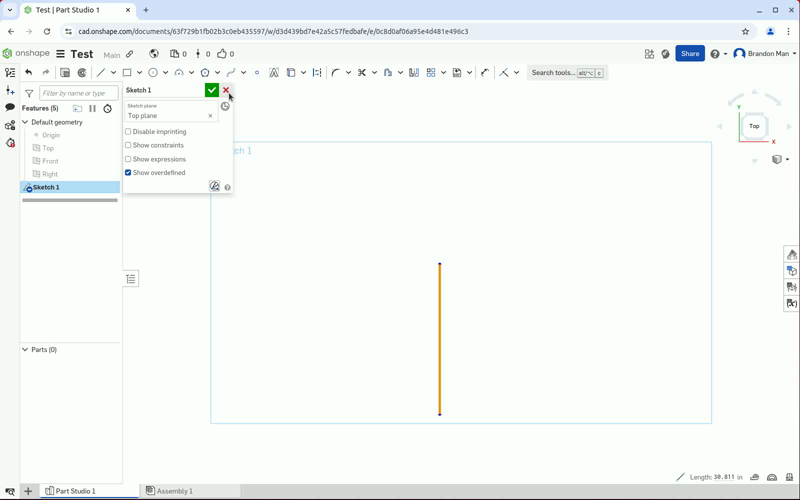
key(shift+h)
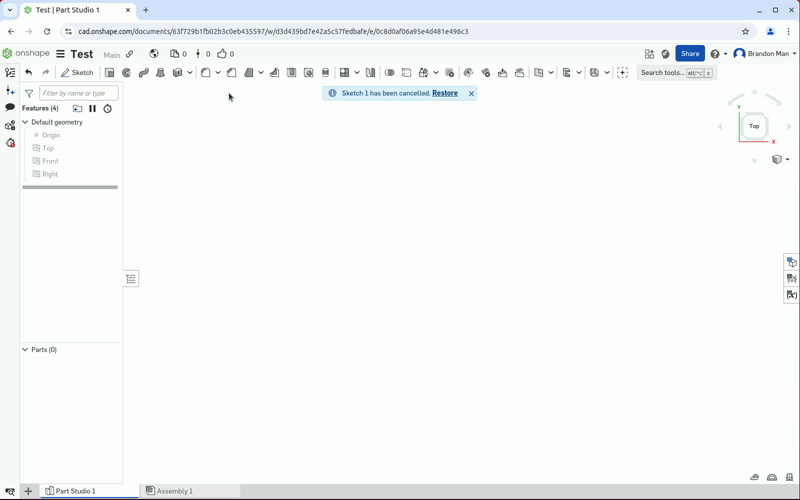
mouse_move(73, 352)
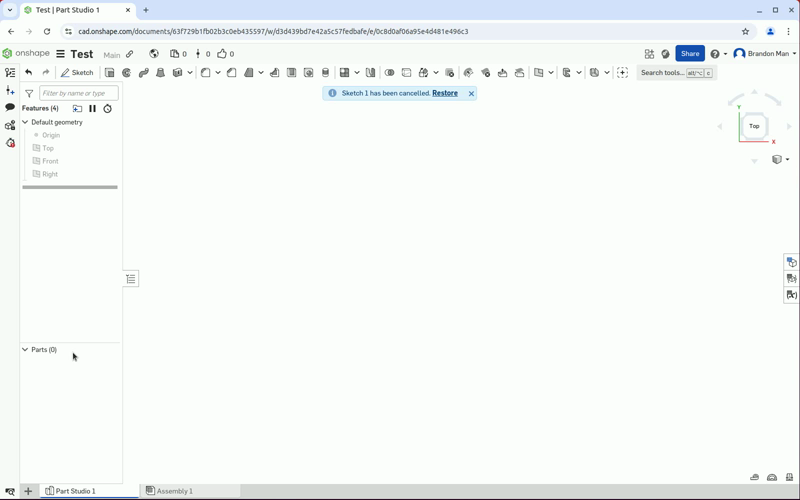
key(y)
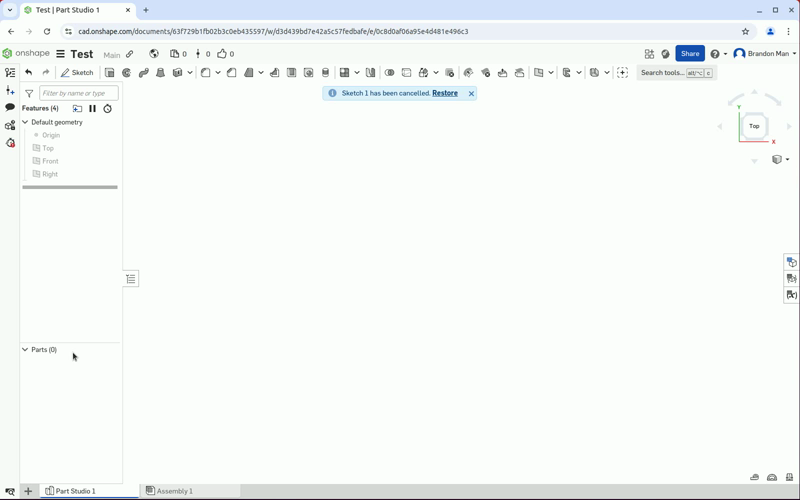
key(shift+p)
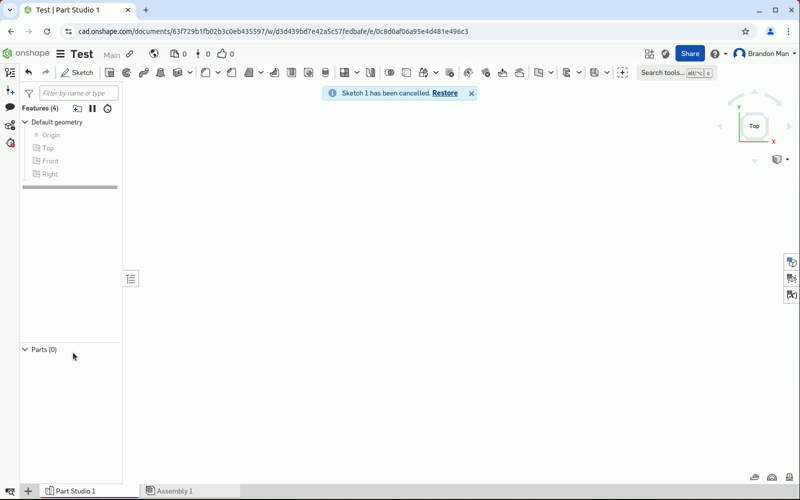
key(space)
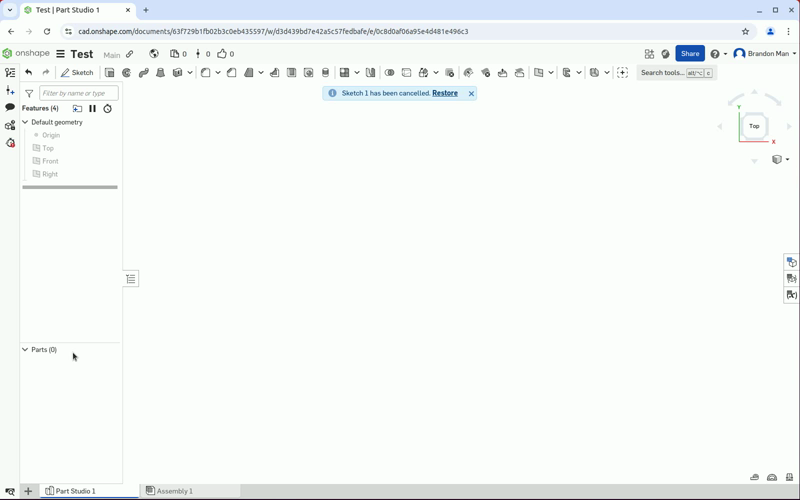
key_down(shift)
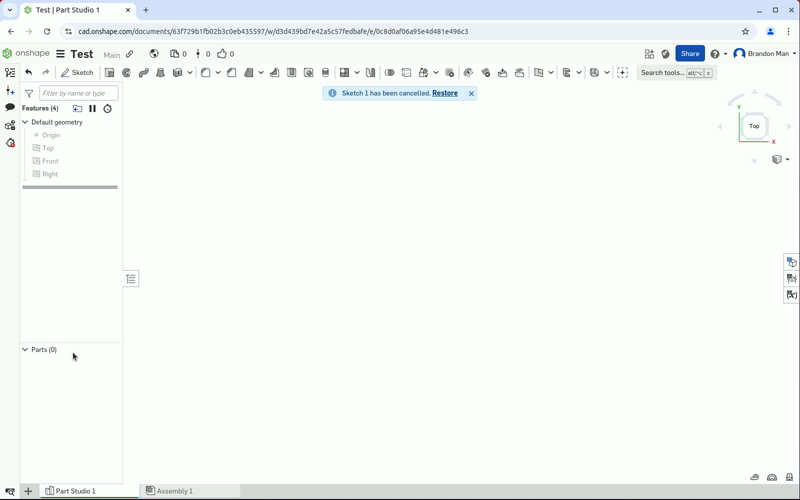
key(up)
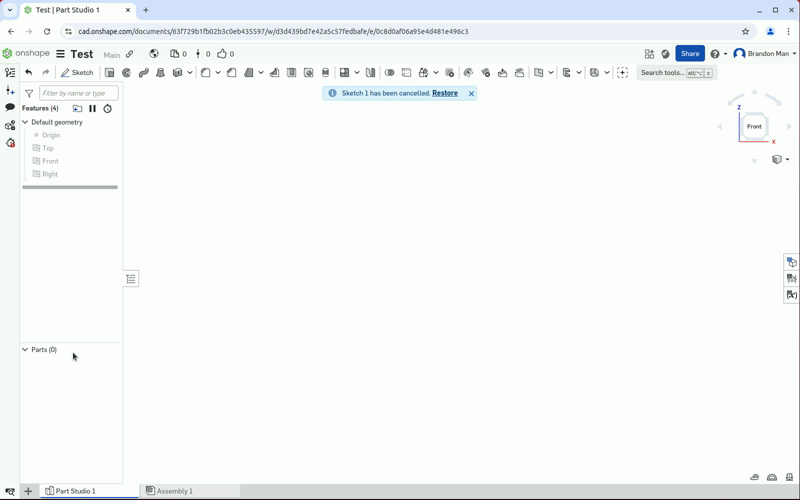
key_up(shift)
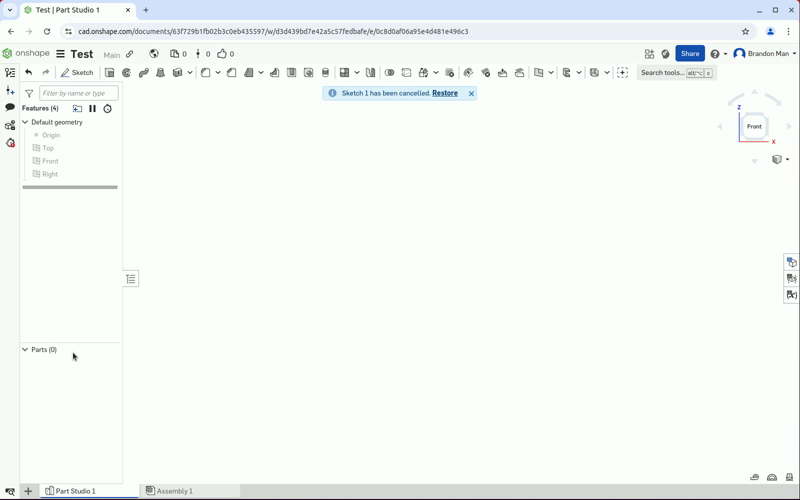
key(space)
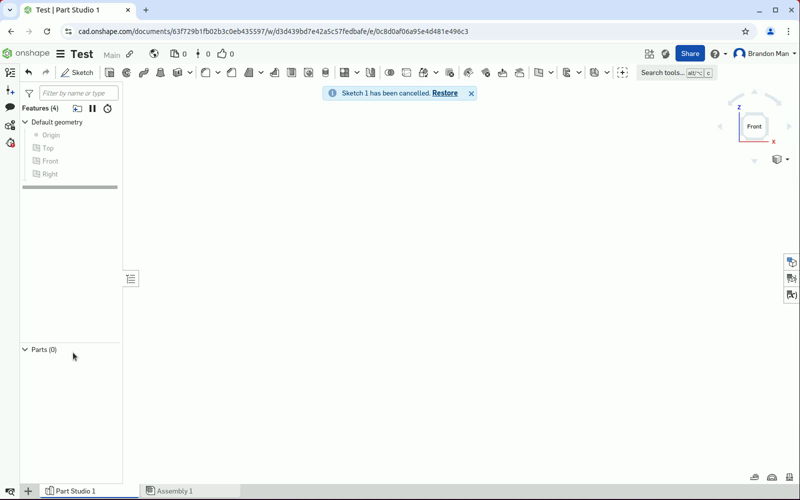
key_down(shift)
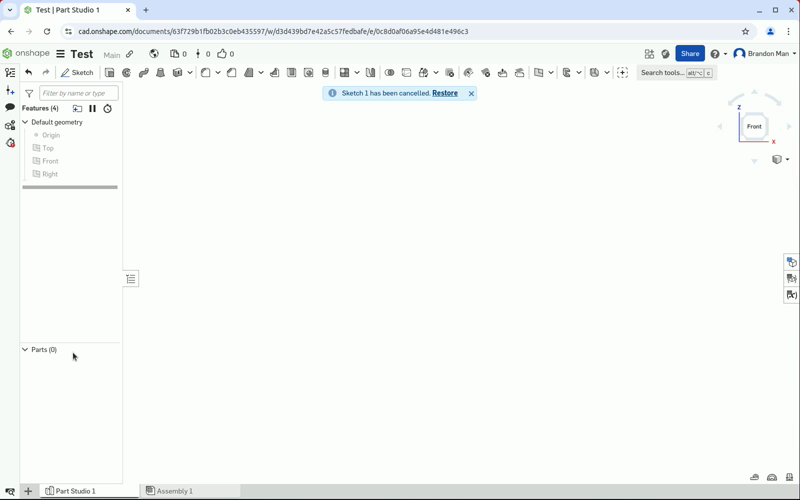
key(left)
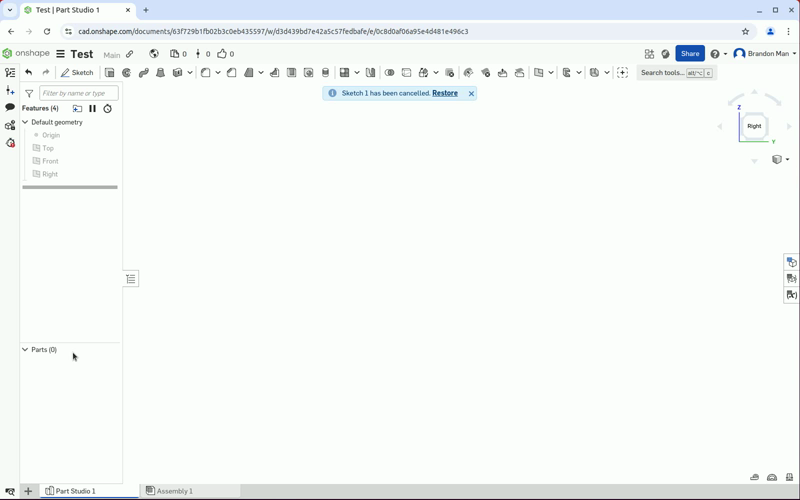
key_up(shift)
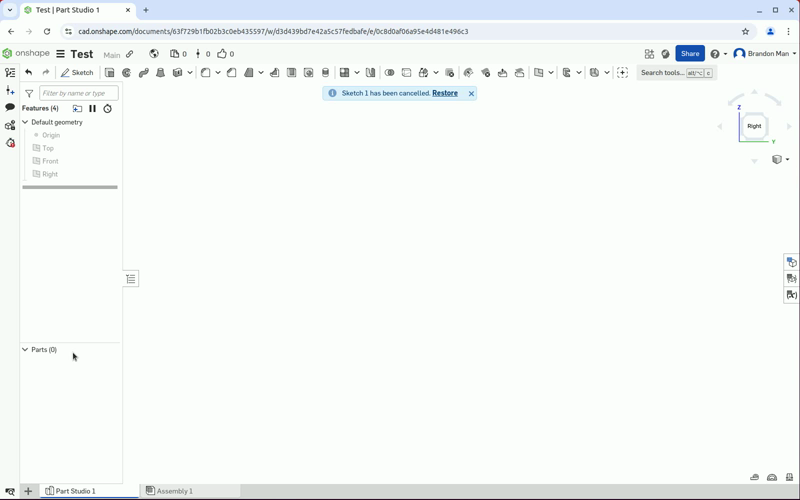
mouse_move(73, 352)
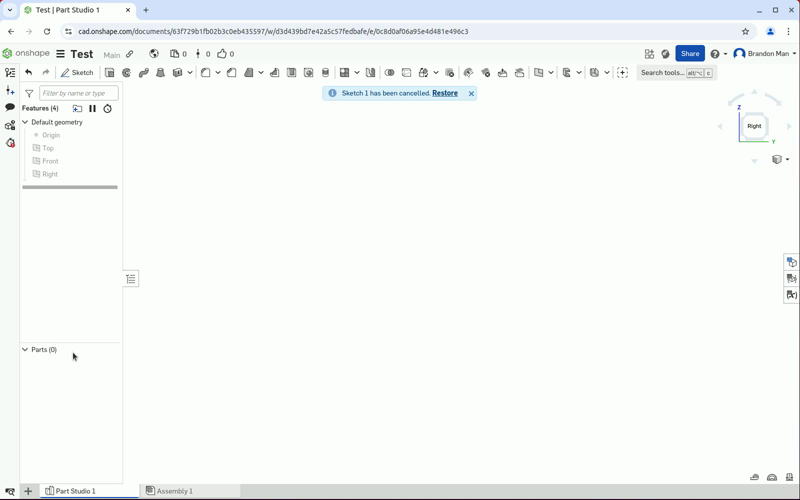
key(shift+y)
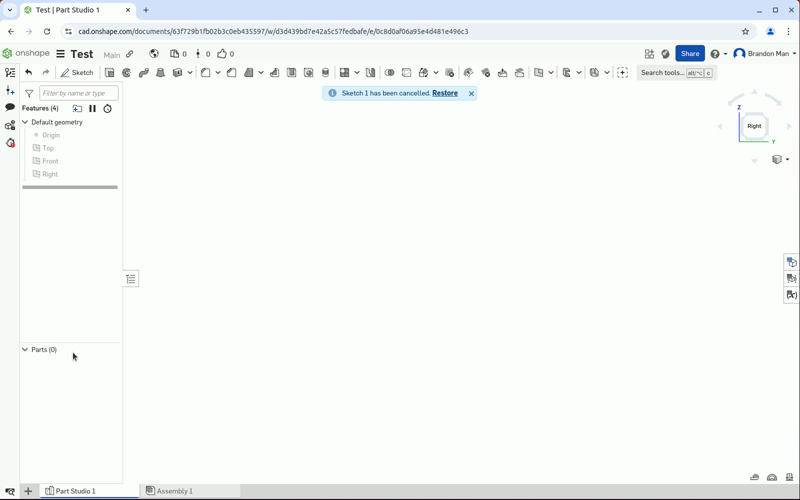
key(shift+s)
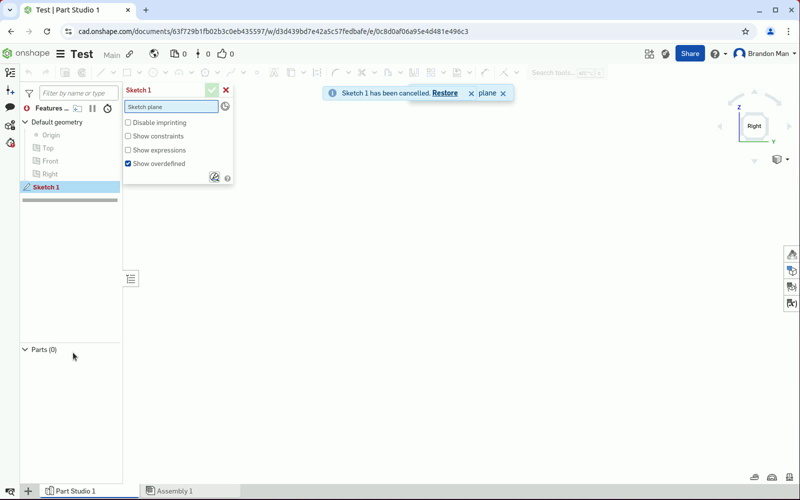
mouse_move(73, 176)
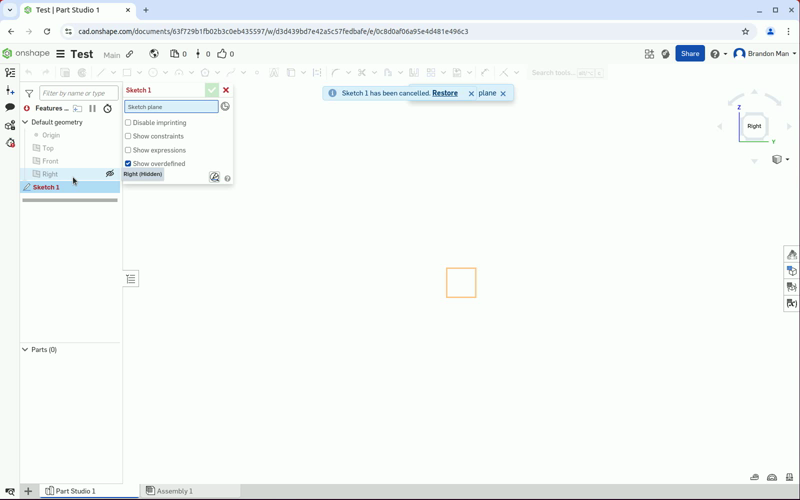
click(73, 176)
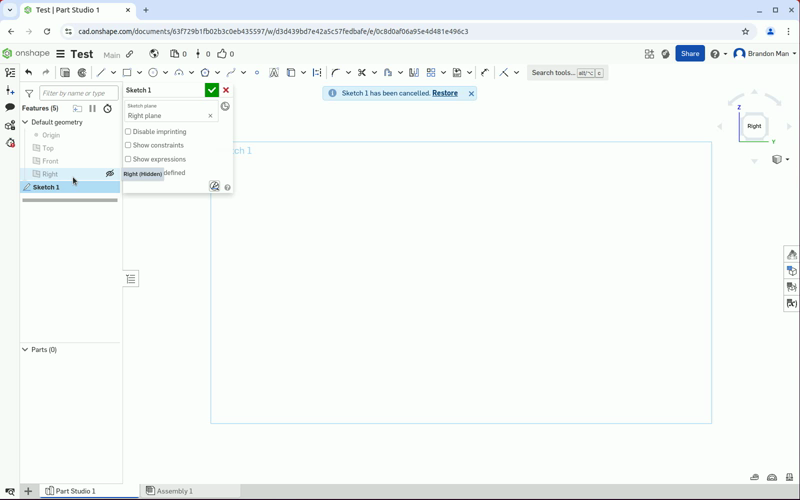
mouse_move(73, 352)
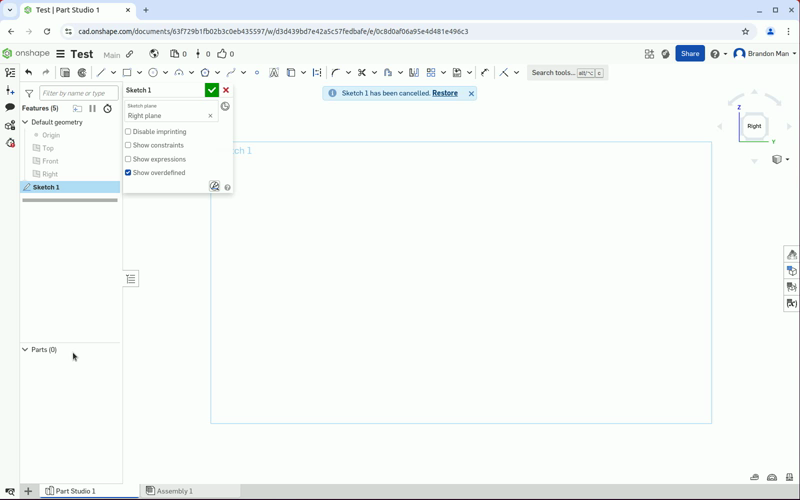
key(y)
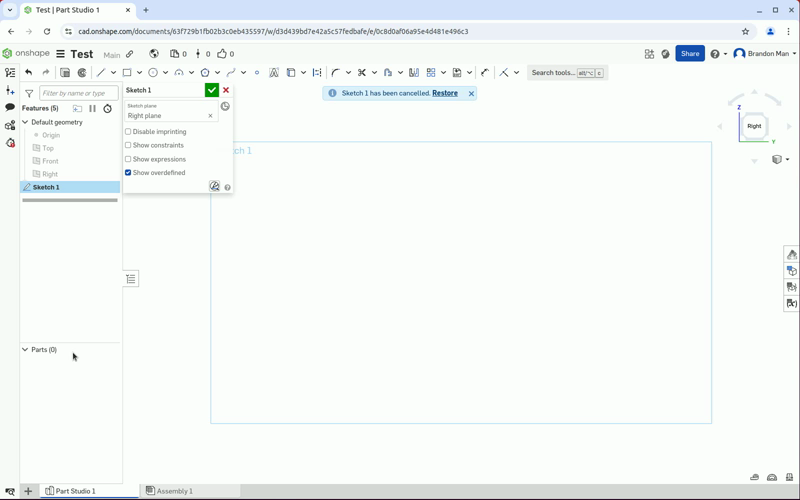
key(l)
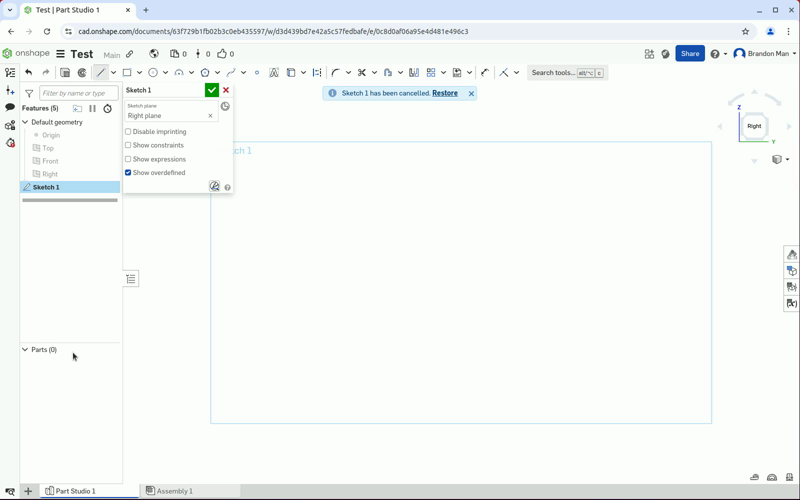
key_down(shift)
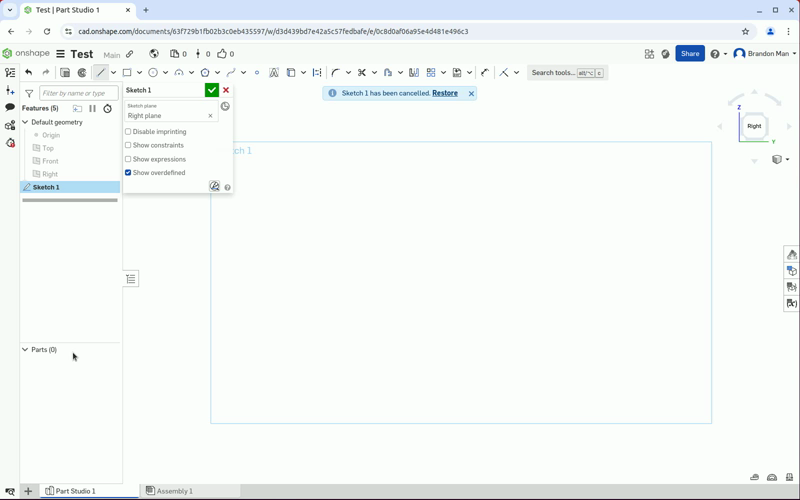
mouse_move(458, 285)
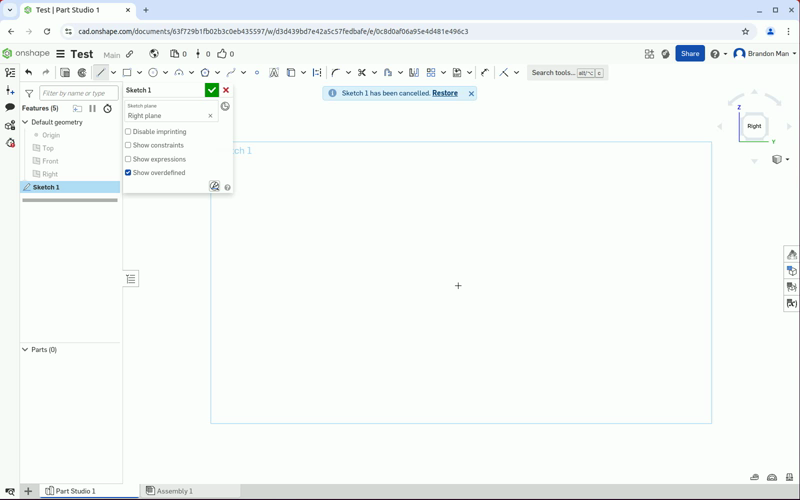
click(458, 285)
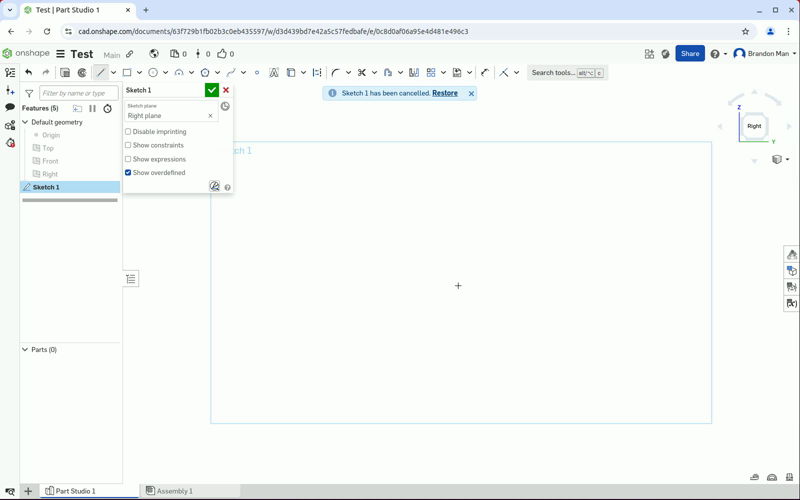
key_up(shift)
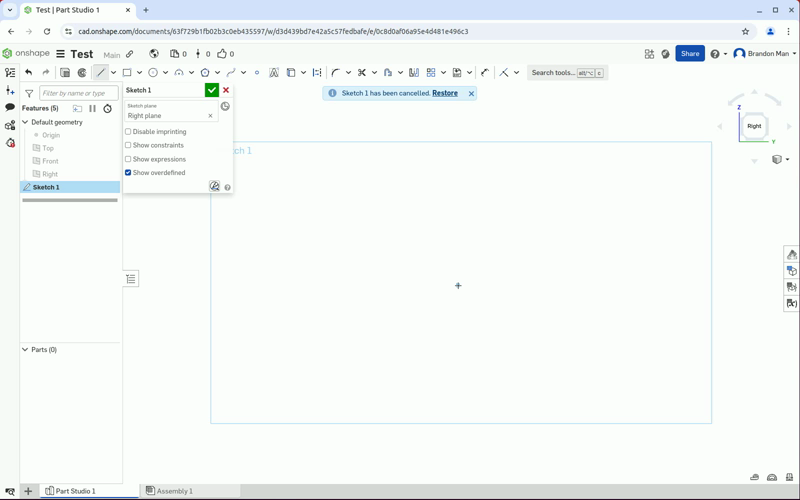
key_down(shift)
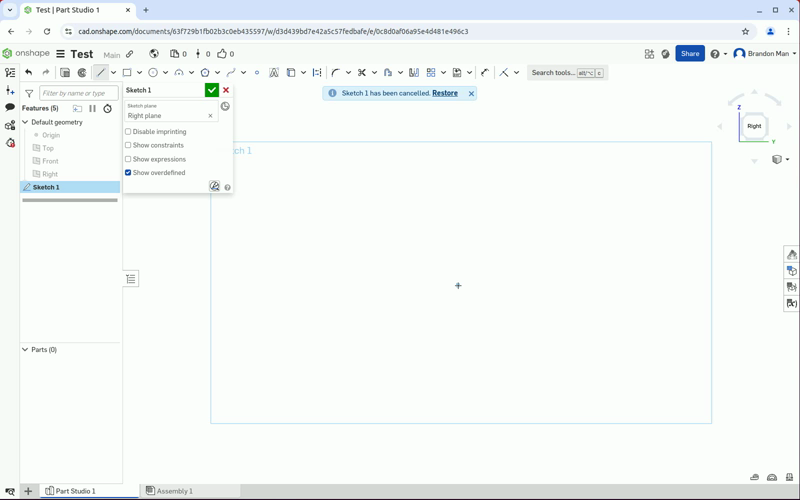
mouse_move(488, 285)
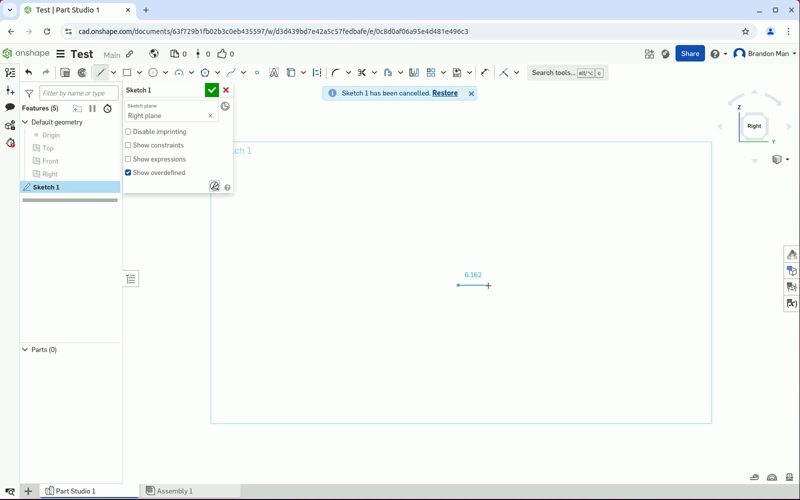
mouse_move(462, 285)
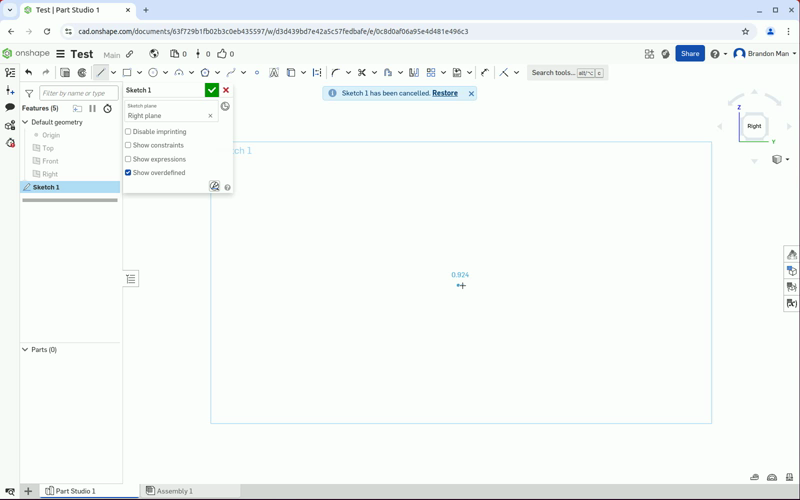
scroll(6)
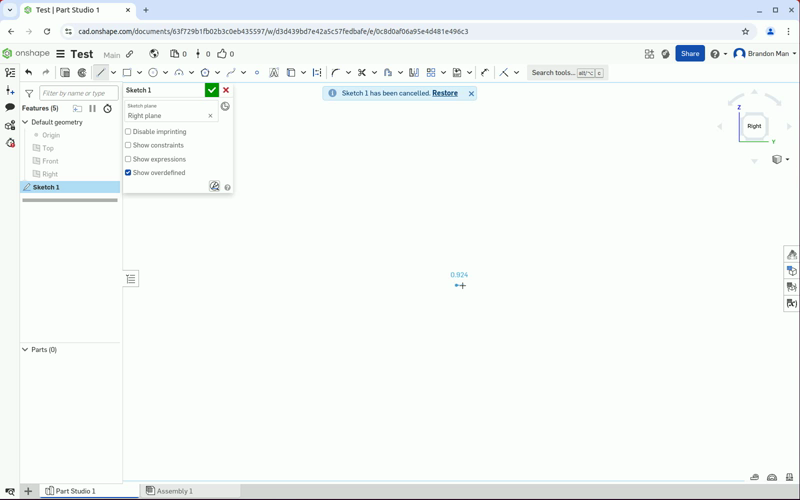
scroll(6)
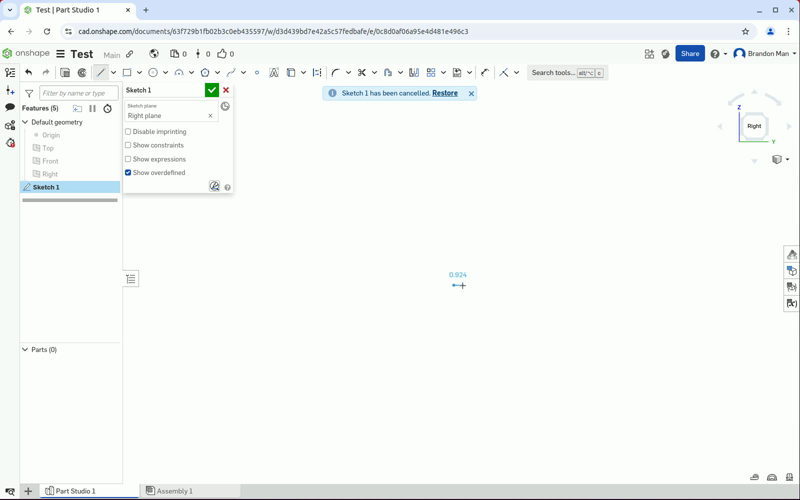
scroll(6)
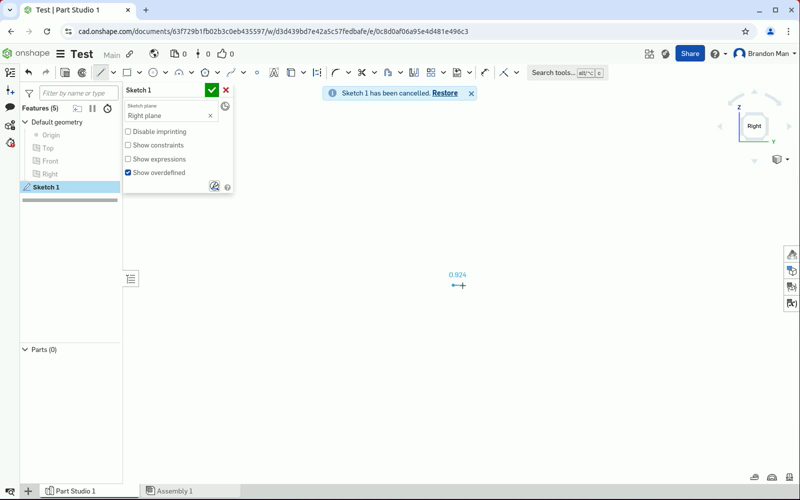
scroll(6)
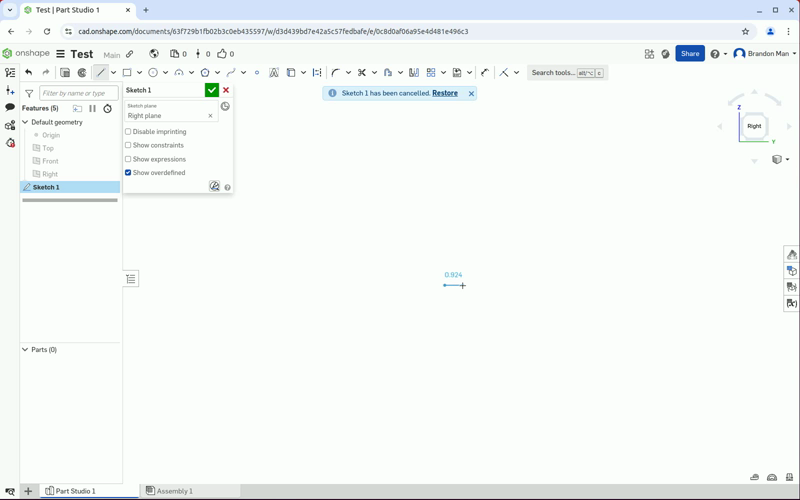
scroll(6)
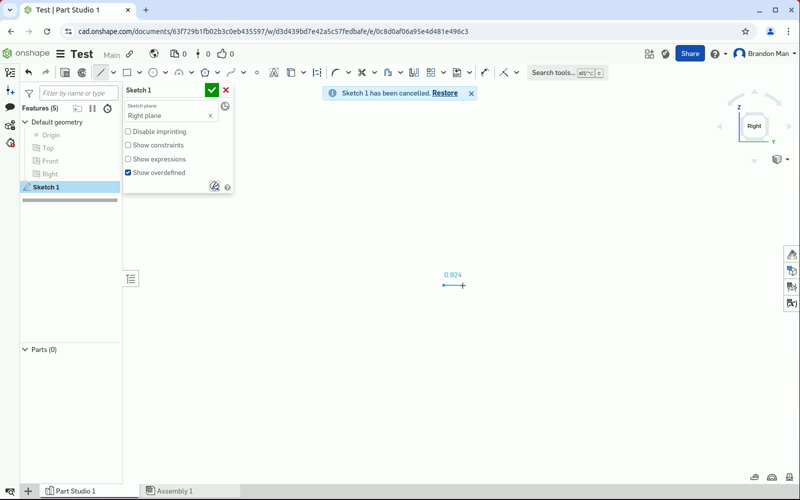
scroll(6)
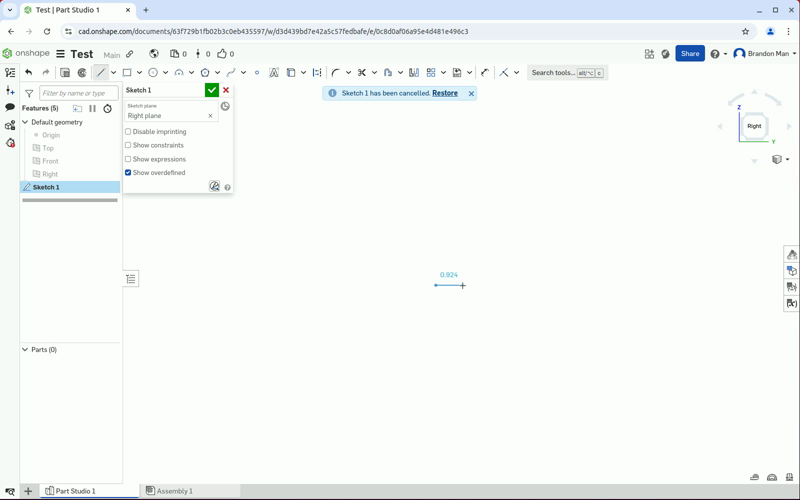
scroll(6)
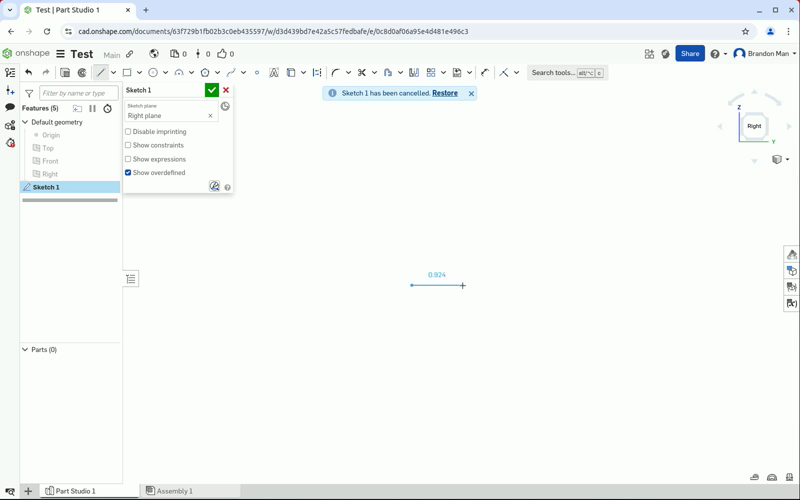
click(462, 285)
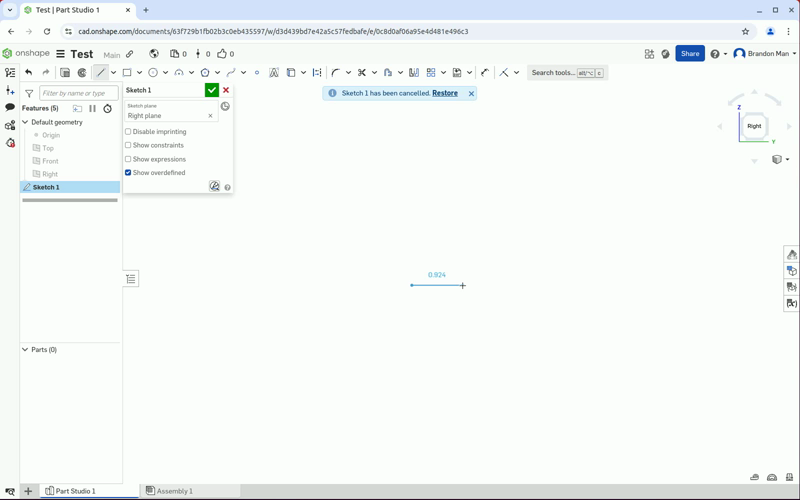
scroll(-6)
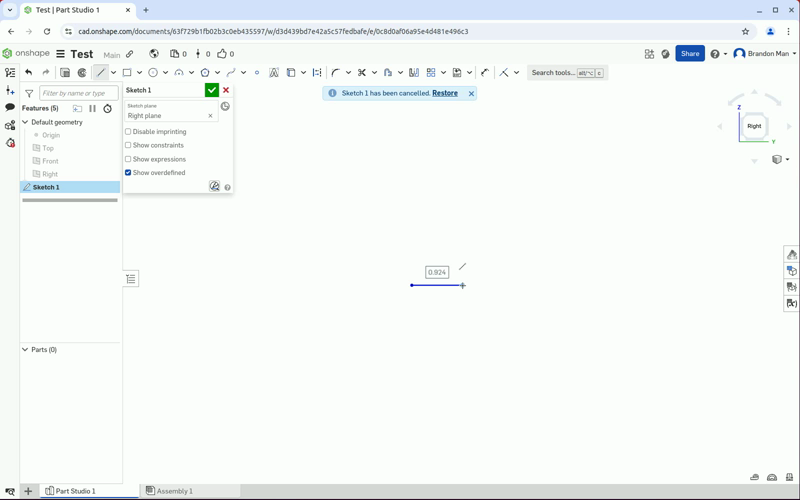
scroll(-6)
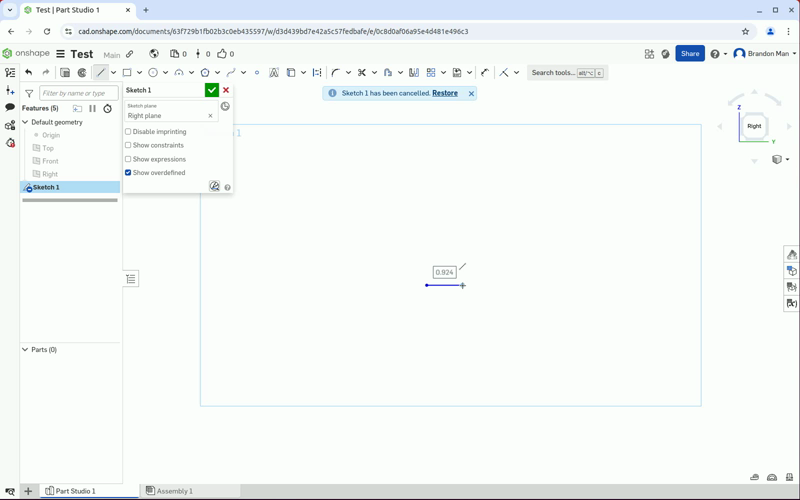
scroll(-6)
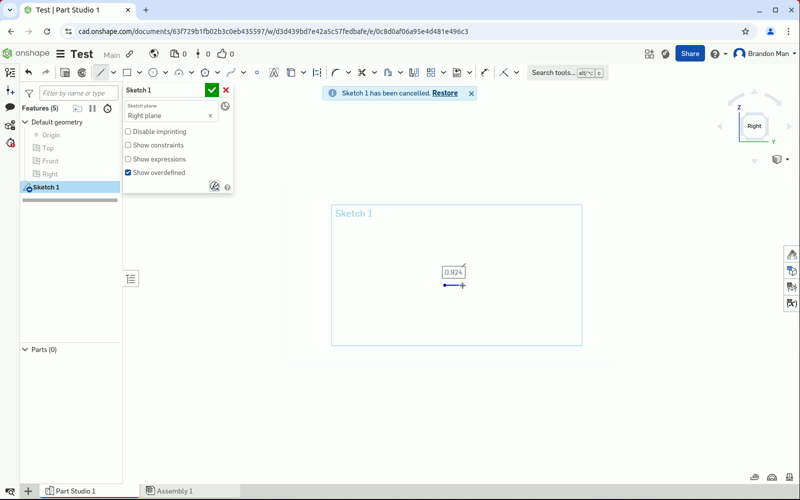
scroll(-6)
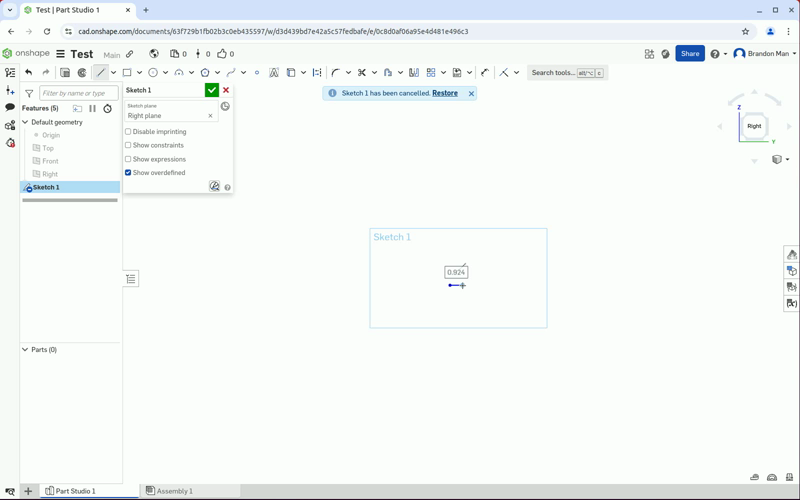
scroll(-6)
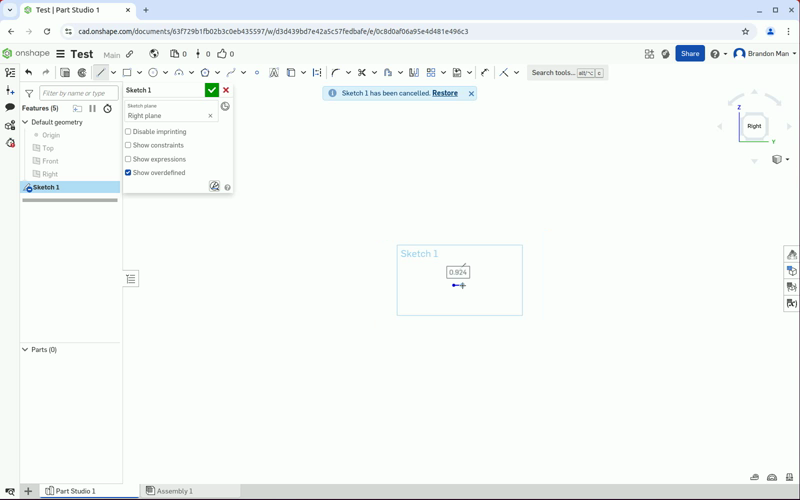
scroll(-6)
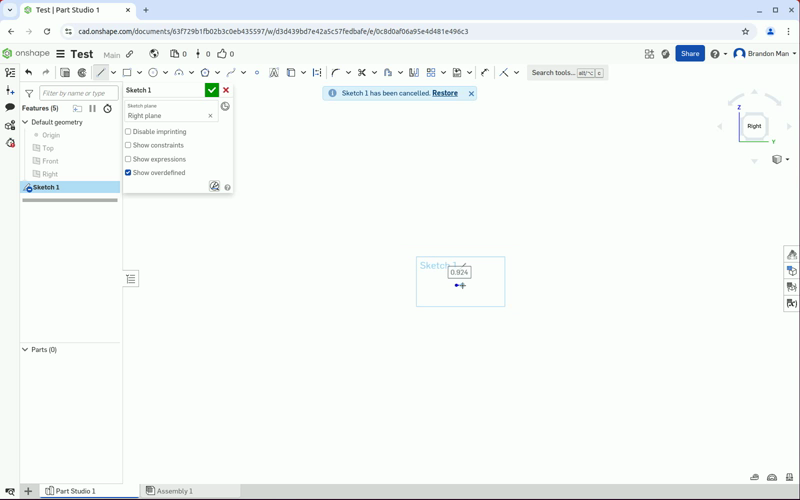
scroll(-6)
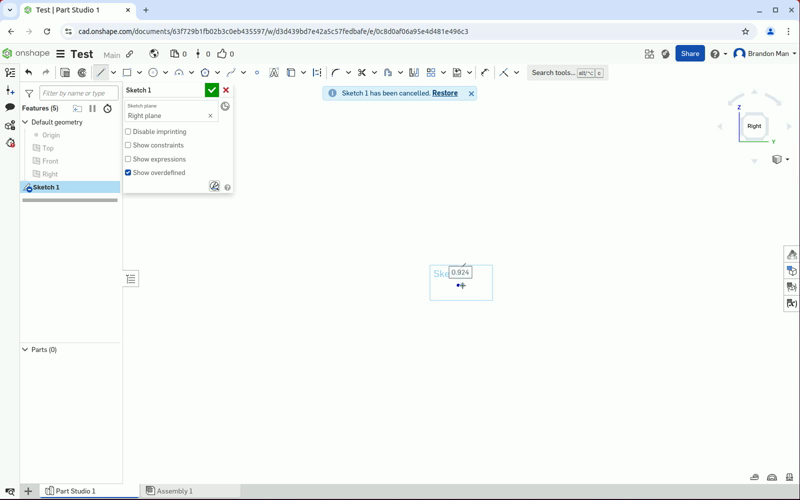
key_up(shift)
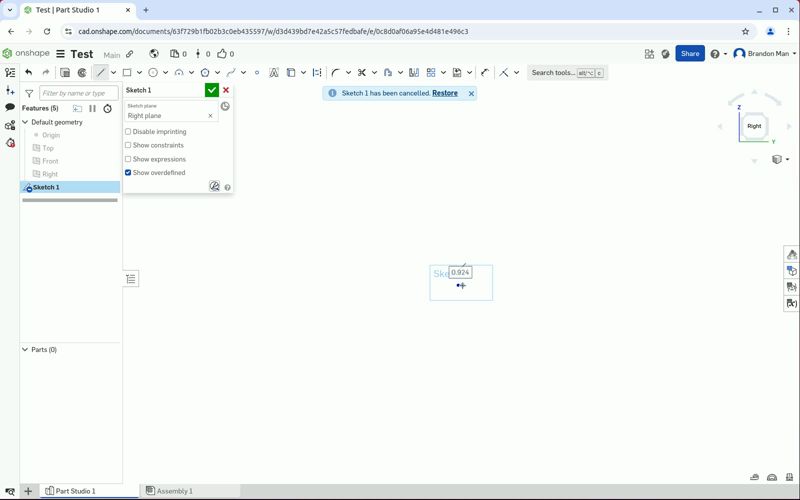
key_down(shift)
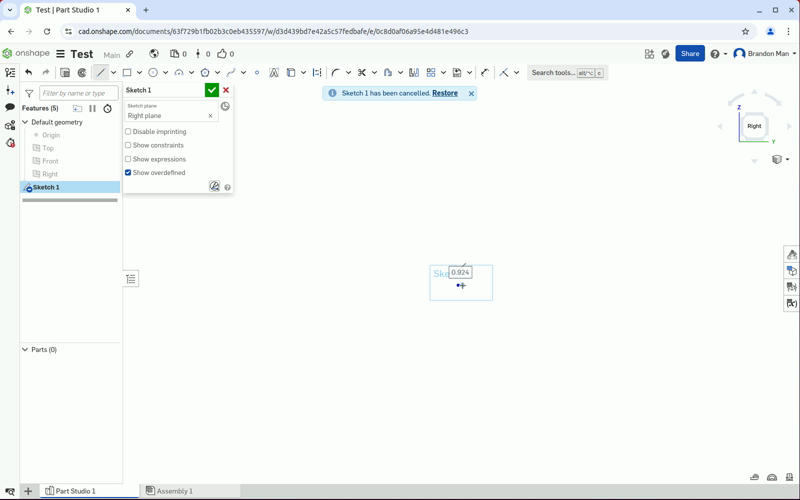
mouse_move(492, 285)
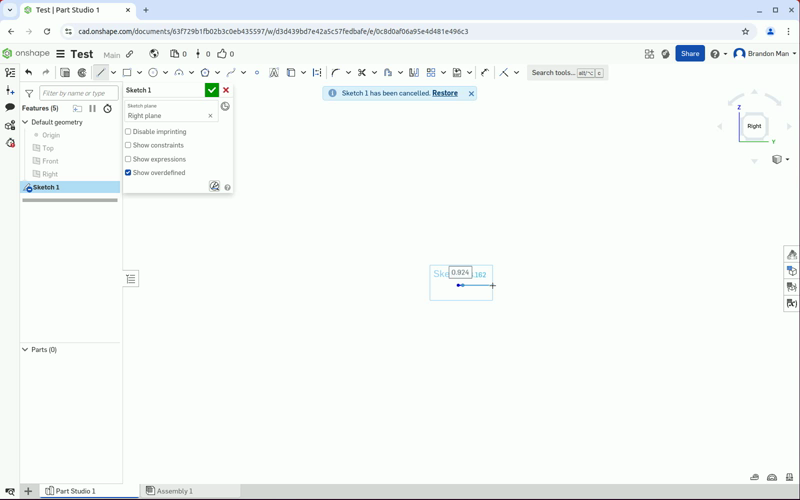
mouse_move(462, 280)
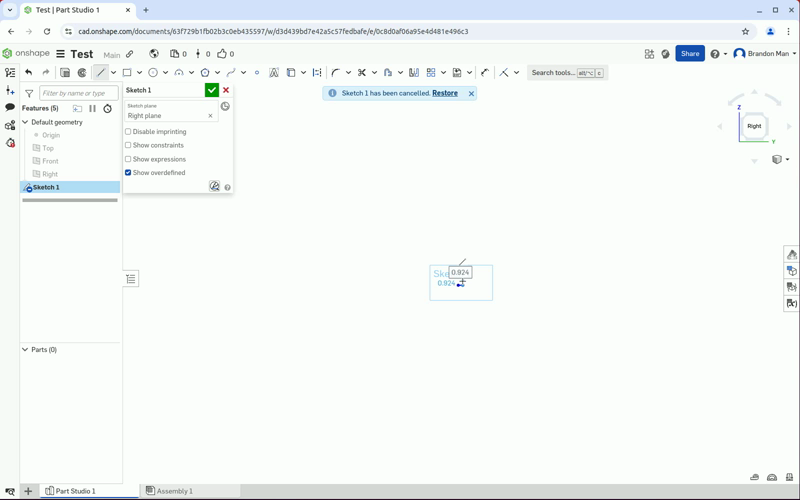
scroll(6)
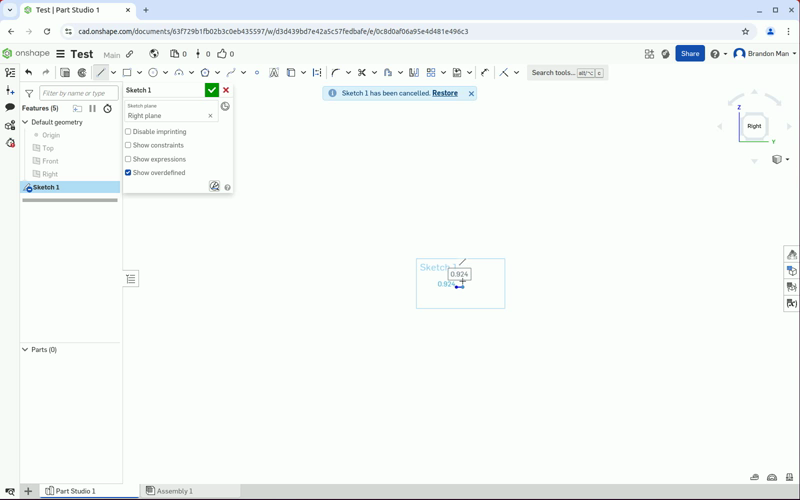
scroll(6)
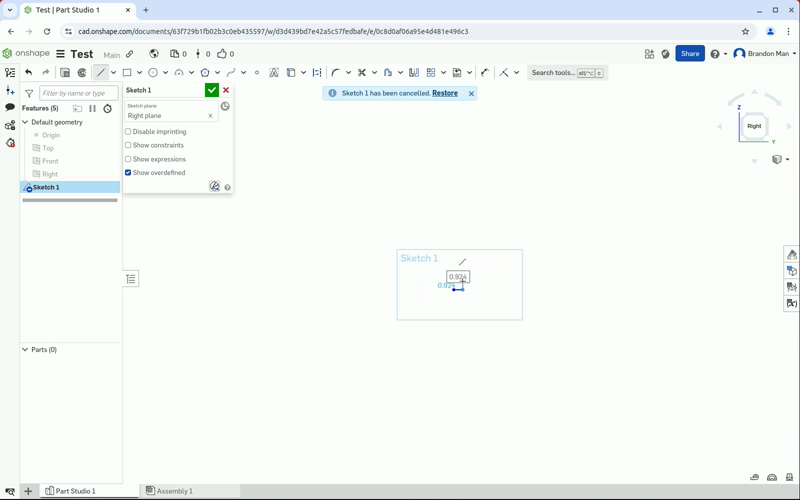
scroll(6)
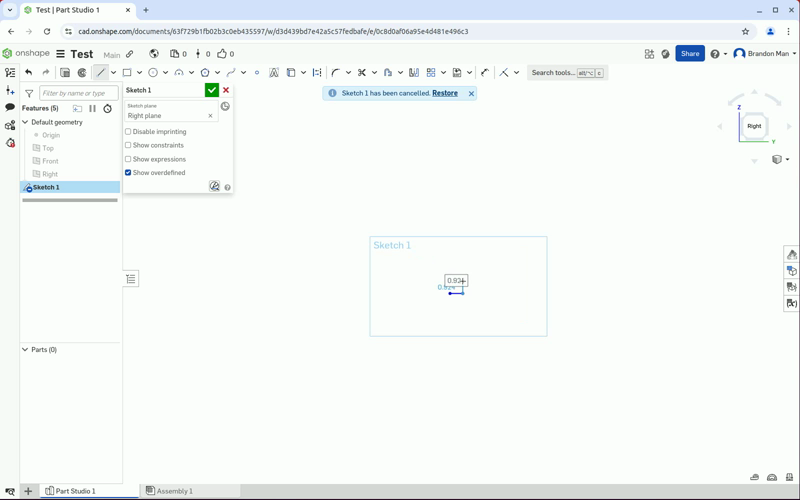
scroll(6)
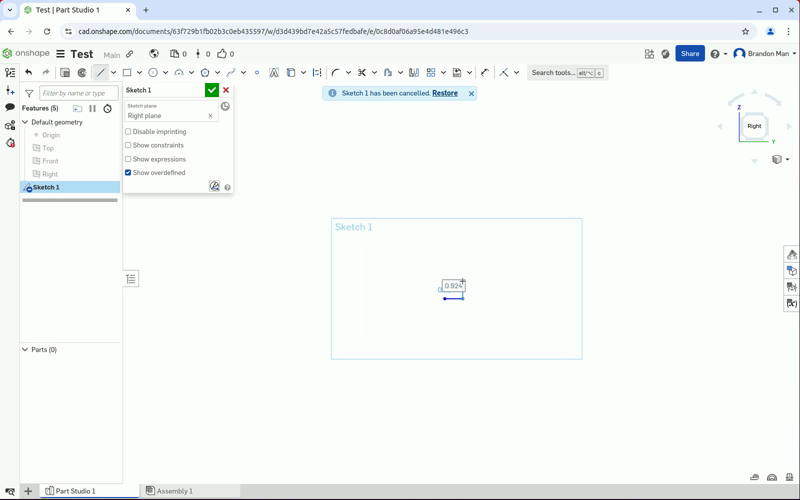
scroll(6)
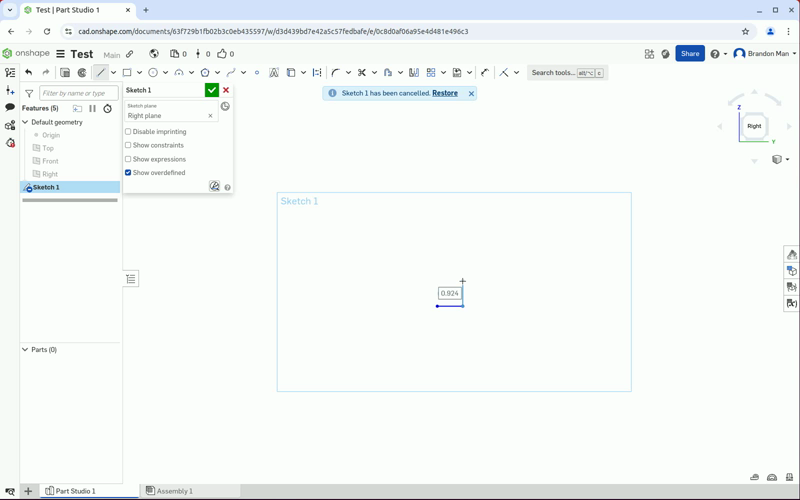
scroll(6)
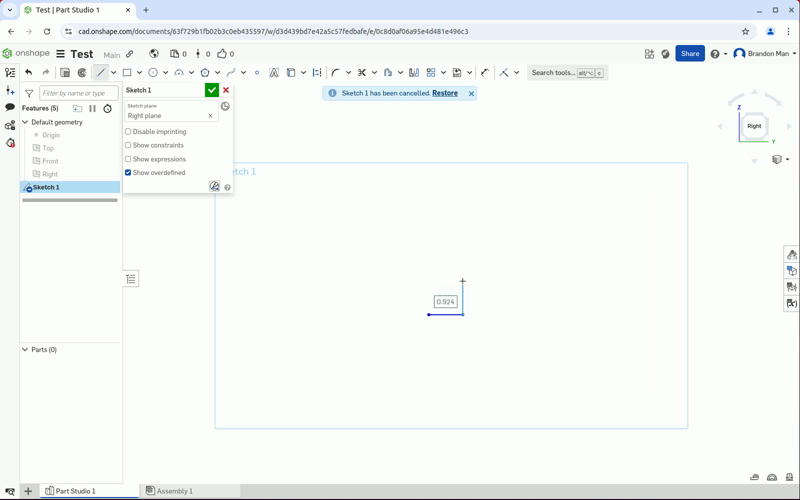
scroll(6)
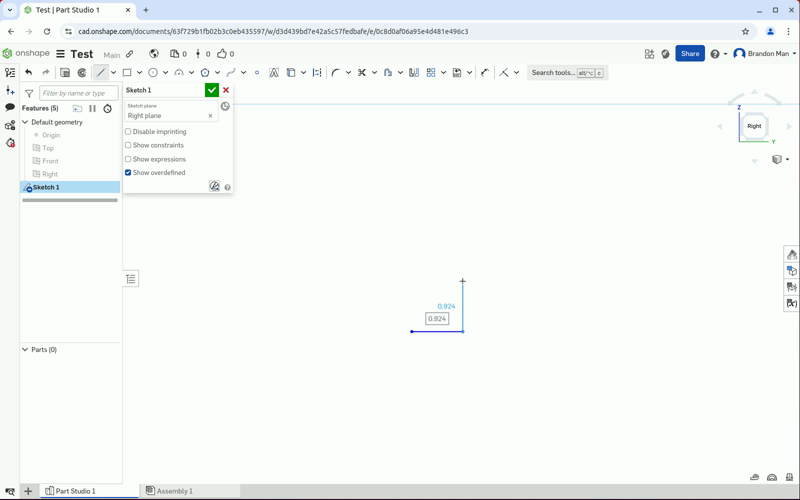
click(462, 280)
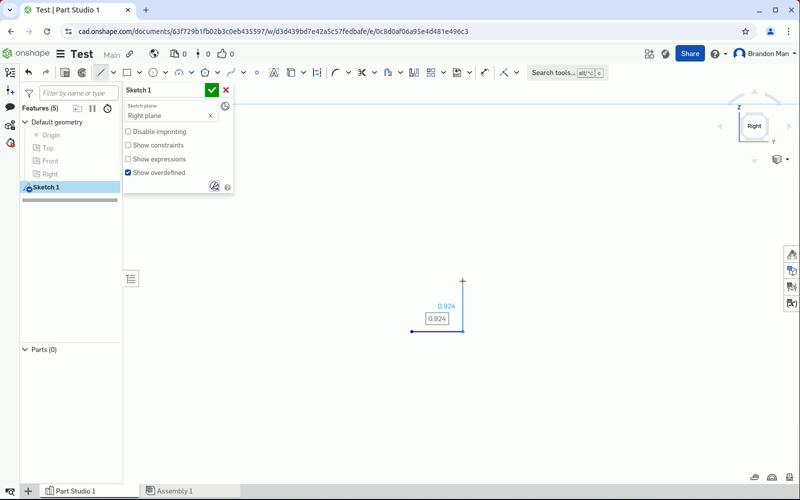
scroll(-6)
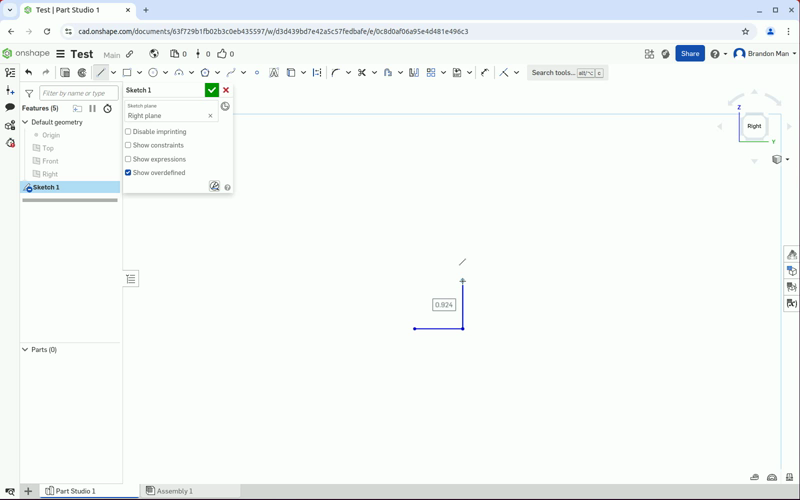
scroll(-6)
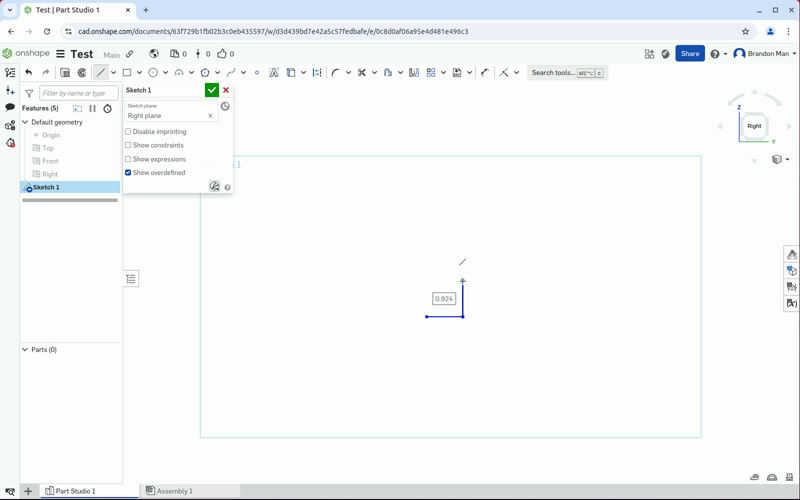
scroll(-6)
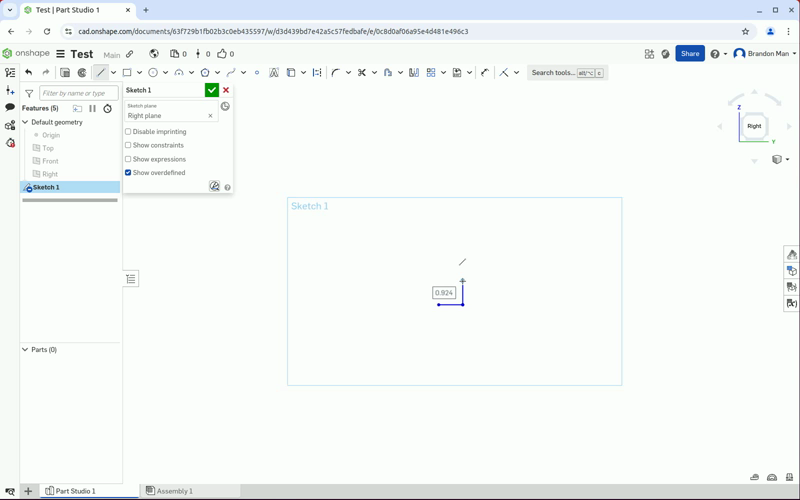
scroll(-6)
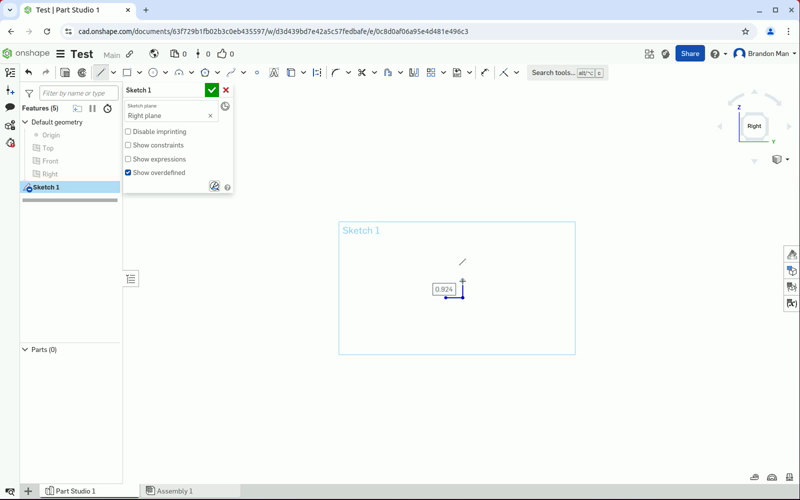
scroll(-6)
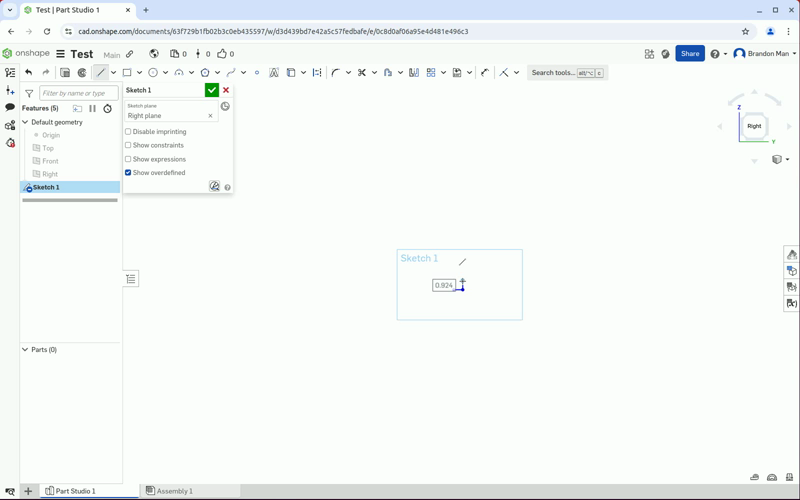
scroll(-6)
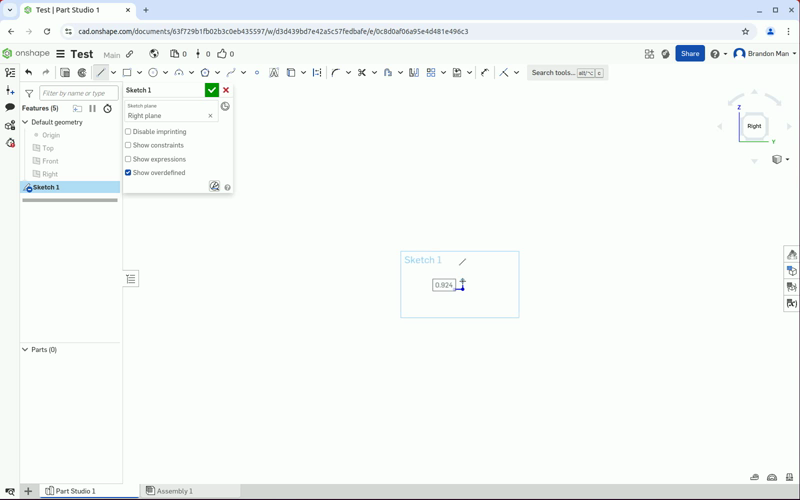
scroll(-6)
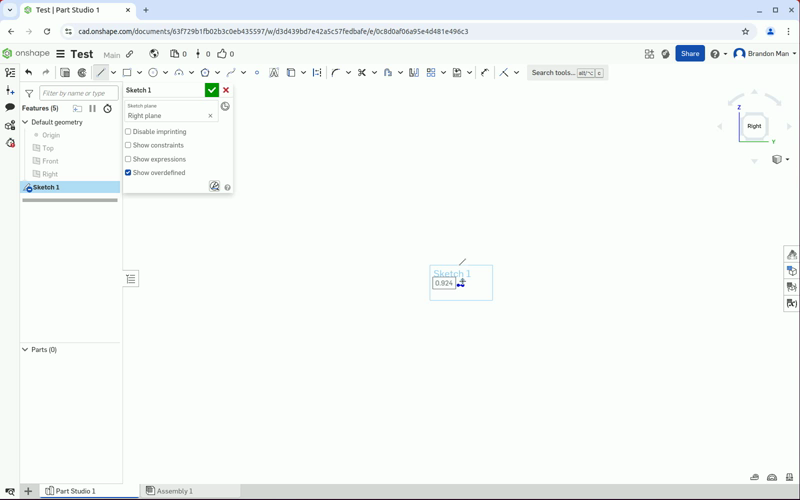
key_up(shift)
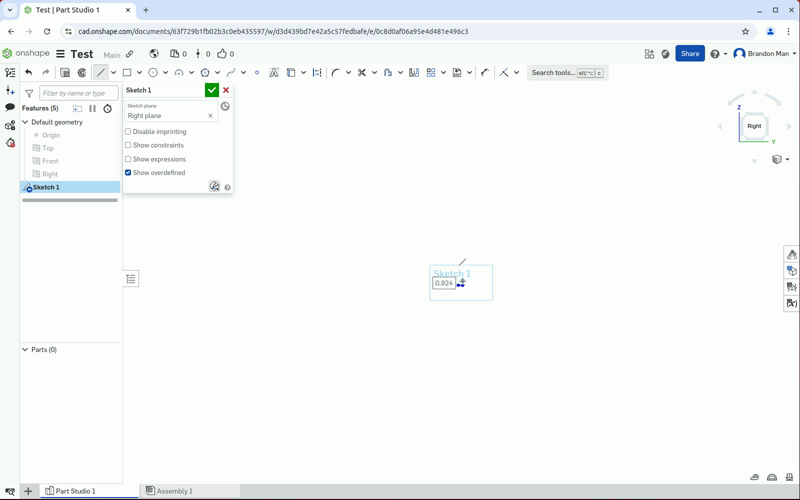
key_down(shift)
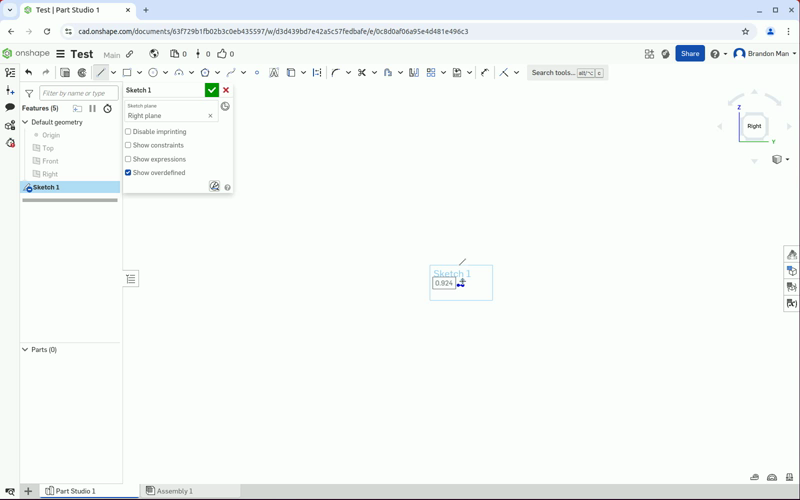
mouse_move(492, 280)
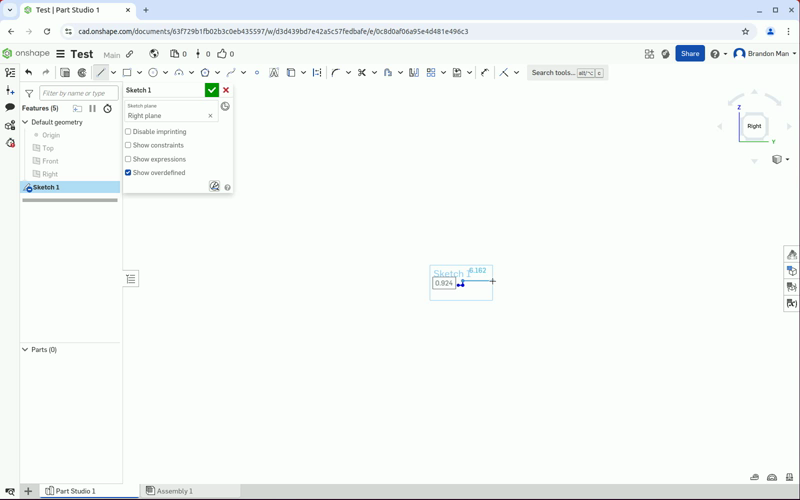
mouse_move(458, 280)
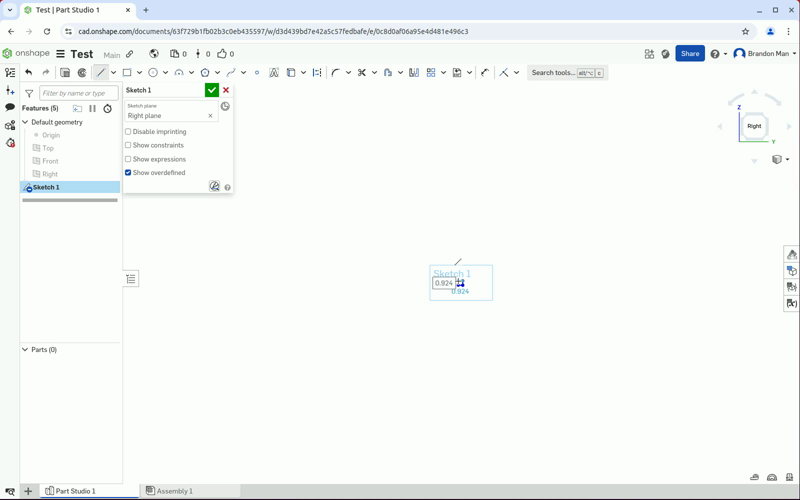
scroll(6)
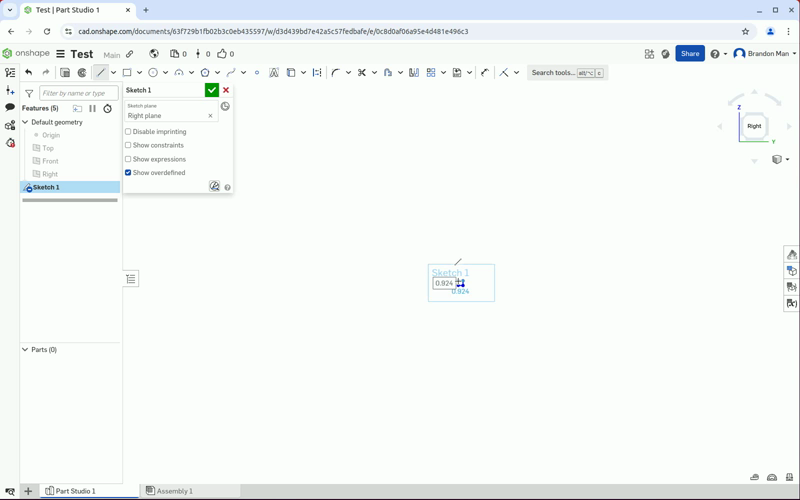
scroll(6)
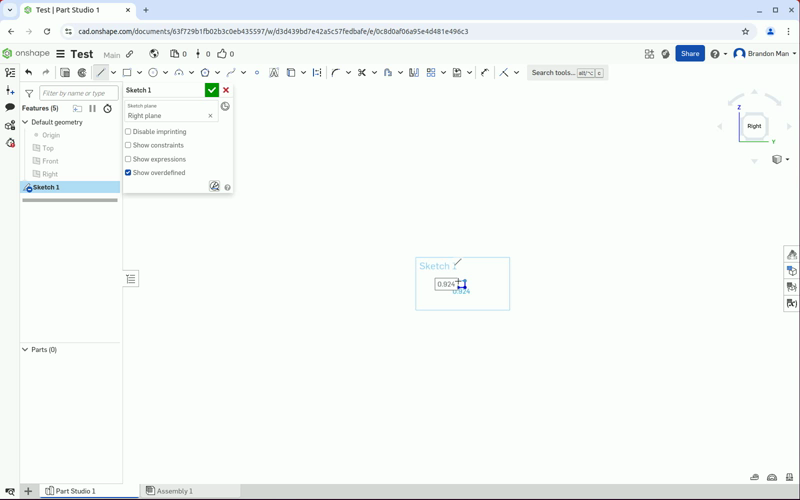
scroll(6)
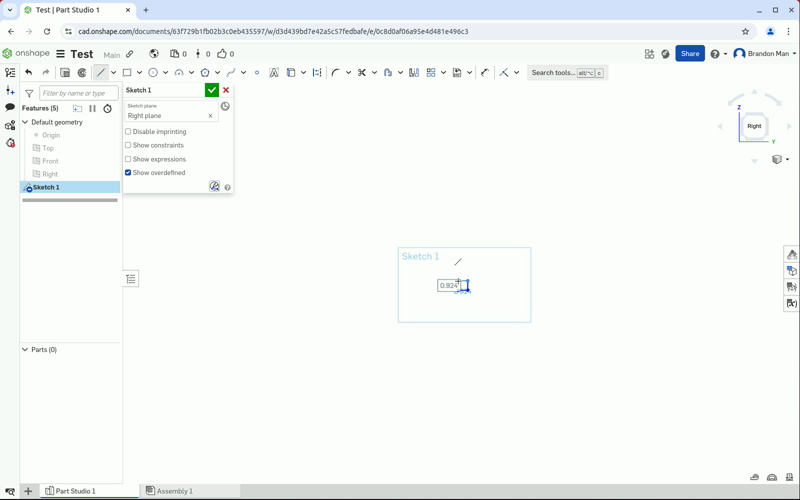
scroll(6)
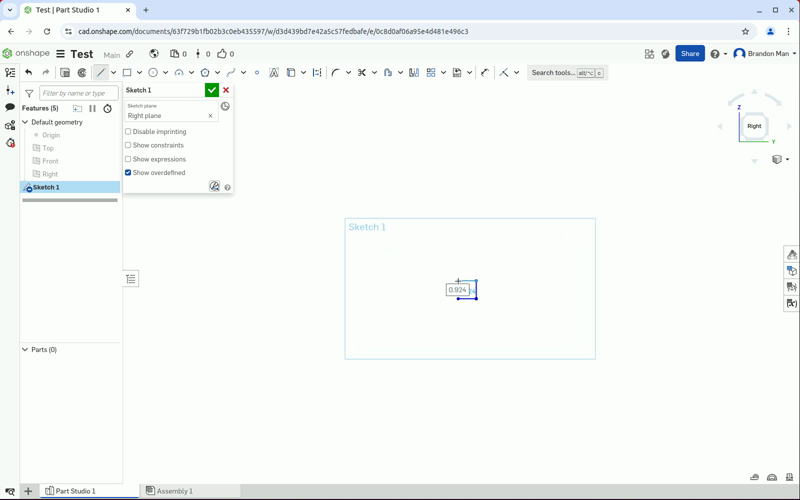
scroll(6)
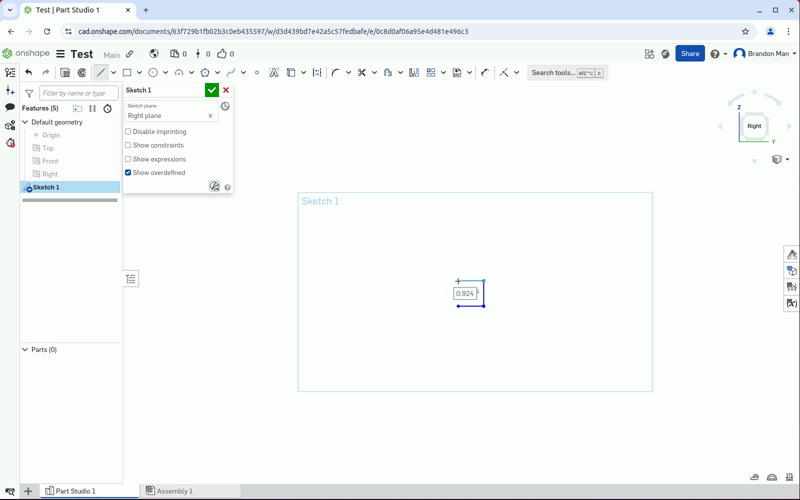
scroll(6)
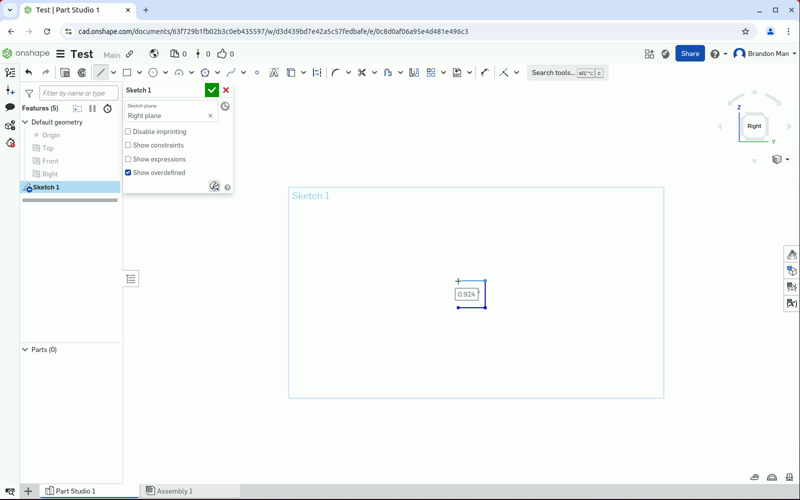
scroll(6)
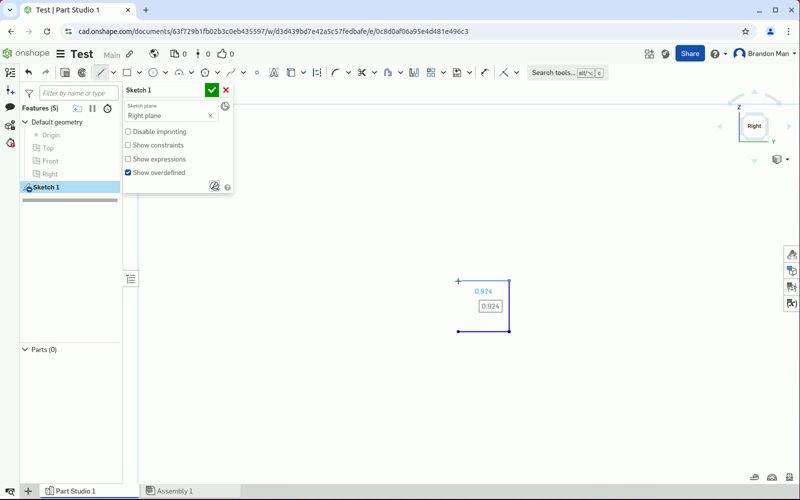
click(458, 280)
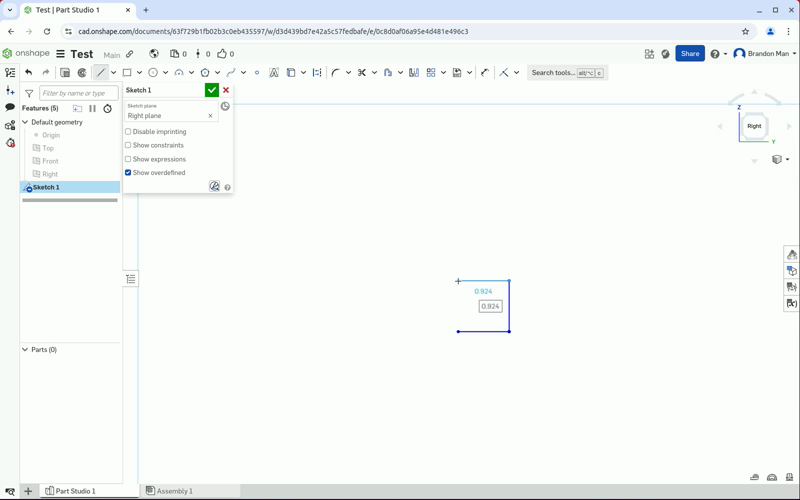
scroll(-6)
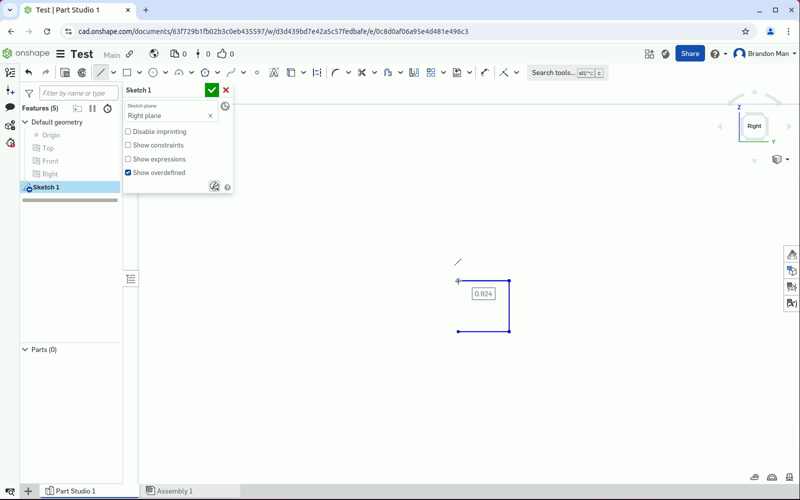
scroll(-6)
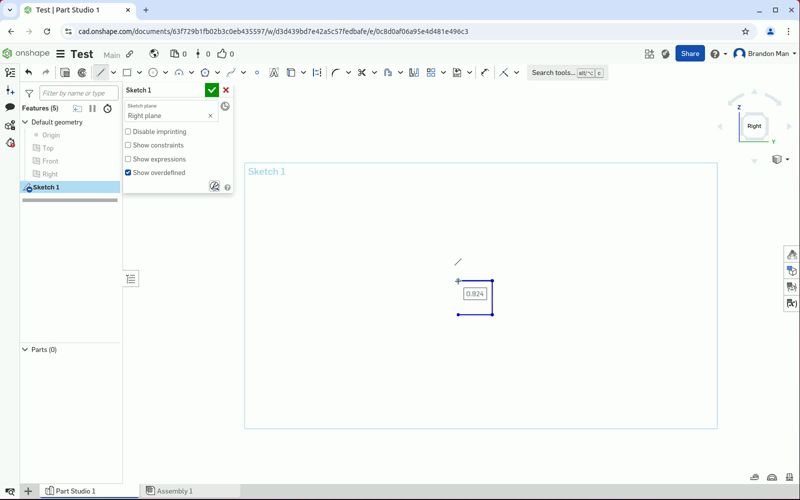
scroll(-6)
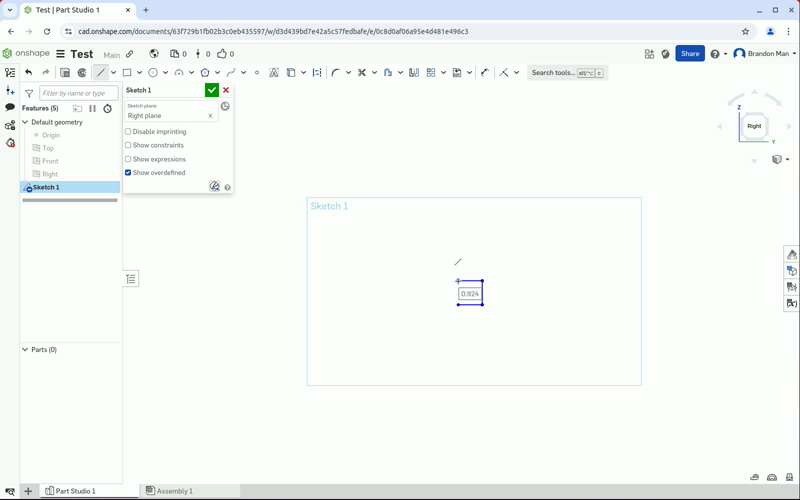
scroll(-6)
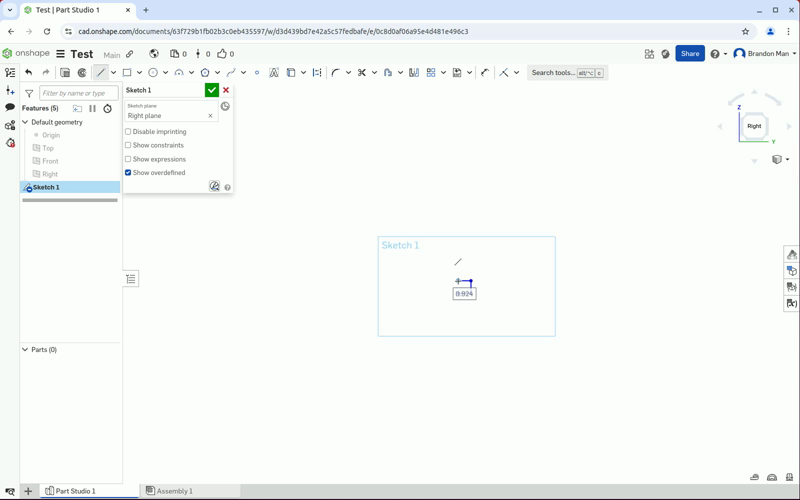
scroll(-6)
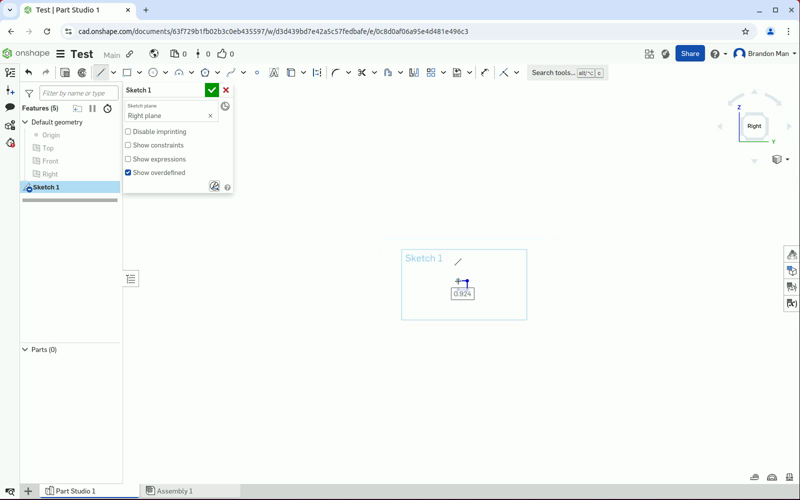
scroll(-6)
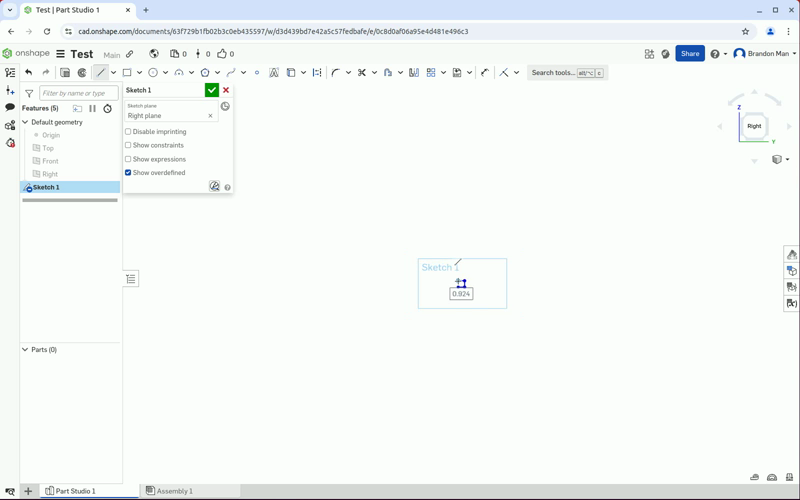
scroll(-6)
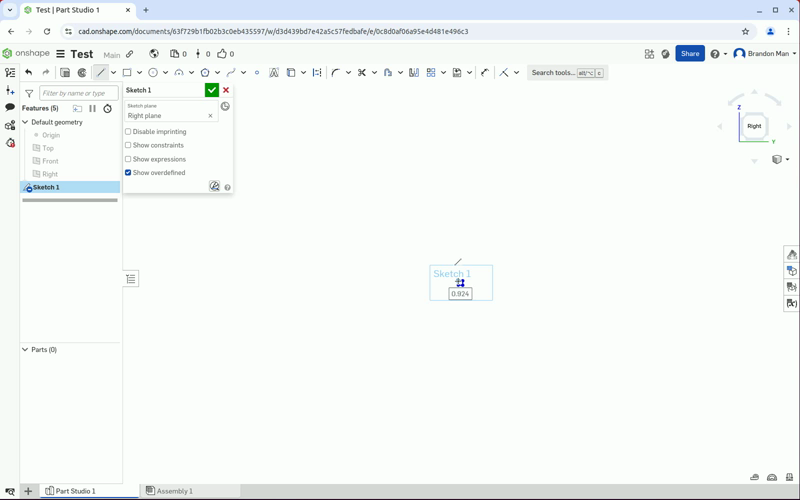
key_up(shift)
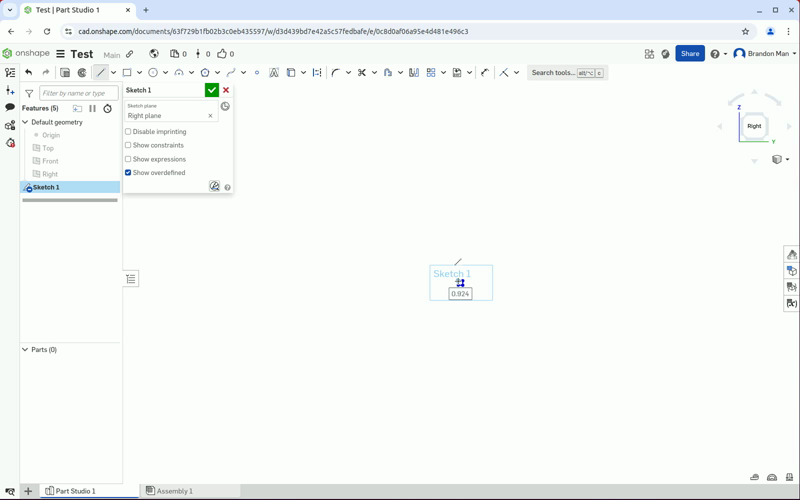
mouse_move(488, 280)
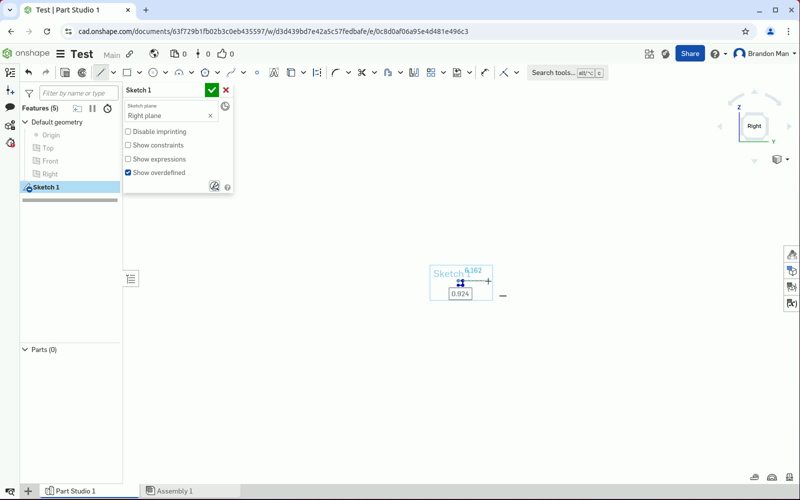
key_down(shift)
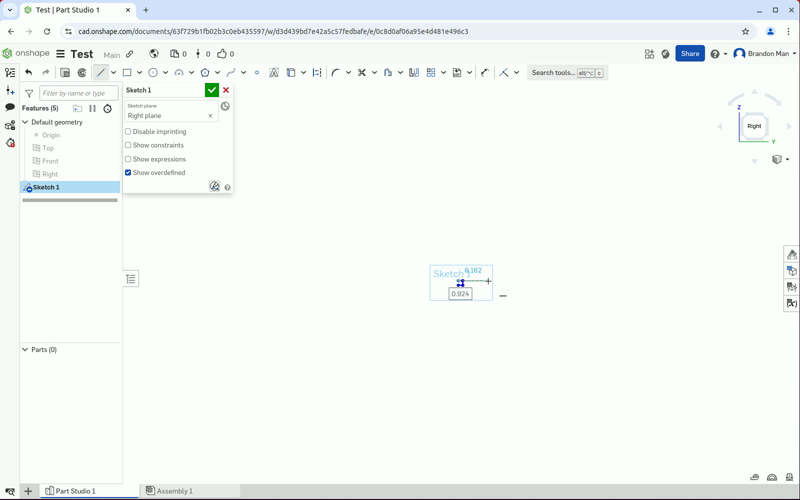
mouse_move(458, 285)
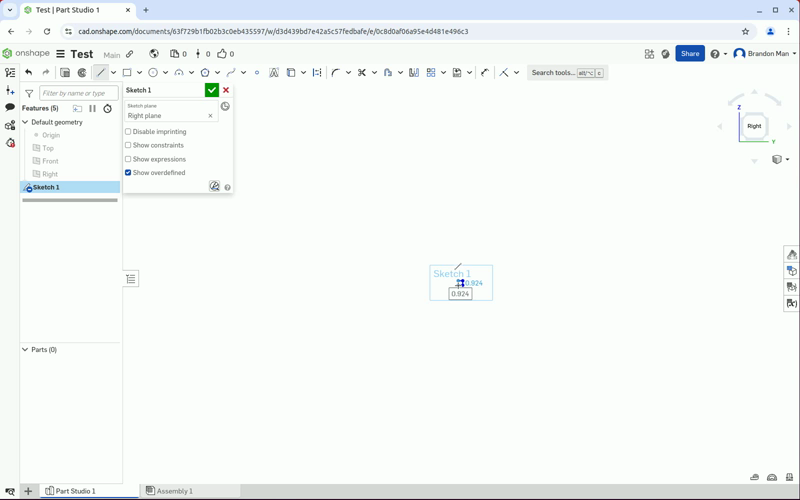
scroll(6)
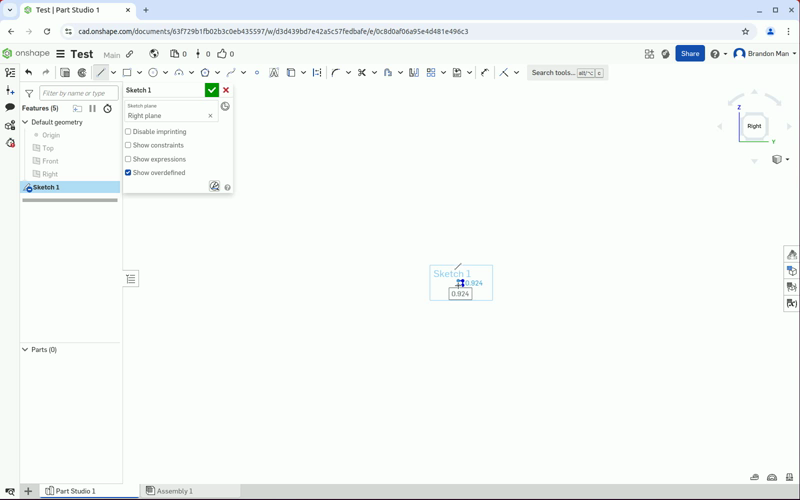
scroll(6)
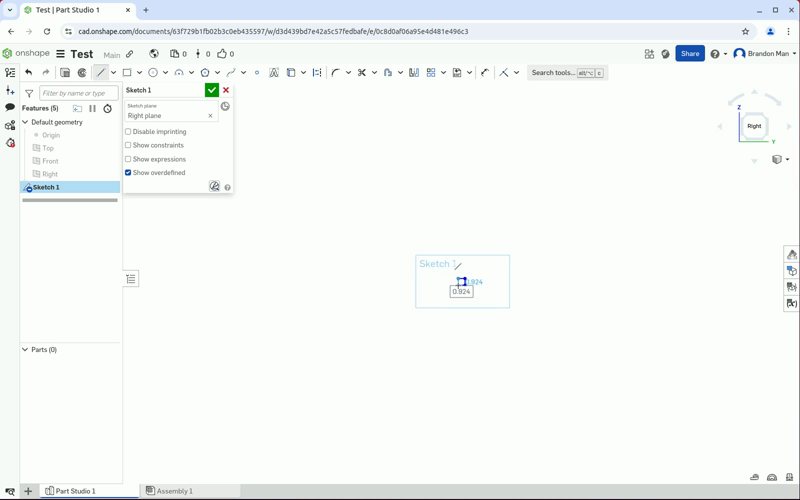
scroll(6)
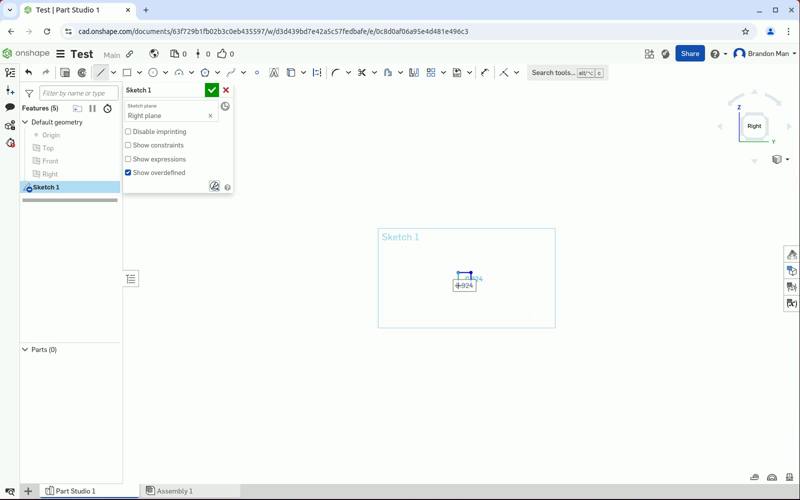
scroll(6)
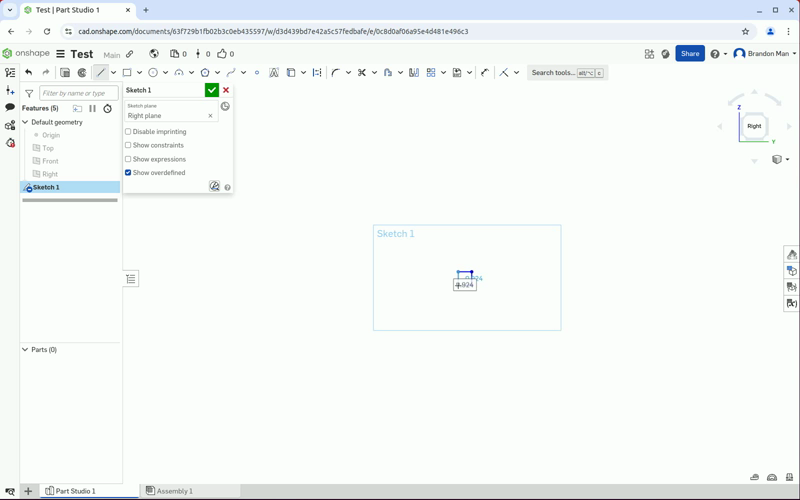
scroll(6)
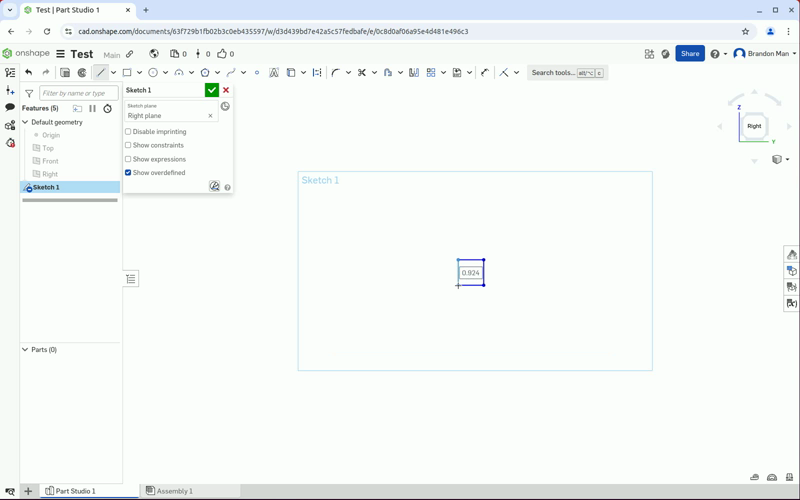
scroll(6)
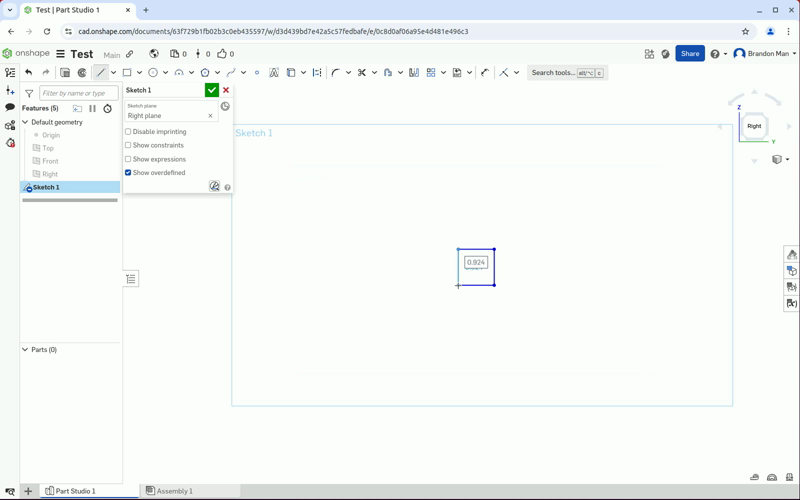
scroll(6)
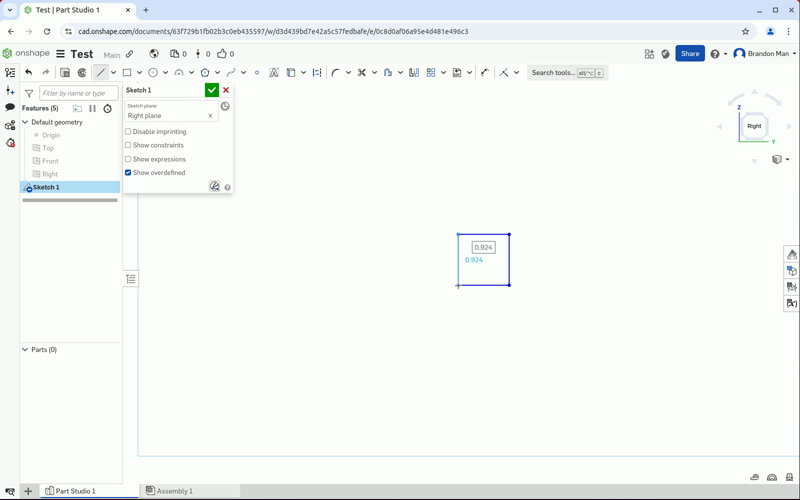
key_up(shift)
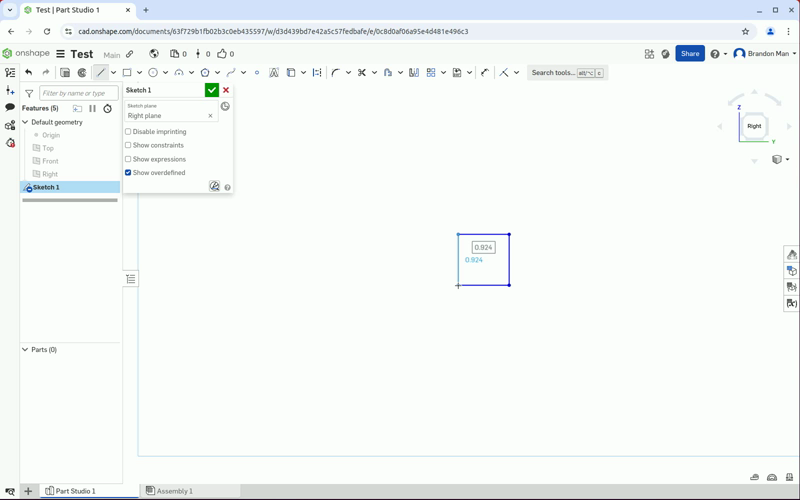
click(458, 285)
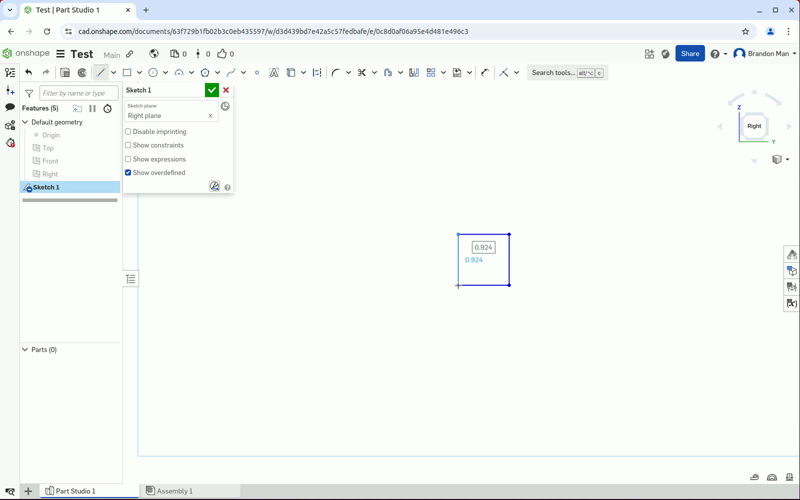
scroll(-6)
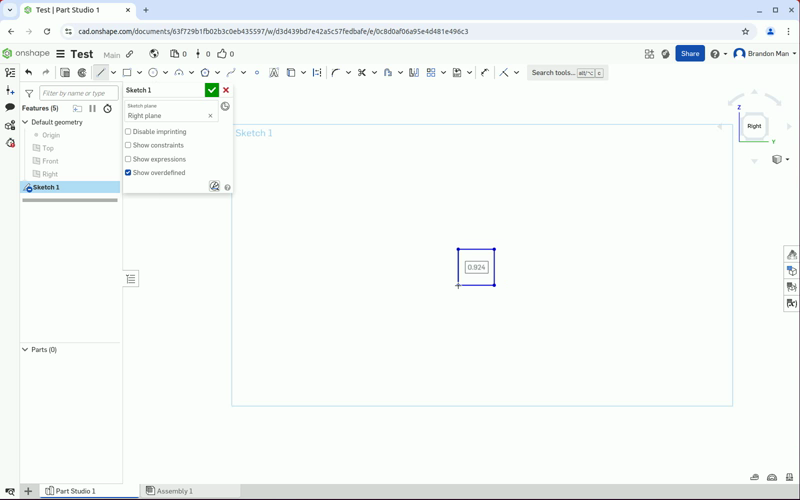
scroll(-6)
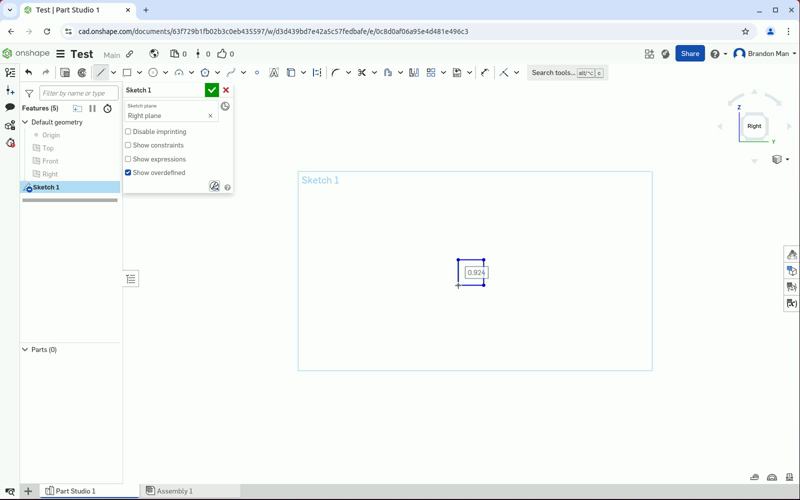
scroll(-6)
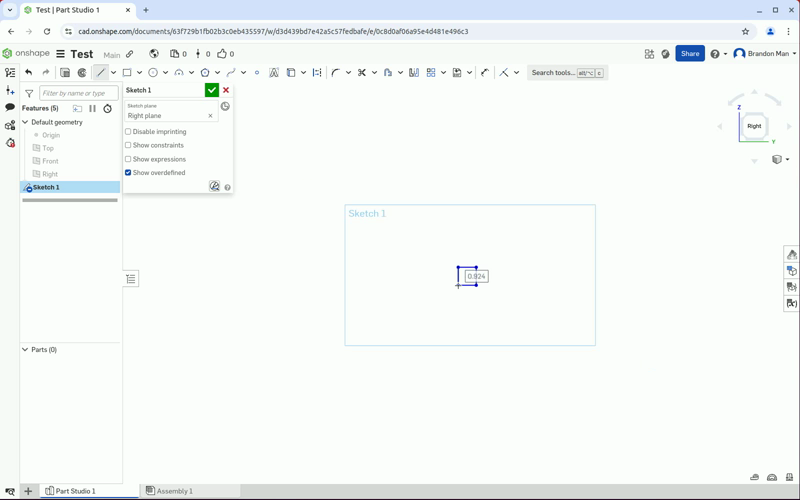
scroll(-6)
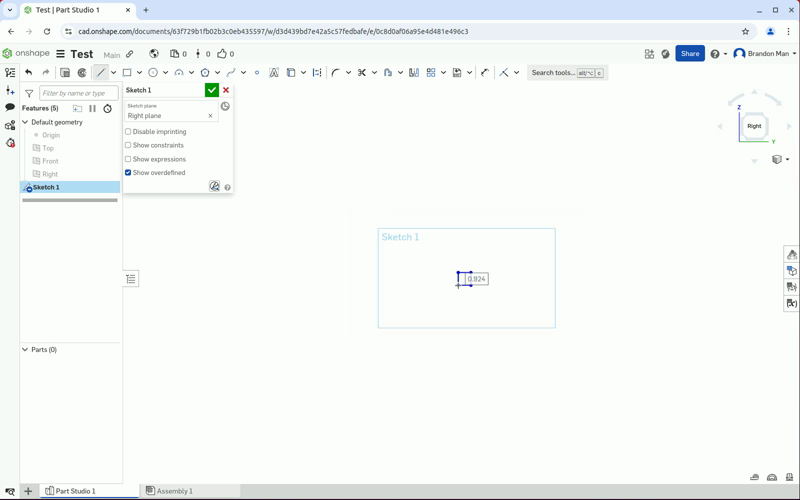
scroll(-6)
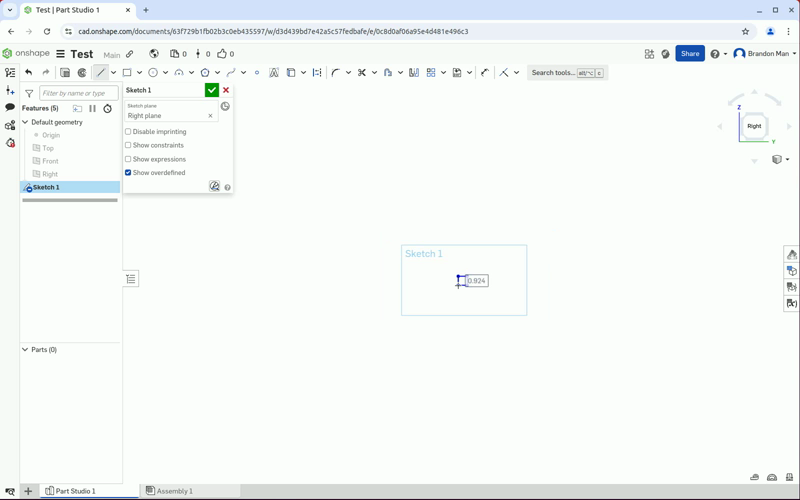
scroll(-6)
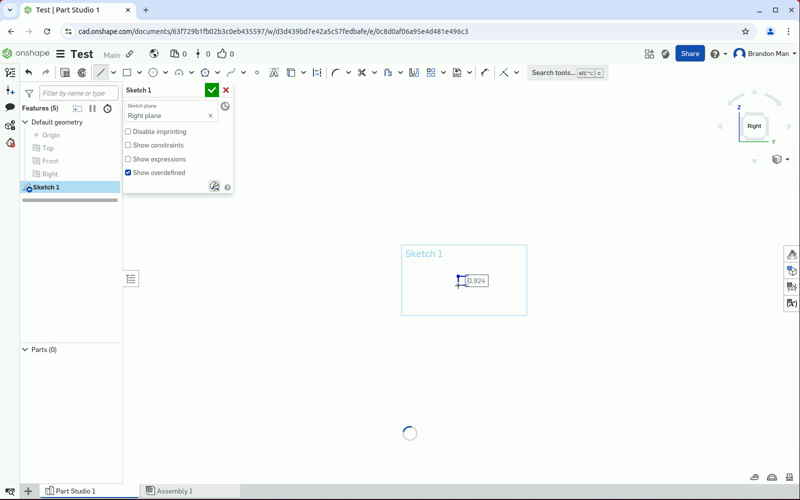
scroll(-6)
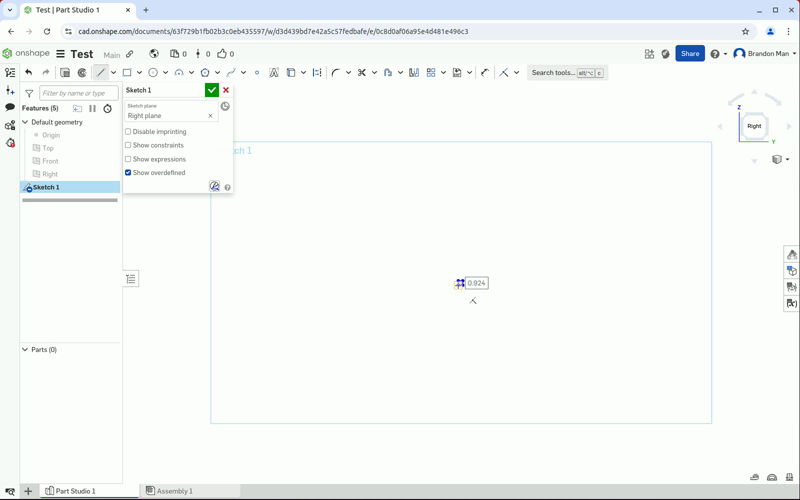
key(esc)
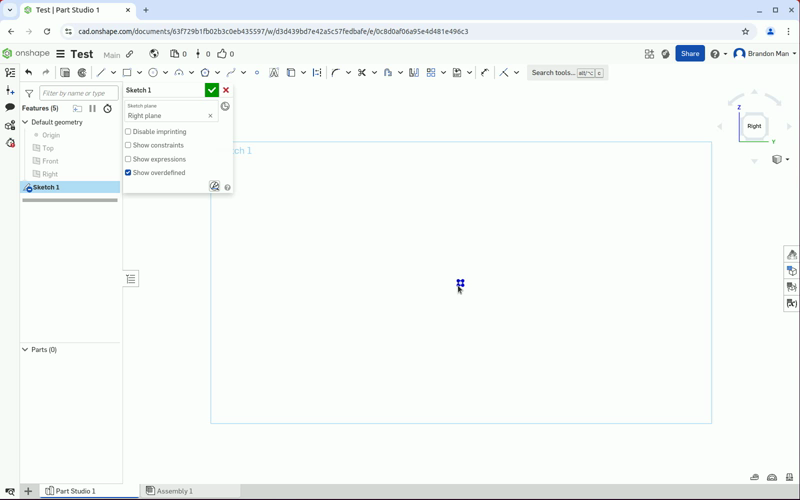
key(l)
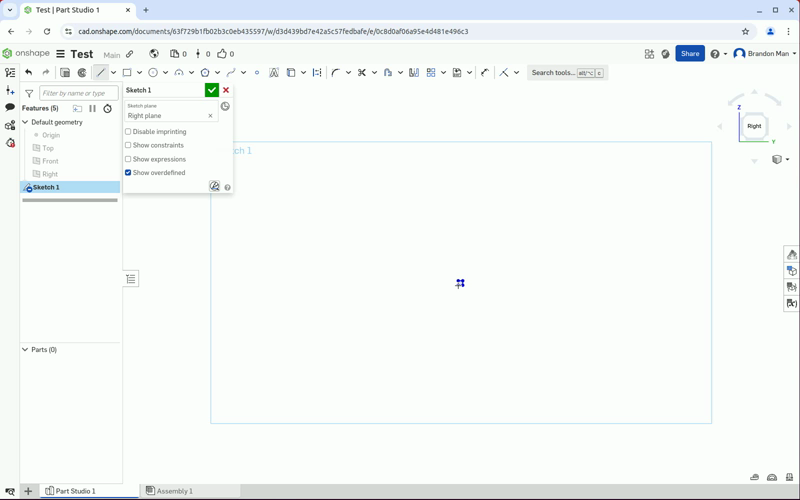
key_down(shift)
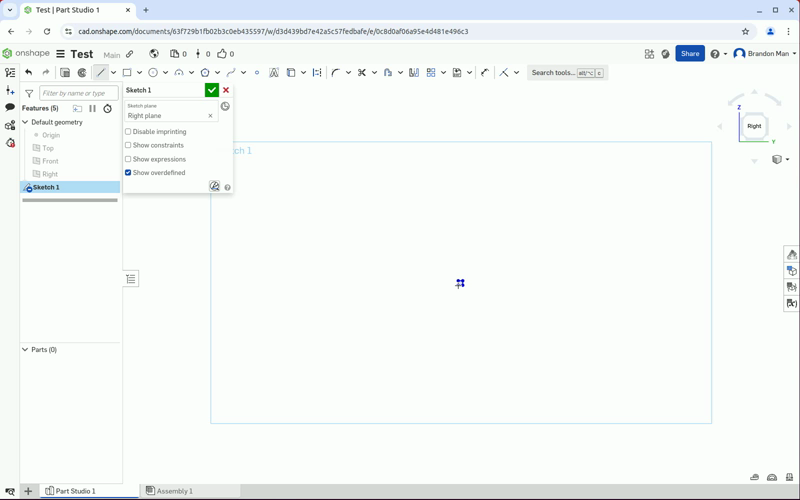
mouse_move(458, 285)
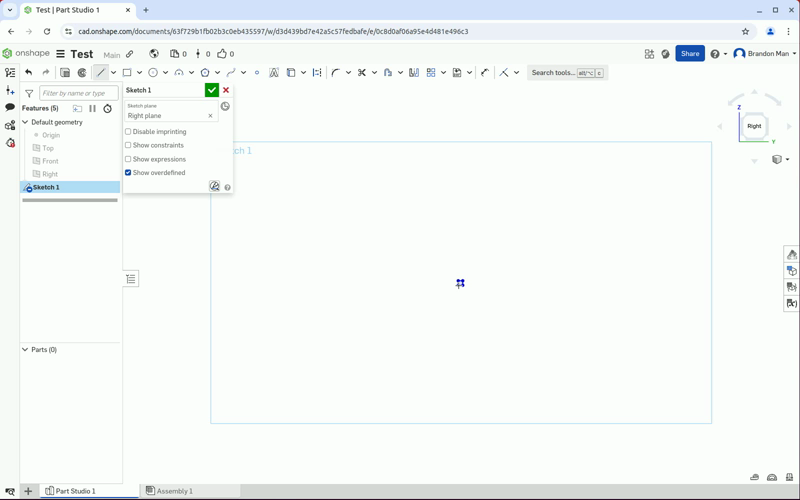
scroll(6)
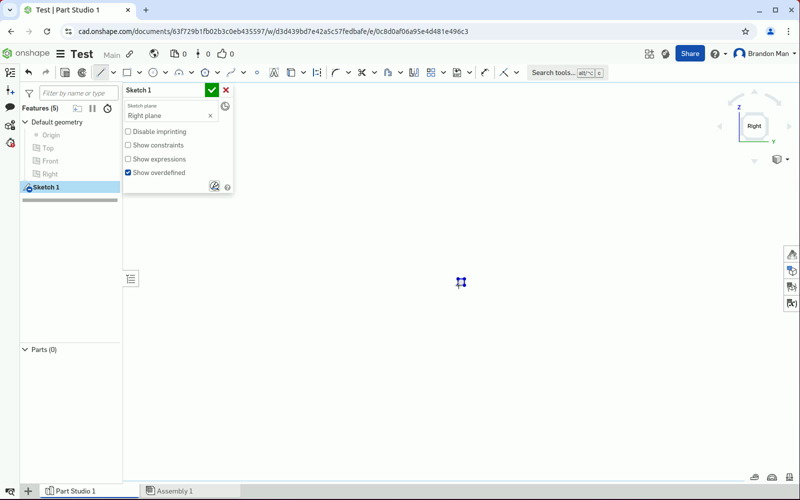
scroll(6)
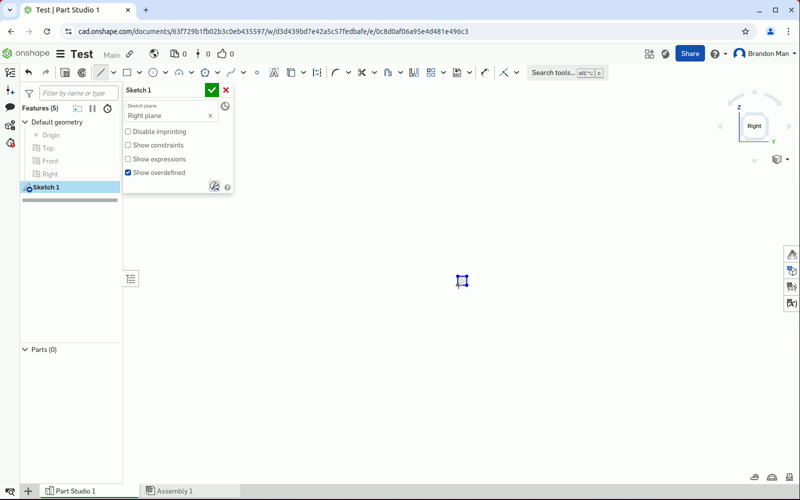
scroll(6)
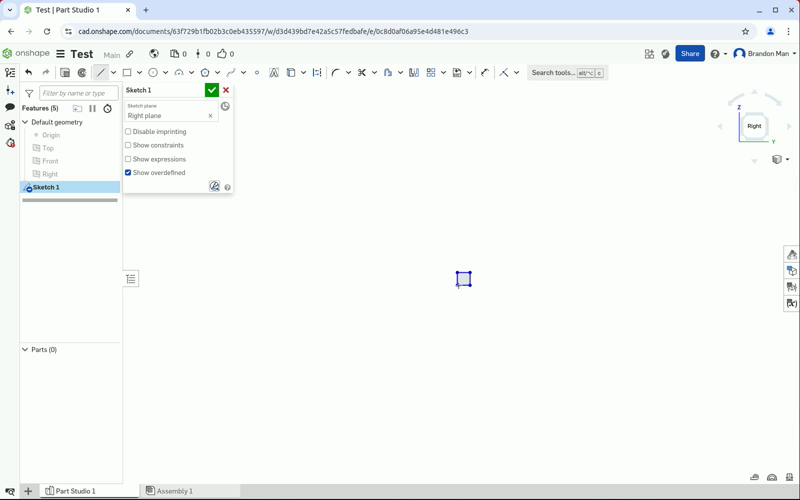
scroll(6)
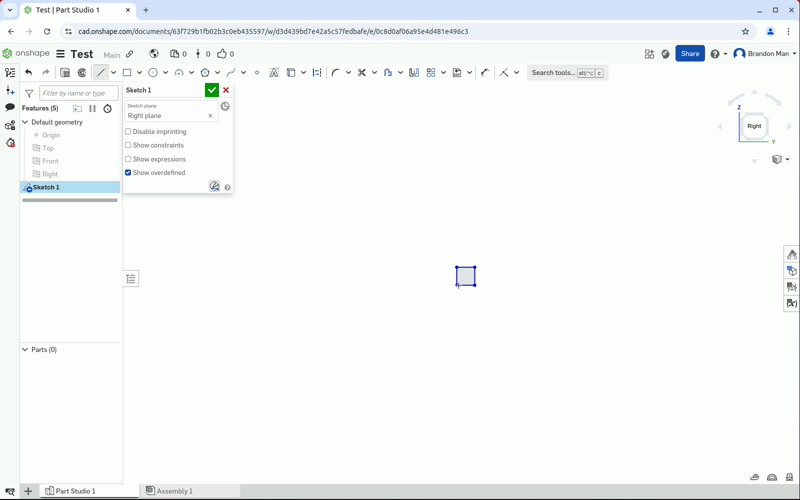
scroll(6)
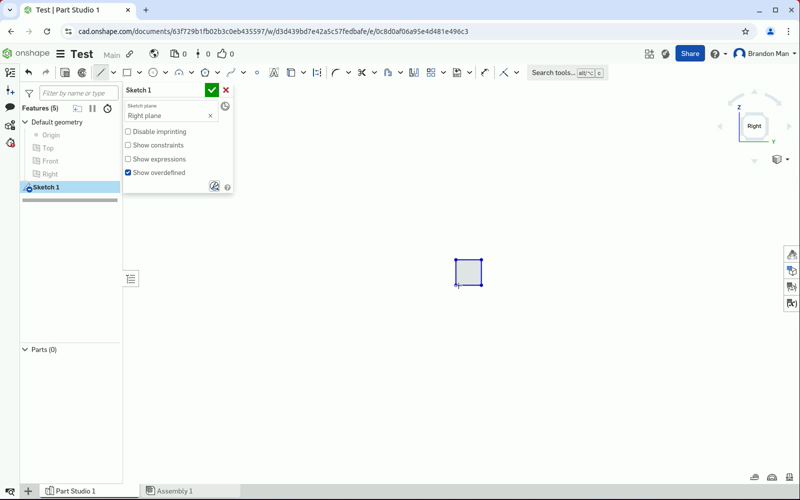
scroll(6)
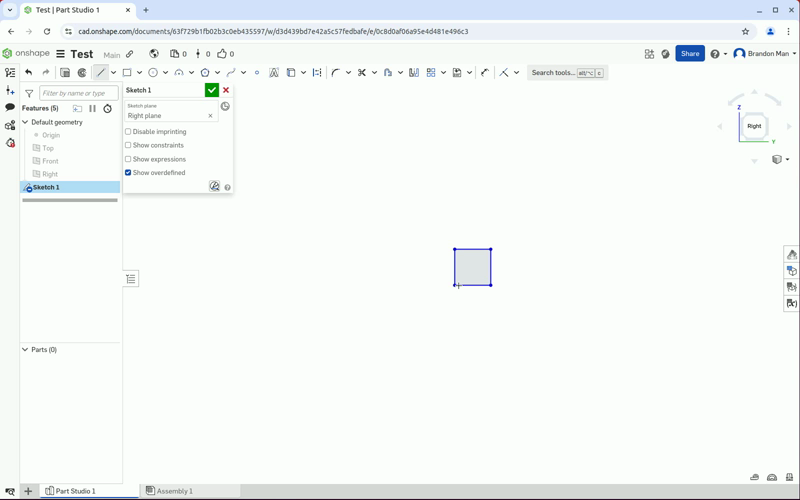
scroll(6)
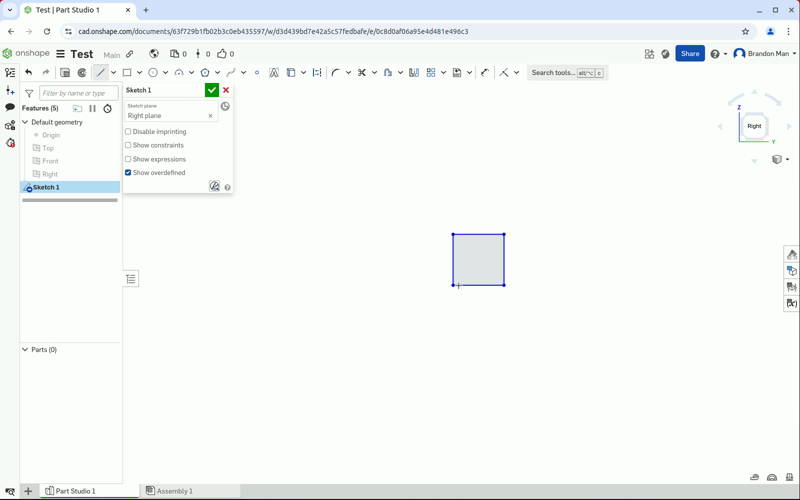
click(458, 285)
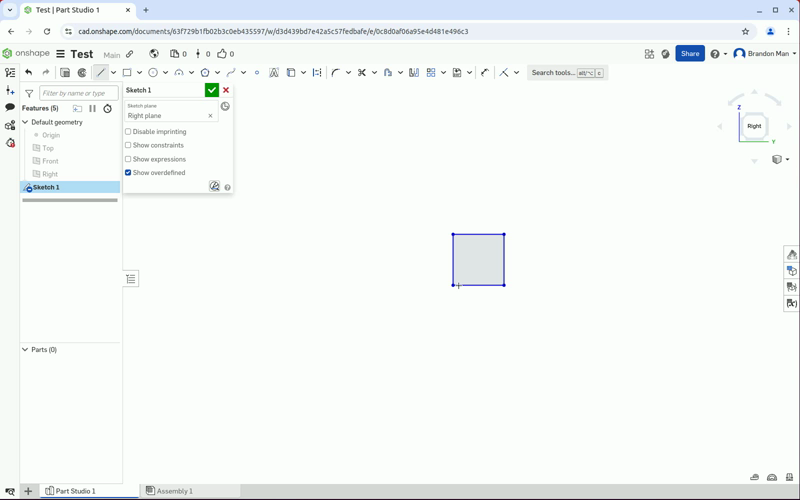
scroll(-6)
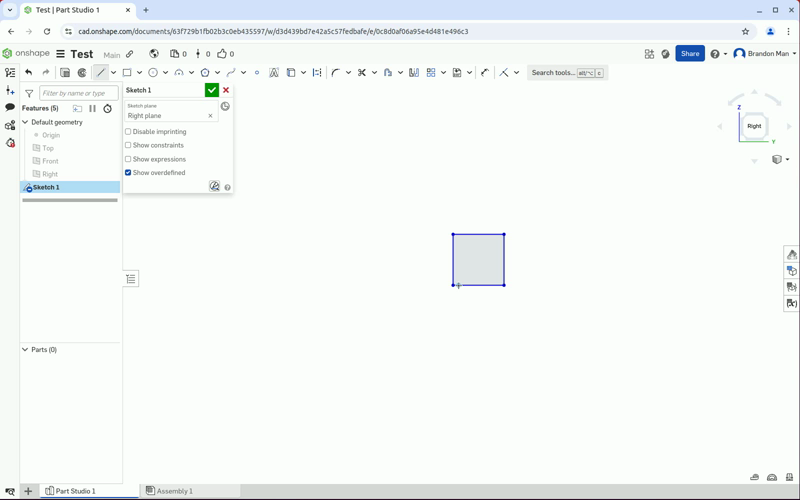
scroll(-6)
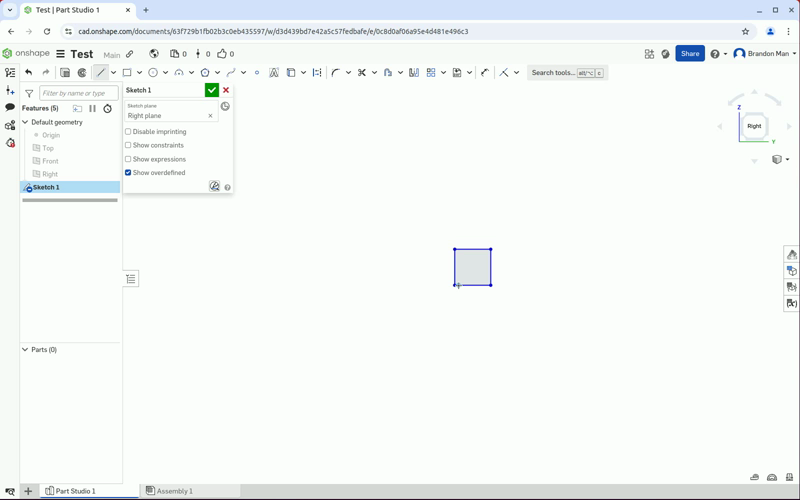
scroll(-6)
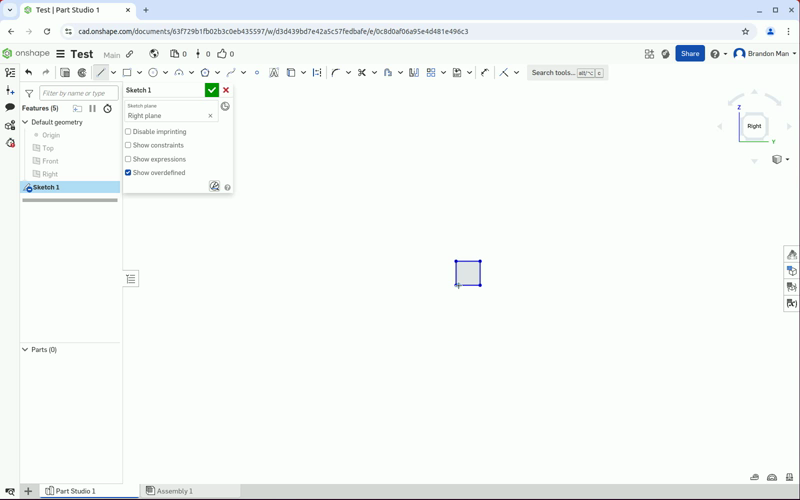
scroll(-6)
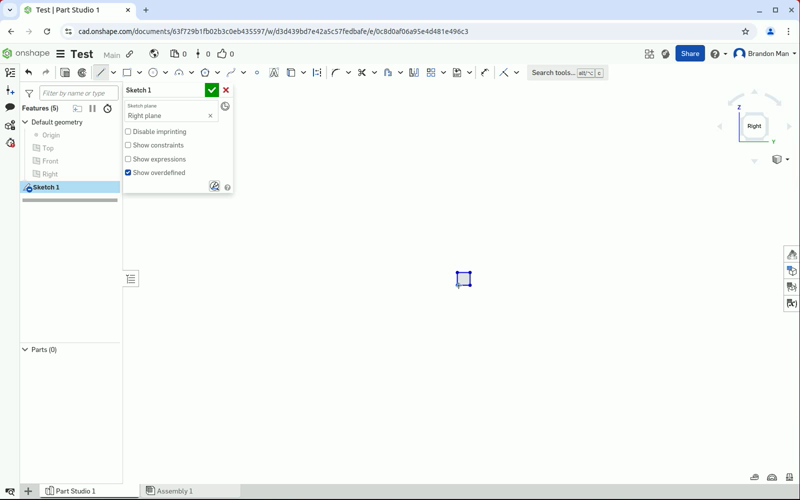
scroll(-6)
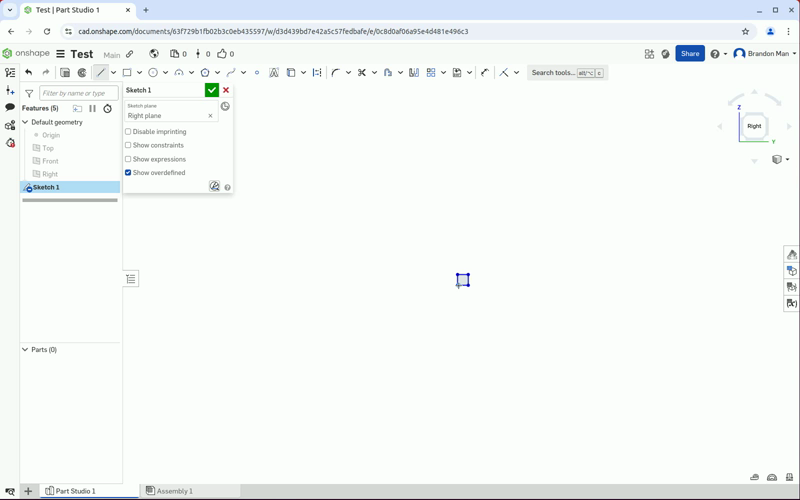
scroll(-6)
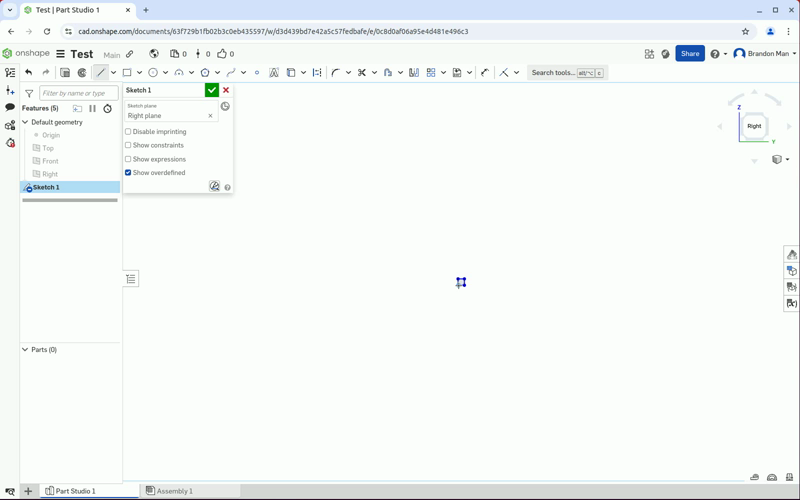
scroll(-6)
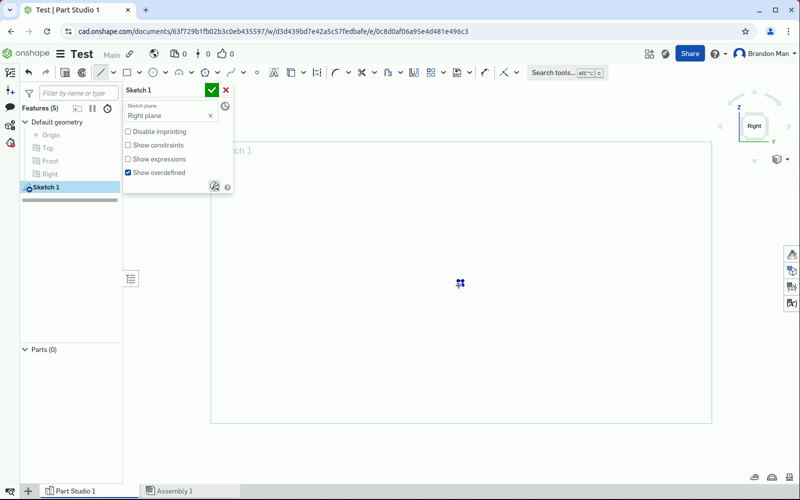
key_up(shift)
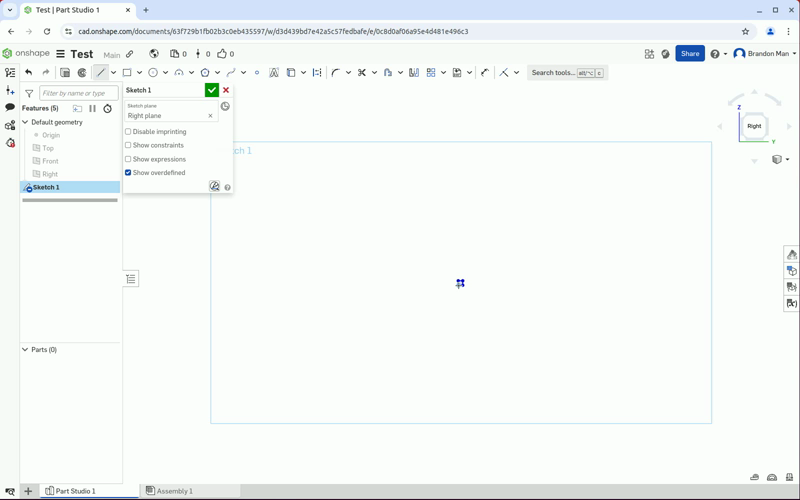
key_down(shift)
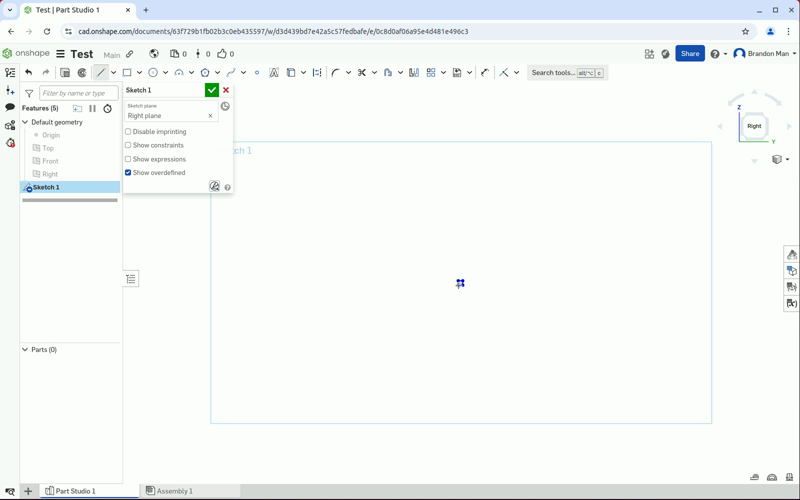
mouse_move(488, 285)
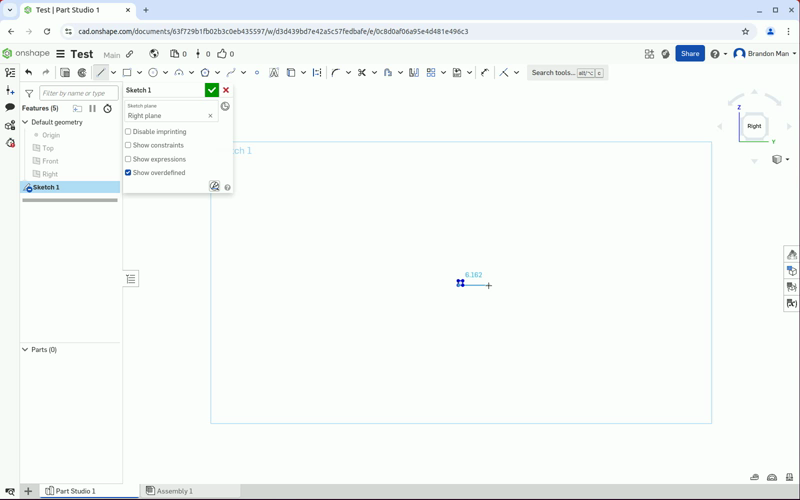
mouse_move(462, 285)
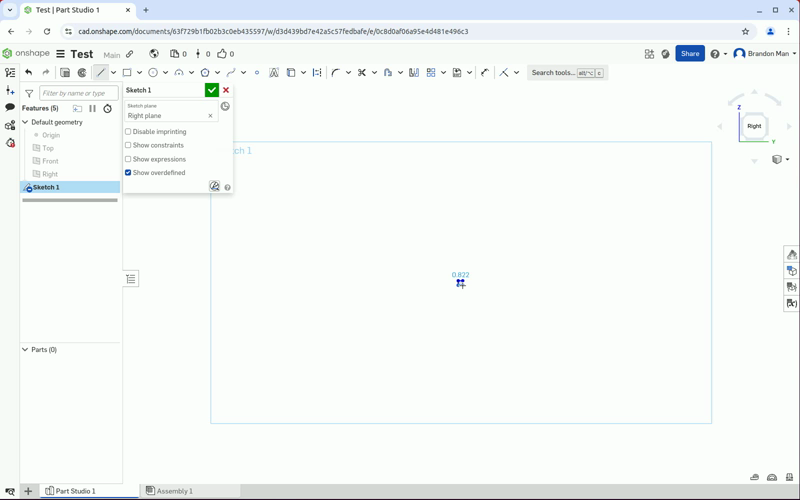
scroll(6)
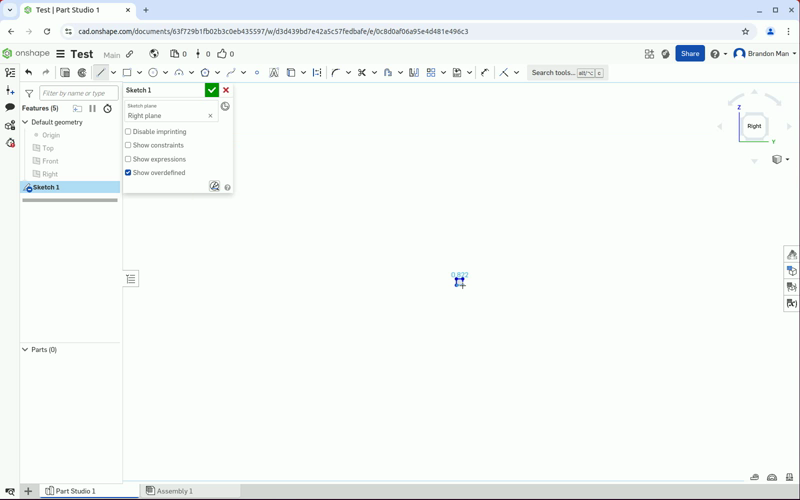
scroll(6)
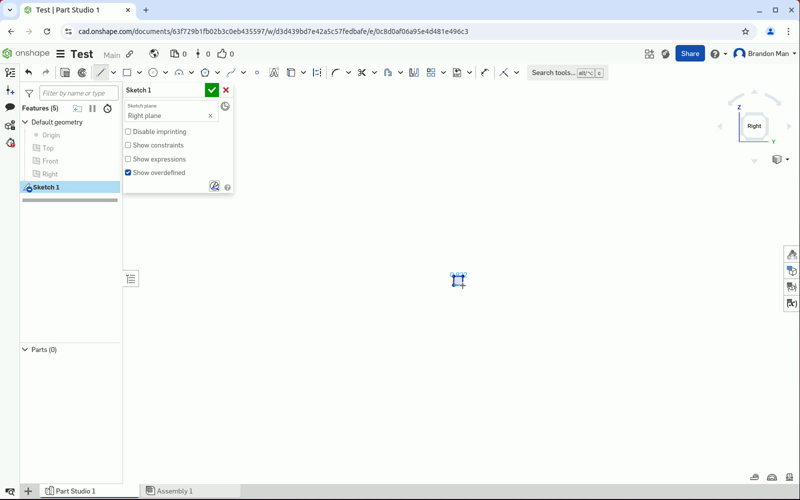
scroll(6)
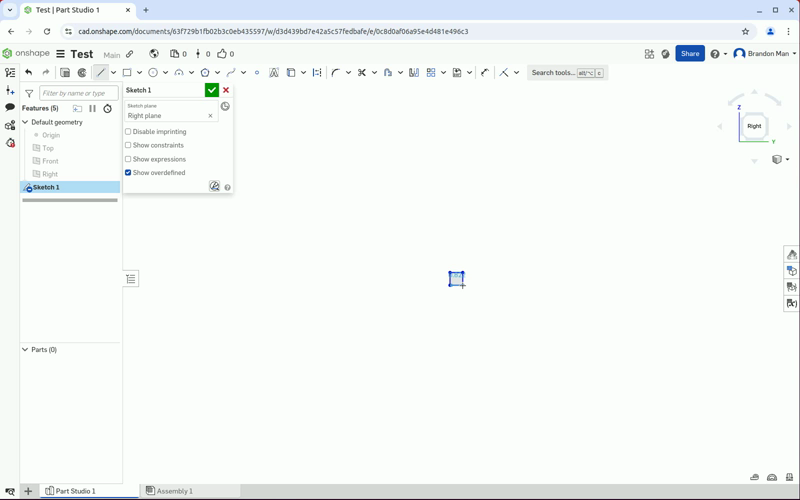
scroll(6)
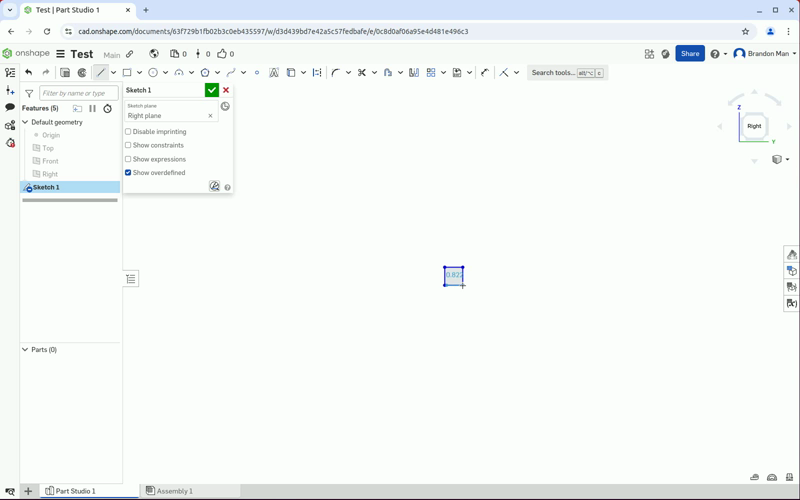
scroll(6)
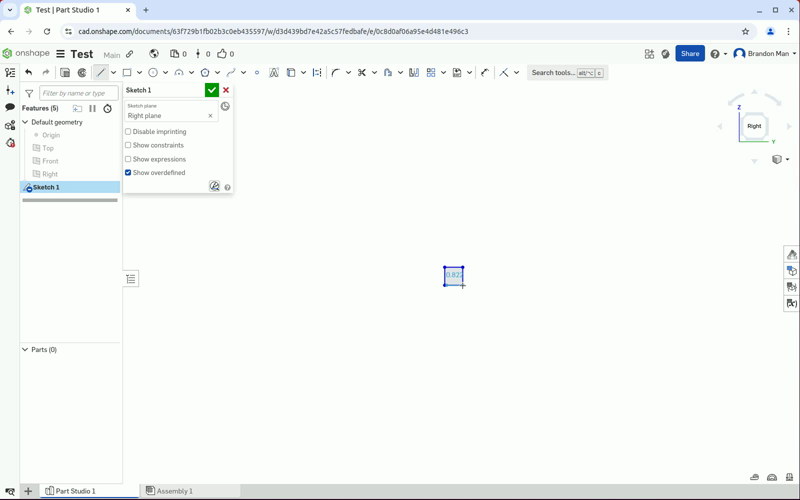
scroll(6)
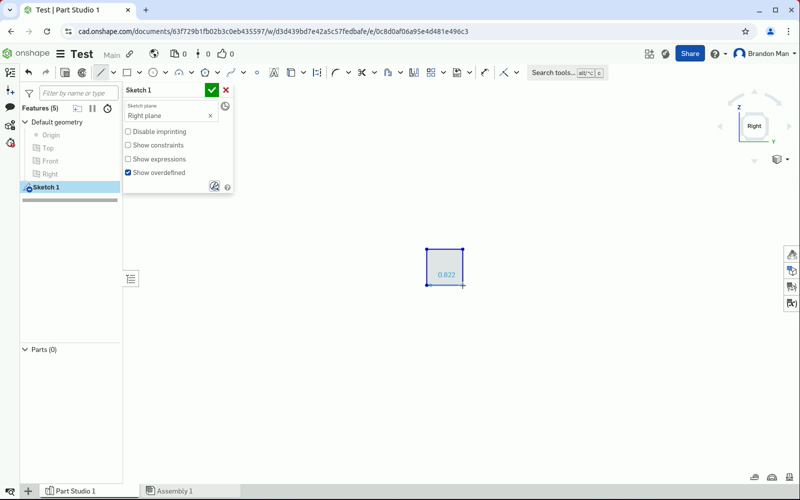
scroll(6)
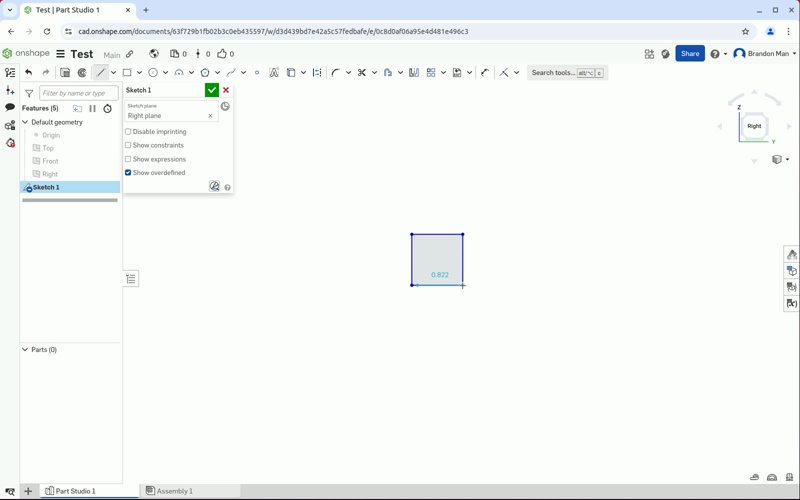
click(462, 285)
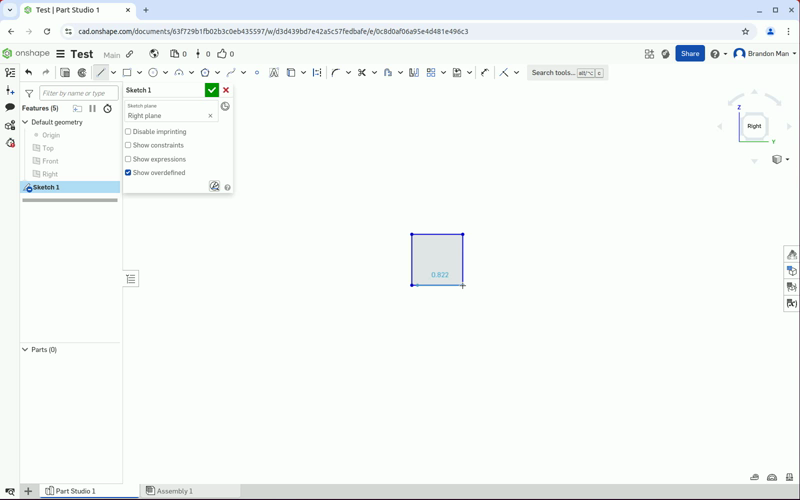
scroll(-6)
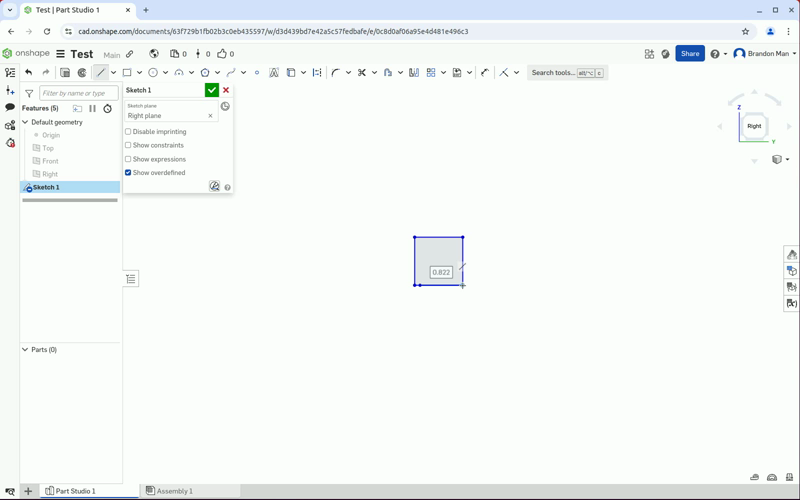
scroll(-6)
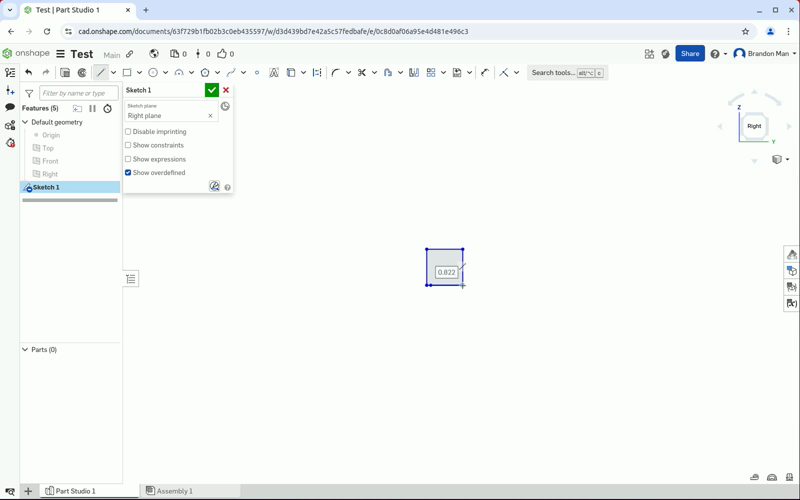
scroll(-6)
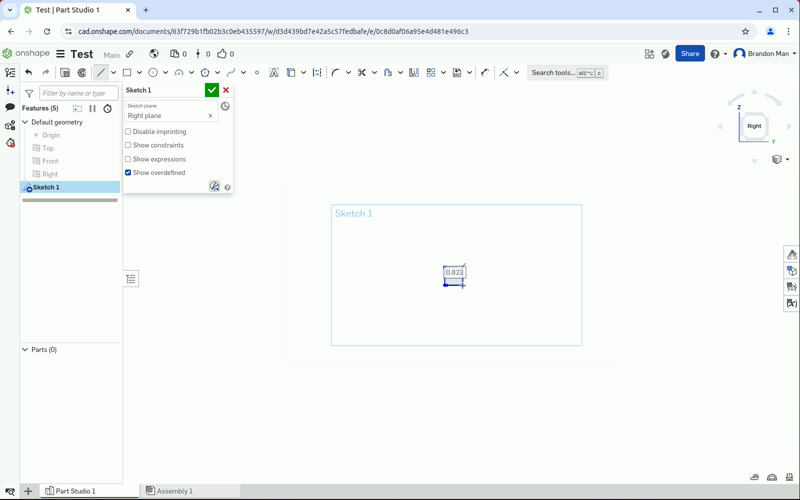
scroll(-6)
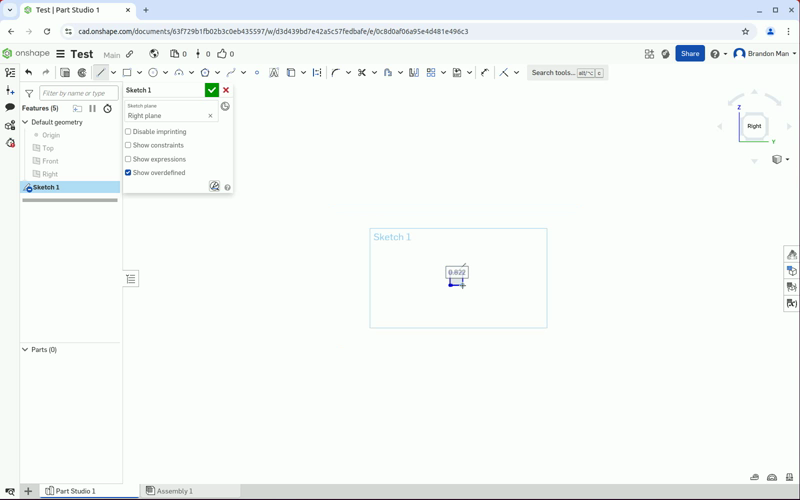
scroll(-6)
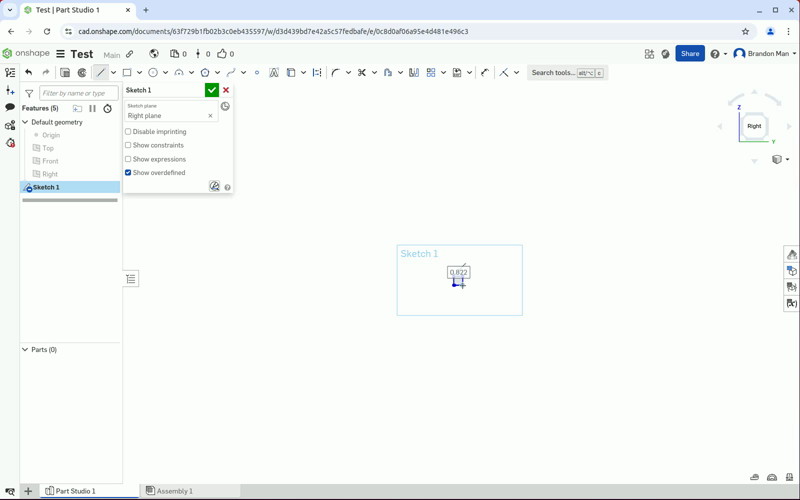
scroll(-6)
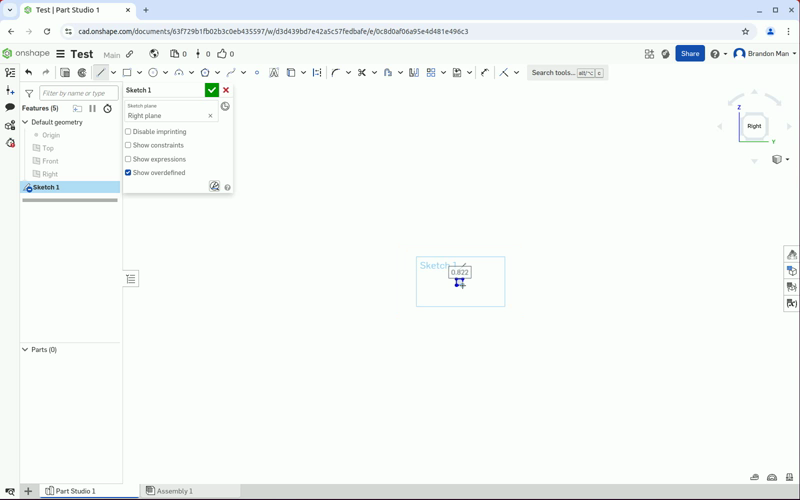
scroll(-6)
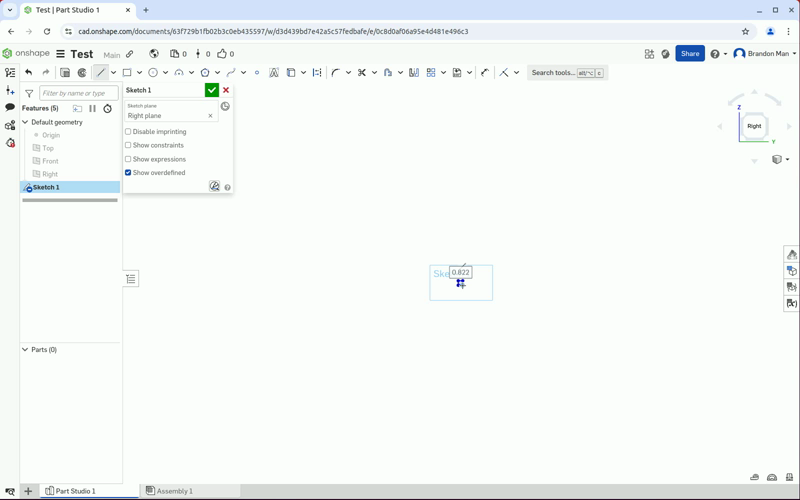
key_up(shift)
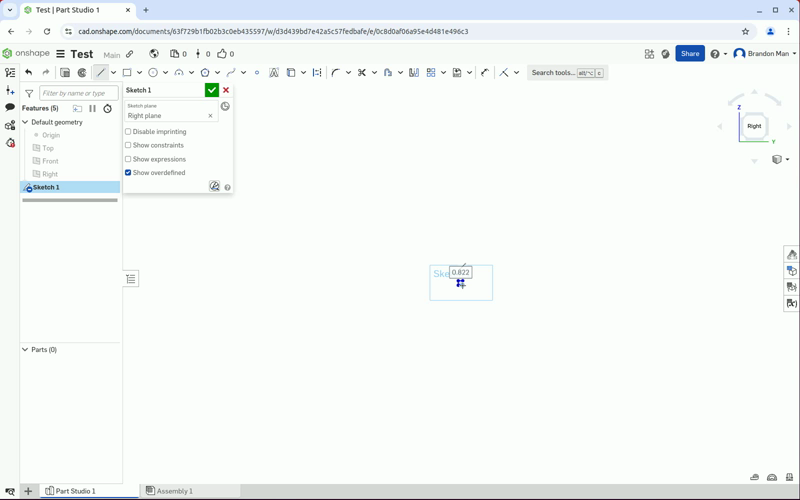
key_down(shift)
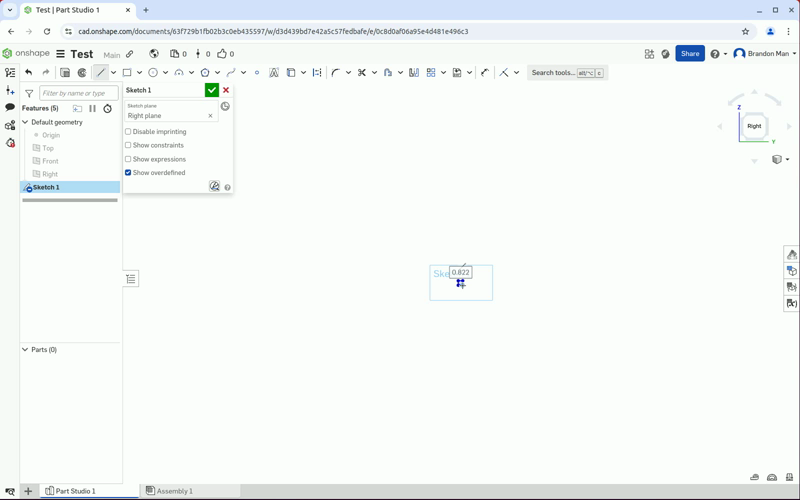
mouse_move(492, 285)
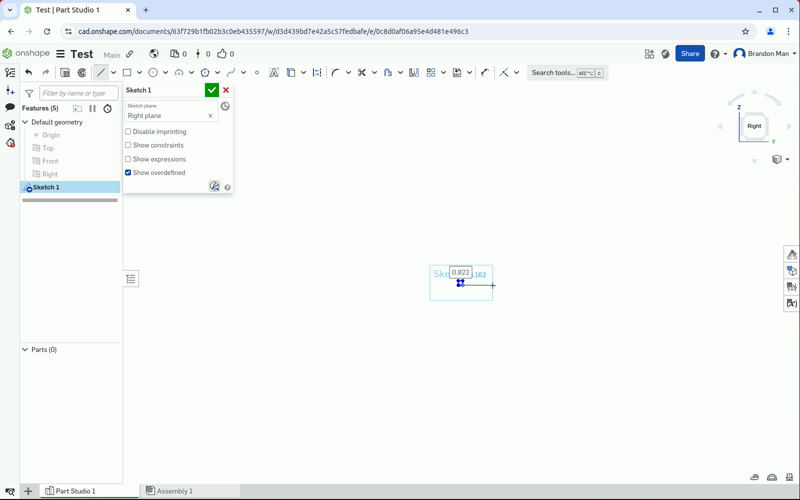
mouse_move(462, 280)
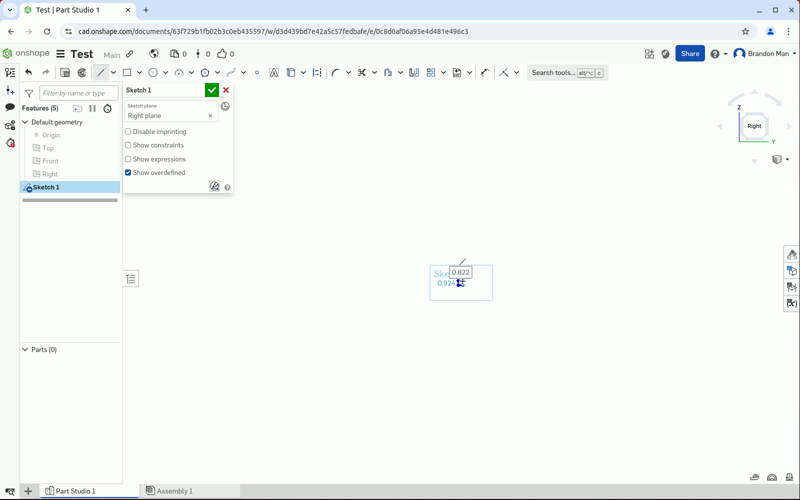
scroll(6)
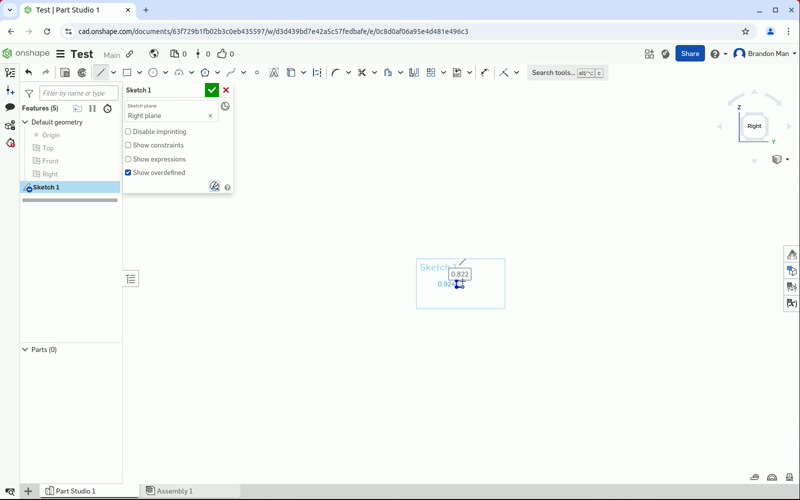
scroll(6)
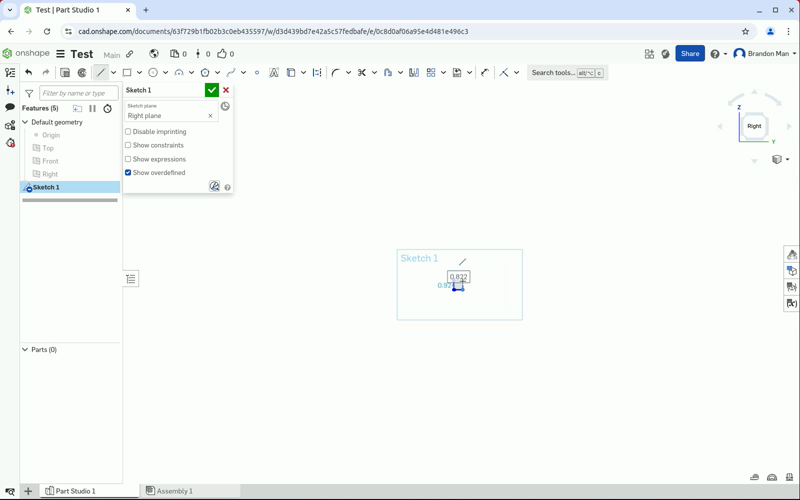
scroll(6)
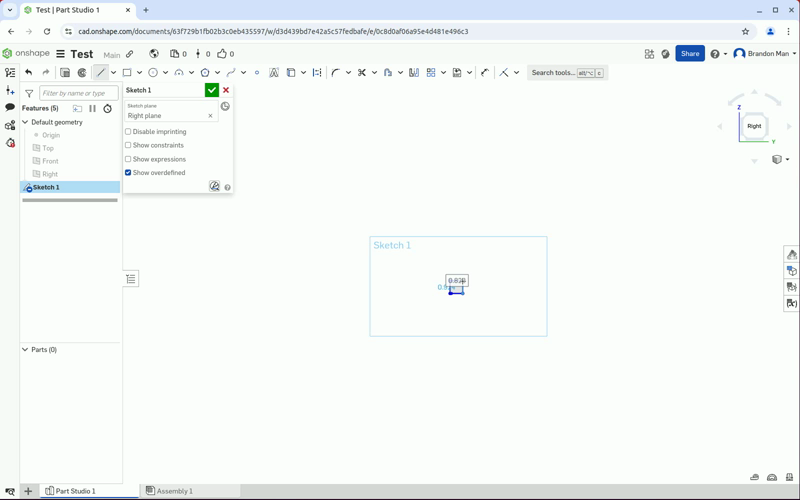
scroll(6)
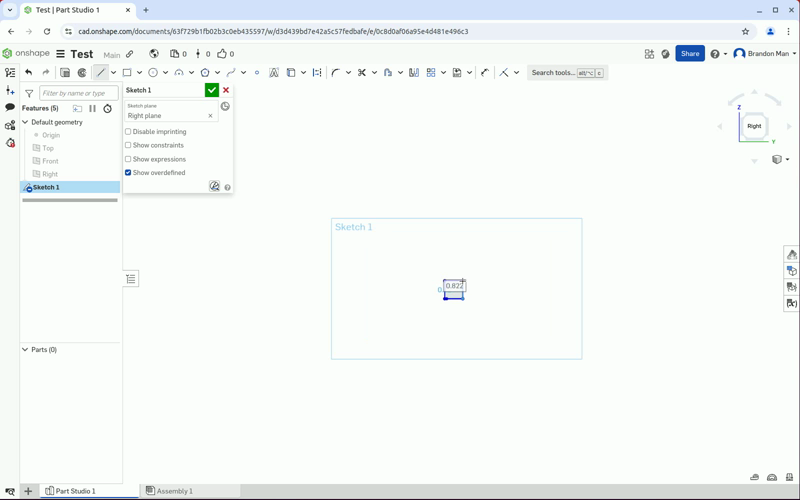
scroll(6)
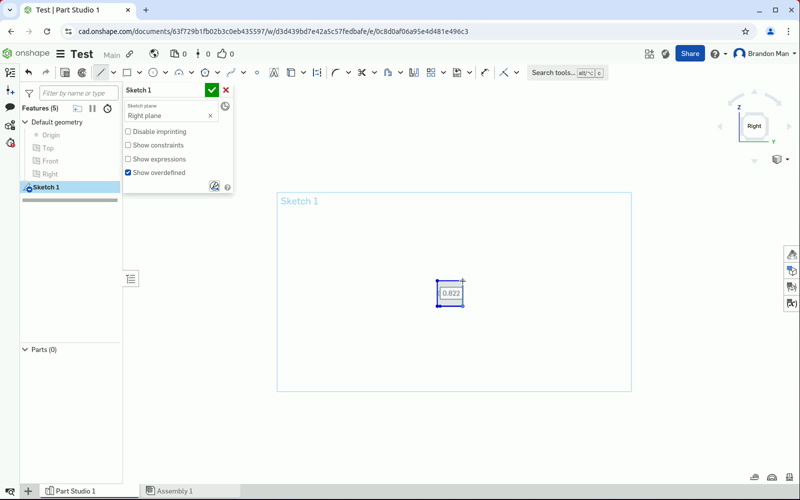
scroll(6)
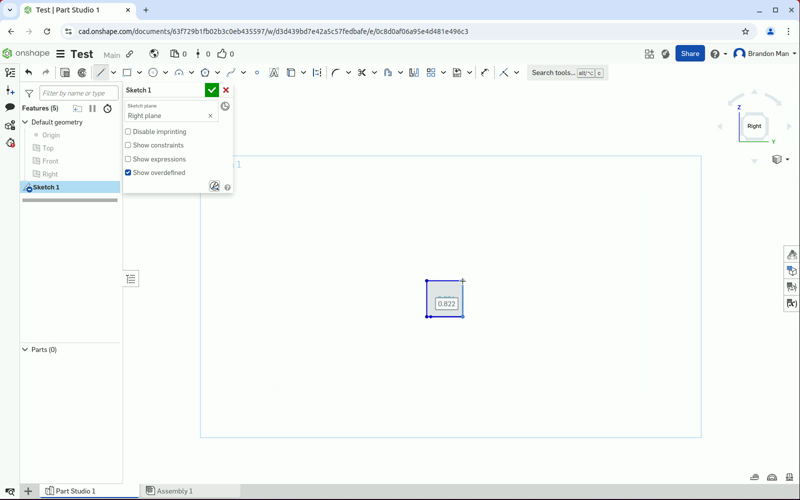
scroll(6)
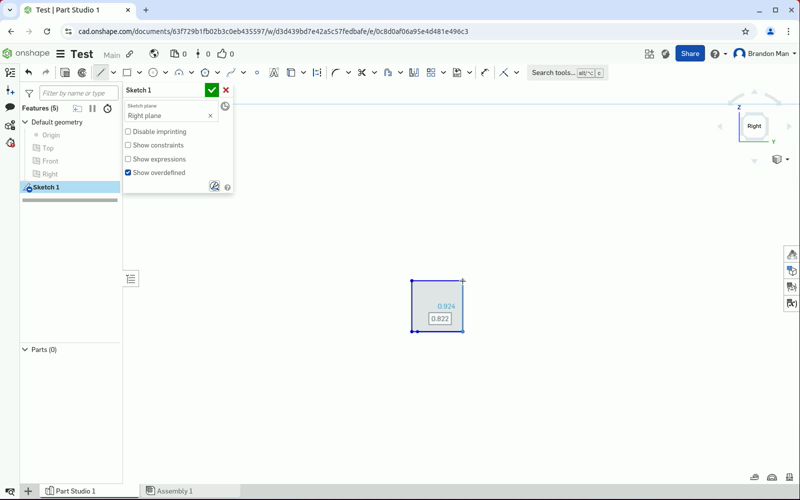
click(462, 280)
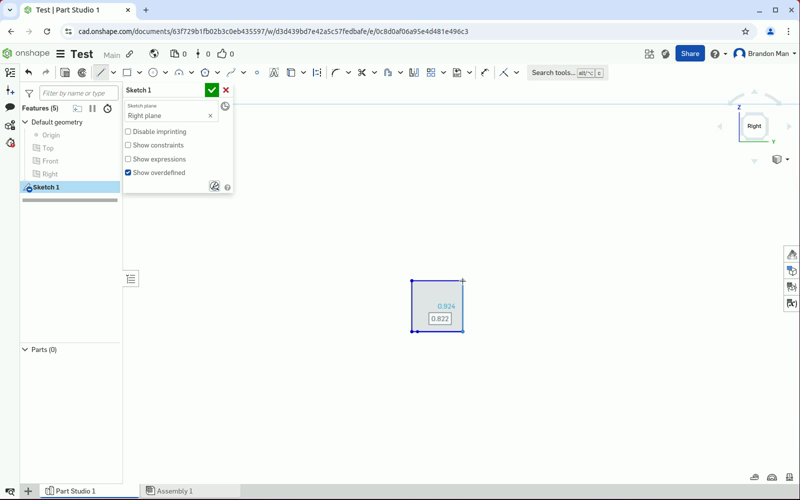
scroll(-6)
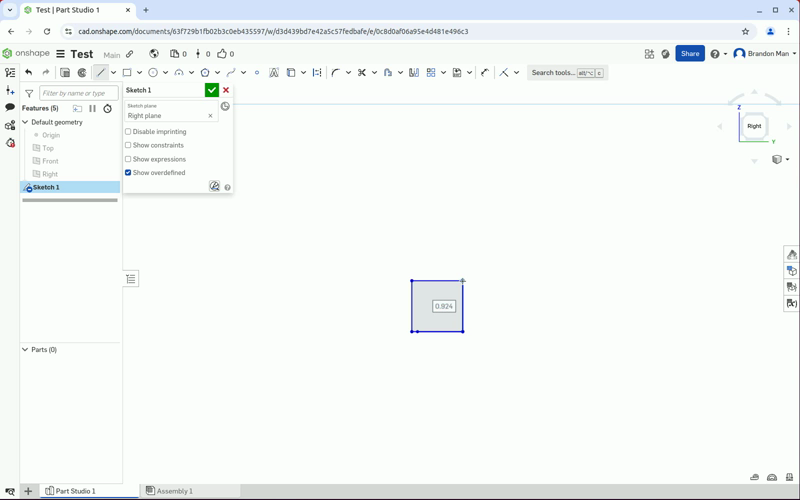
scroll(-6)
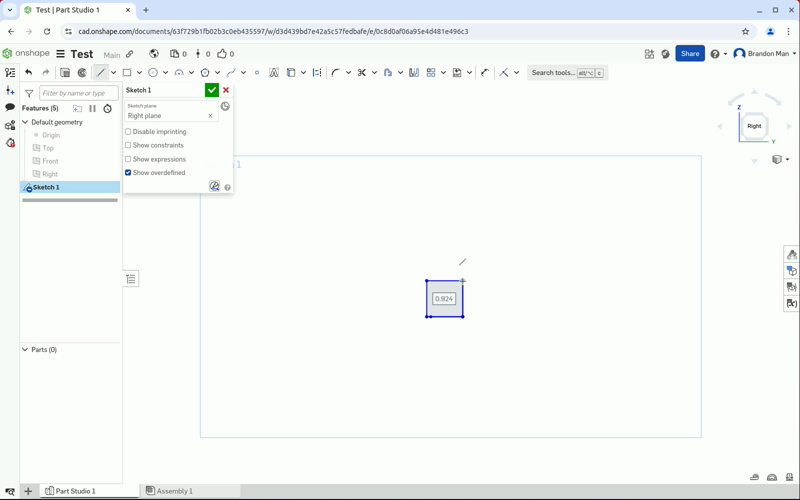
scroll(-6)
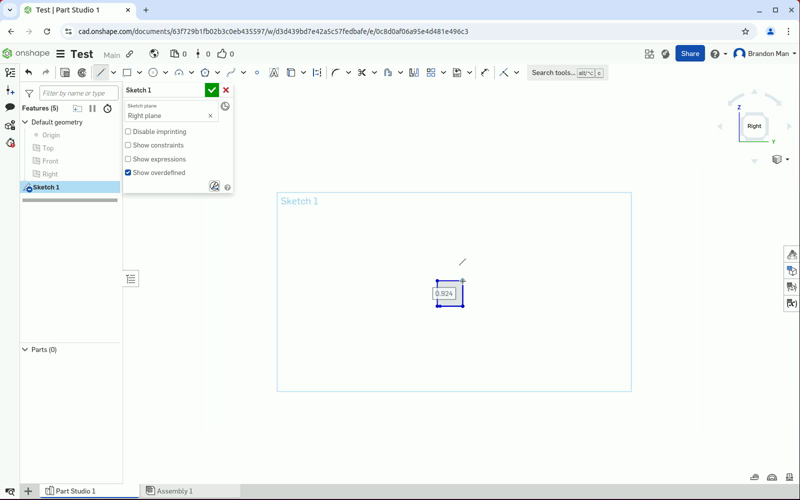
scroll(-6)
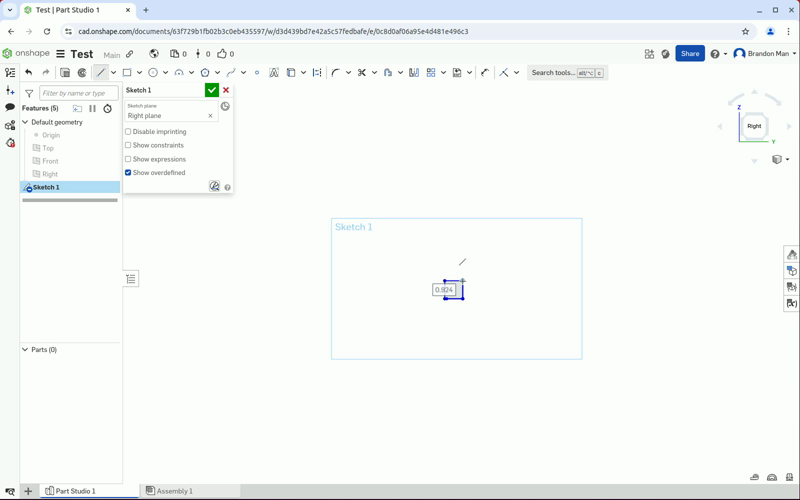
scroll(-6)
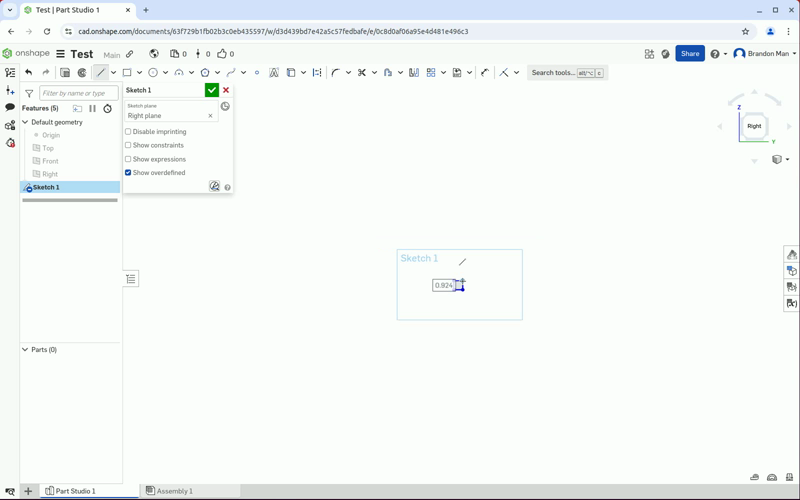
scroll(-6)
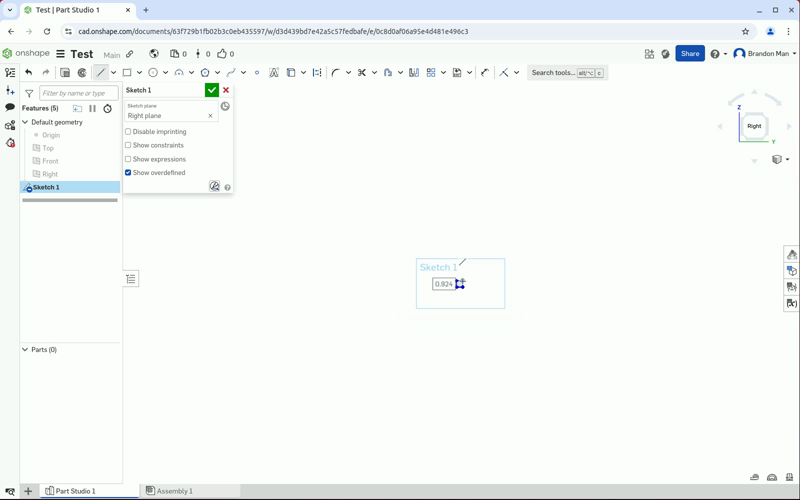
scroll(-6)
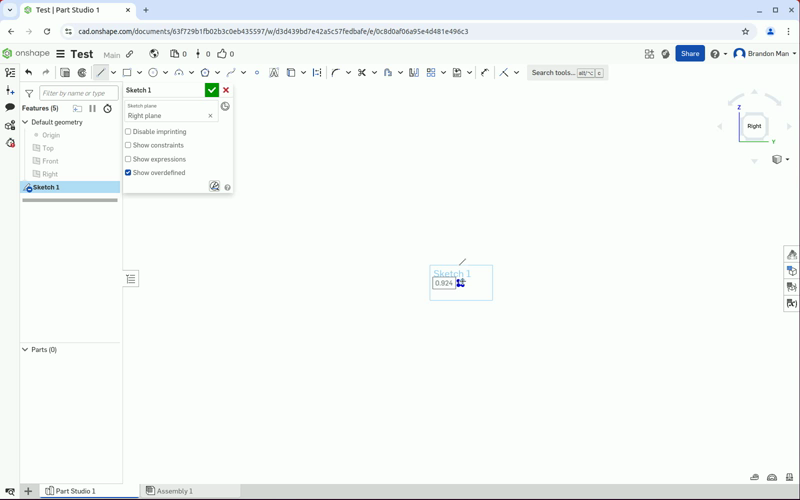
key_up(shift)
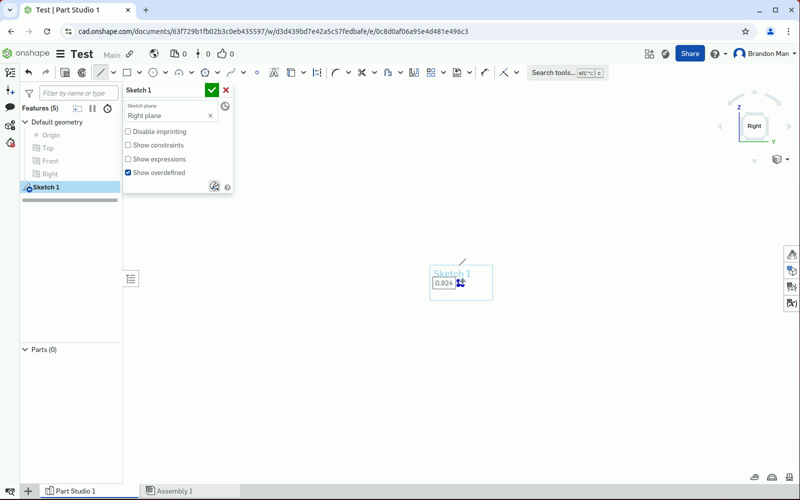
key_down(shift)
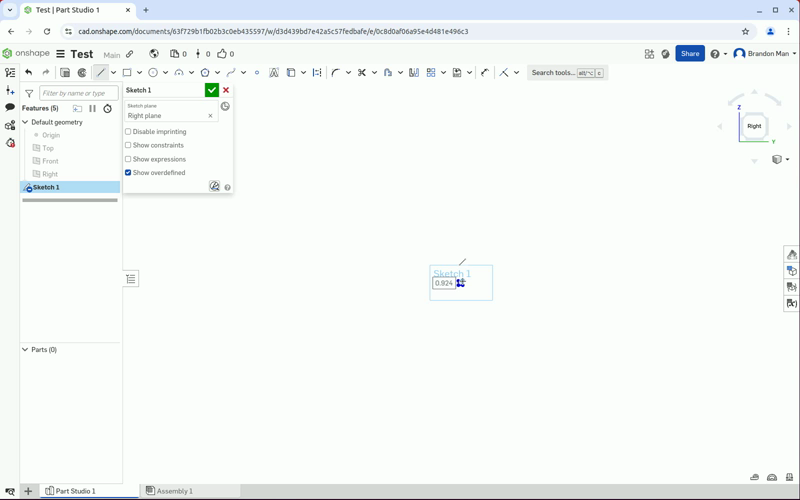
mouse_move(492, 280)
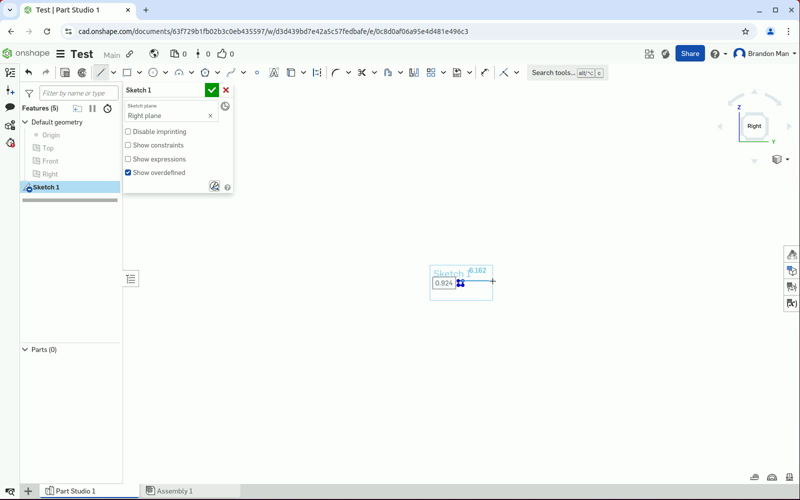
mouse_move(458, 280)
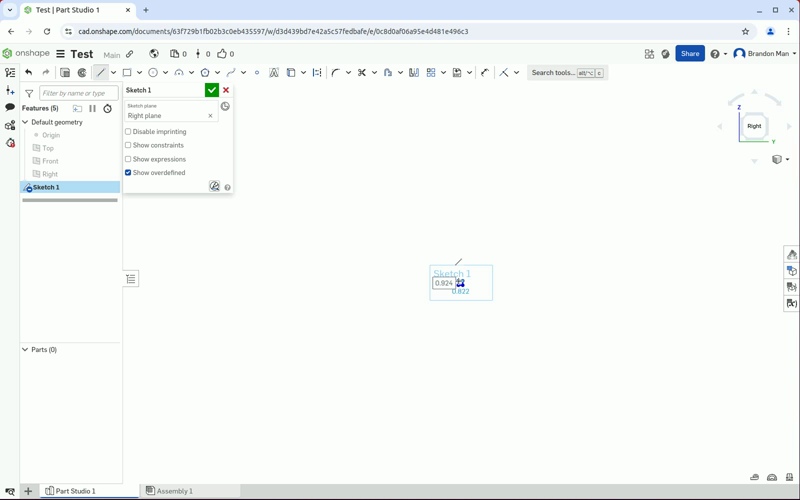
scroll(6)
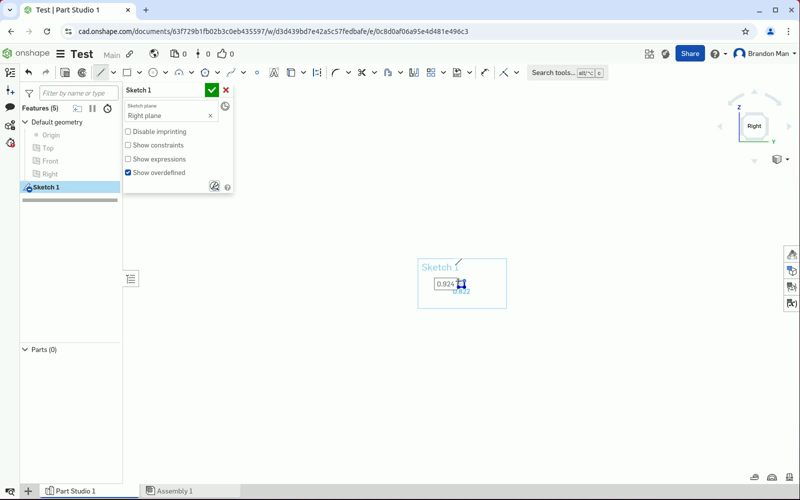
scroll(6)
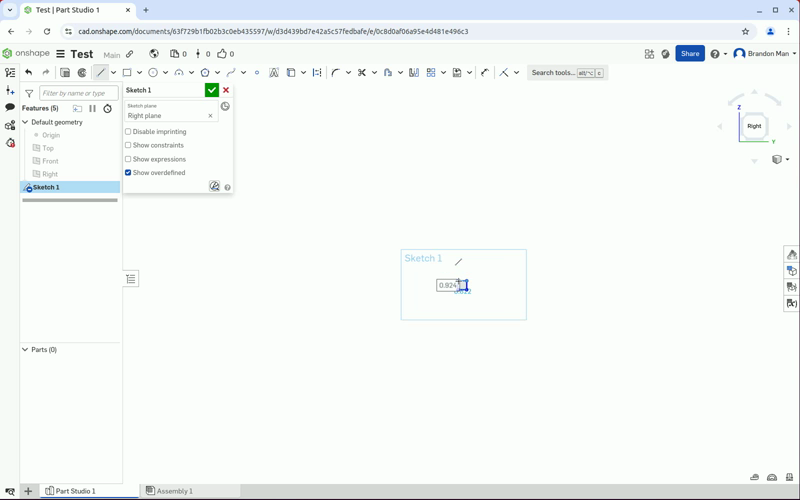
scroll(6)
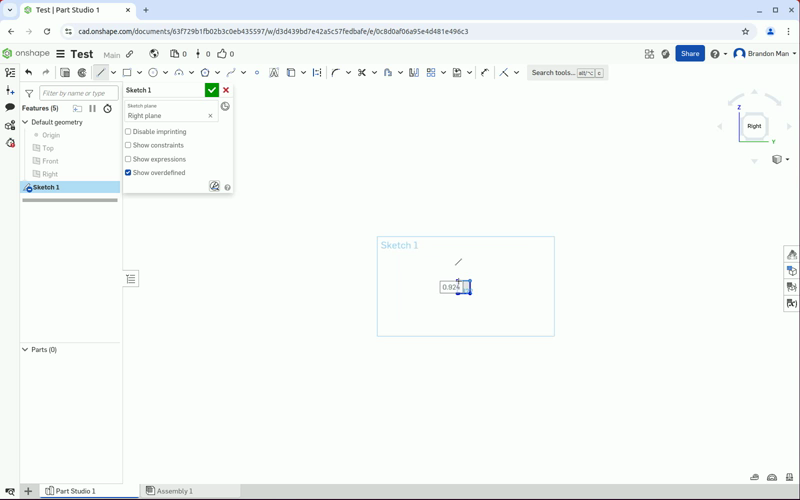
scroll(6)
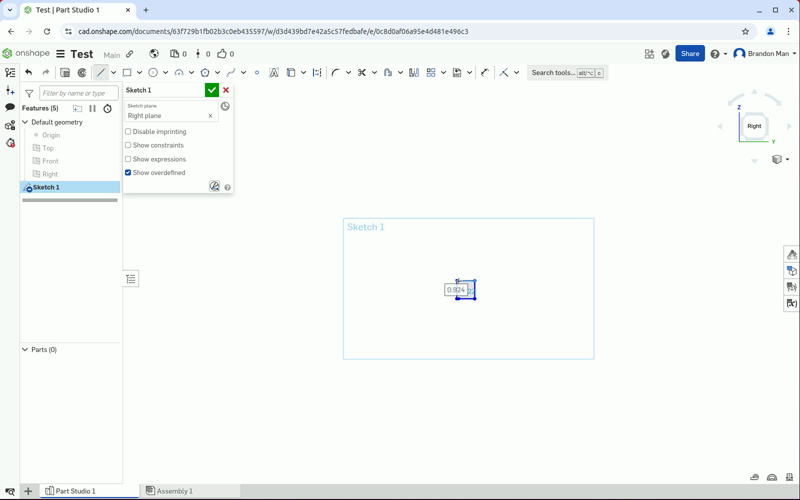
scroll(6)
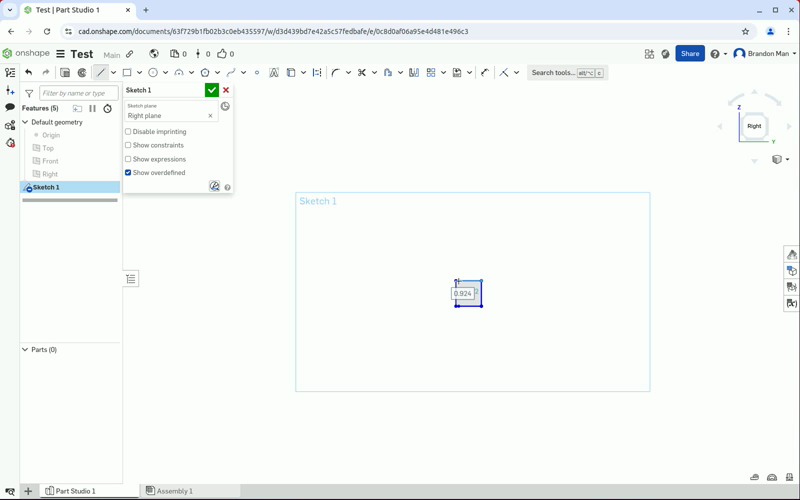
scroll(6)
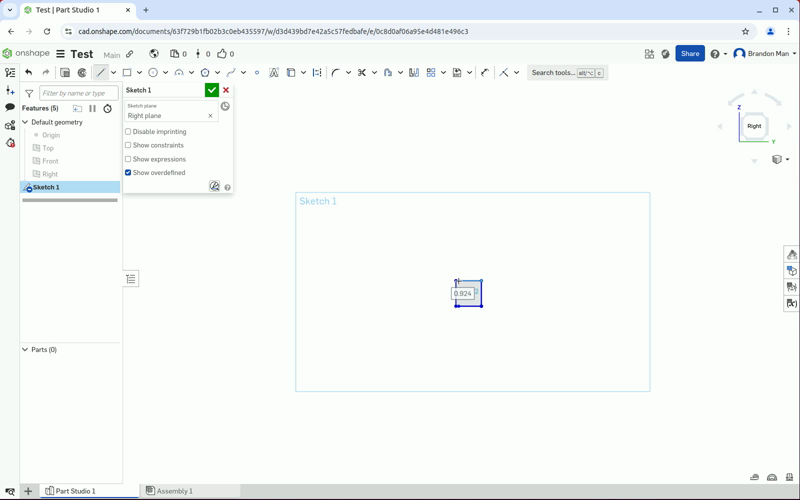
scroll(6)
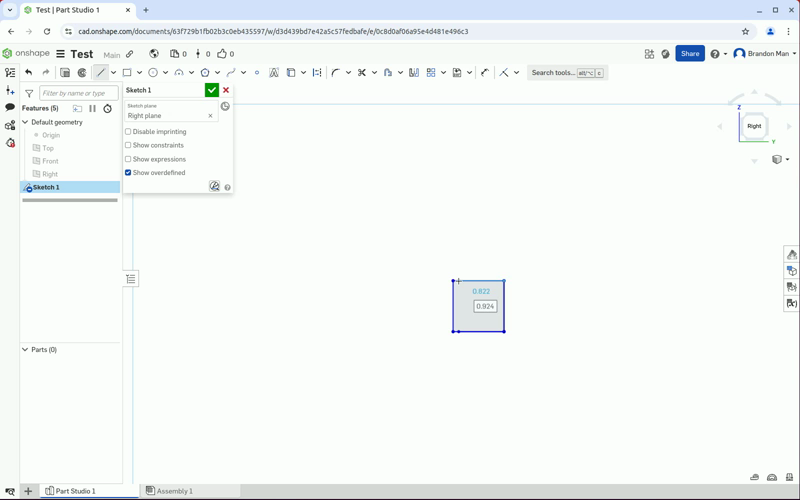
click(458, 280)
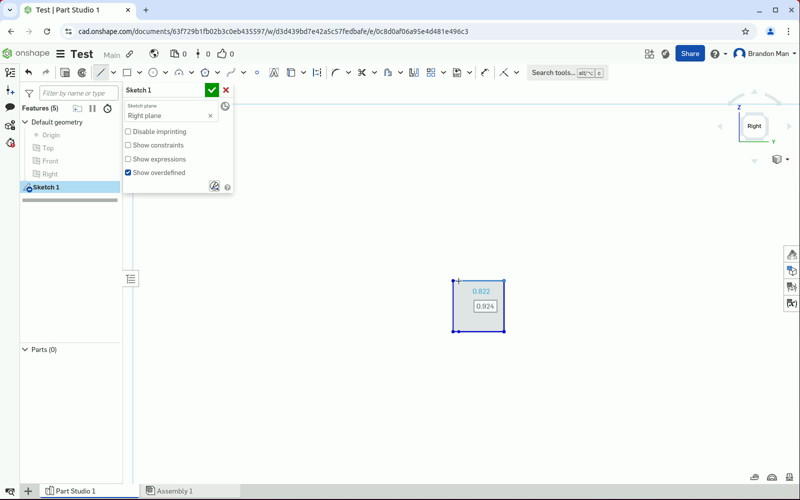
scroll(-6)
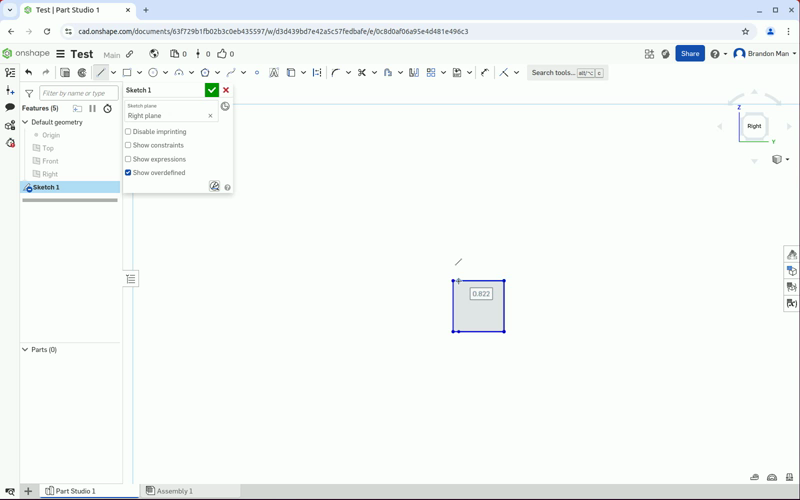
scroll(-6)
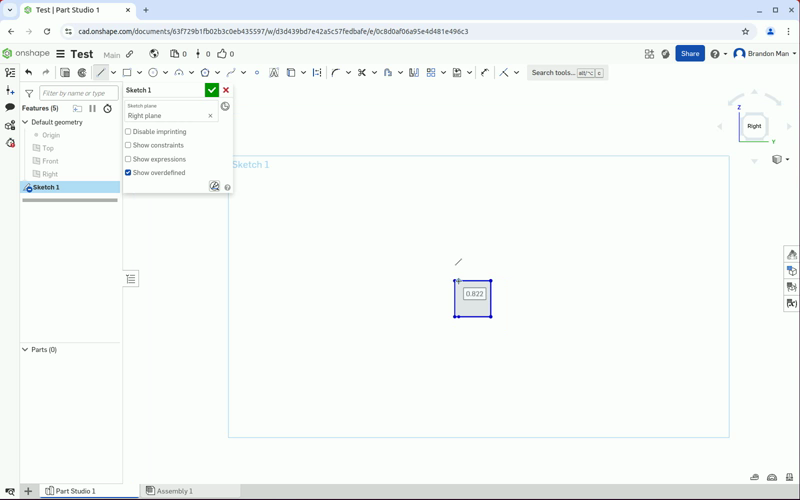
scroll(-6)
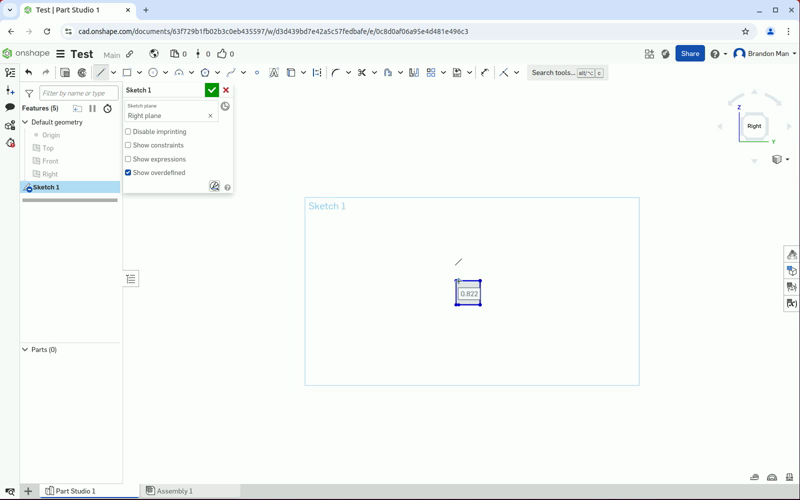
scroll(-6)
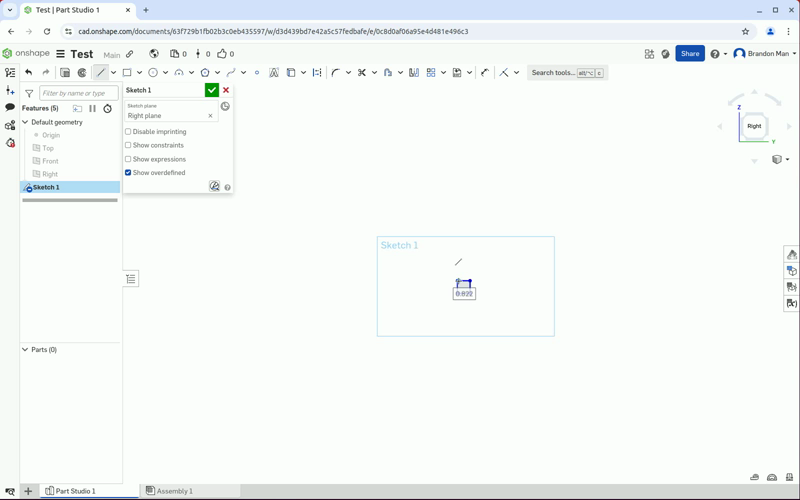
scroll(-6)
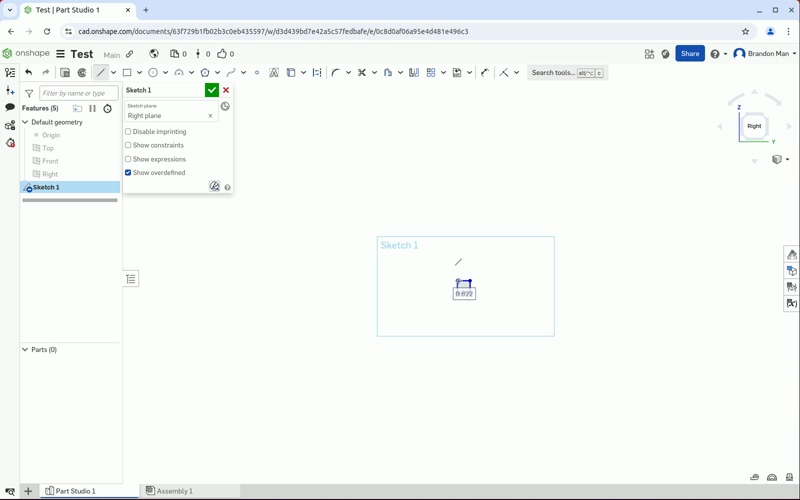
scroll(-6)
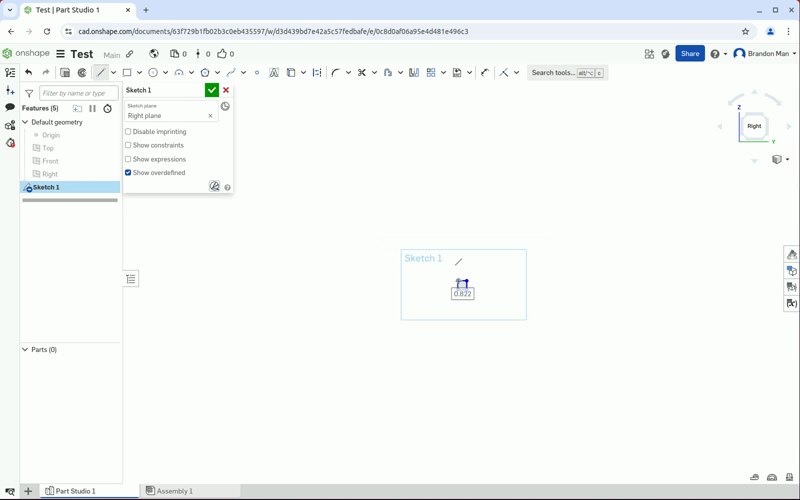
scroll(-6)
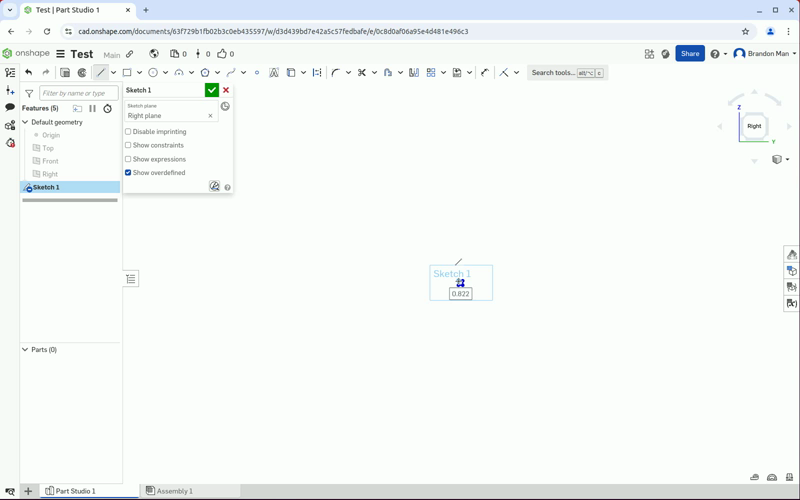
key_up(shift)
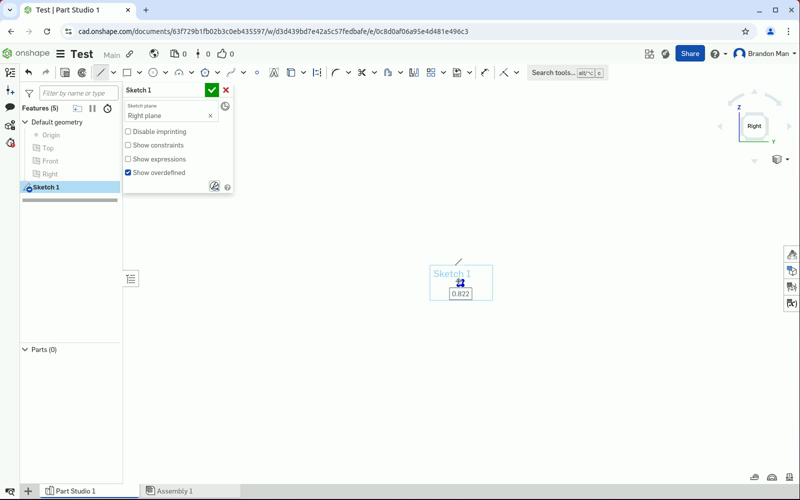
mouse_move(488, 280)
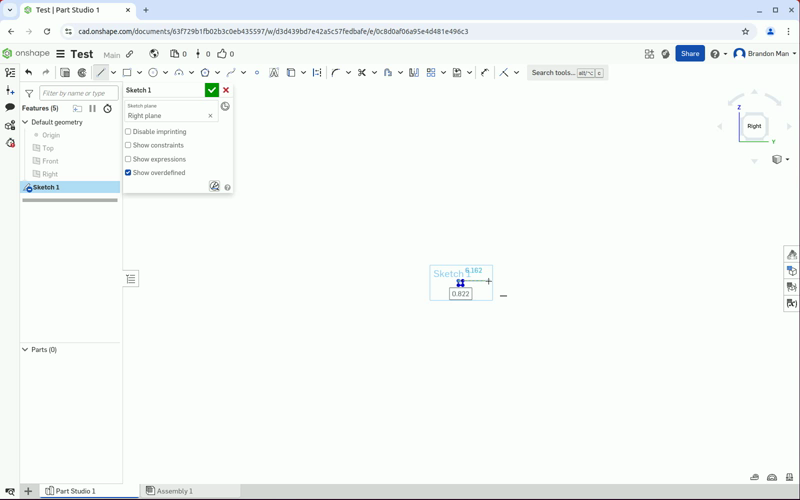
key_down(shift)
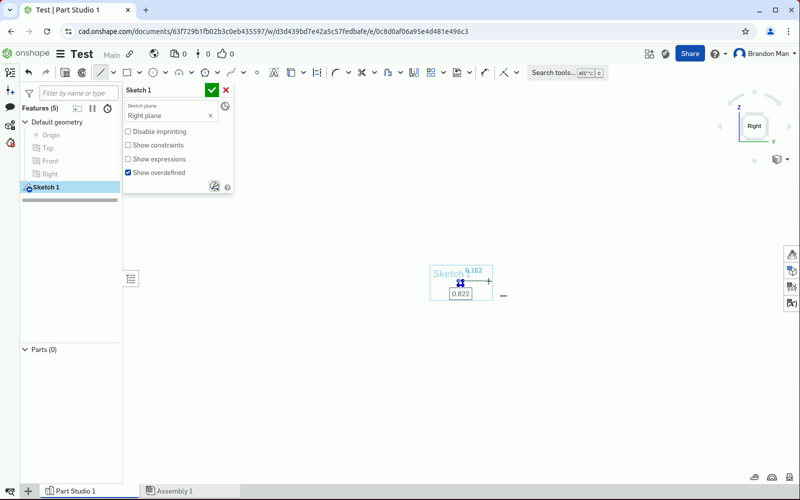
mouse_move(458, 285)
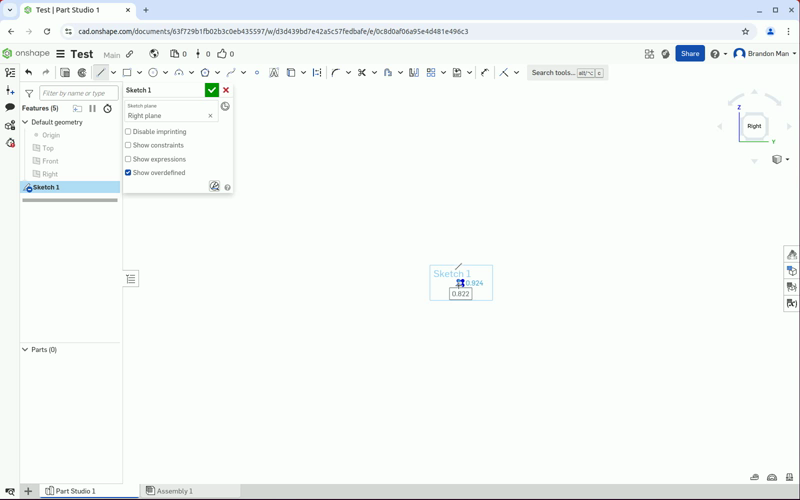
scroll(6)
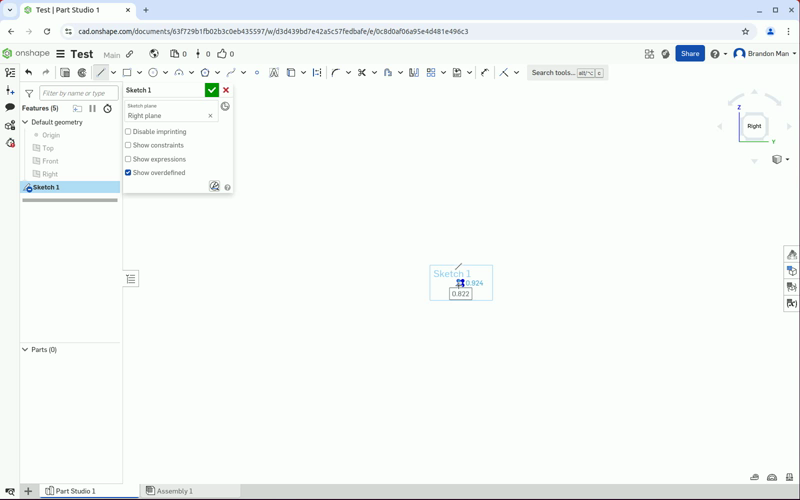
scroll(6)
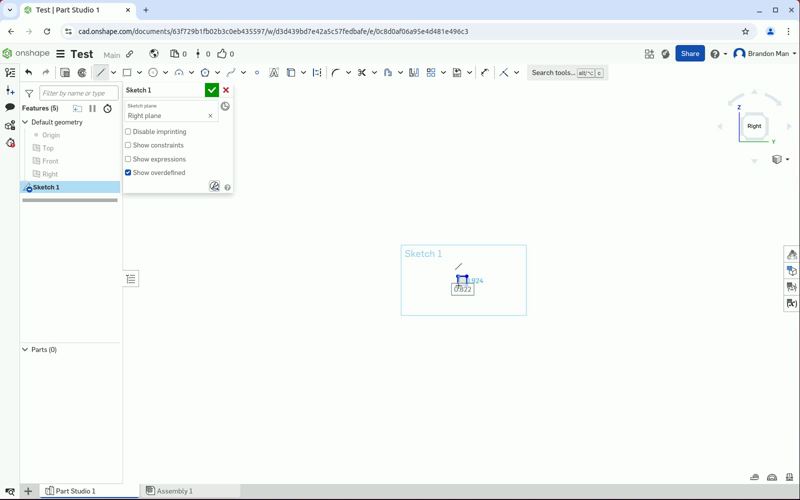
scroll(6)
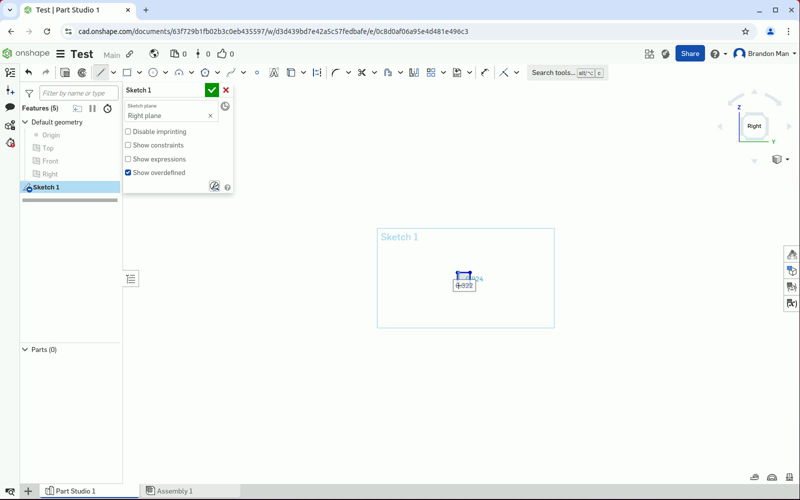
scroll(6)
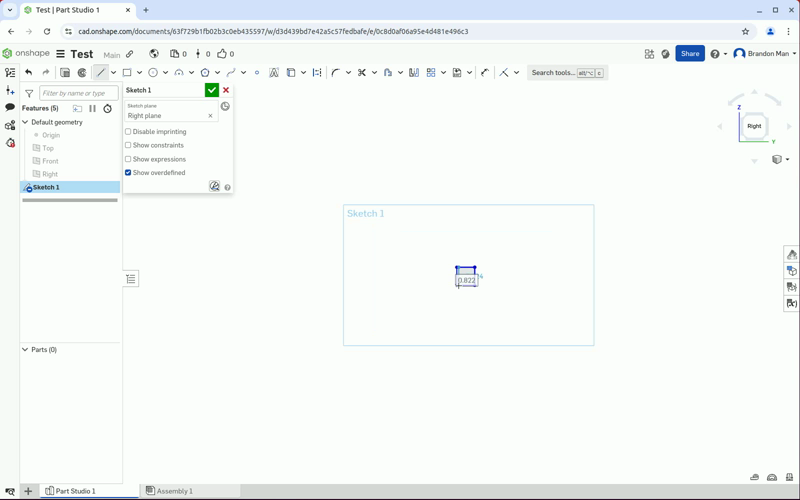
scroll(6)
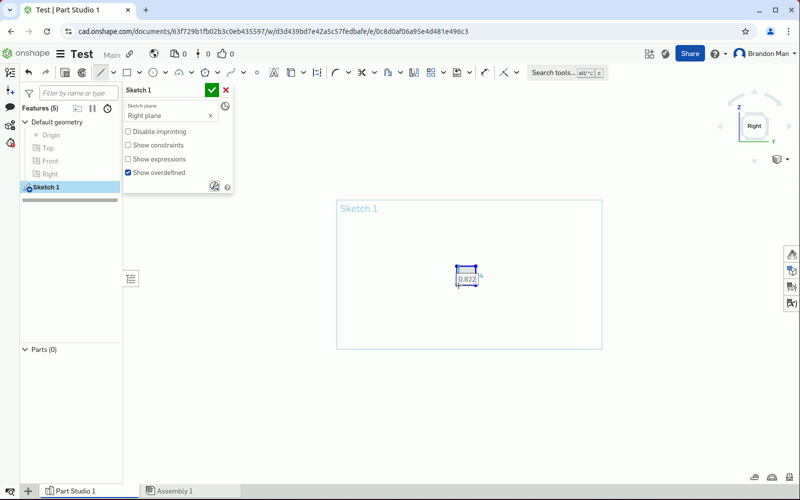
scroll(6)
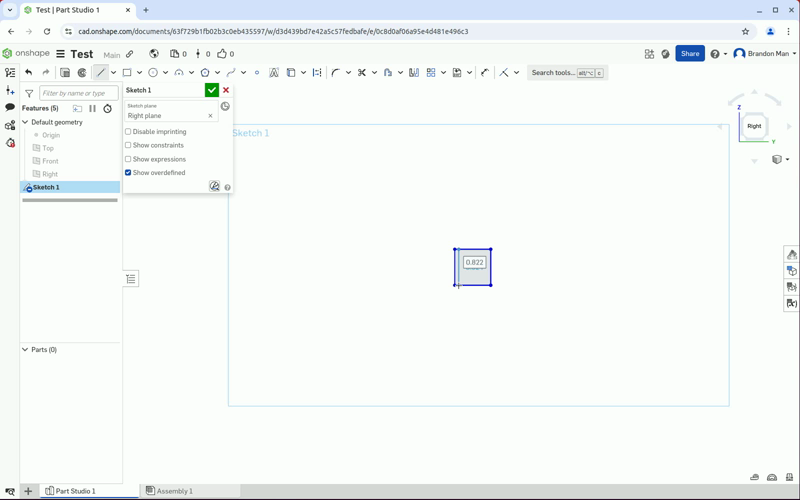
scroll(6)
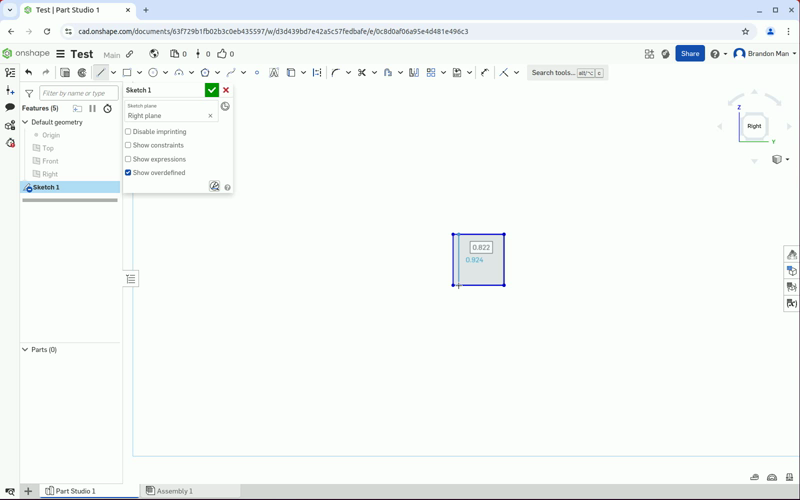
key_up(shift)
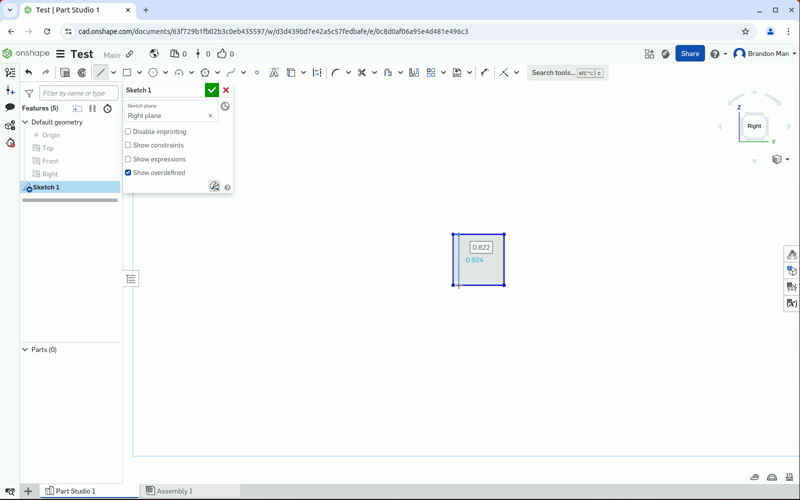
click(458, 285)
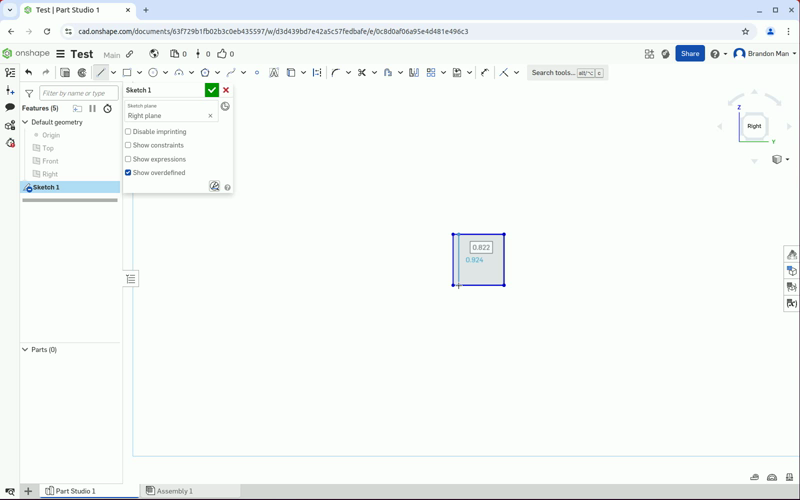
scroll(-6)
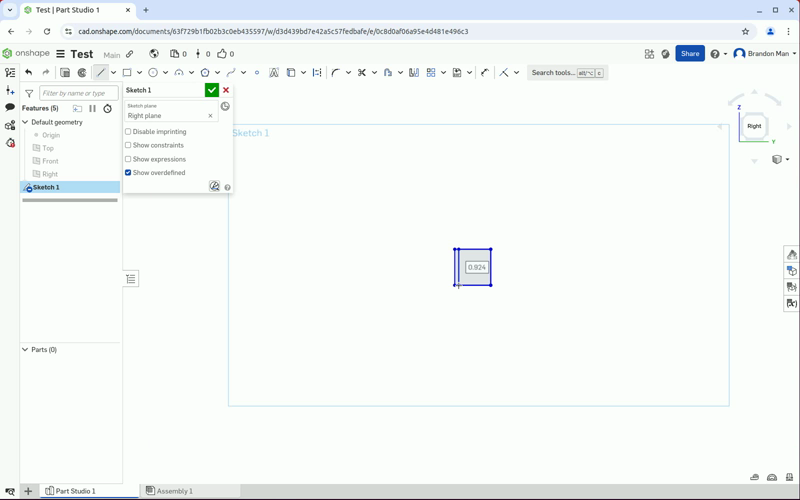
scroll(-6)
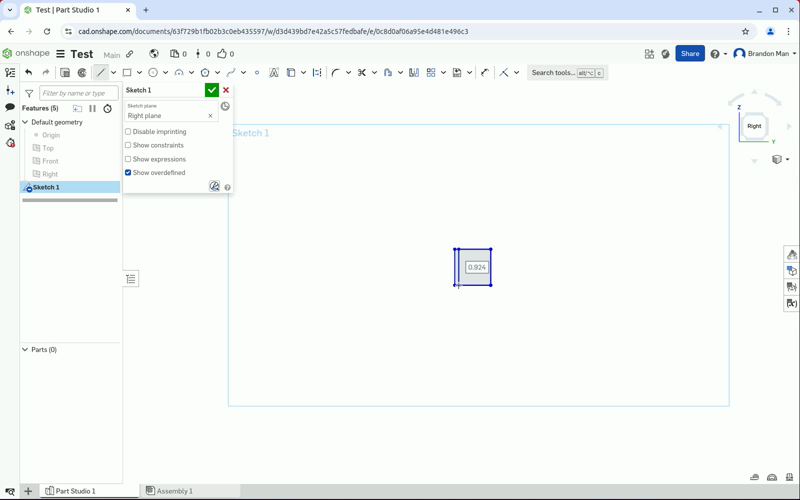
scroll(-6)
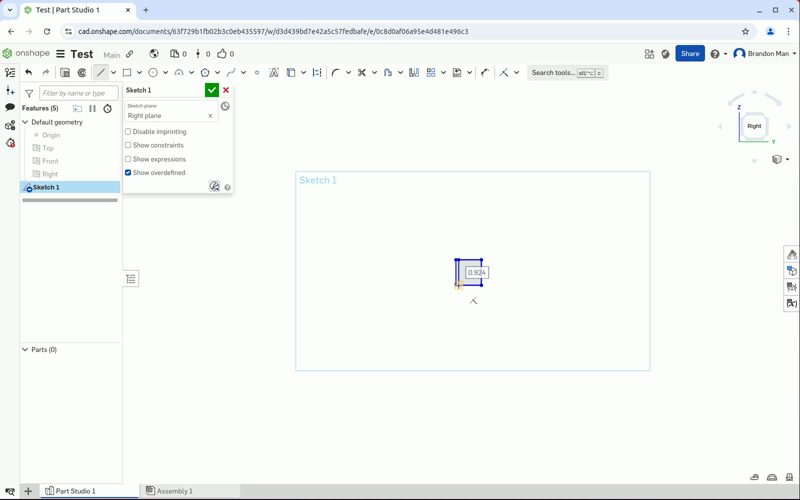
scroll(-6)
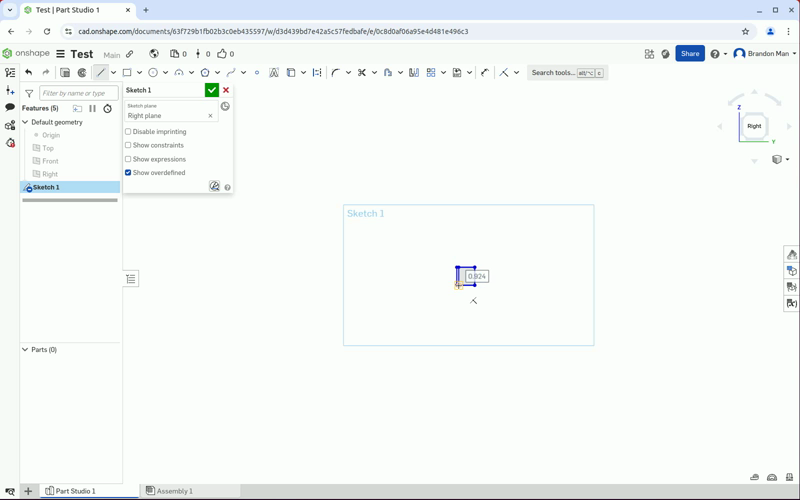
scroll(-6)
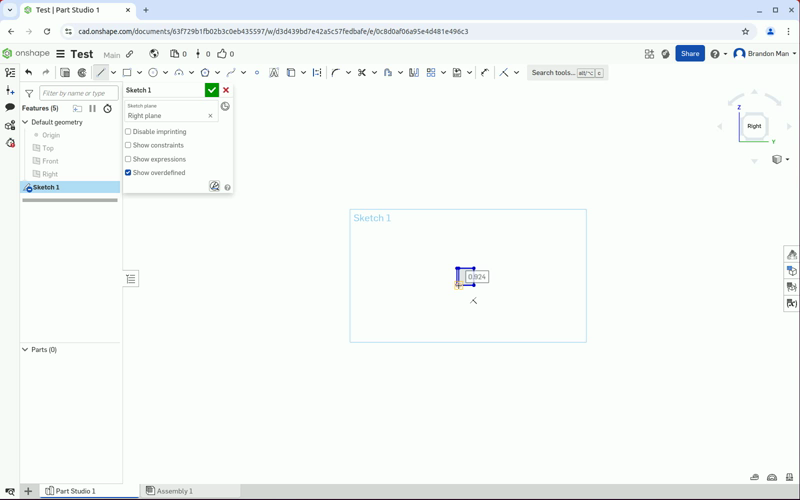
scroll(-6)
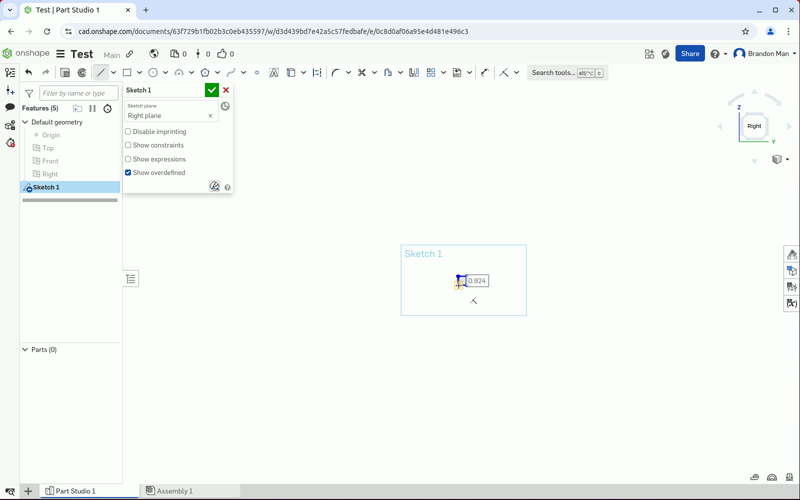
scroll(-6)
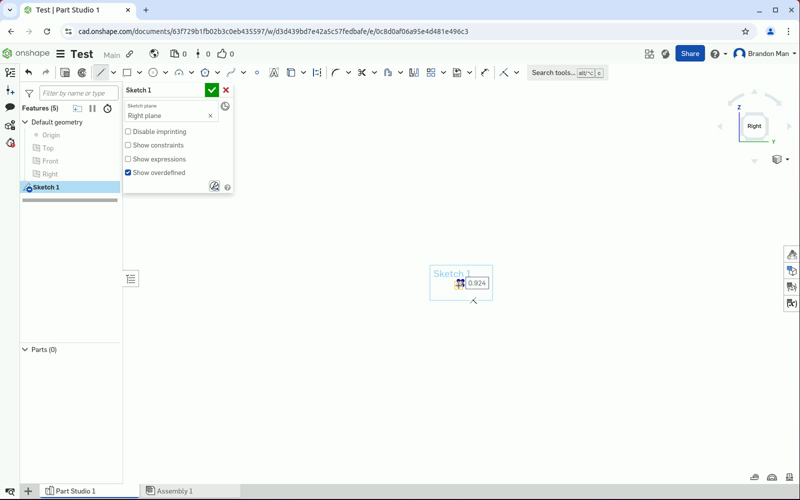
key(esc)
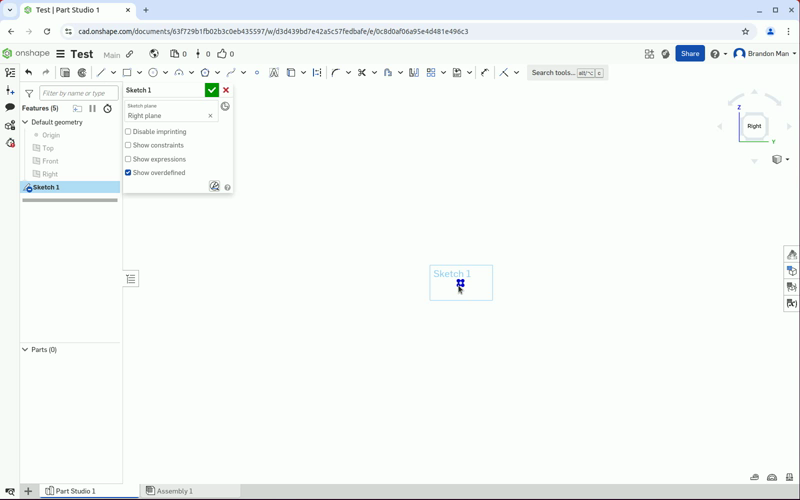
mouse_move(458, 281)
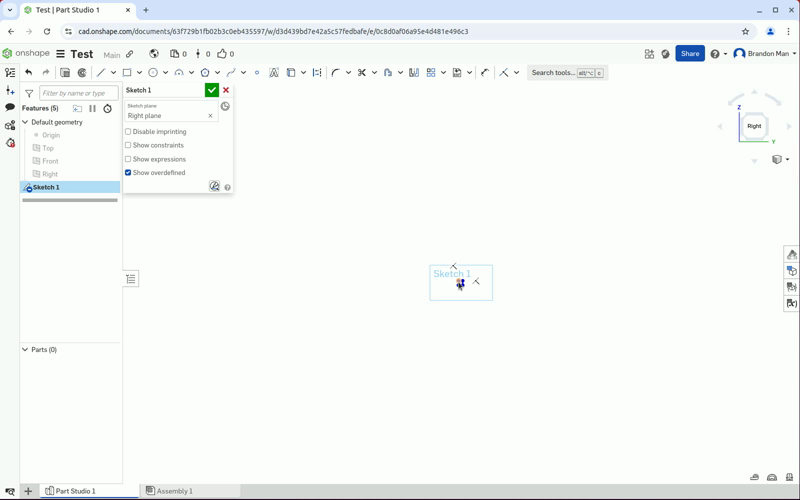
scroll(6)
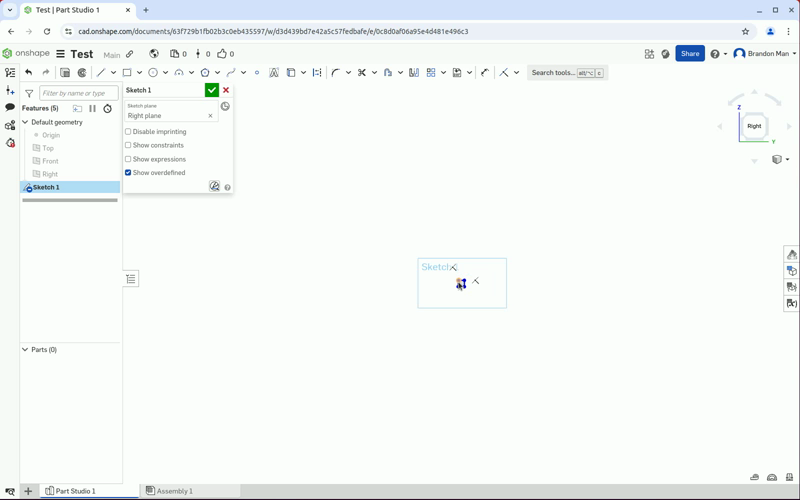
scroll(6)
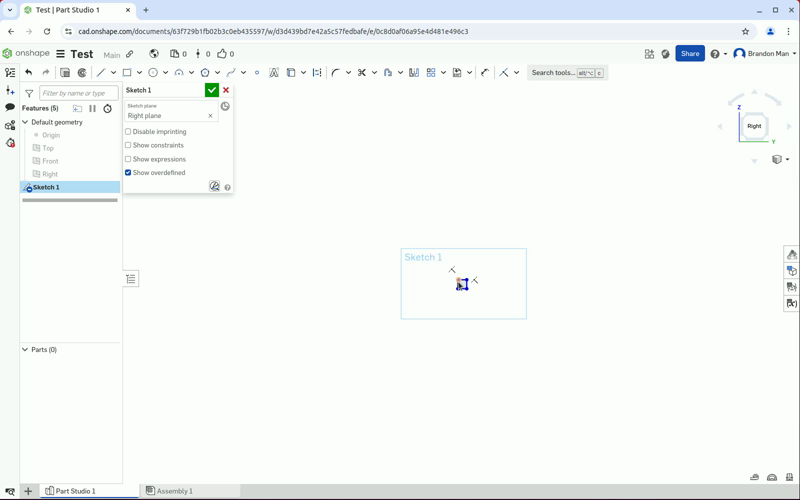
scroll(6)
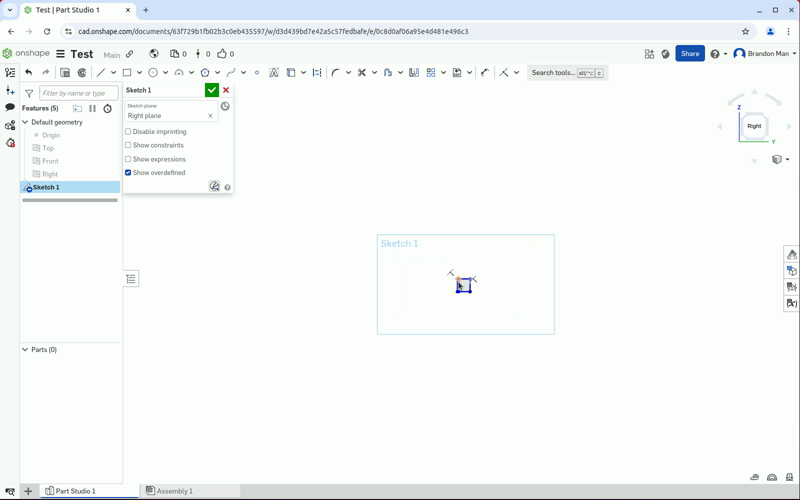
scroll(6)
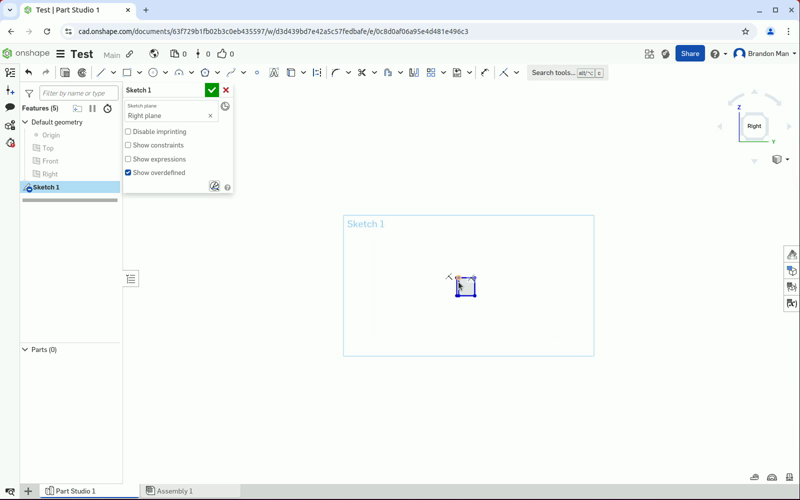
scroll(6)
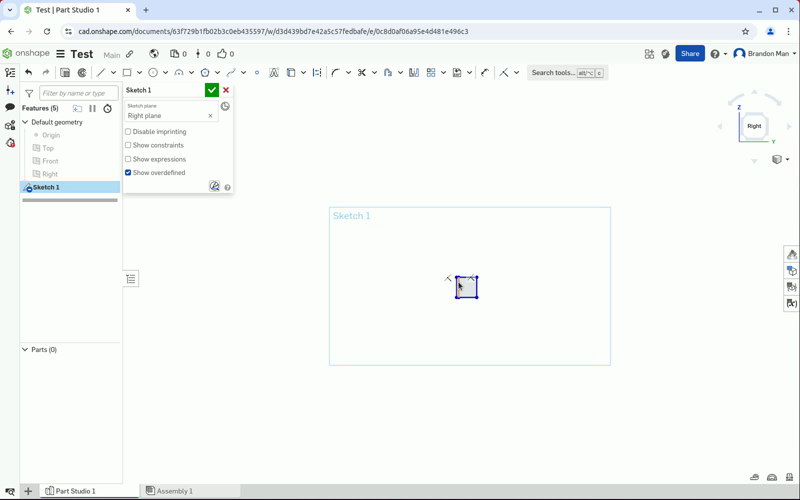
scroll(6)
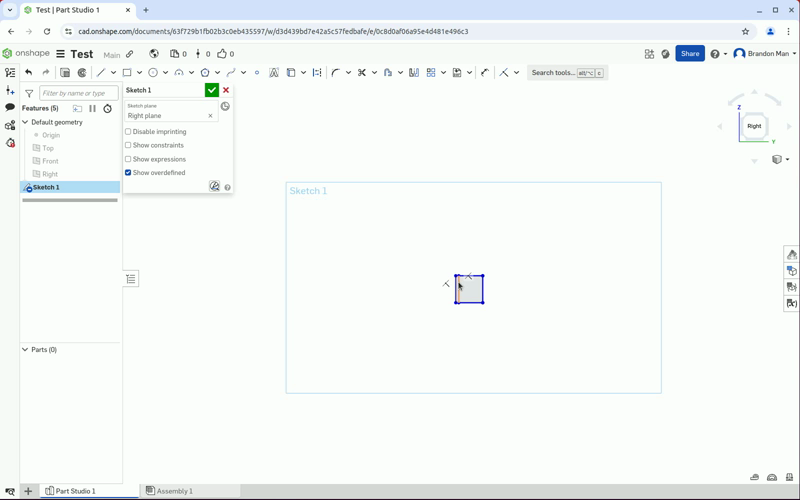
scroll(6)
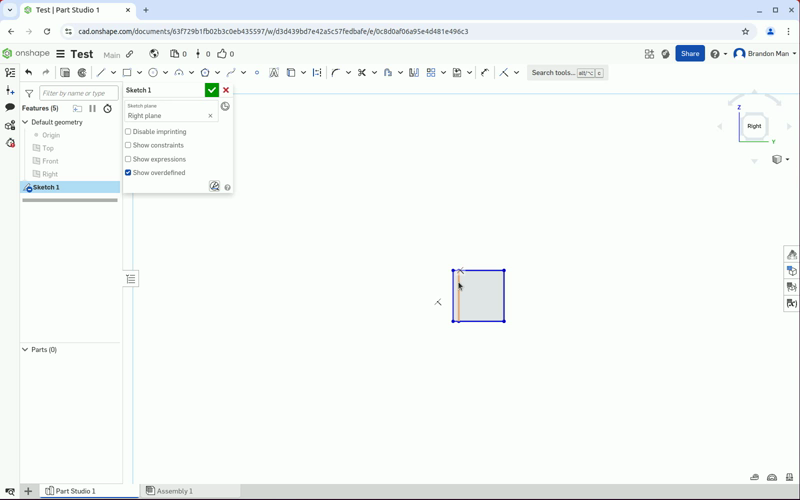
click(458, 281)
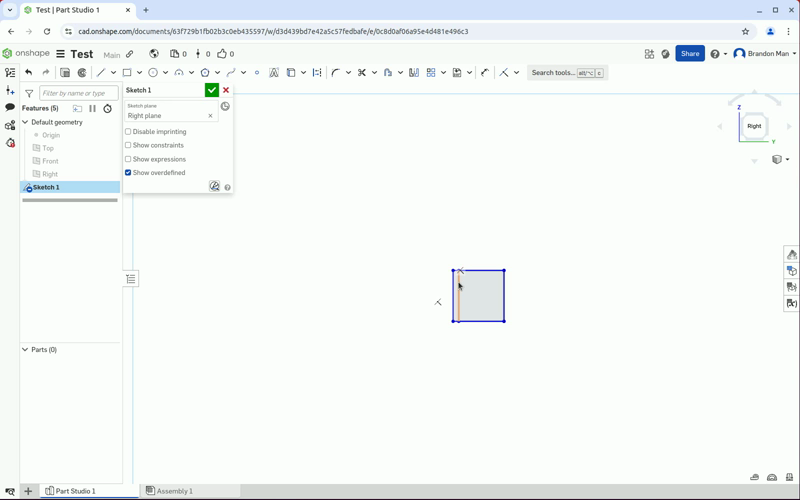
scroll(-6)
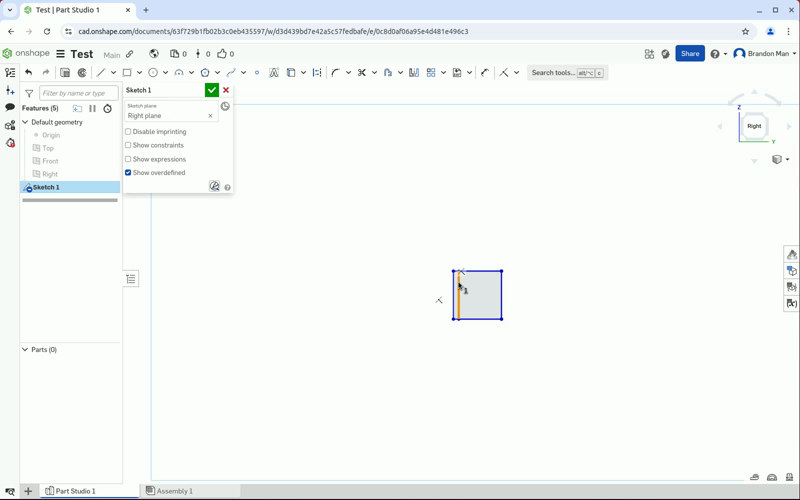
scroll(-6)
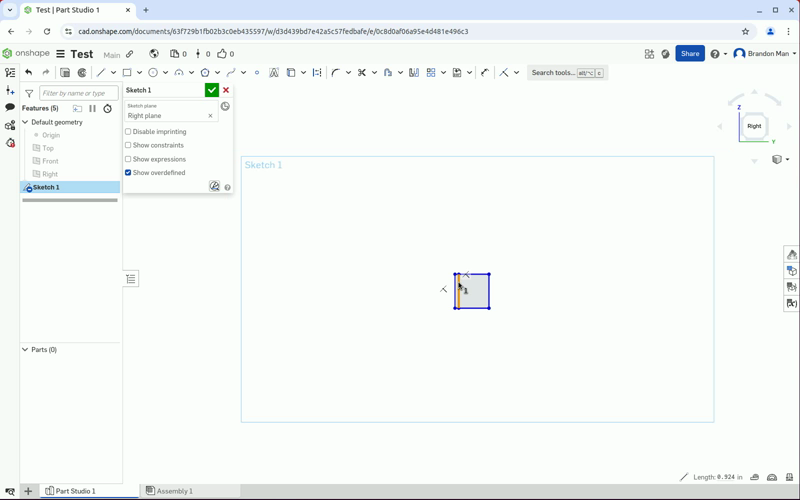
scroll(-6)
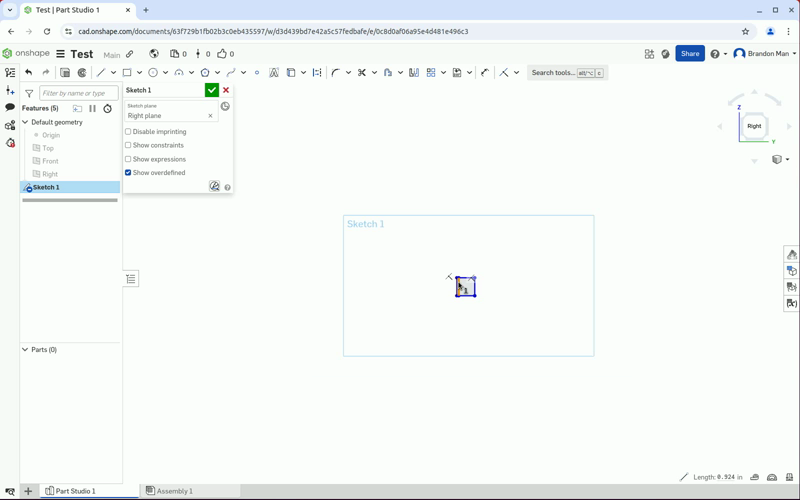
scroll(-6)
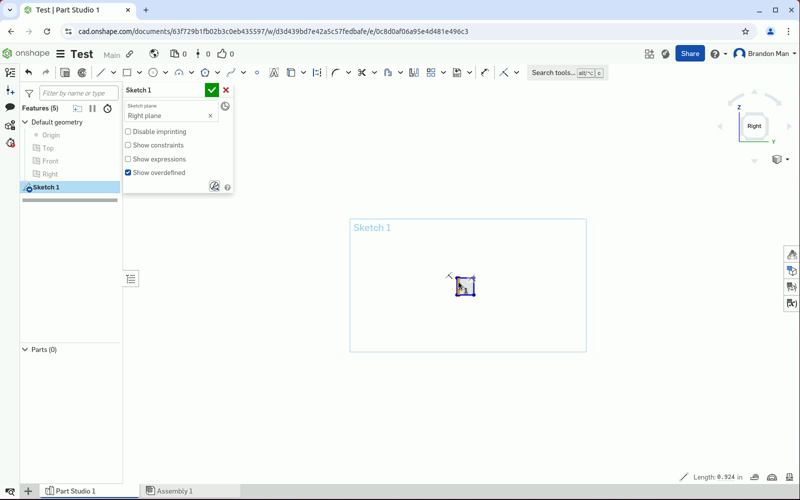
scroll(-6)
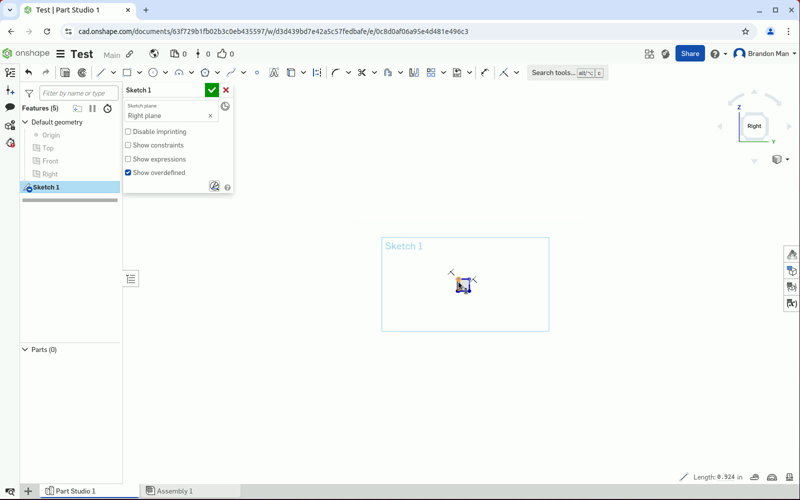
scroll(-6)
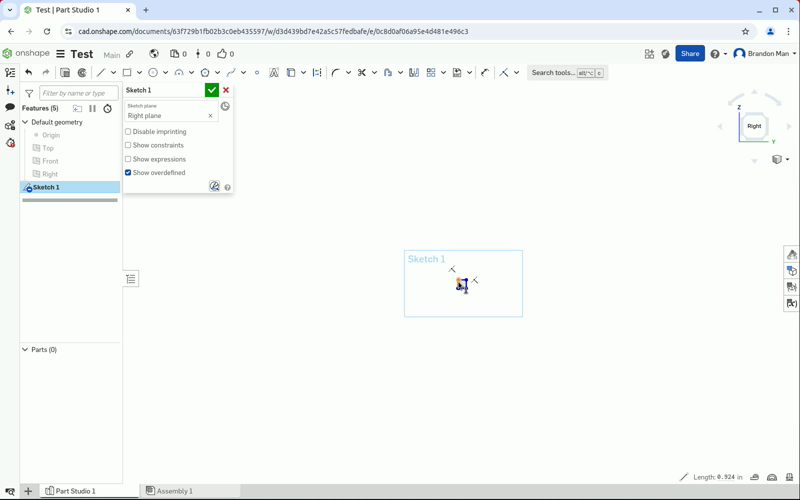
scroll(-6)
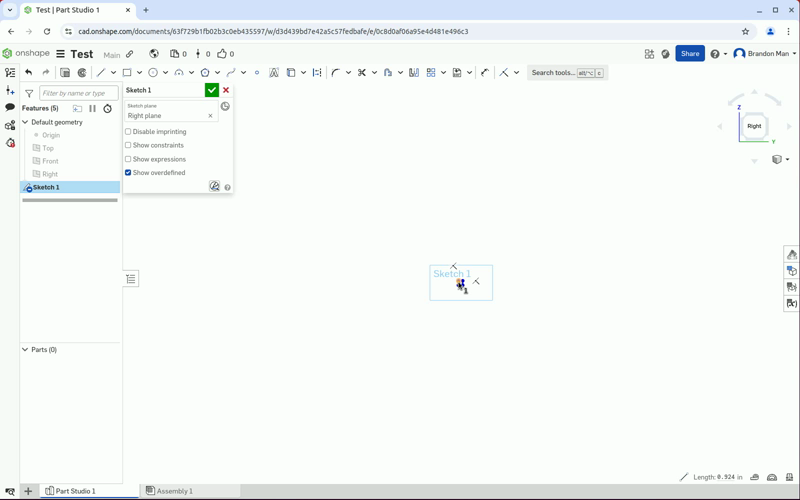
mouse_move(73, 352)
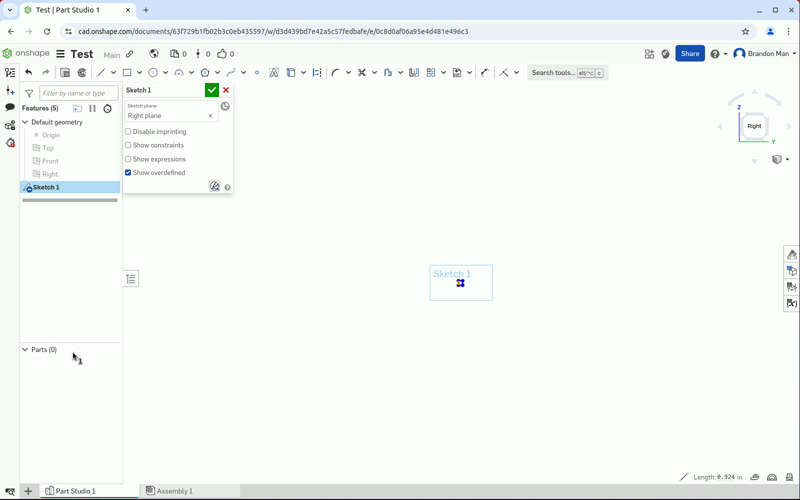
key(shift+y)
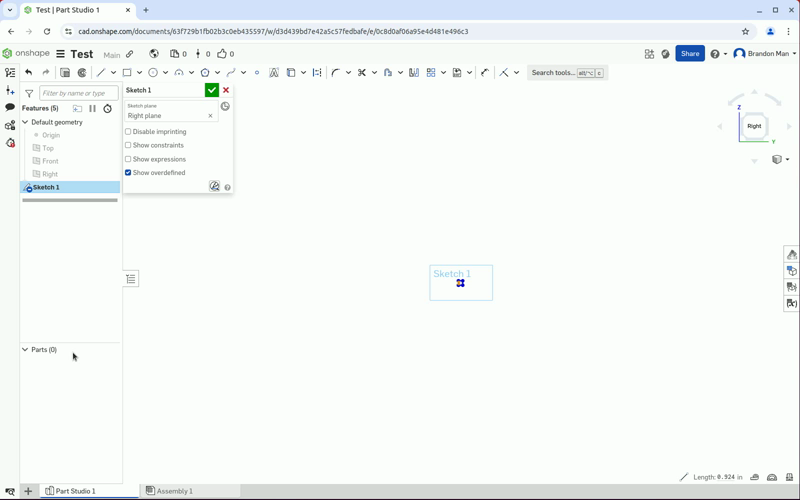
key(shift+e)
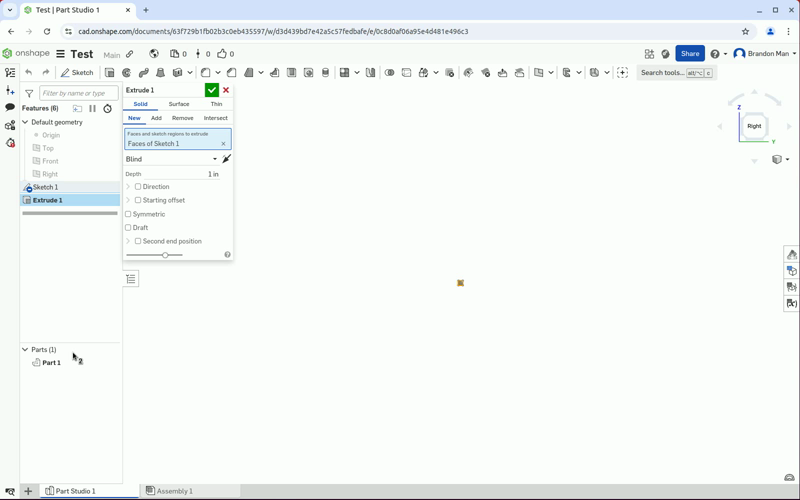
mouse_move(143, 106)
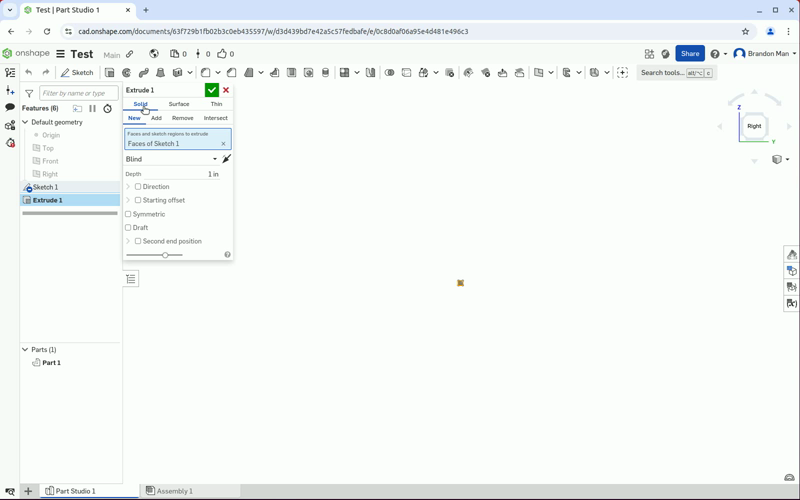
click(143, 106)
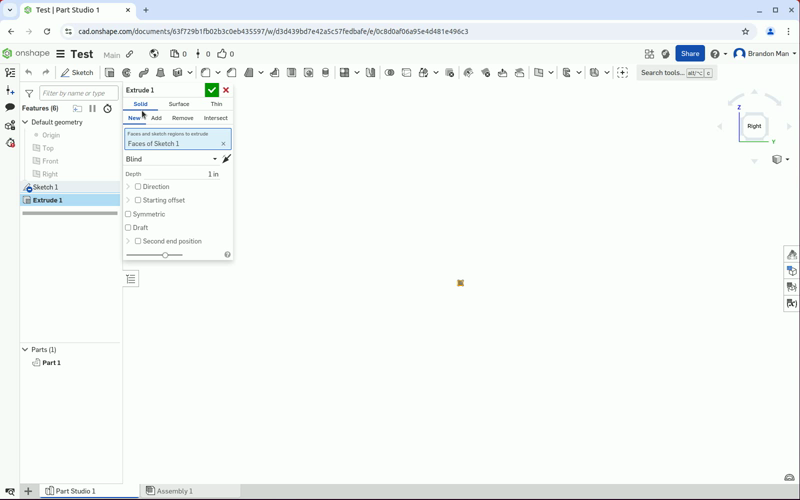
mouse_move(137, 120)
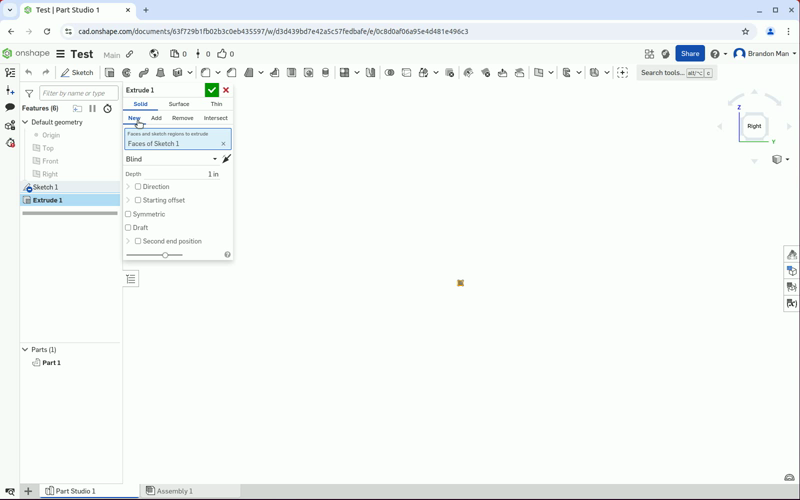
click(137, 120)
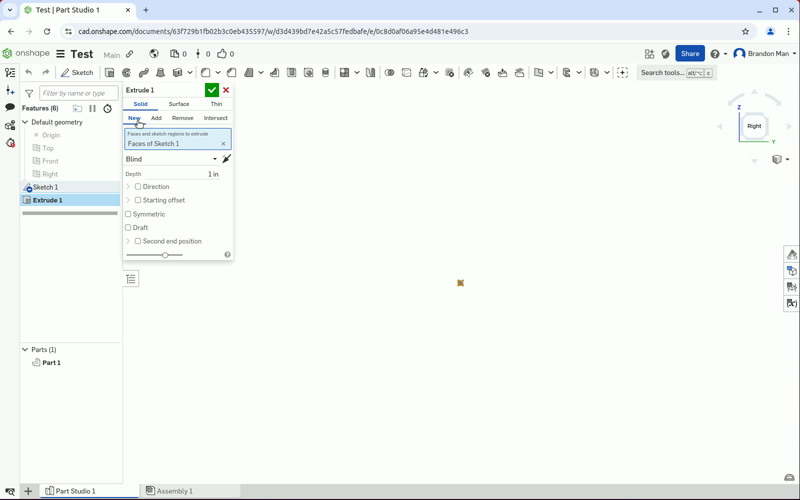
key(tab, 4)
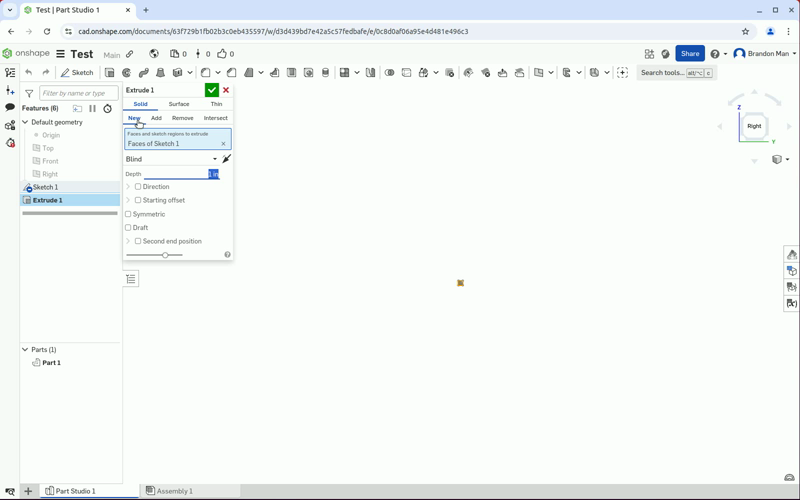
text(22.145)
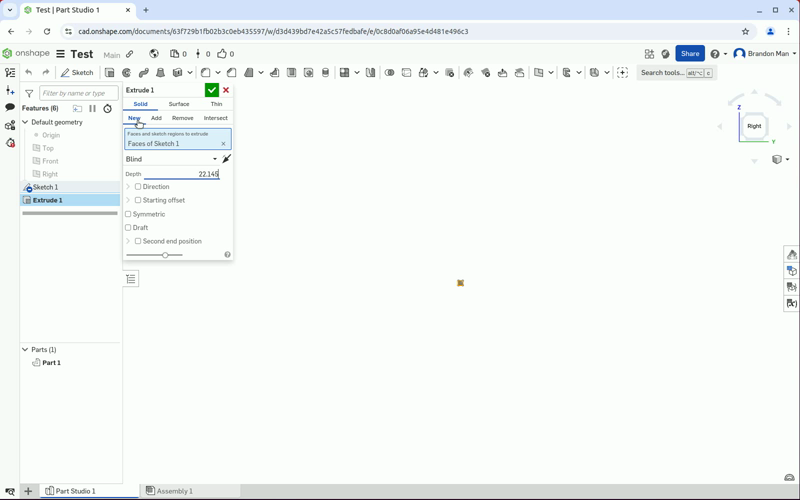
key(enter)
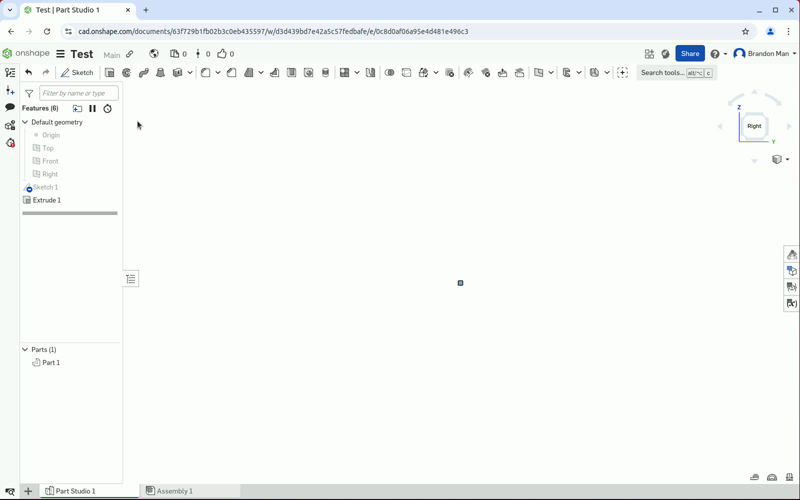
key(shift+h)
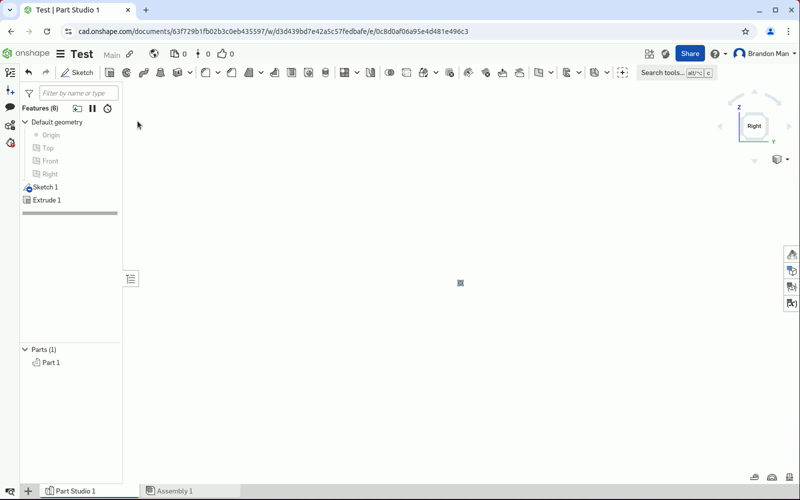
key(shift+h)
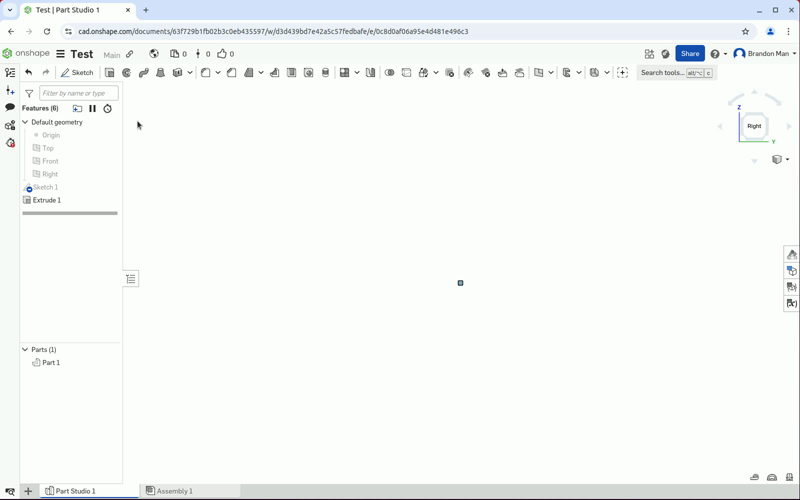
mouse_move(73, 189)
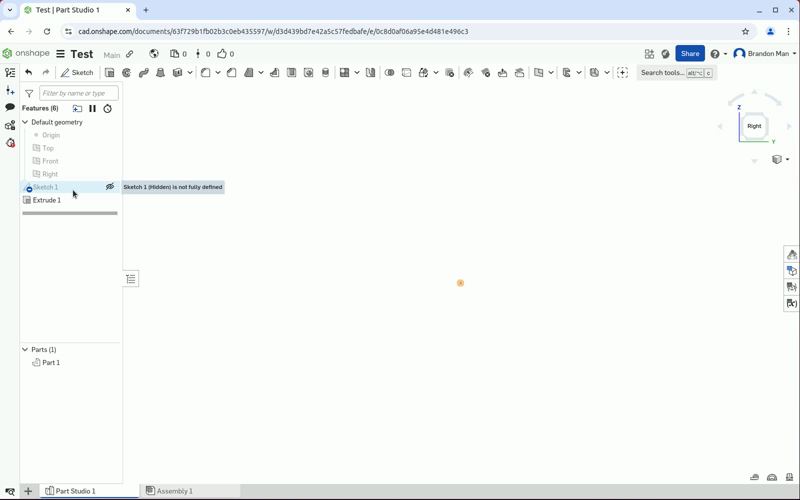
click(73, 189)
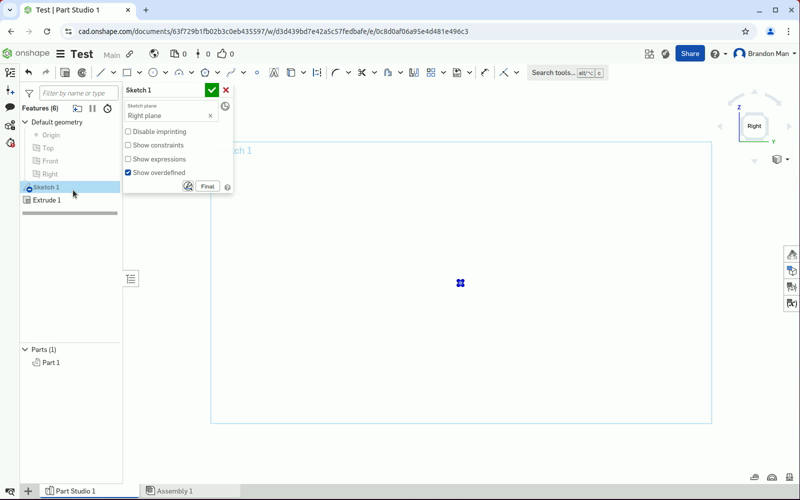
mouse_move(229, 92)
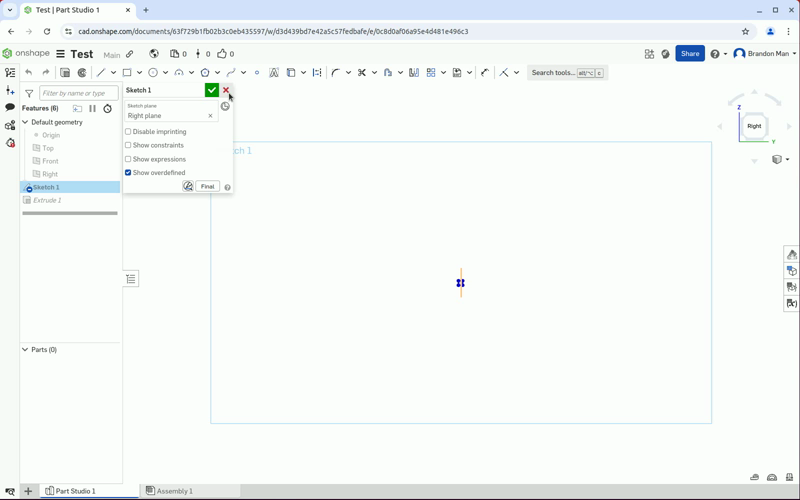
click(229, 92)
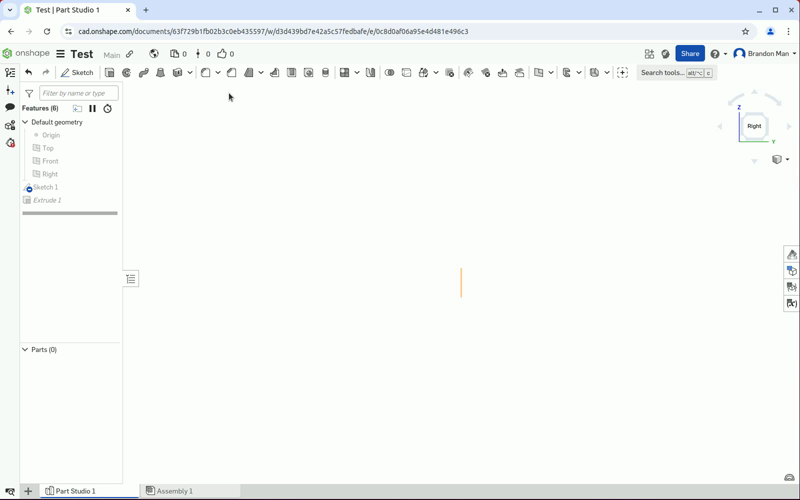
mouse_move(541, 75)
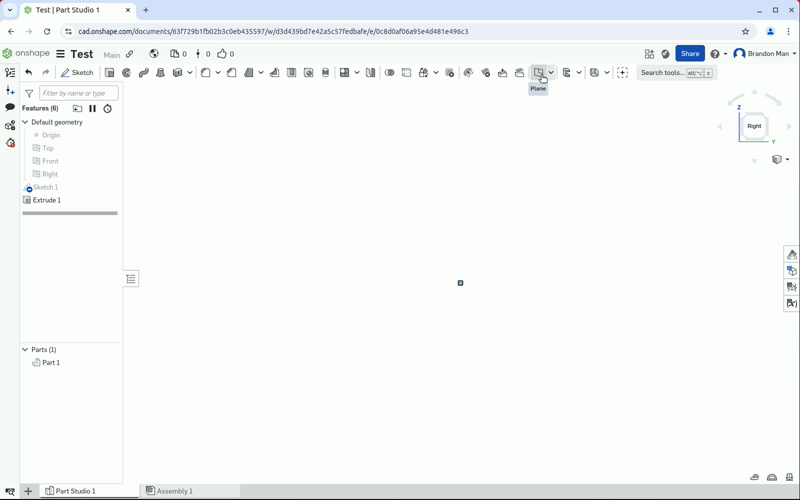
click(541, 75)
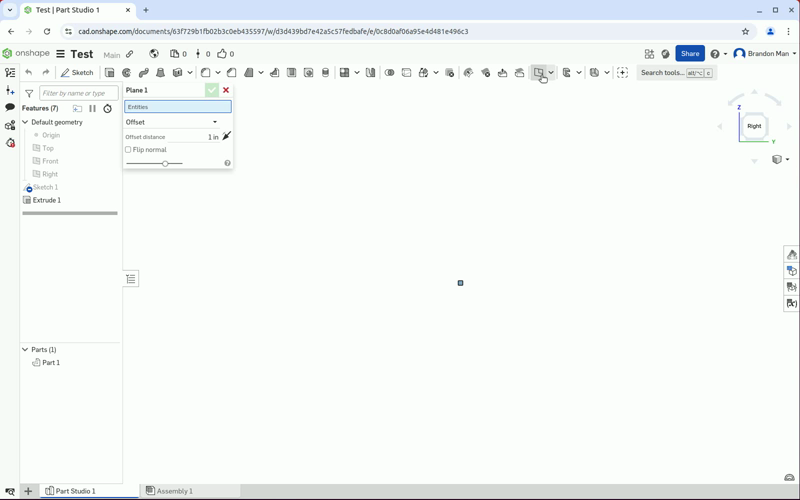
mouse_move(73, 176)
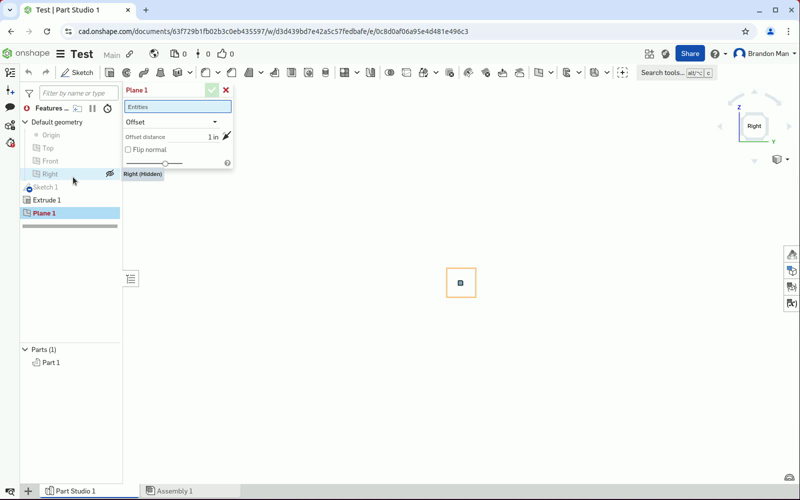
click(73, 176)
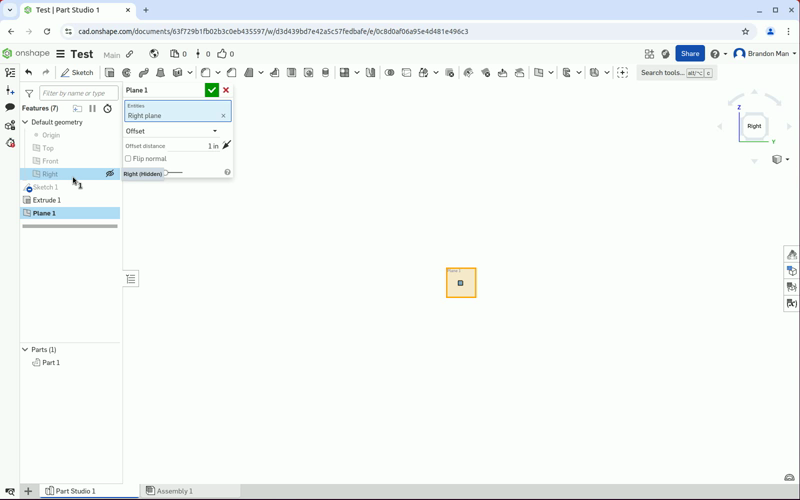
key(tab, 2)
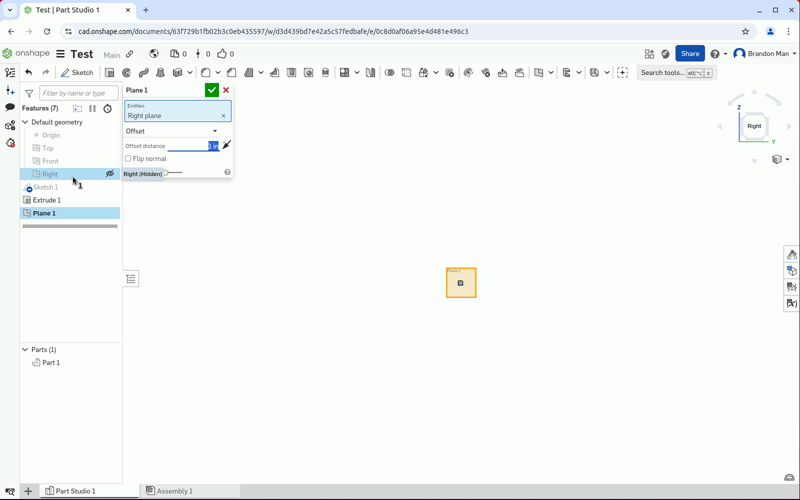
text(22.153)
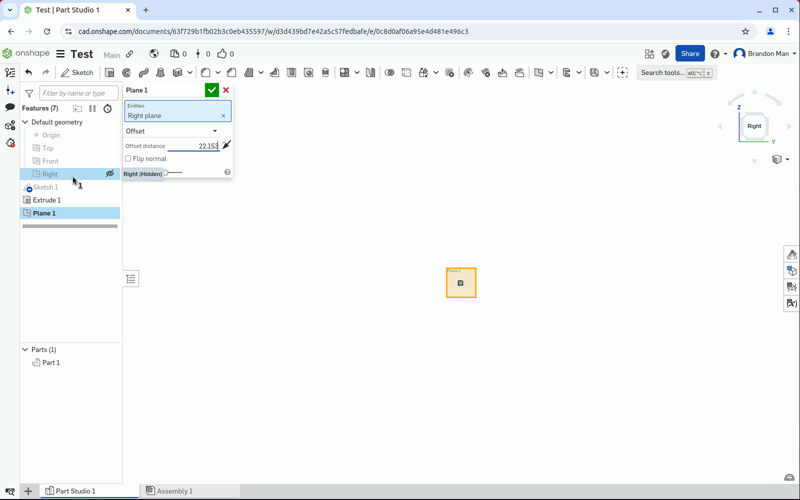
key(enter, 2)
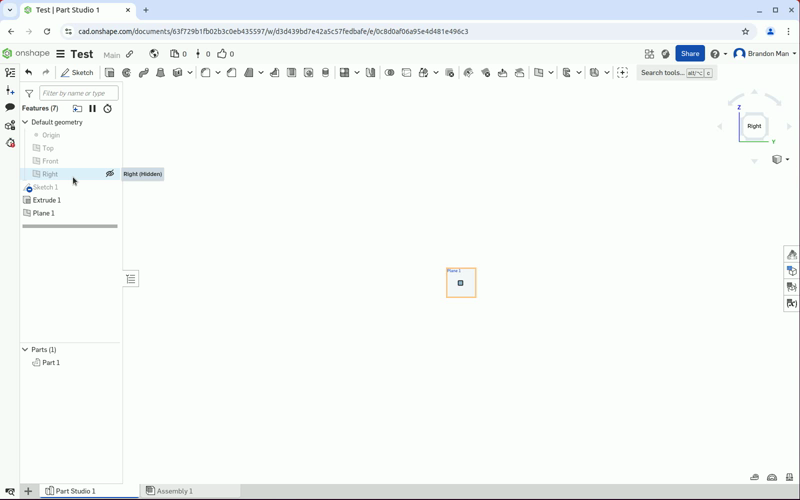
key(shift+s)
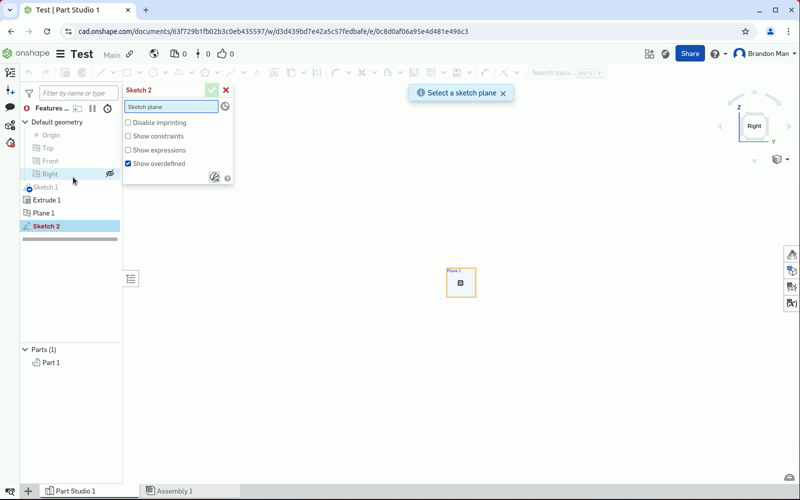
mouse_move(73, 215)
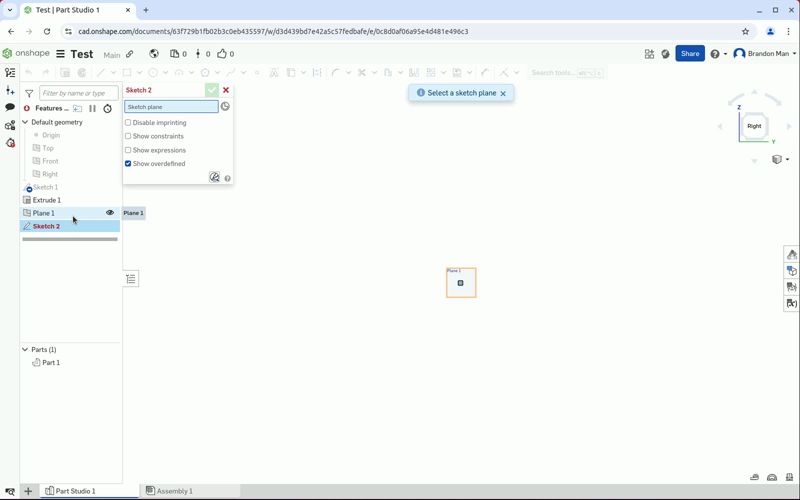
click(73, 215)
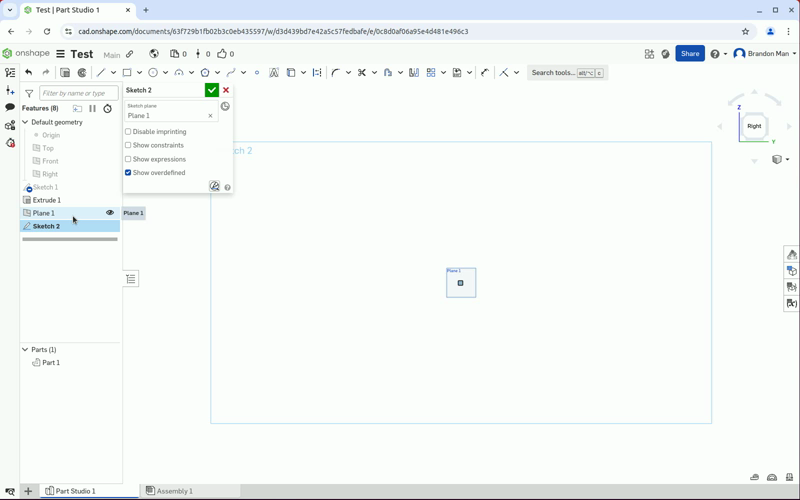
mouse_move(73, 352)
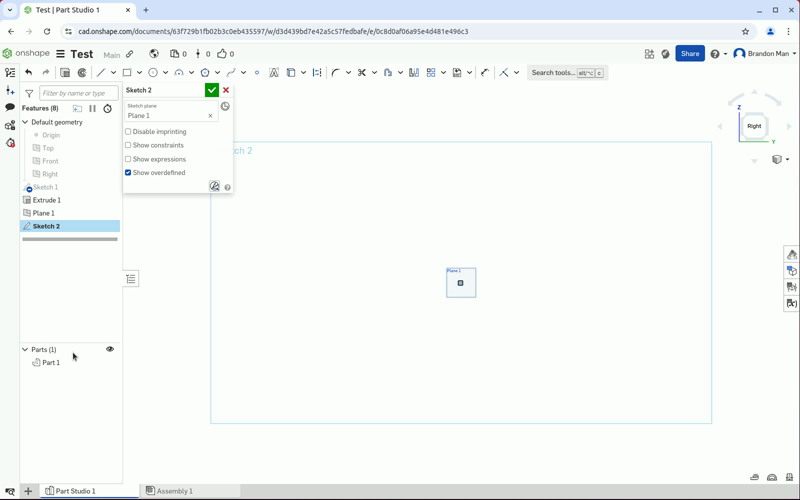
key(y)
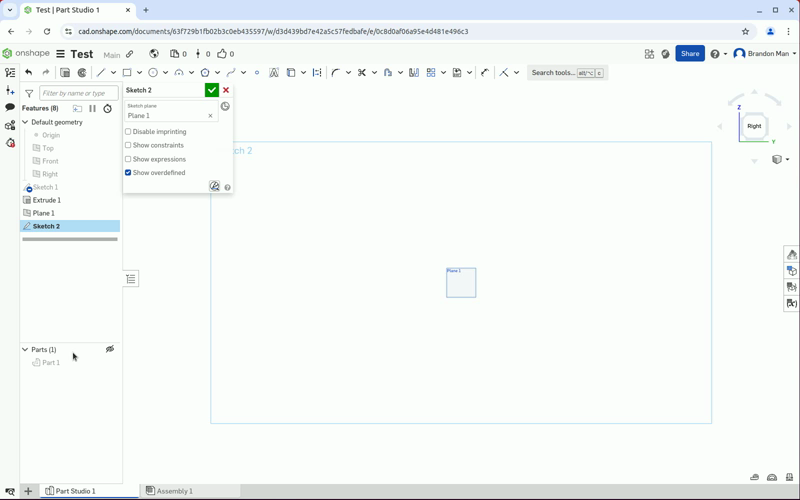
key(l)
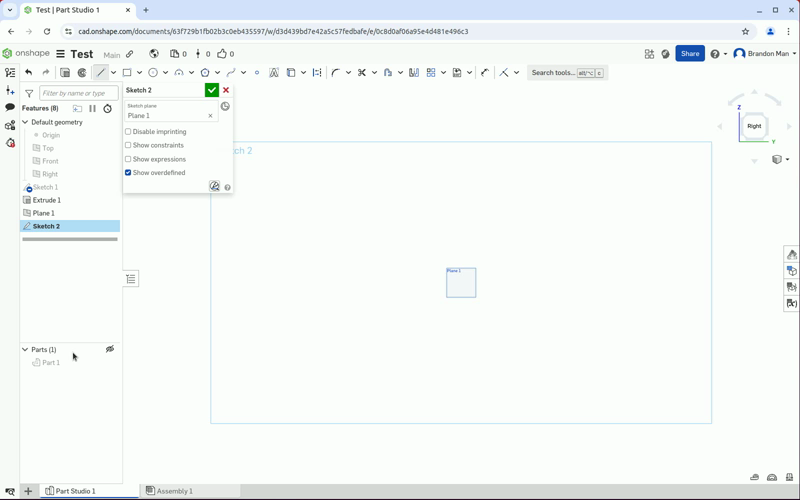
key_down(shift)
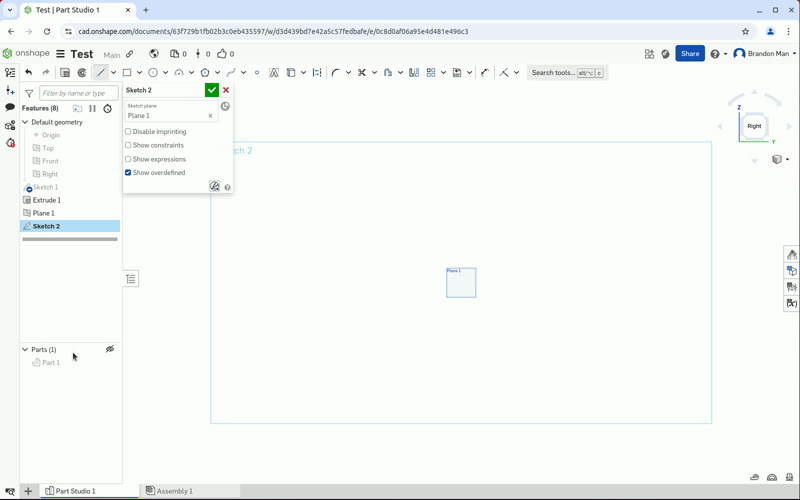
mouse_move(458, 285)
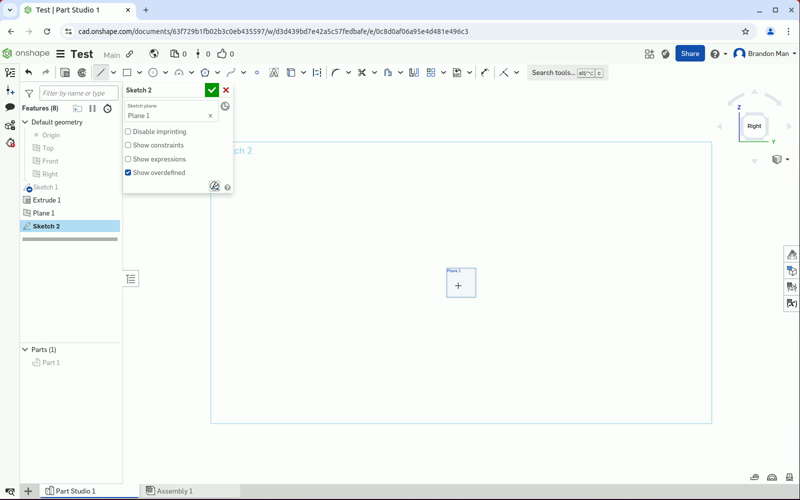
click(458, 285)
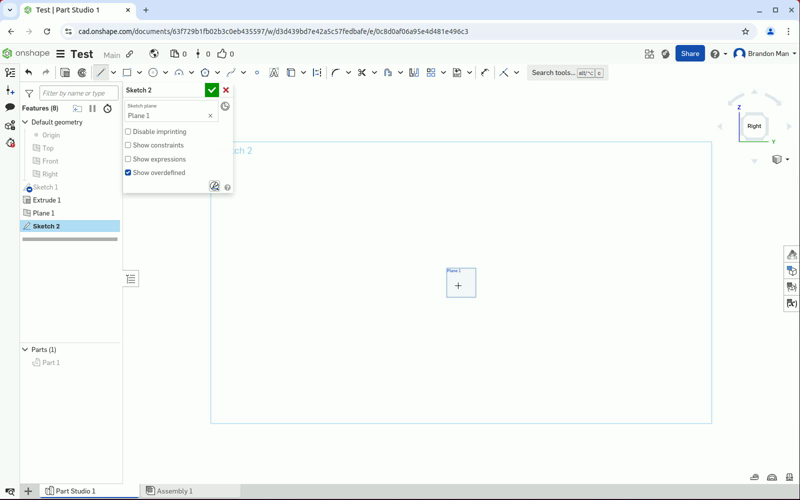
key_up(shift)
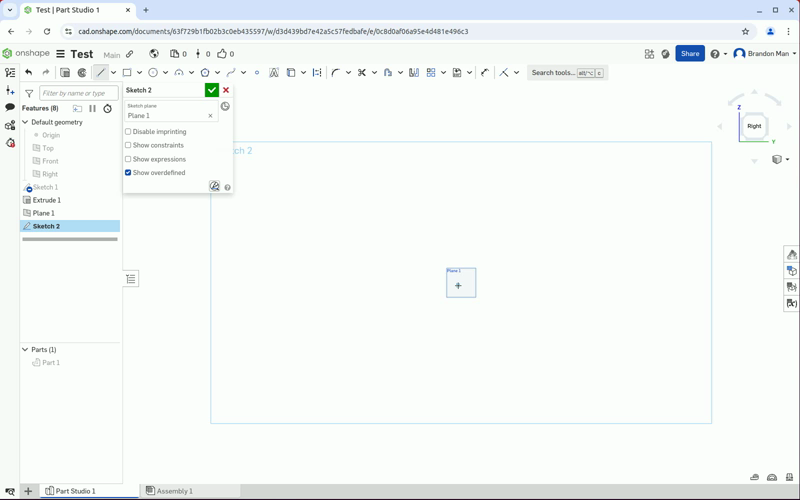
key_down(shift)
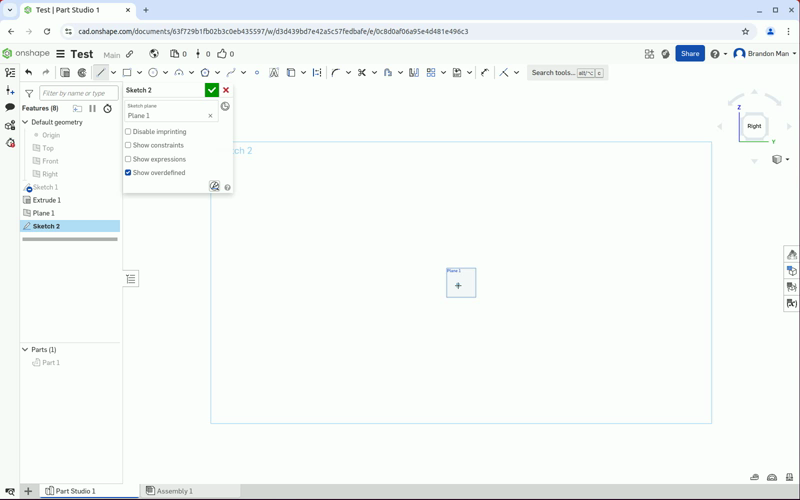
mouse_move(488, 285)
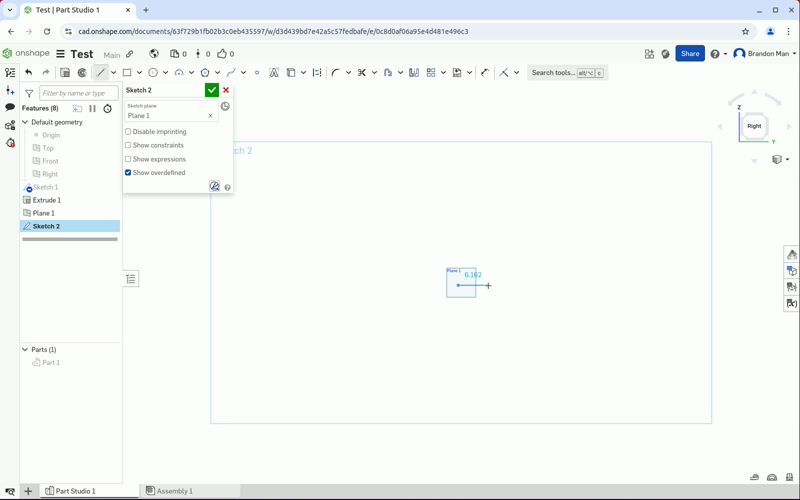
mouse_move(462, 285)
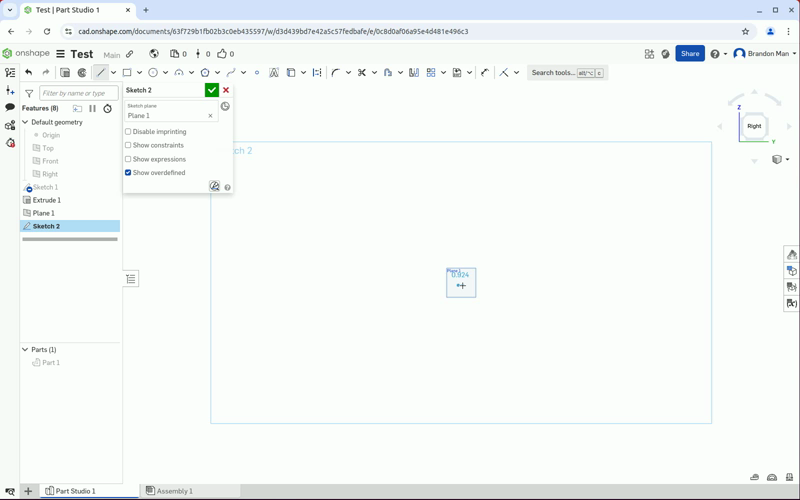
scroll(6)
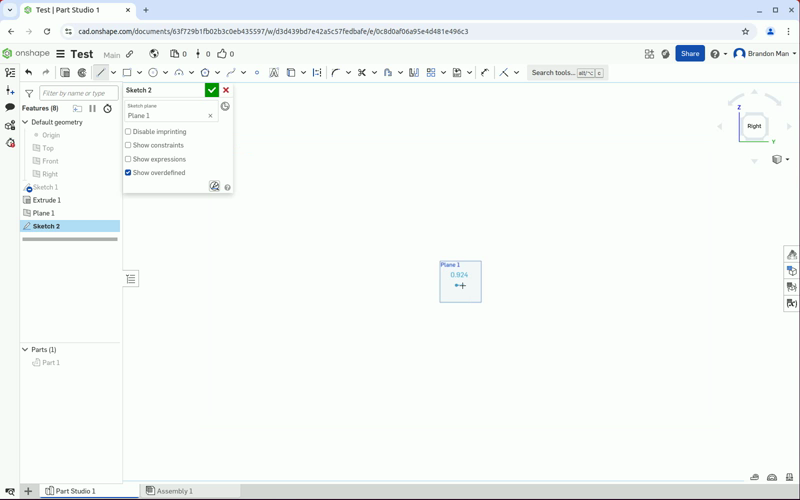
scroll(6)
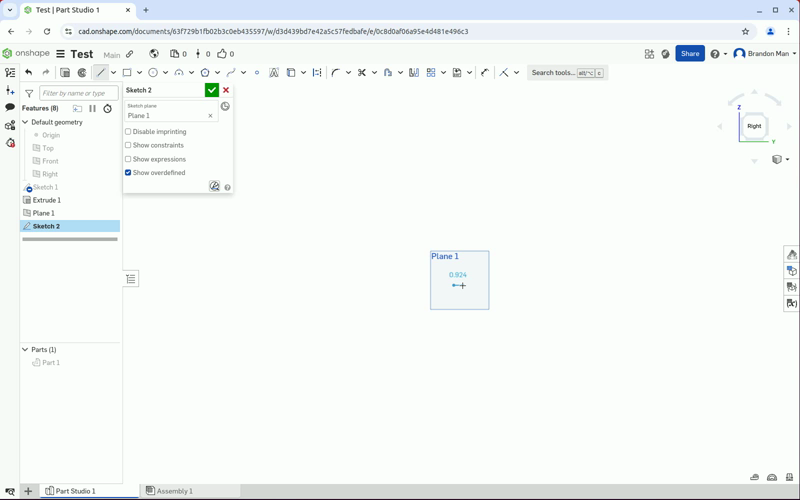
scroll(6)
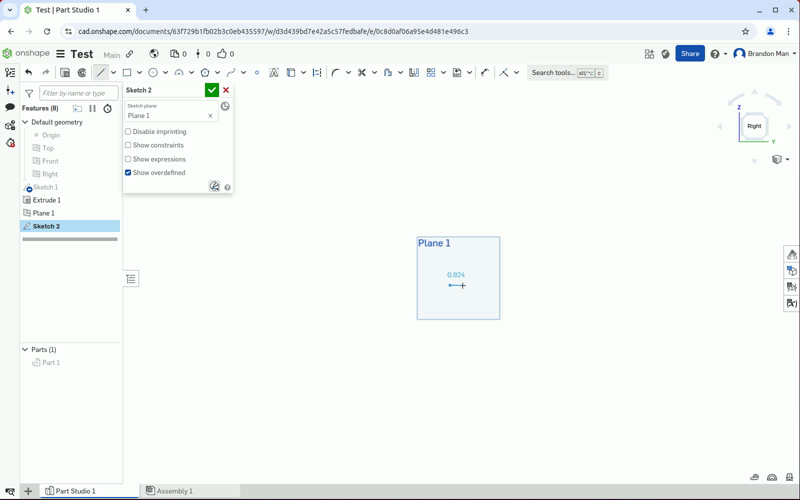
scroll(6)
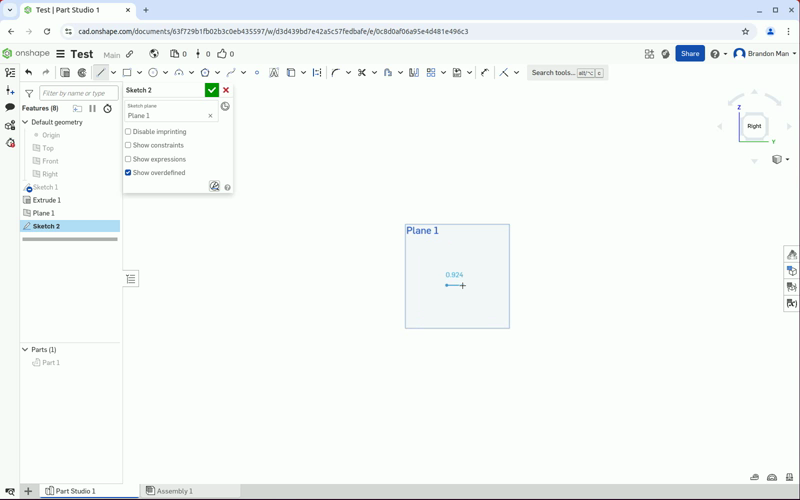
scroll(6)
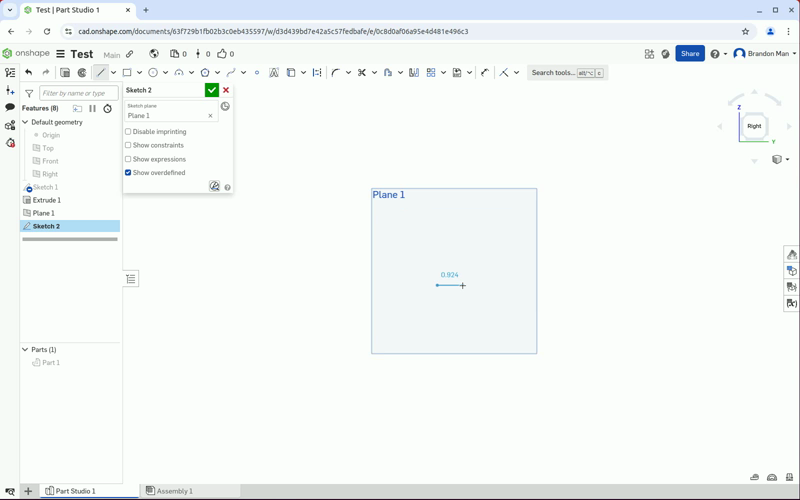
scroll(6)
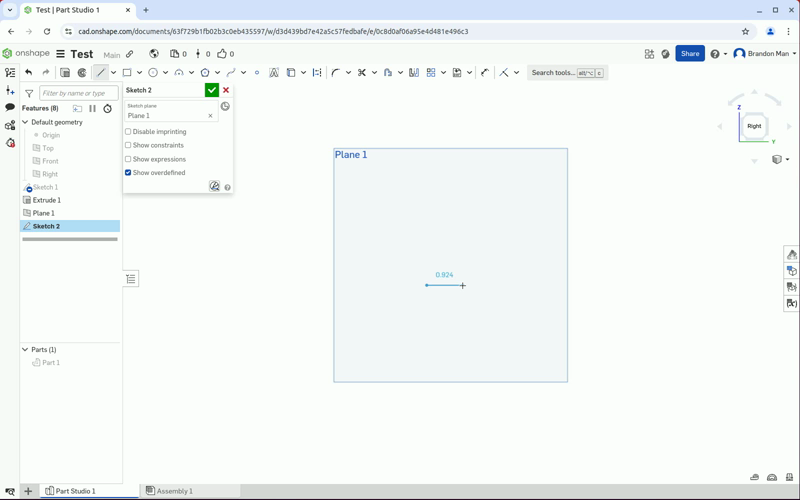
scroll(6)
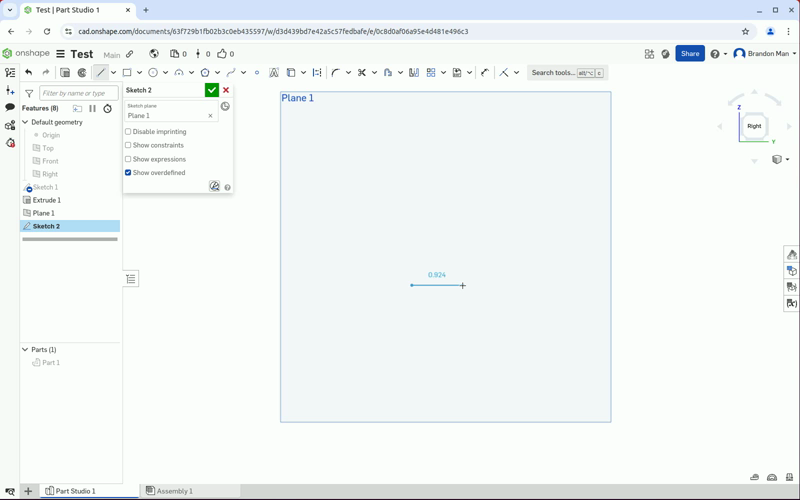
click(462, 285)
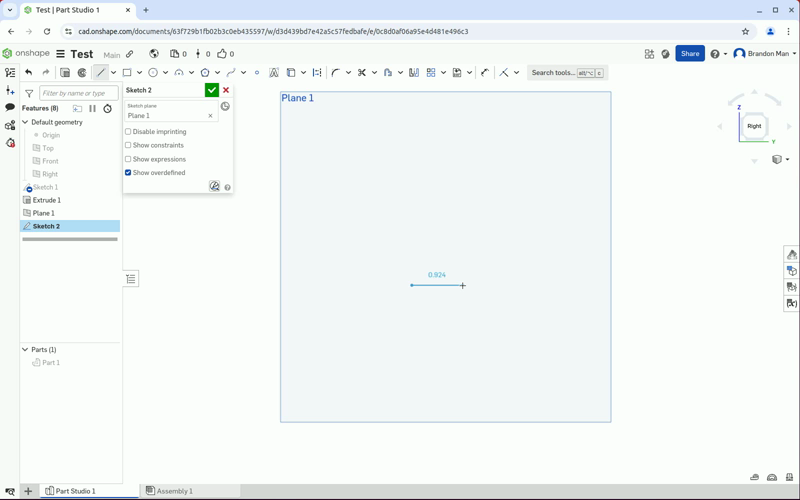
scroll(-6)
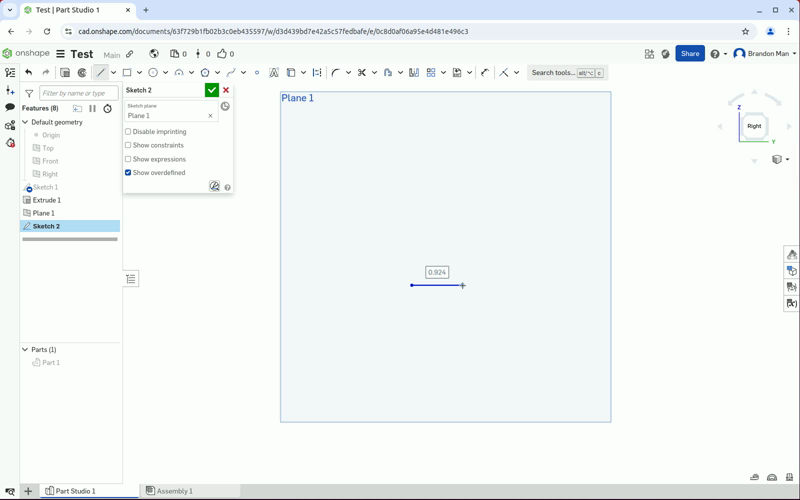
scroll(-6)
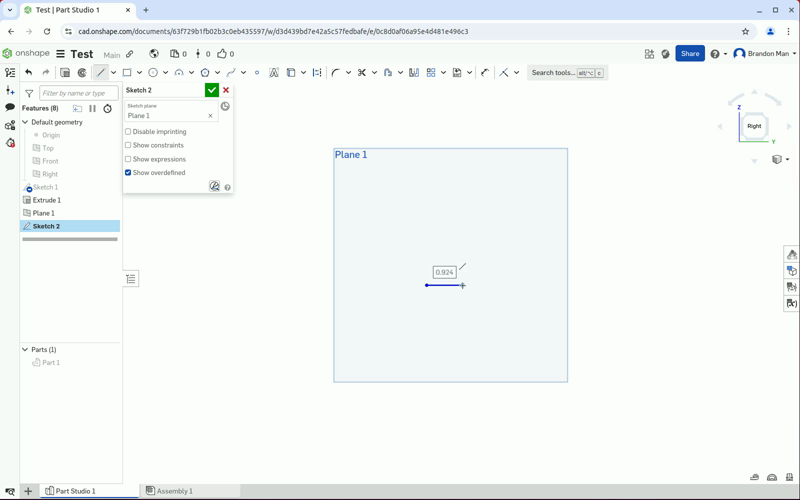
scroll(-6)
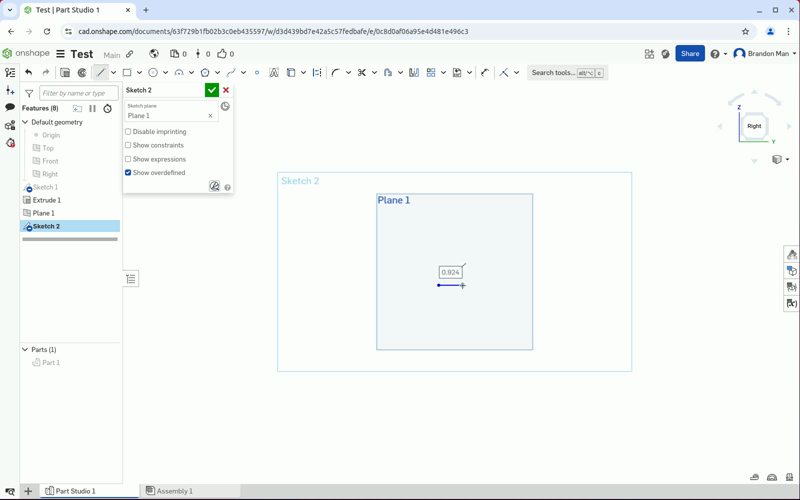
scroll(-6)
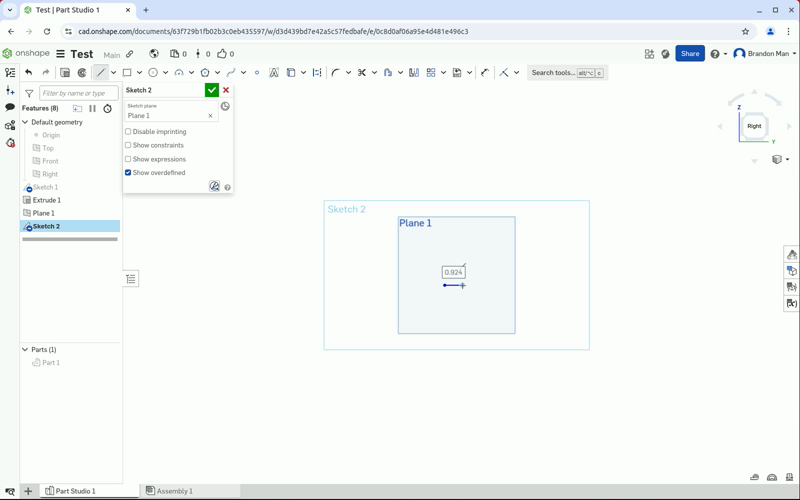
scroll(-6)
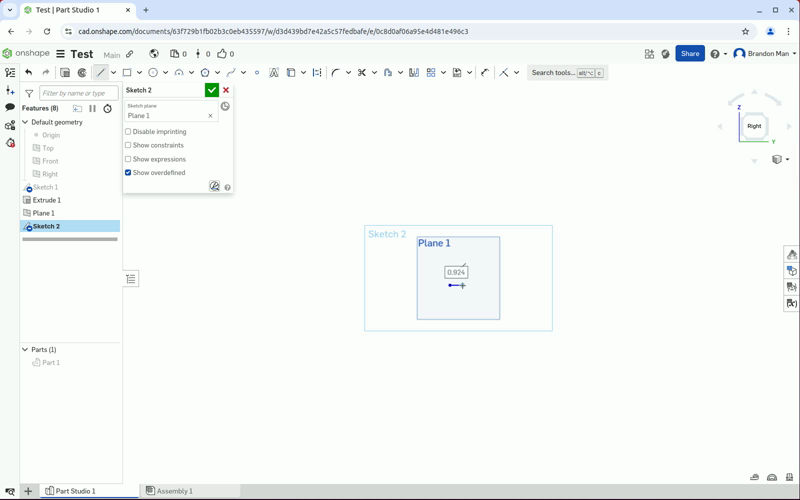
scroll(-6)
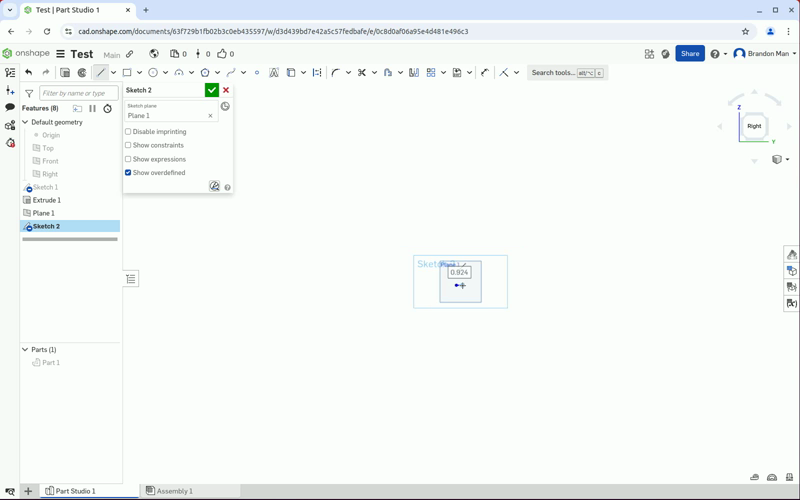
scroll(-6)
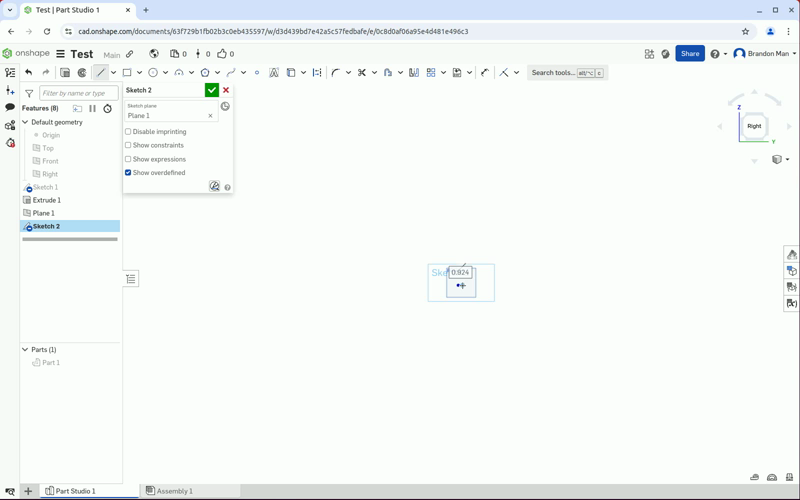
key_up(shift)
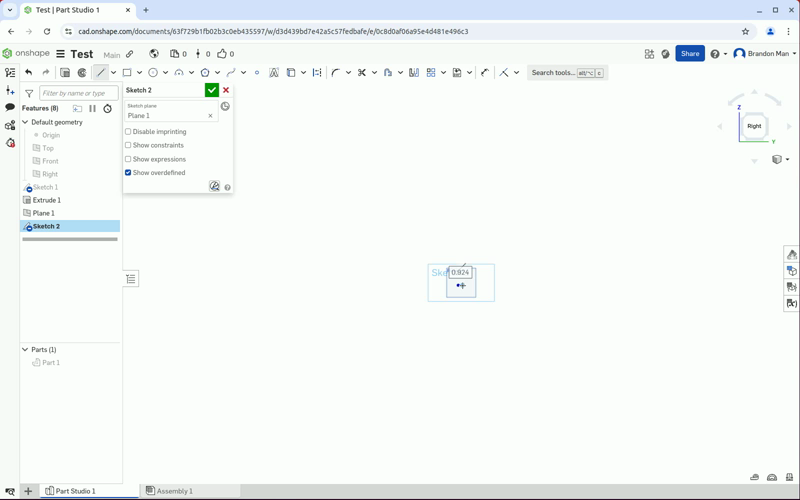
key_down(shift)
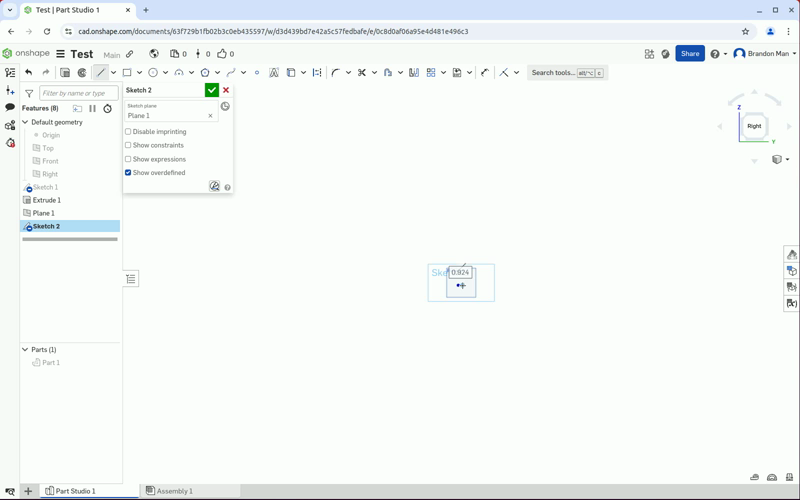
mouse_move(492, 285)
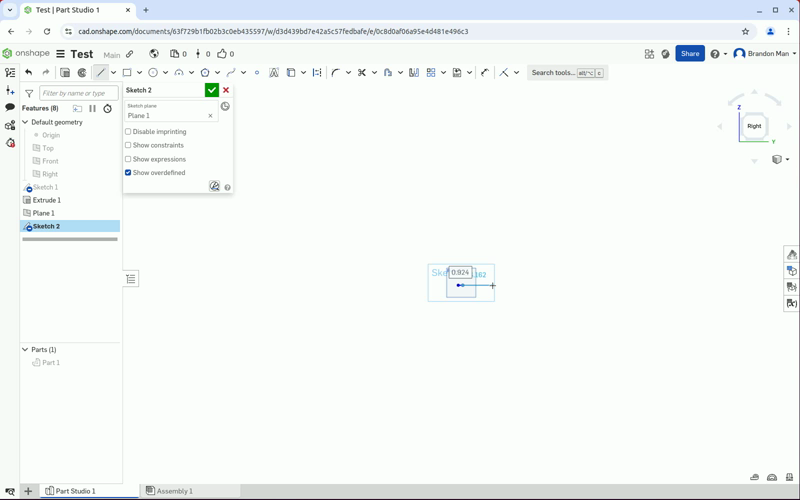
mouse_move(462, 280)
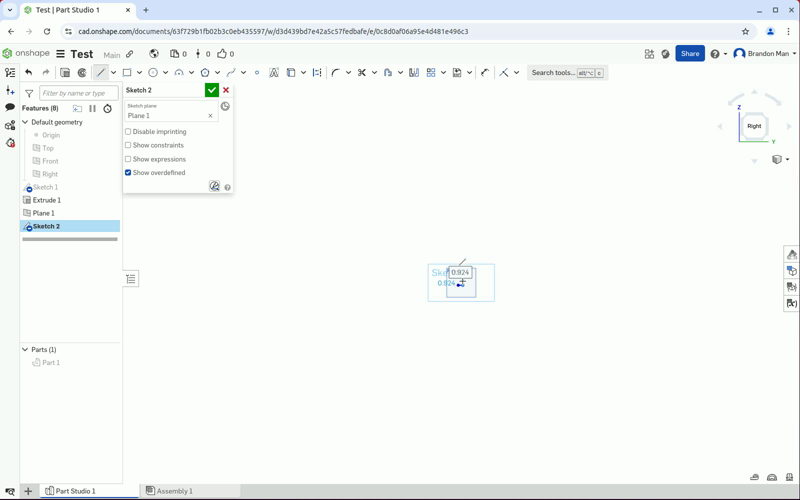
scroll(6)
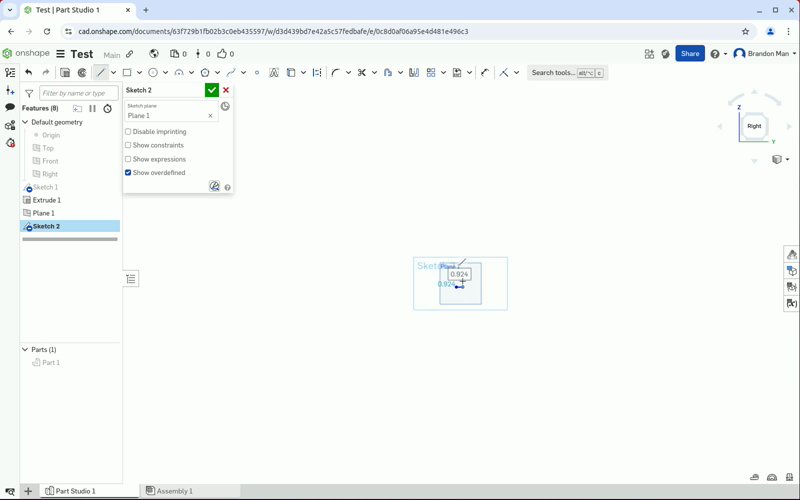
scroll(6)
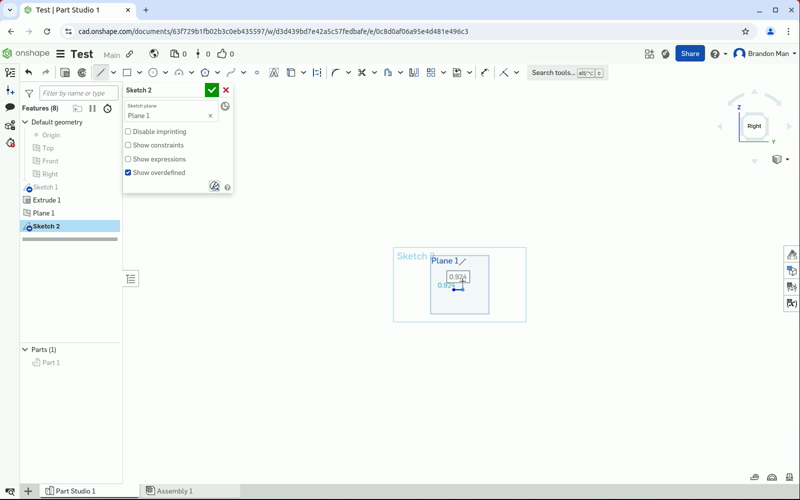
scroll(6)
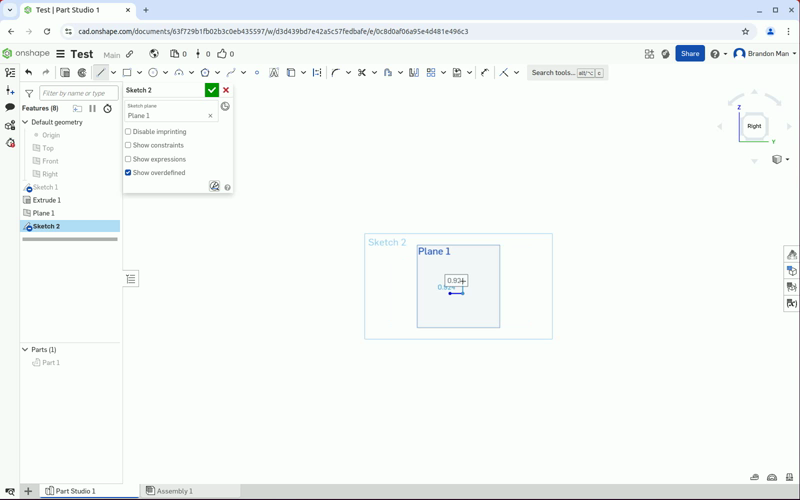
scroll(6)
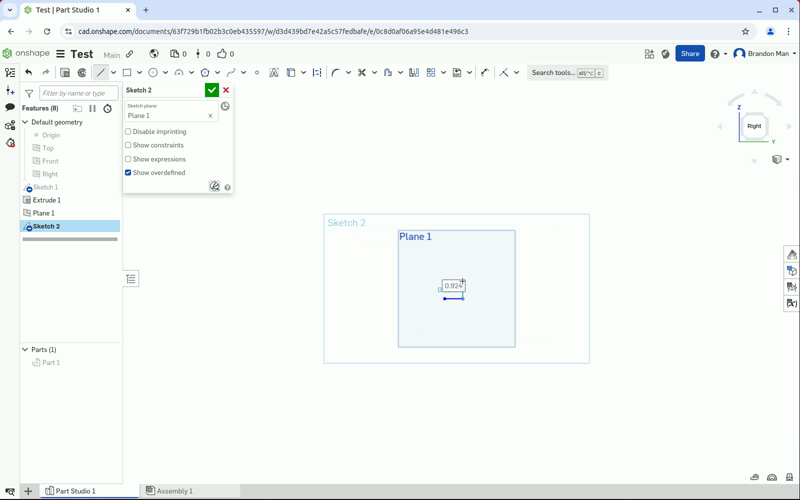
scroll(6)
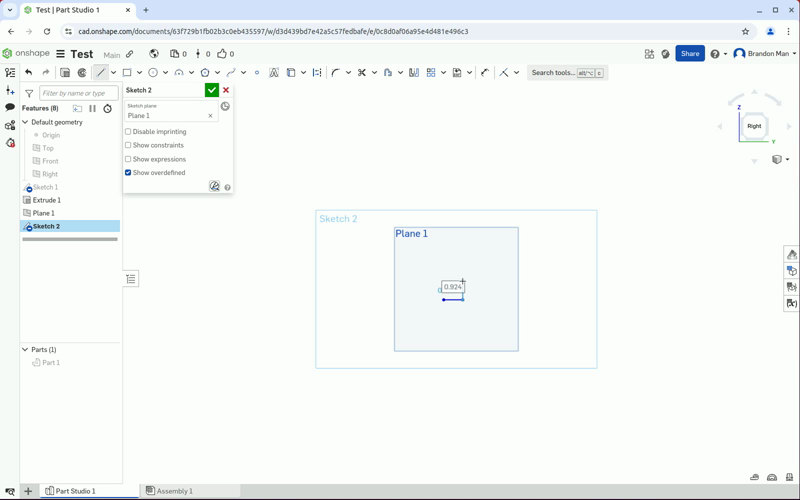
scroll(6)
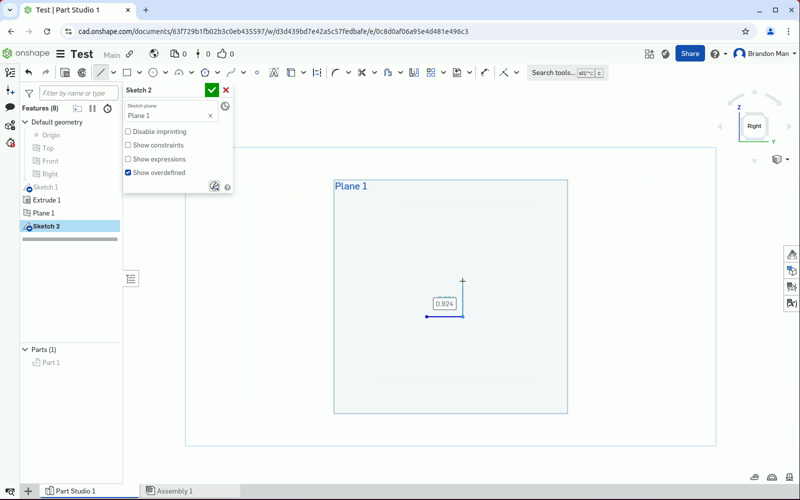
scroll(6)
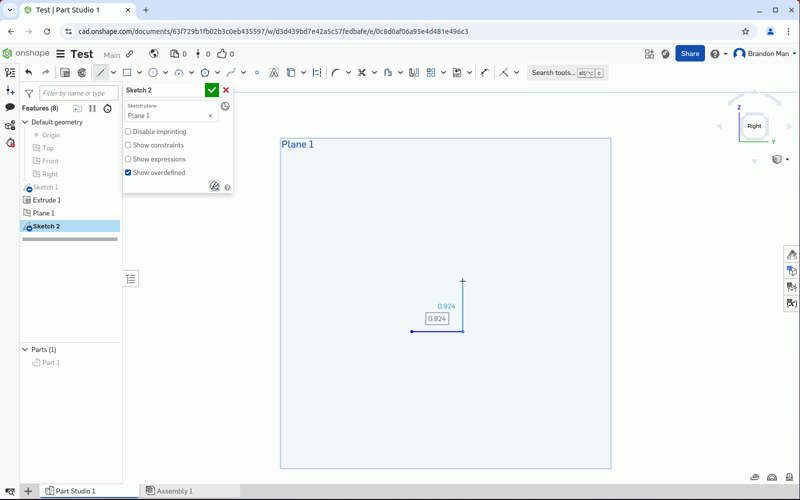
click(462, 280)
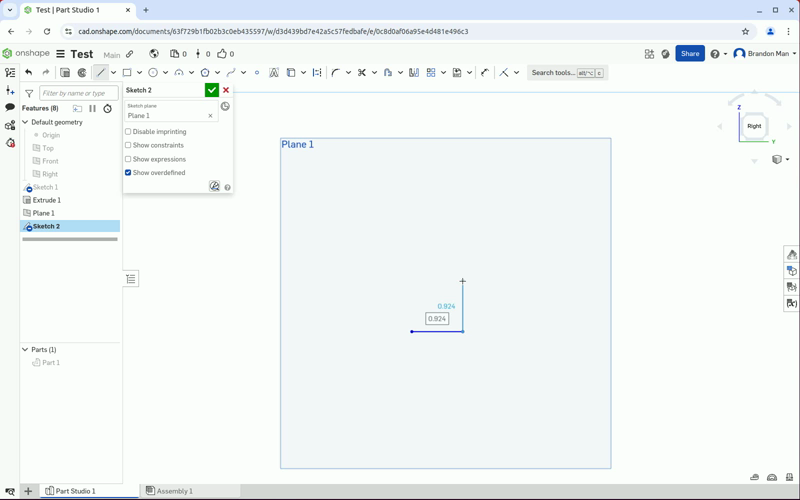
scroll(-6)
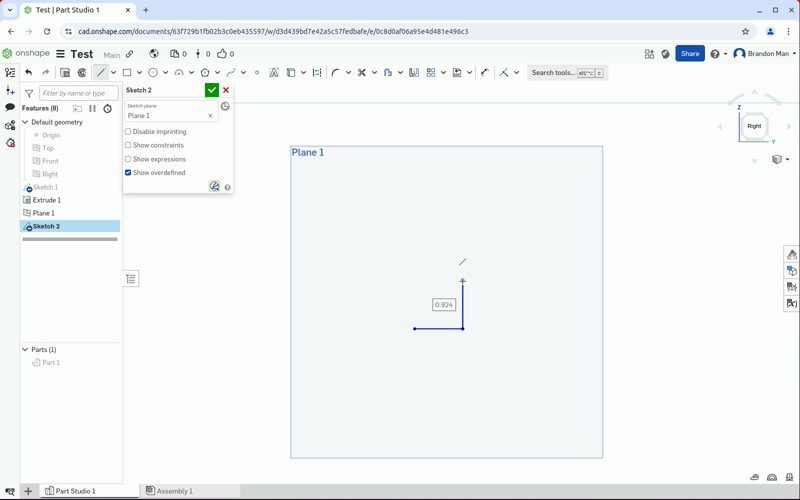
scroll(-6)
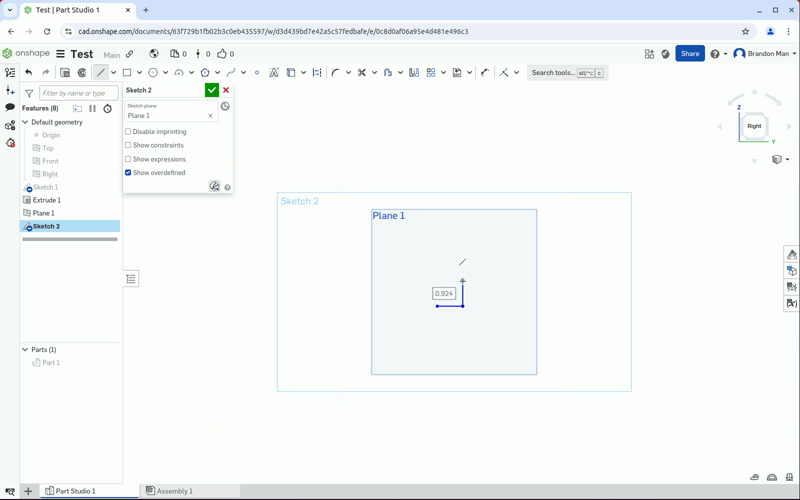
scroll(-6)
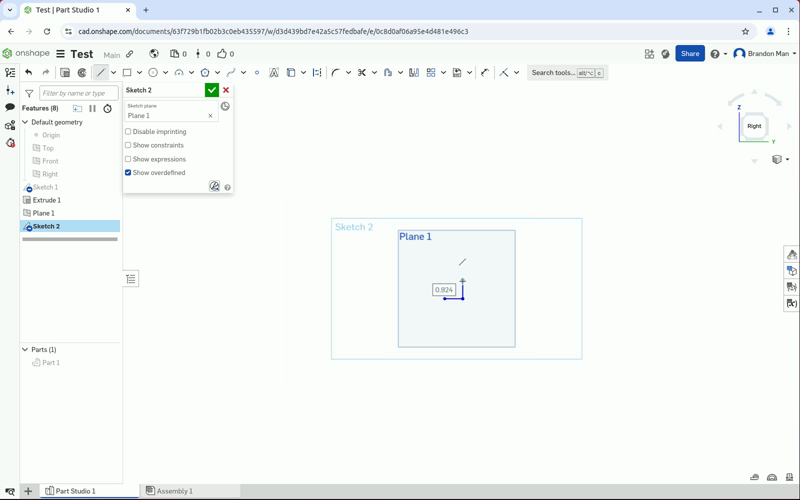
scroll(-6)
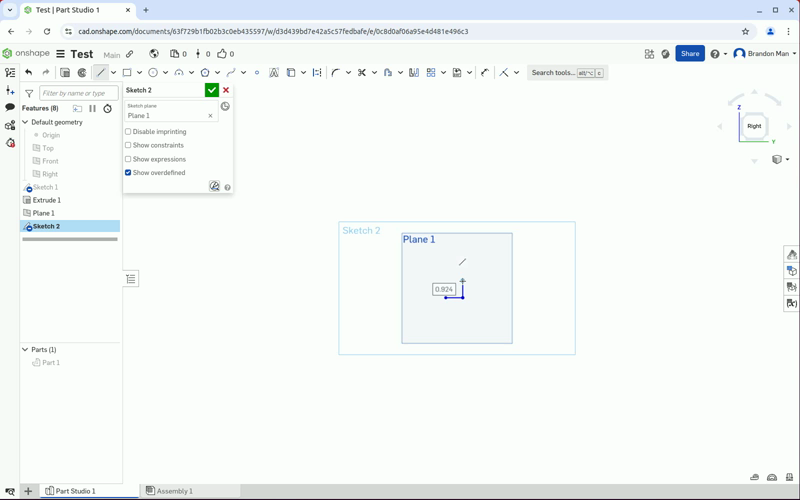
scroll(-6)
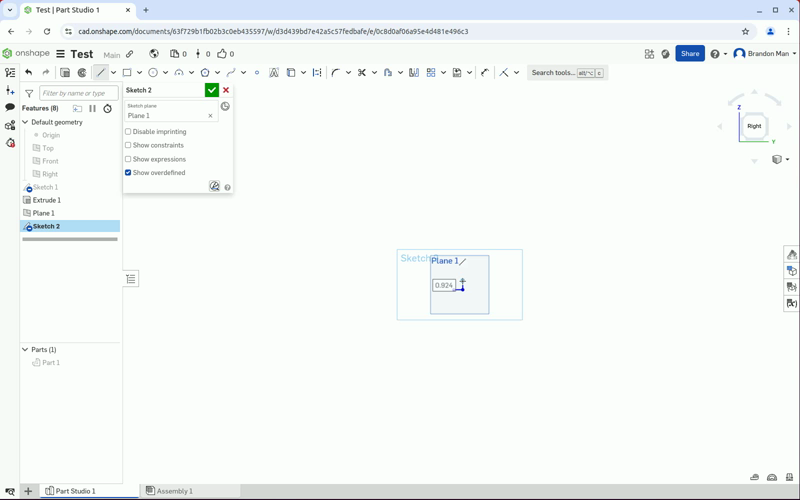
scroll(-6)
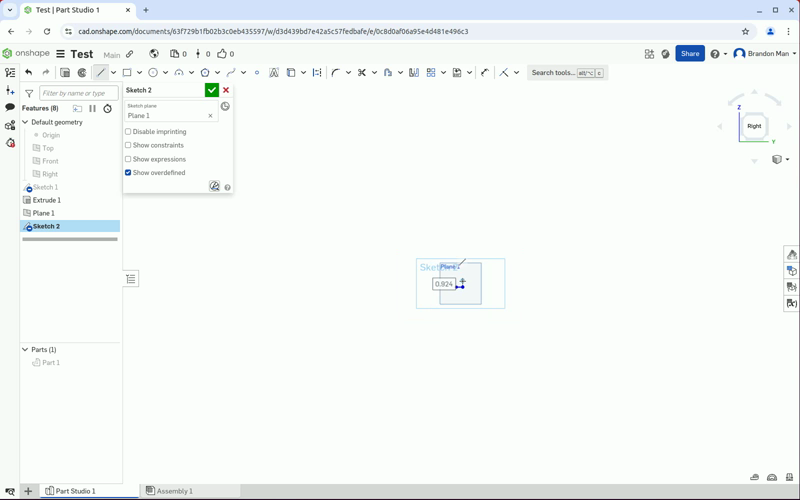
scroll(-6)
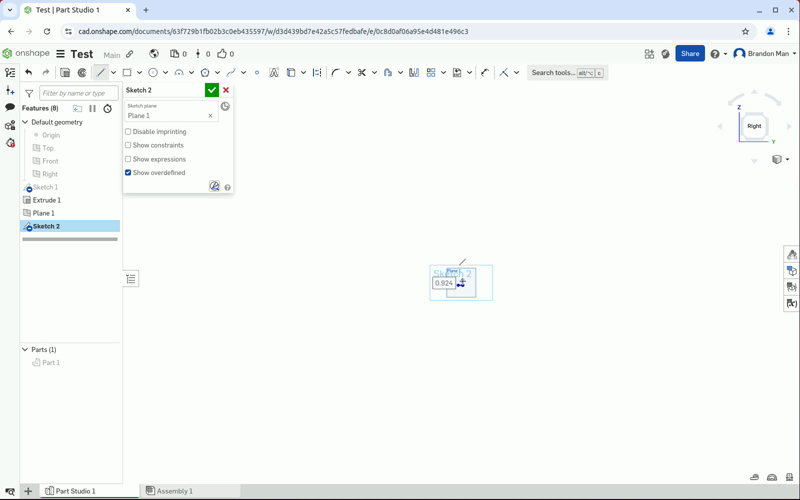
key_up(shift)
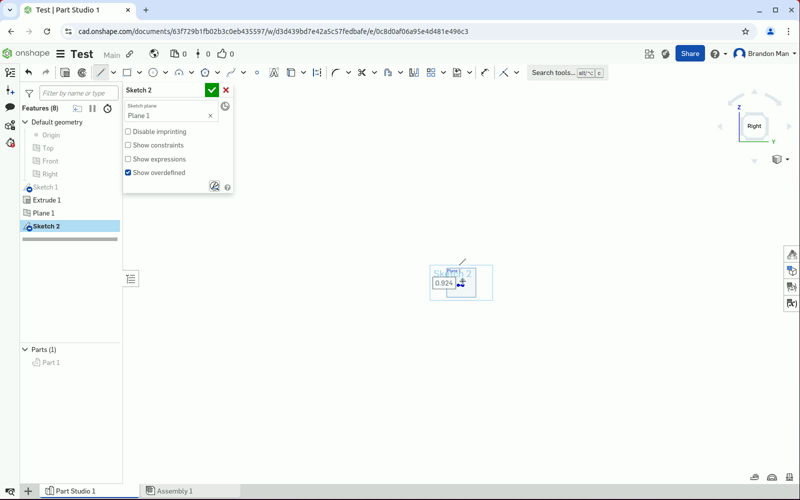
key_down(shift)
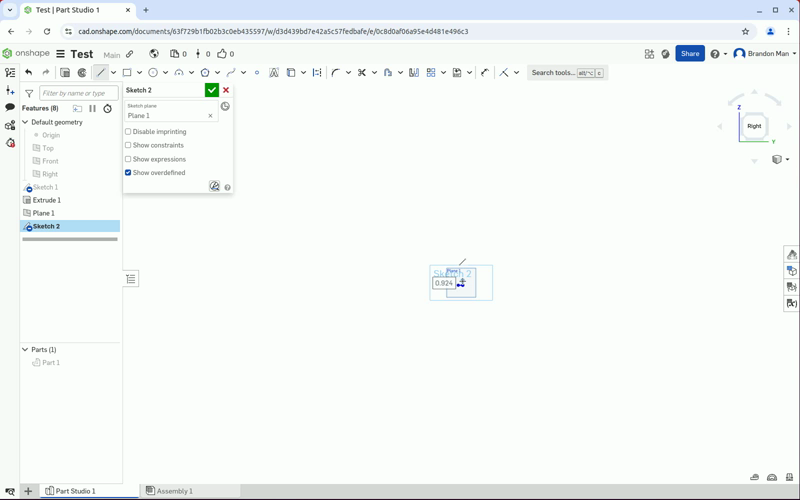
mouse_move(492, 280)
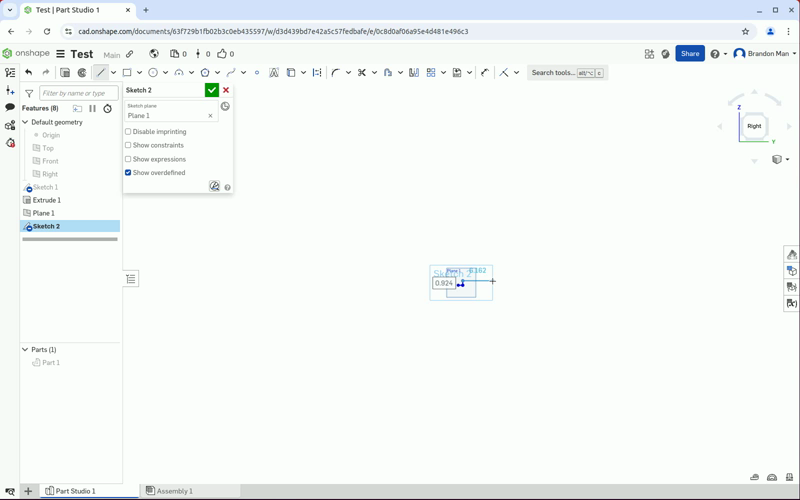
mouse_move(458, 280)
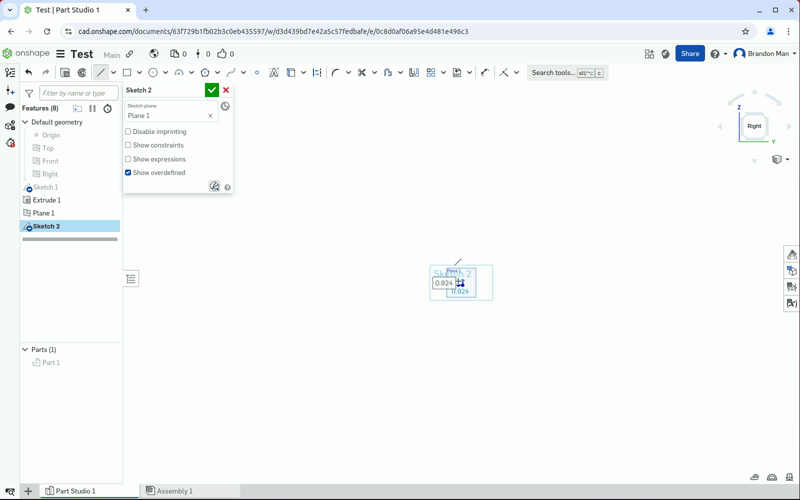
scroll(6)
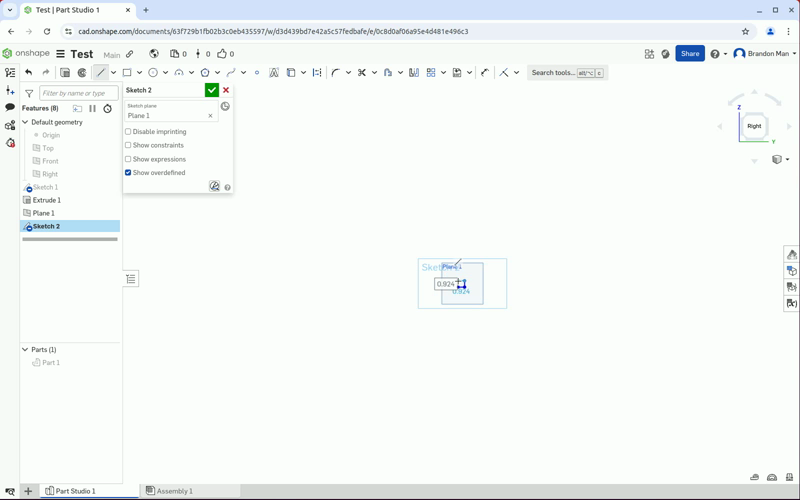
scroll(6)
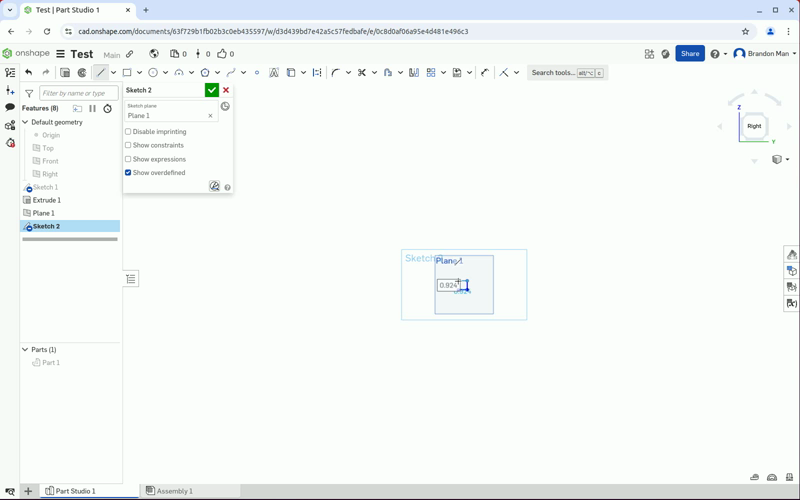
scroll(6)
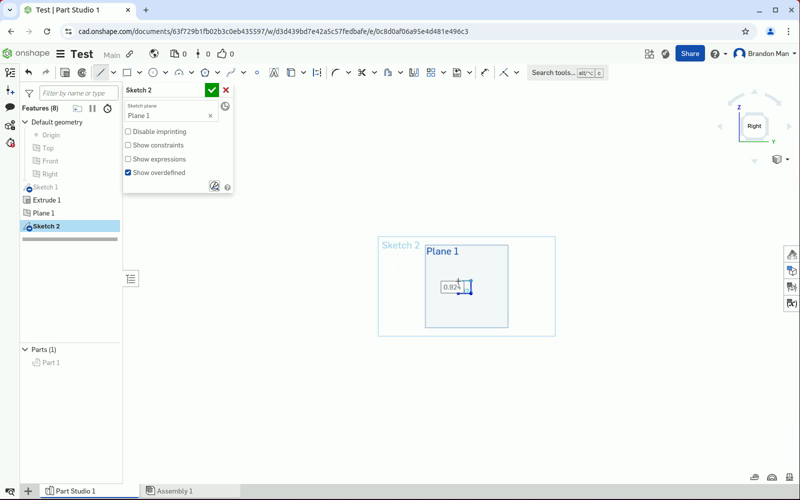
scroll(6)
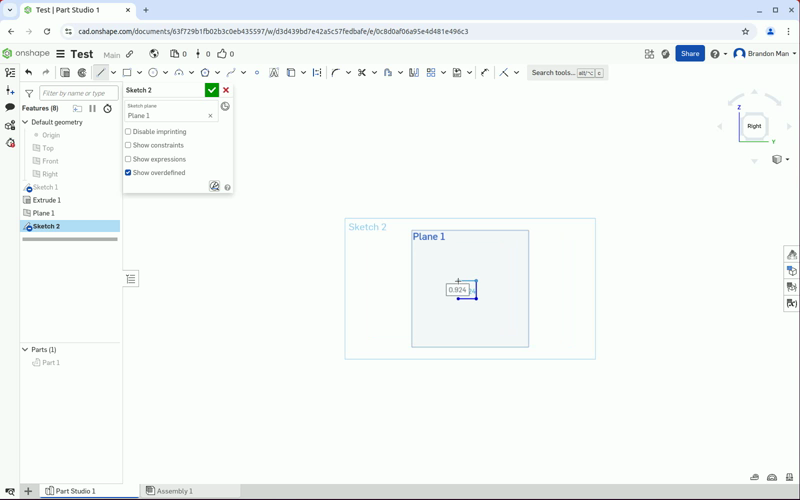
scroll(6)
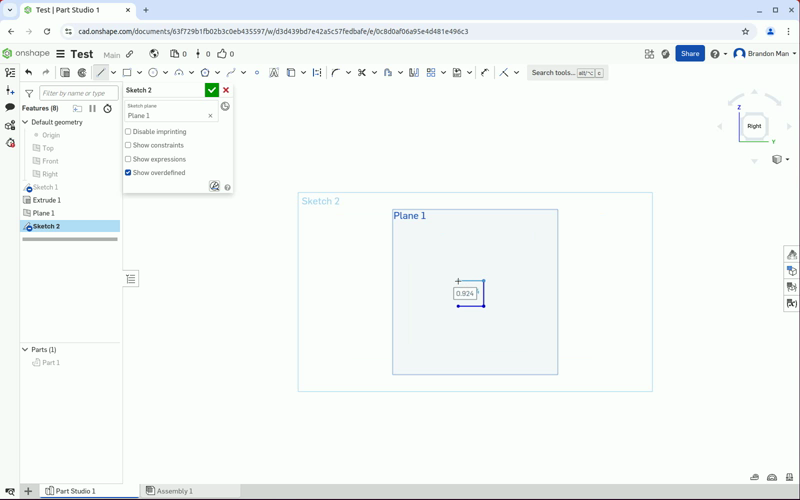
scroll(6)
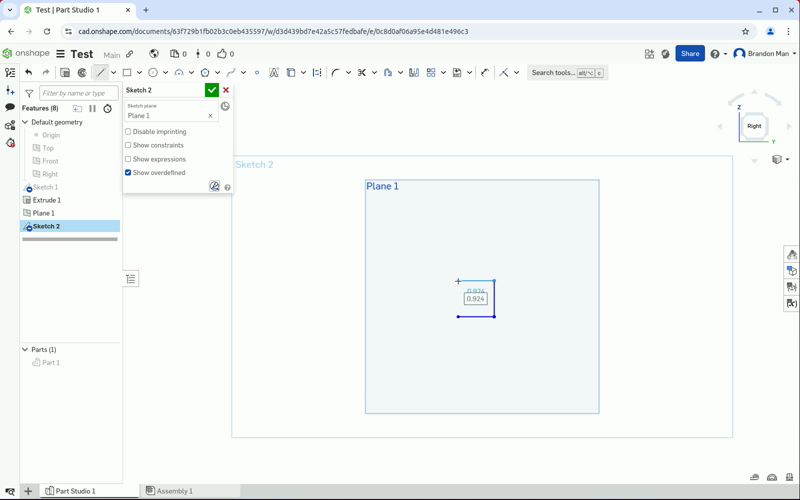
scroll(6)
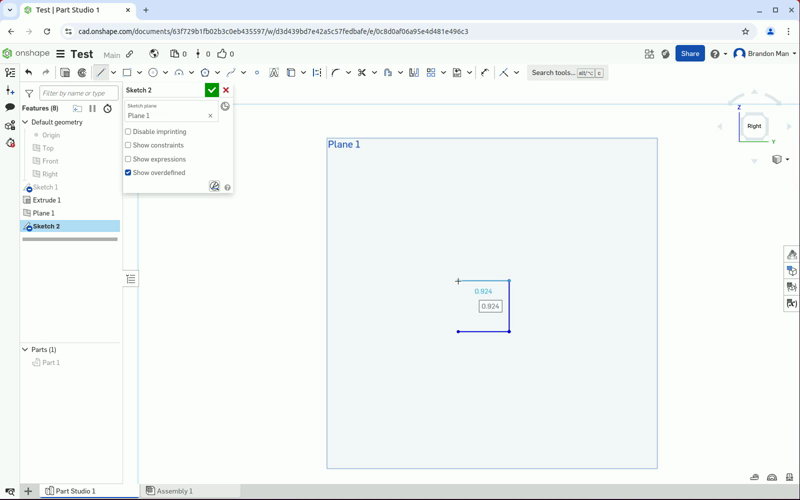
click(458, 280)
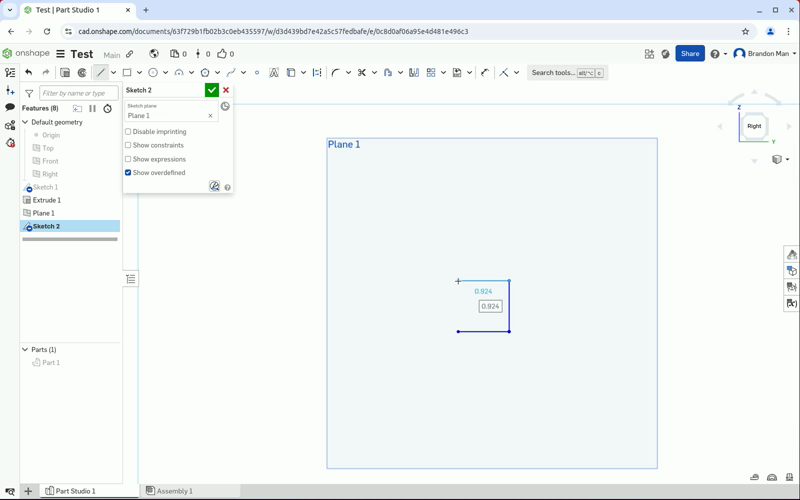
scroll(-6)
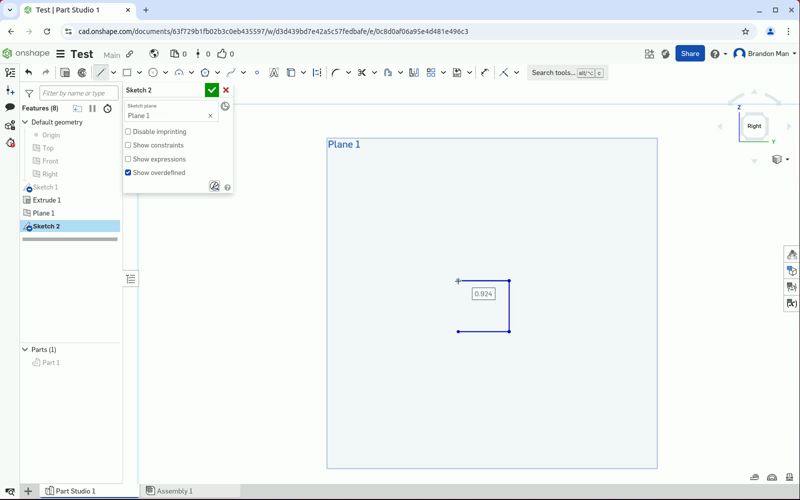
scroll(-6)
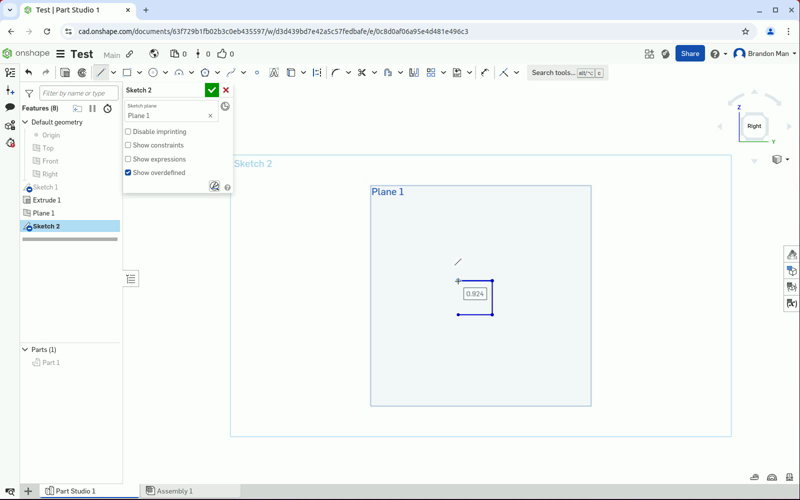
scroll(-6)
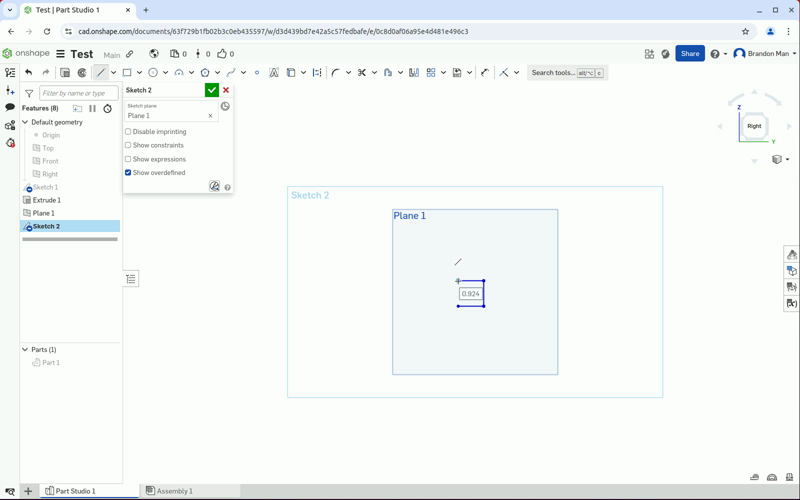
scroll(-6)
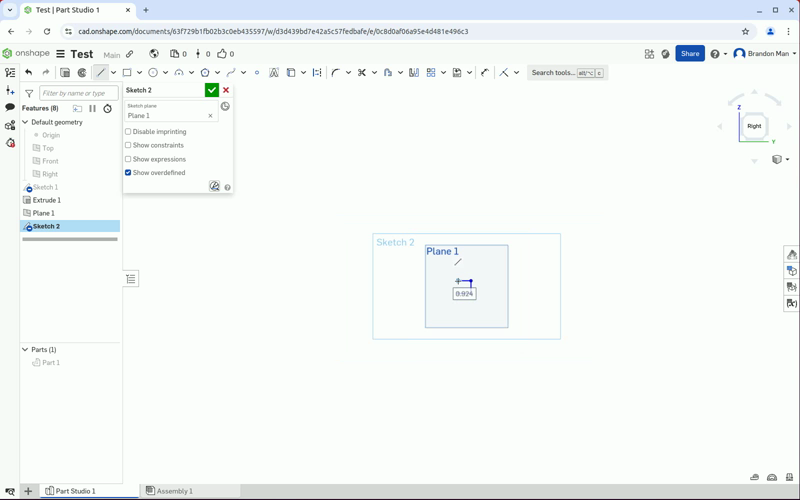
scroll(-6)
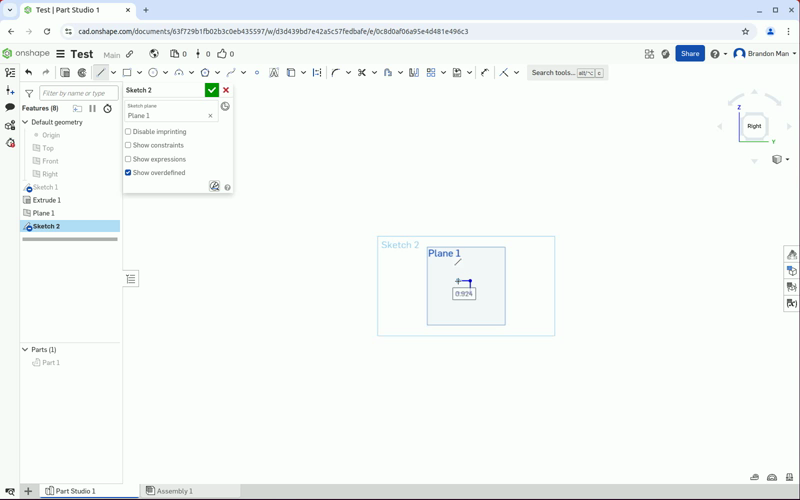
scroll(-6)
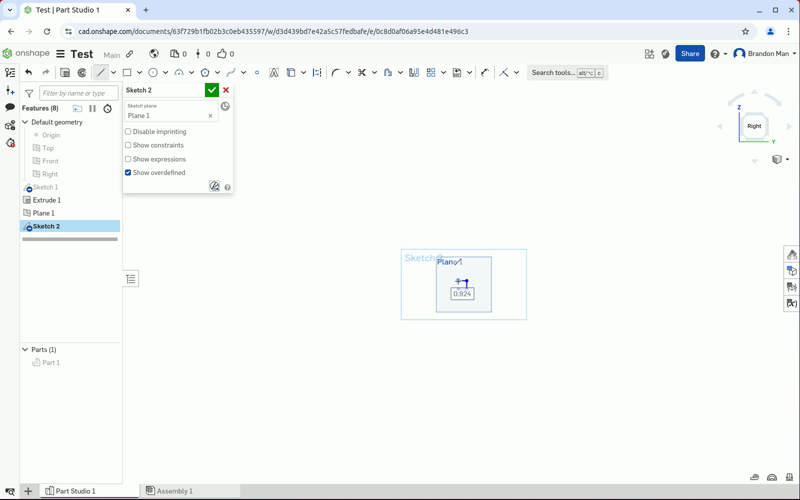
scroll(-6)
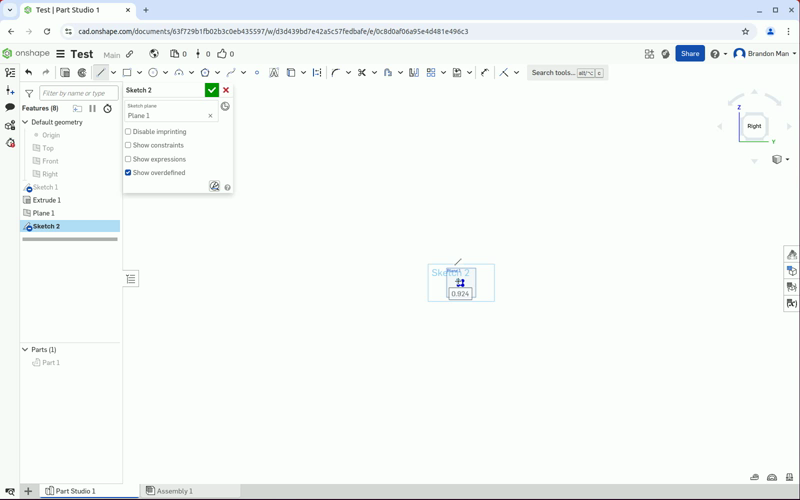
key_up(shift)
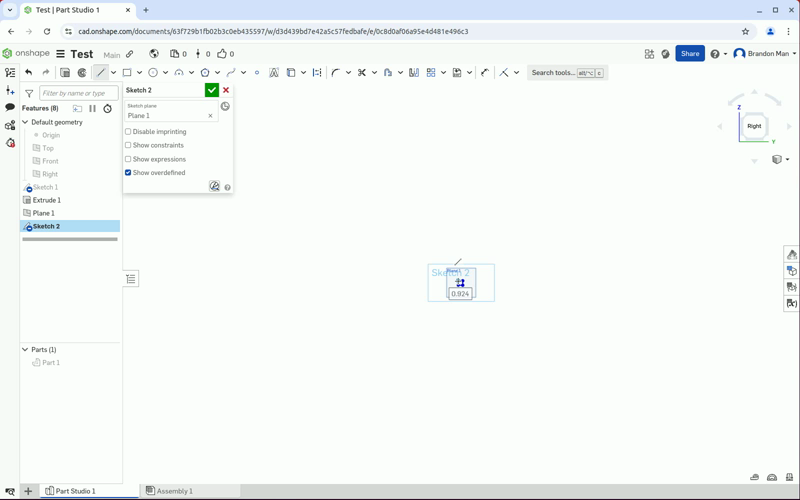
mouse_move(488, 280)
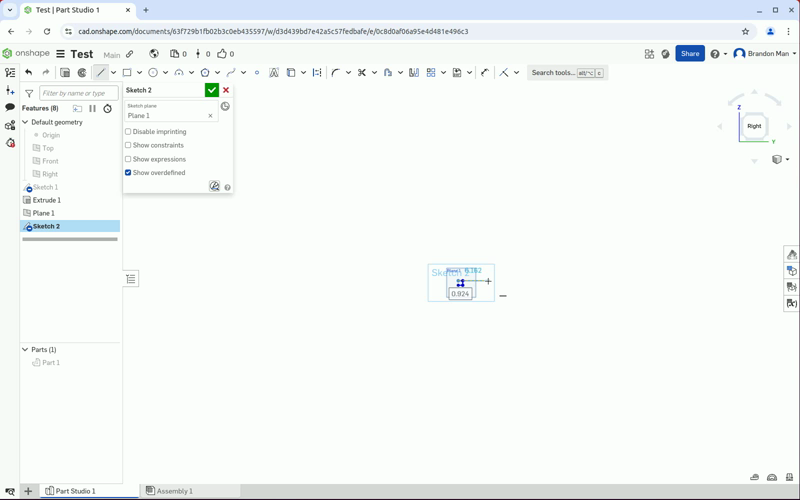
key_down(shift)
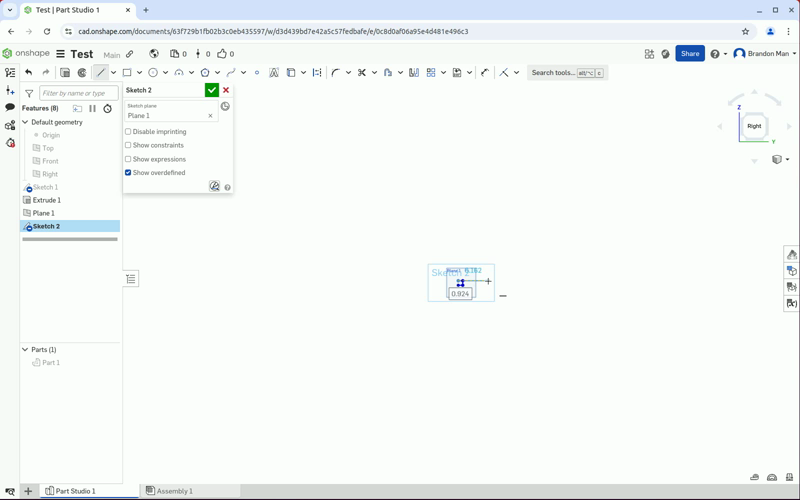
mouse_move(458, 285)
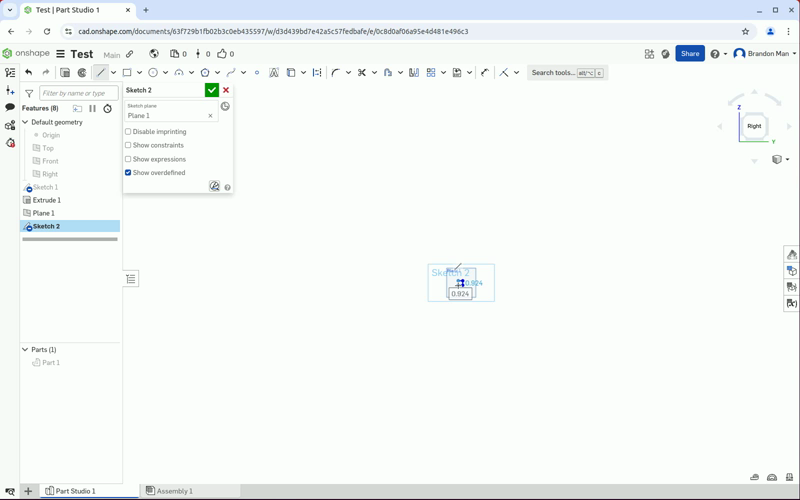
scroll(6)
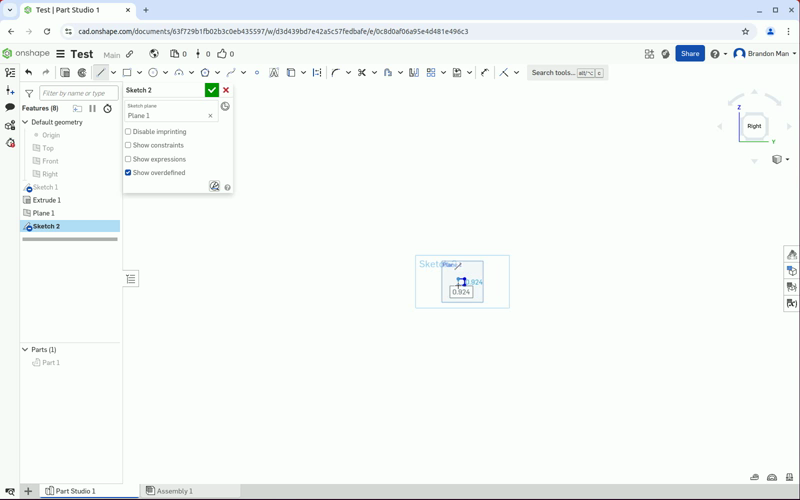
scroll(6)
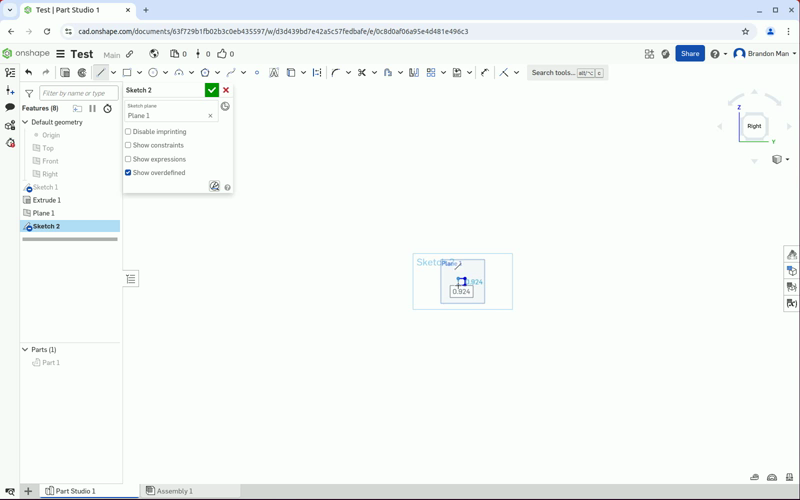
scroll(6)
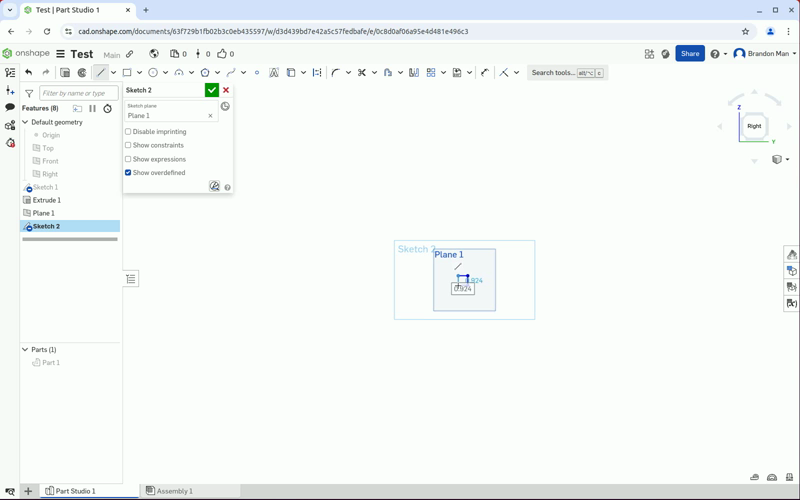
scroll(6)
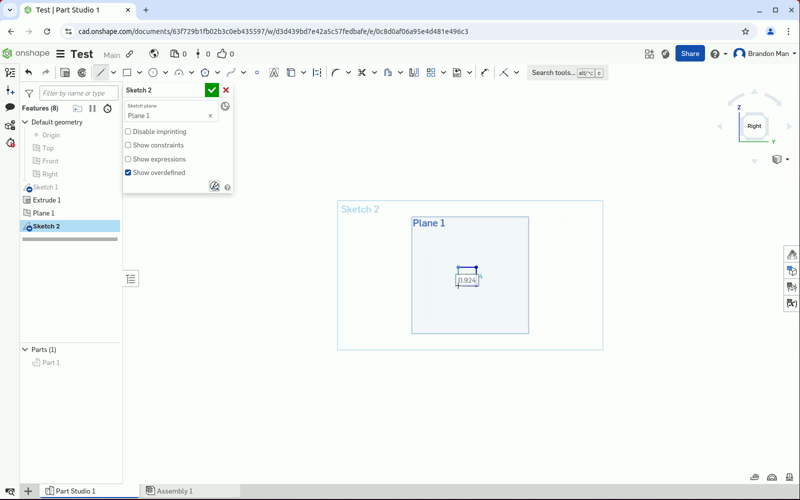
scroll(6)
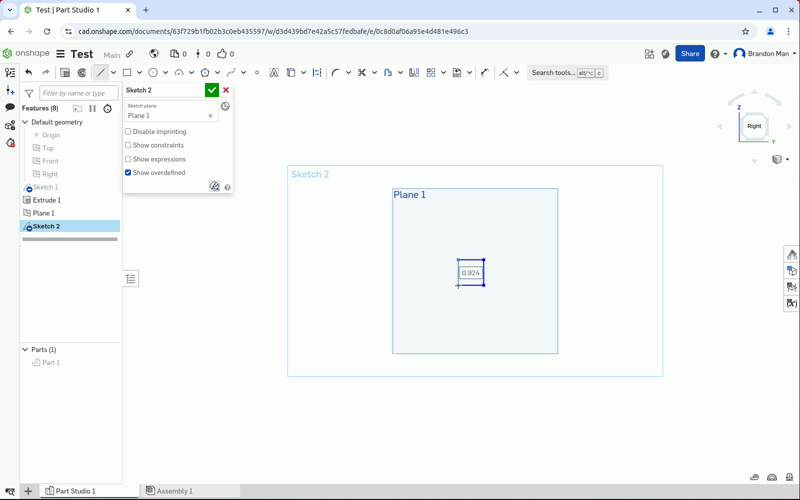
scroll(6)
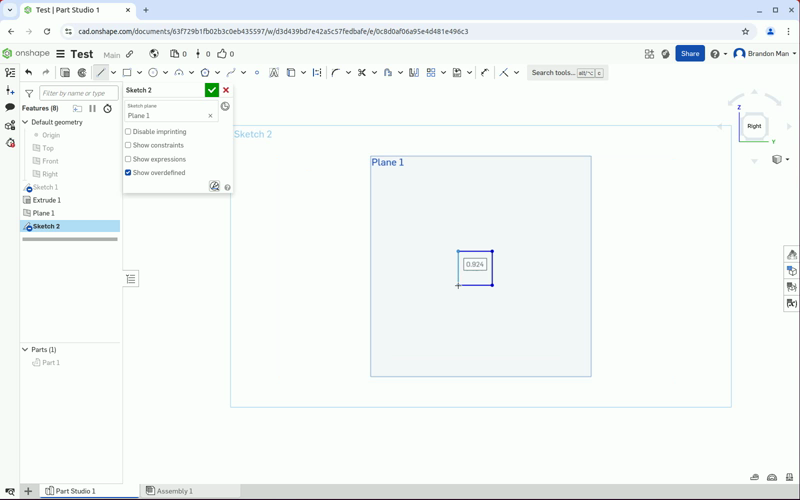
scroll(6)
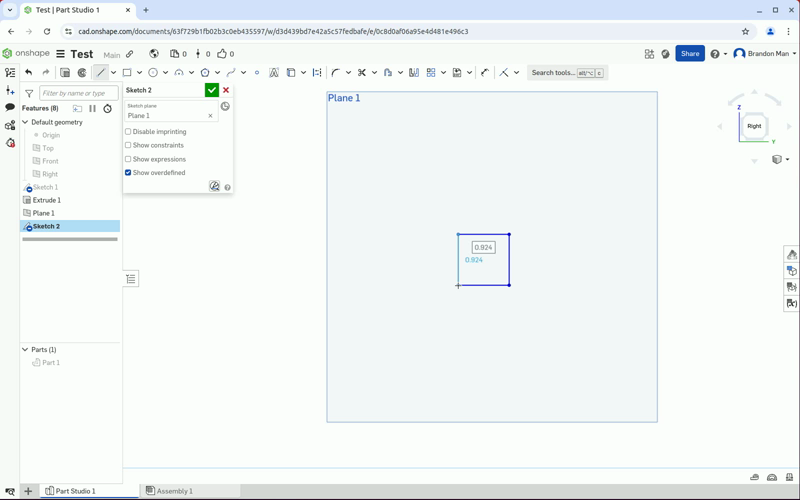
key_up(shift)
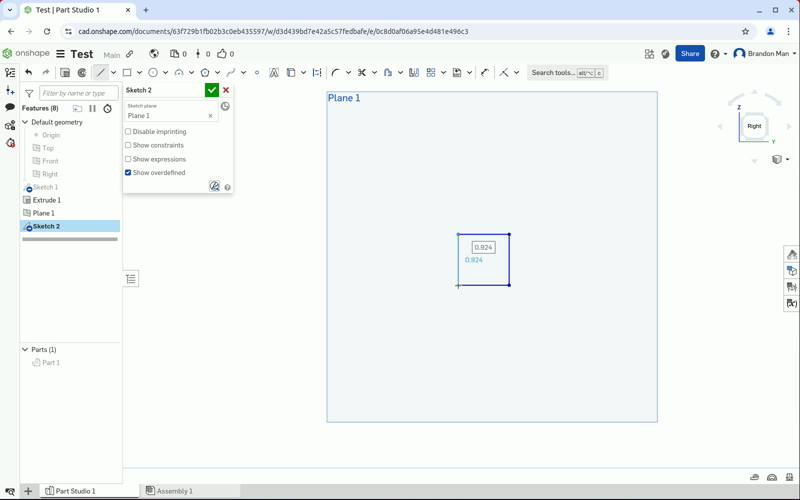
click(458, 285)
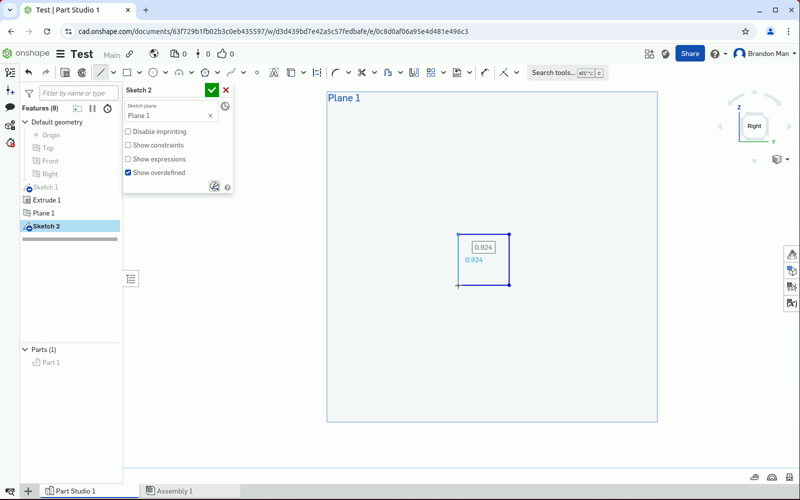
scroll(-6)
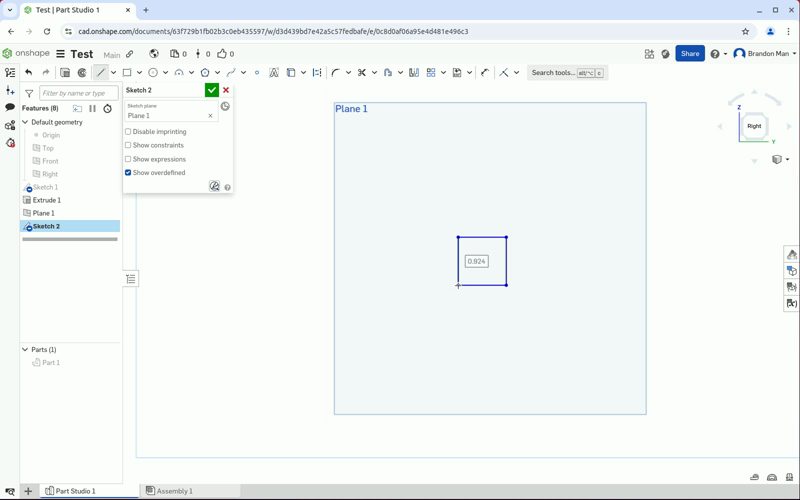
scroll(-6)
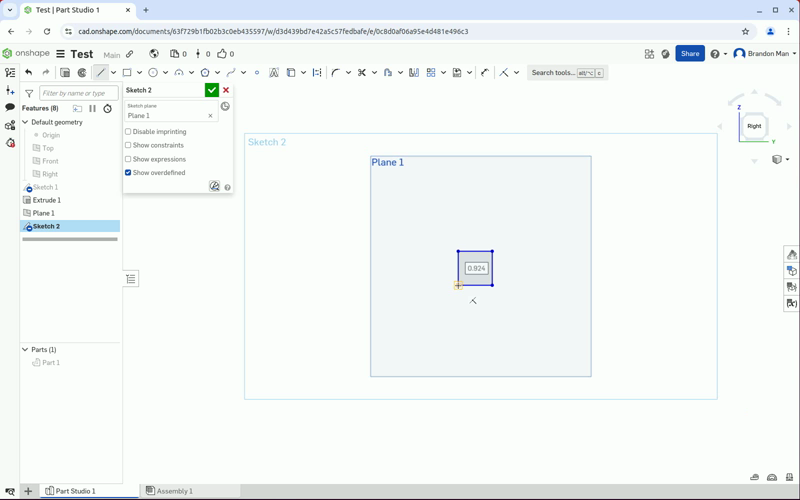
scroll(-6)
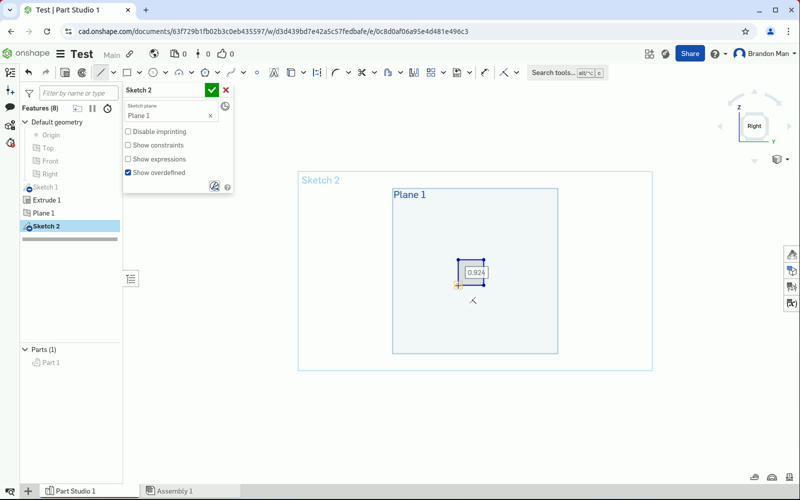
scroll(-6)
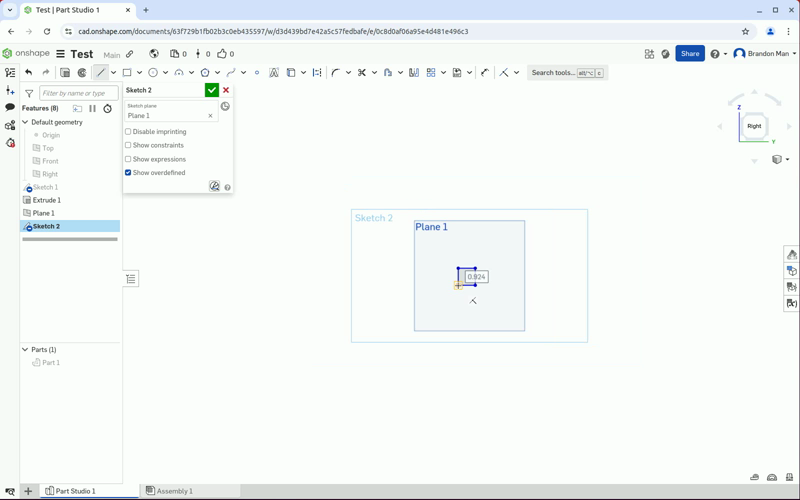
scroll(-6)
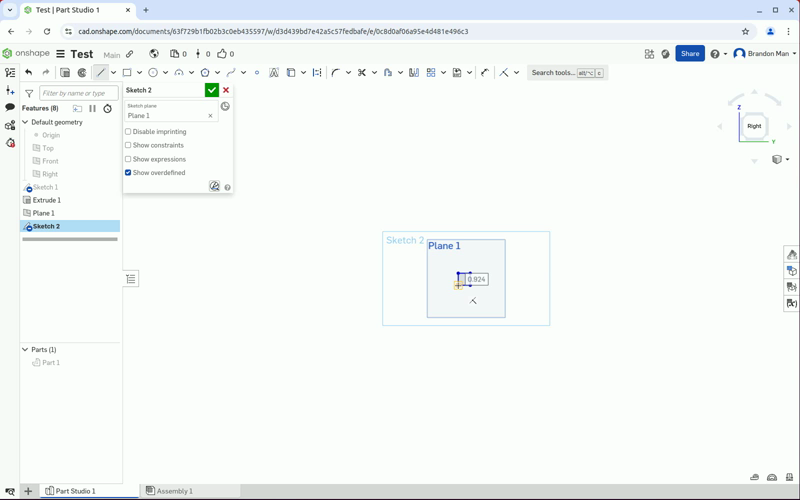
scroll(-6)
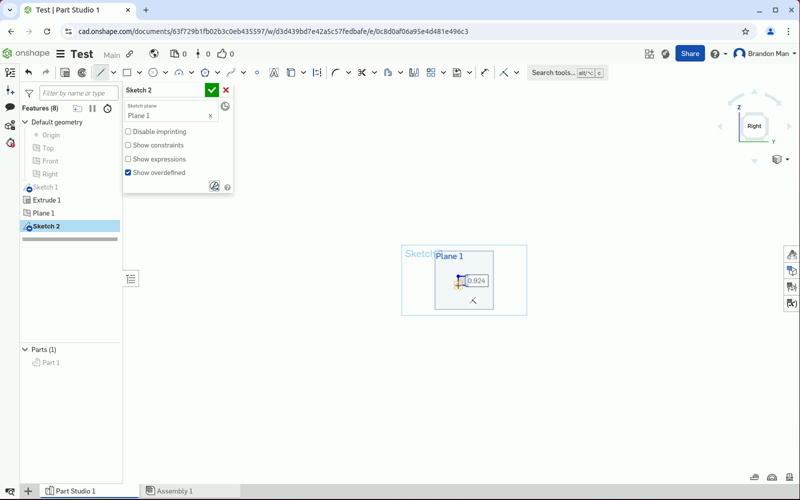
scroll(-6)
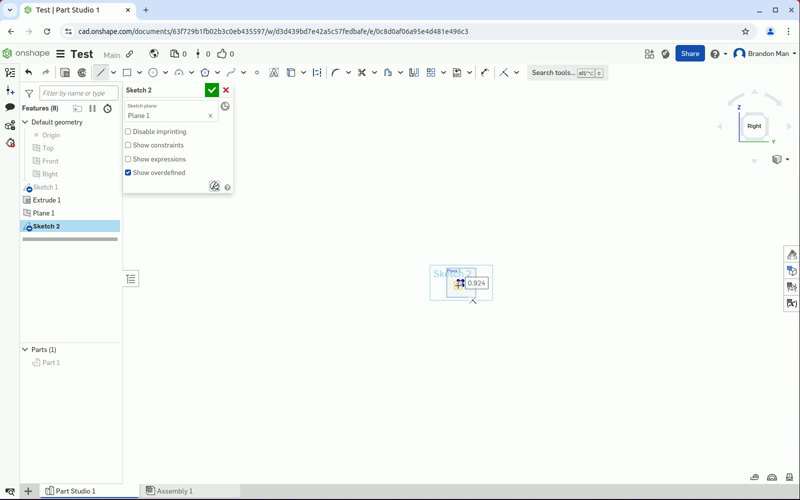
key(esc)
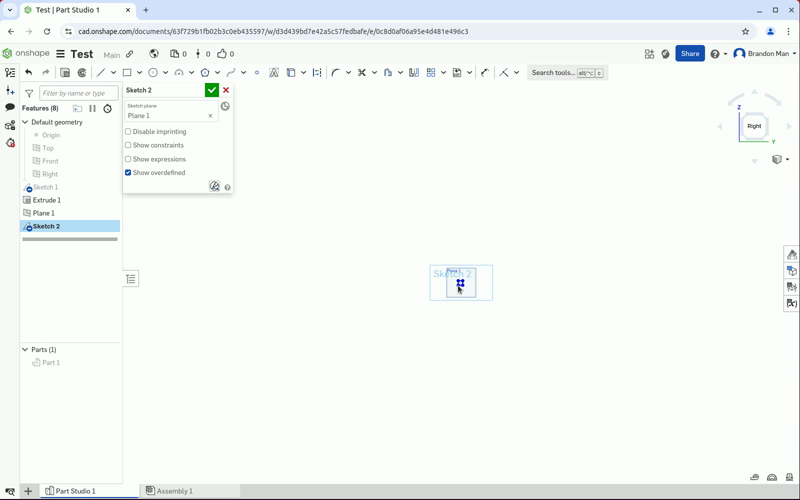
key(l)
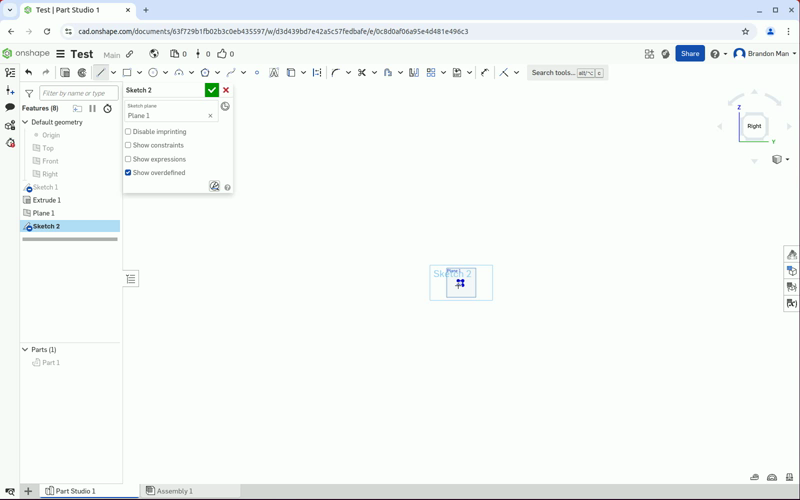
key_down(shift)
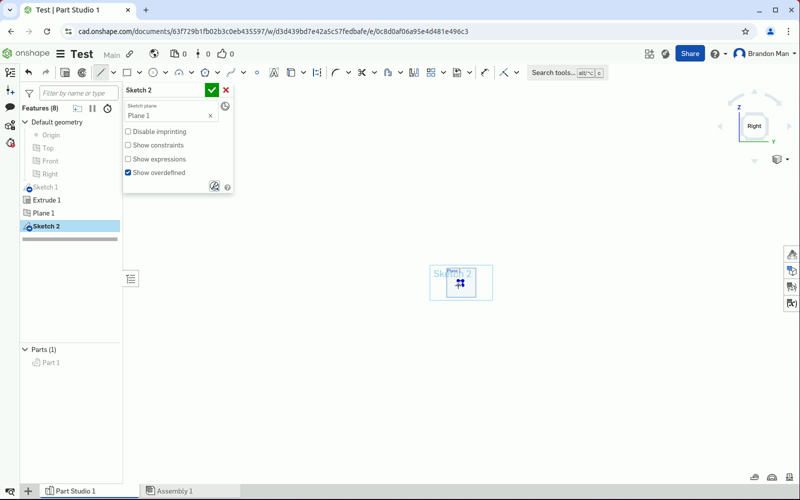
mouse_move(458, 285)
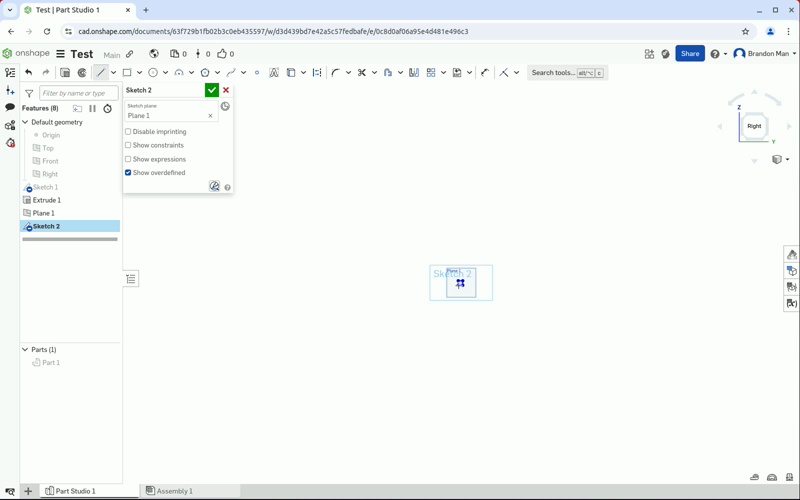
scroll(6)
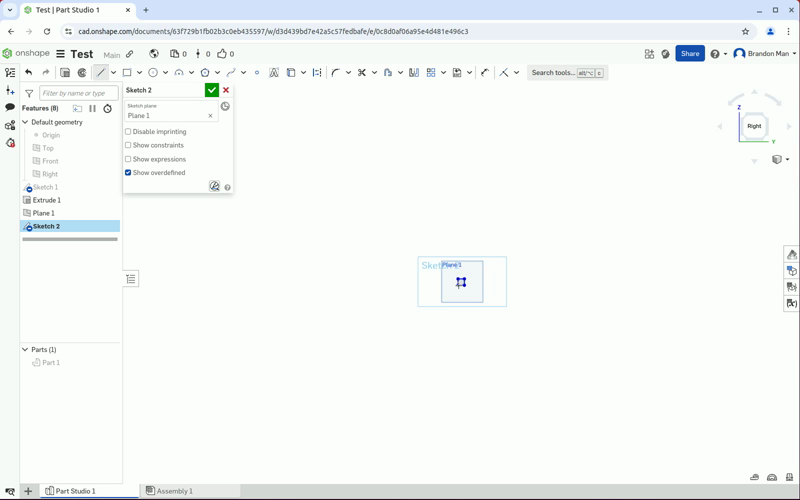
scroll(6)
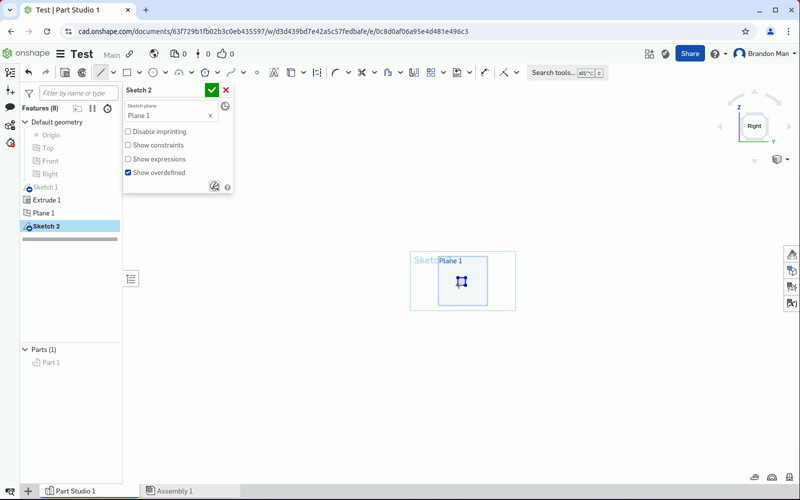
scroll(6)
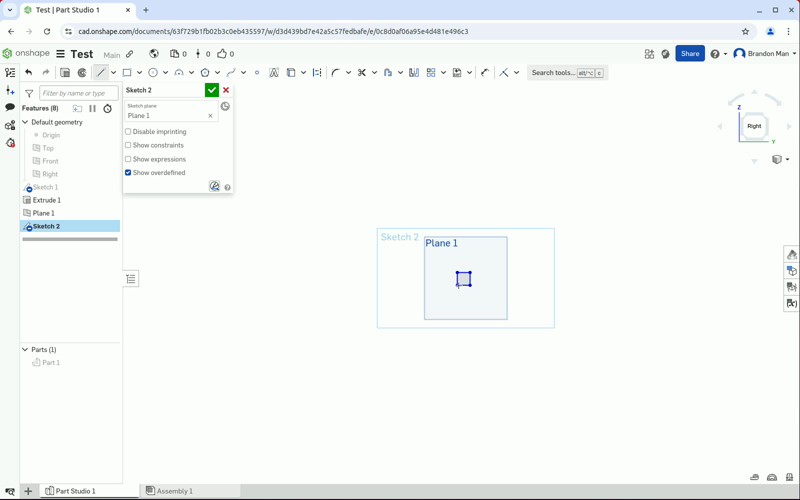
scroll(6)
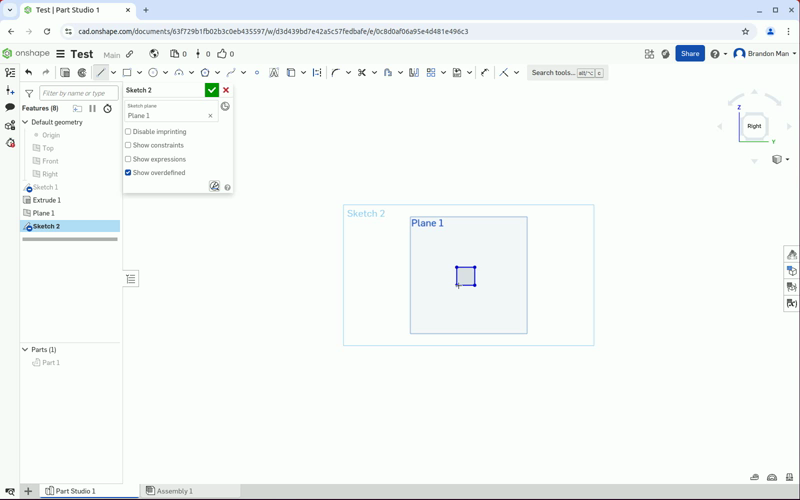
scroll(6)
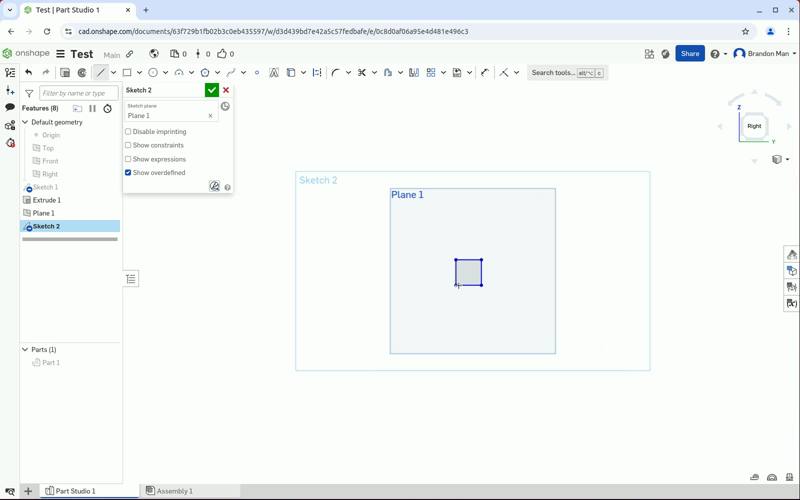
scroll(6)
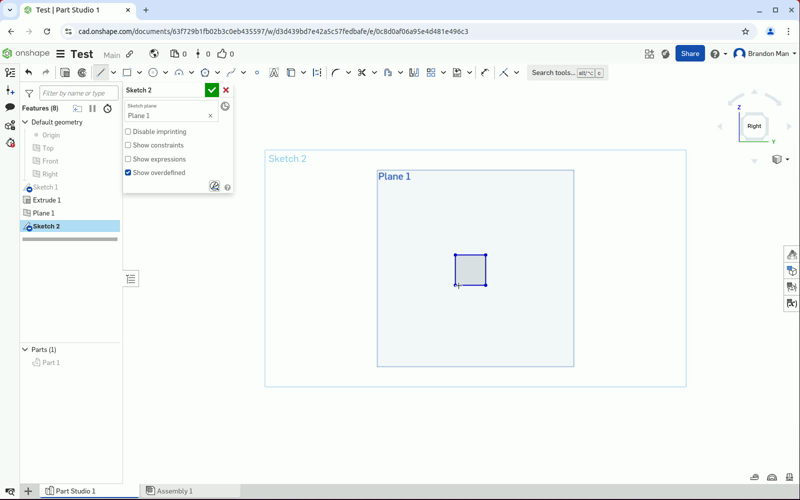
scroll(6)
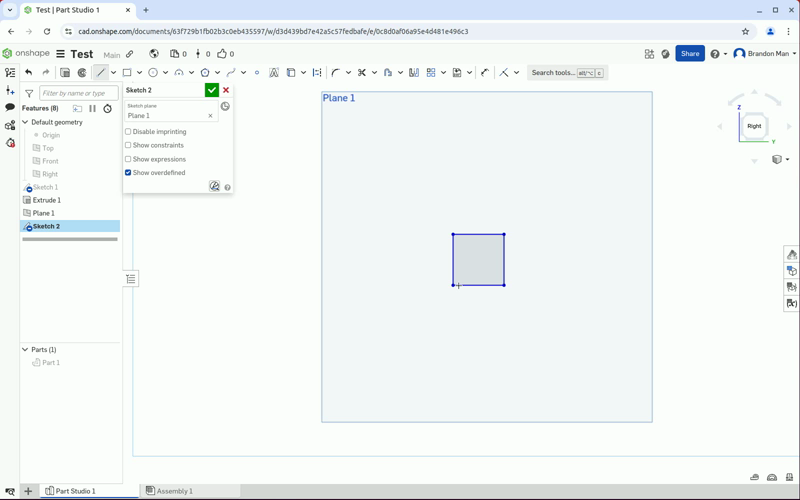
click(458, 285)
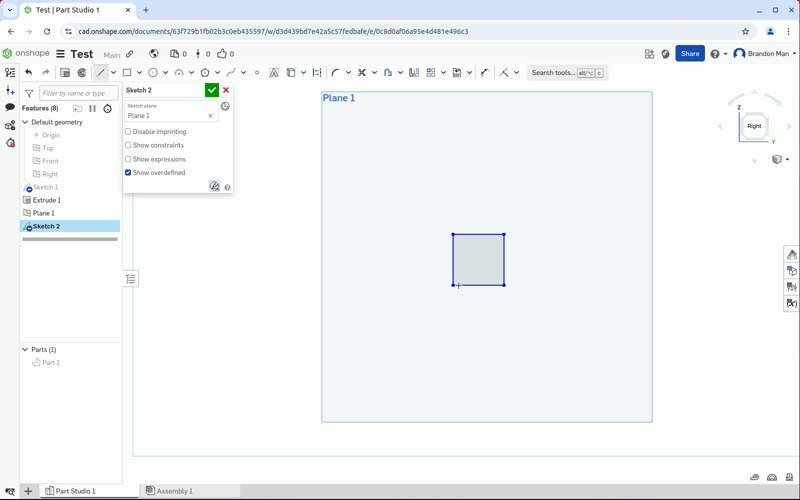
scroll(-6)
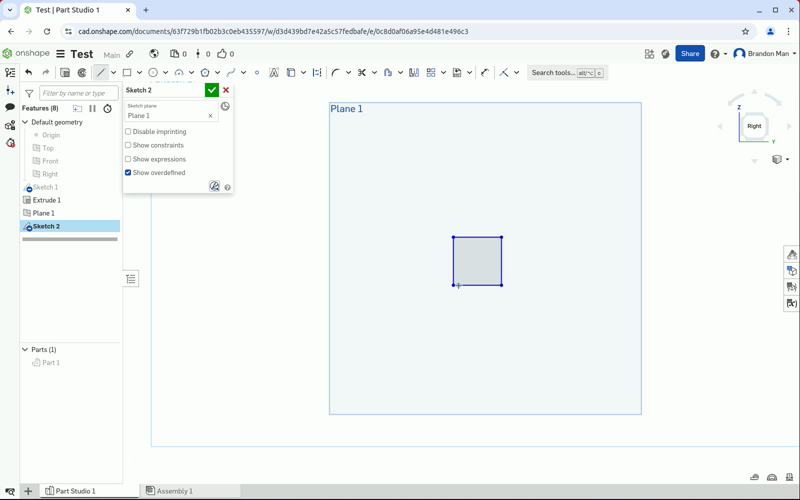
scroll(-6)
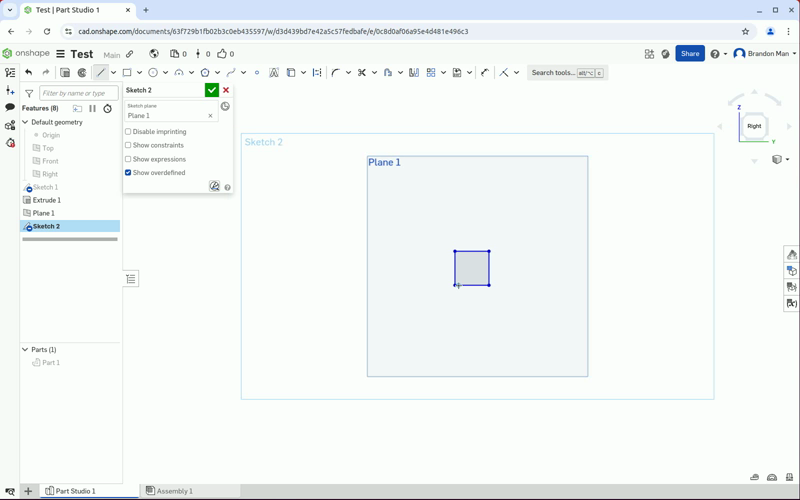
scroll(-6)
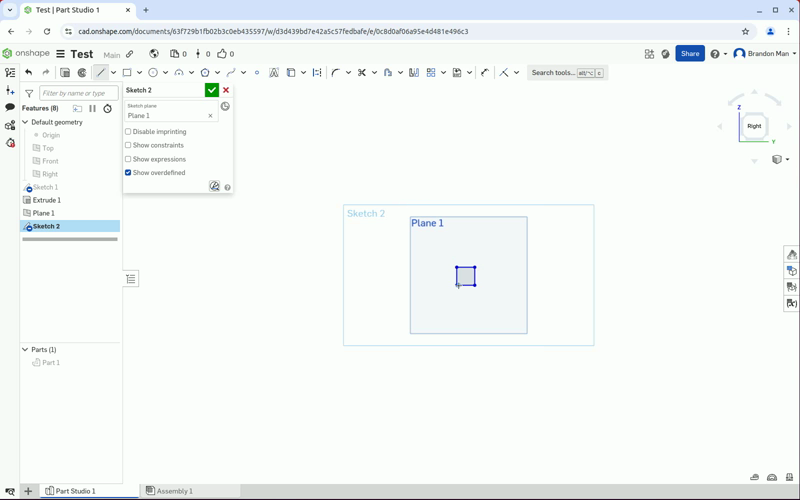
scroll(-6)
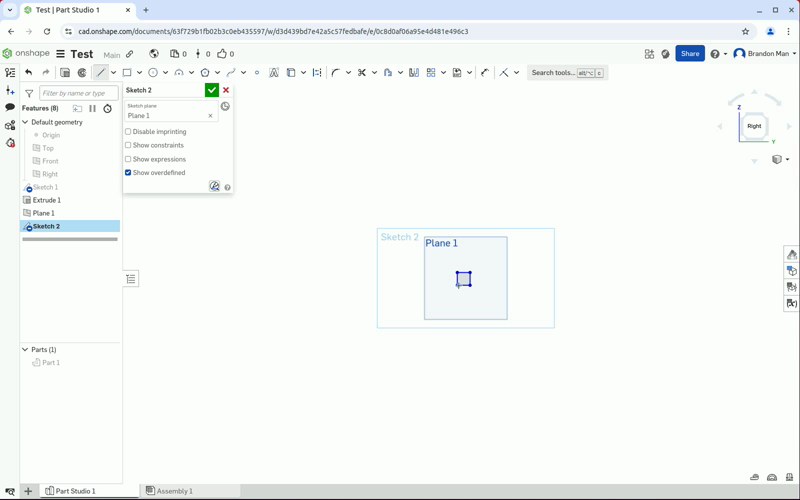
scroll(-6)
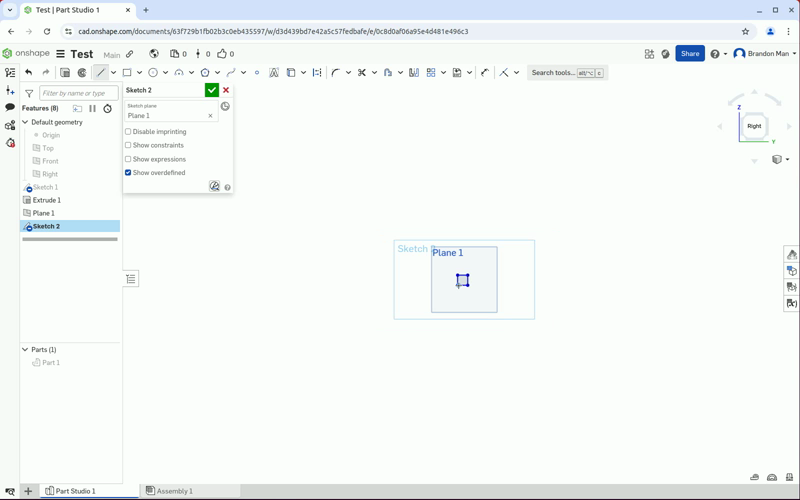
scroll(-6)
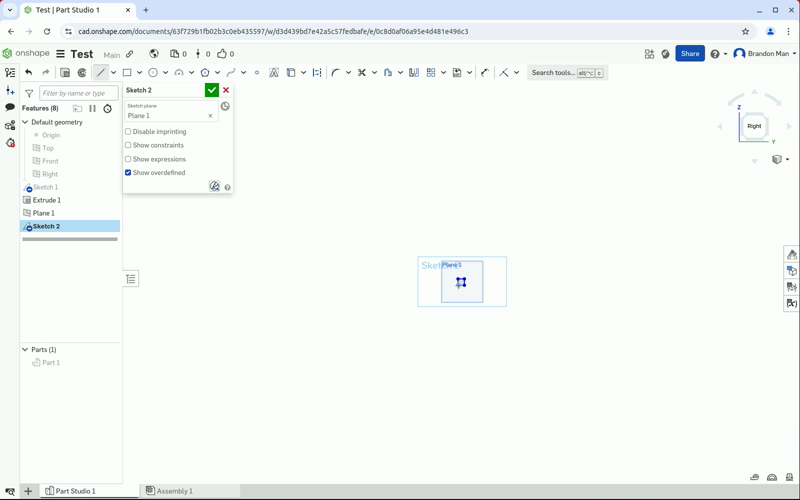
scroll(-6)
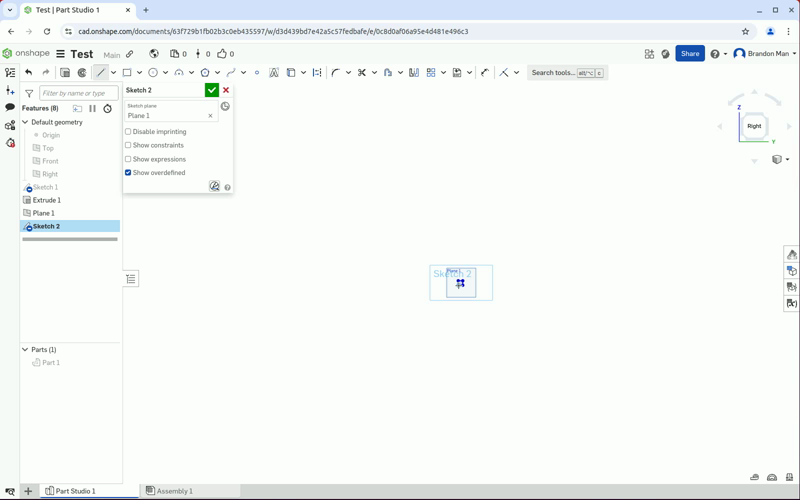
key_up(shift)
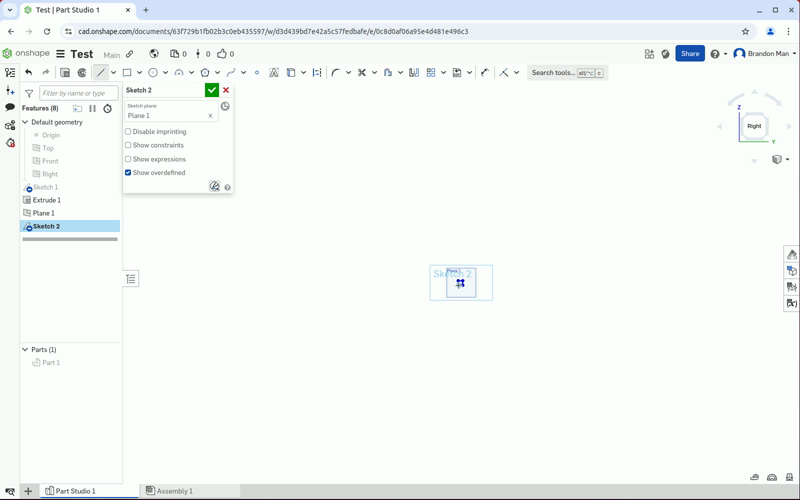
key_down(shift)
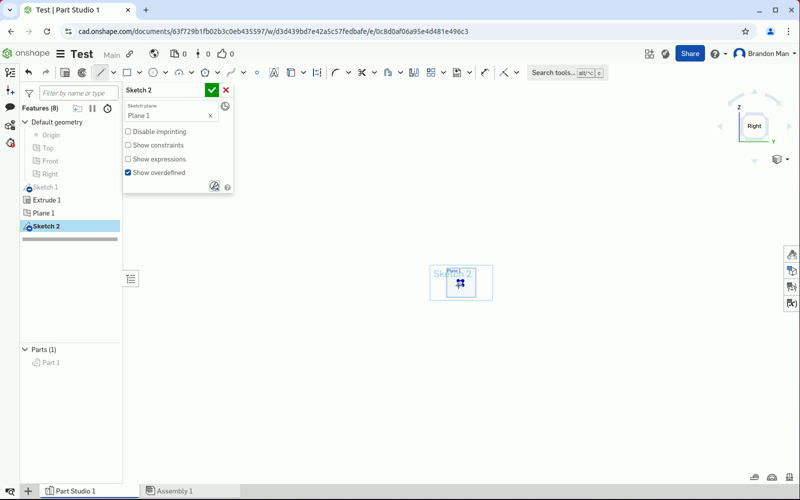
mouse_move(488, 285)
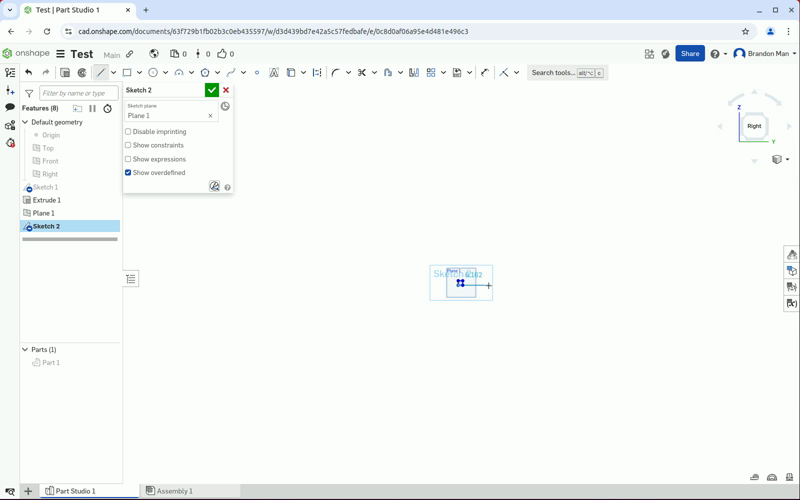
mouse_move(462, 285)
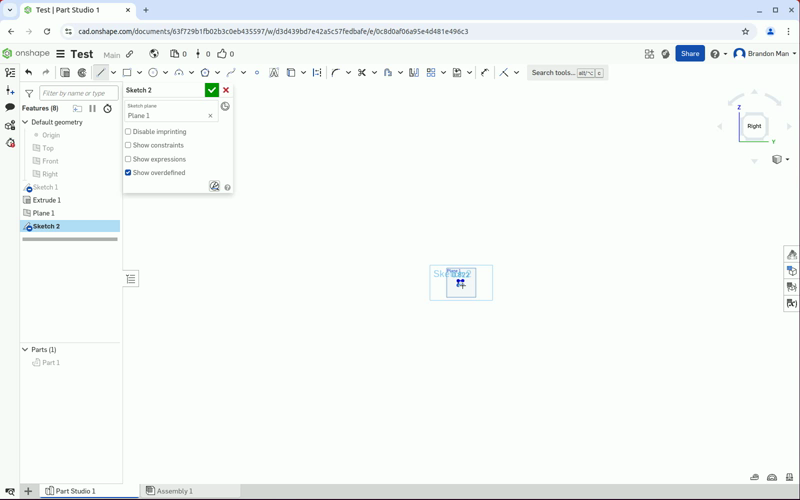
scroll(6)
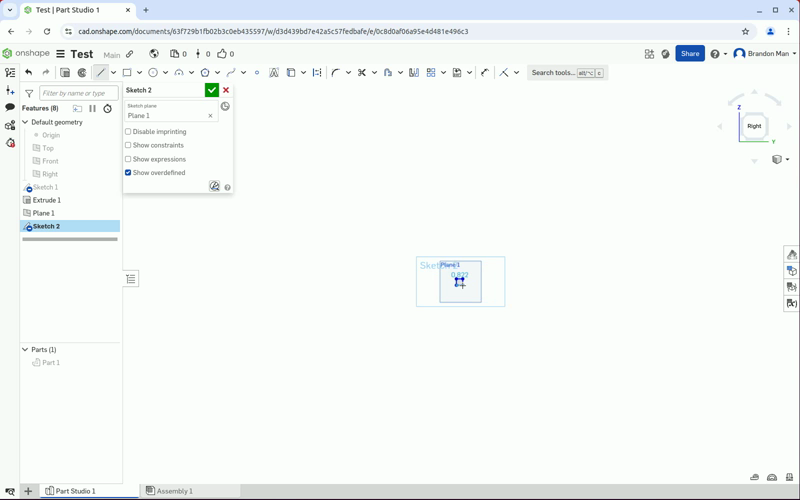
scroll(6)
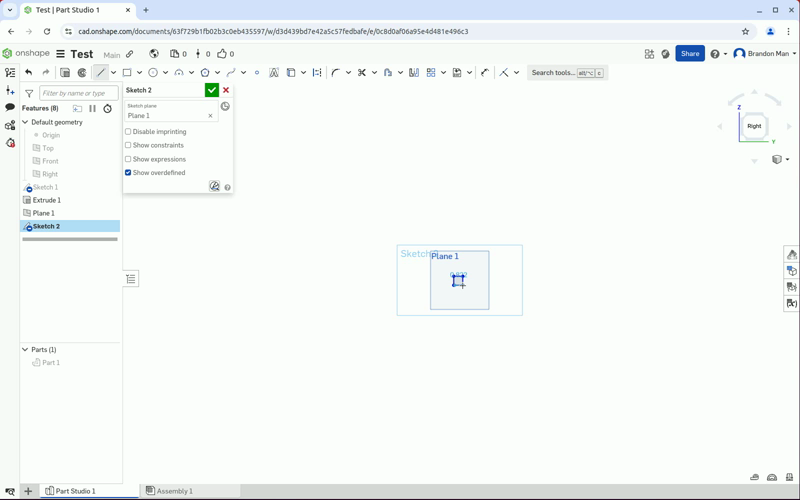
scroll(6)
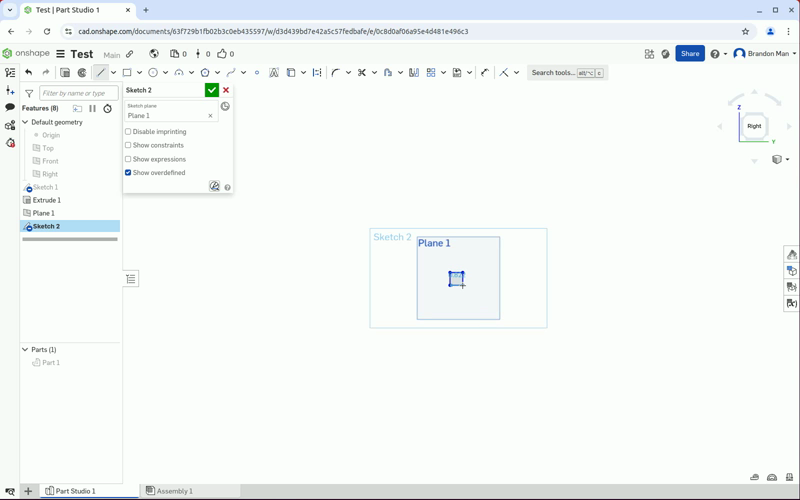
scroll(6)
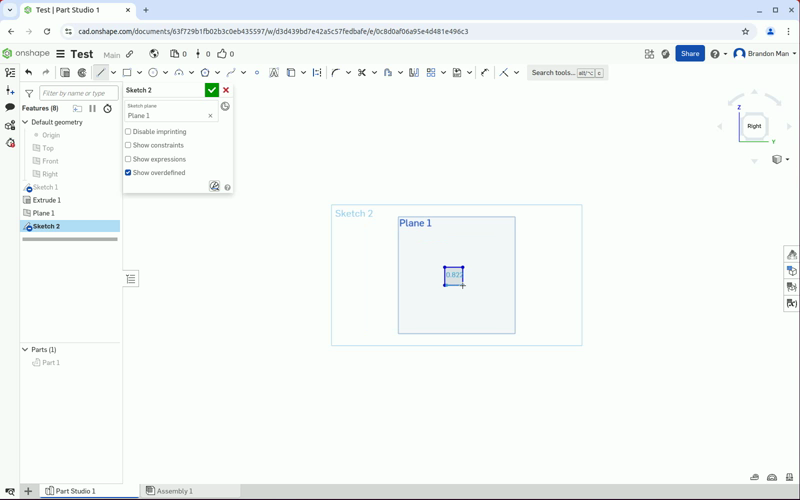
scroll(6)
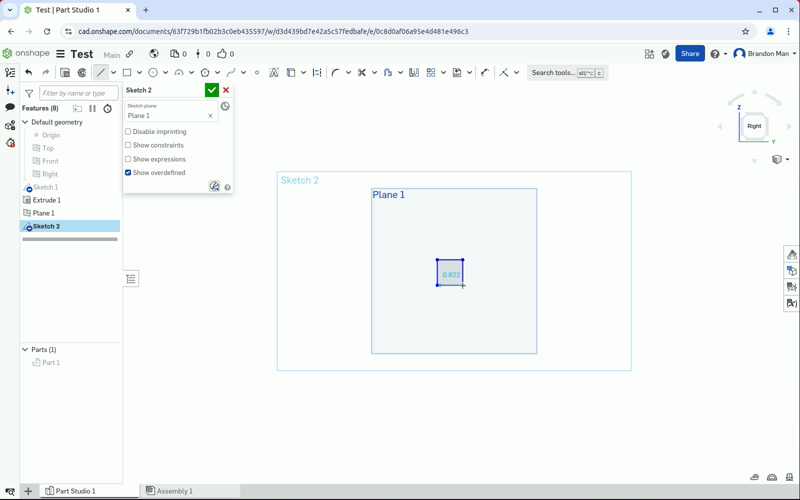
scroll(6)
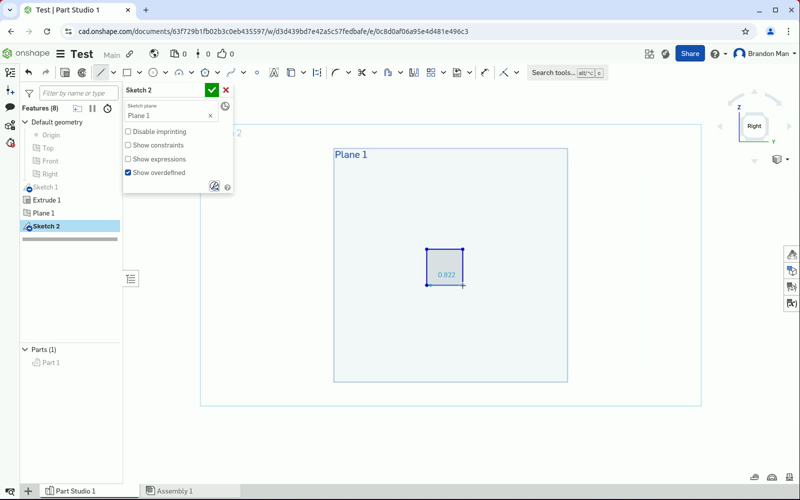
scroll(6)
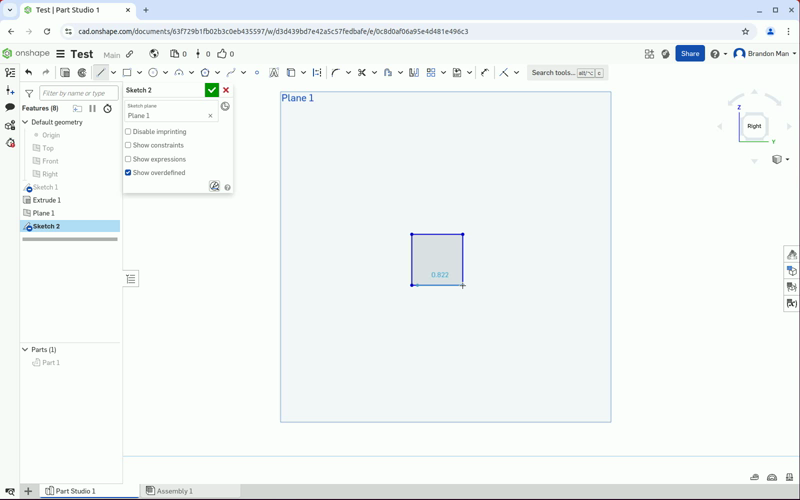
click(462, 285)
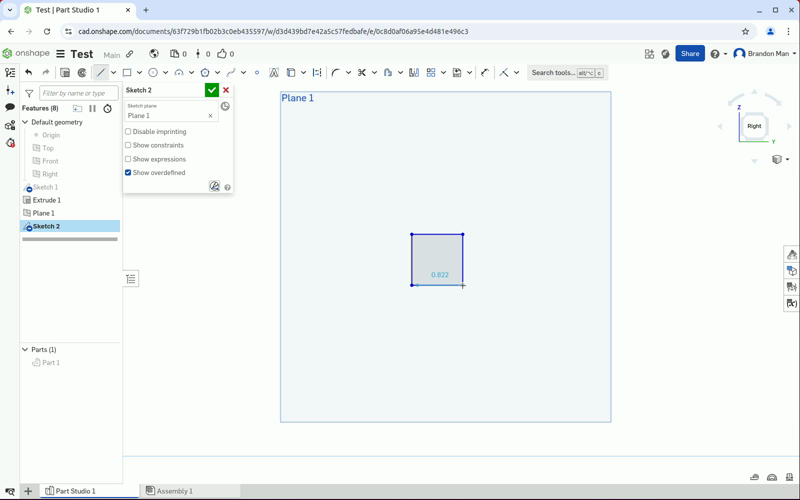
scroll(-6)
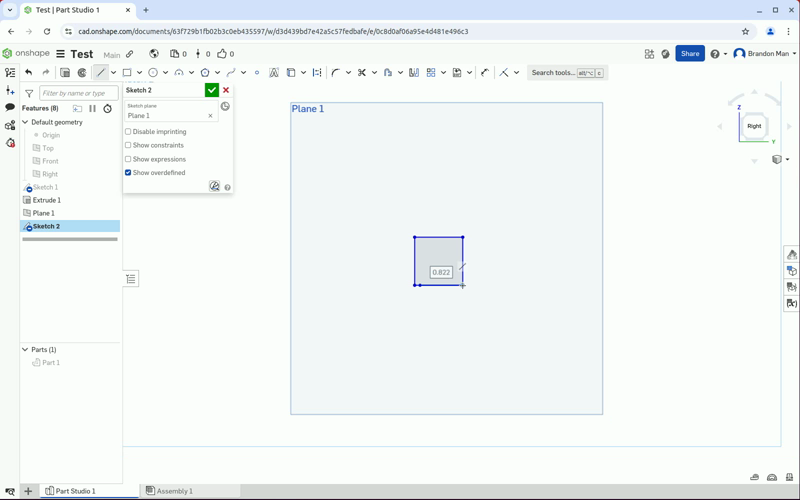
scroll(-6)
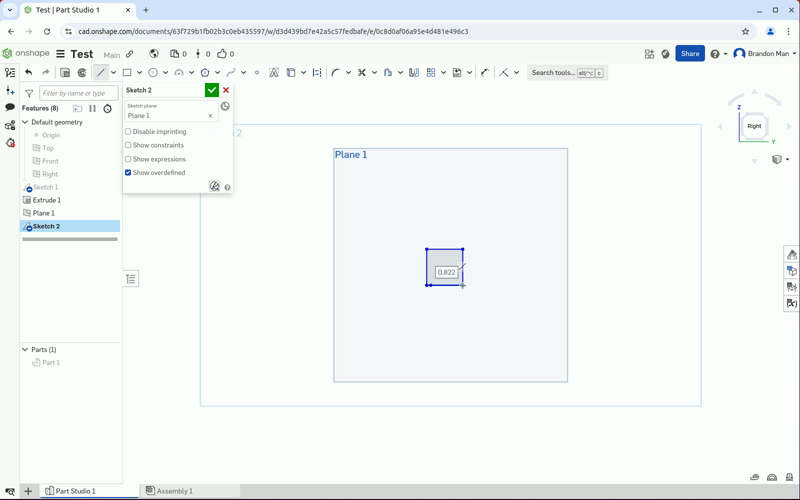
scroll(-6)
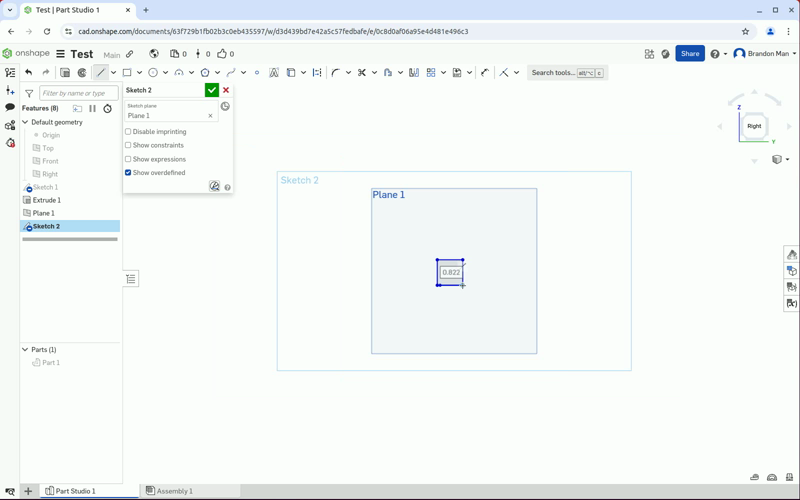
scroll(-6)
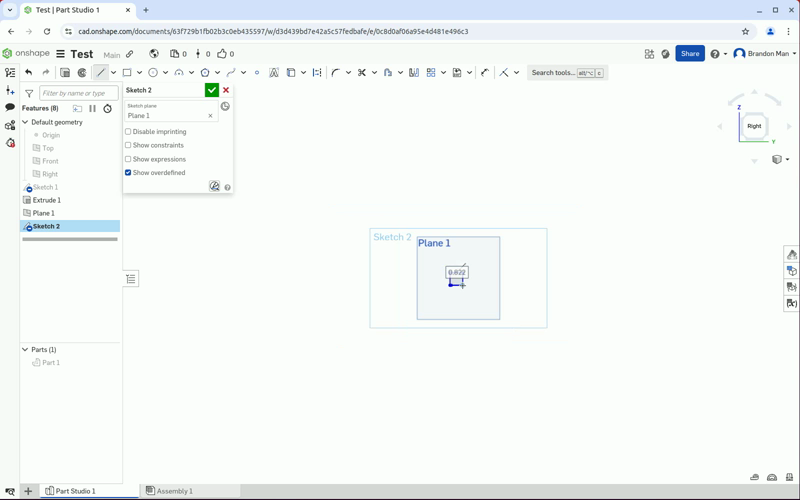
scroll(-6)
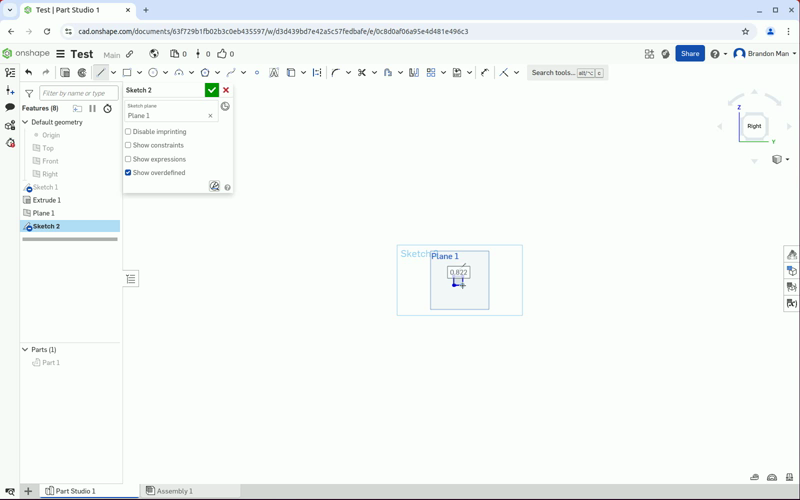
scroll(-6)
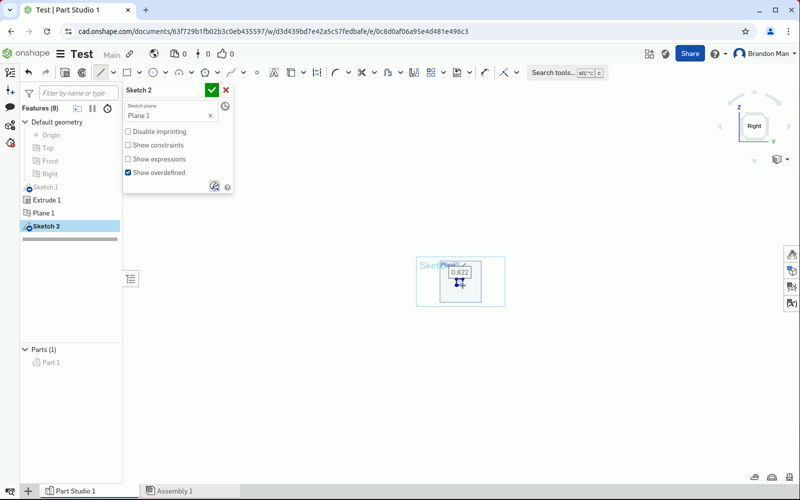
scroll(-6)
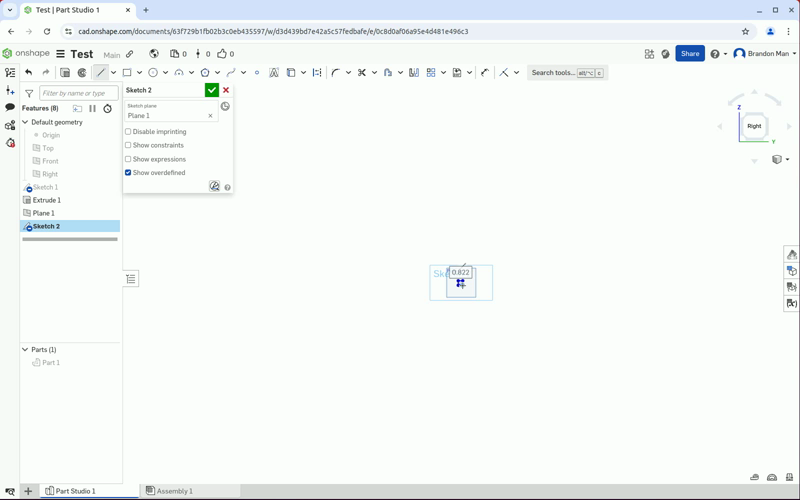
key_up(shift)
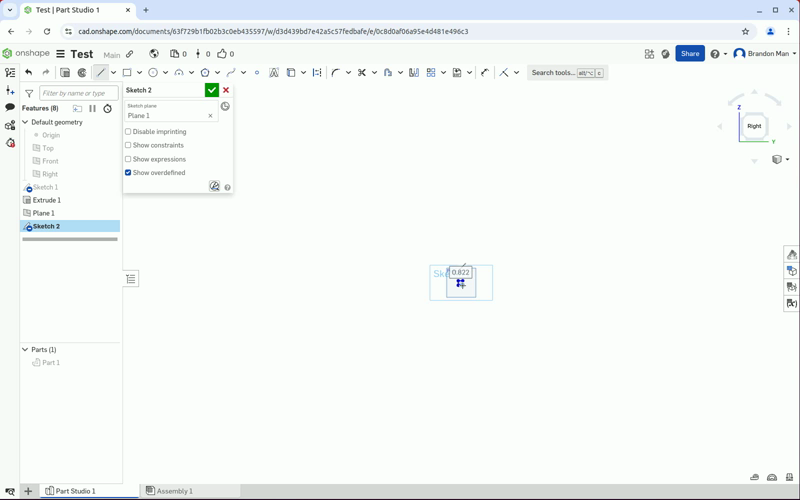
key_down(shift)
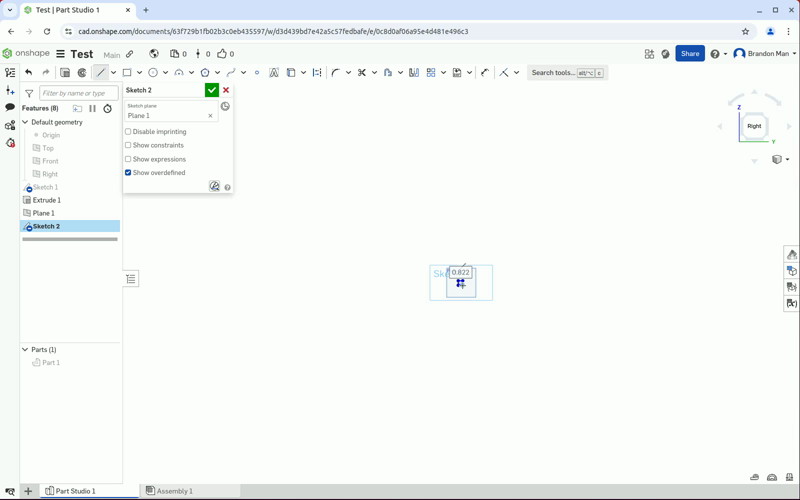
mouse_move(492, 285)
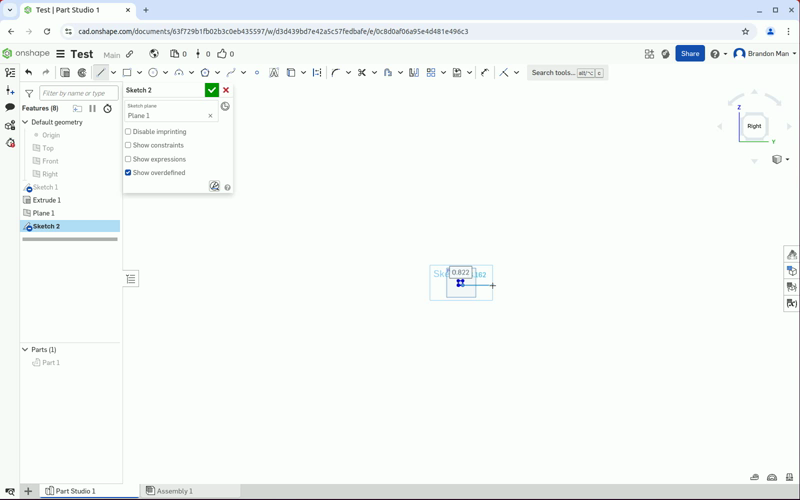
mouse_move(462, 280)
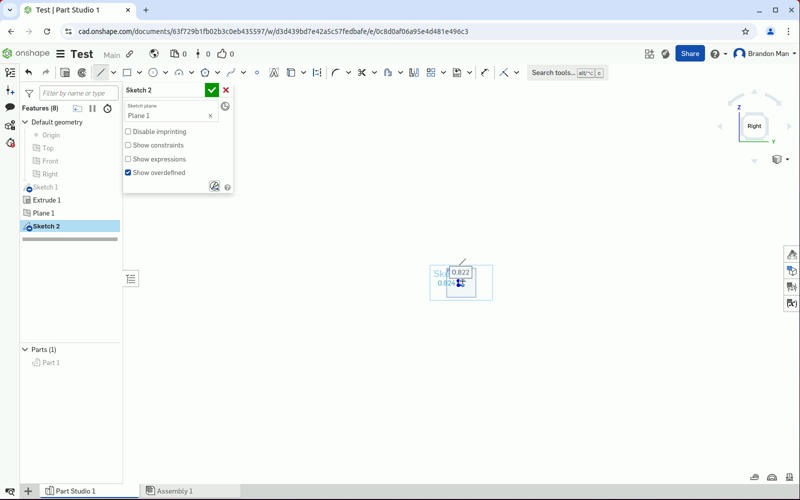
scroll(6)
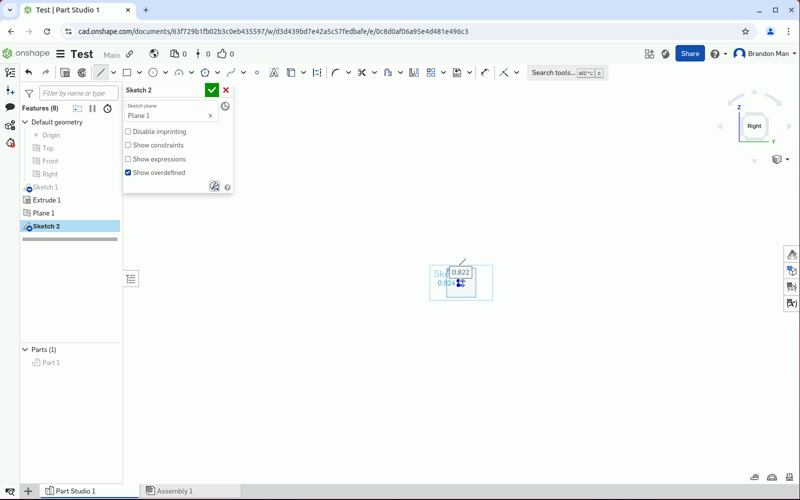
scroll(6)
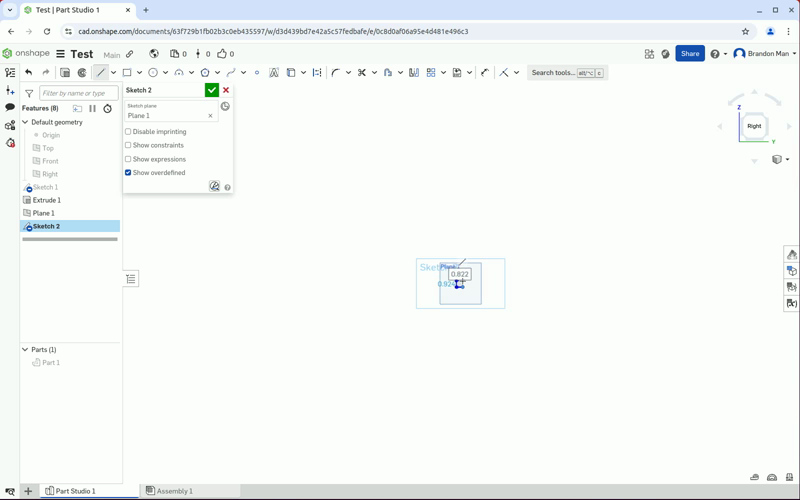
scroll(6)
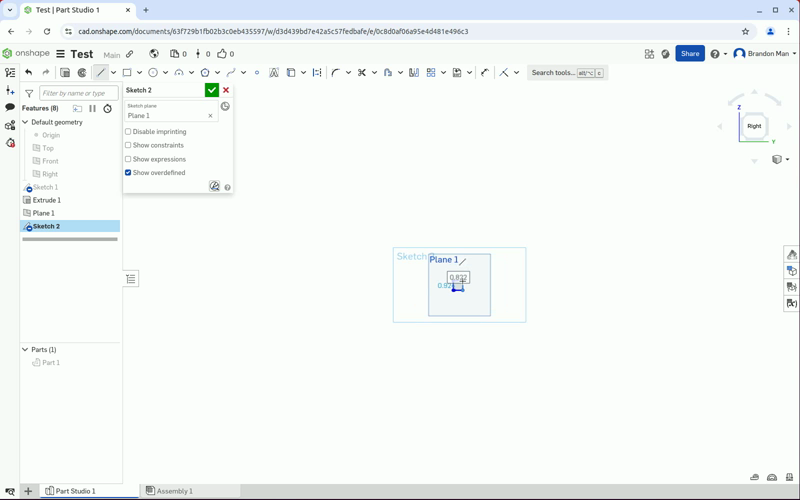
scroll(6)
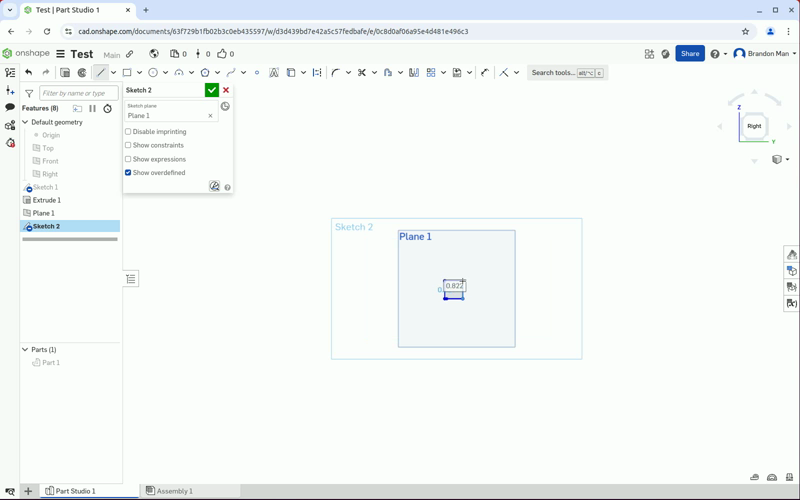
scroll(6)
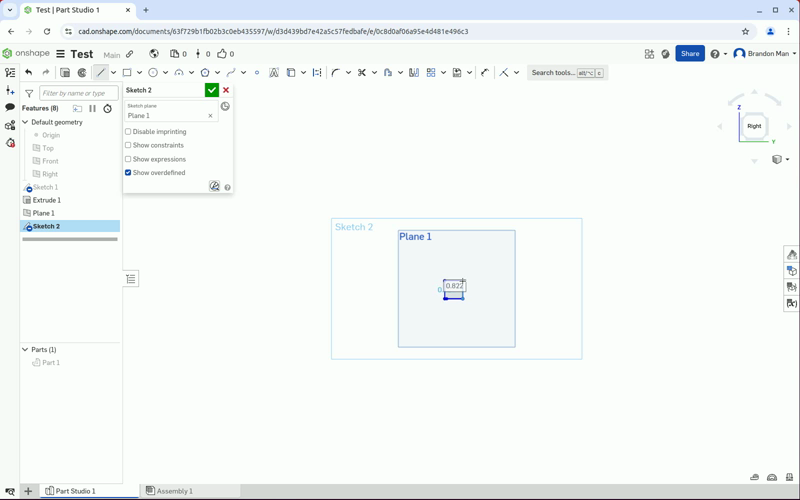
scroll(6)
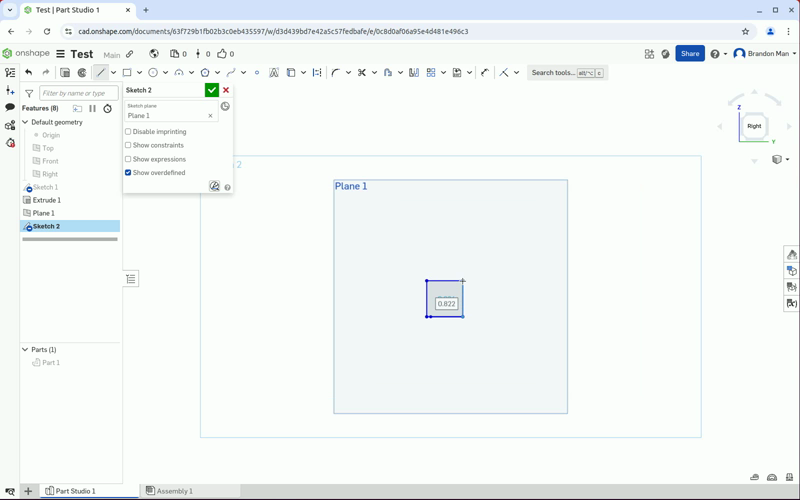
scroll(6)
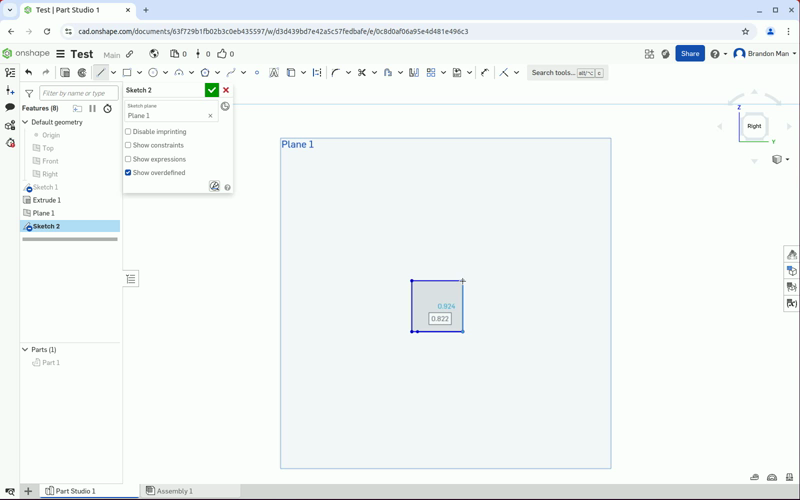
click(462, 280)
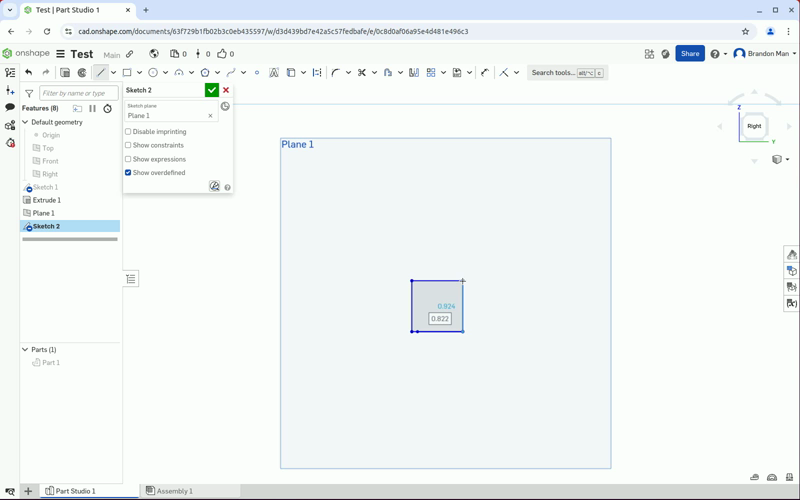
scroll(-6)
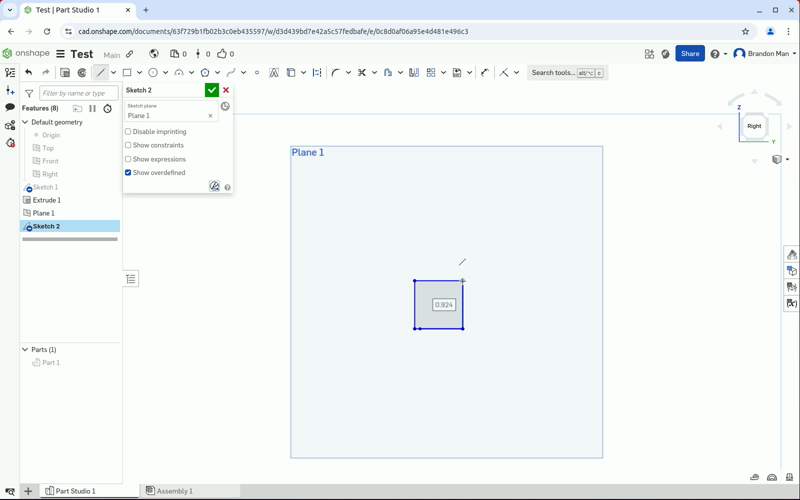
scroll(-6)
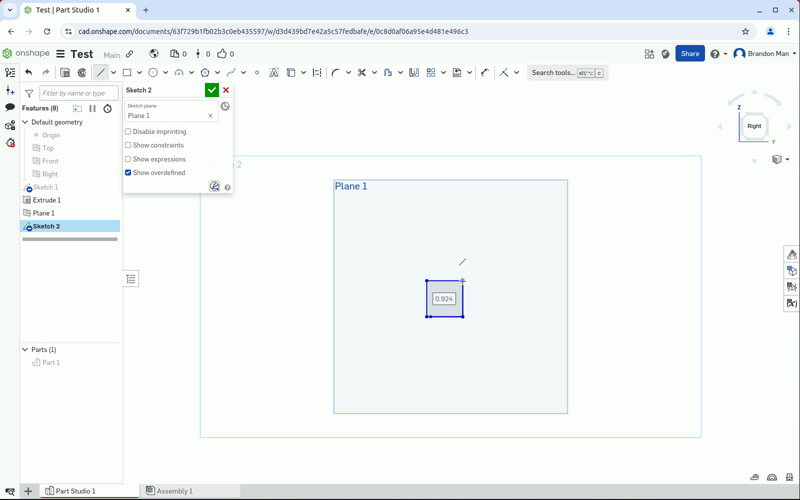
scroll(-6)
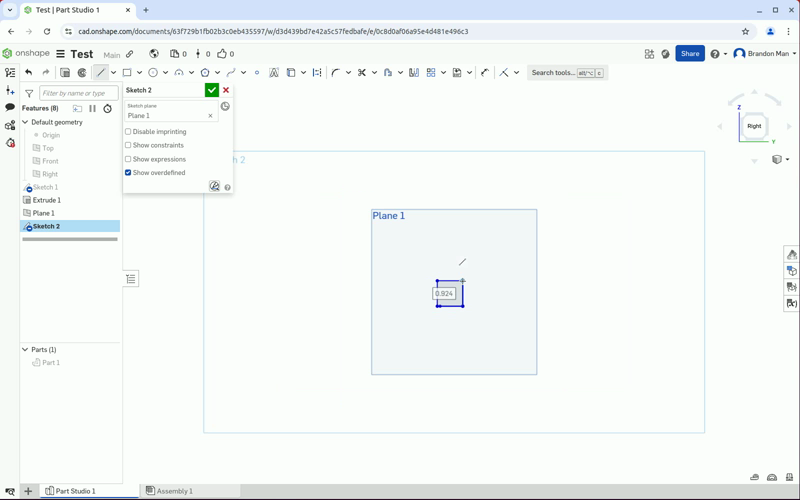
scroll(-6)
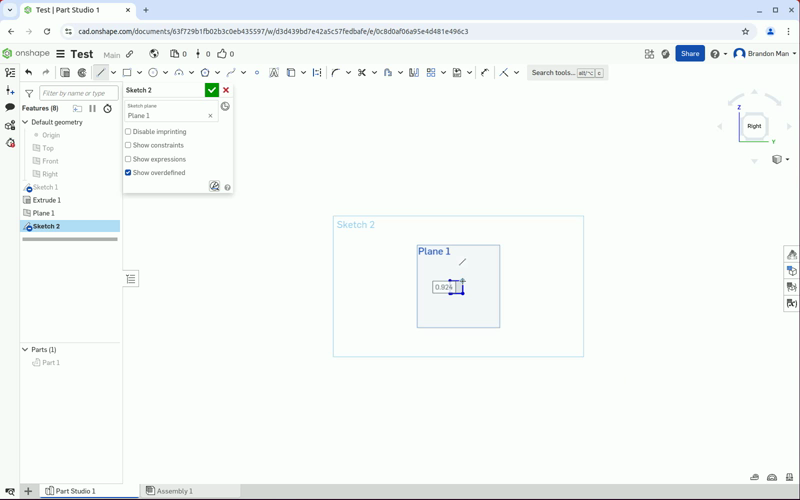
scroll(-6)
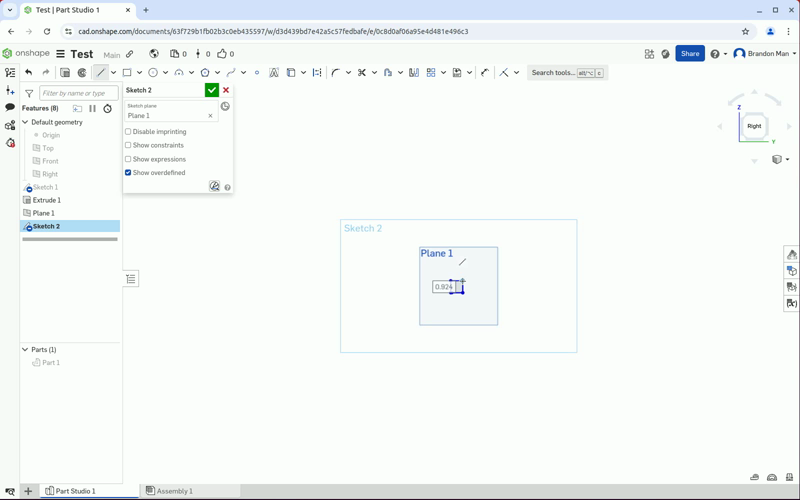
scroll(-6)
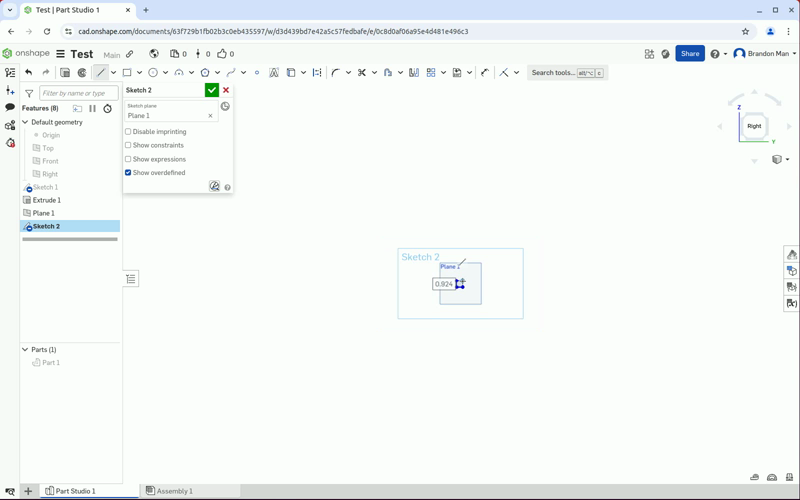
scroll(-6)
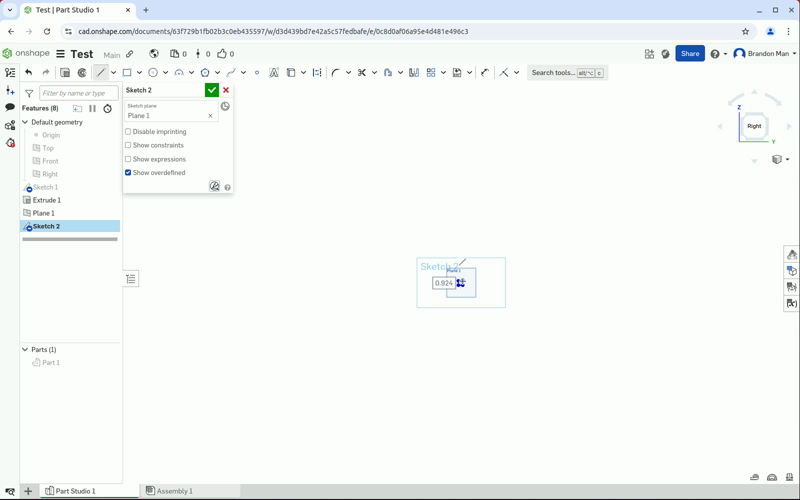
key_up(shift)
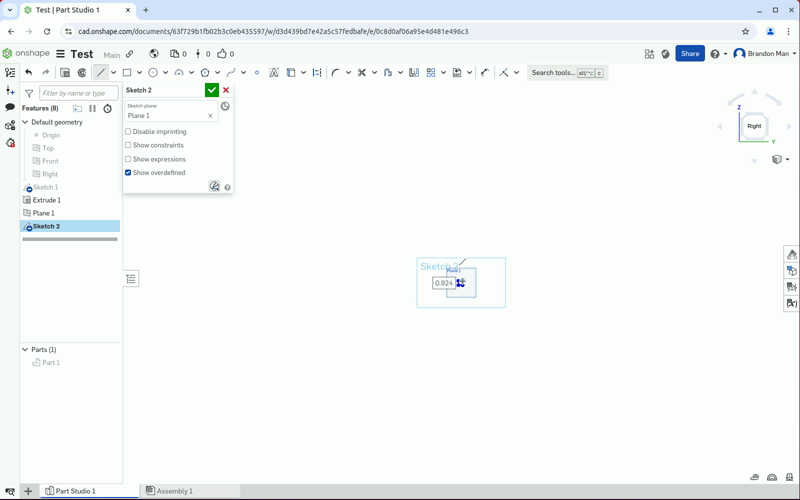
key_down(shift)
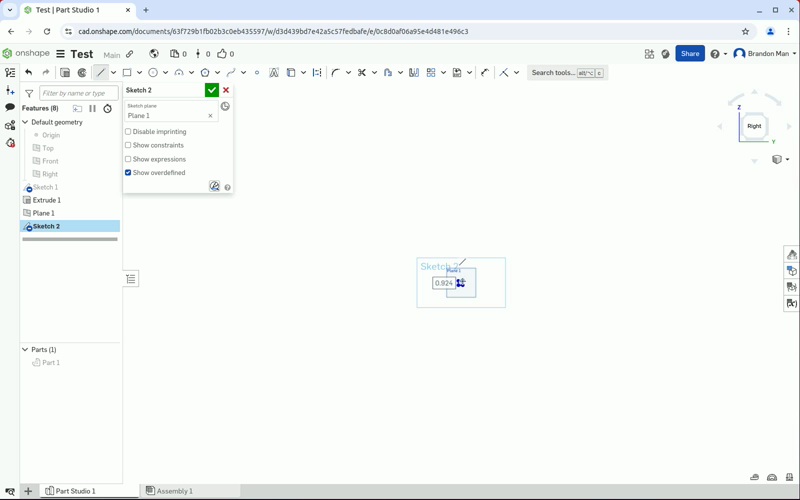
mouse_move(492, 280)
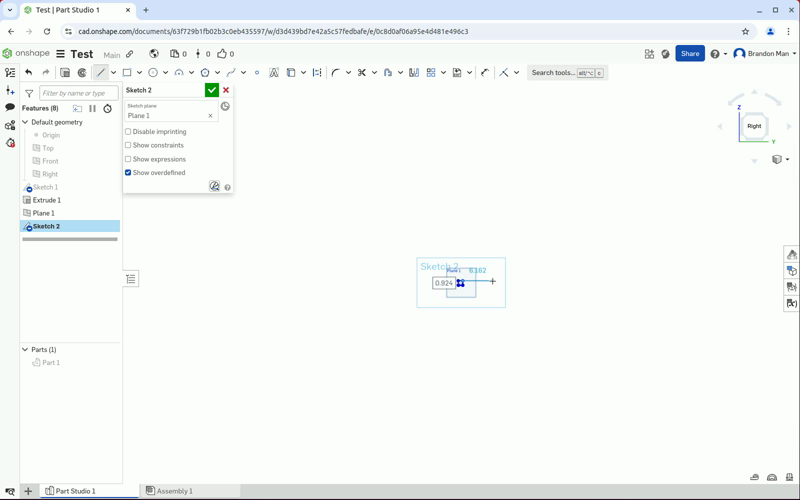
mouse_move(458, 280)
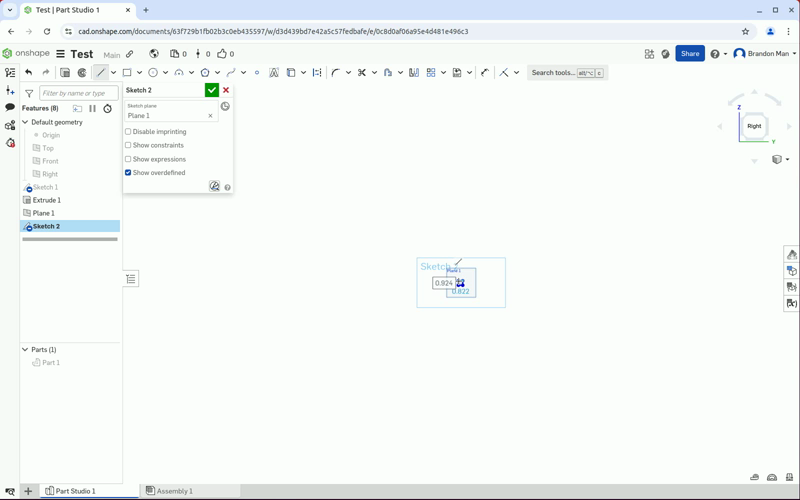
scroll(6)
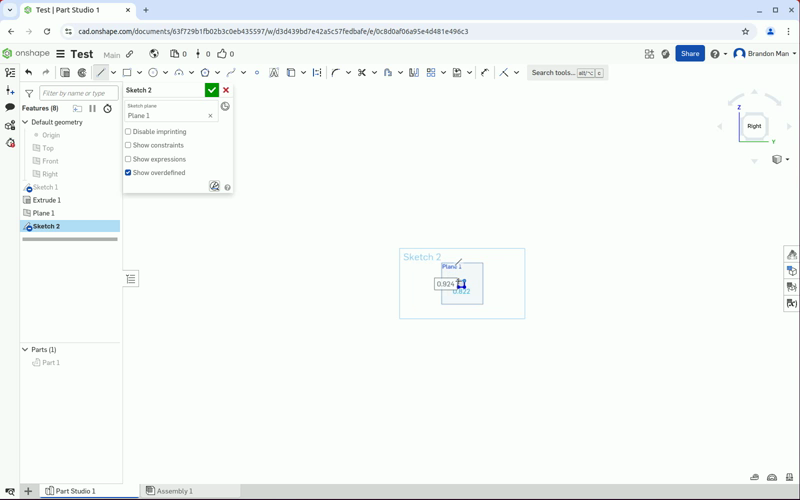
scroll(6)
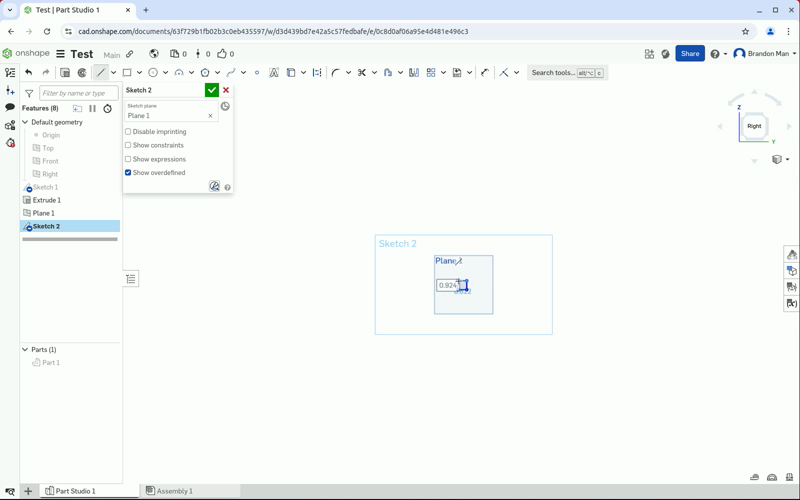
scroll(6)
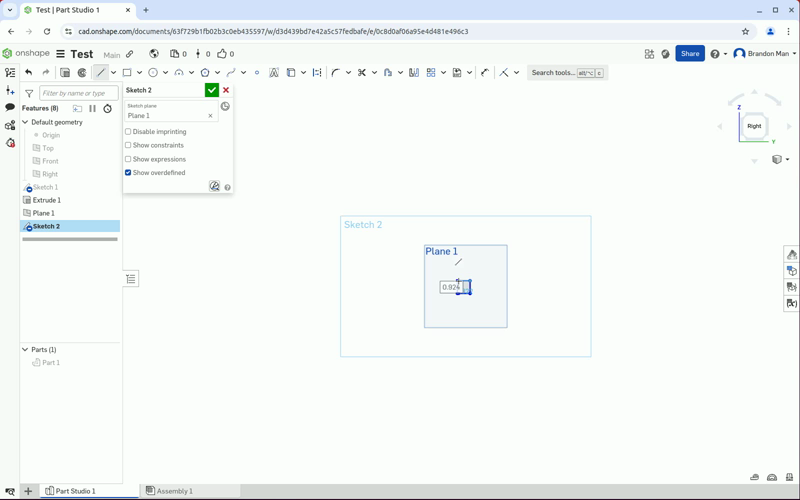
scroll(6)
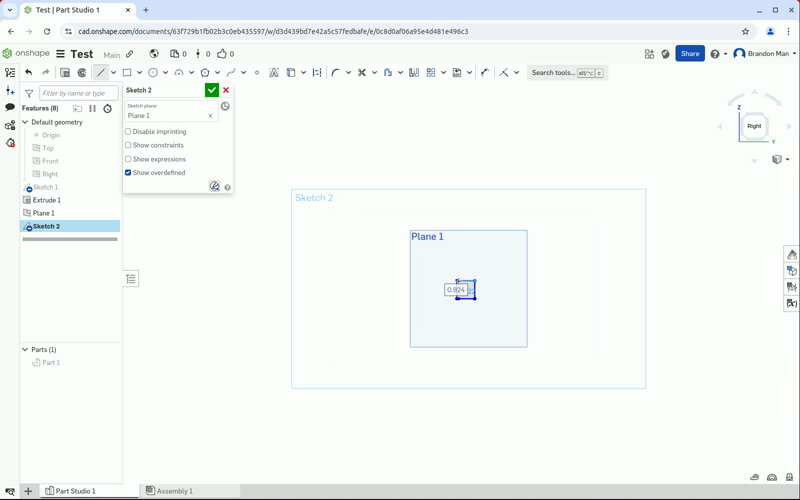
scroll(6)
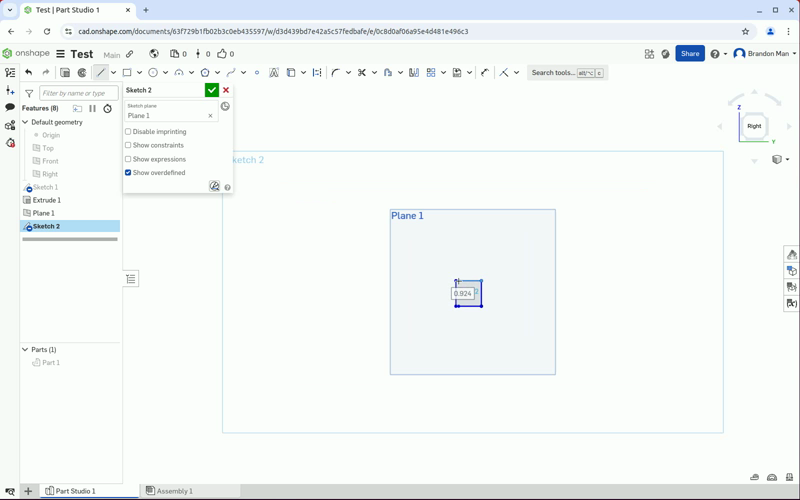
scroll(6)
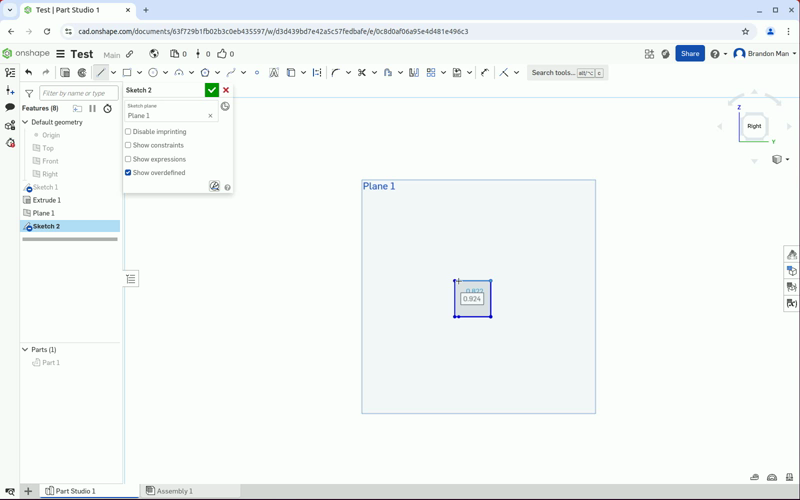
scroll(6)
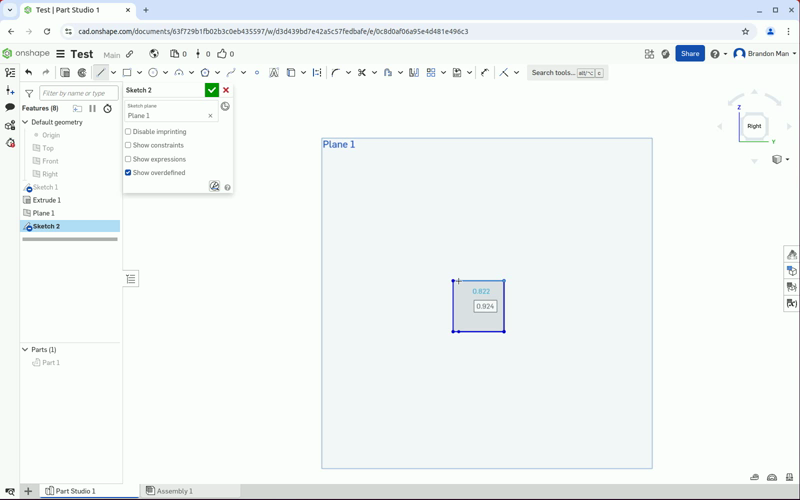
click(458, 280)
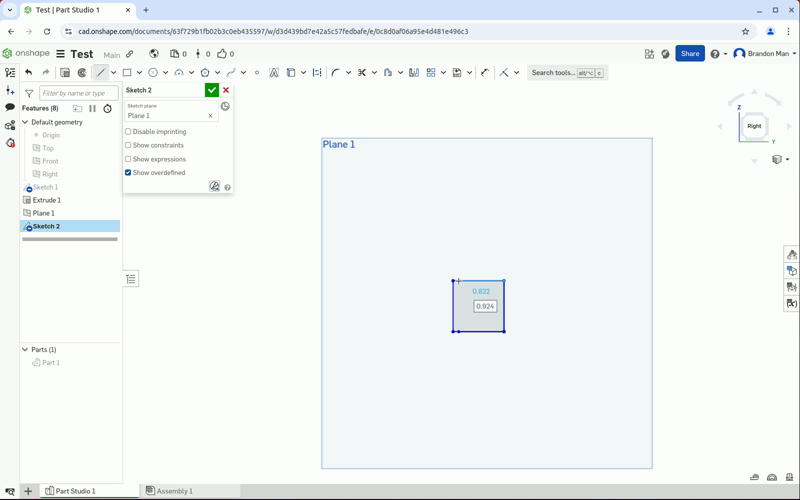
scroll(-6)
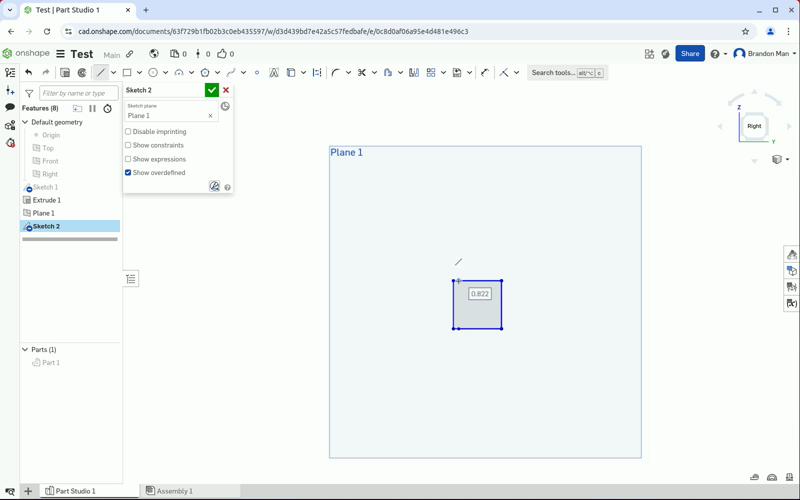
scroll(-6)
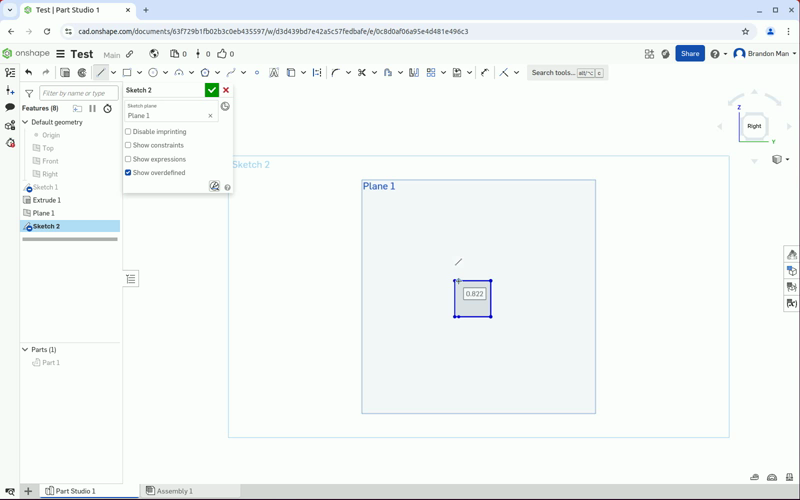
scroll(-6)
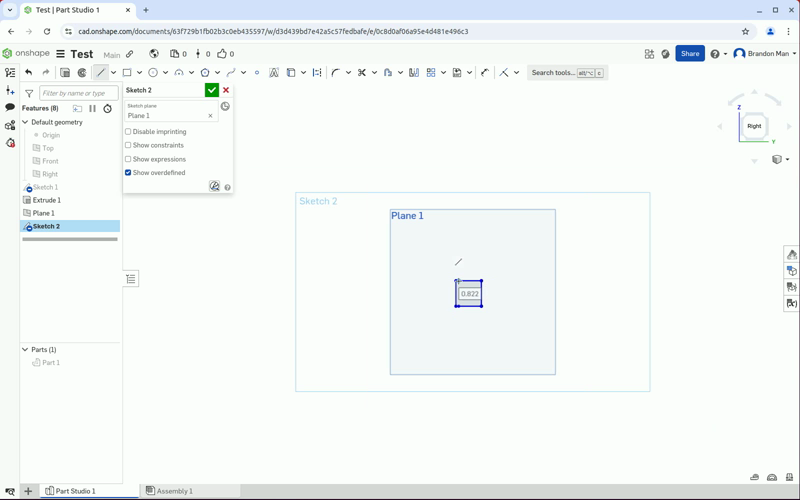
scroll(-6)
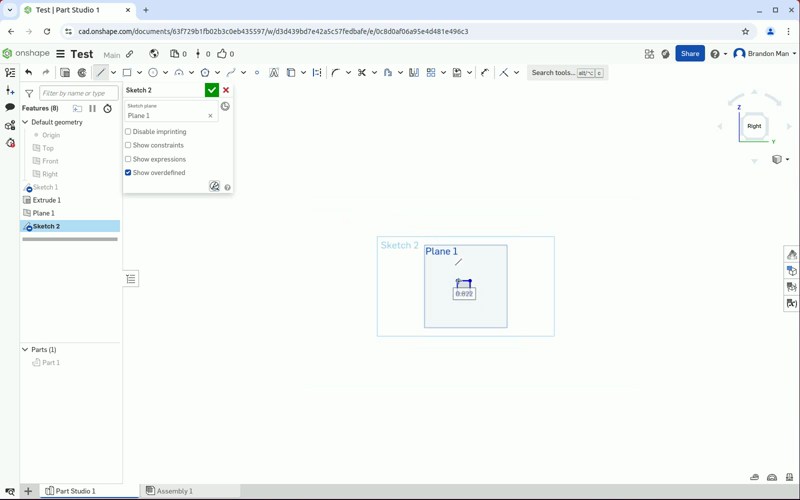
scroll(-6)
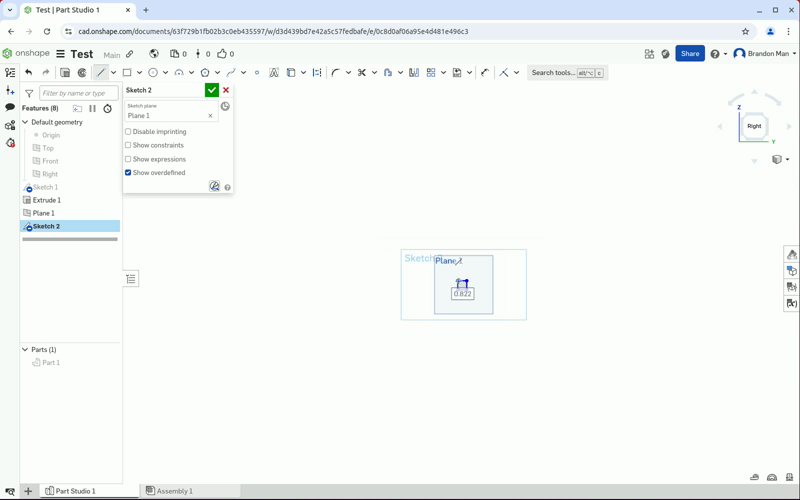
scroll(-6)
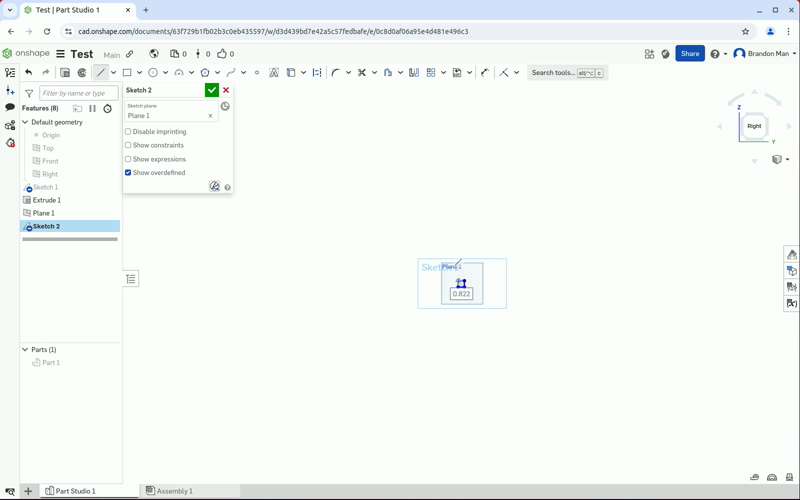
scroll(-6)
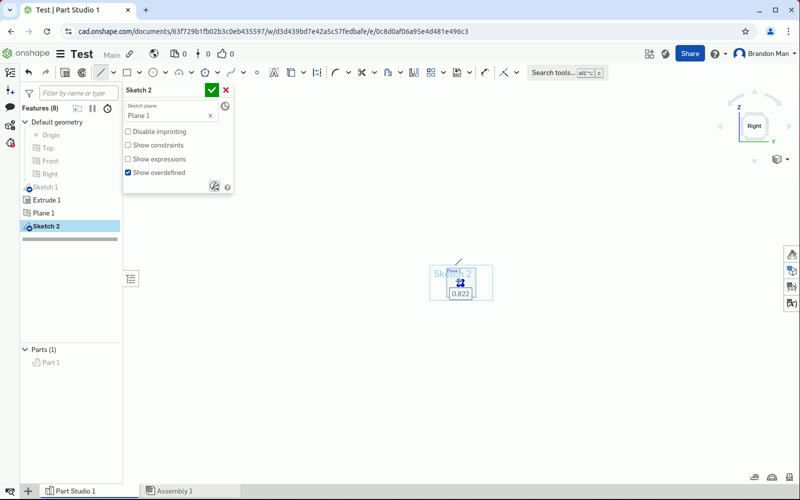
key_up(shift)
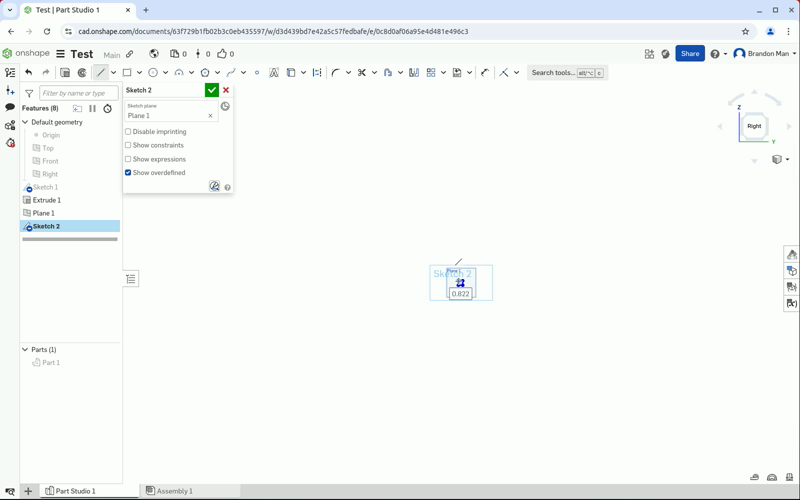
mouse_move(488, 280)
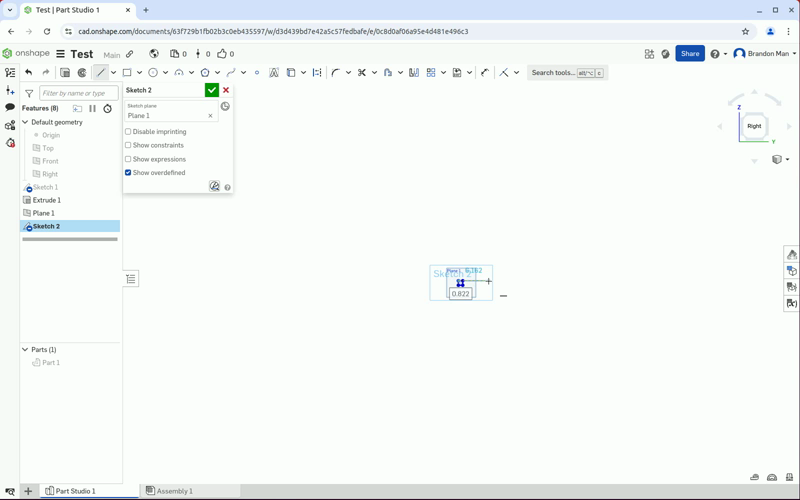
key_down(shift)
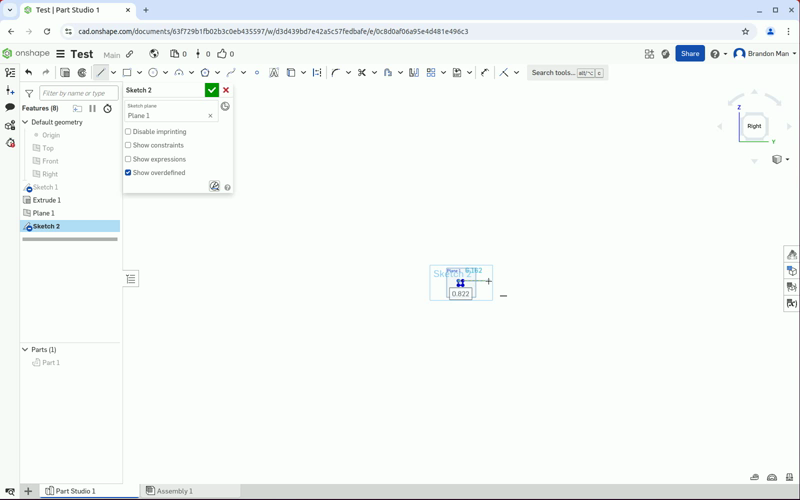
mouse_move(458, 285)
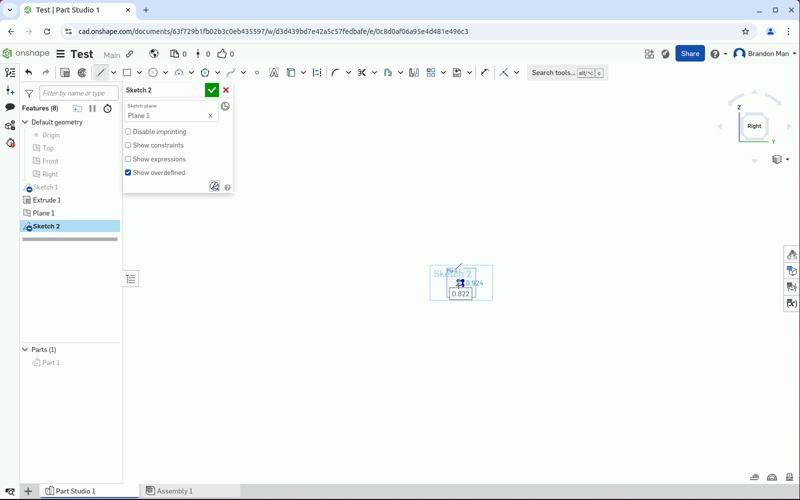
scroll(6)
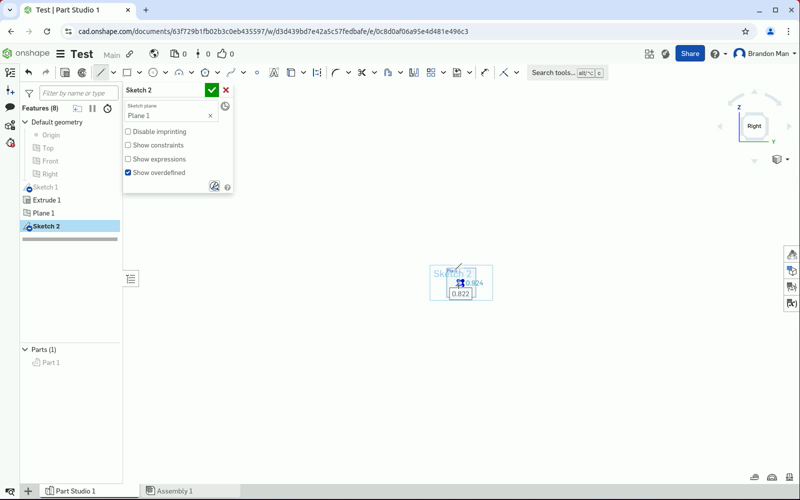
scroll(6)
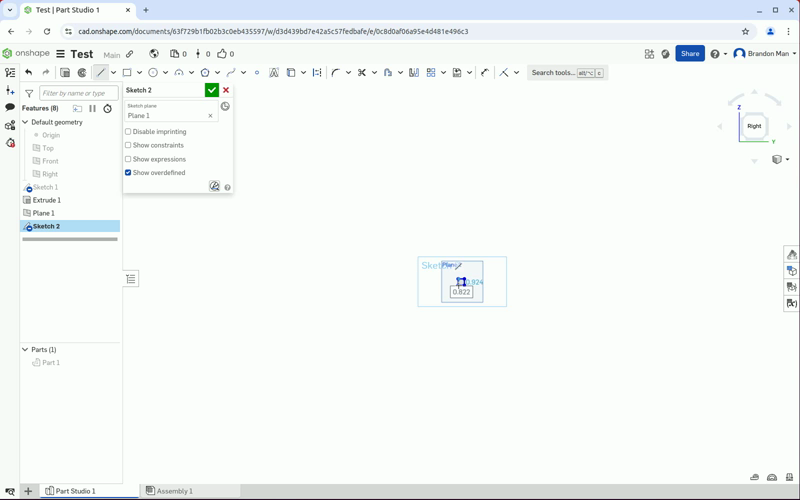
scroll(6)
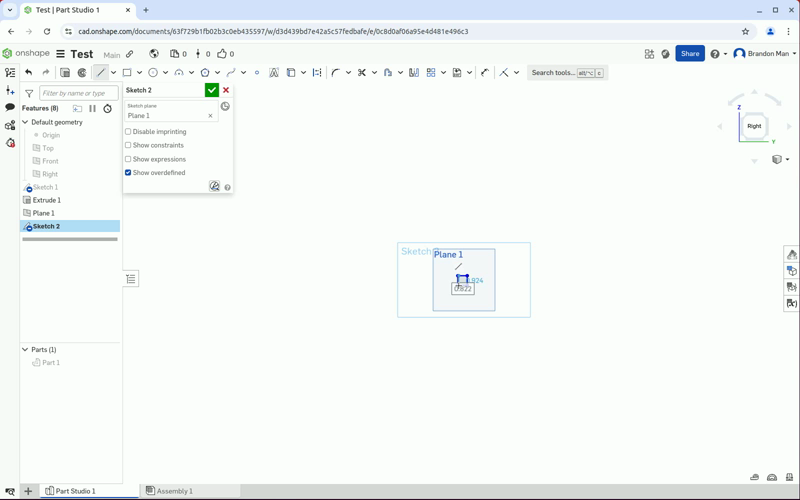
scroll(6)
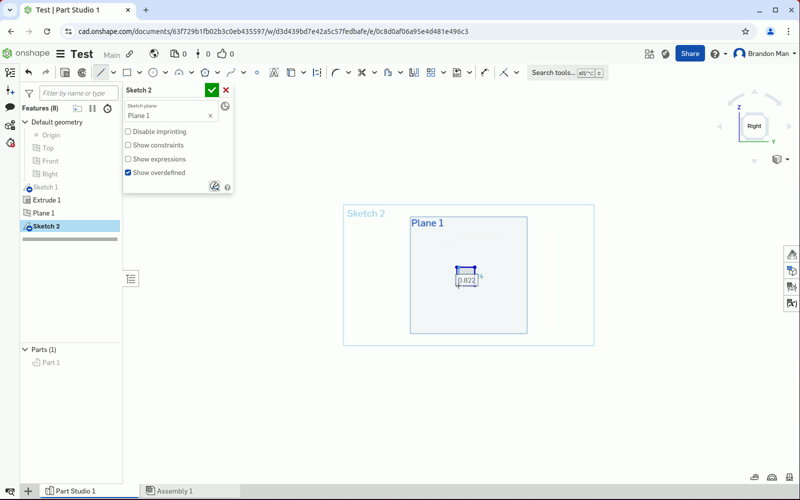
scroll(6)
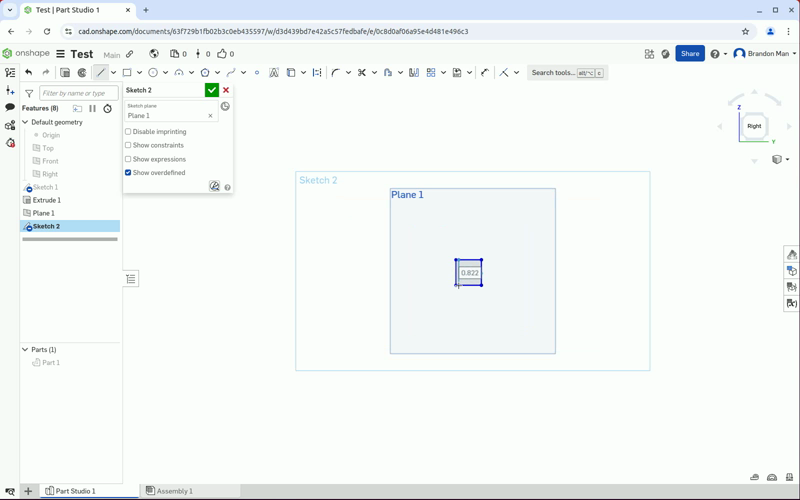
scroll(6)
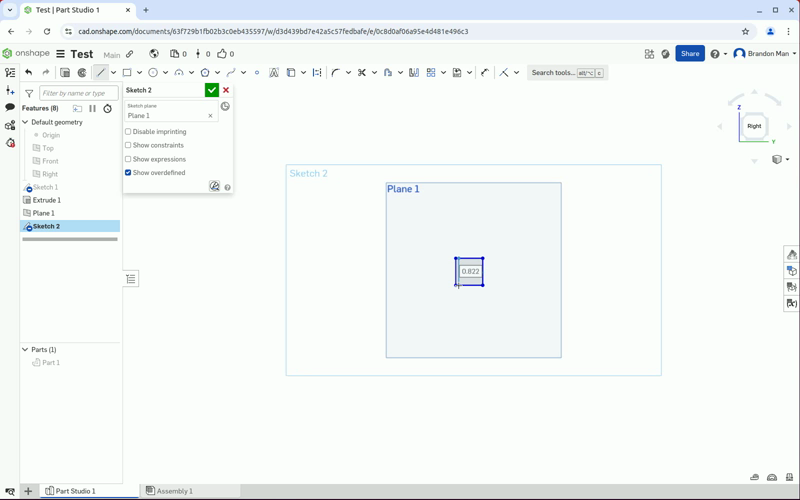
scroll(6)
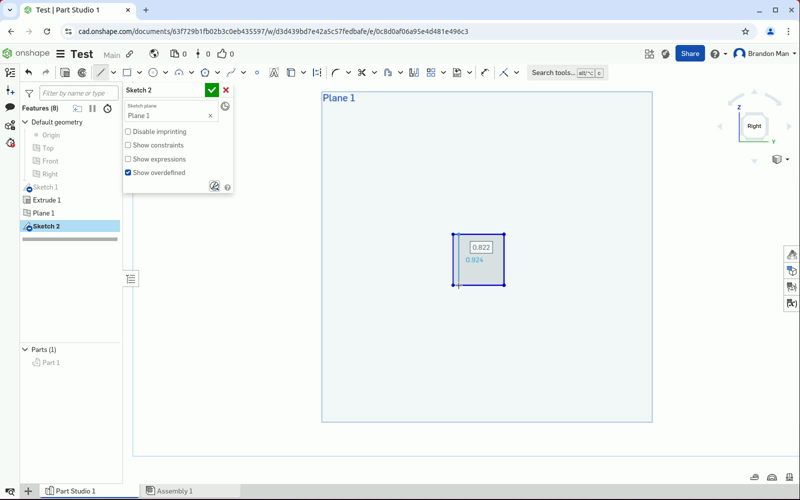
key_up(shift)
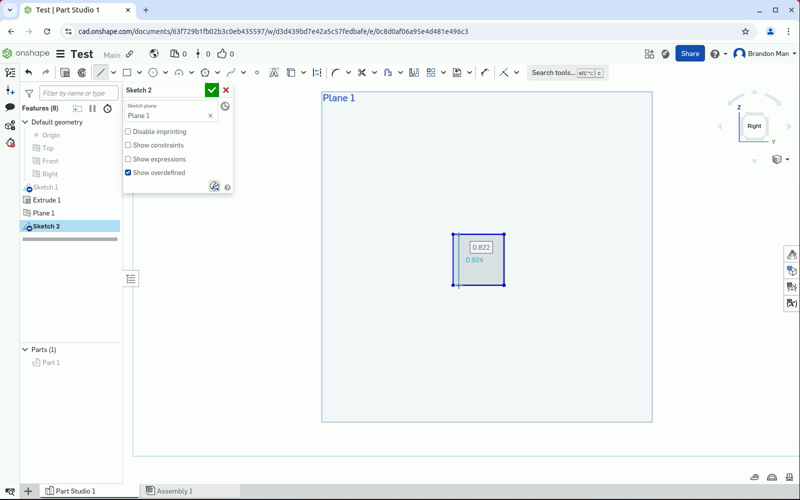
click(458, 285)
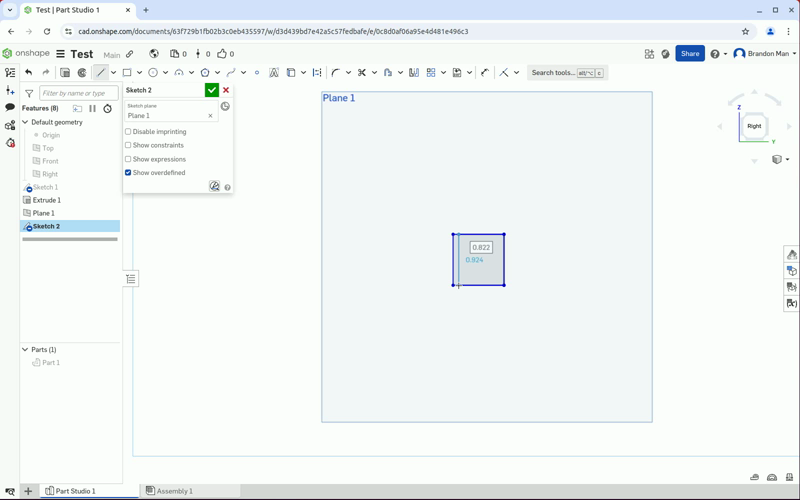
scroll(-6)
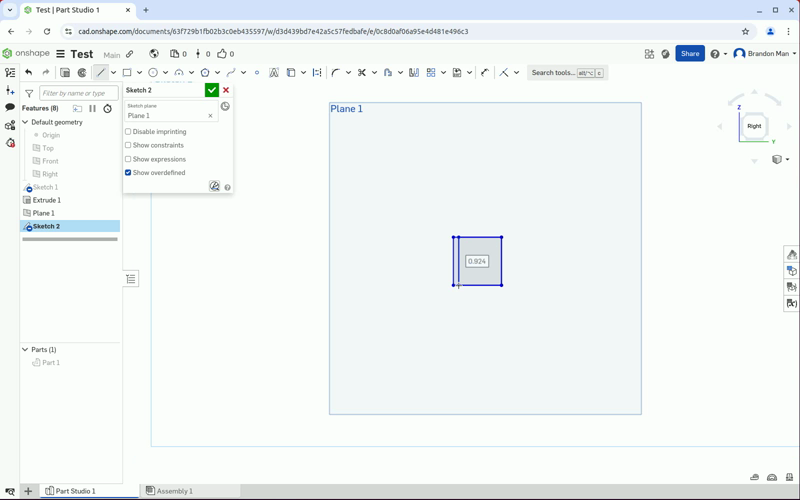
scroll(-6)
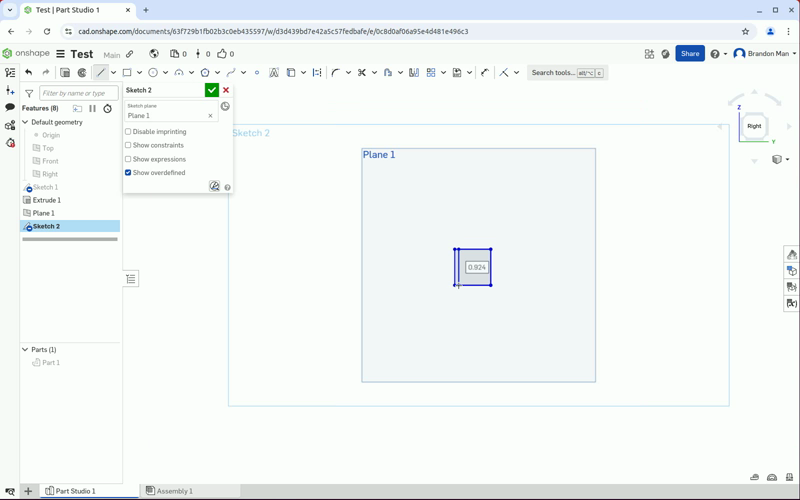
scroll(-6)
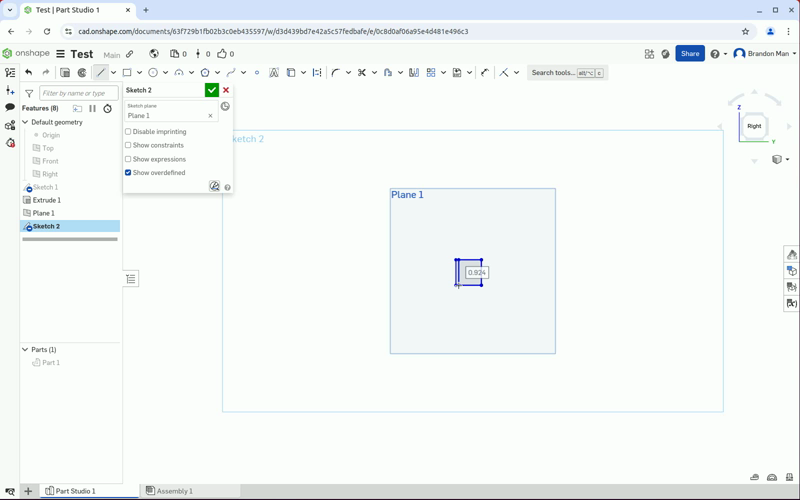
scroll(-6)
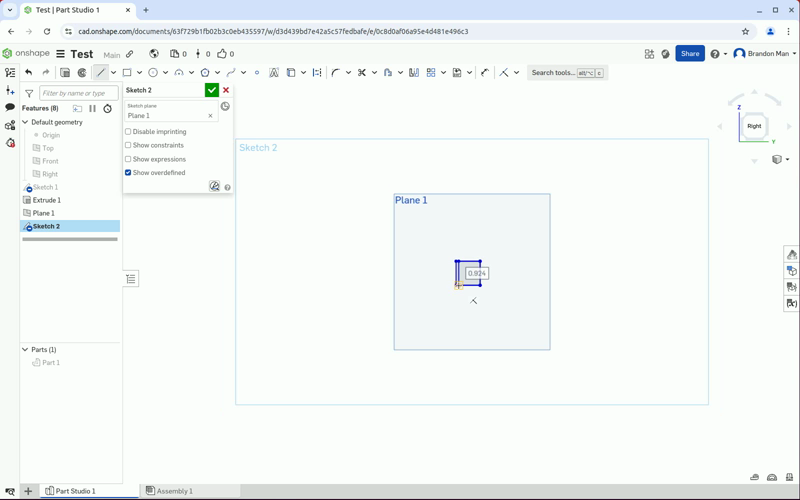
scroll(-6)
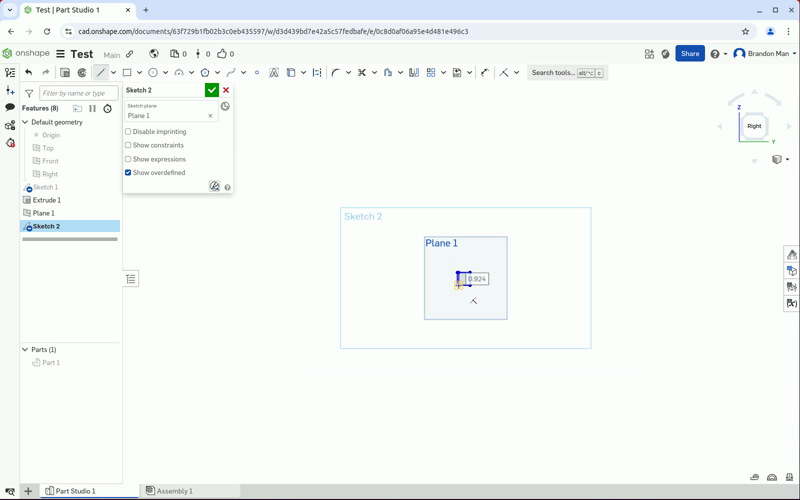
scroll(-6)
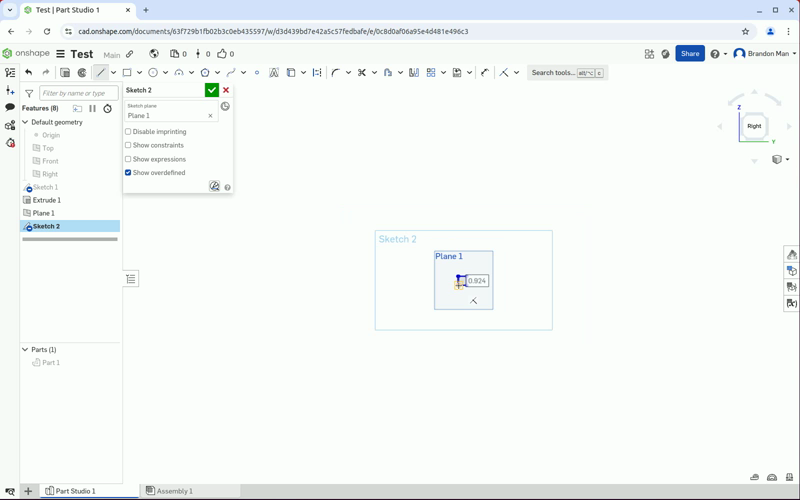
scroll(-6)
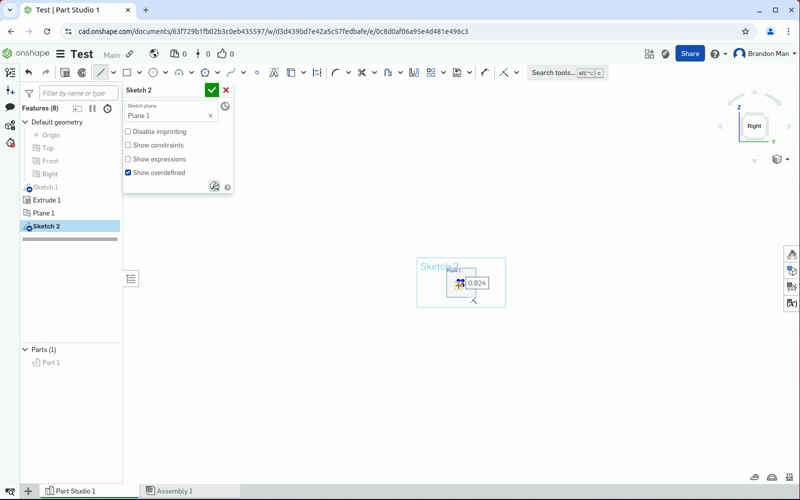
key(esc)
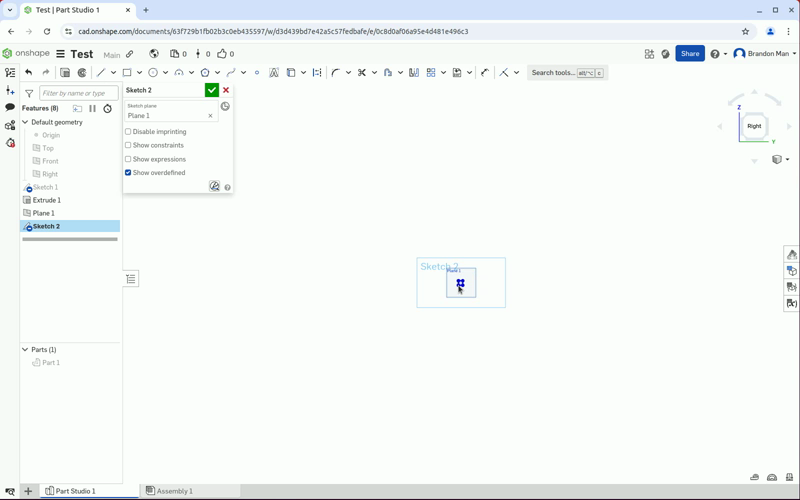
mouse_move(461, 285)
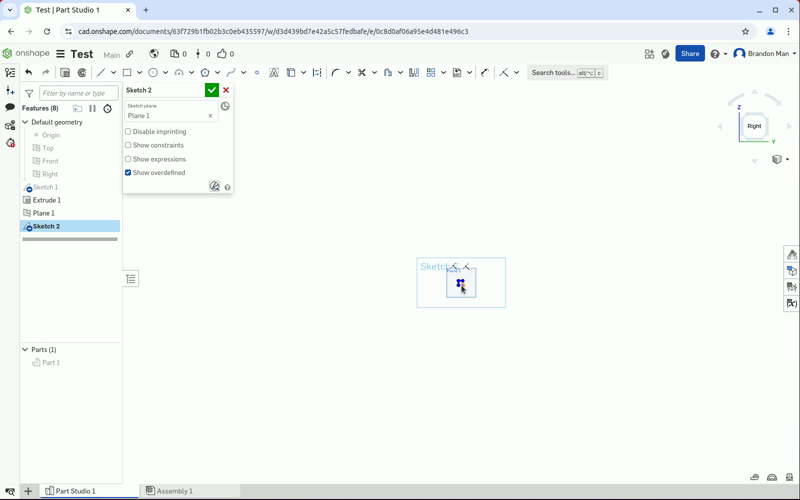
scroll(6)
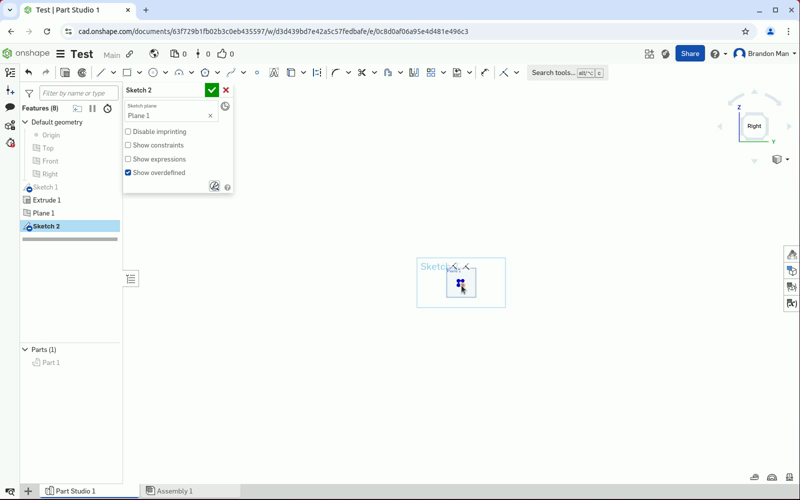
scroll(6)
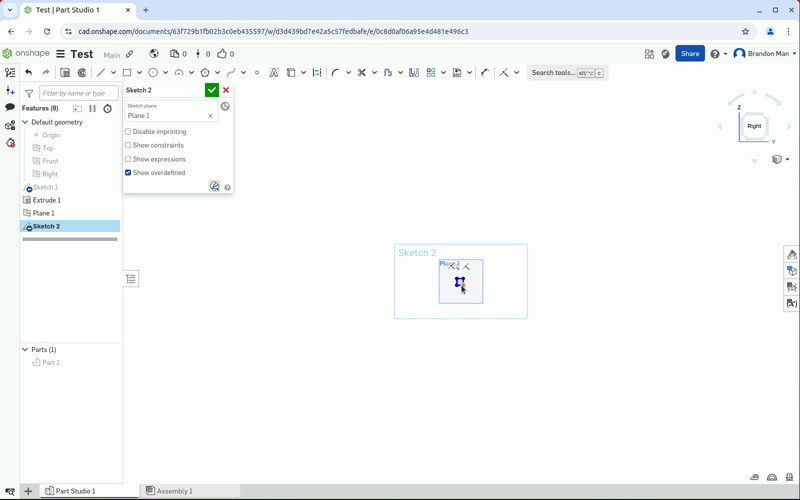
scroll(6)
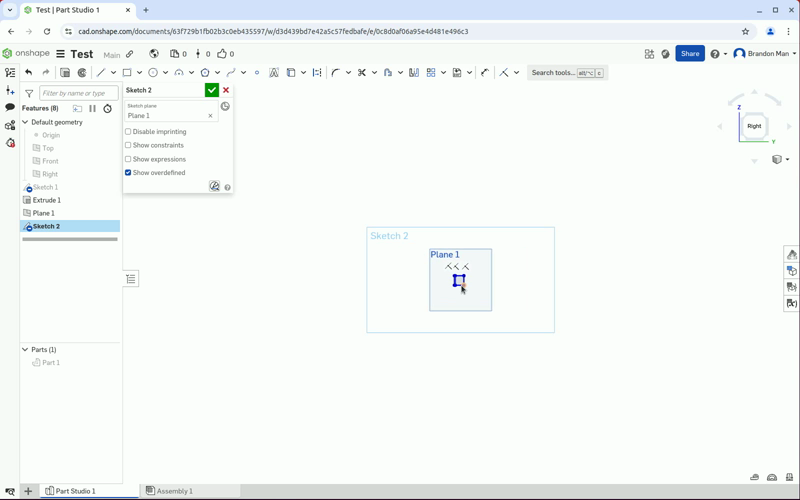
scroll(6)
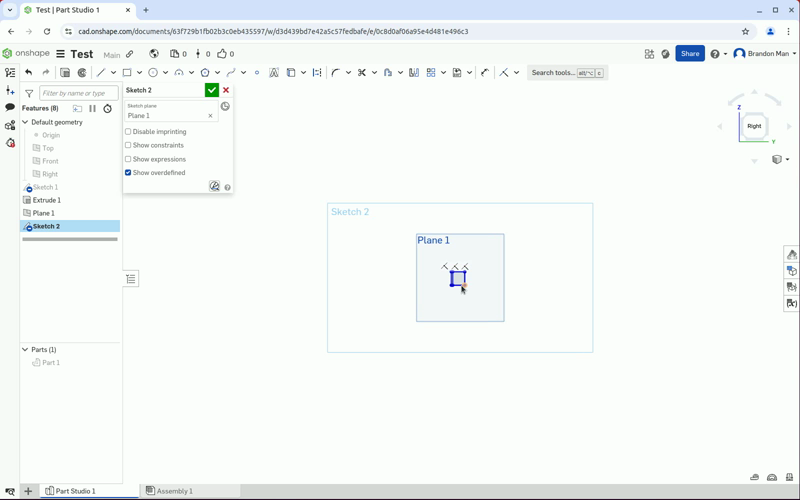
scroll(6)
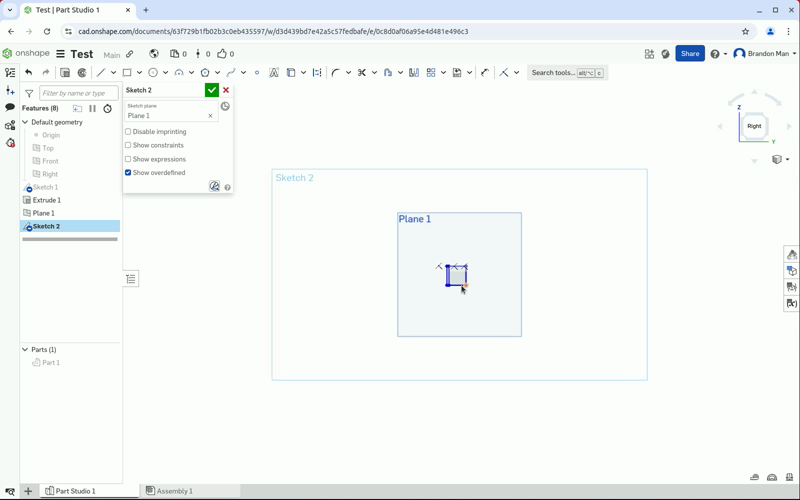
scroll(6)
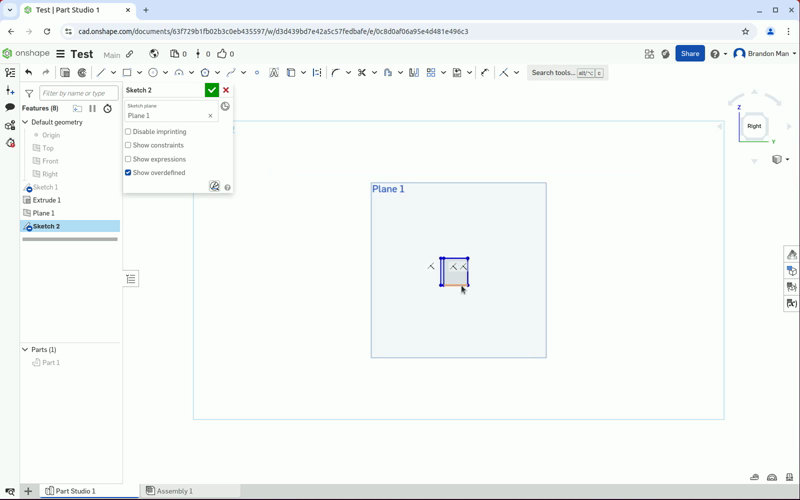
scroll(6)
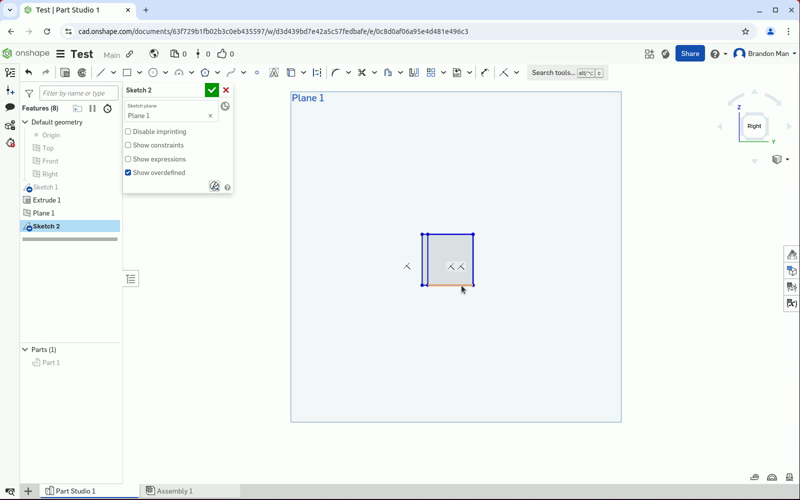
click(461, 285)
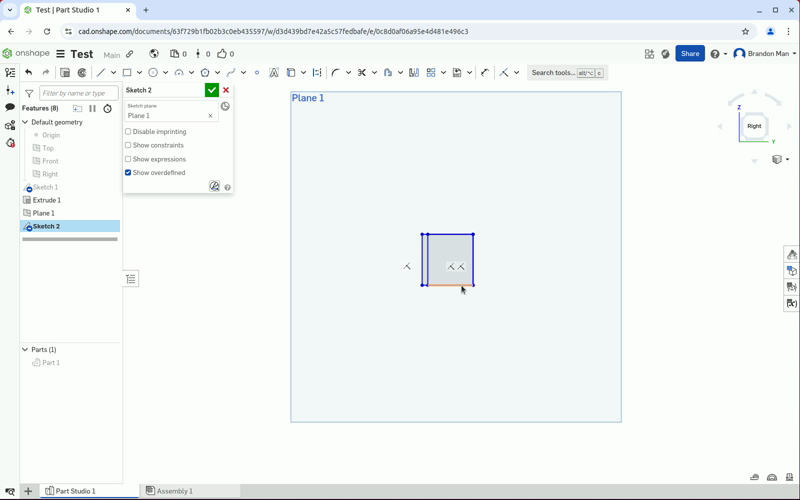
scroll(-6)
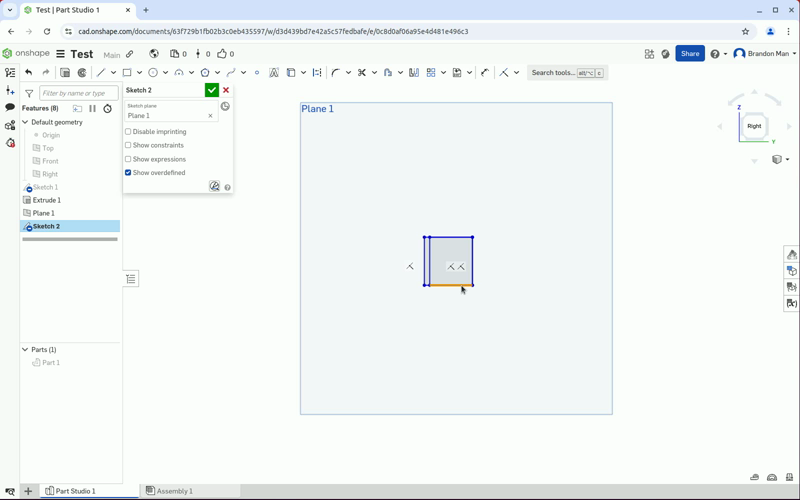
scroll(-6)
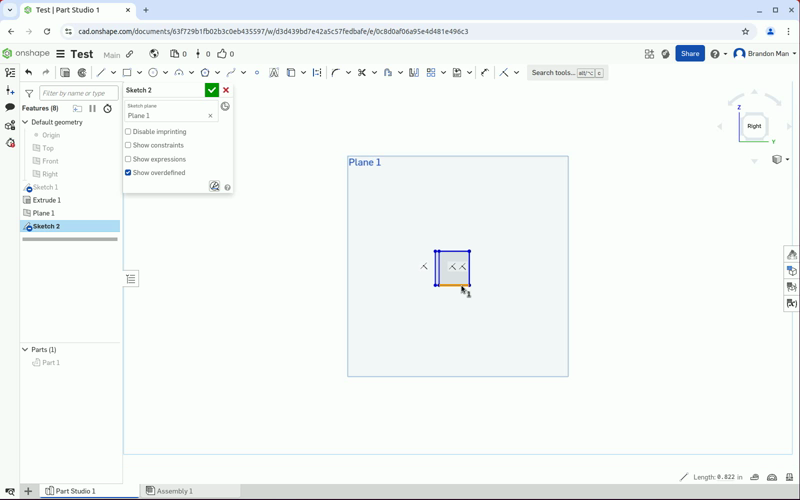
scroll(-6)
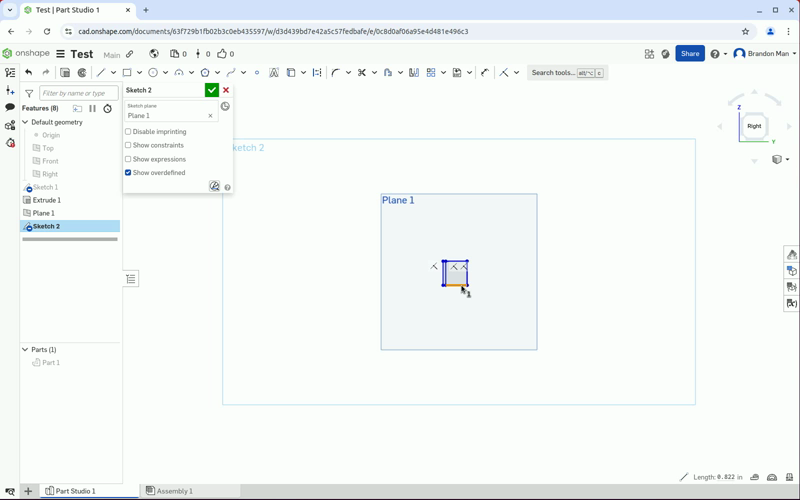
scroll(-6)
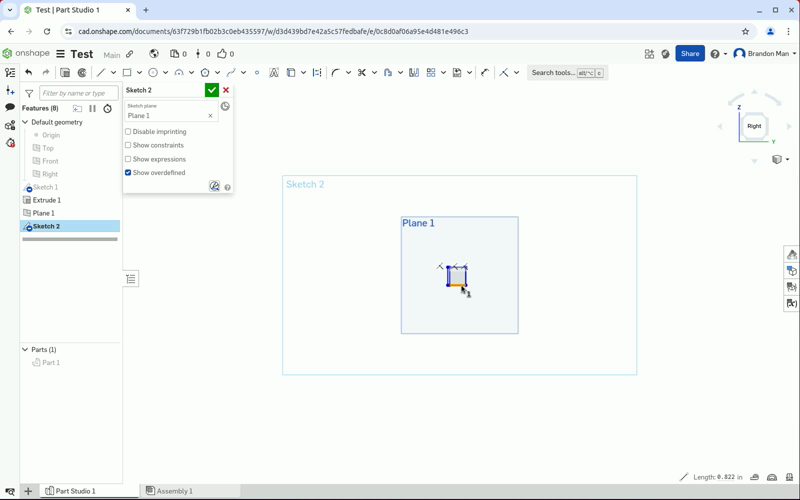
scroll(-6)
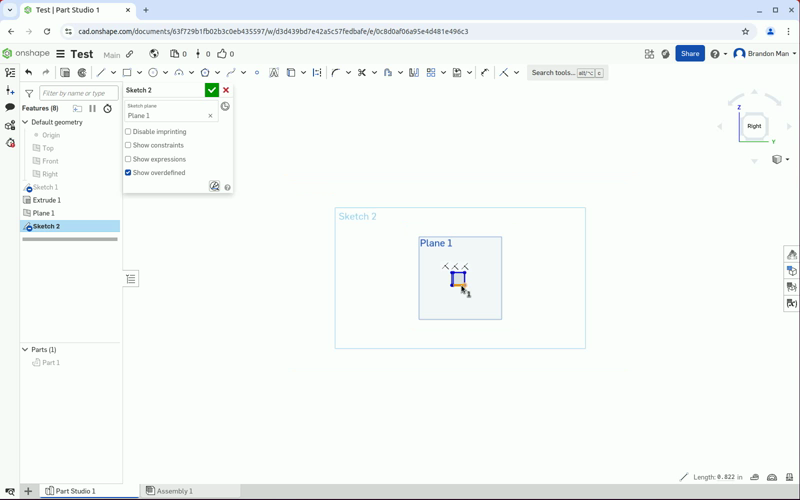
scroll(-6)
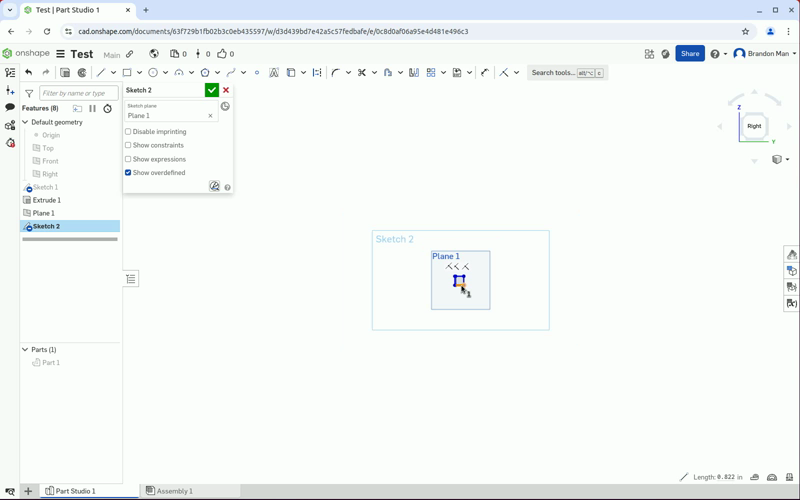
scroll(-6)
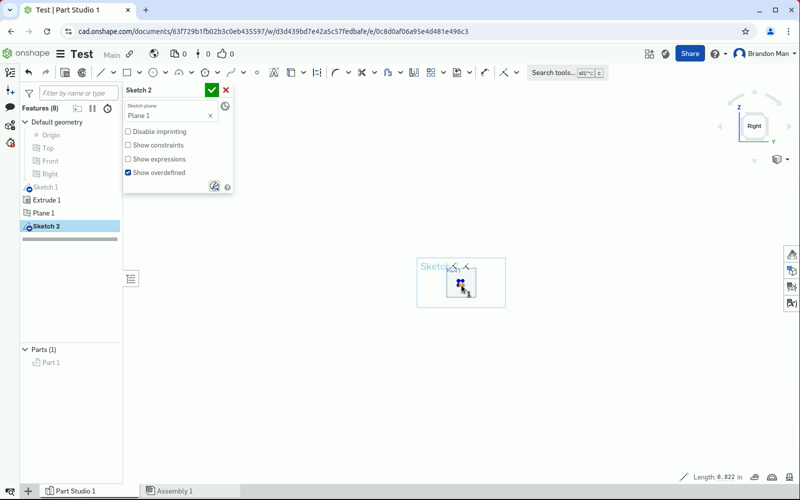
mouse_move(73, 352)
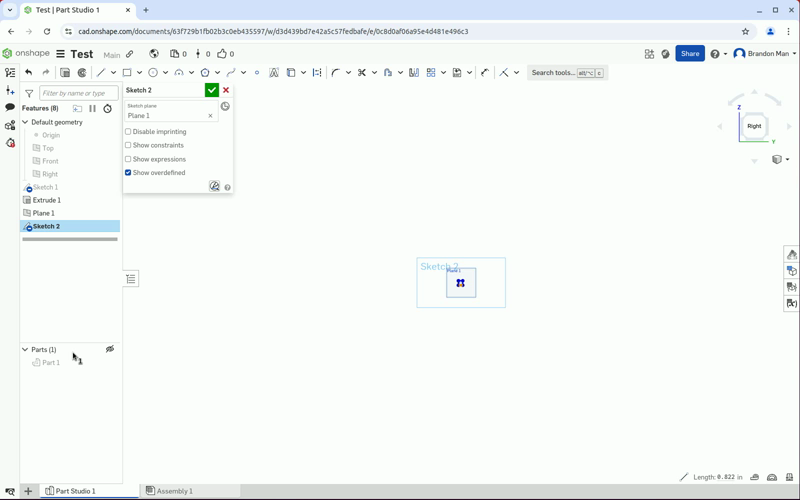
key(shift+y)
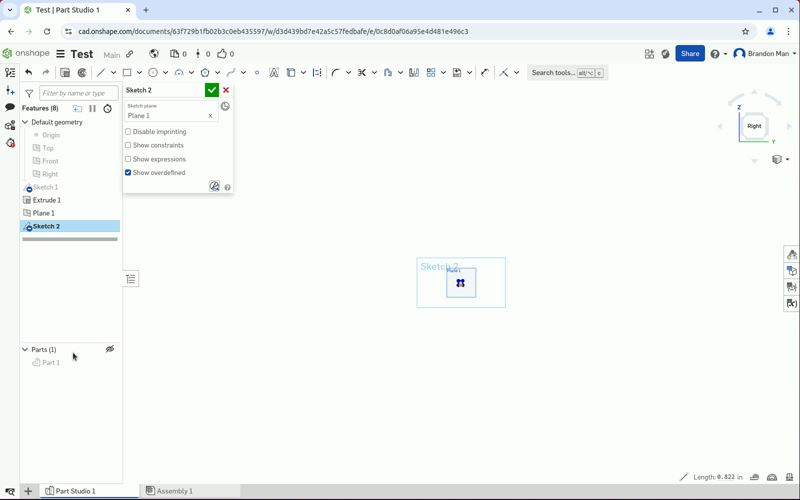
key(shift+e)
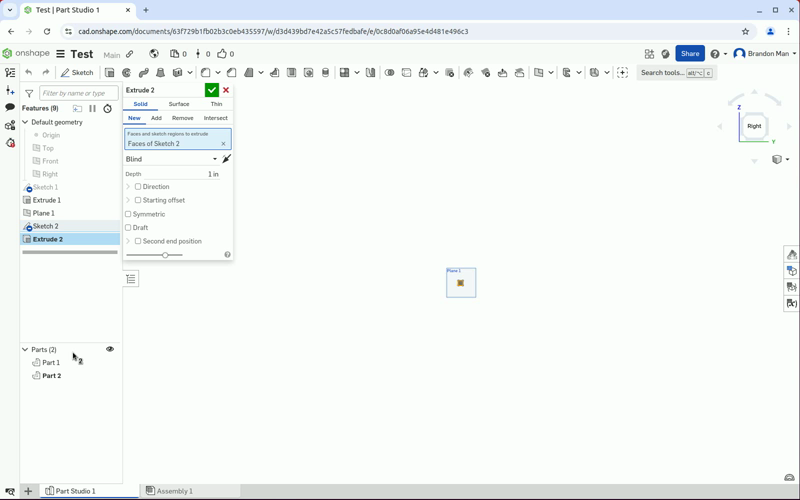
mouse_move(143, 106)
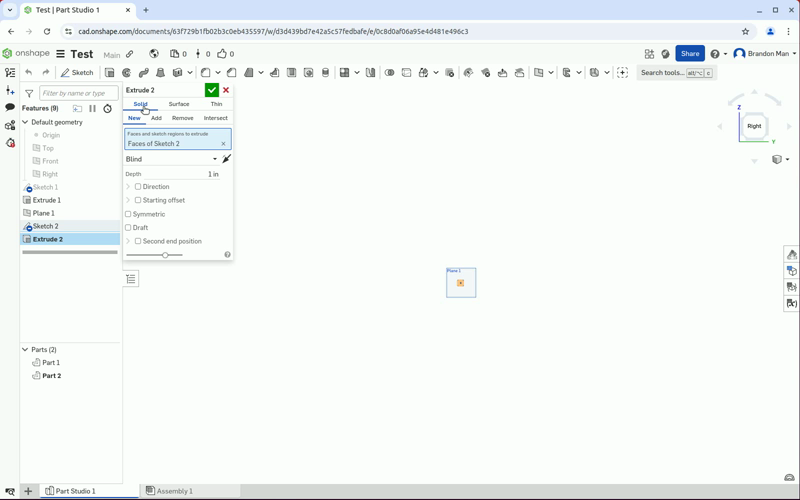
click(143, 106)
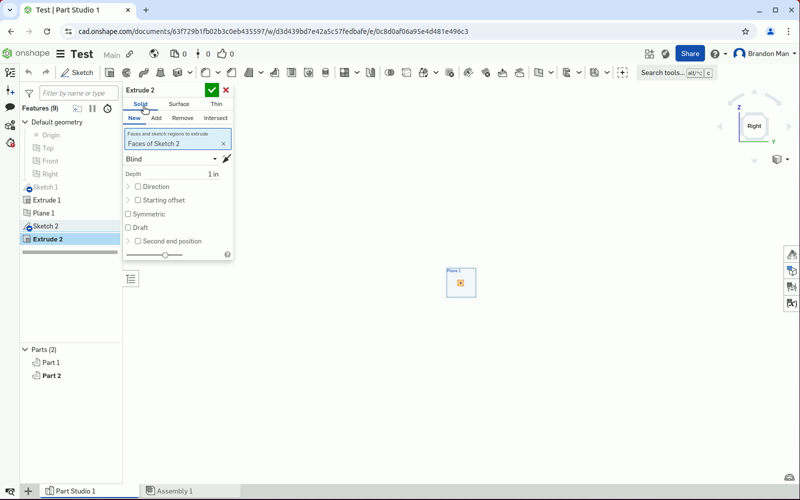
mouse_move(137, 120)
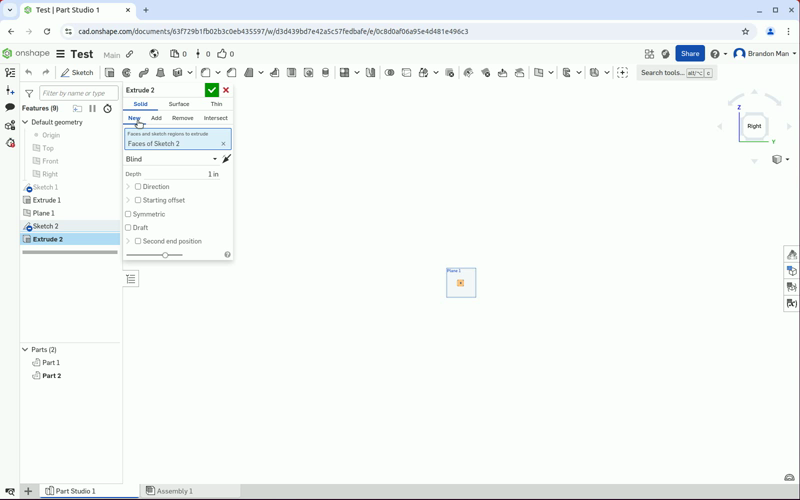
click(137, 120)
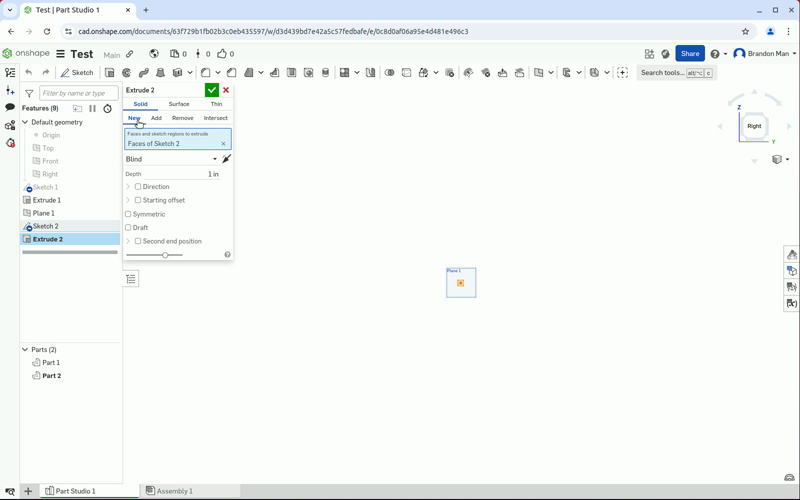
key(tab, 4)
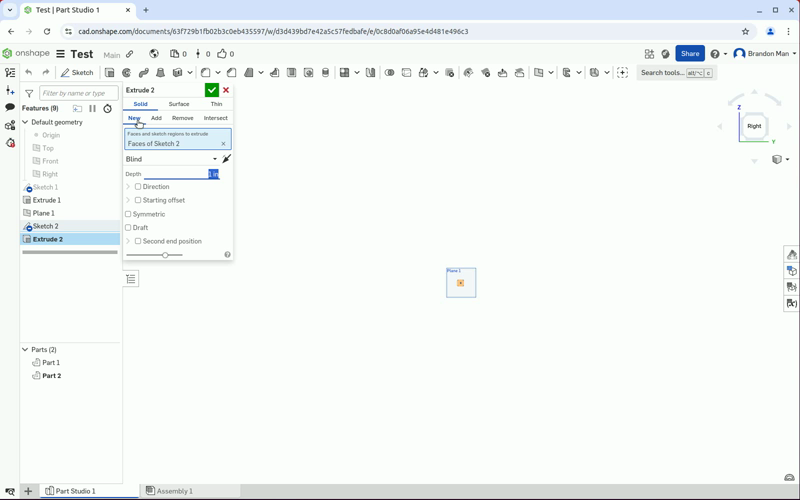
text(-0.241)
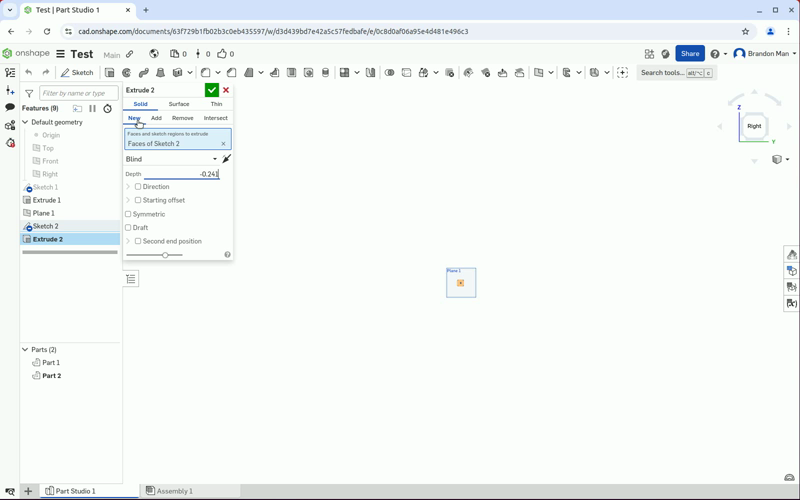
key(enter)
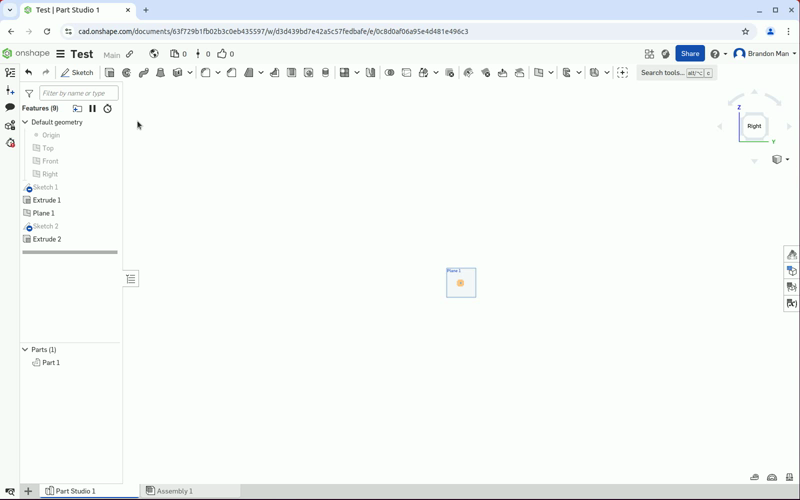
key(shift+h)
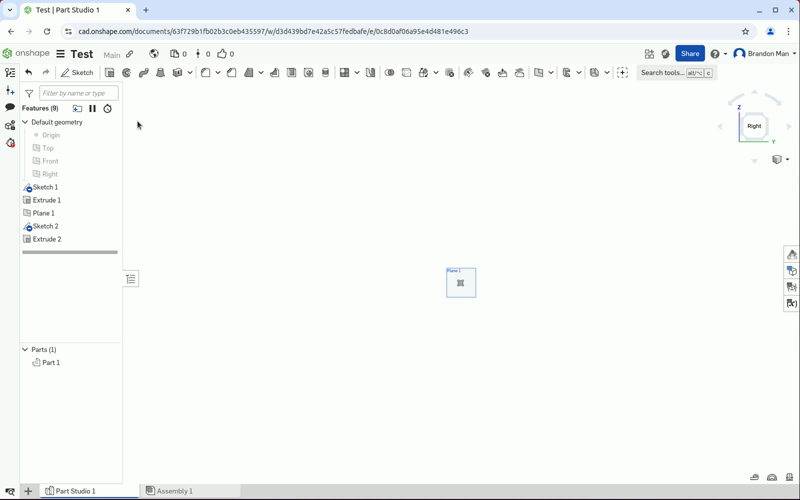
key(shift+h)
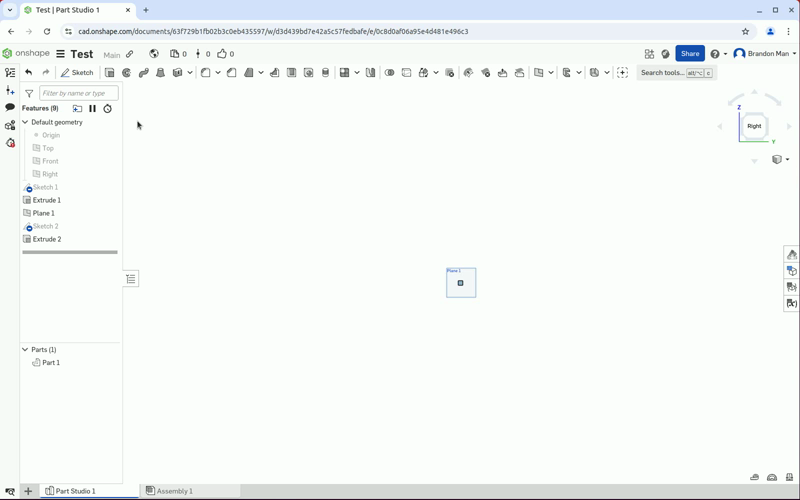
mouse_move(73, 189)
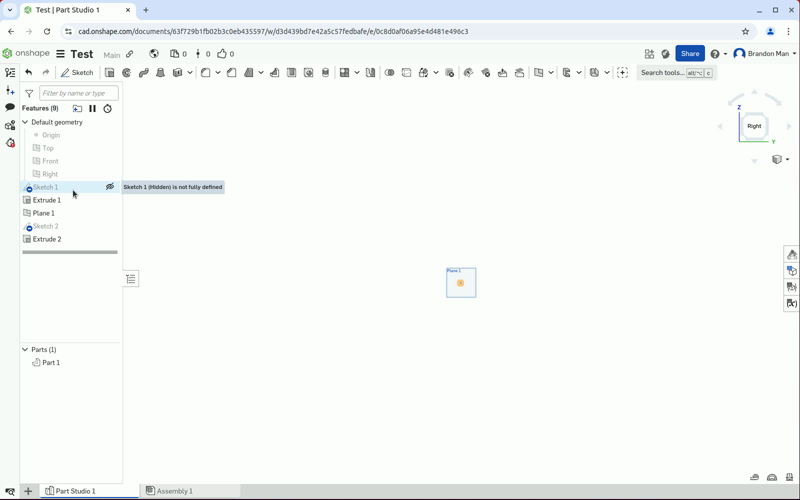
click(73, 189)
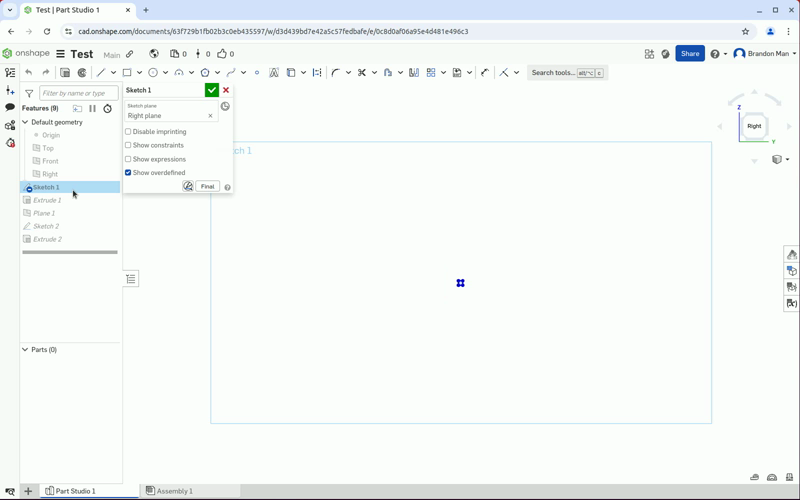
mouse_move(229, 92)
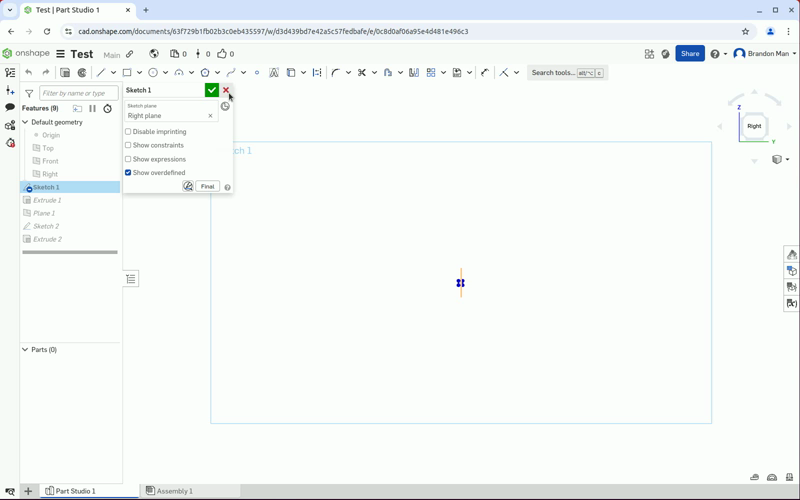
click(229, 92)
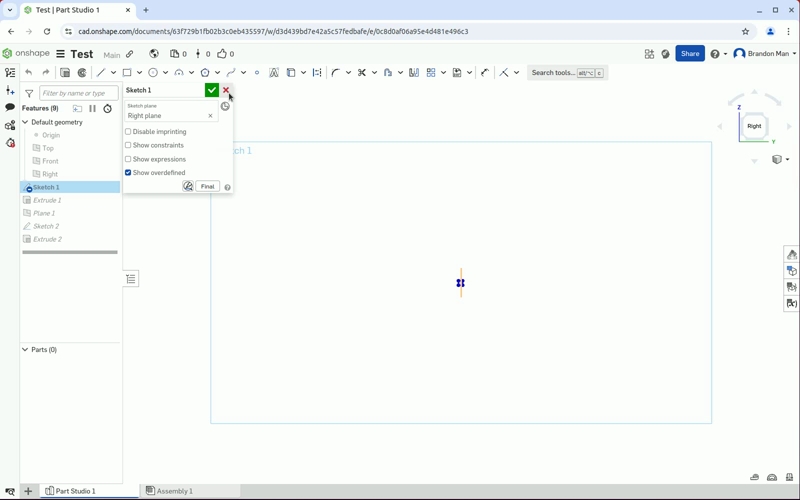
key(shift+s)
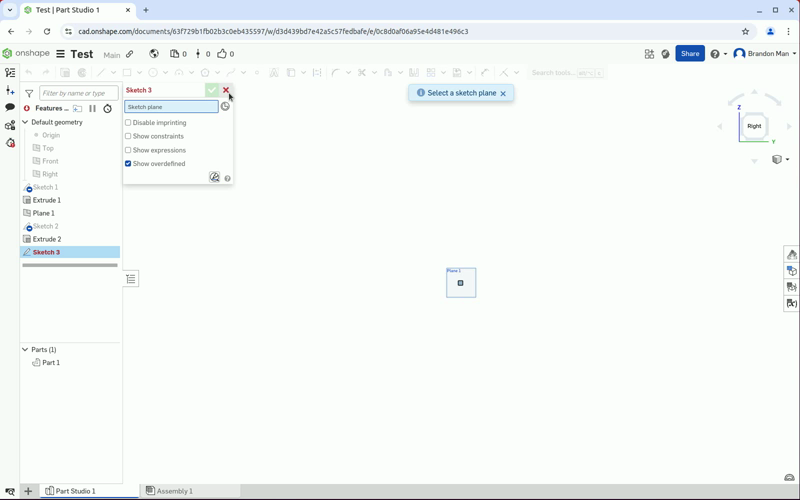
mouse_move(73, 215)
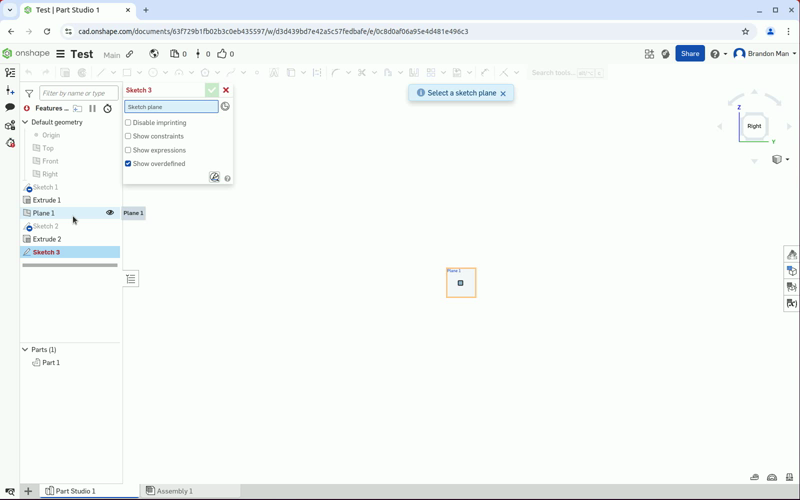
click(73, 215)
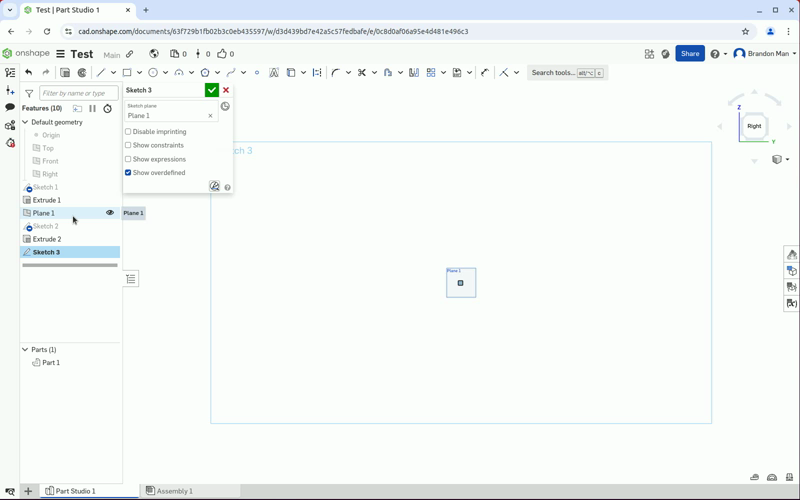
mouse_move(73, 352)
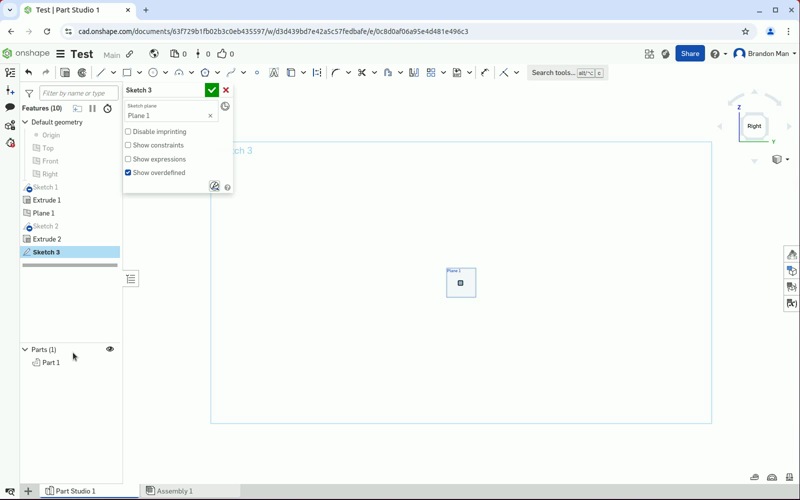
key(y)
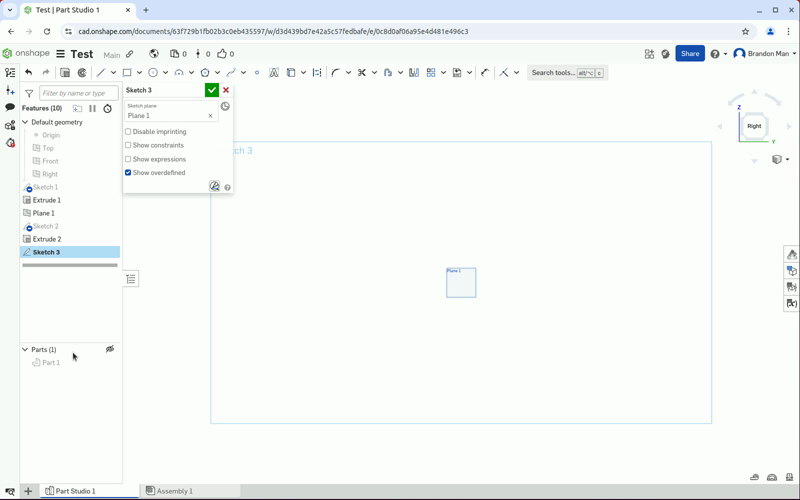
key(l)
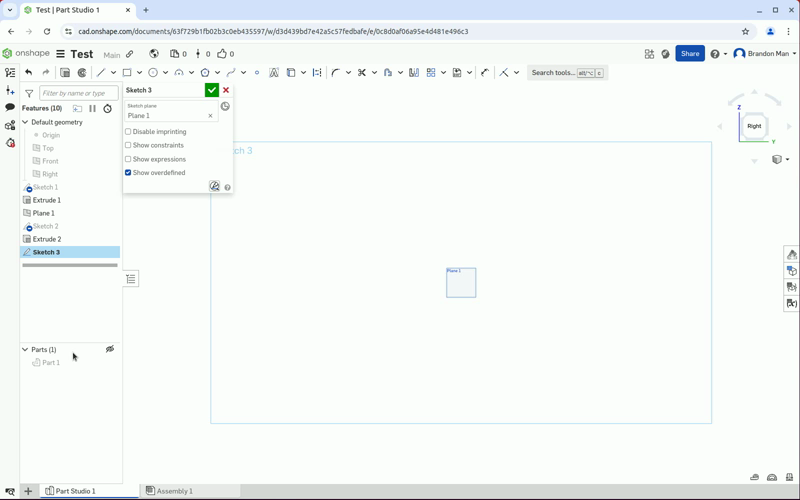
key_down(shift)
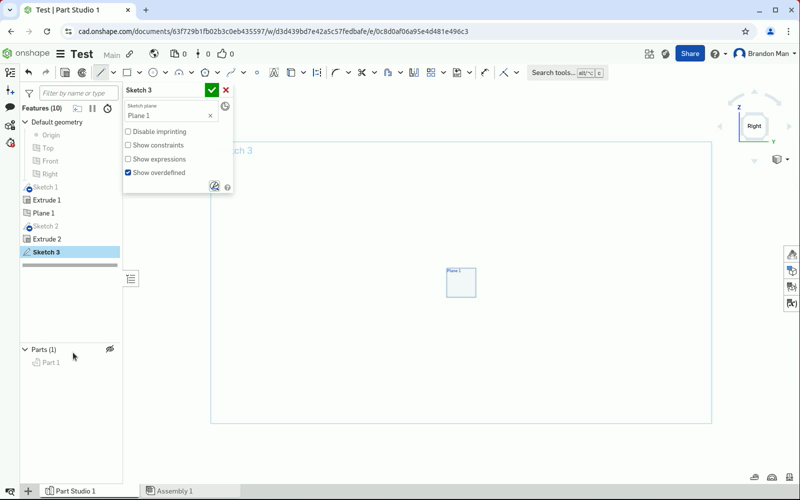
mouse_move(459, 284)
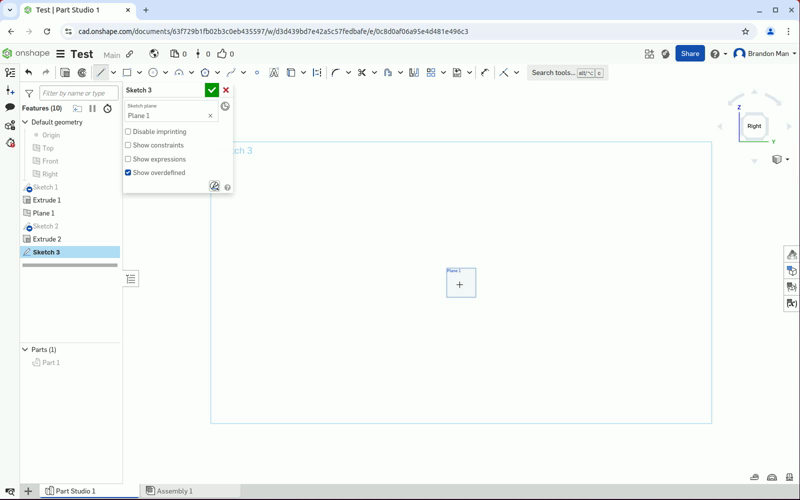
click(459, 284)
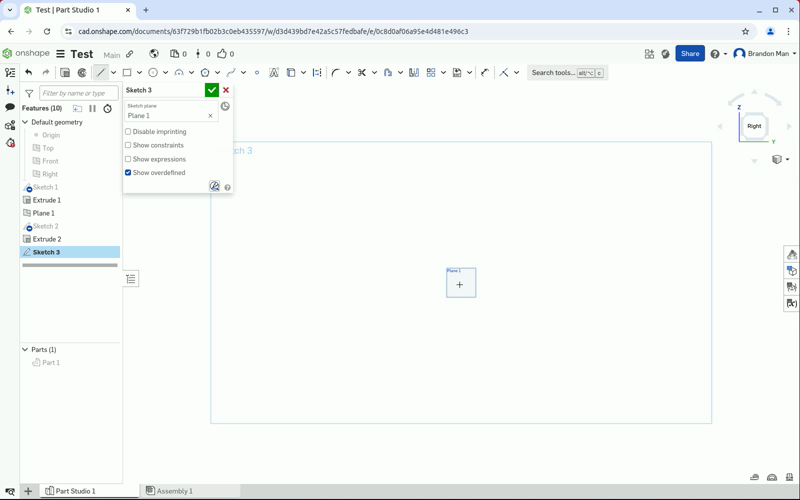
key_up(shift)
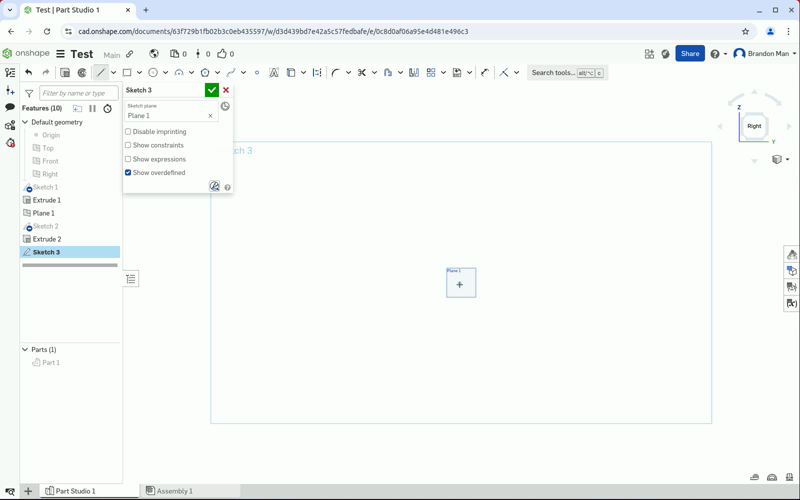
key_down(shift)
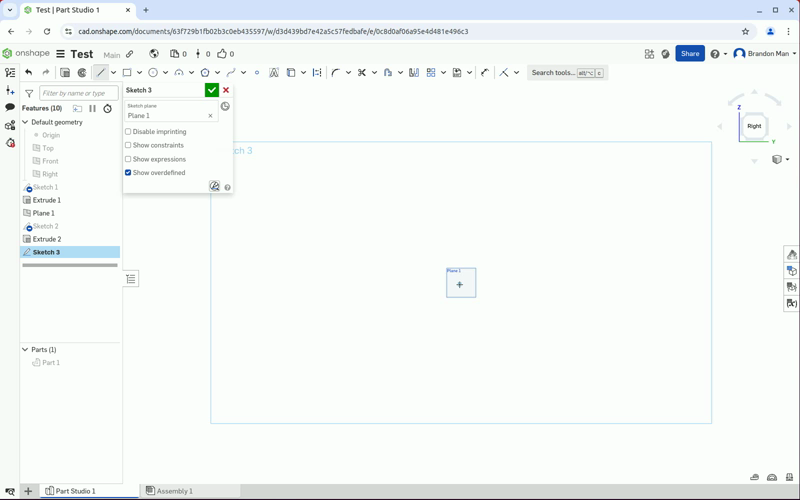
mouse_move(489, 284)
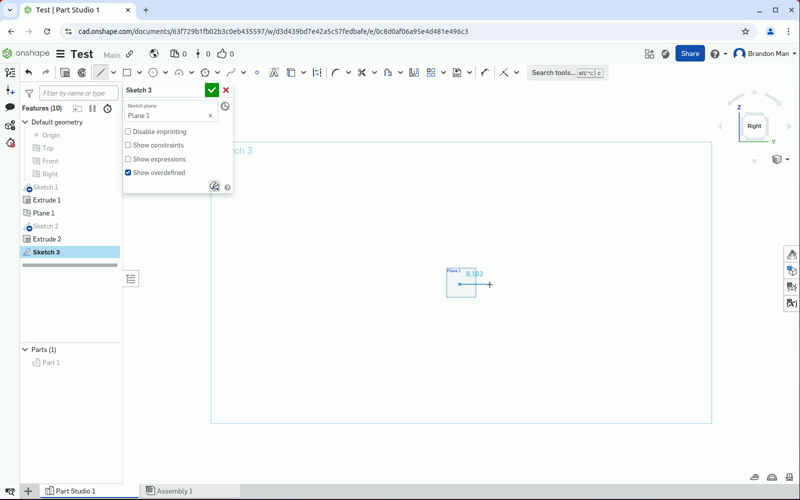
mouse_move(464, 284)
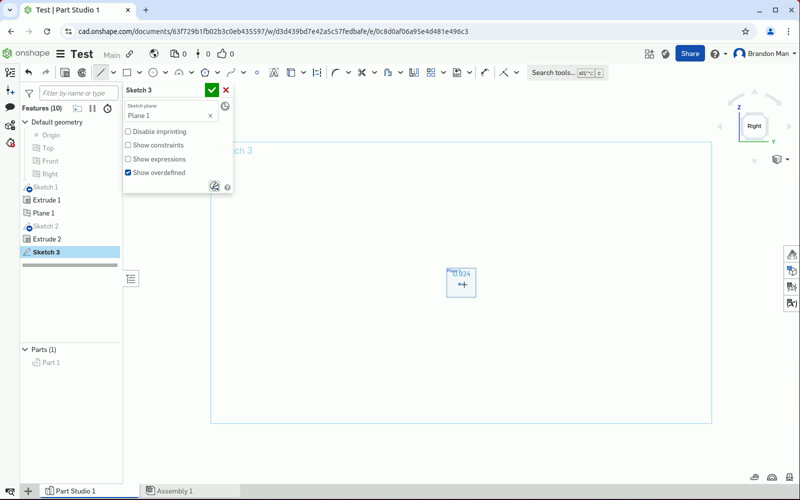
scroll(6)
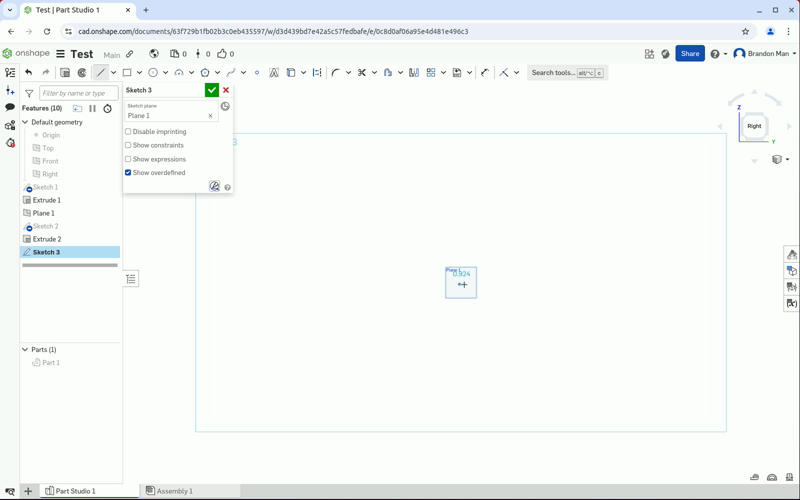
scroll(6)
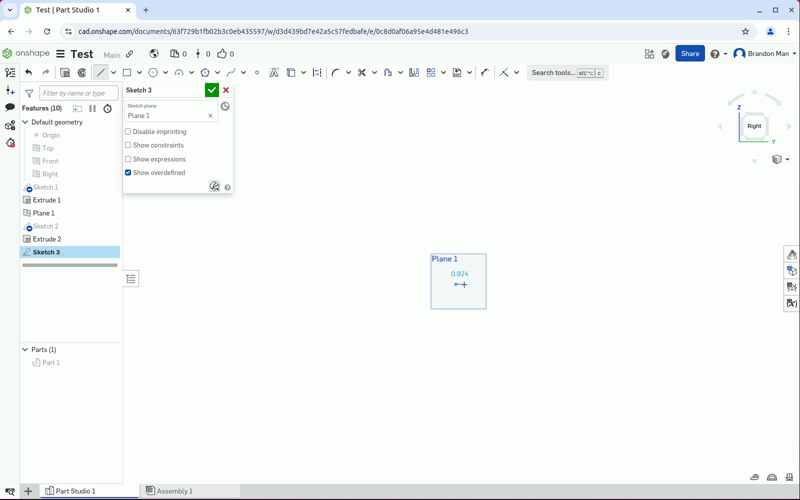
scroll(6)
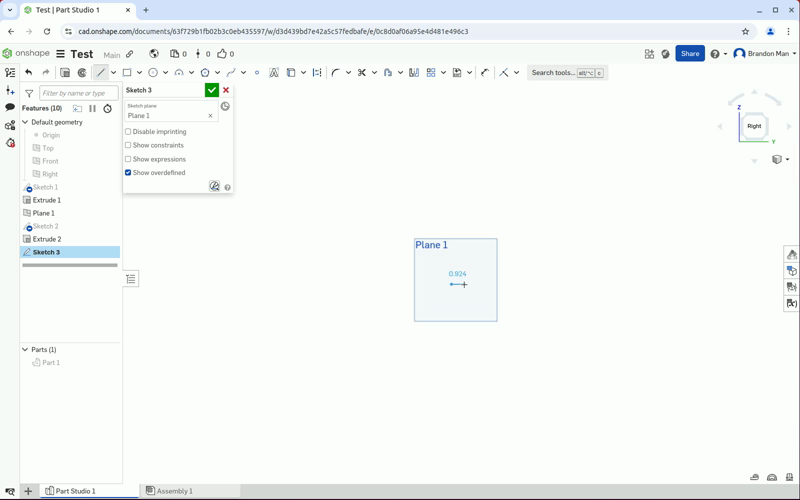
scroll(6)
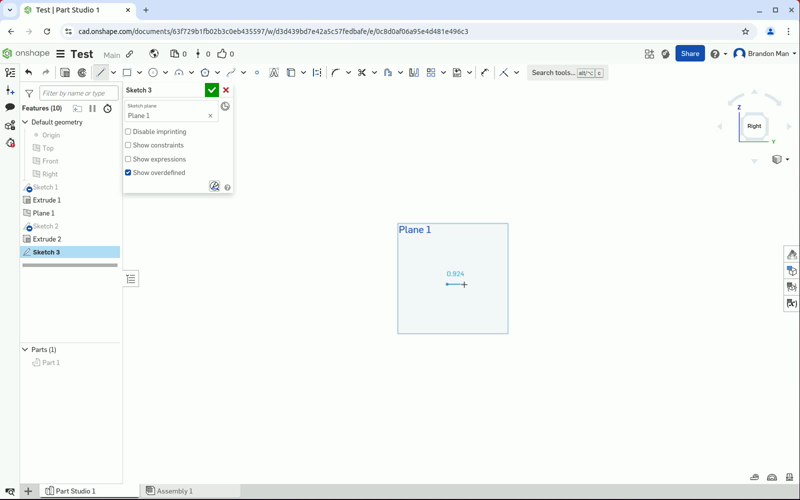
scroll(6)
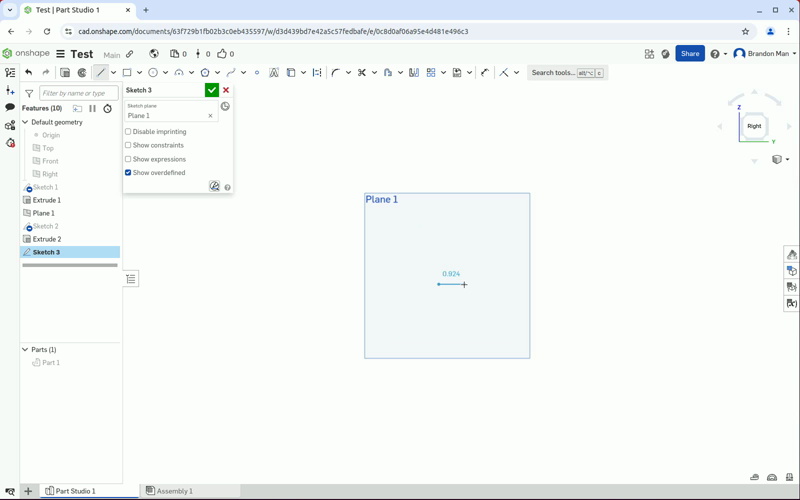
scroll(6)
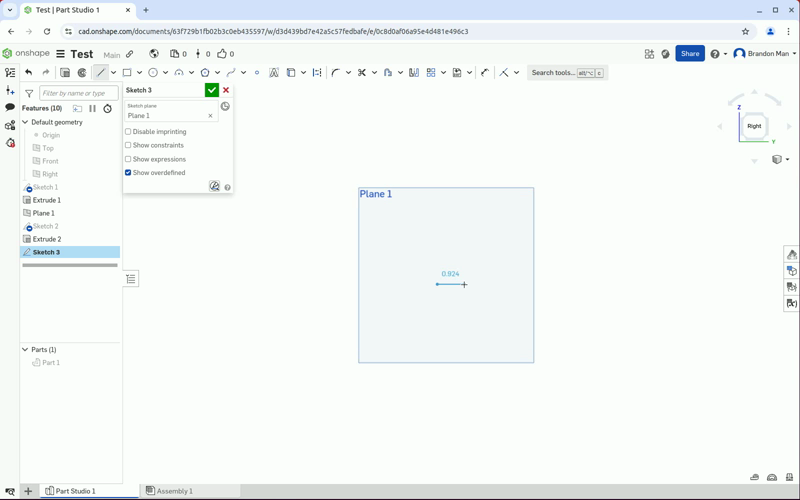
scroll(6)
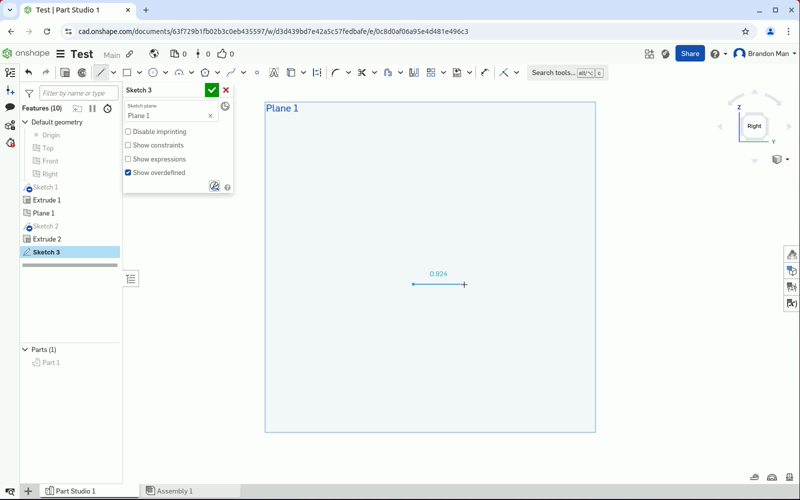
click(464, 284)
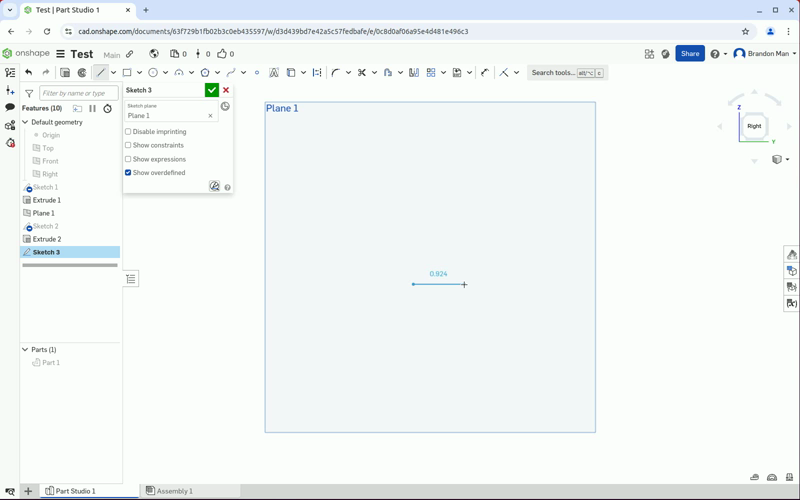
scroll(-6)
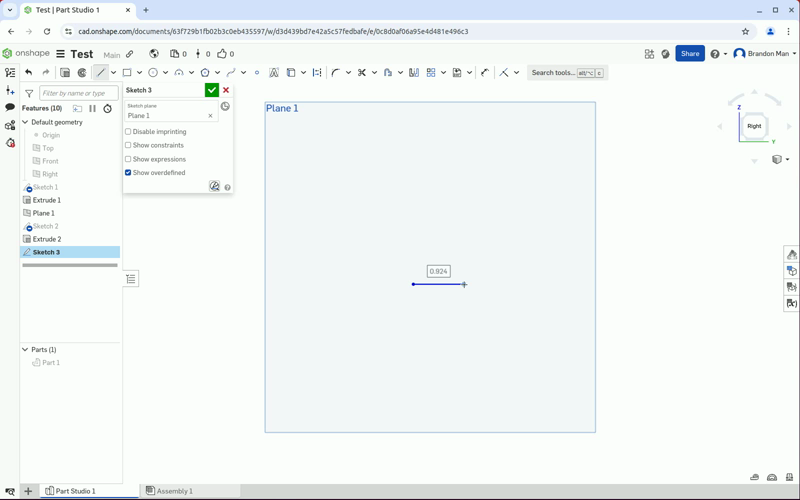
scroll(-6)
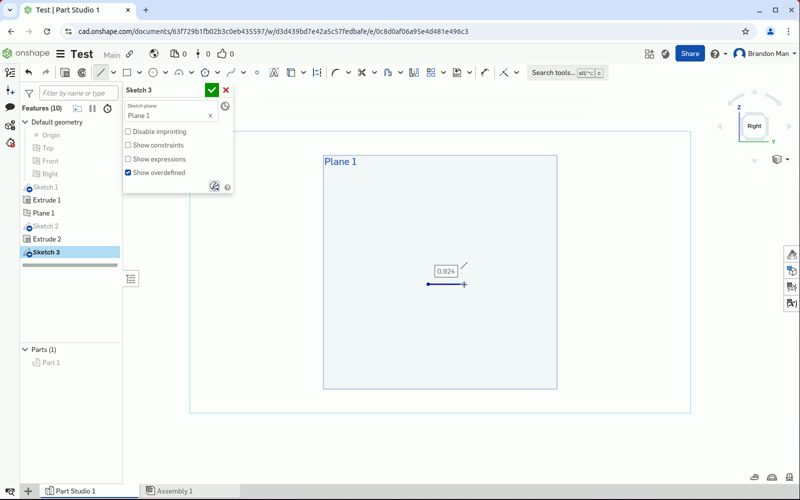
scroll(-6)
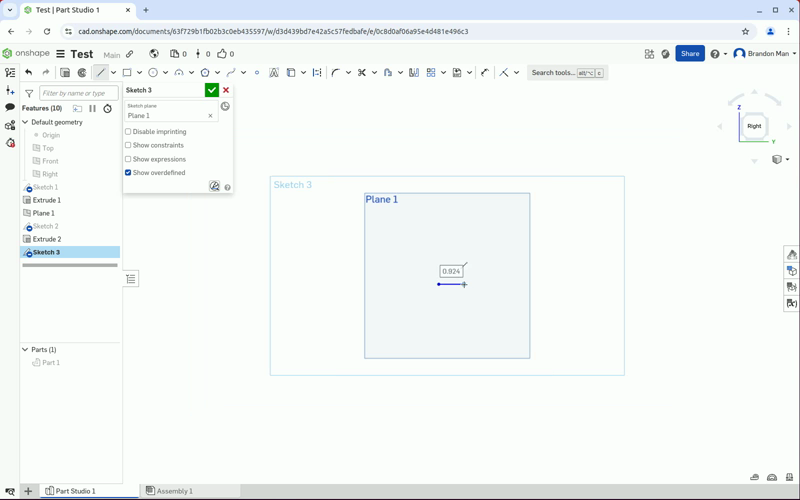
scroll(-6)
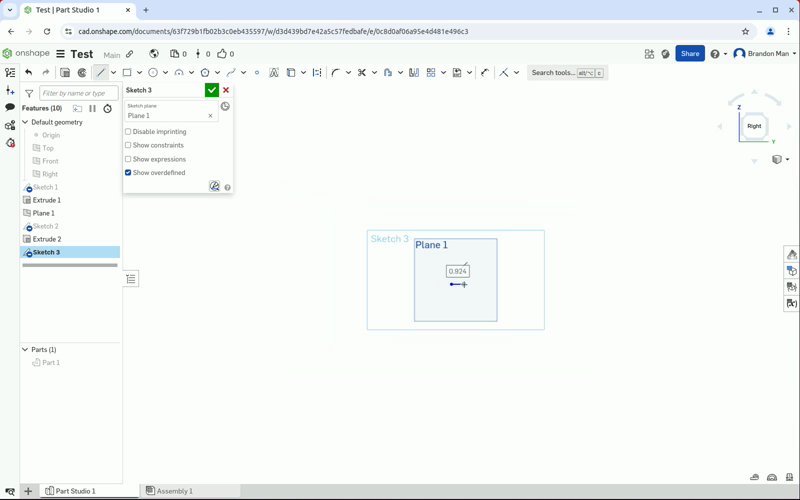
scroll(-6)
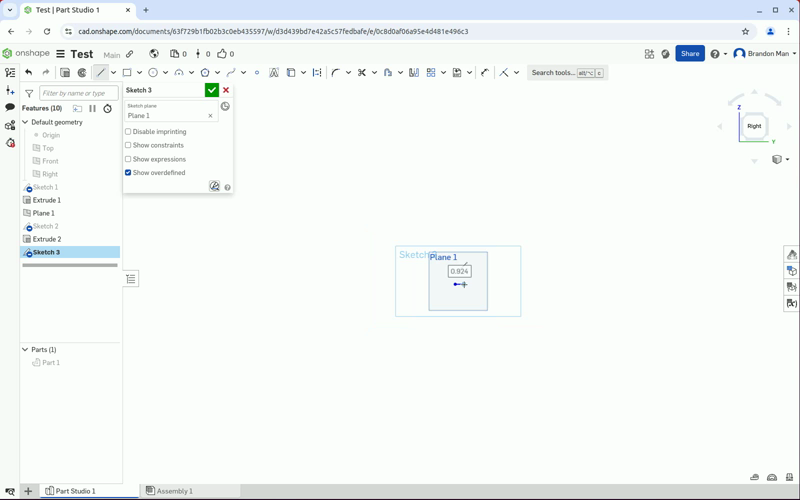
scroll(-6)
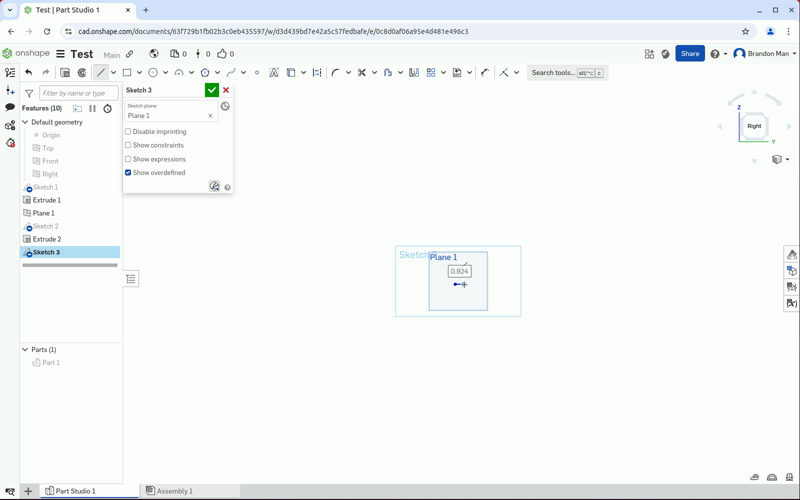
scroll(-6)
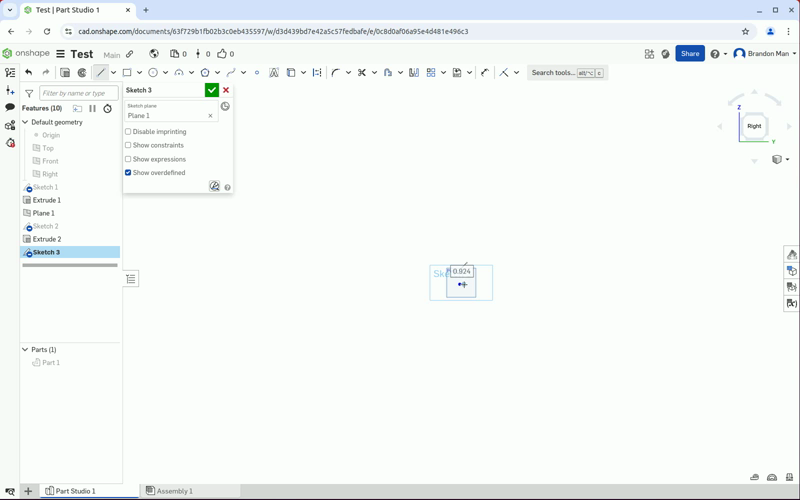
key_up(shift)
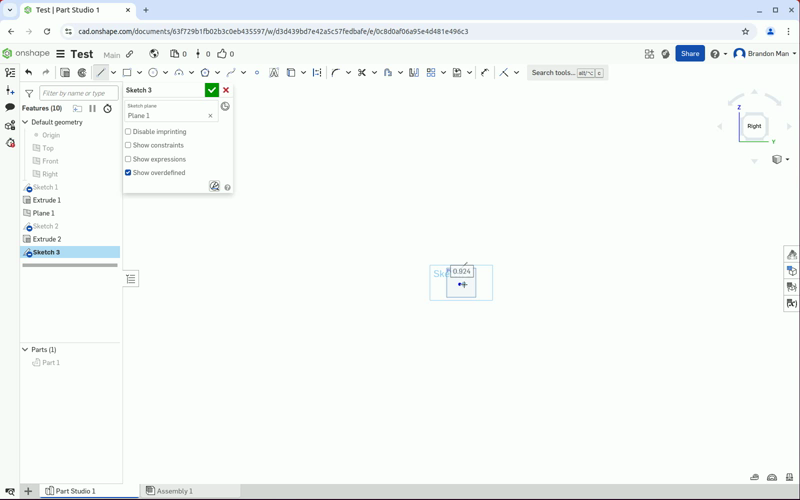
key_down(shift)
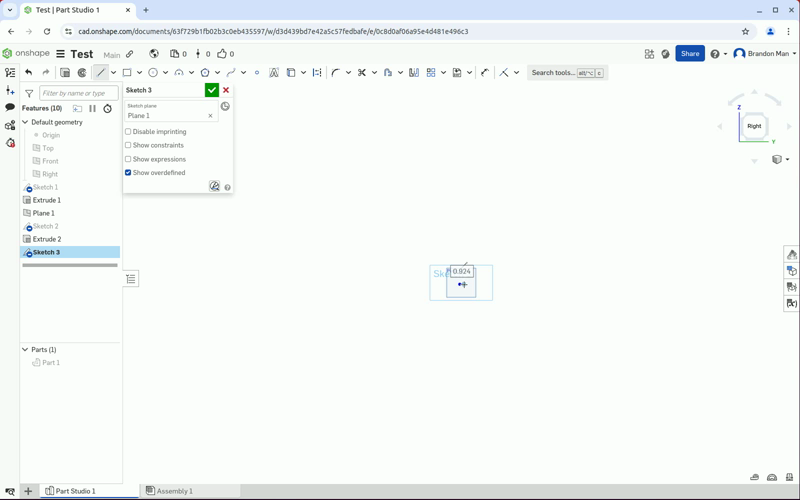
mouse_move(494, 284)
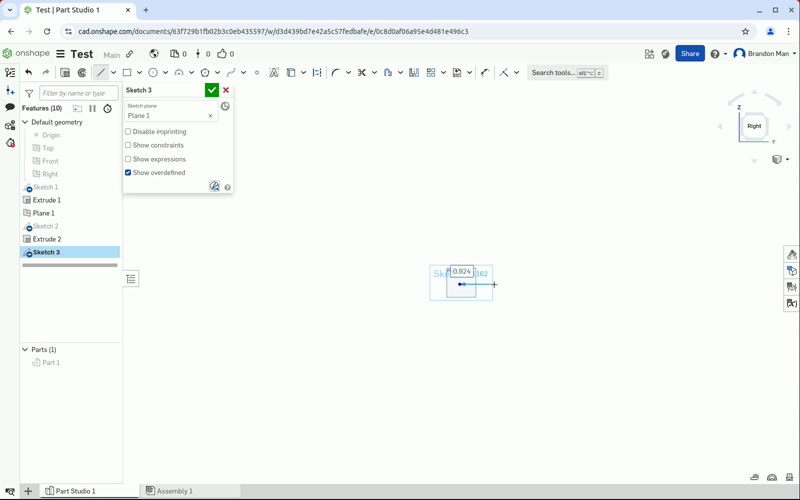
mouse_move(464, 279)
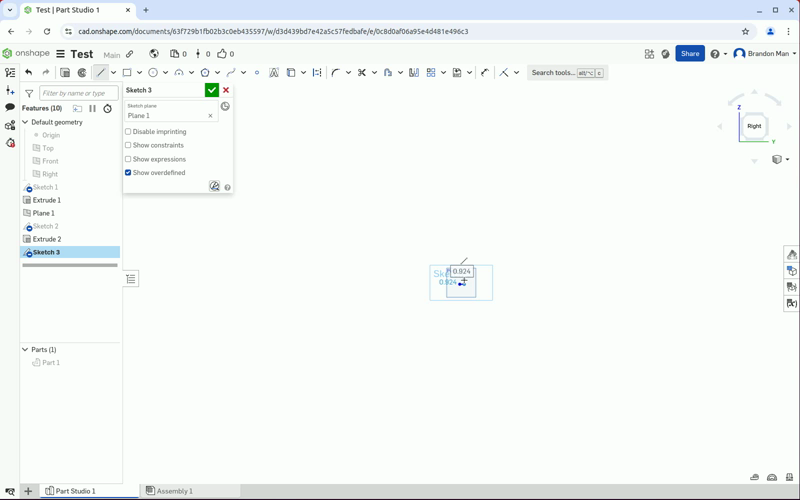
scroll(6)
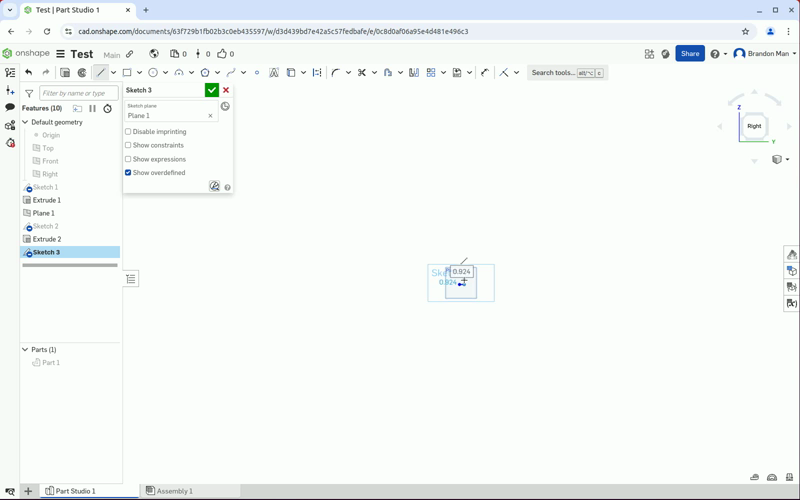
scroll(6)
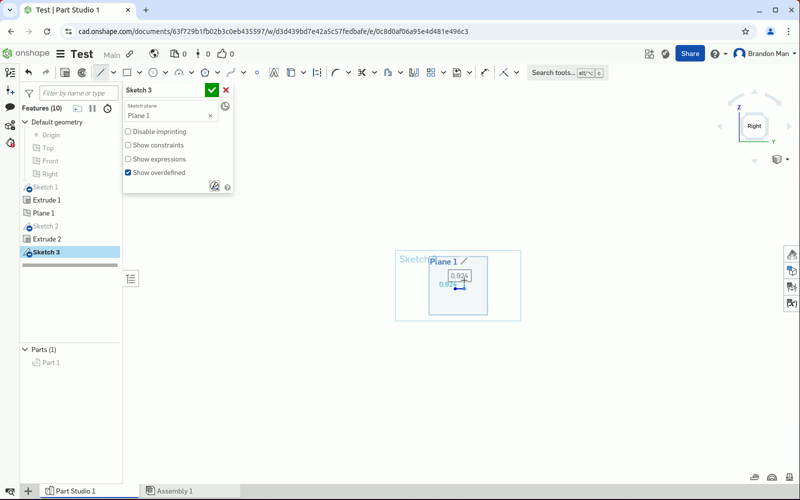
scroll(6)
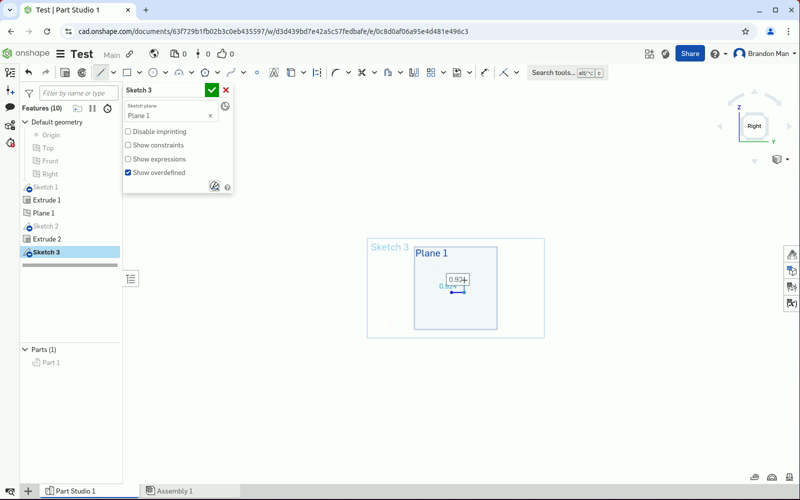
scroll(6)
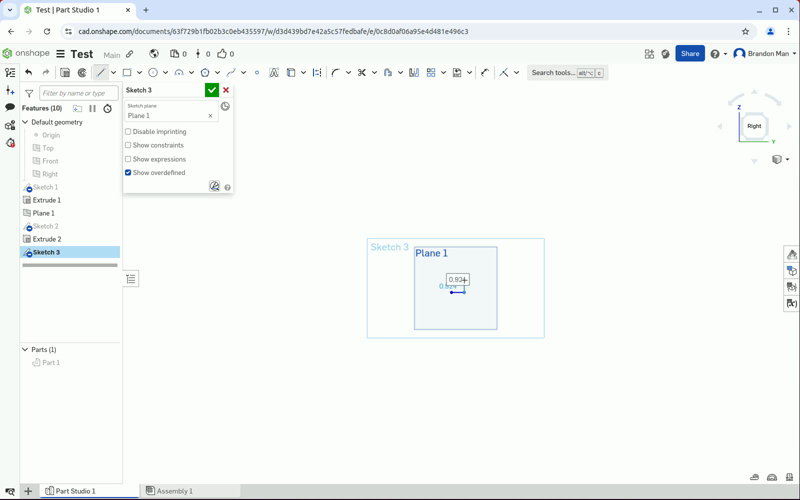
scroll(6)
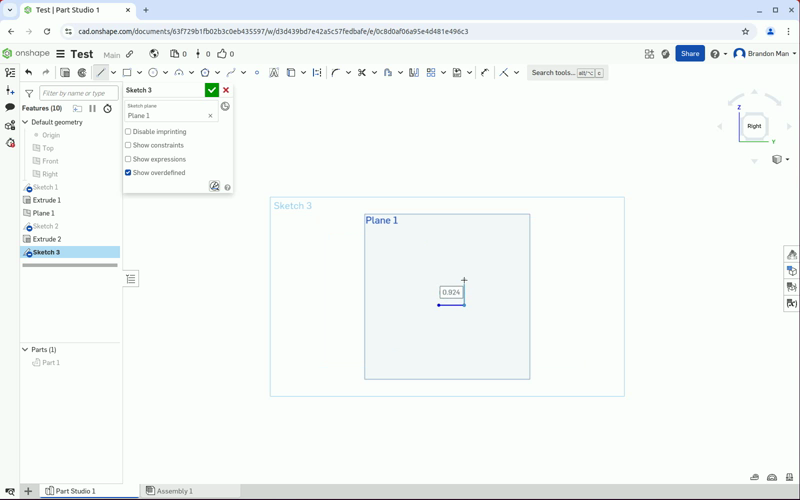
scroll(6)
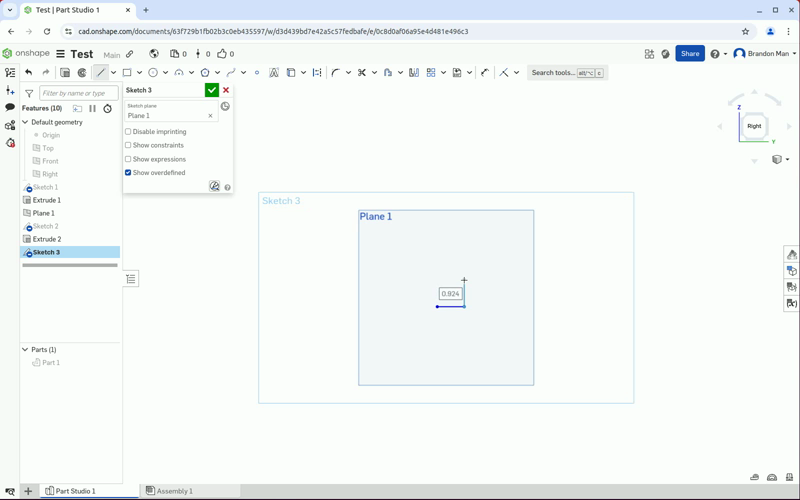
scroll(6)
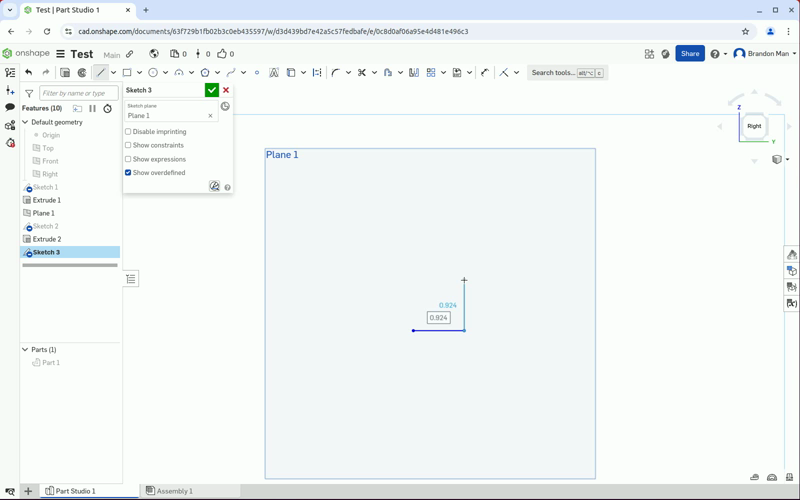
click(464, 279)
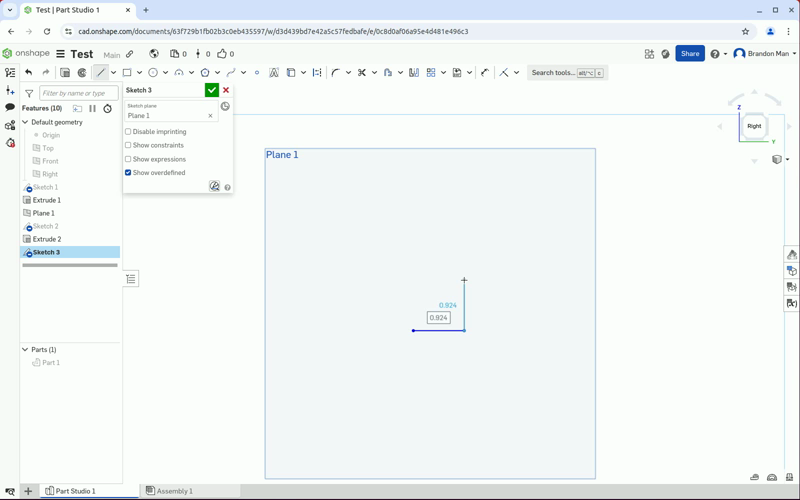
scroll(-6)
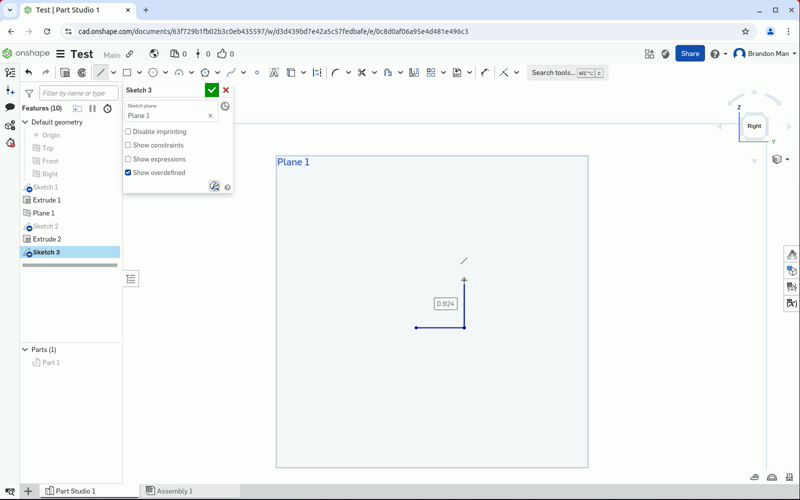
scroll(-6)
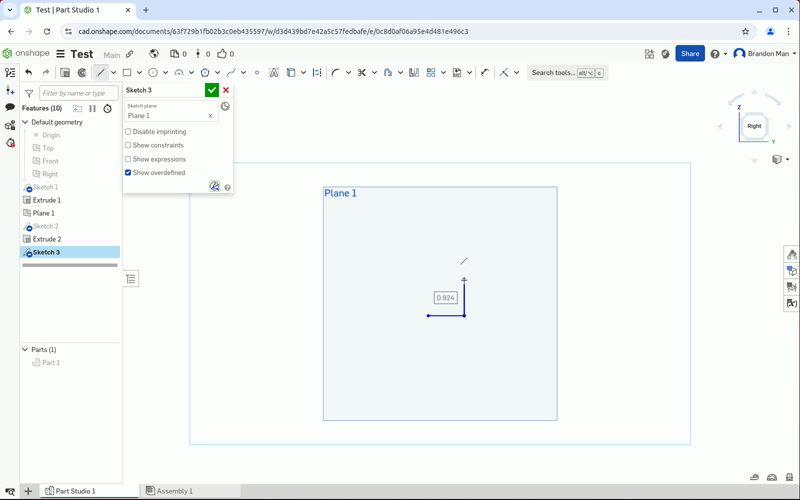
scroll(-6)
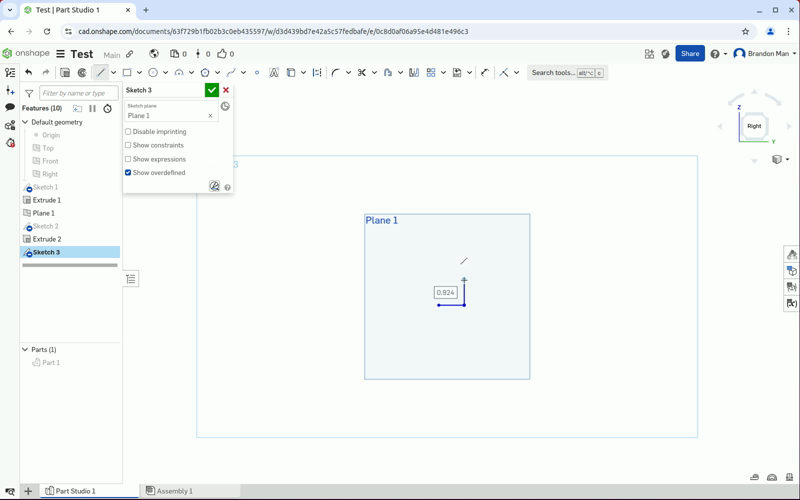
scroll(-6)
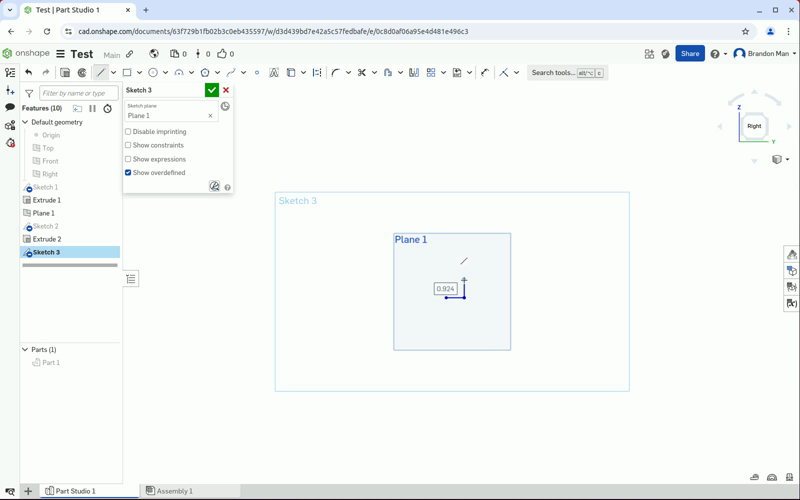
scroll(-6)
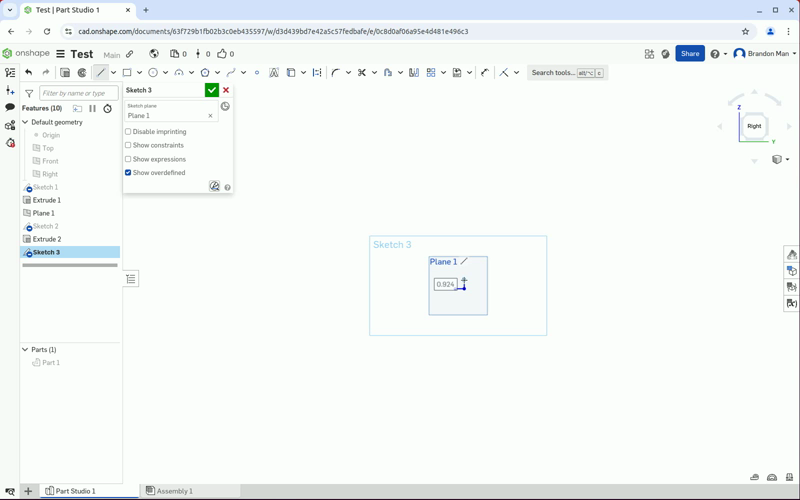
scroll(-6)
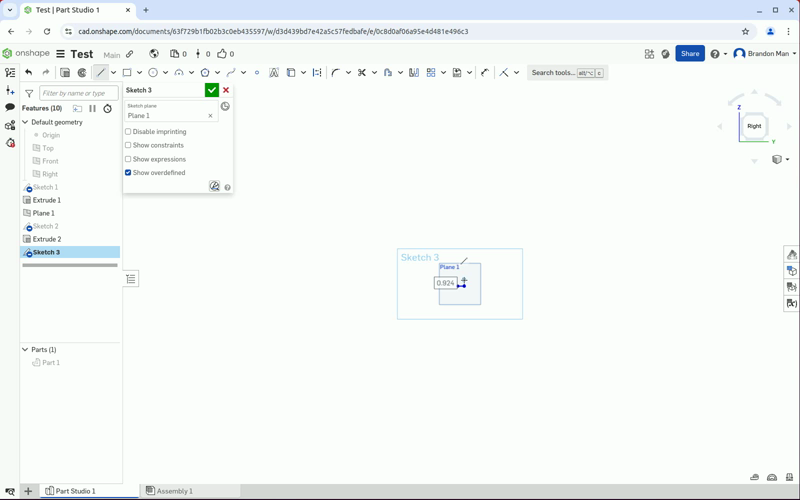
scroll(-6)
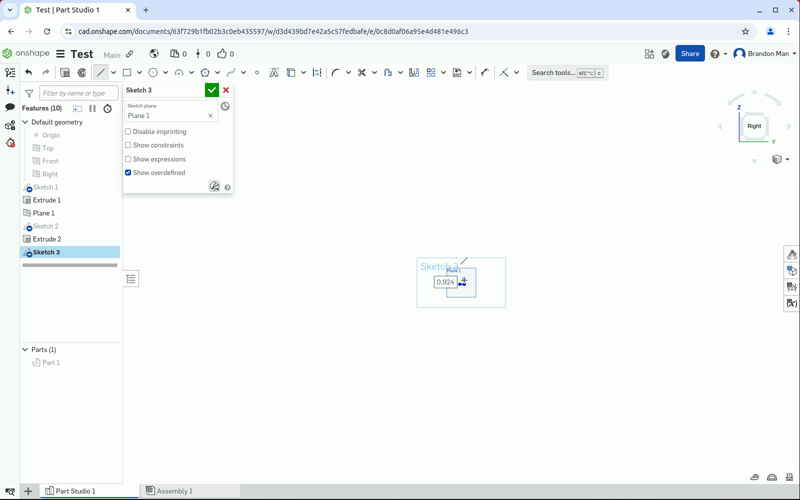
key_up(shift)
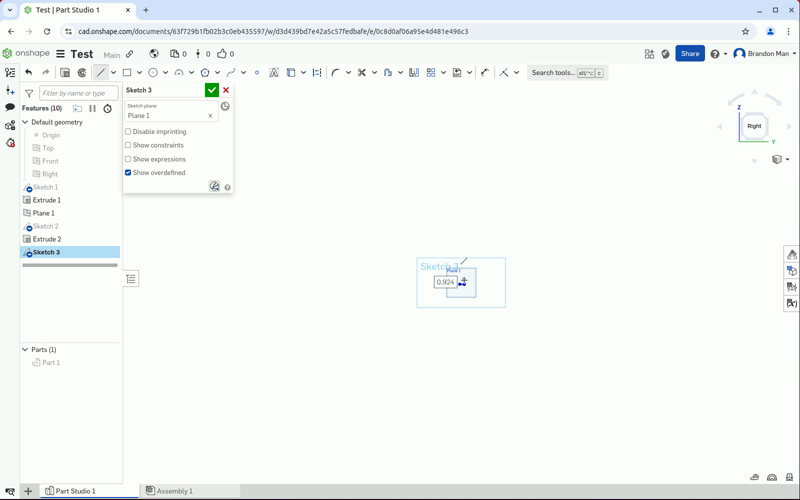
key_down(shift)
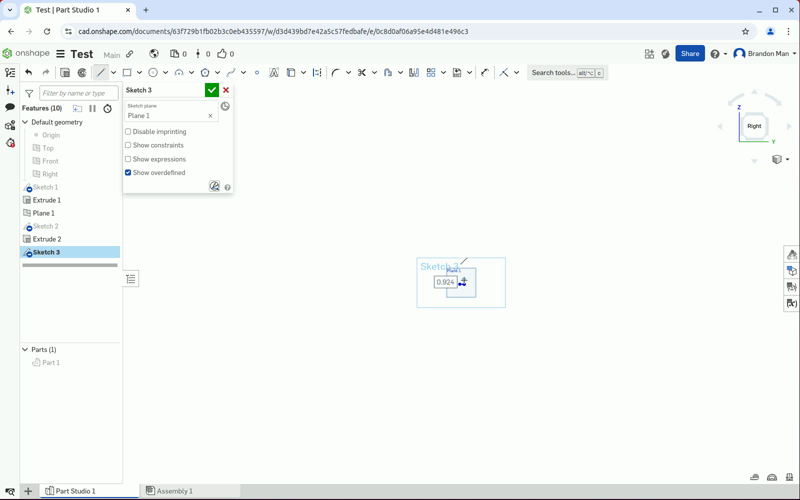
mouse_move(494, 279)
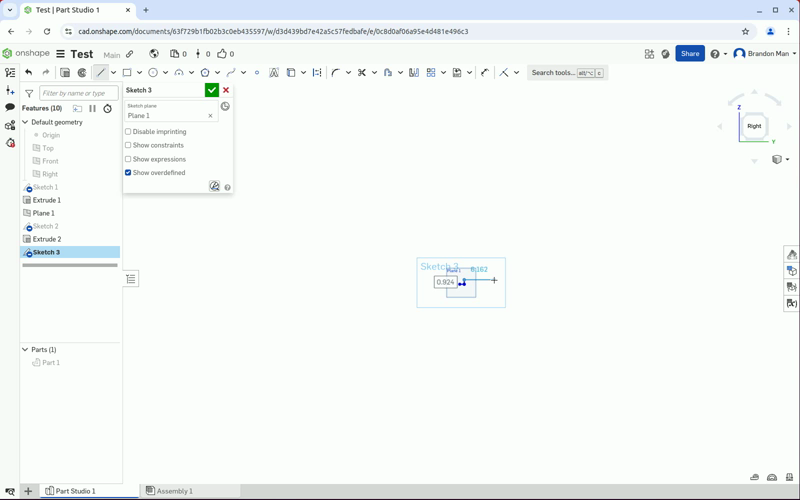
mouse_move(459, 279)
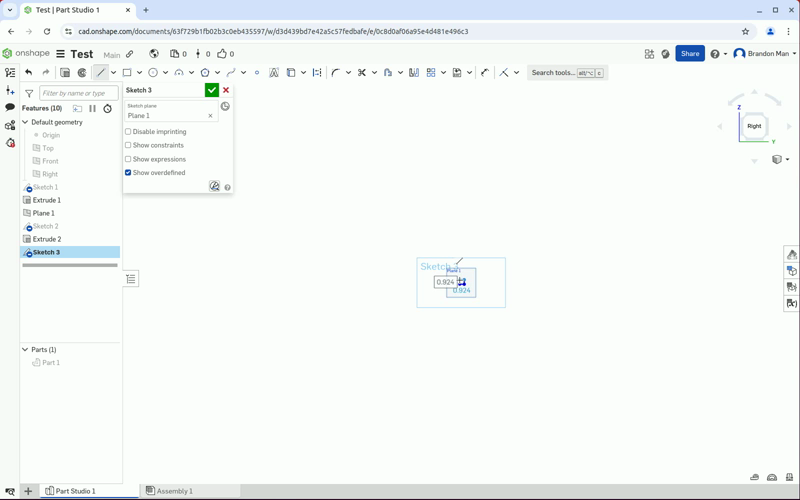
scroll(6)
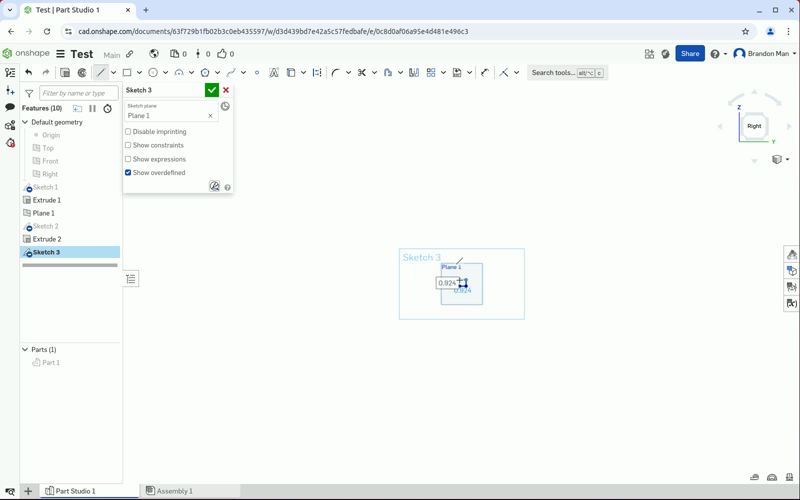
scroll(6)
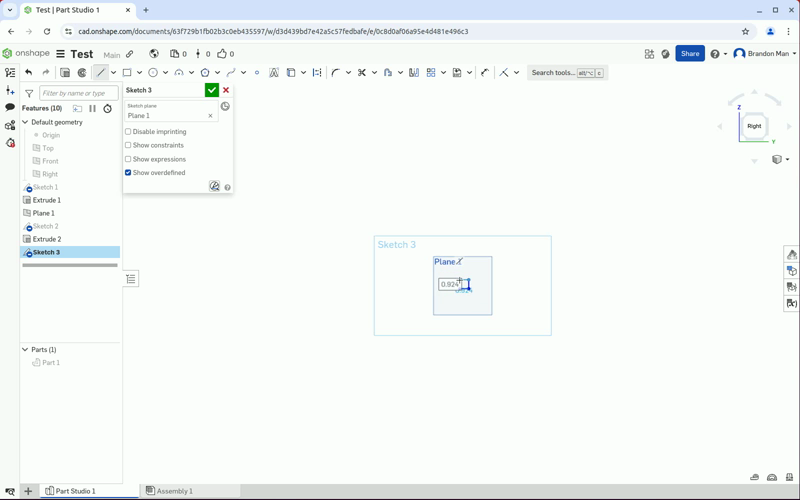
scroll(6)
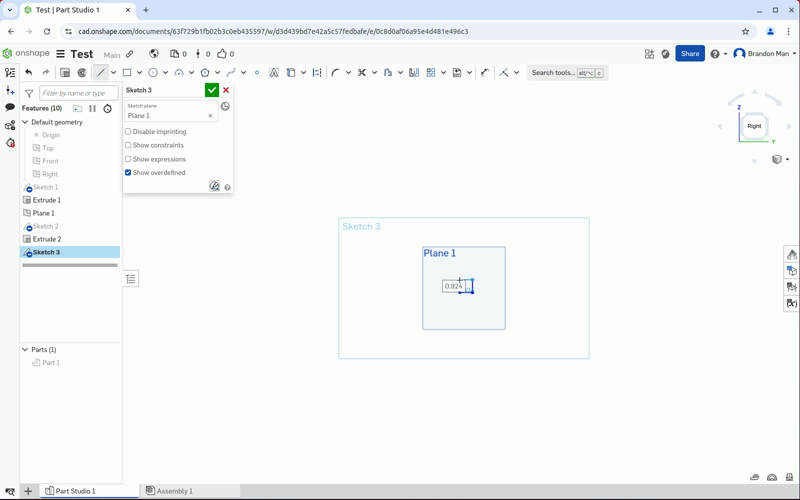
scroll(6)
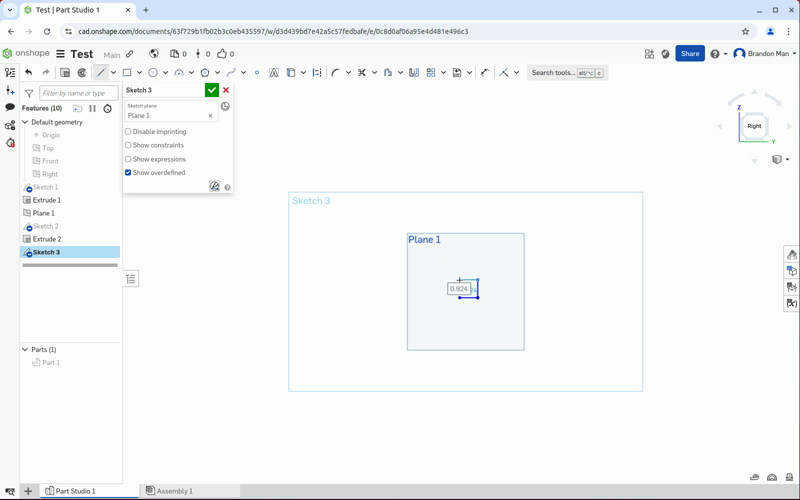
scroll(6)
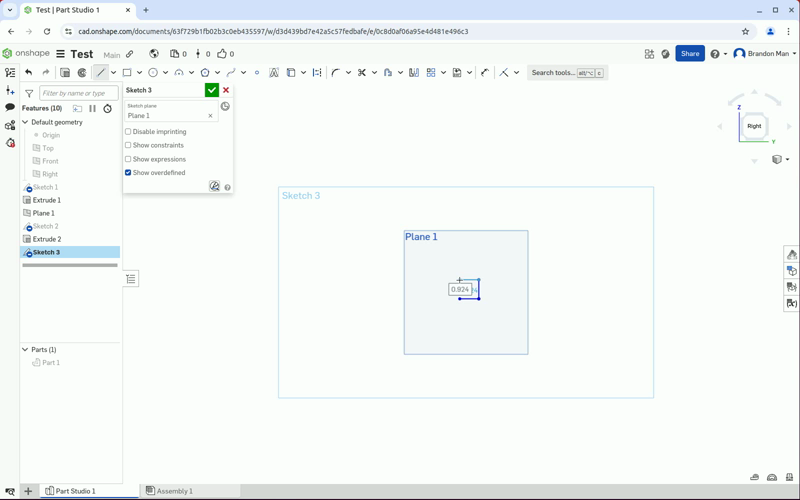
scroll(6)
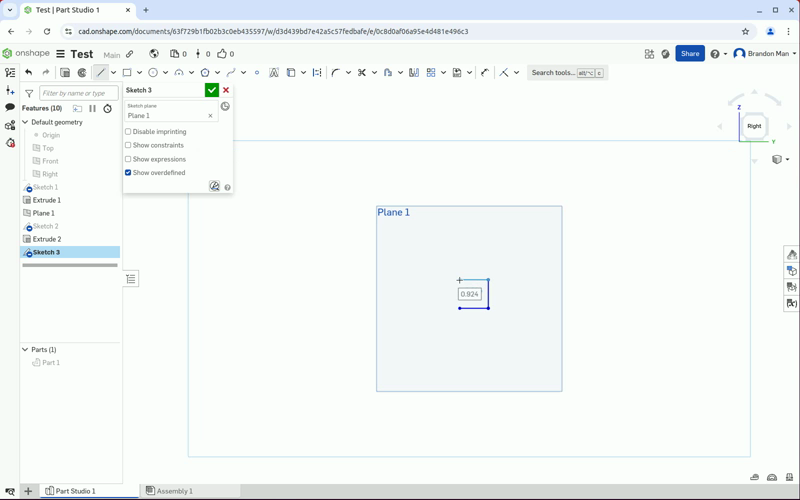
scroll(6)
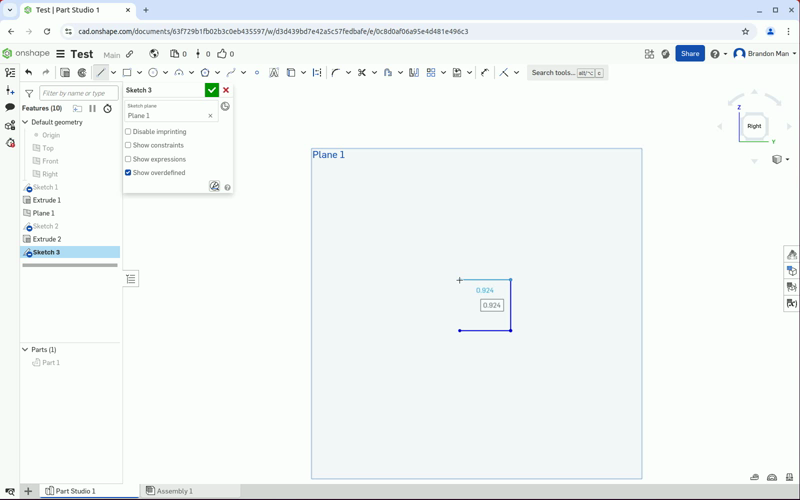
click(459, 279)
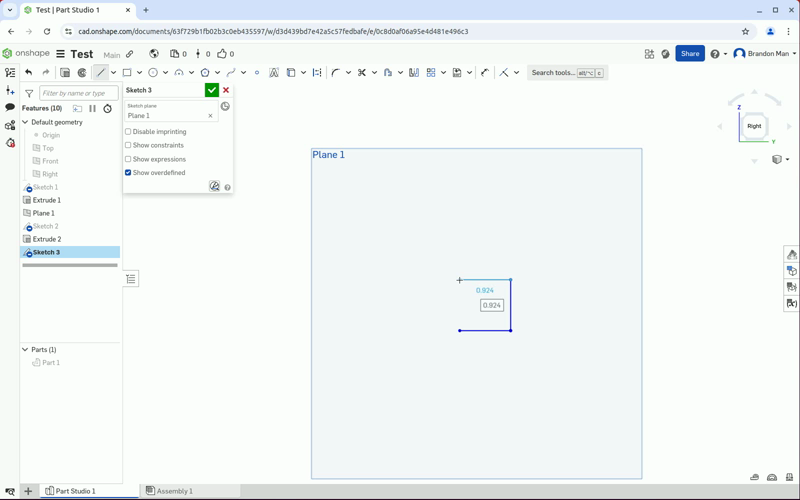
scroll(-6)
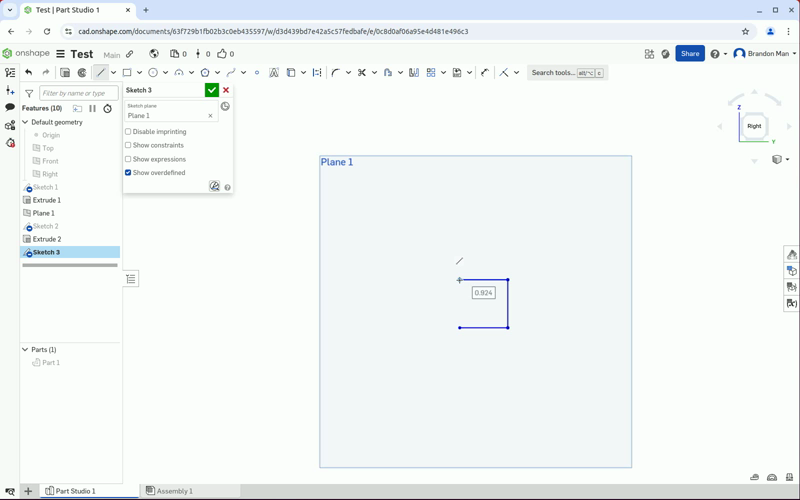
scroll(-6)
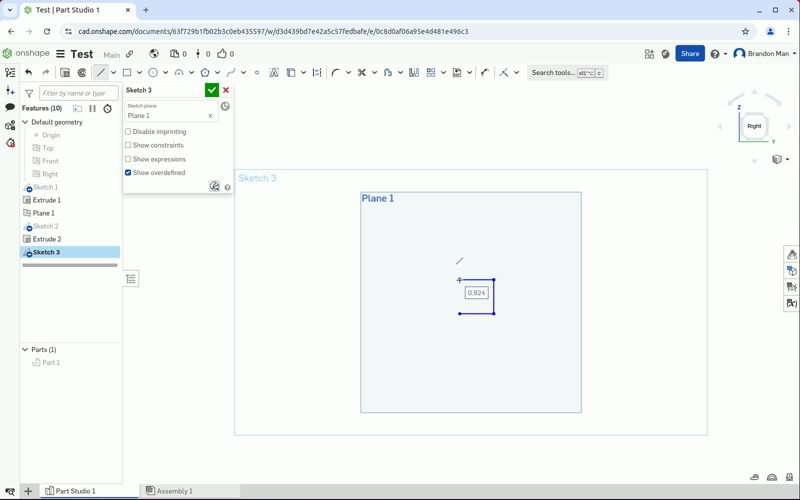
scroll(-6)
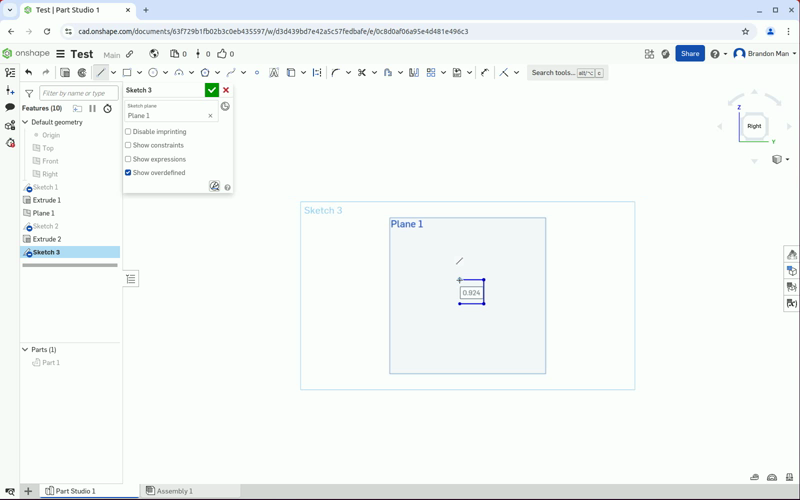
scroll(-6)
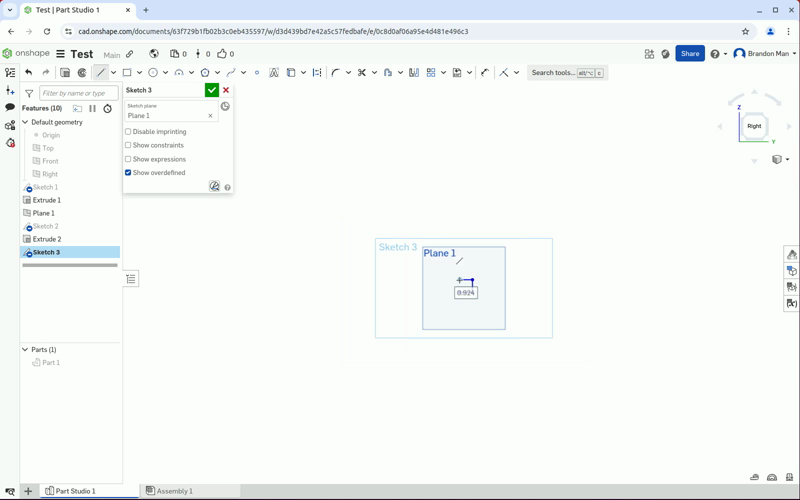
scroll(-6)
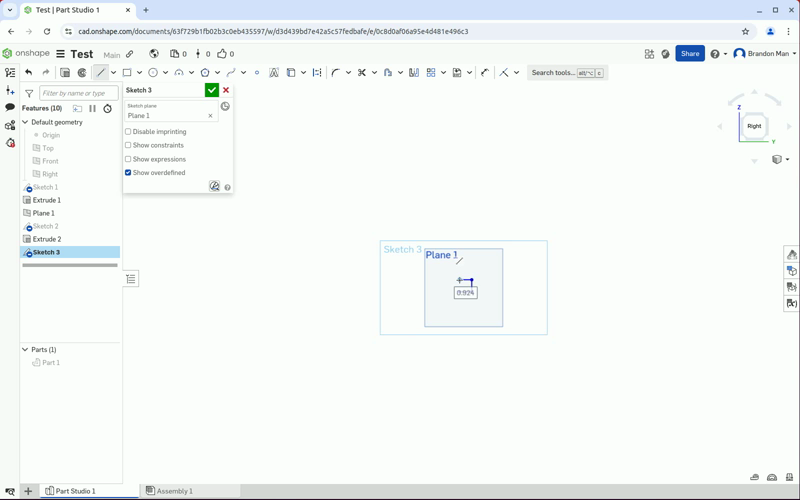
scroll(-6)
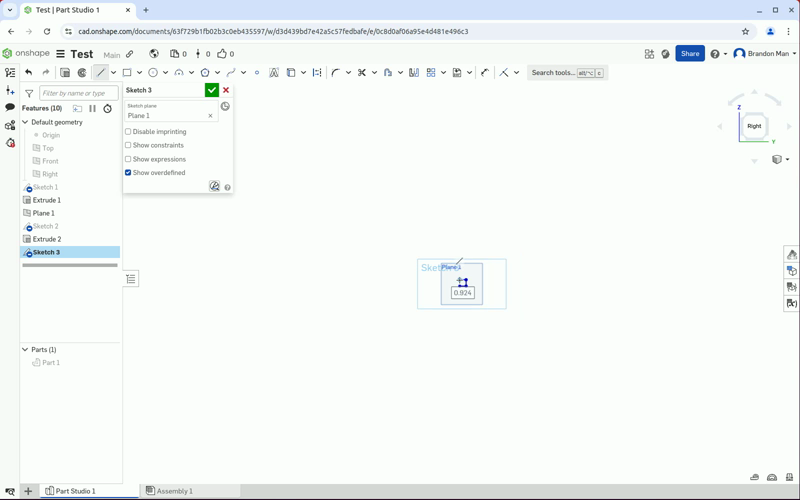
scroll(-6)
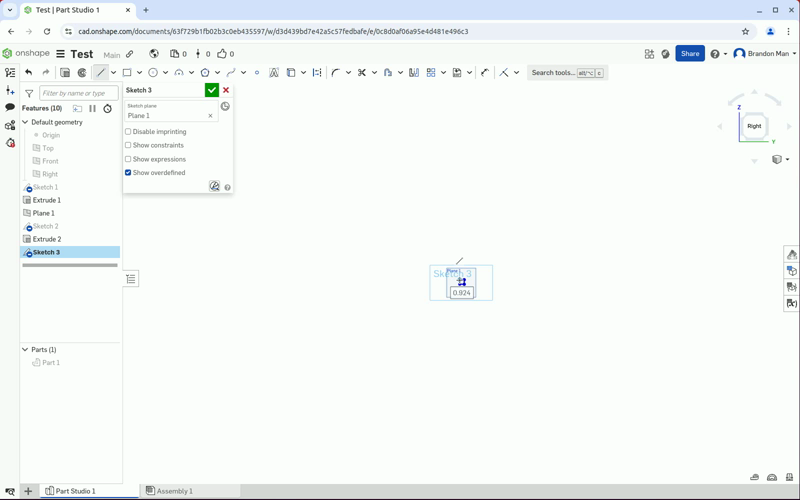
key_up(shift)
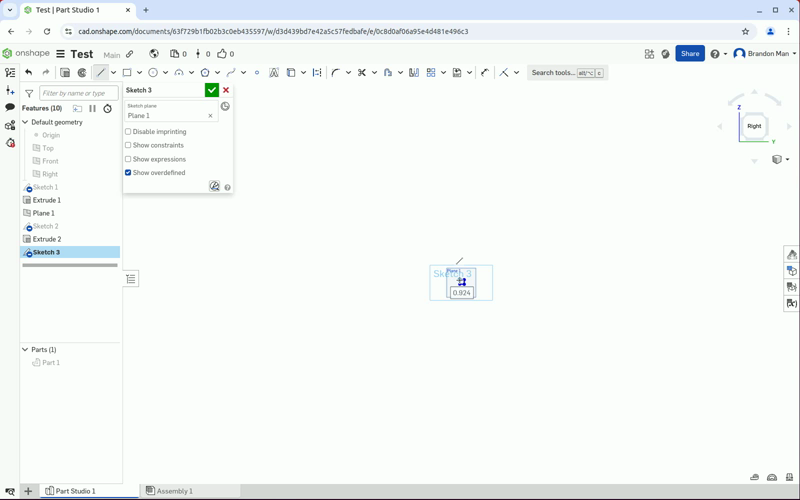
mouse_move(489, 279)
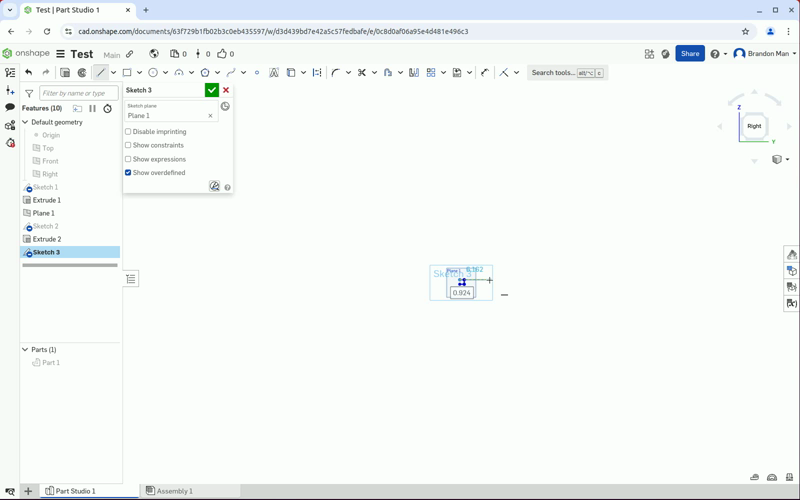
key_down(shift)
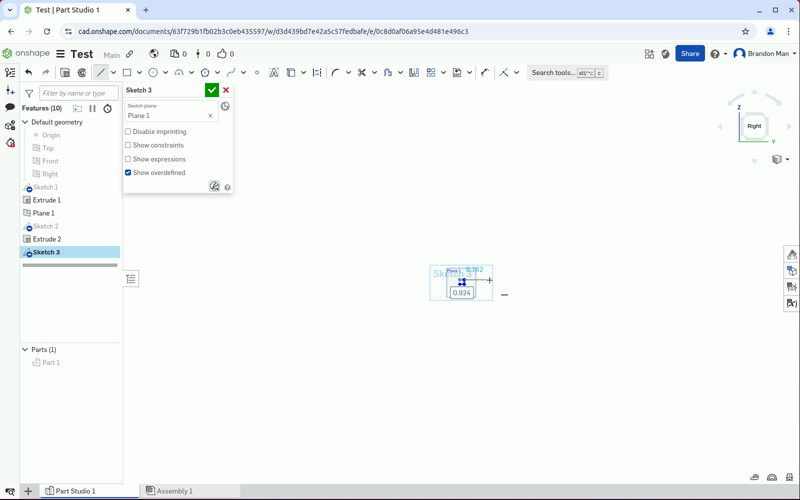
mouse_move(459, 284)
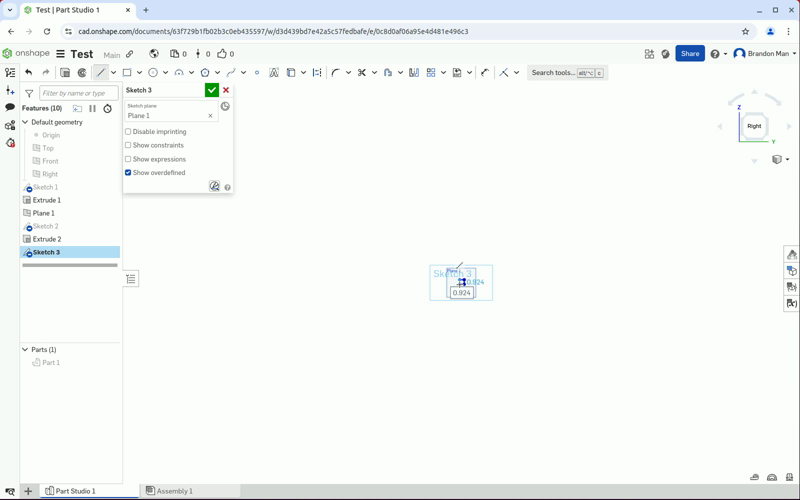
scroll(6)
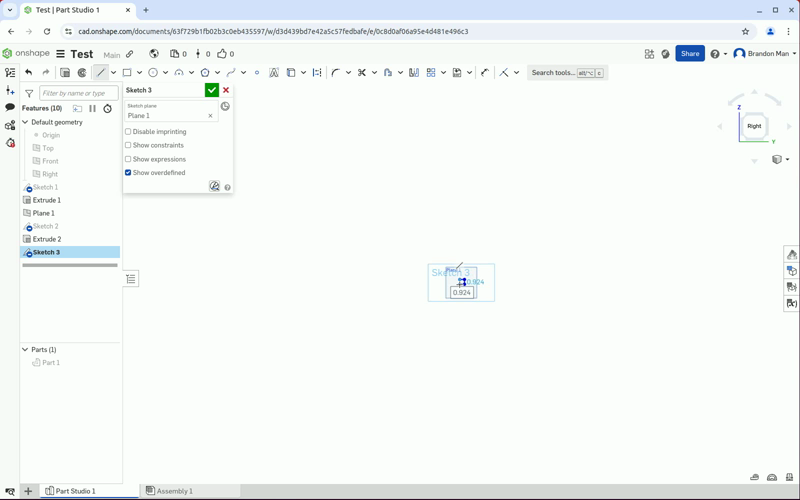
scroll(6)
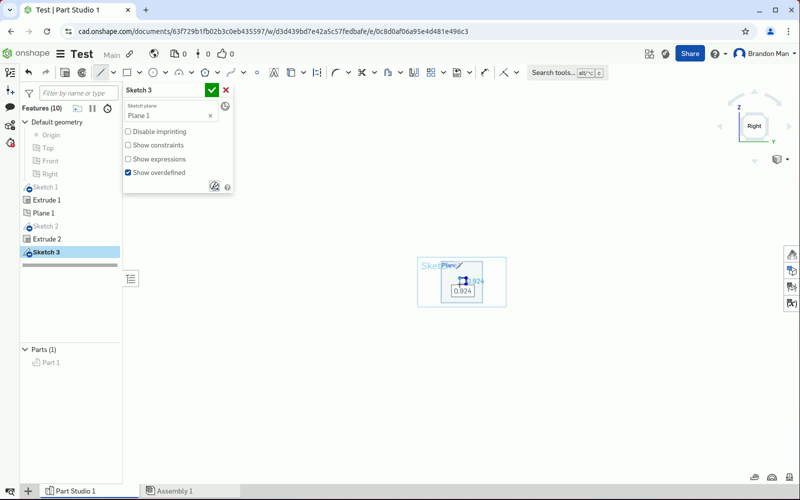
scroll(6)
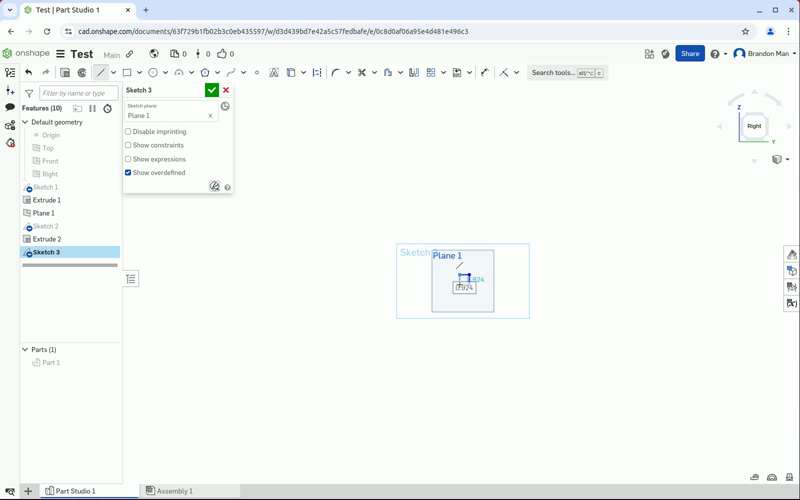
scroll(6)
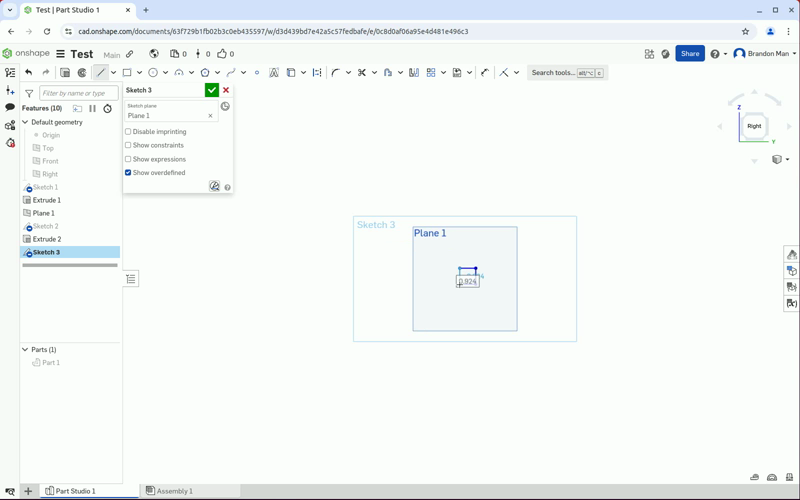
scroll(6)
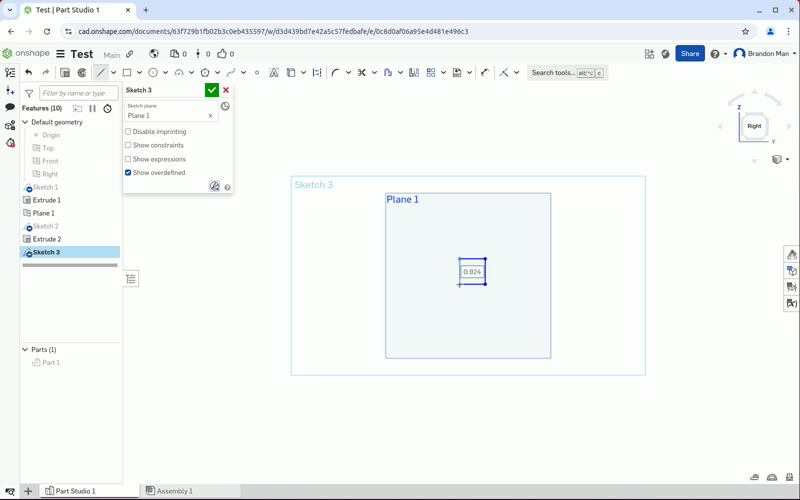
scroll(6)
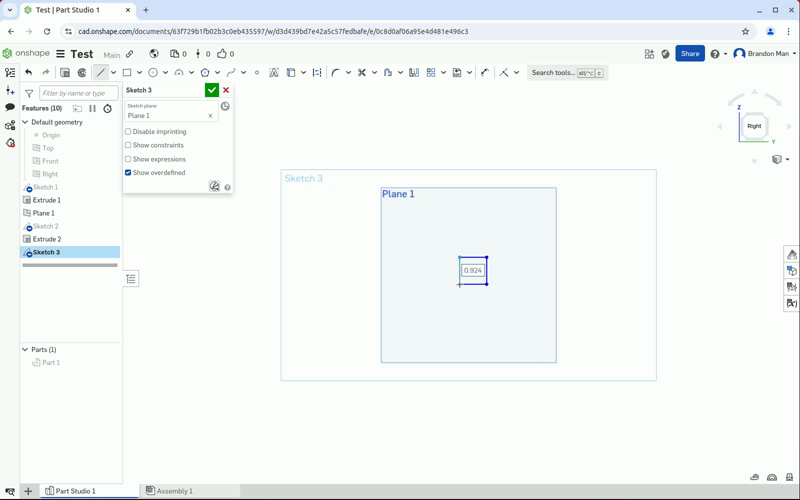
scroll(6)
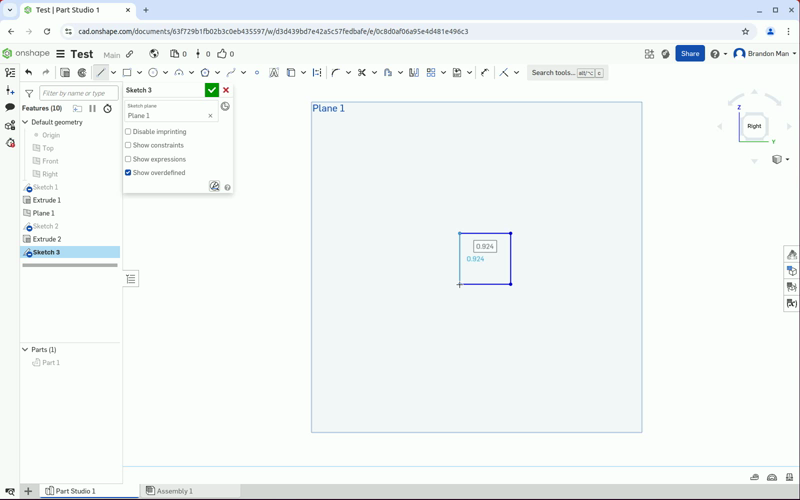
key_up(shift)
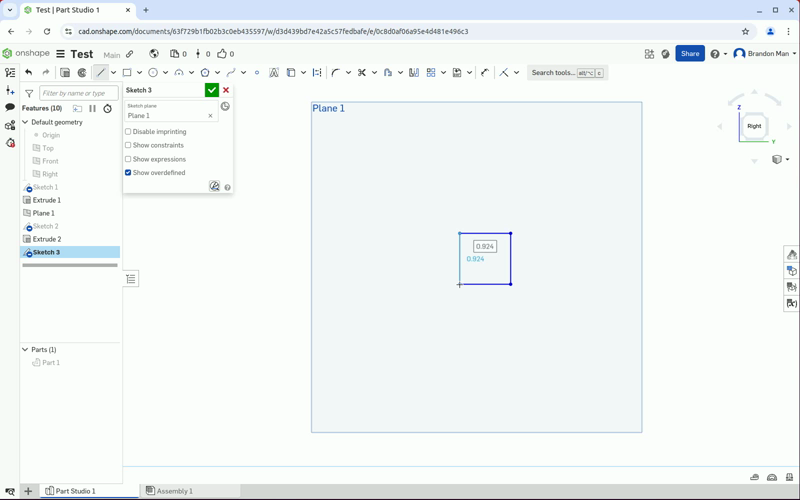
click(459, 284)
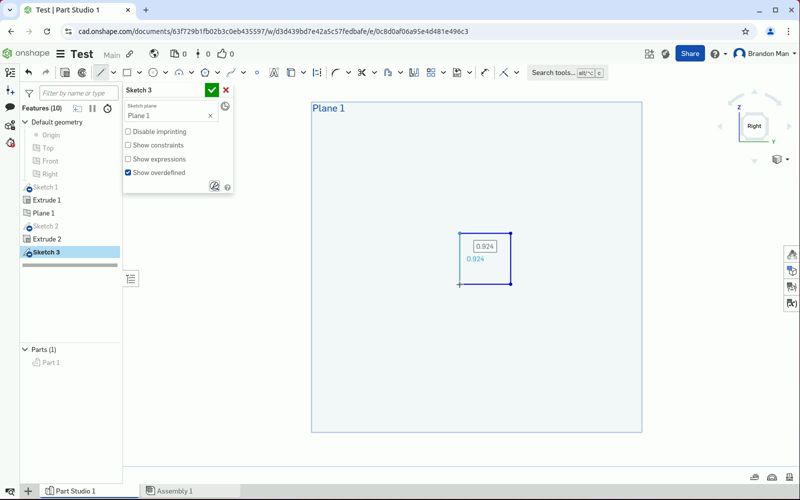
scroll(-6)
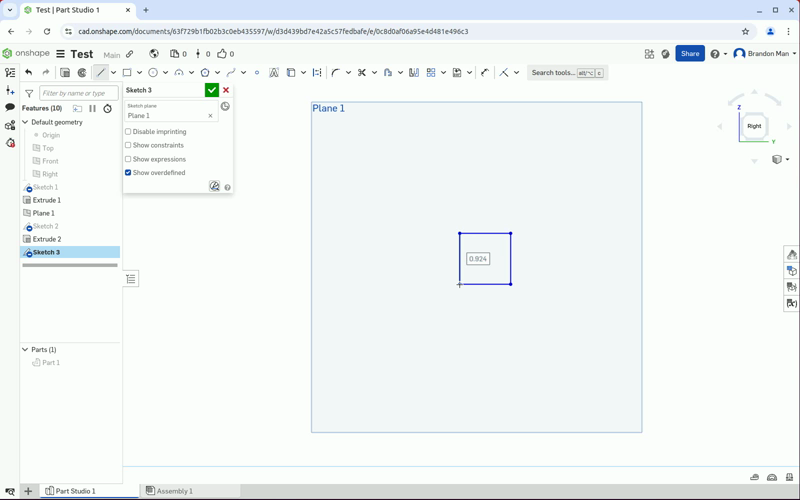
scroll(-6)
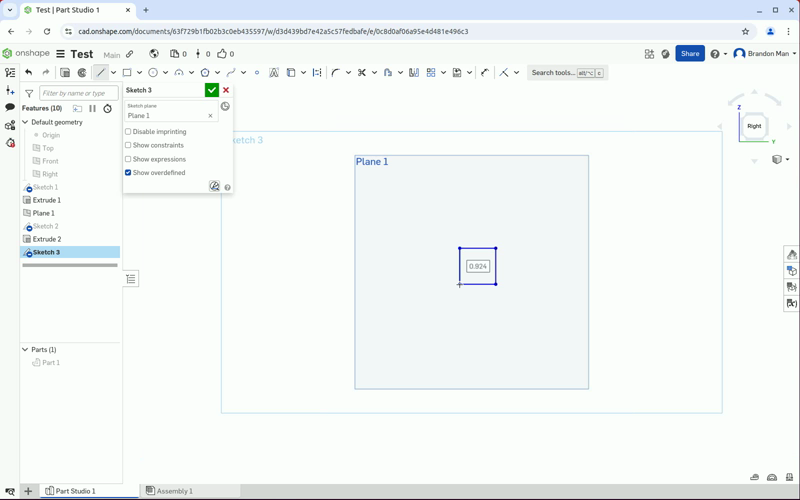
scroll(-6)
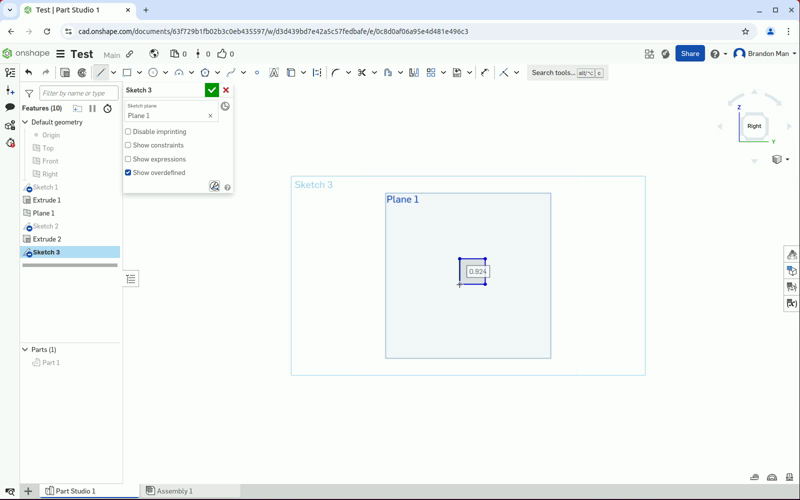
scroll(-6)
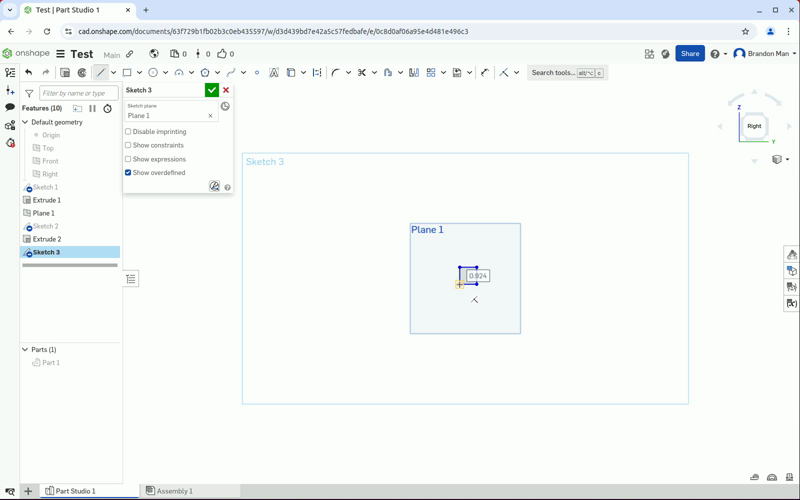
scroll(-6)
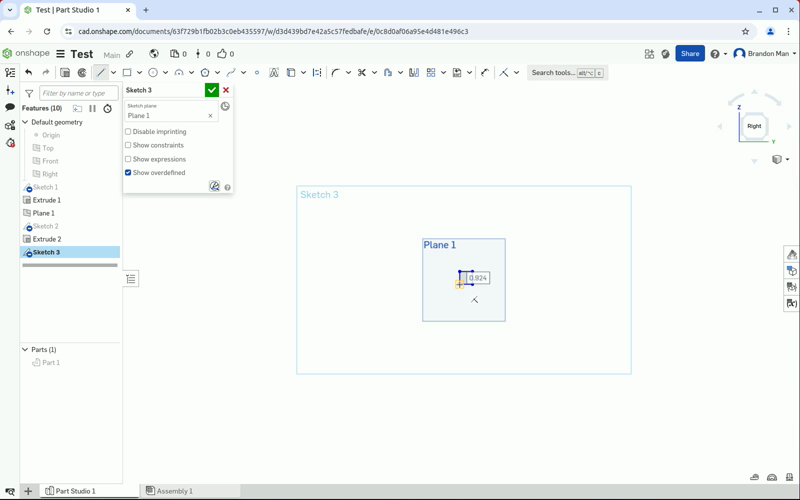
scroll(-6)
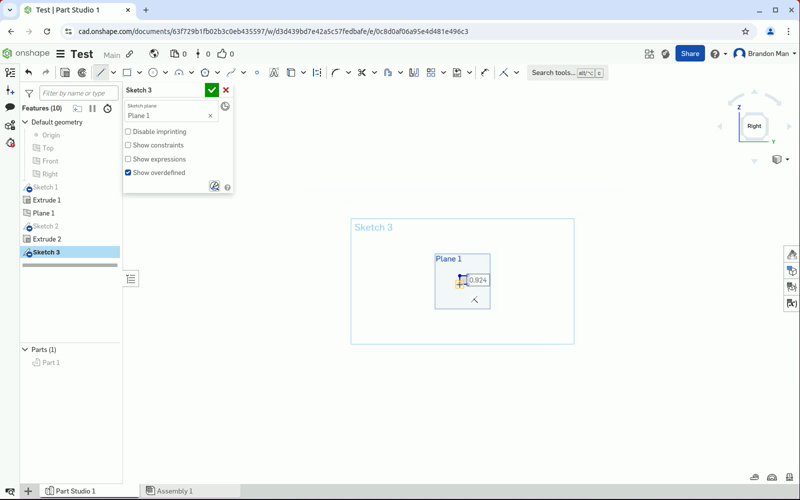
scroll(-6)
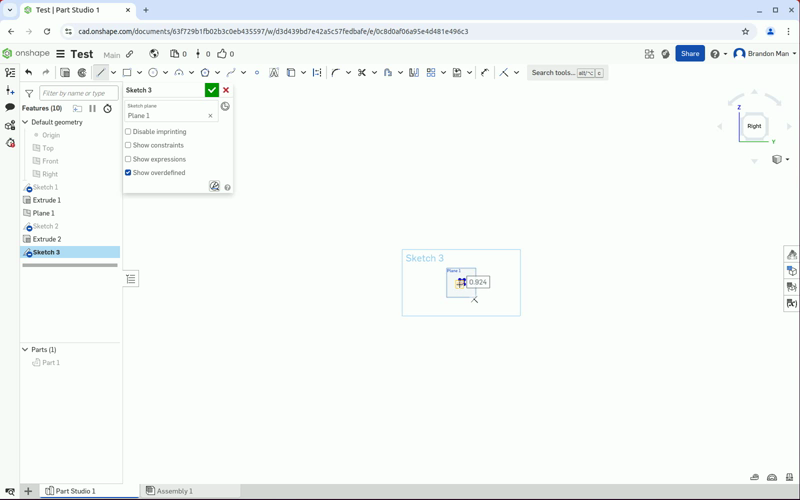
key(esc)
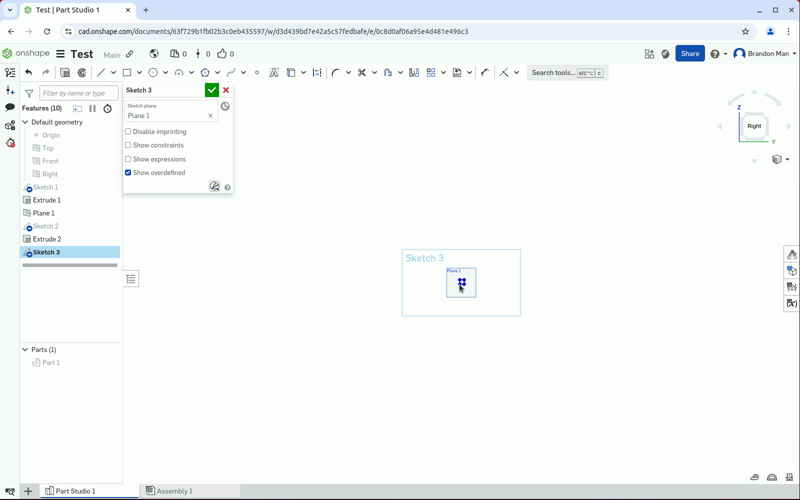
mouse_move(461, 280)
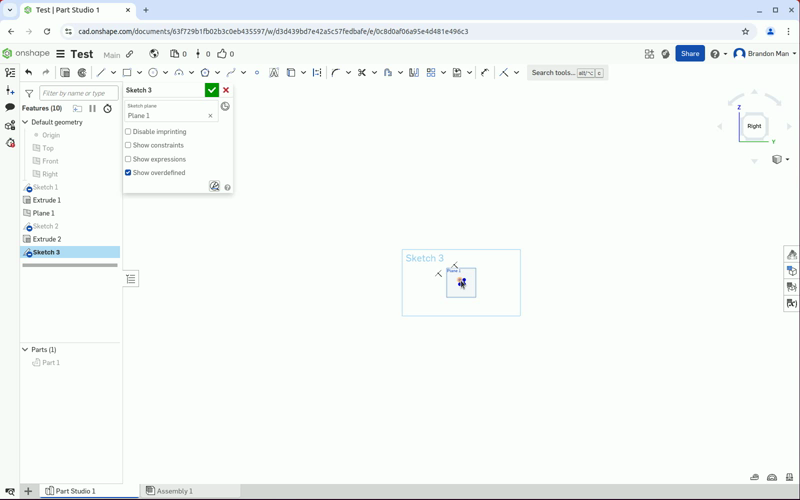
scroll(6)
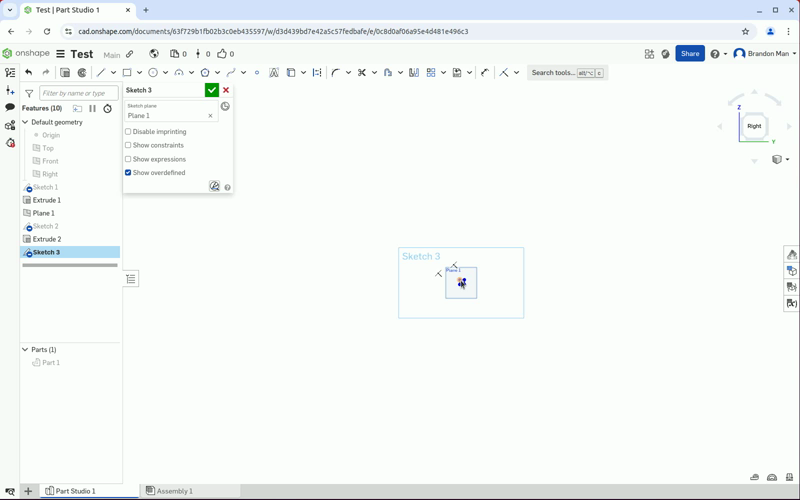
scroll(6)
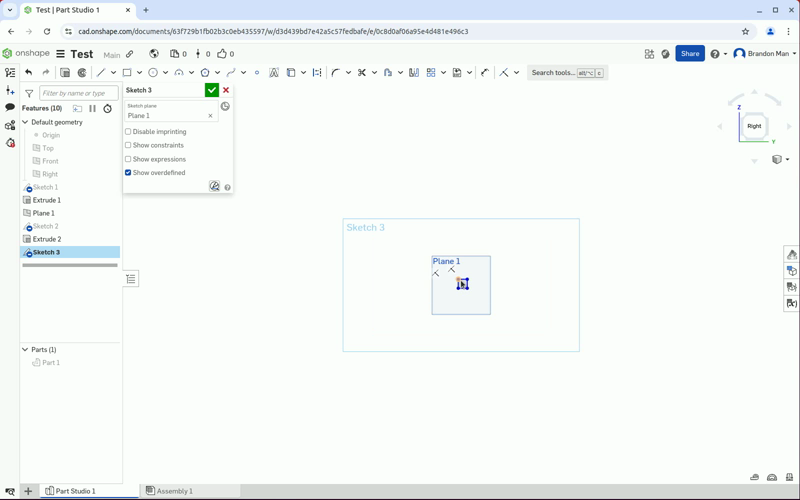
scroll(6)
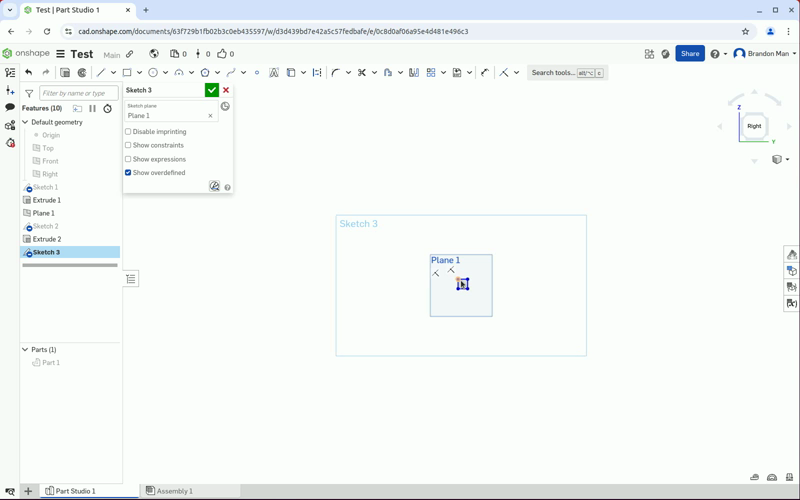
scroll(6)
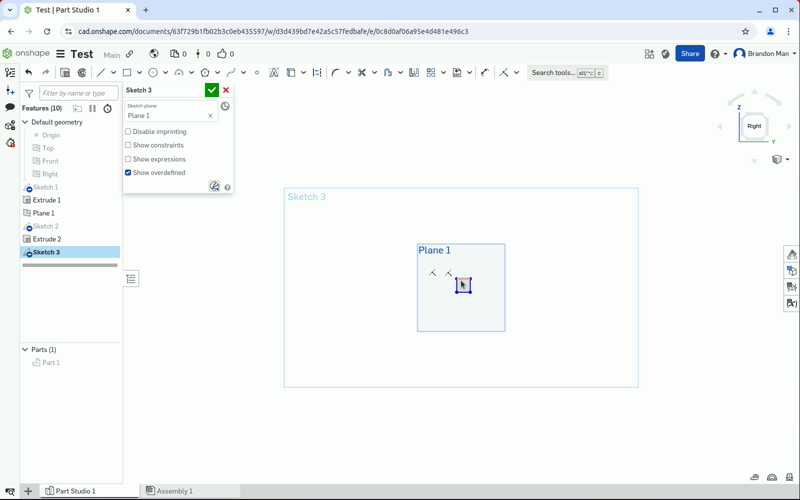
scroll(6)
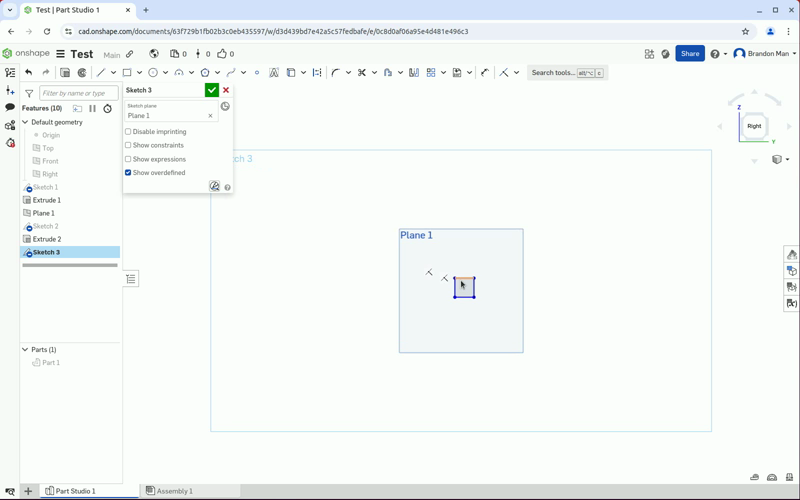
scroll(6)
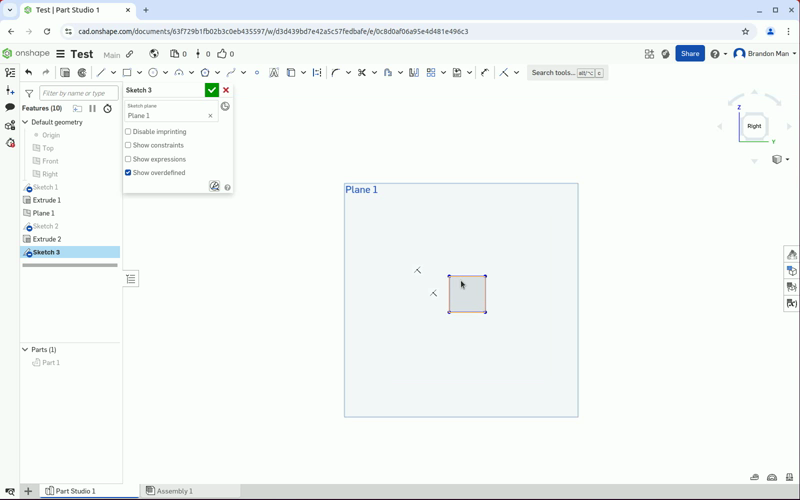
scroll(6)
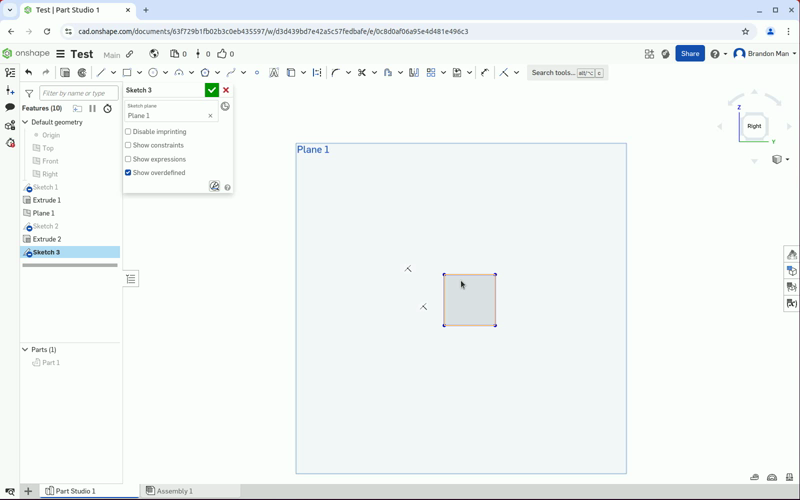
click(461, 280)
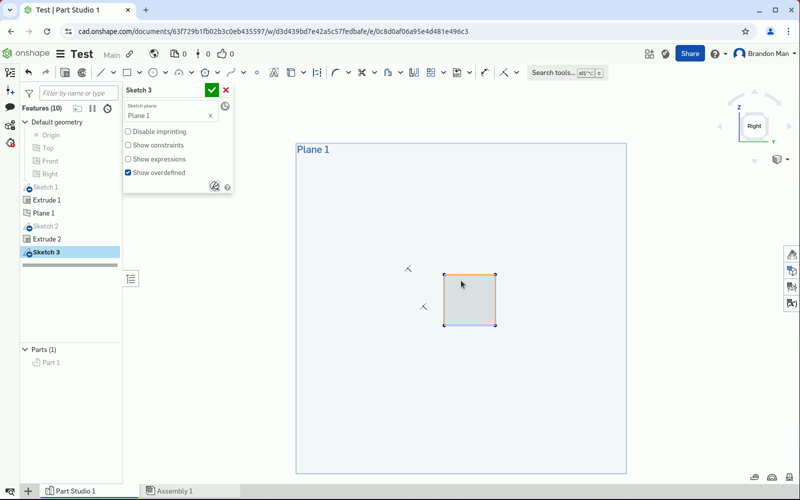
scroll(-6)
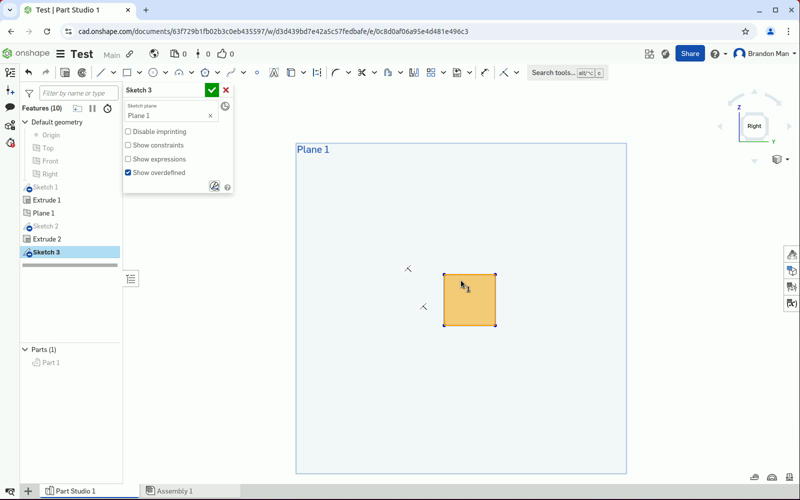
scroll(-6)
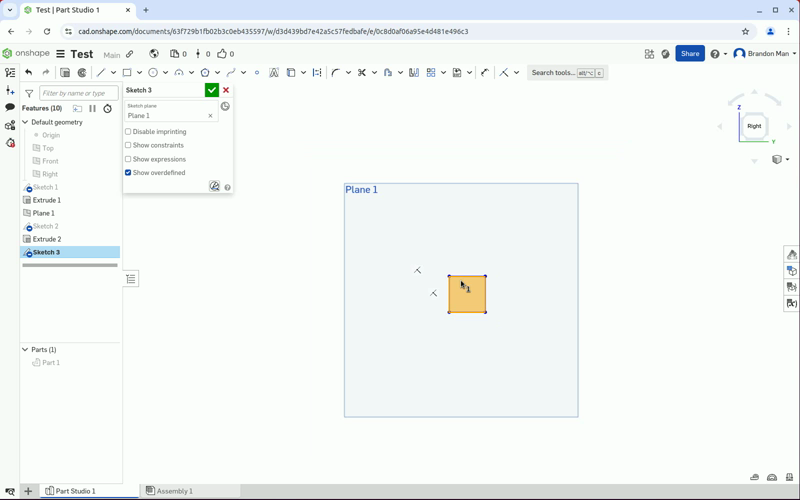
scroll(-6)
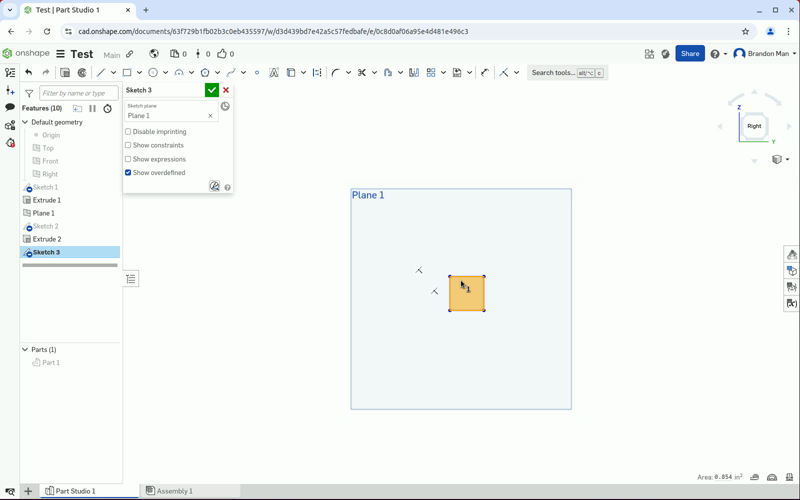
scroll(-6)
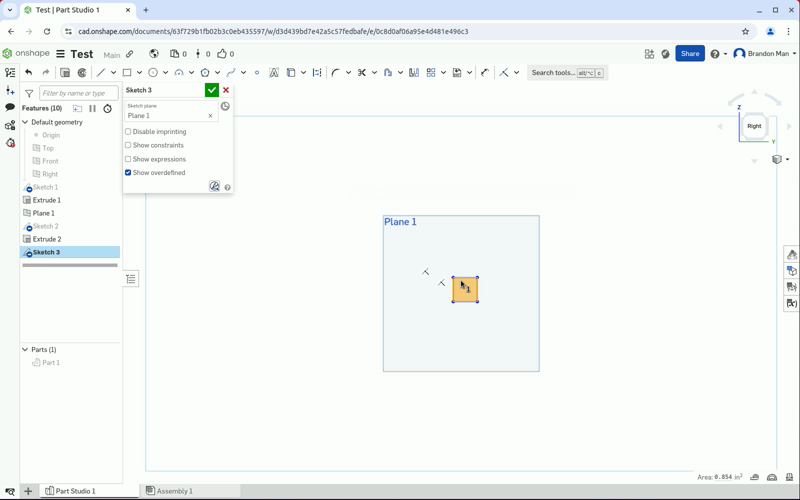
scroll(-6)
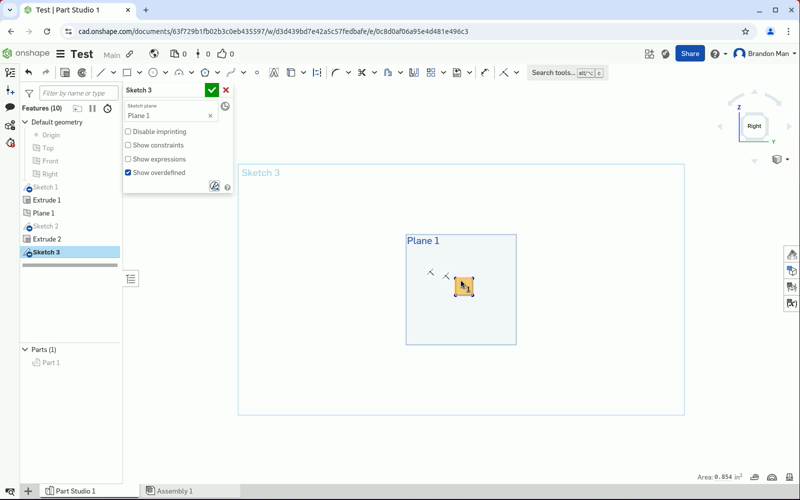
scroll(-6)
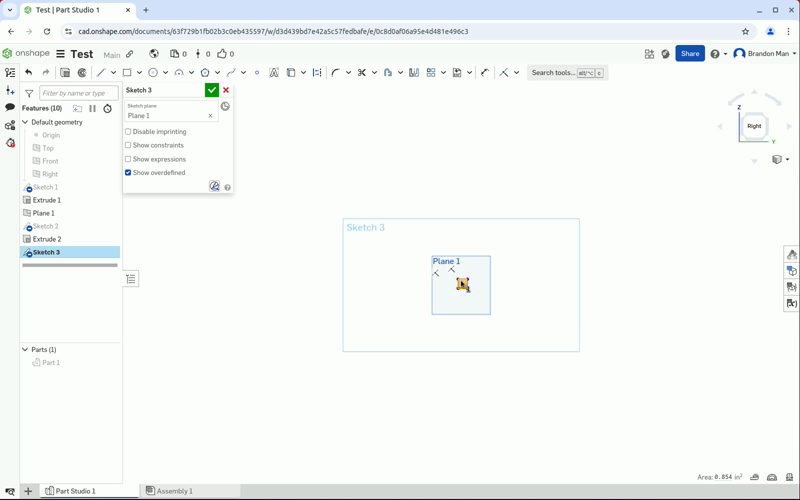
scroll(-6)
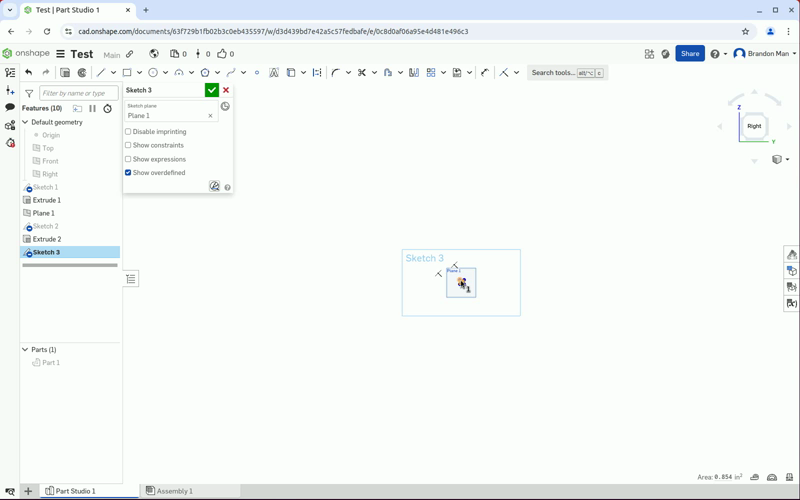
mouse_move(73, 352)
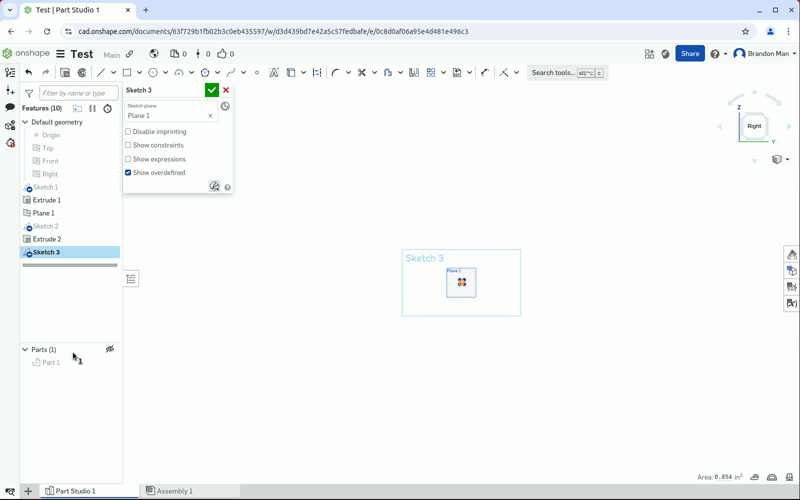
key(shift+y)
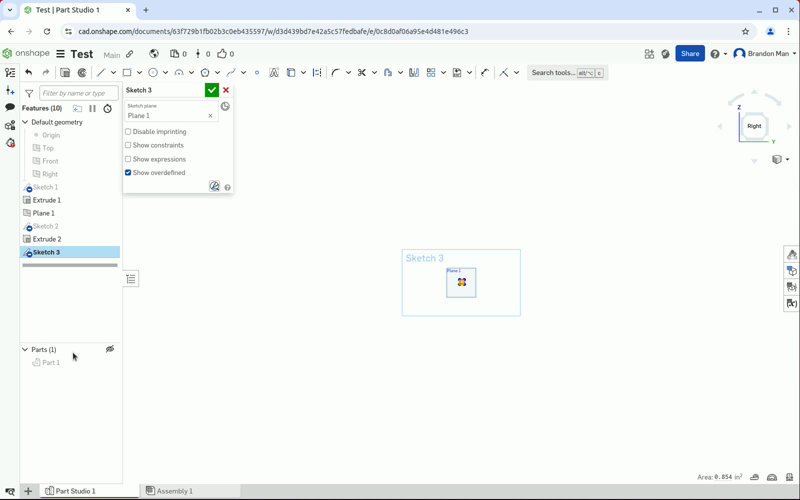
key(shift+e)
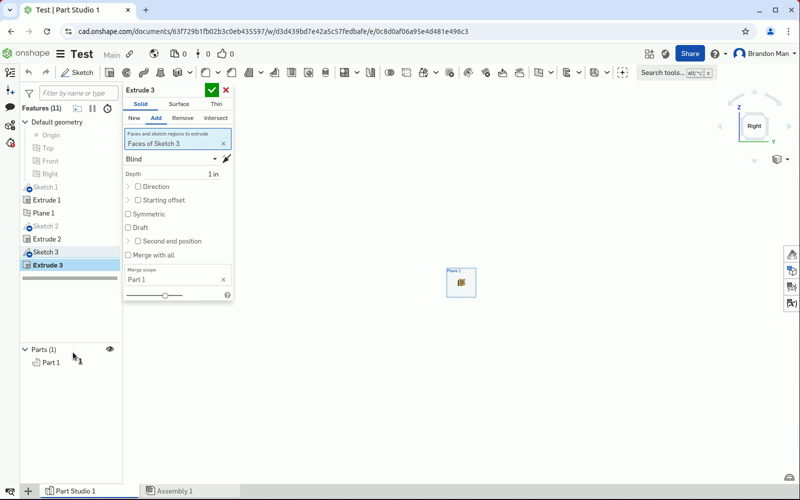
mouse_move(143, 106)
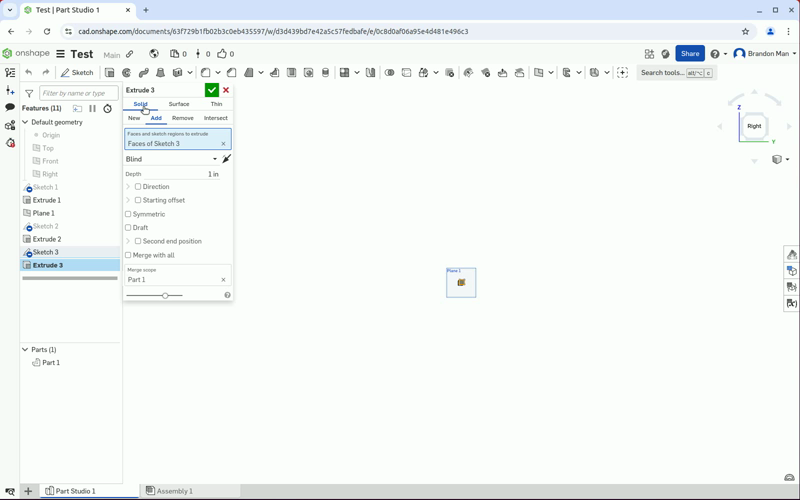
click(143, 106)
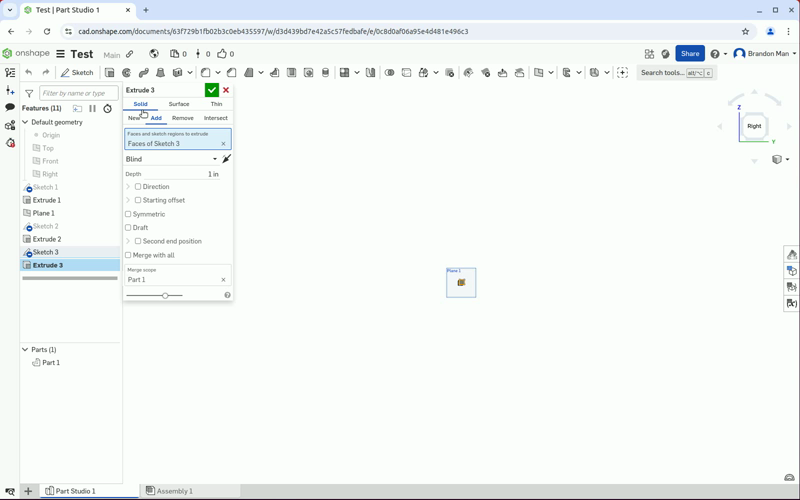
mouse_move(137, 120)
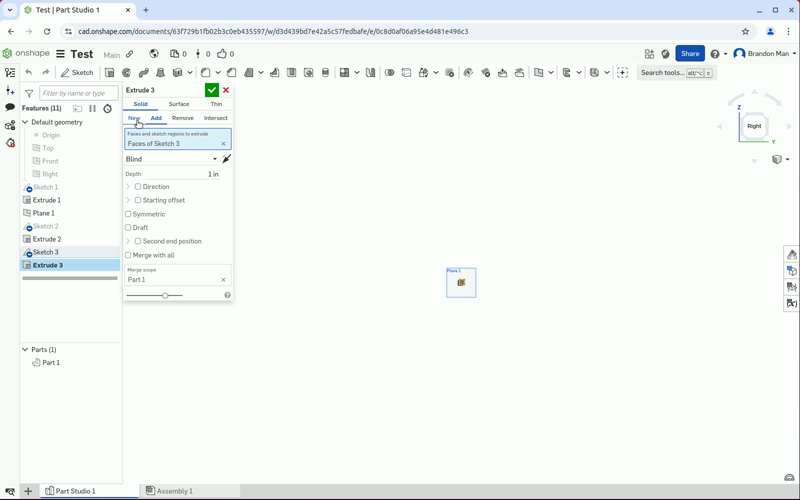
click(137, 120)
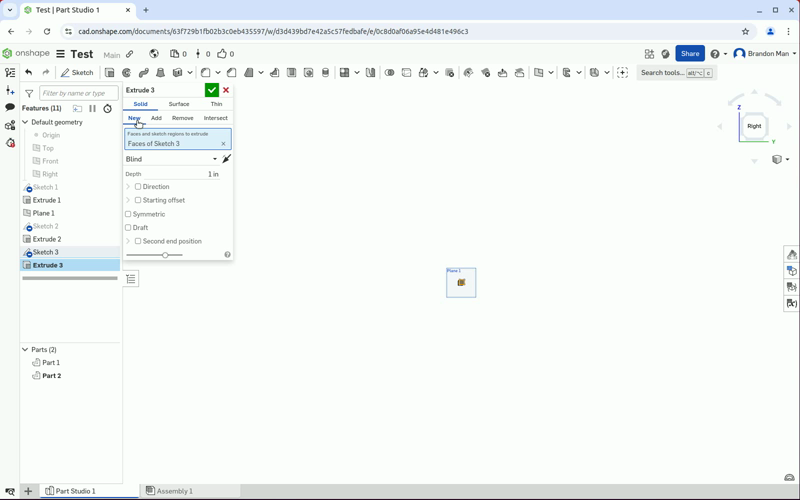
key(tab, 4)
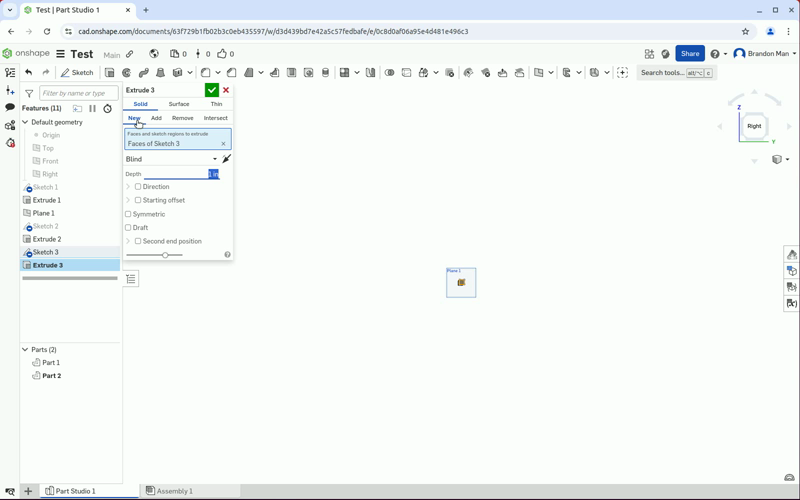
text(-0.241)
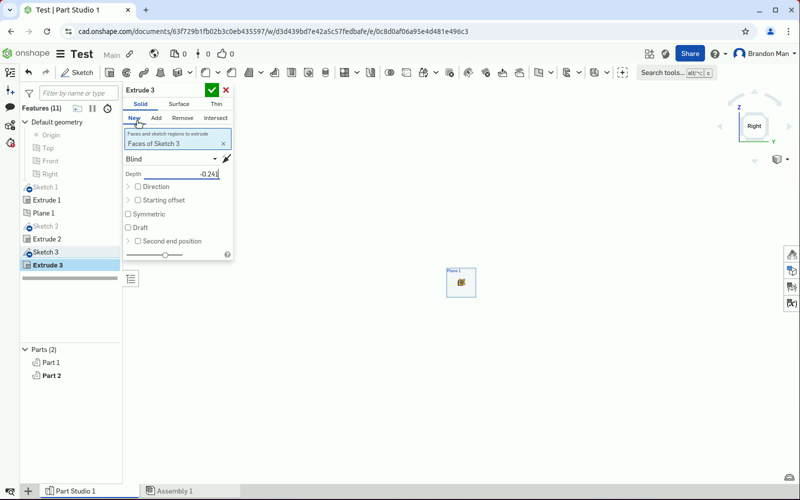
key(enter)
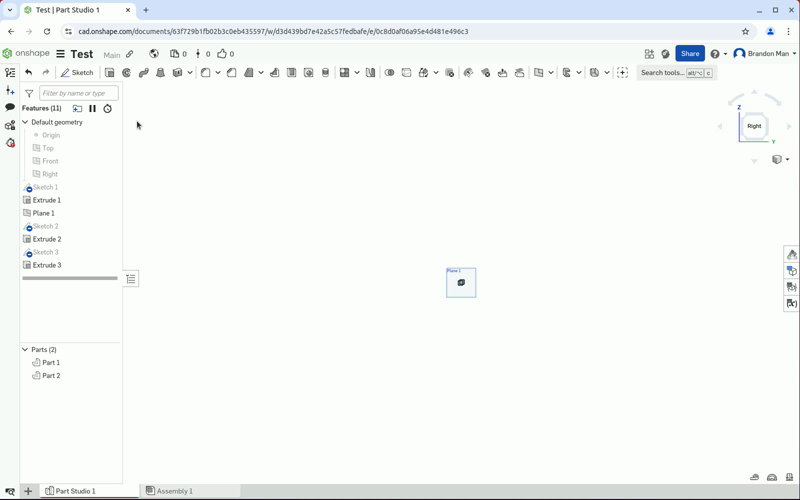
key(shift+h)
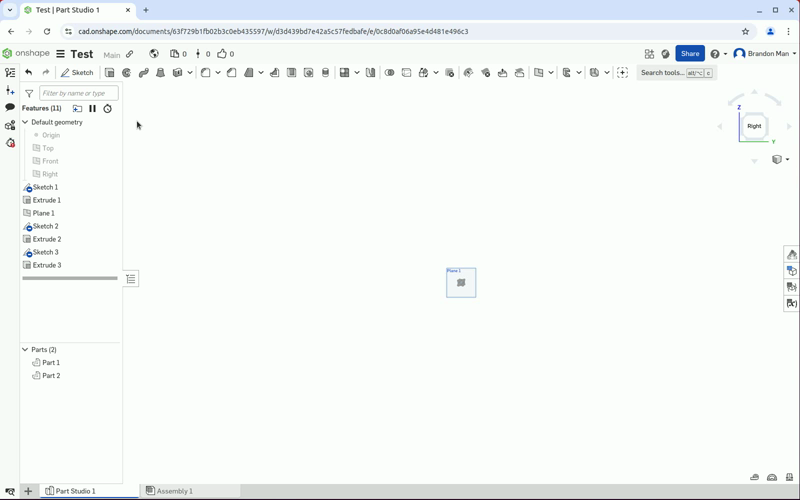
key(shift+h)
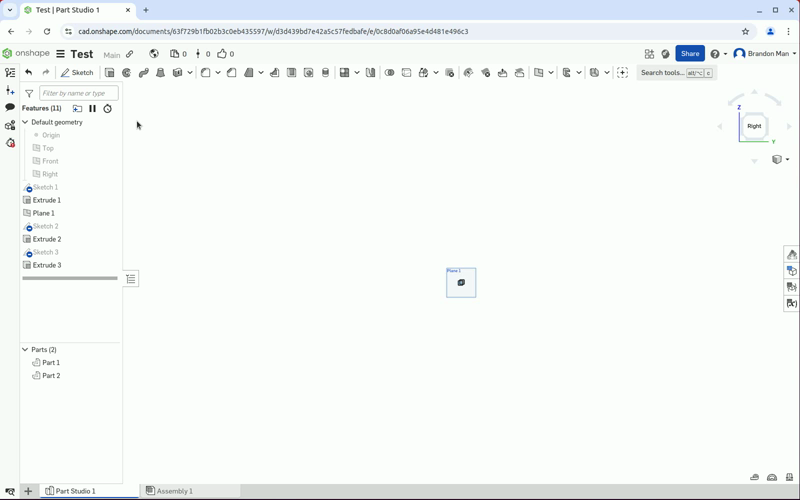
mouse_move(73, 189)
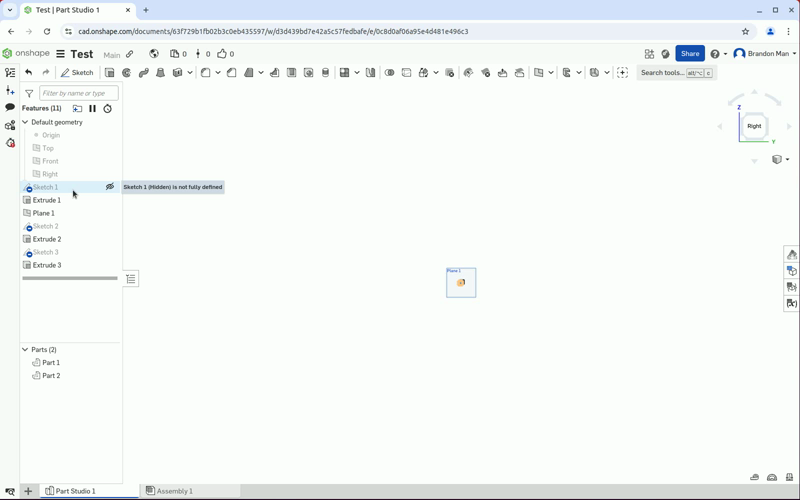
click(73, 189)
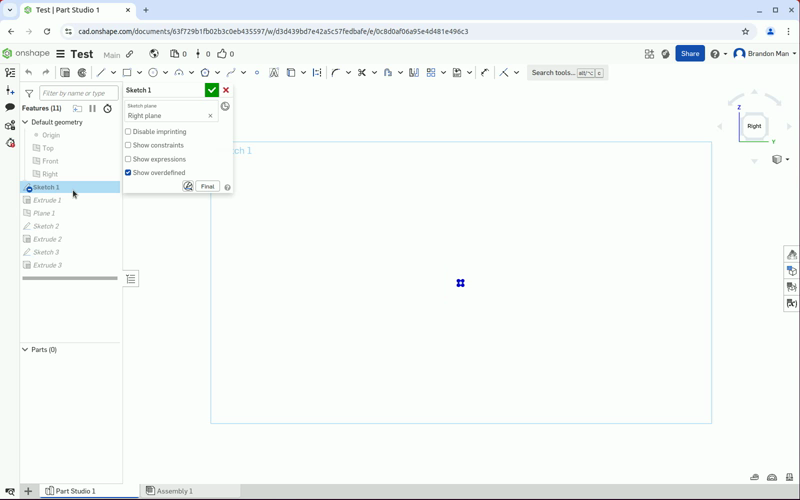
mouse_move(229, 92)
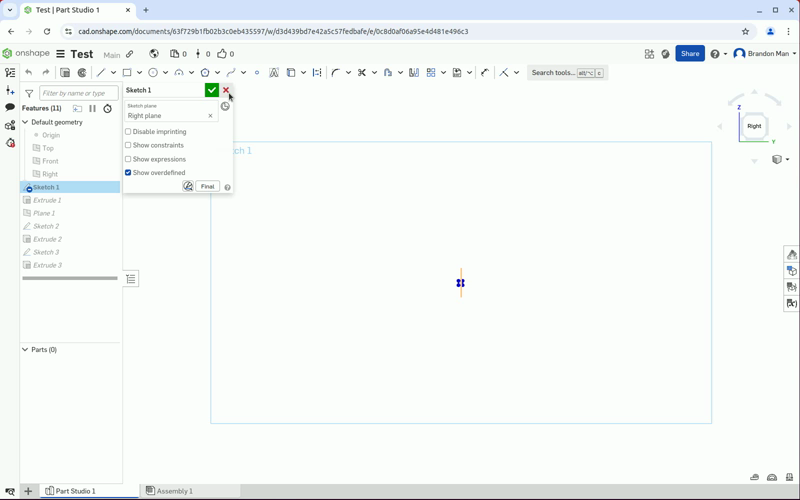
click(229, 92)
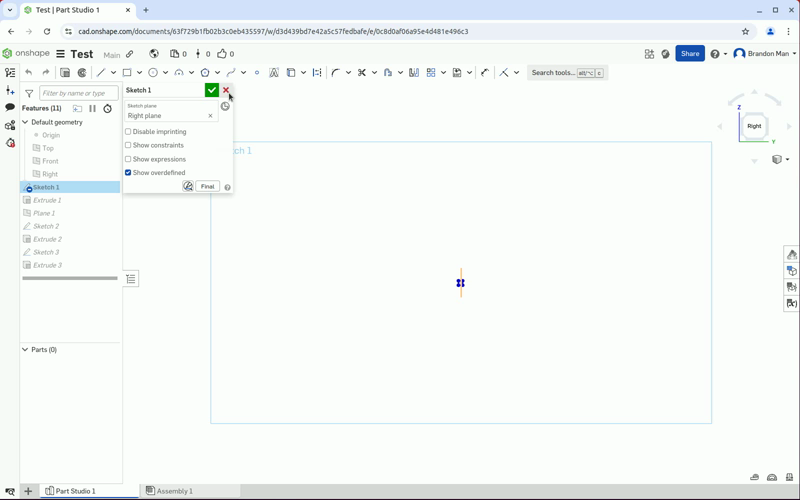
key(shift+s)
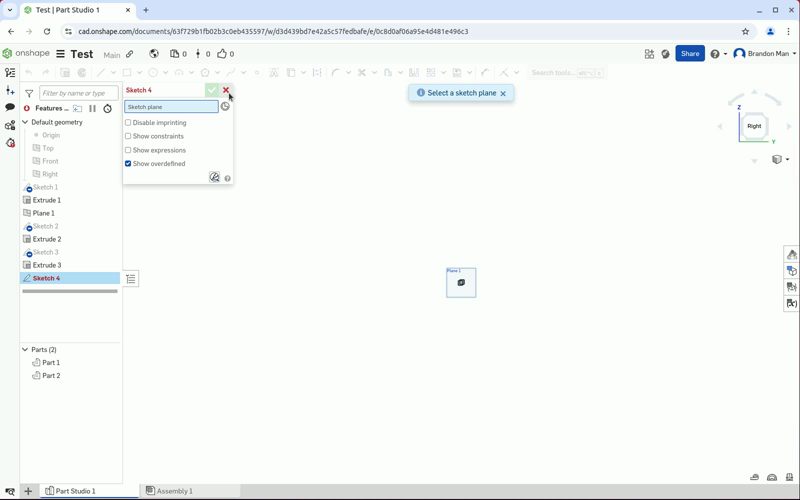
mouse_move(73, 176)
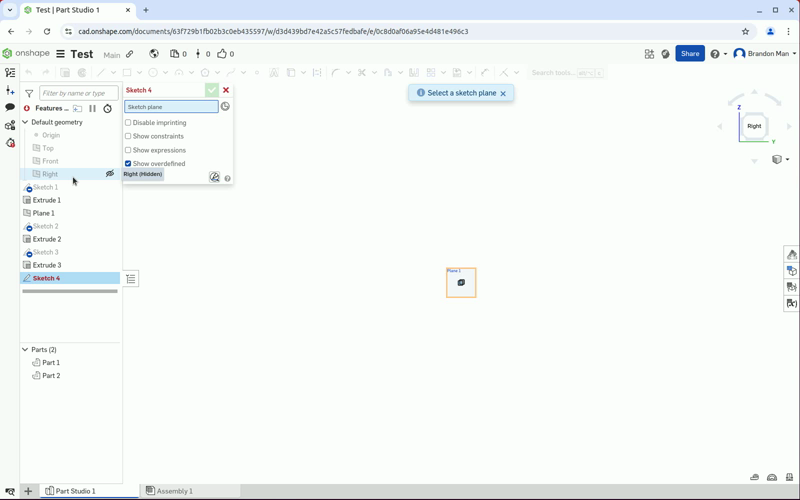
click(73, 176)
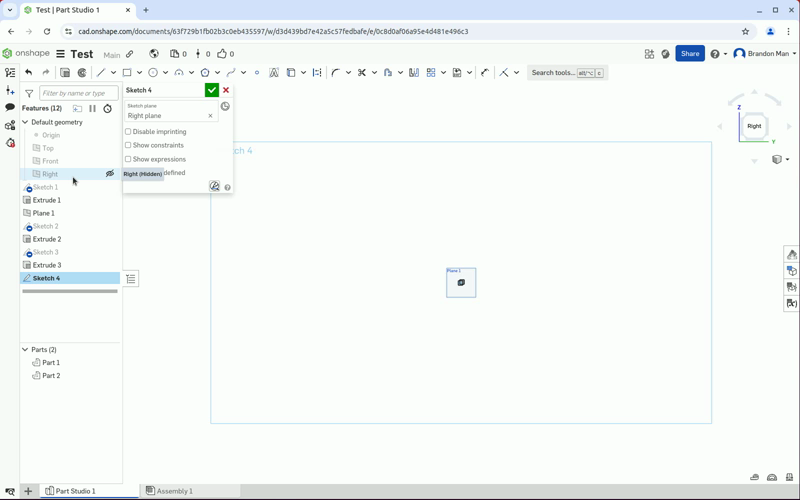
mouse_move(73, 352)
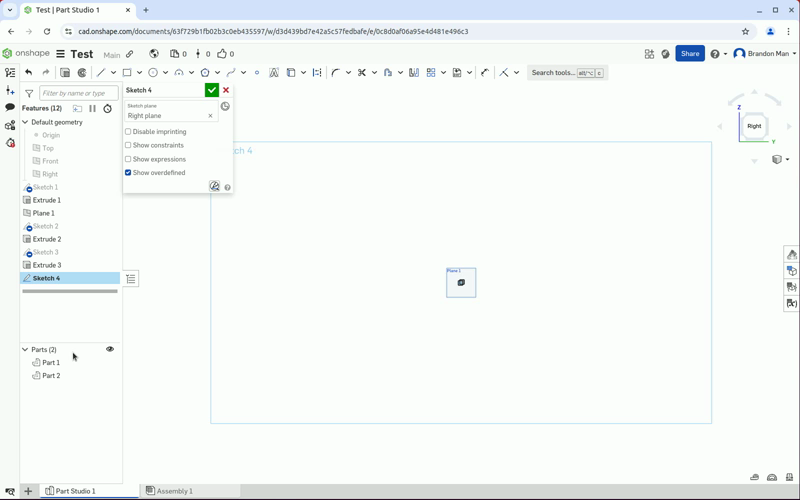
key(y)
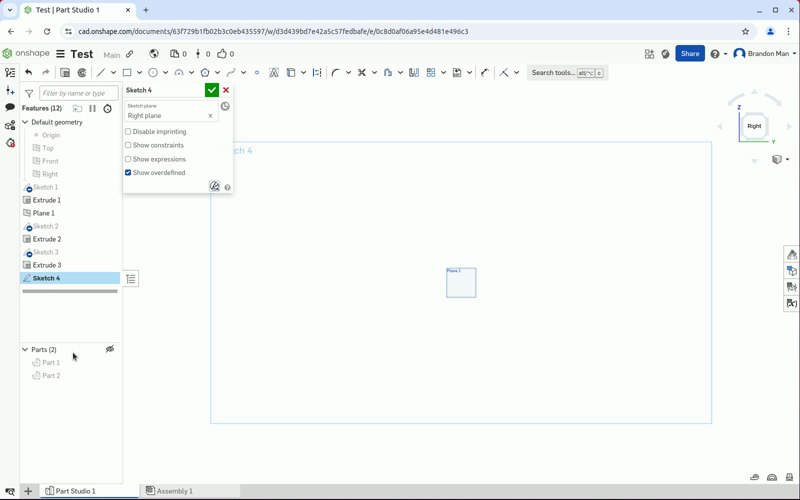
key(l)
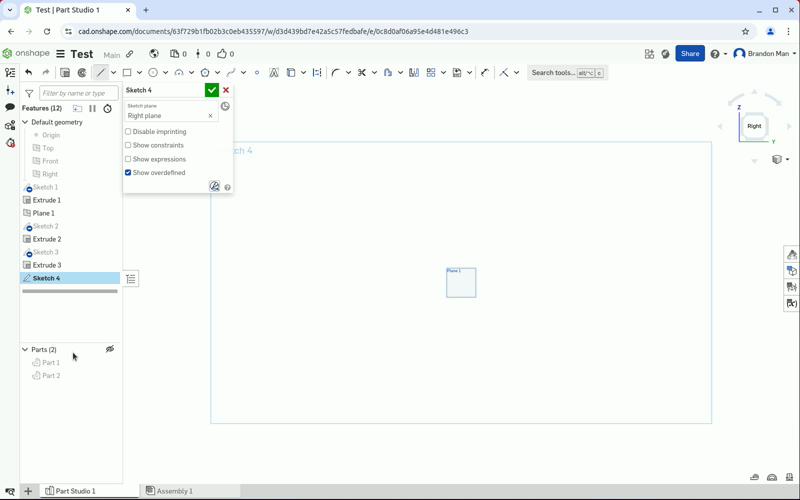
key_down(shift)
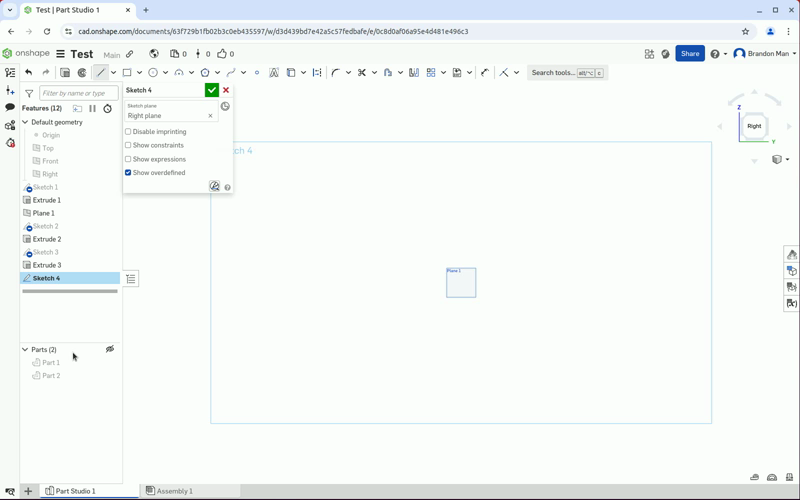
mouse_move(458, 285)
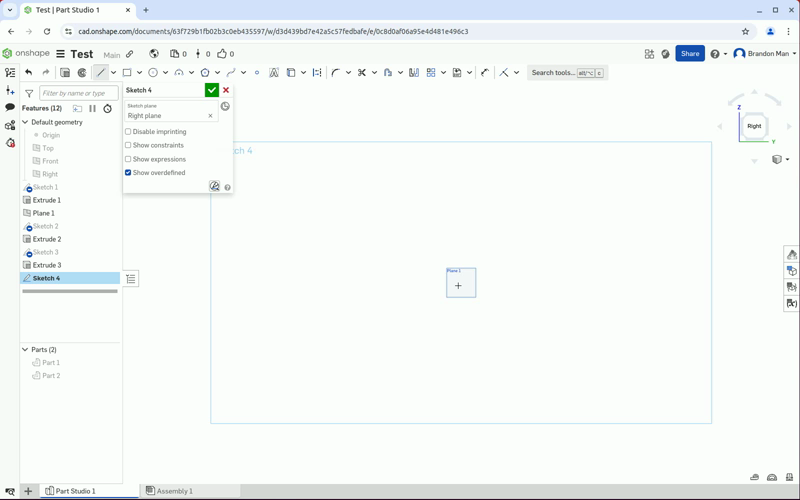
click(458, 285)
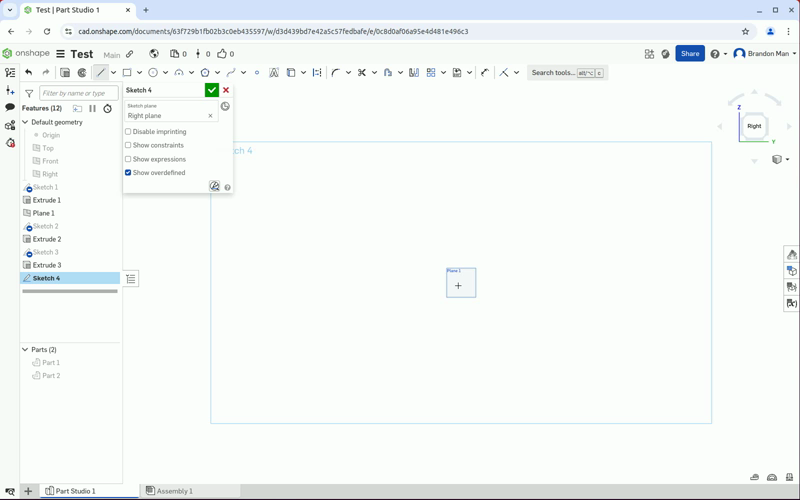
key_up(shift)
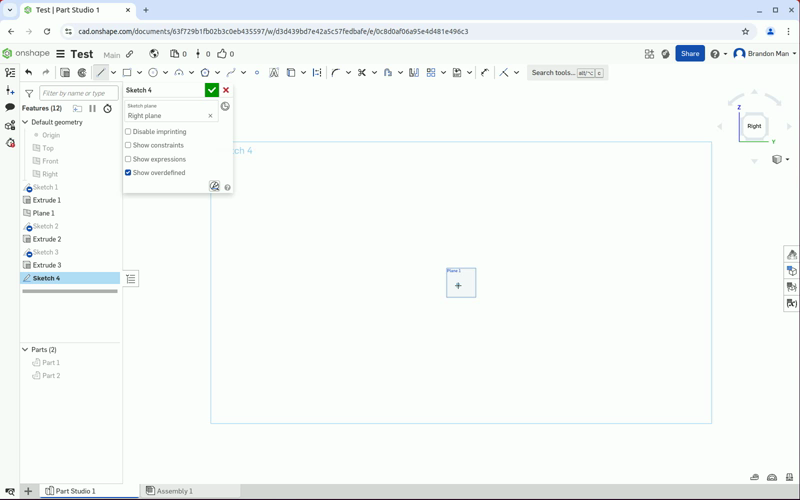
key_down(shift)
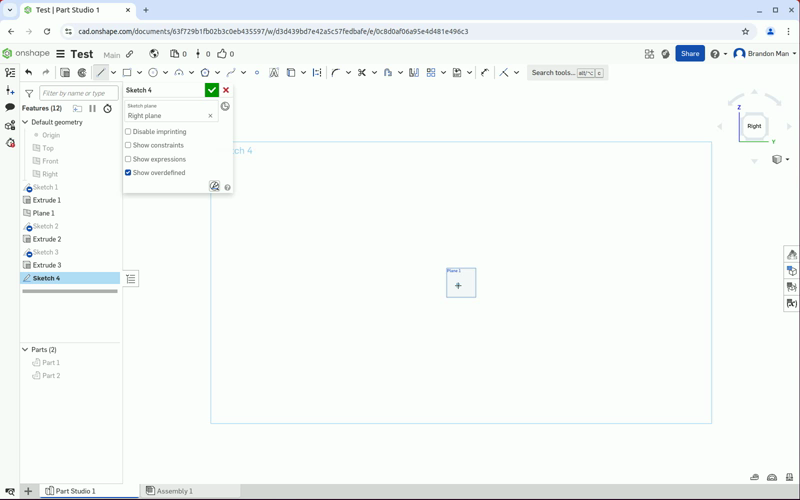
mouse_move(488, 285)
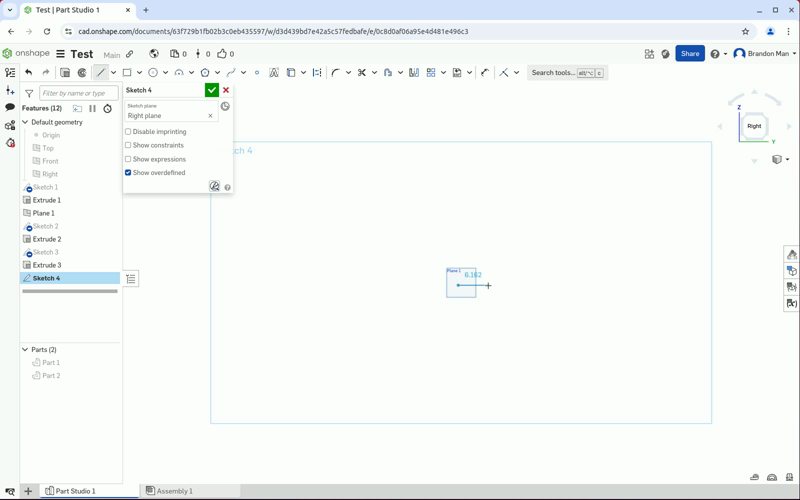
mouse_move(462, 285)
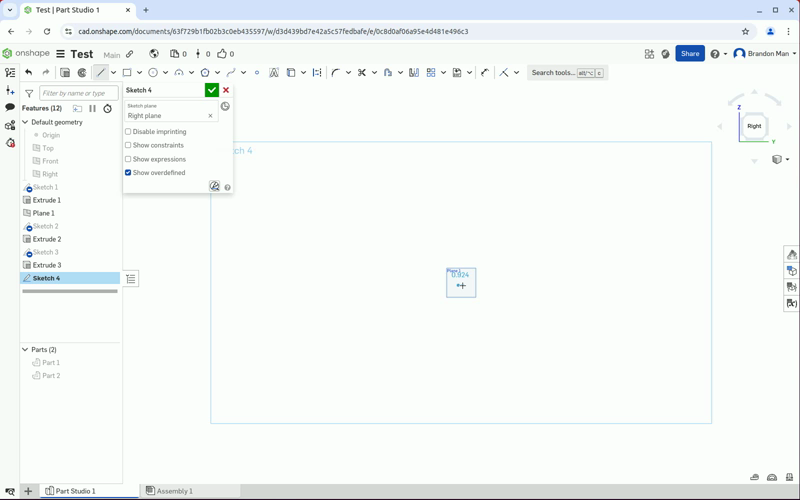
scroll(6)
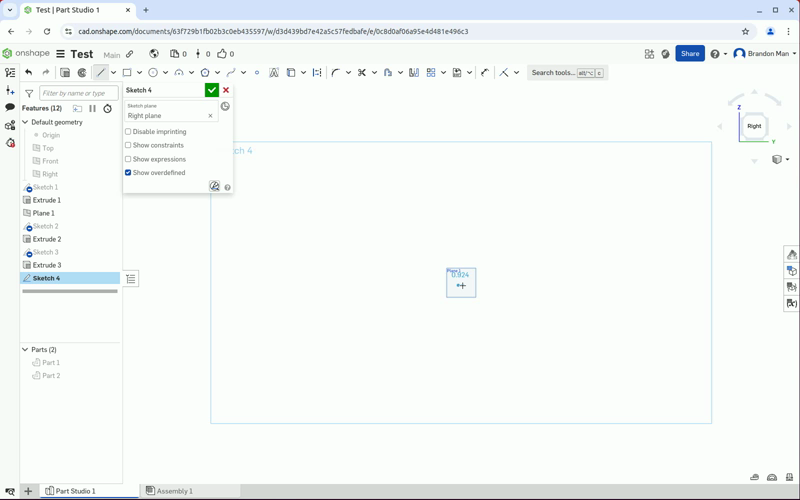
scroll(6)
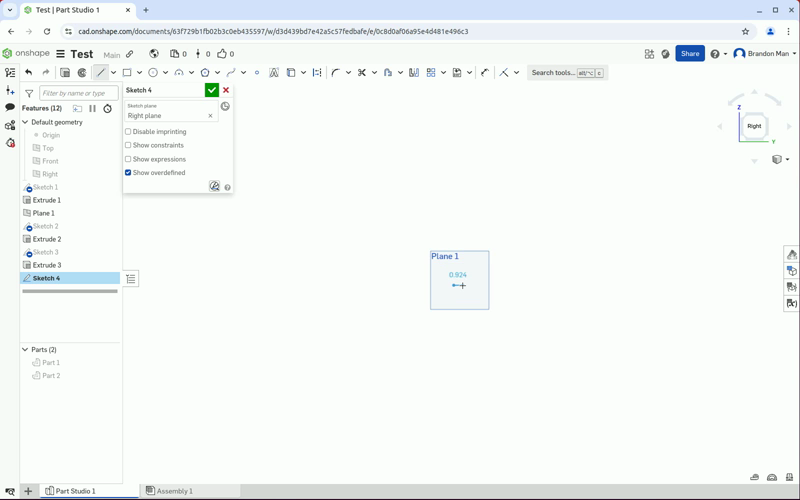
scroll(6)
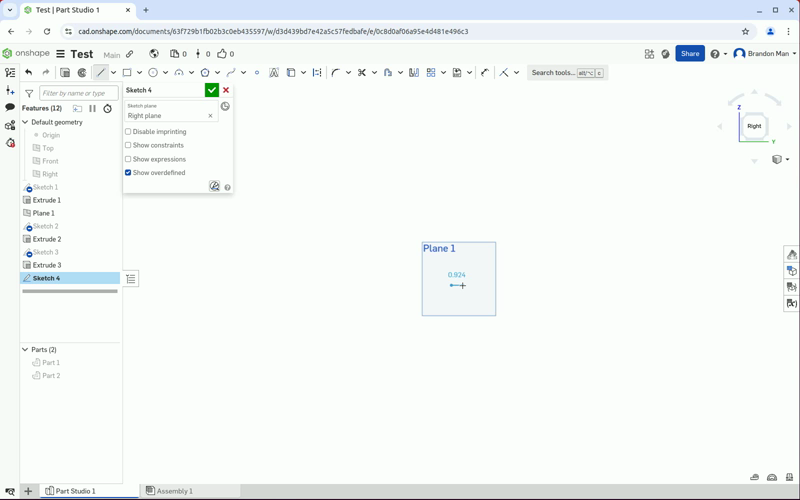
scroll(6)
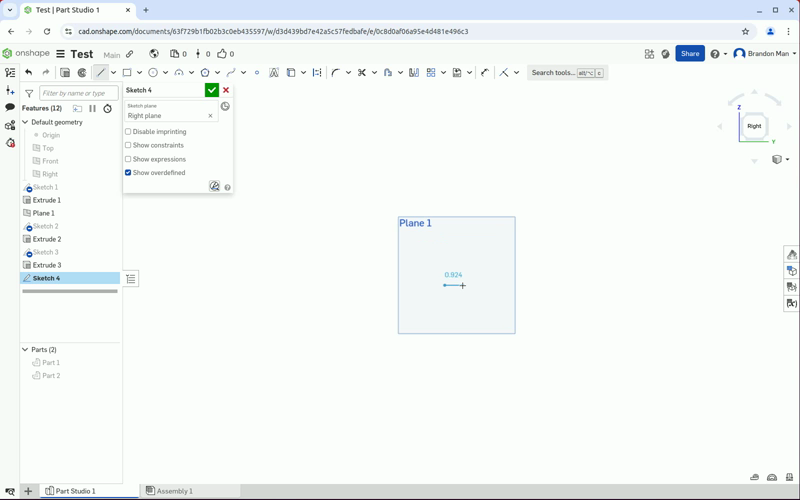
scroll(6)
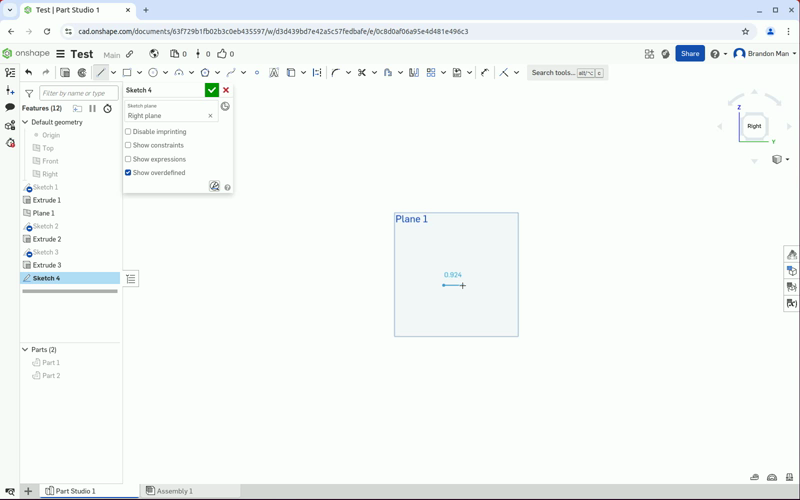
scroll(6)
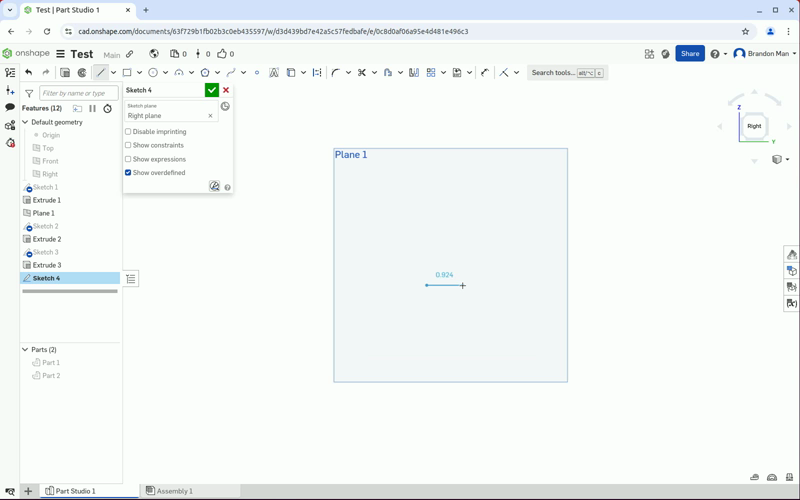
scroll(6)
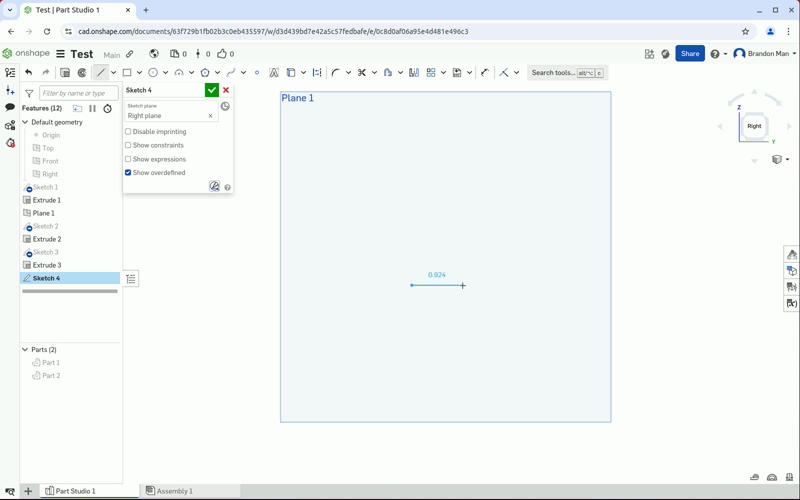
click(462, 285)
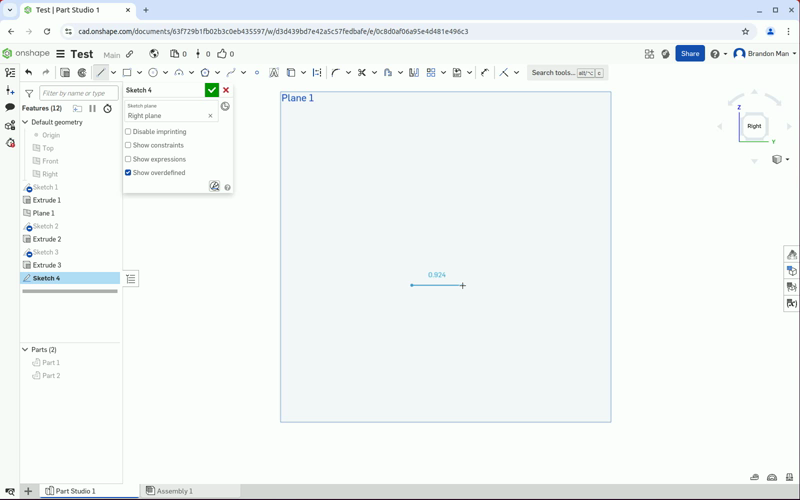
scroll(-6)
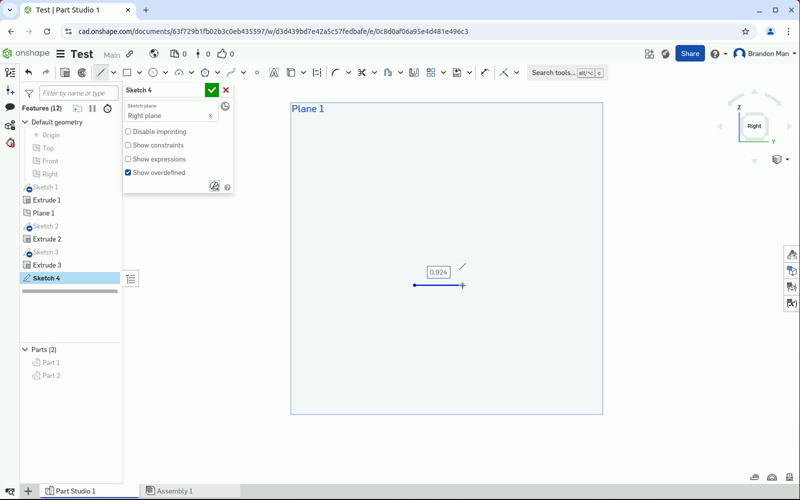
scroll(-6)
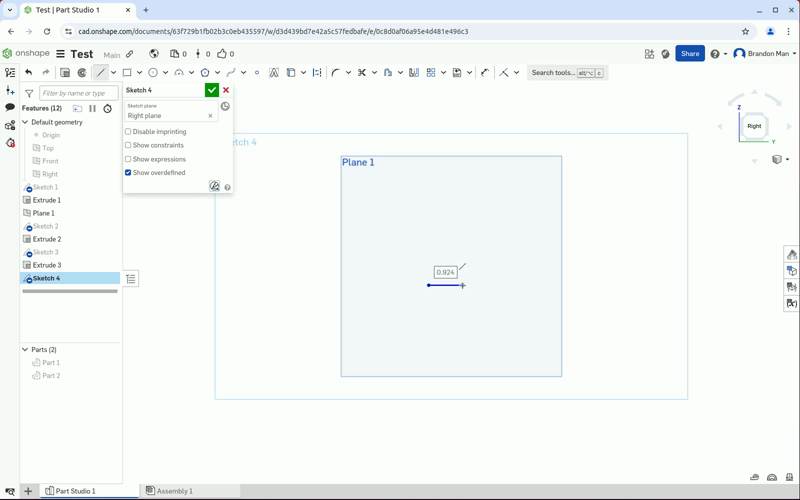
scroll(-6)
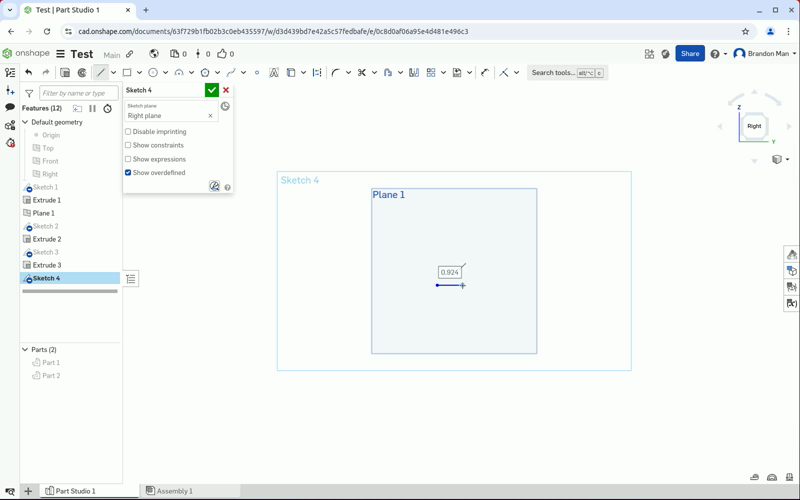
scroll(-6)
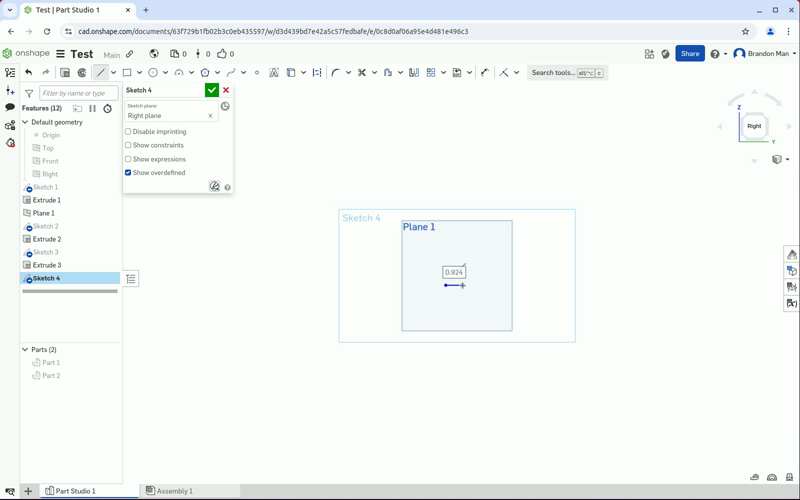
scroll(-6)
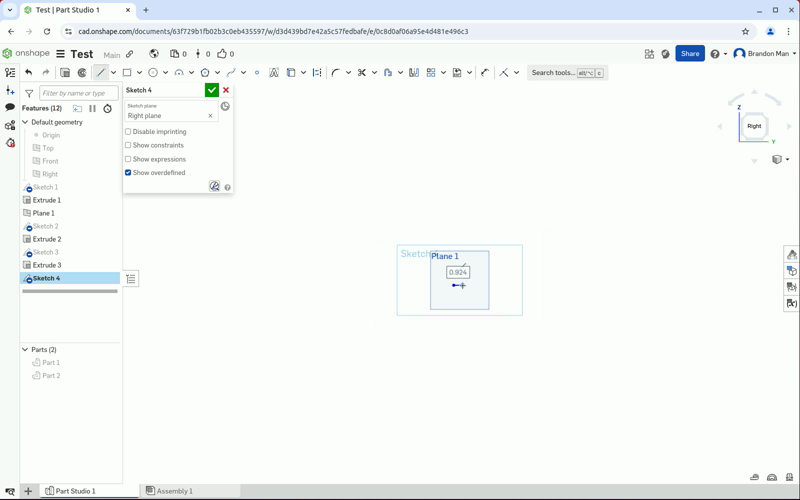
scroll(-6)
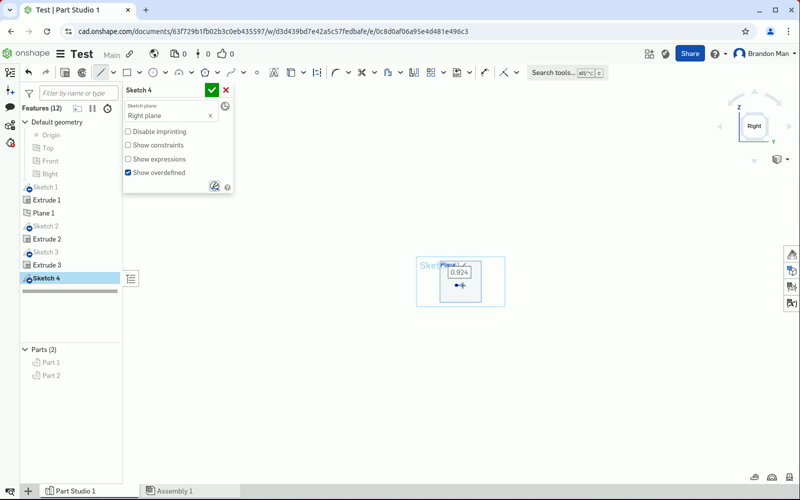
scroll(-6)
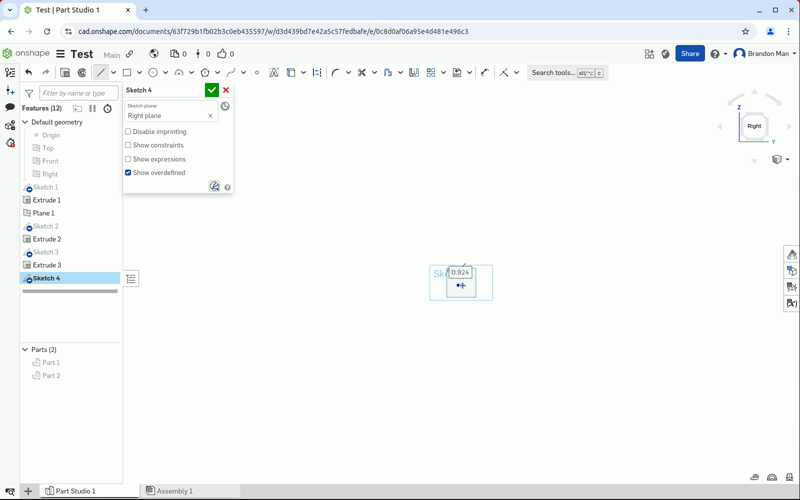
key_up(shift)
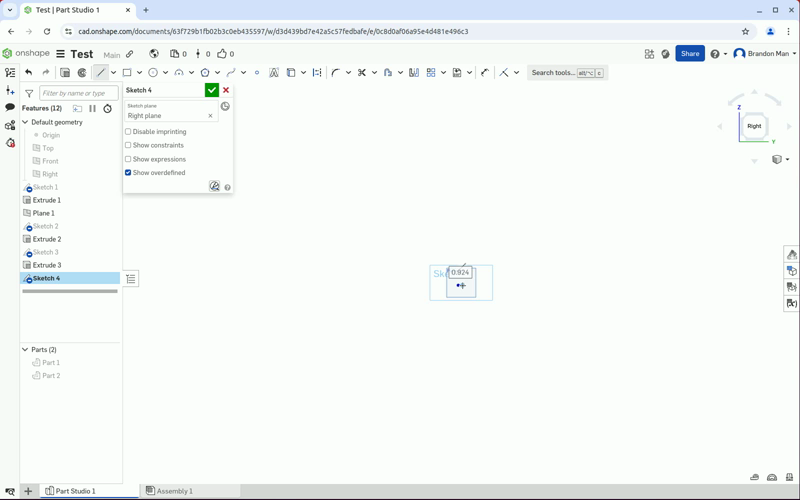
key_down(shift)
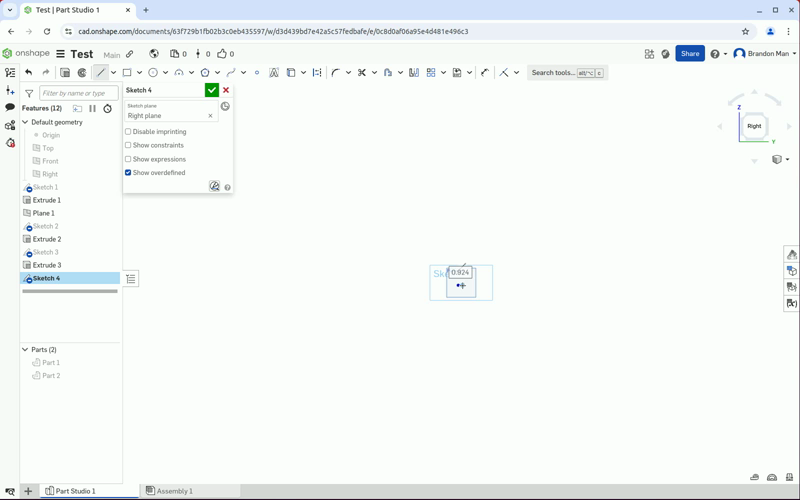
mouse_move(492, 285)
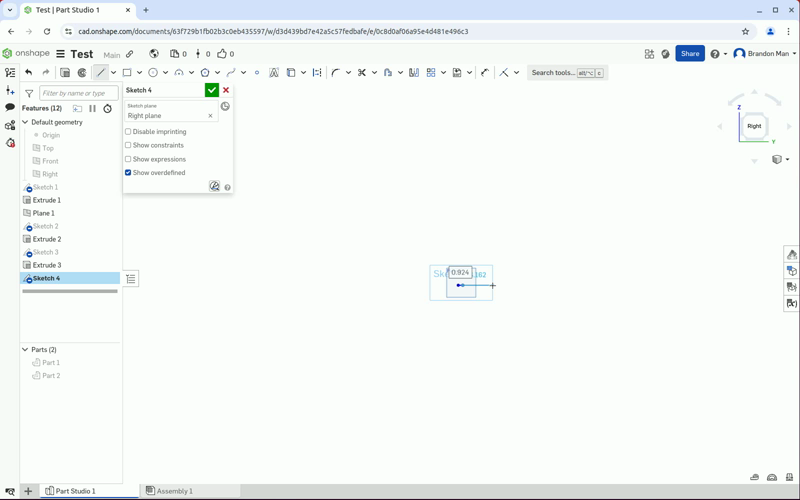
mouse_move(462, 280)
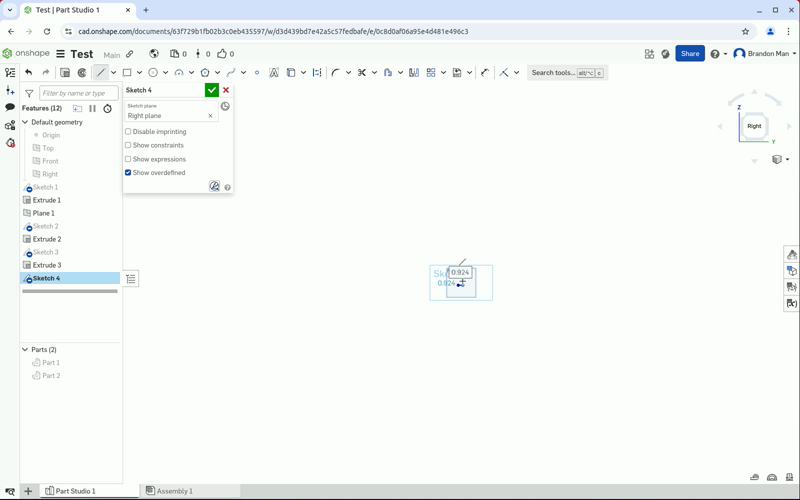
scroll(6)
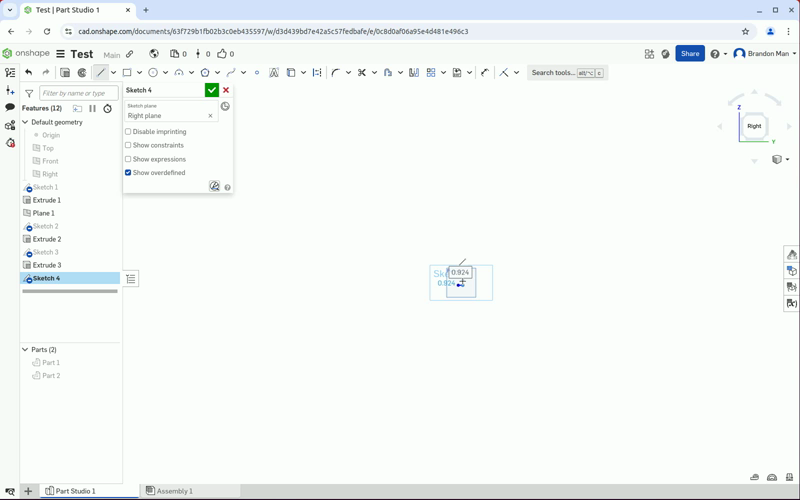
scroll(6)
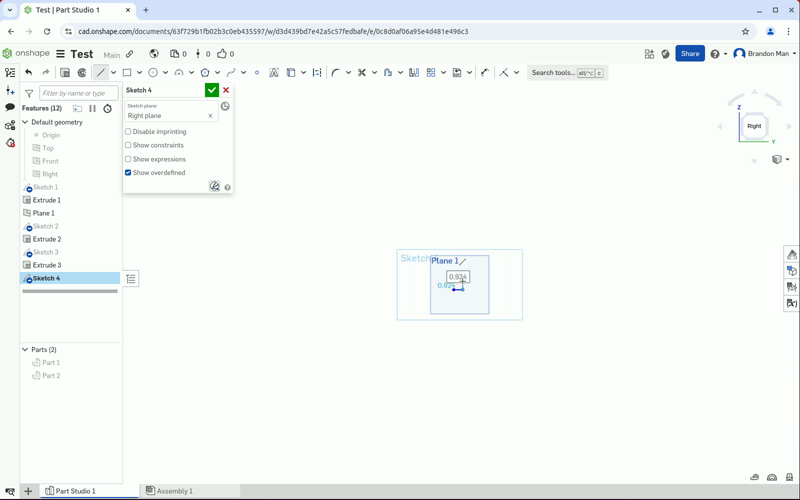
scroll(6)
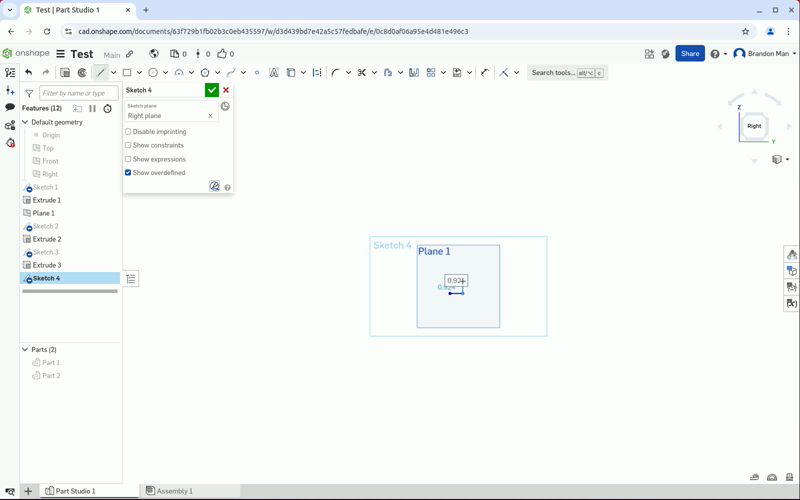
scroll(6)
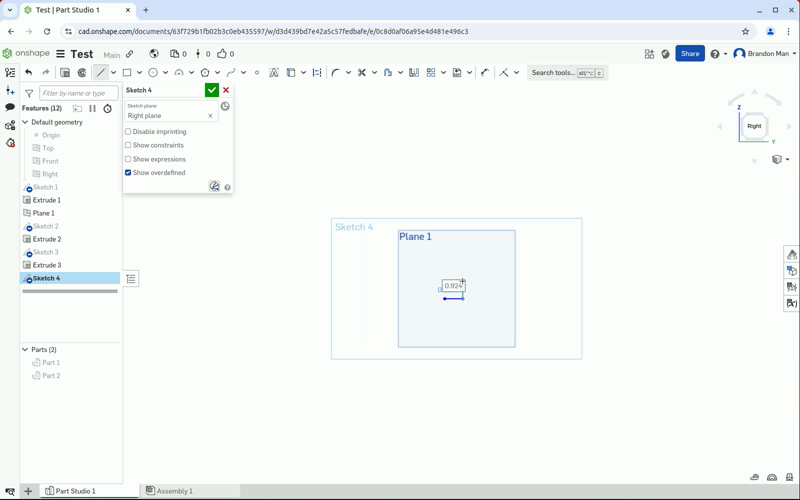
scroll(6)
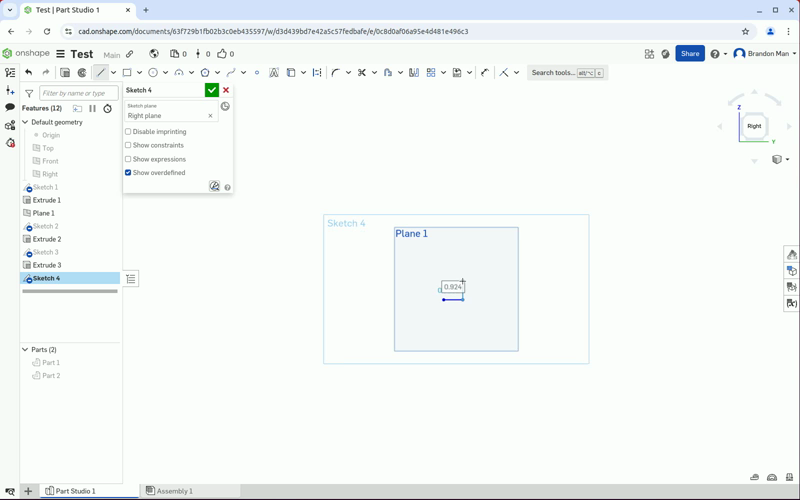
scroll(6)
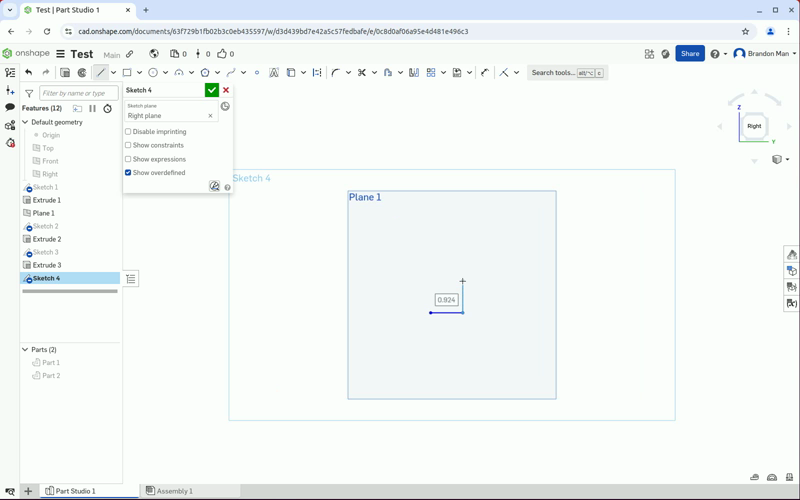
scroll(6)
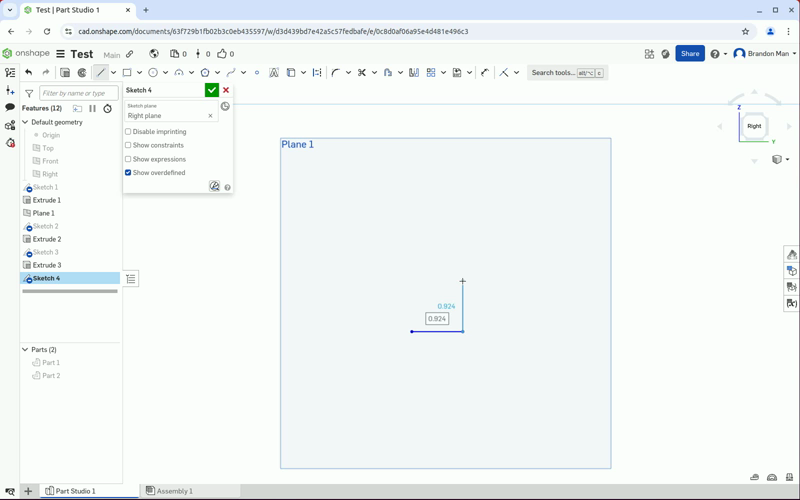
click(462, 280)
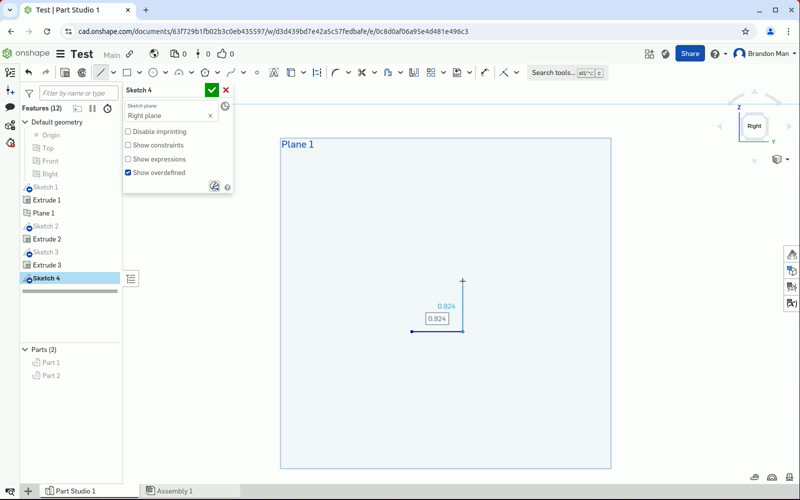
scroll(-6)
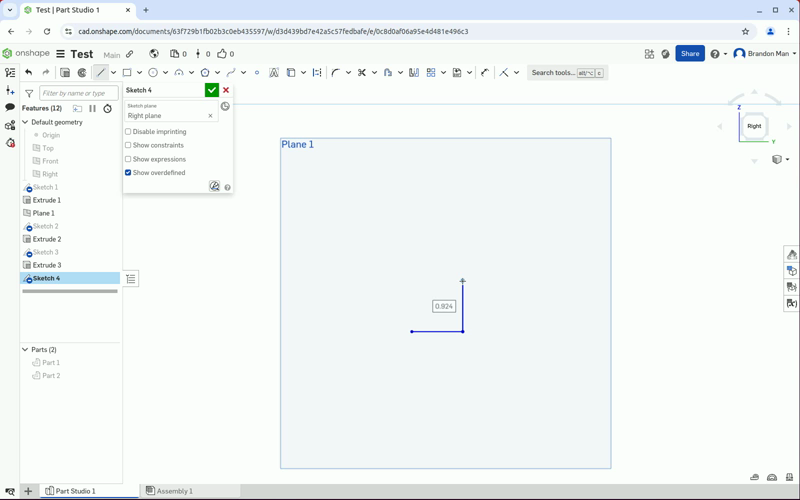
scroll(-6)
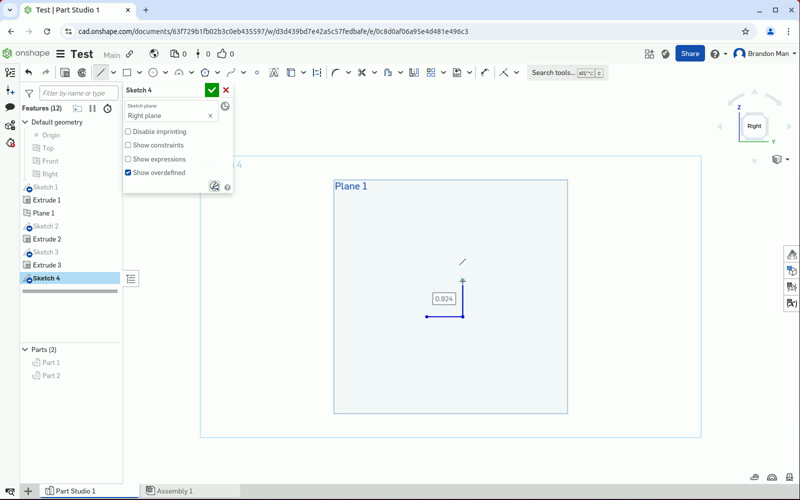
scroll(-6)
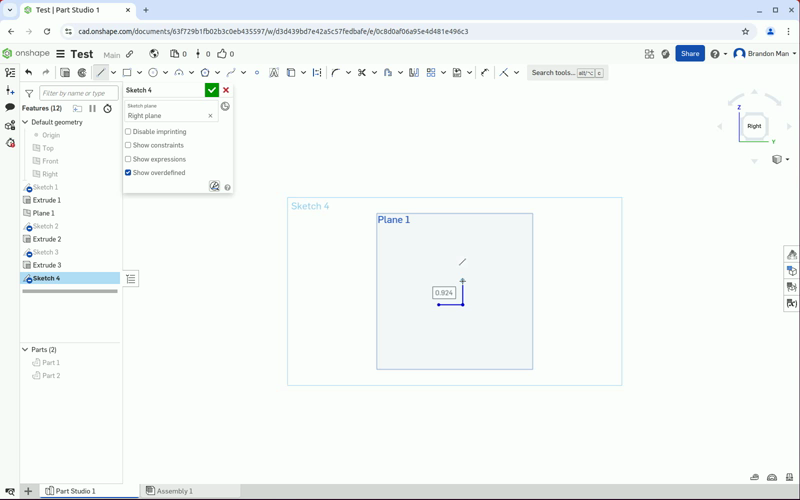
scroll(-6)
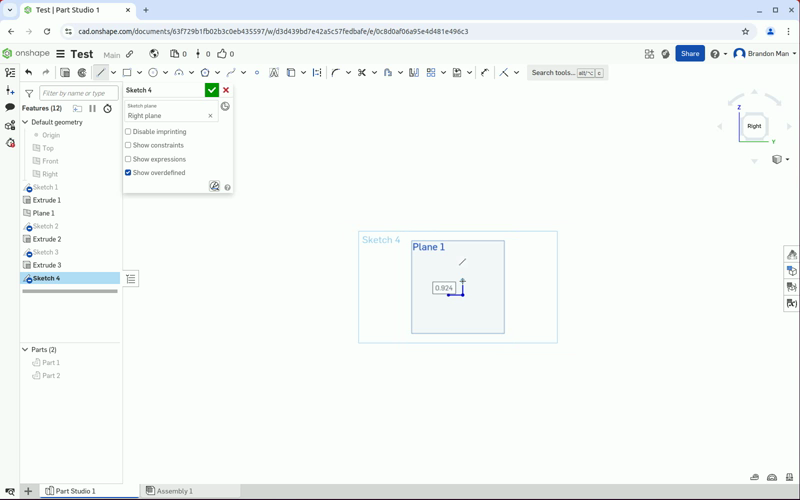
scroll(-6)
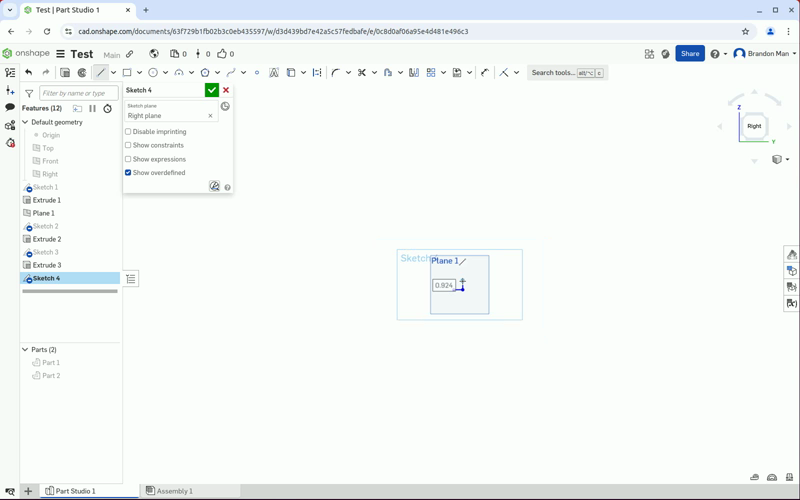
scroll(-6)
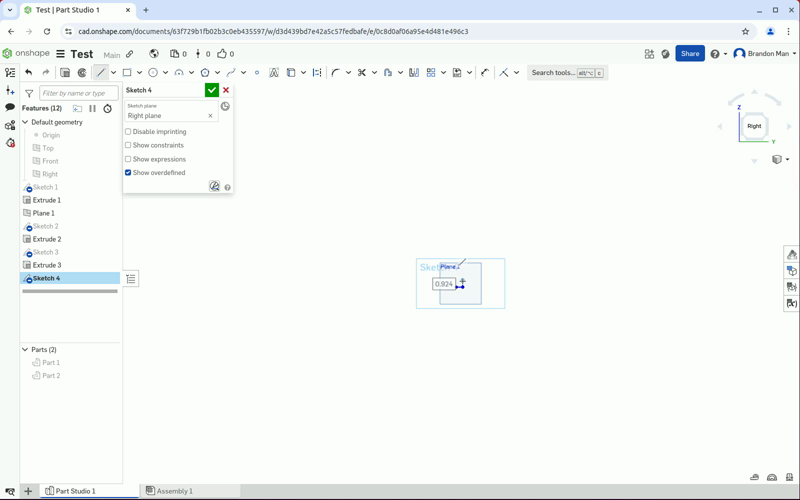
scroll(-6)
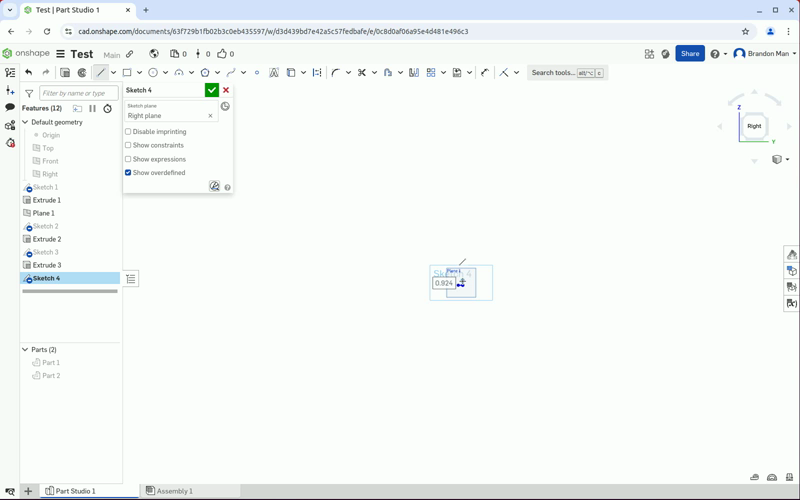
key_up(shift)
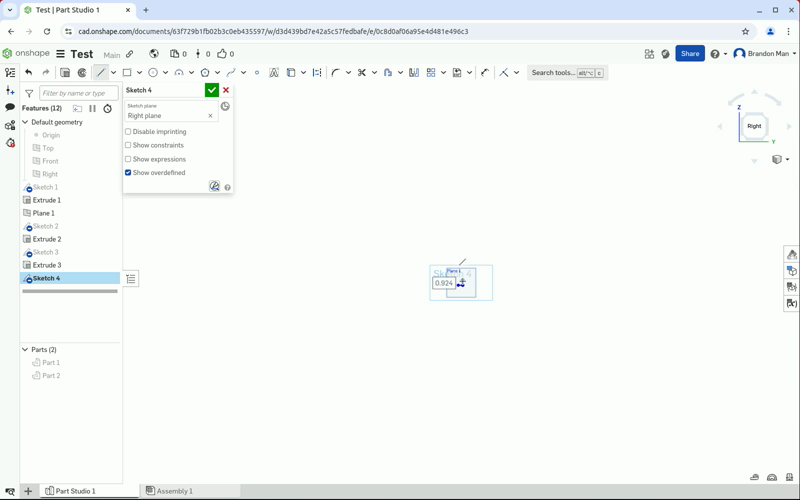
key_down(shift)
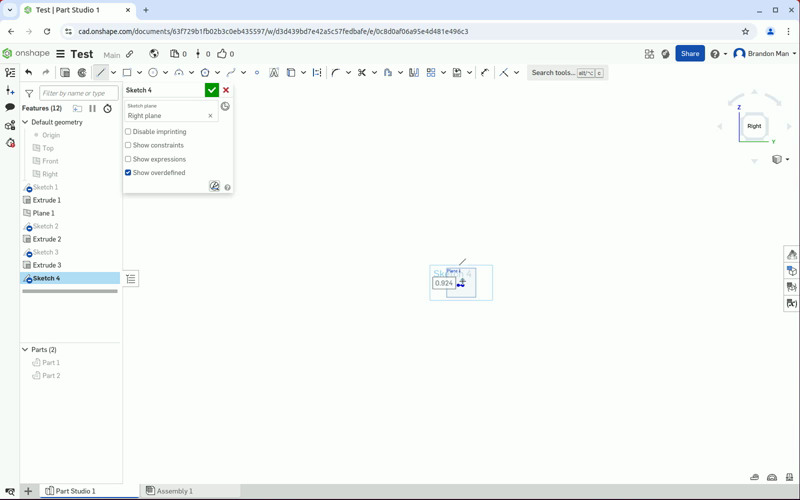
mouse_move(492, 280)
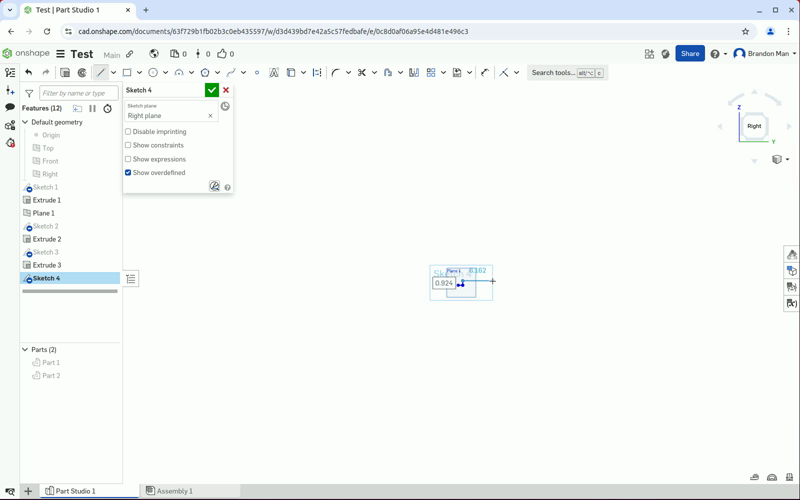
mouse_move(458, 280)
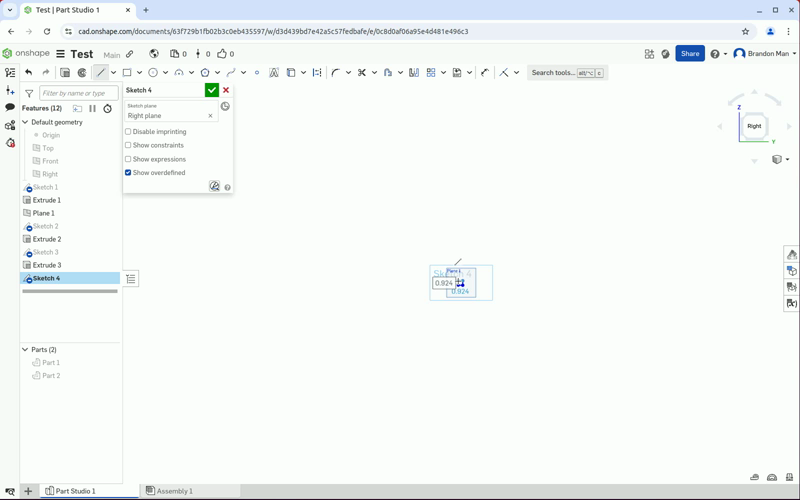
scroll(6)
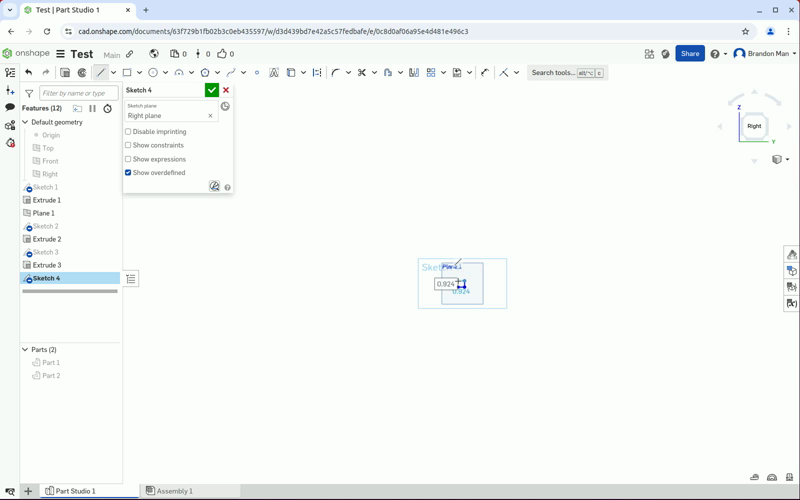
scroll(6)
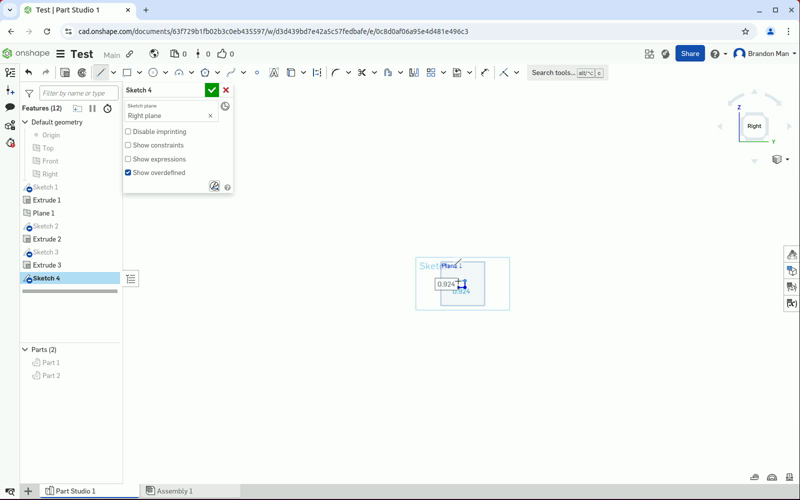
scroll(6)
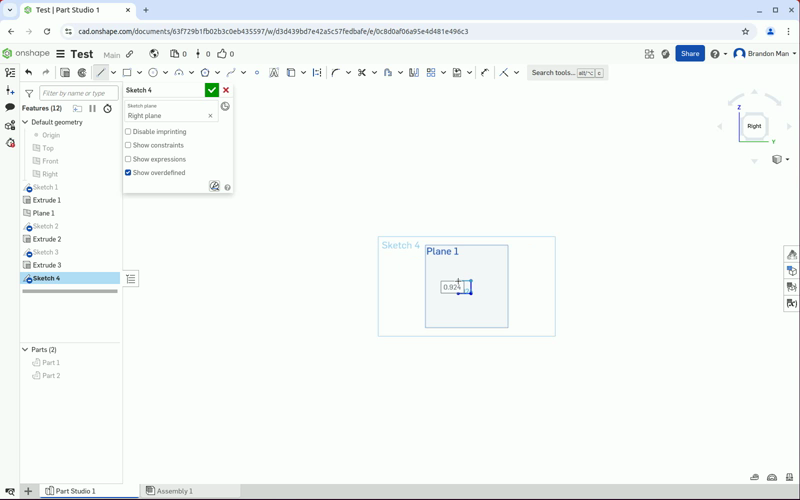
scroll(6)
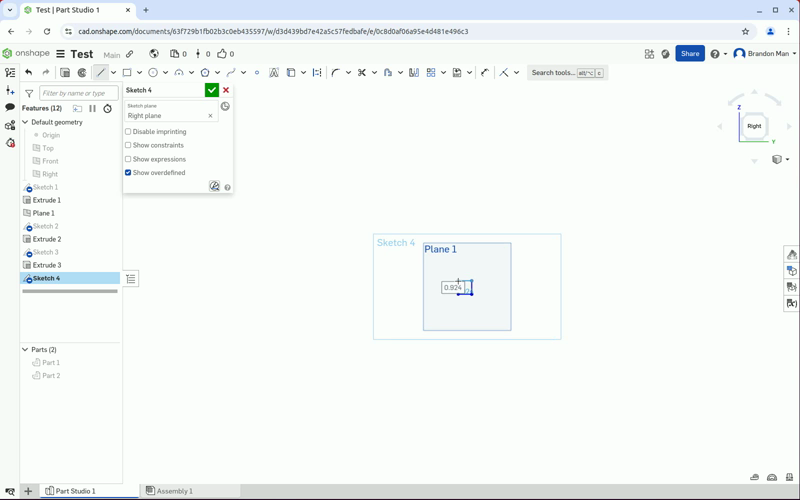
scroll(6)
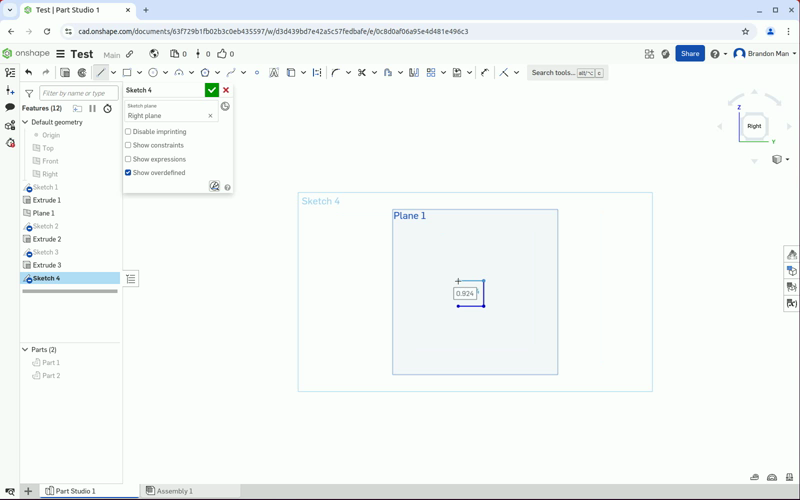
scroll(6)
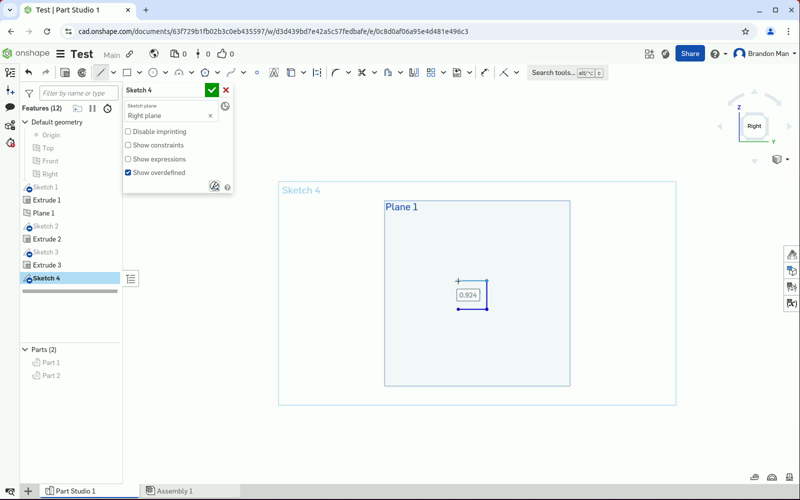
scroll(6)
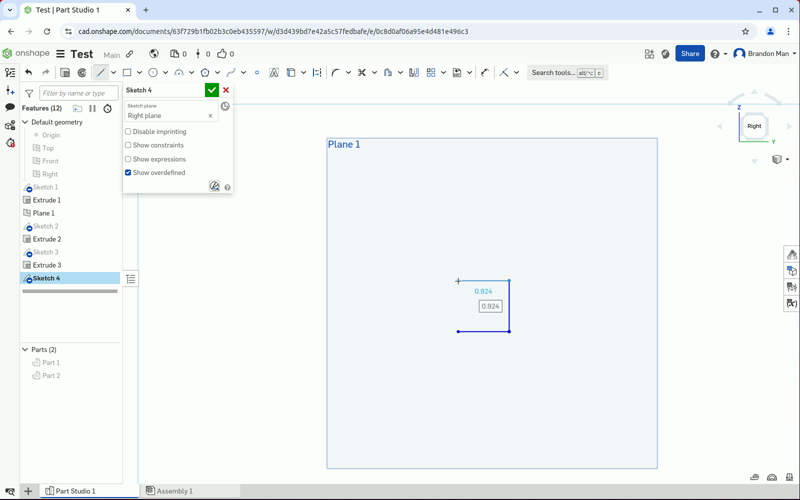
click(458, 280)
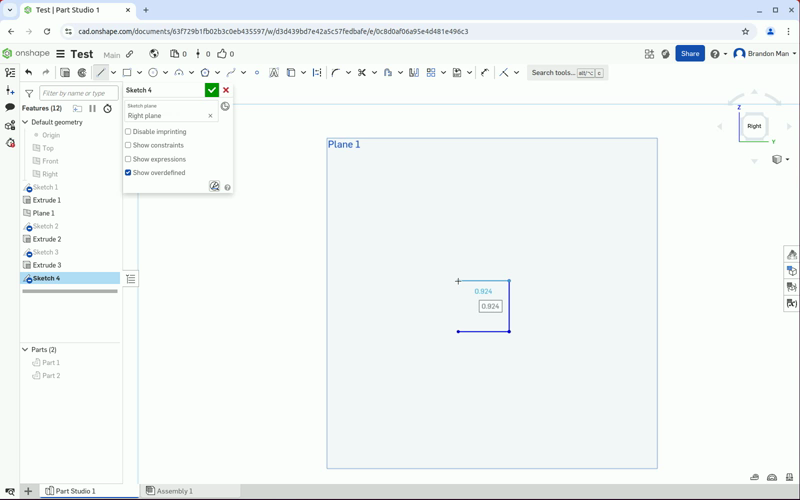
scroll(-6)
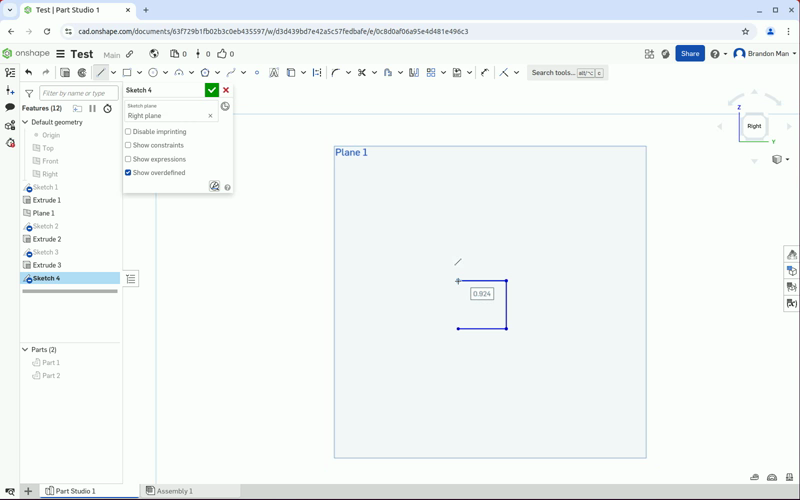
scroll(-6)
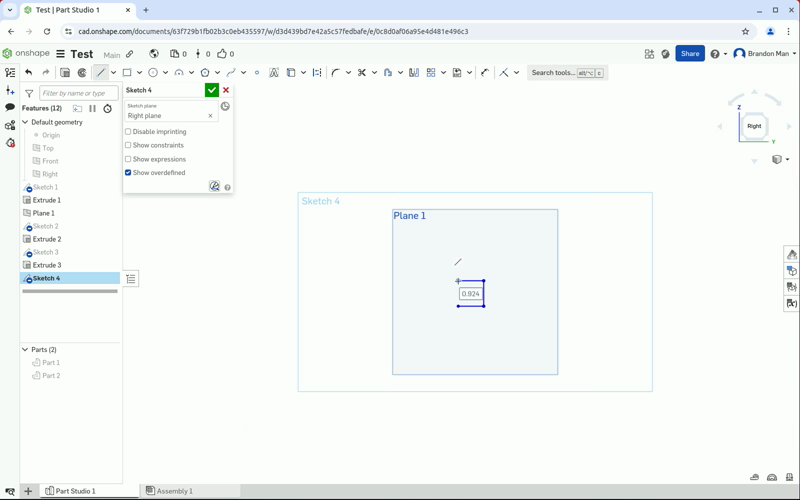
scroll(-6)
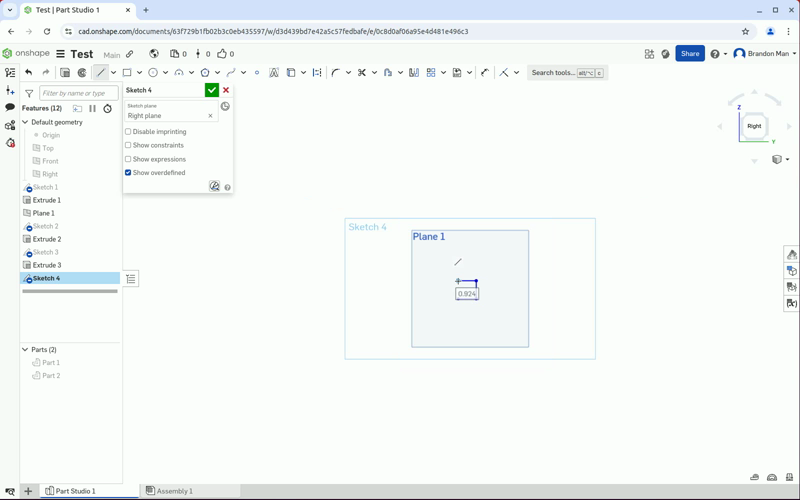
scroll(-6)
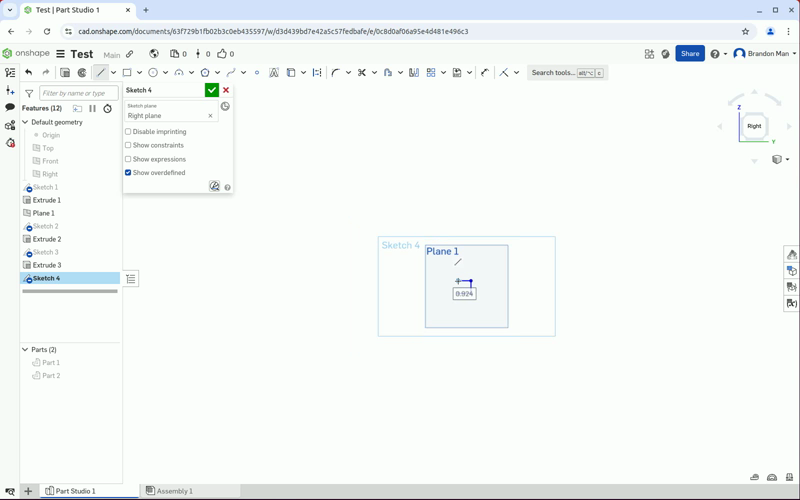
scroll(-6)
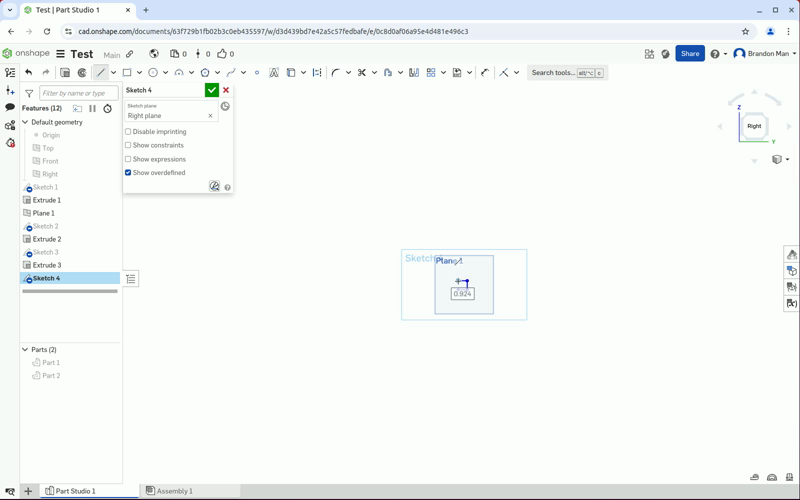
scroll(-6)
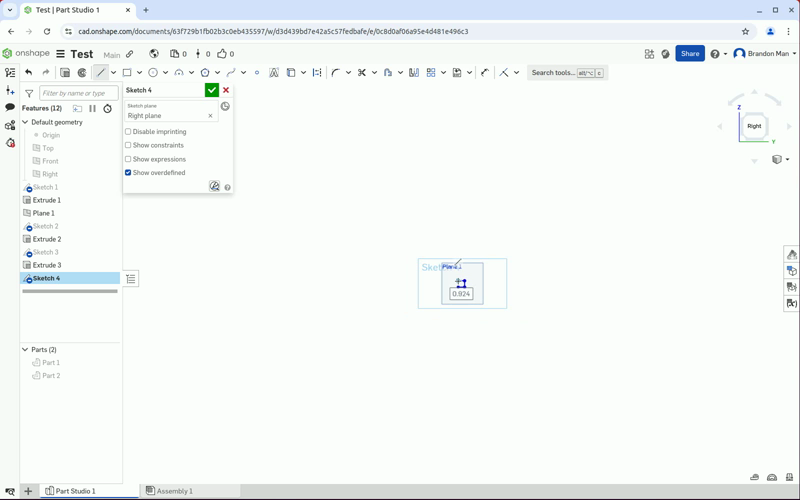
scroll(-6)
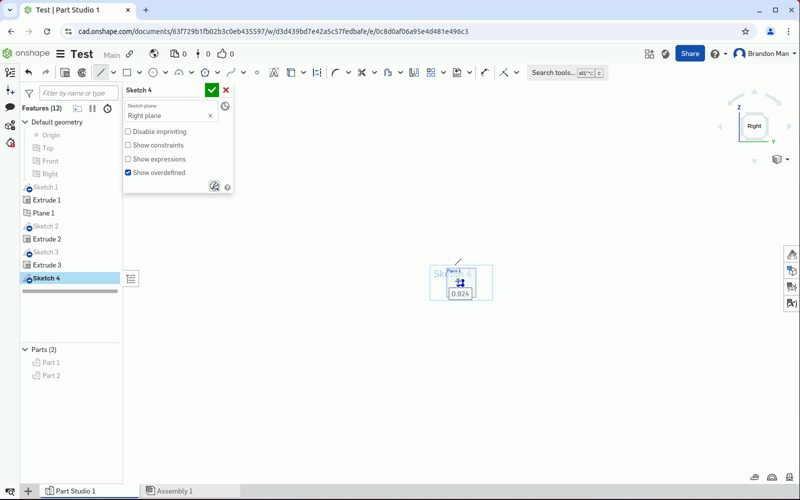
key_up(shift)
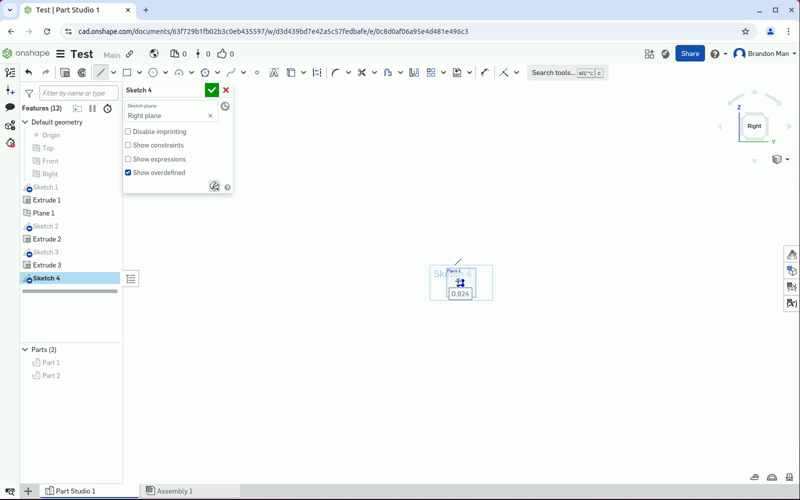
mouse_move(488, 280)
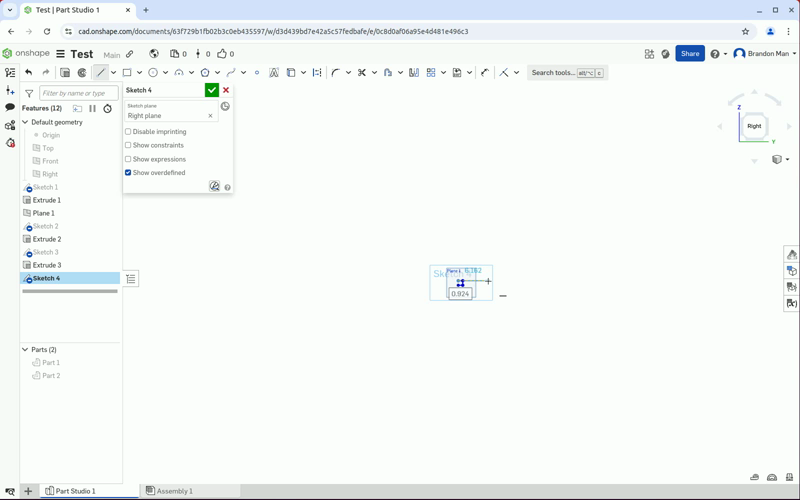
key_down(shift)
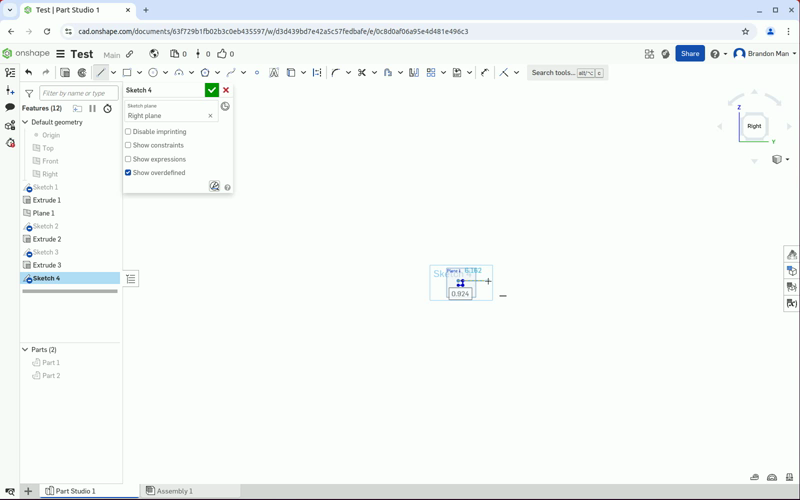
mouse_move(458, 285)
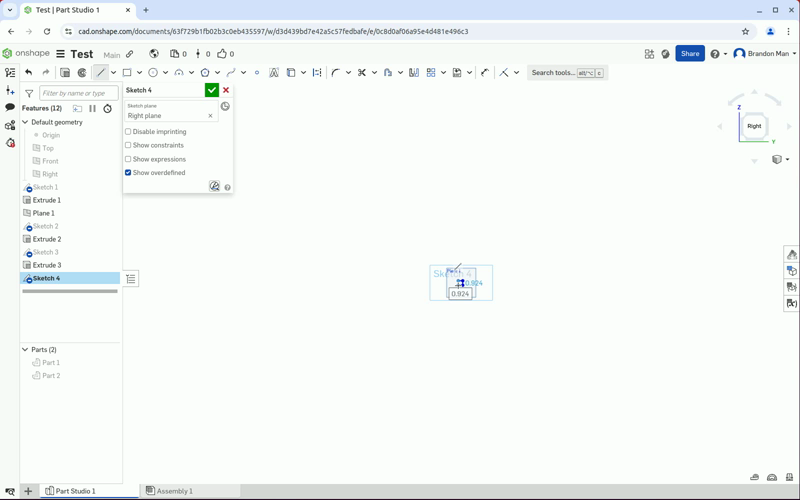
scroll(6)
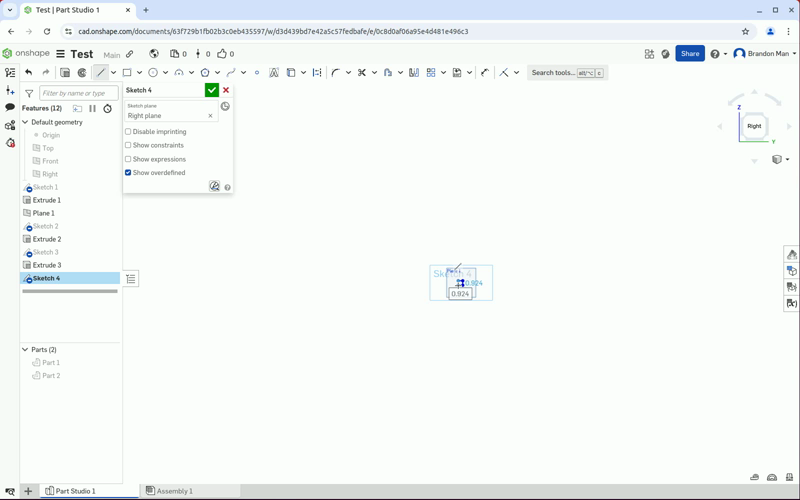
scroll(6)
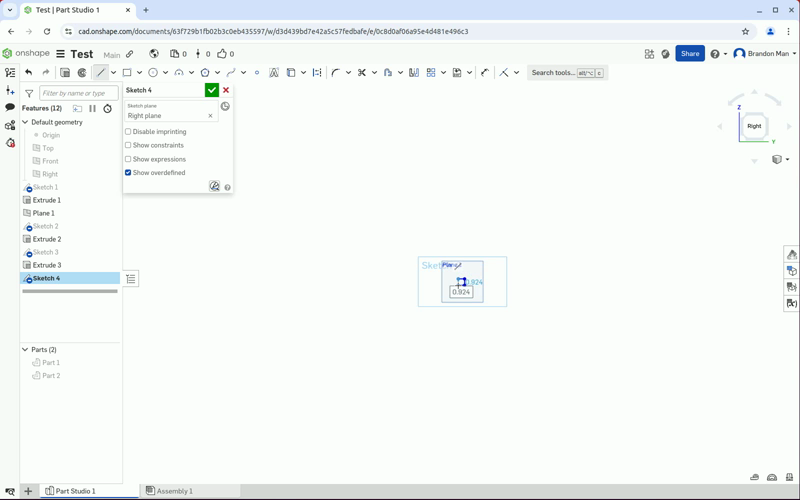
scroll(6)
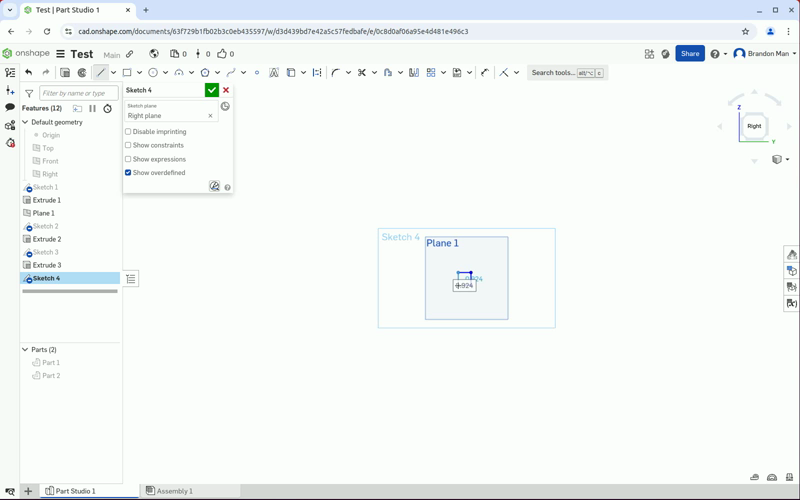
scroll(6)
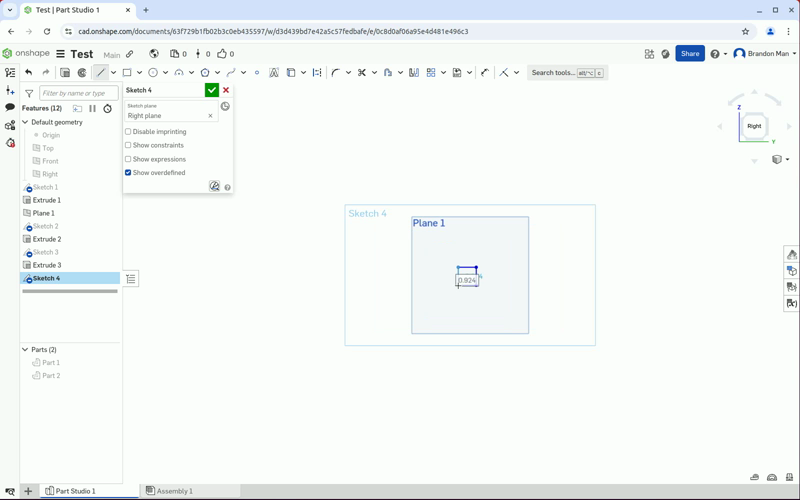
scroll(6)
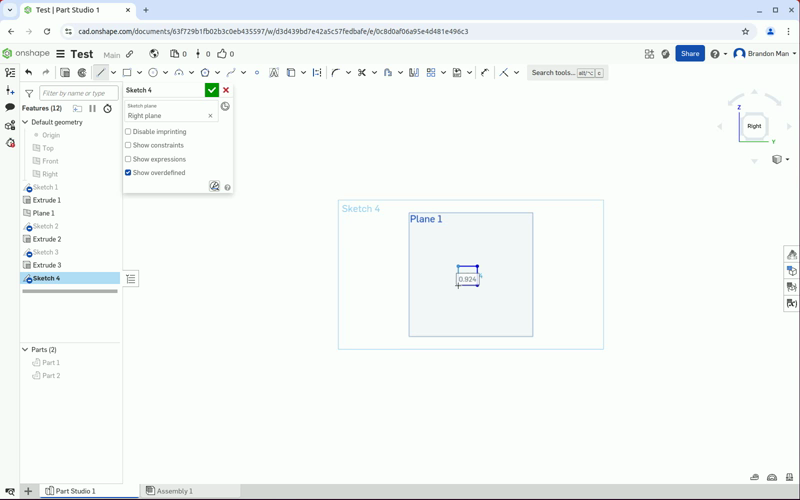
scroll(6)
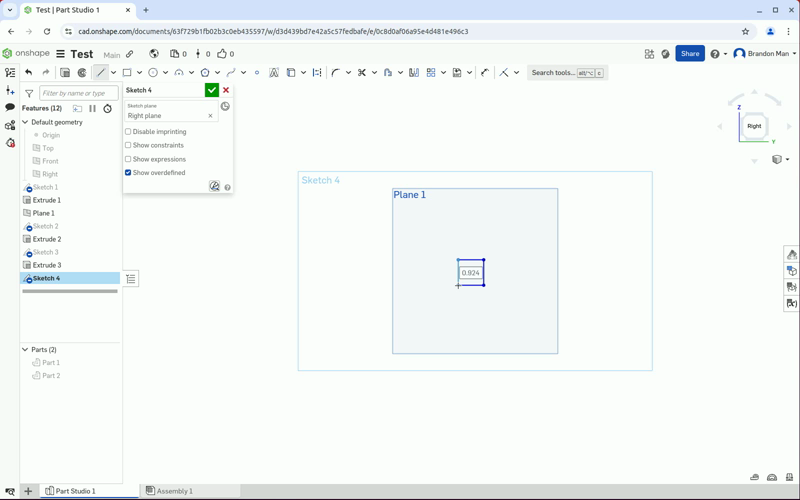
scroll(6)
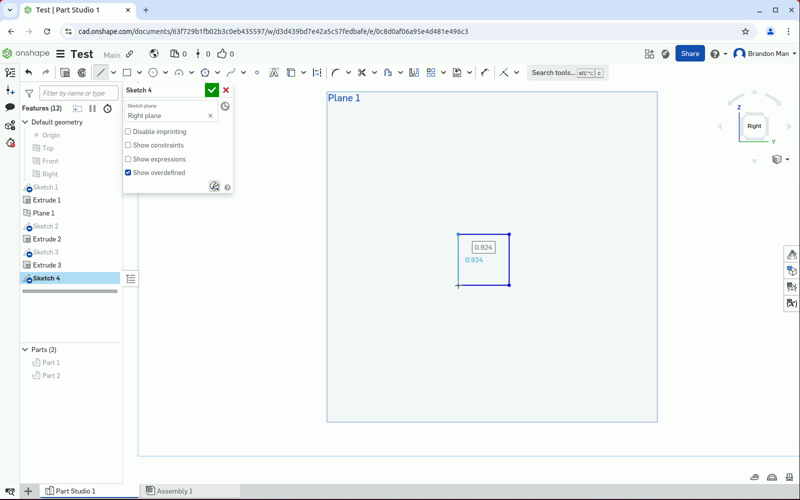
key_up(shift)
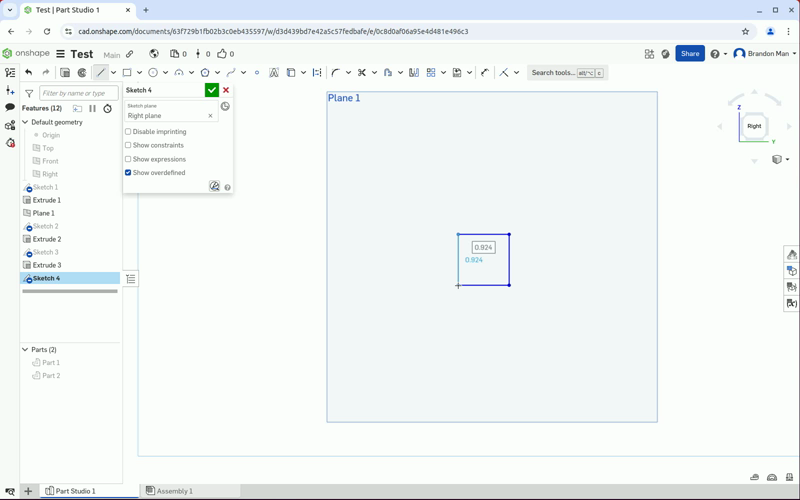
click(458, 285)
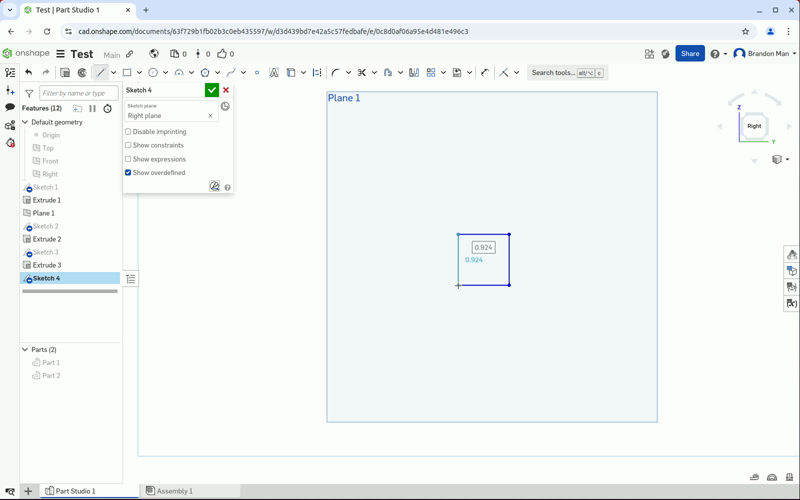
scroll(-6)
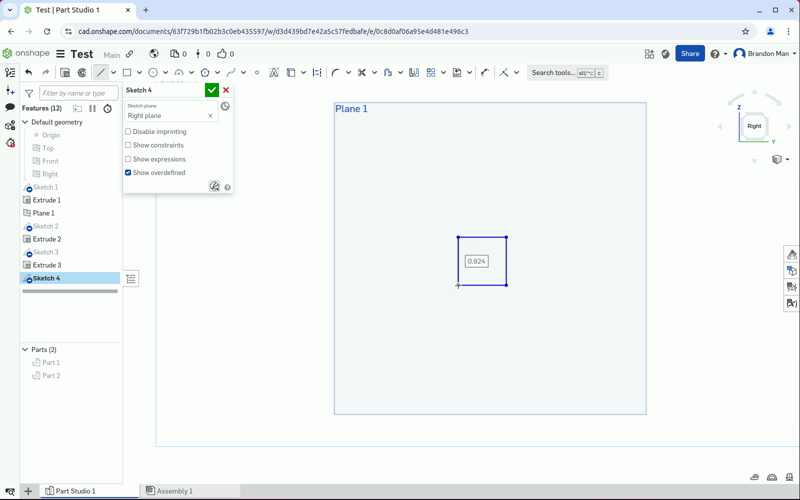
scroll(-6)
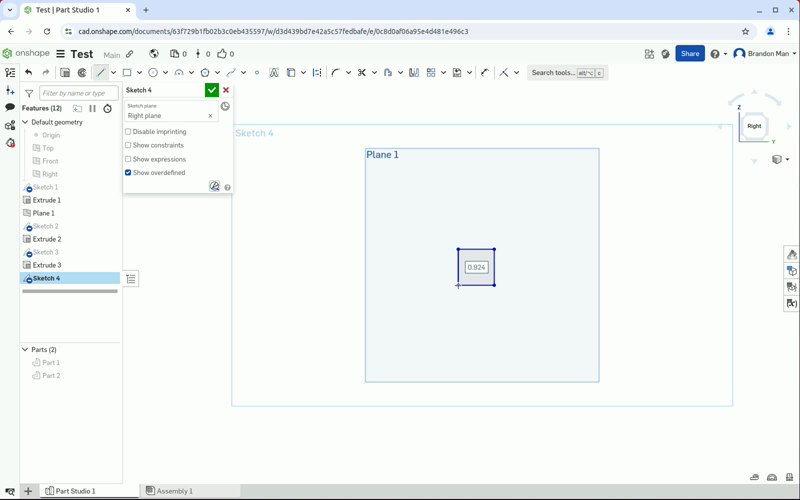
scroll(-6)
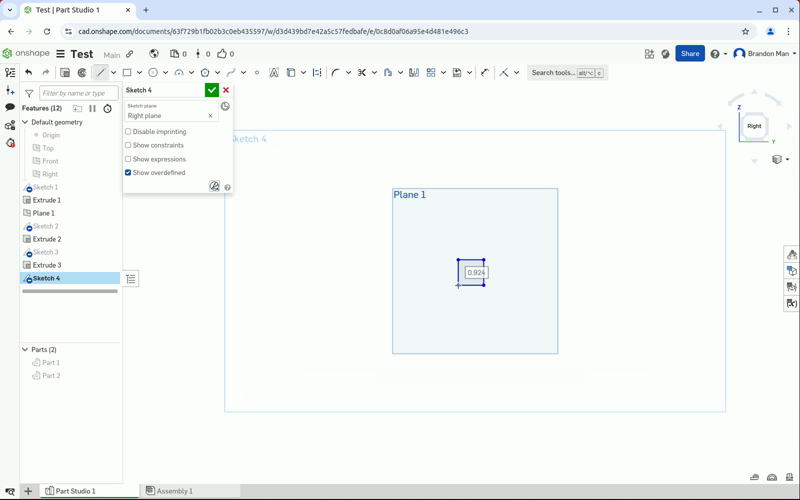
scroll(-6)
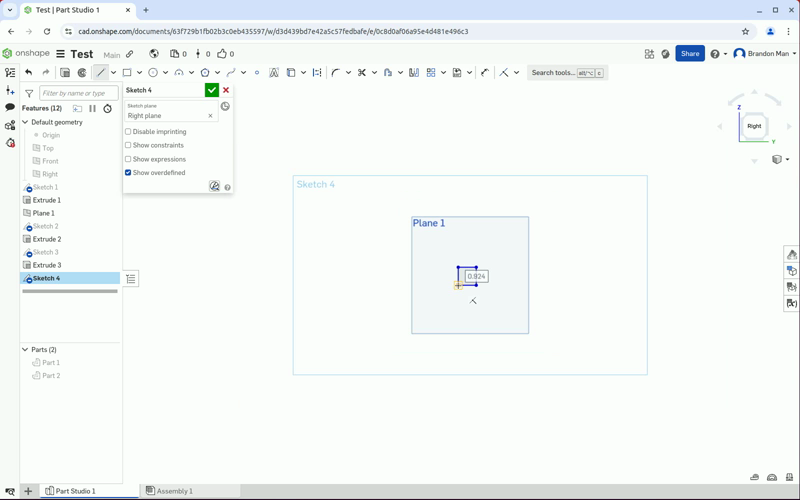
scroll(-6)
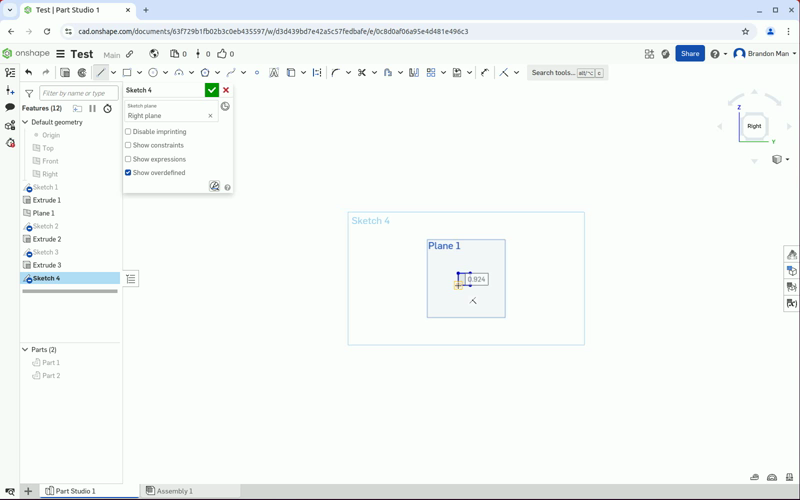
scroll(-6)
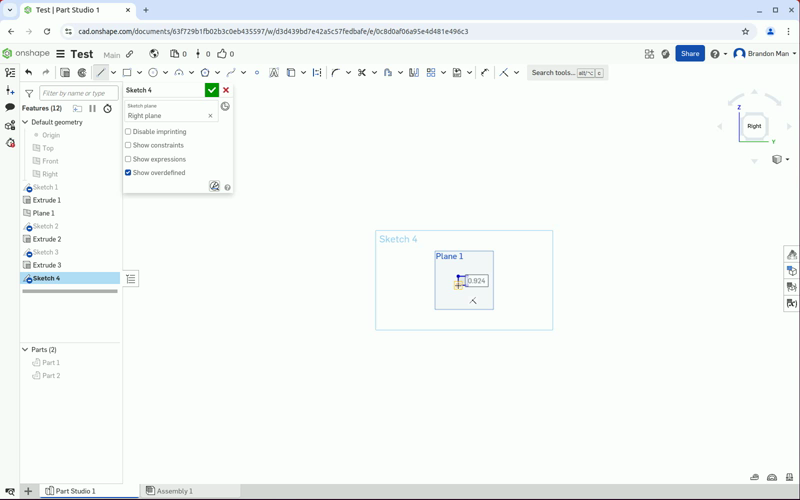
scroll(-6)
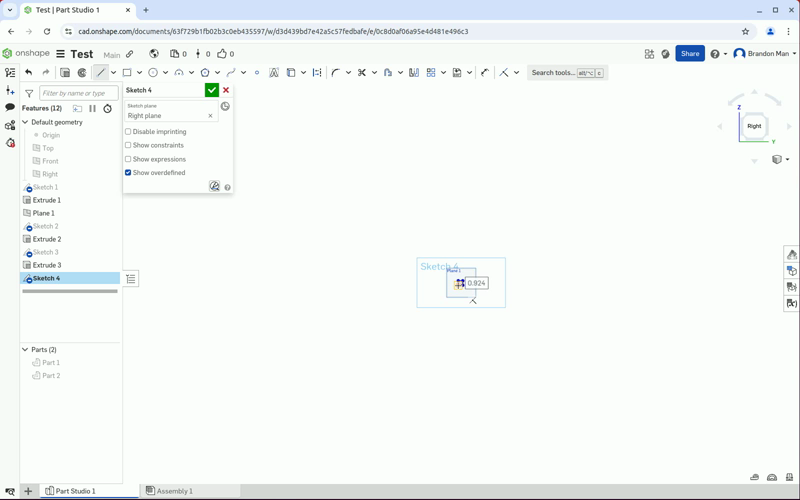
key(esc)
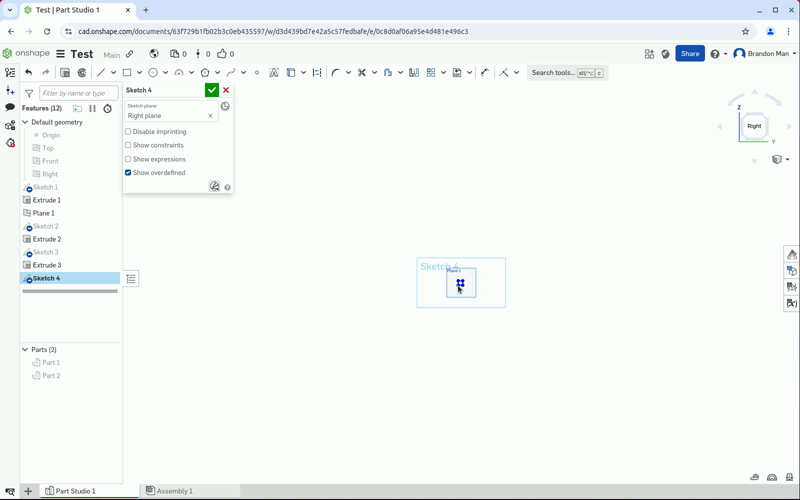
key(l)
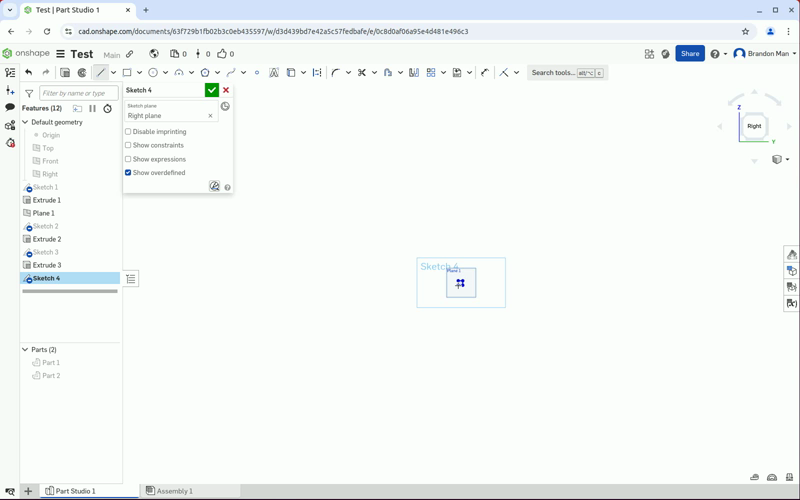
key_down(shift)
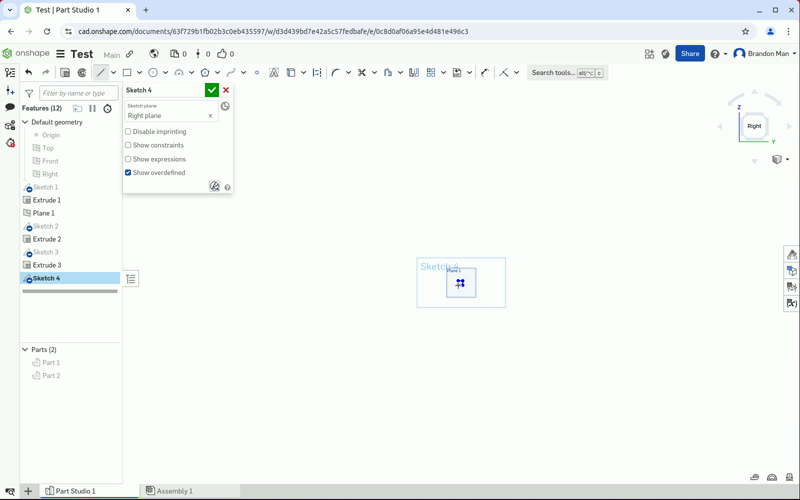
mouse_move(458, 285)
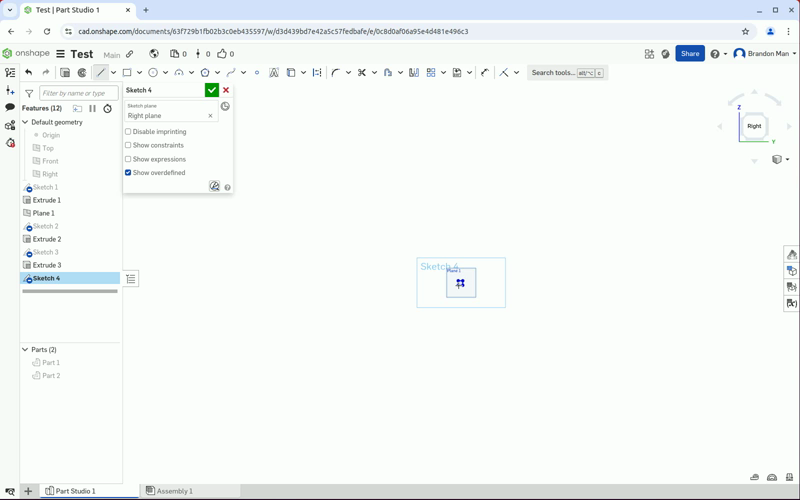
scroll(6)
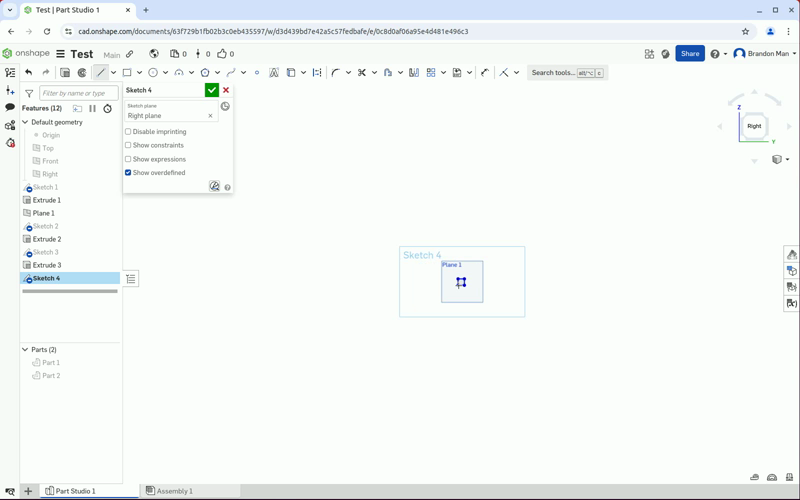
scroll(6)
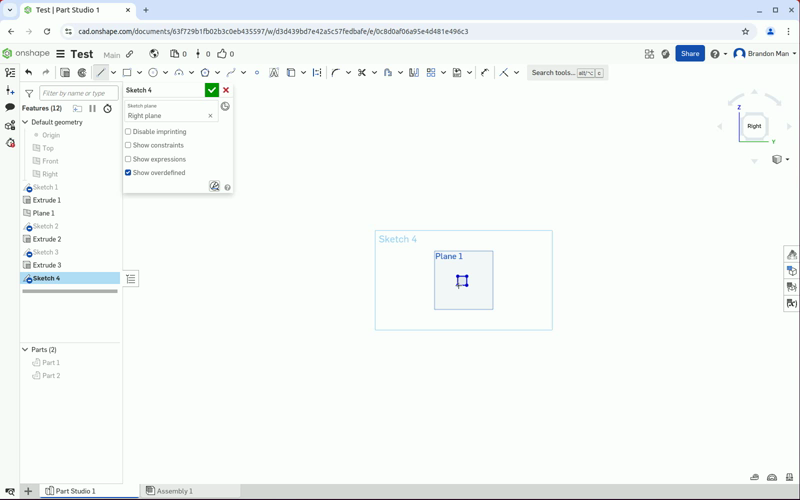
scroll(6)
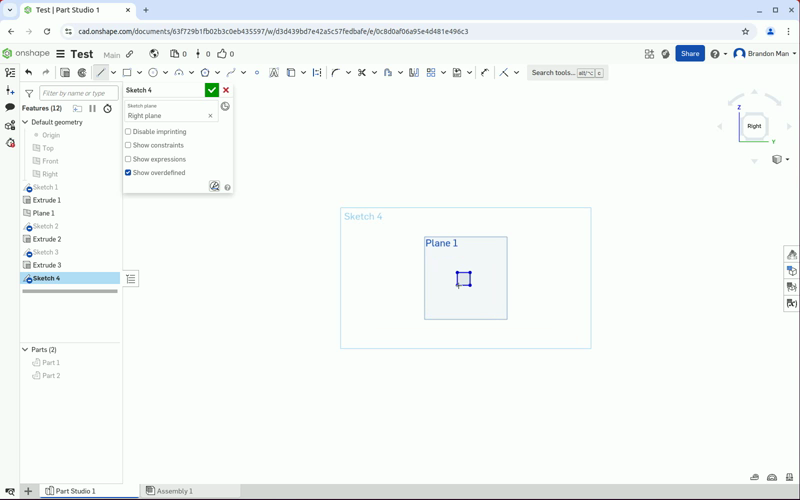
scroll(6)
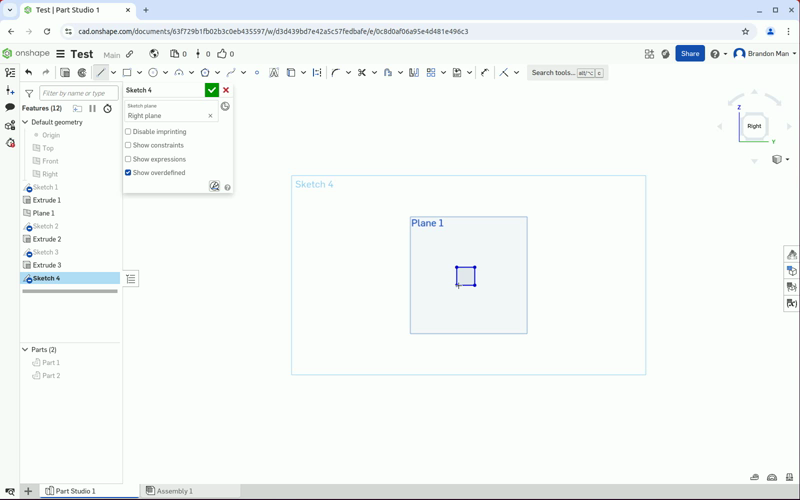
scroll(6)
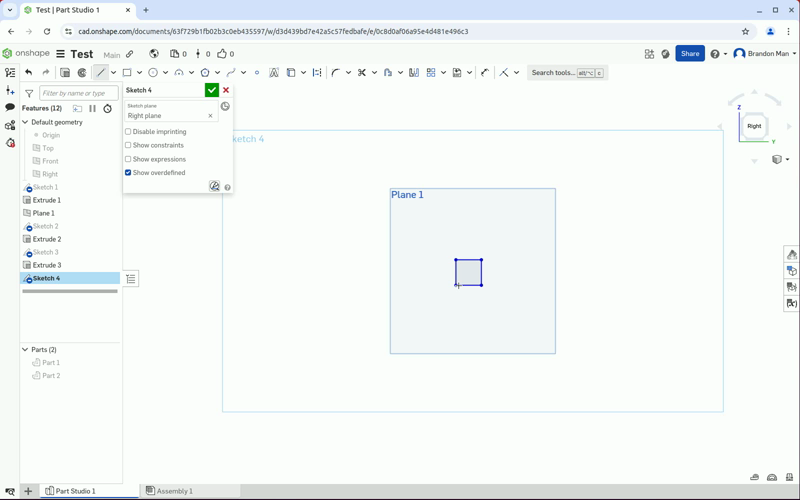
scroll(6)
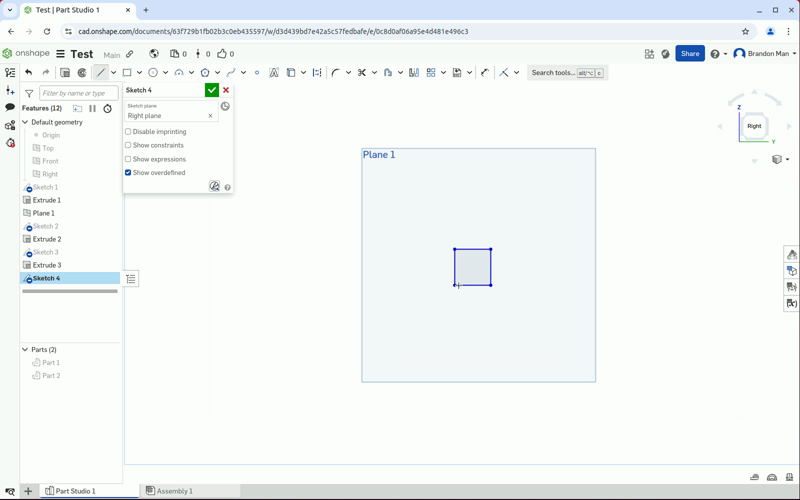
scroll(6)
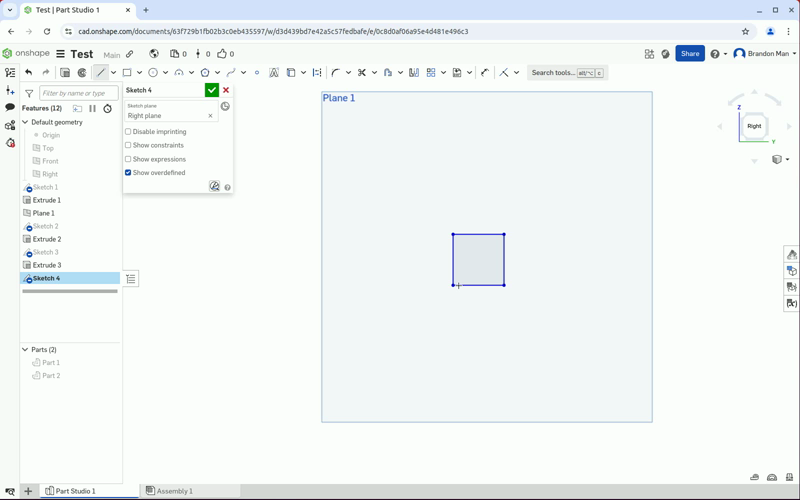
click(458, 285)
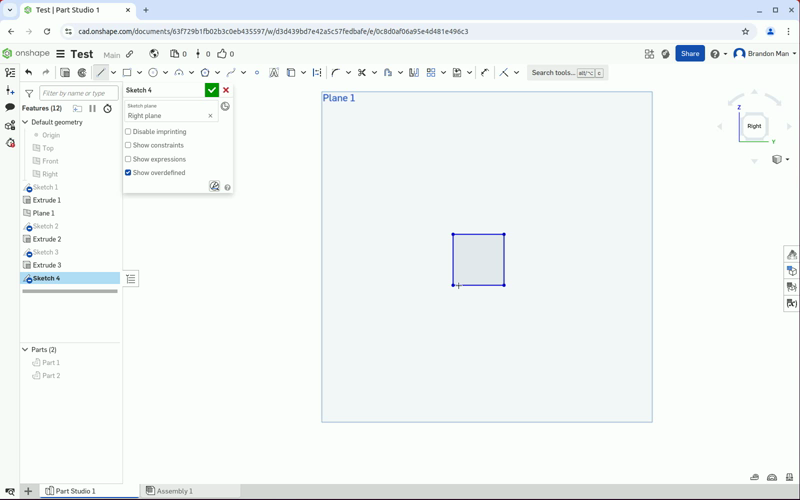
scroll(-6)
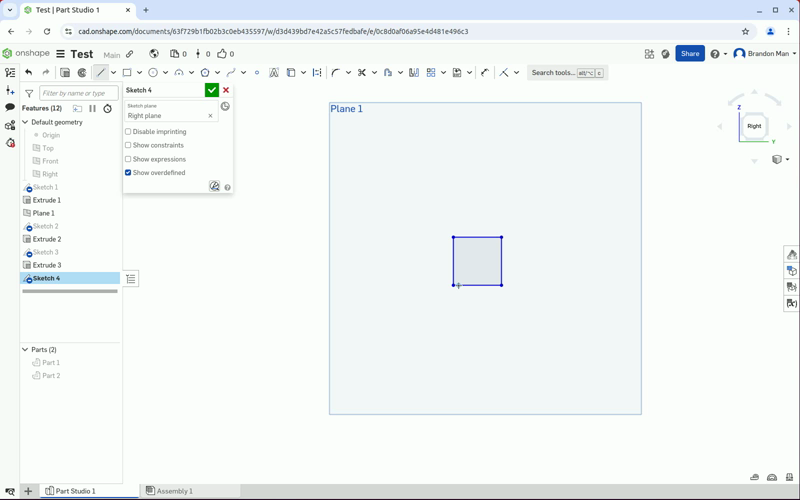
scroll(-6)
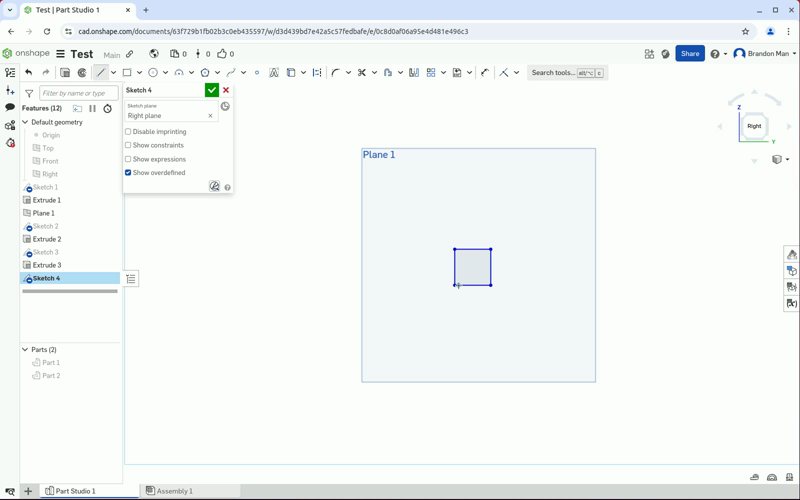
scroll(-6)
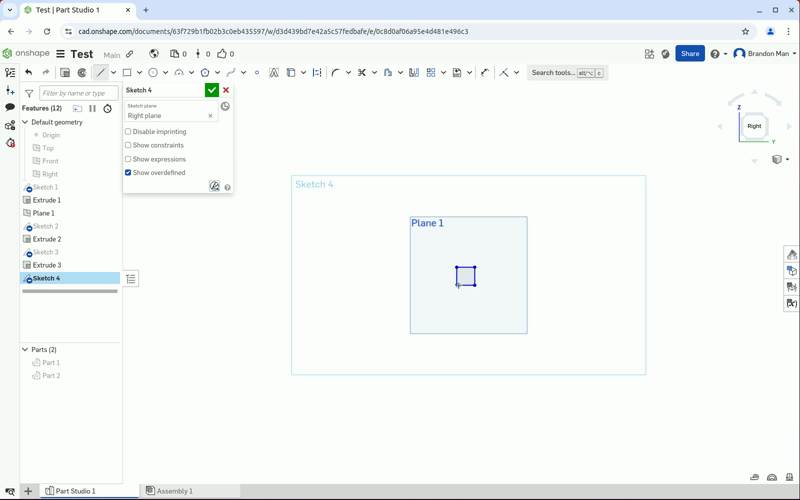
scroll(-6)
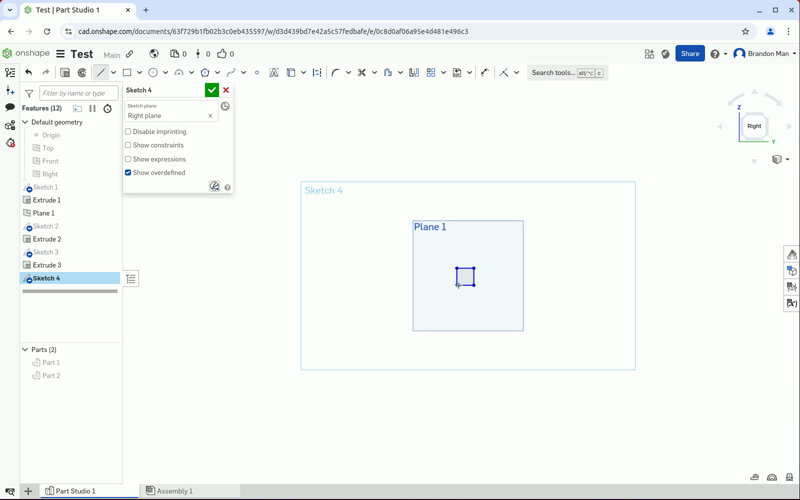
scroll(-6)
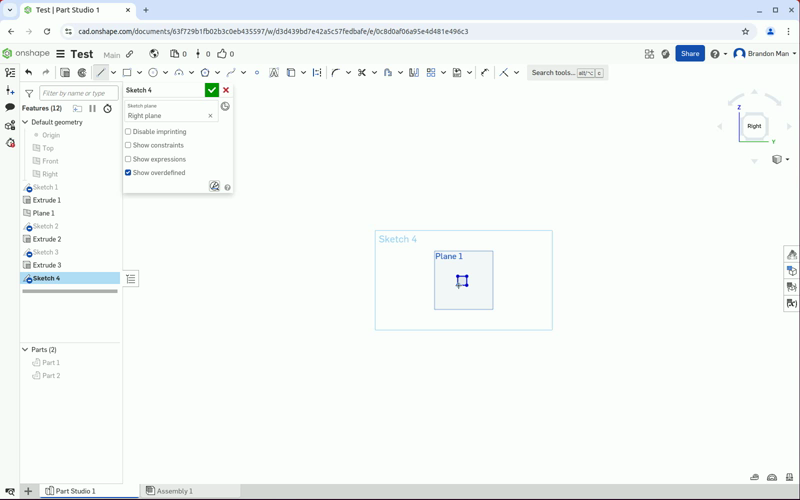
scroll(-6)
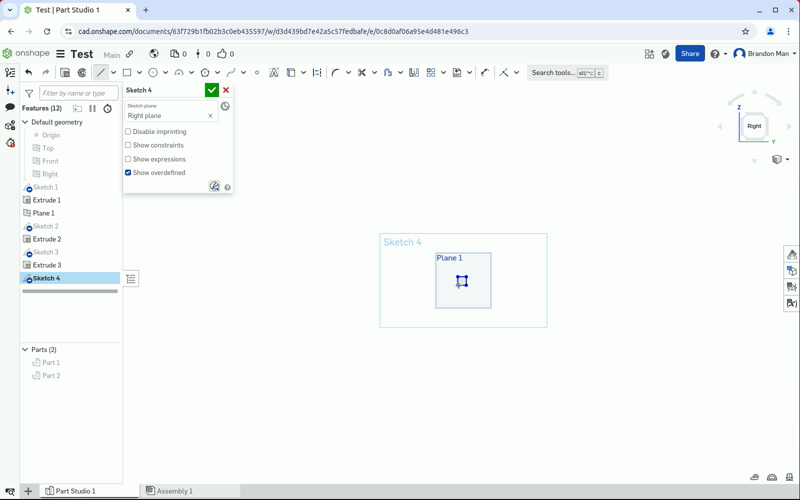
scroll(-6)
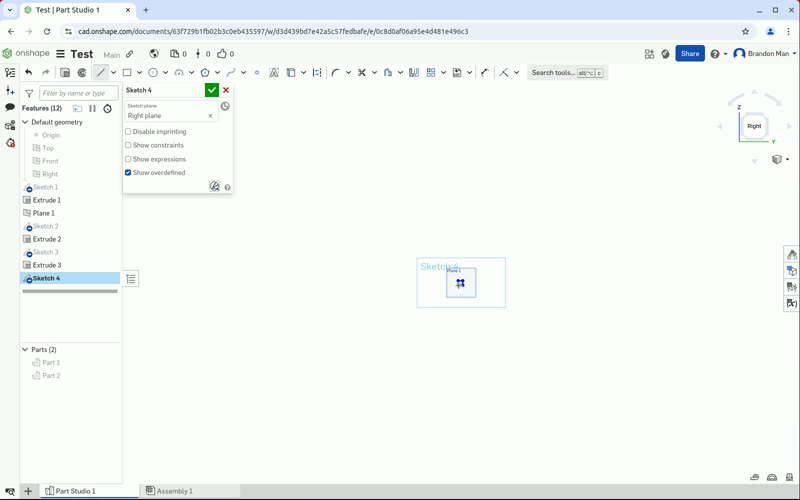
key_up(shift)
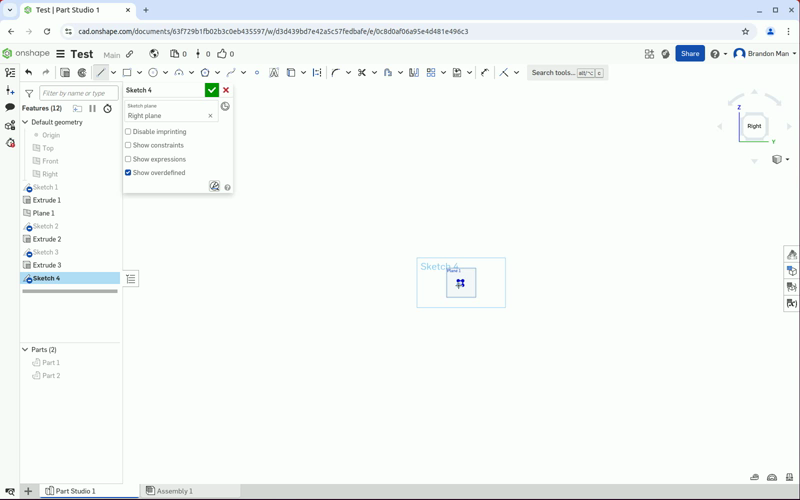
key_down(shift)
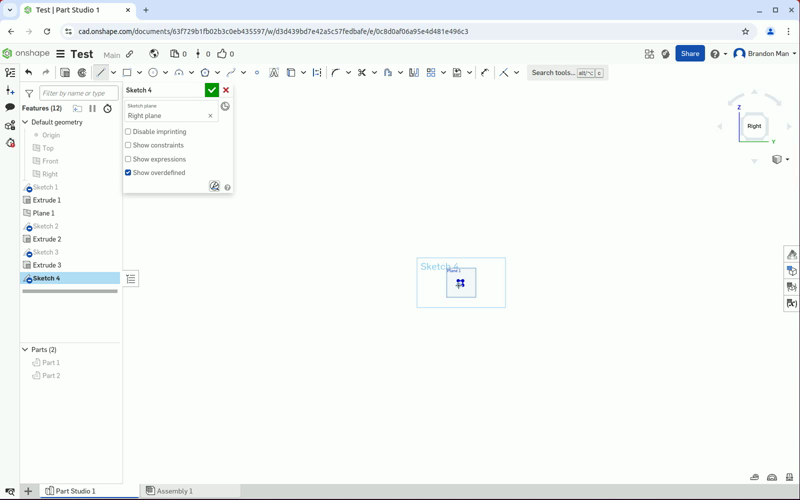
mouse_move(488, 285)
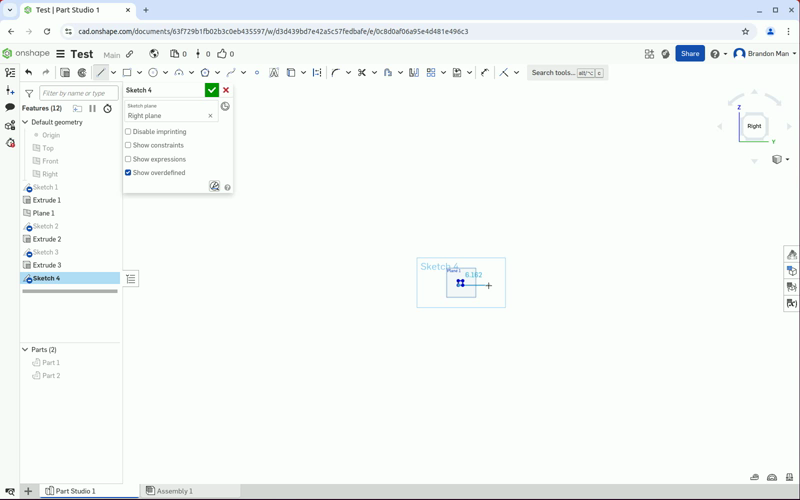
mouse_move(462, 285)
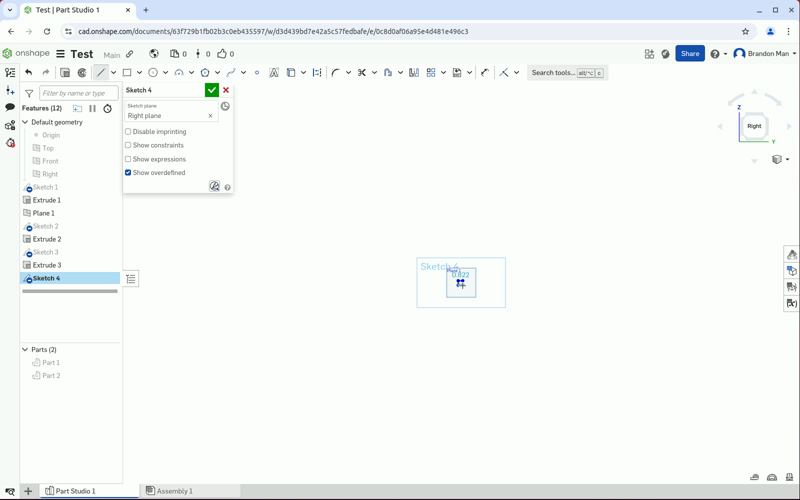
scroll(6)
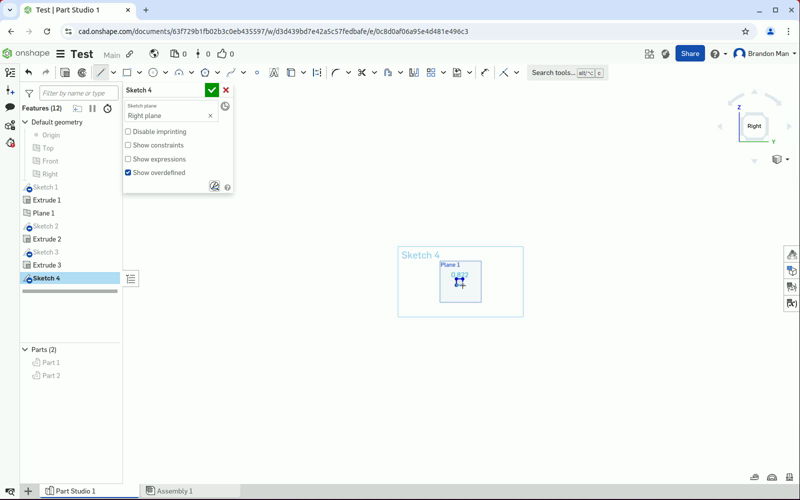
scroll(6)
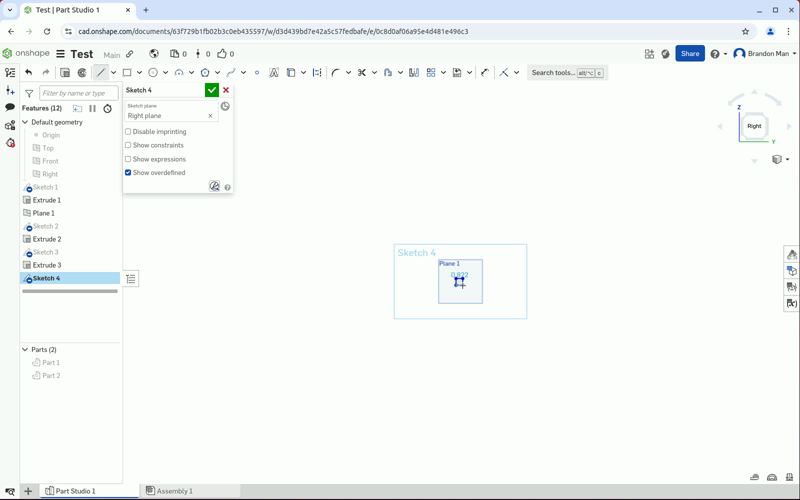
scroll(6)
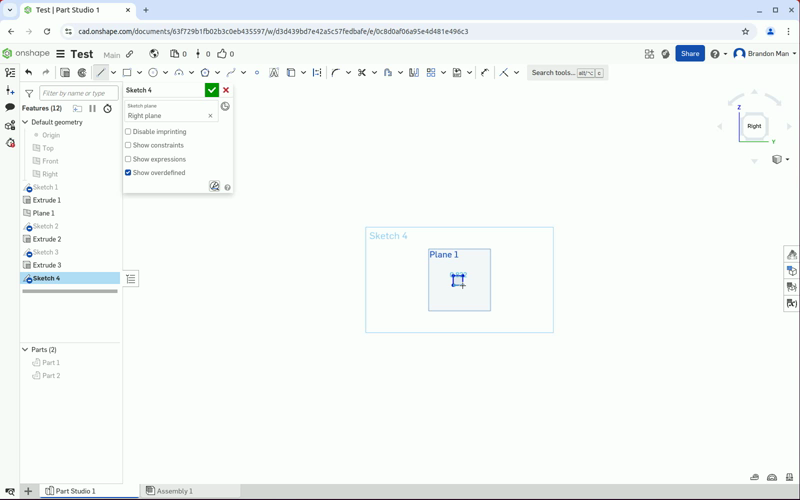
scroll(6)
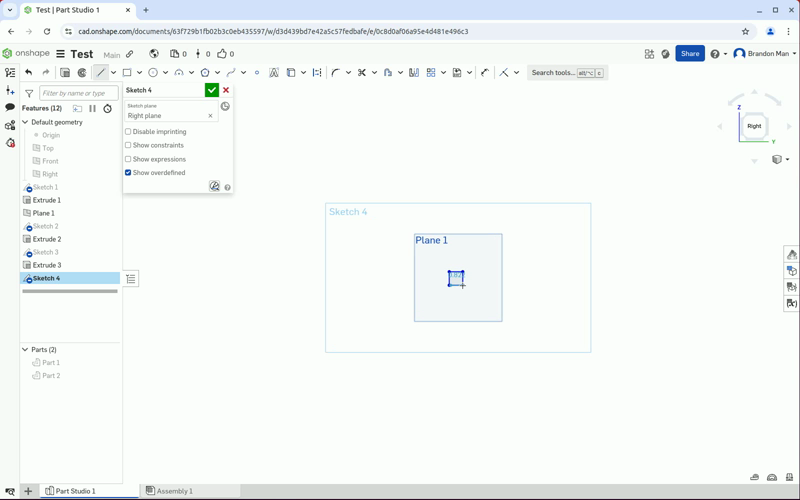
scroll(6)
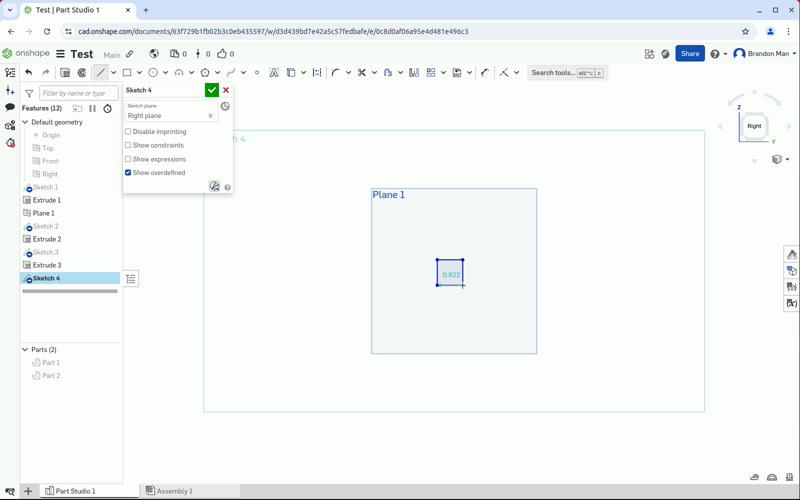
scroll(6)
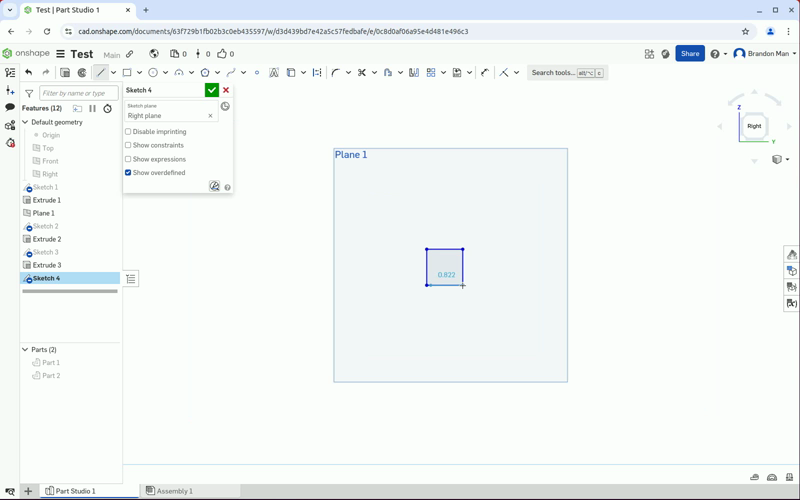
scroll(6)
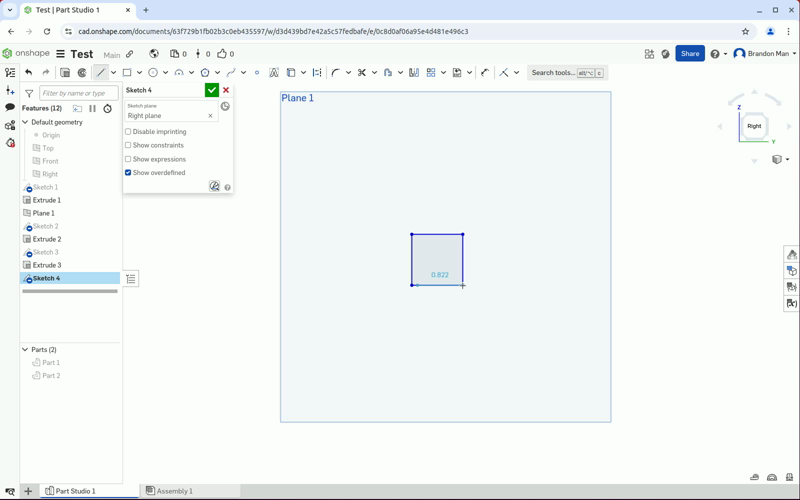
click(462, 285)
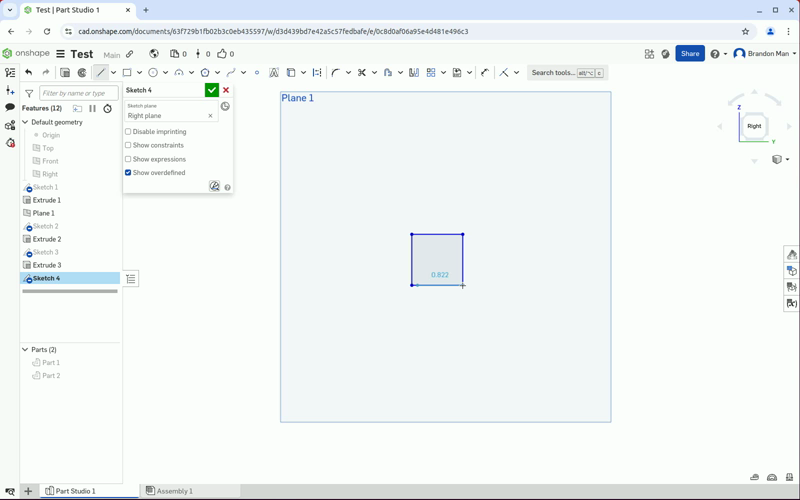
scroll(-6)
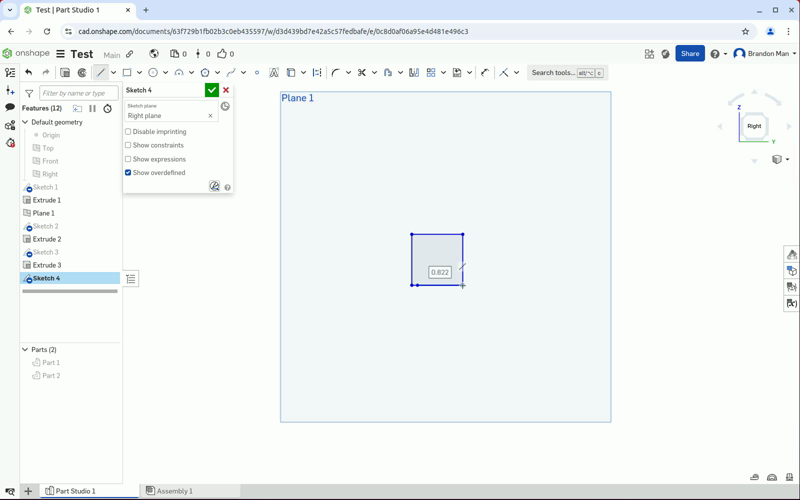
scroll(-6)
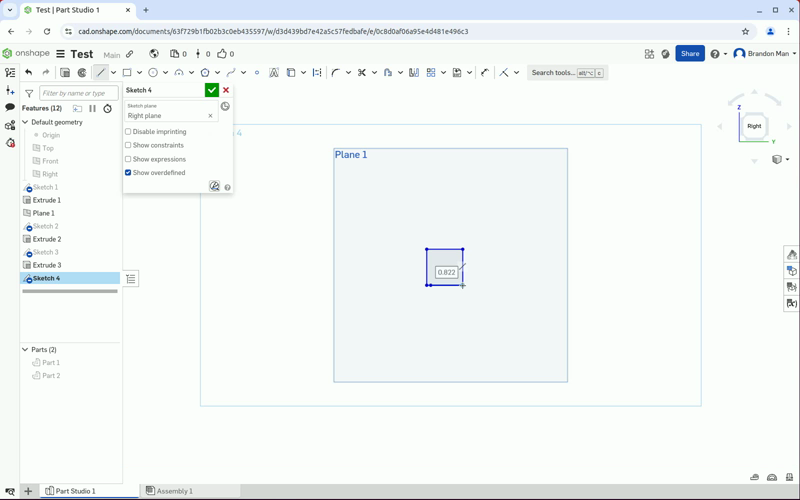
scroll(-6)
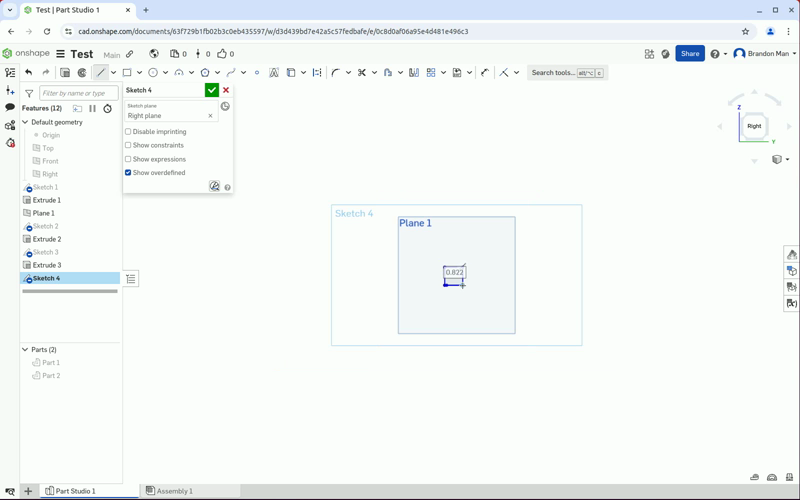
scroll(-6)
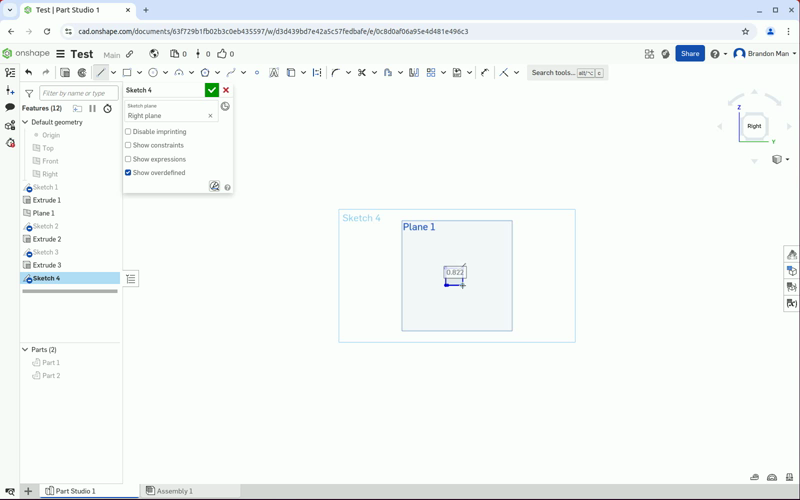
scroll(-6)
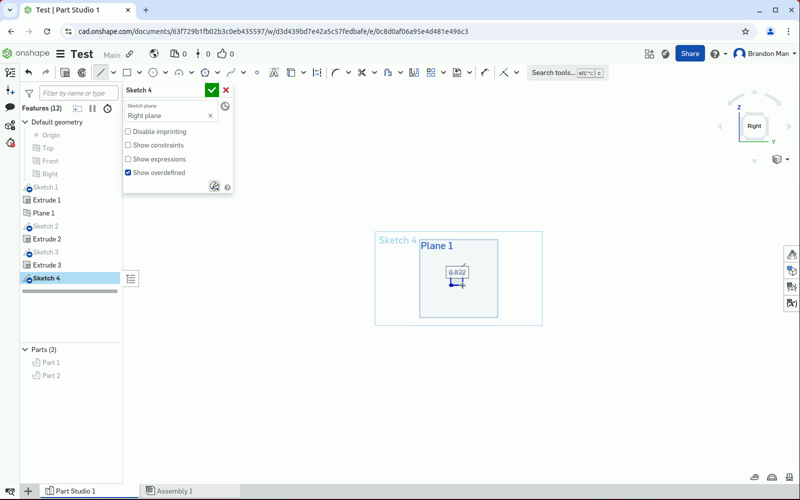
scroll(-6)
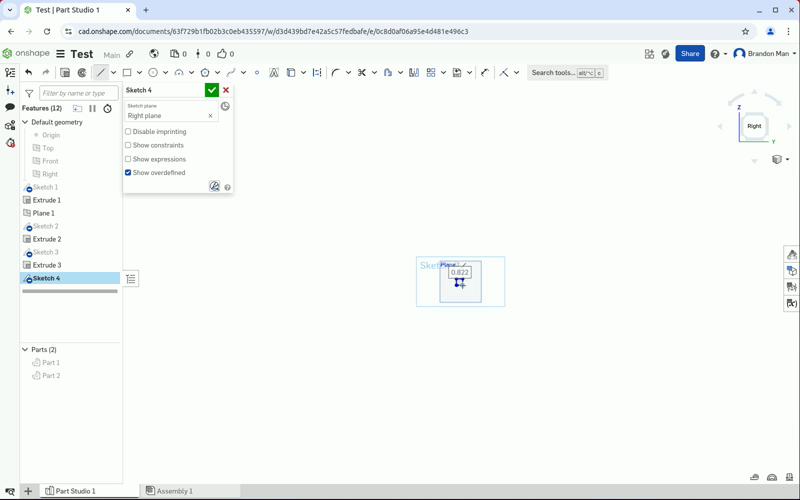
scroll(-6)
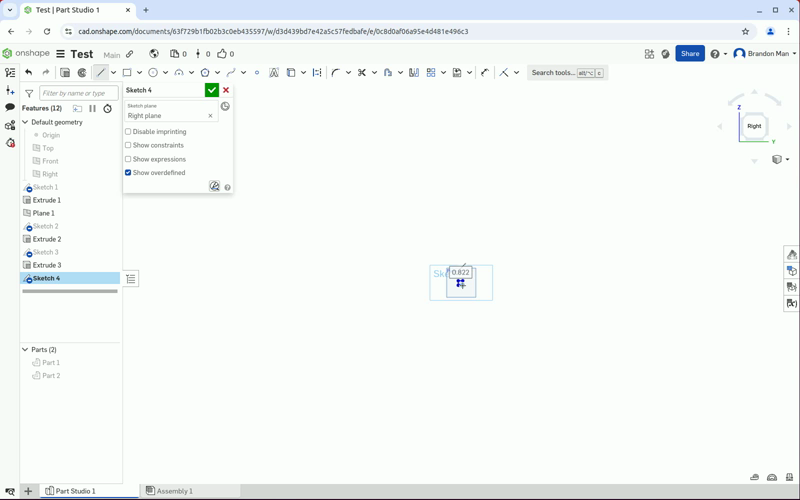
key_up(shift)
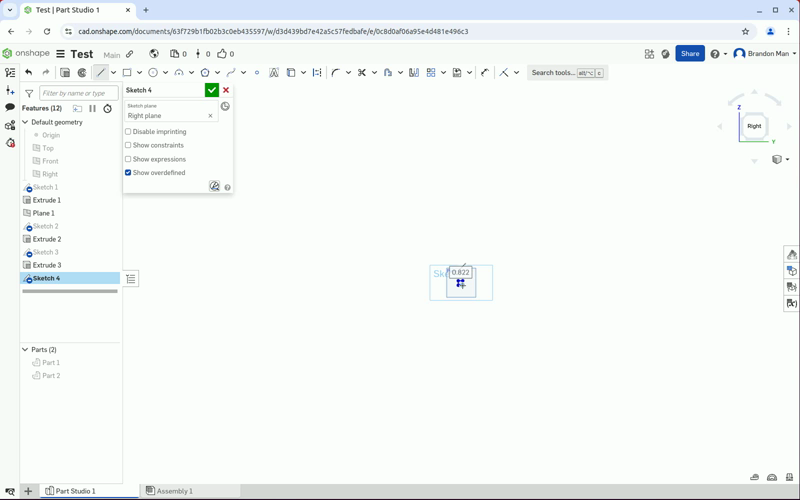
key_down(shift)
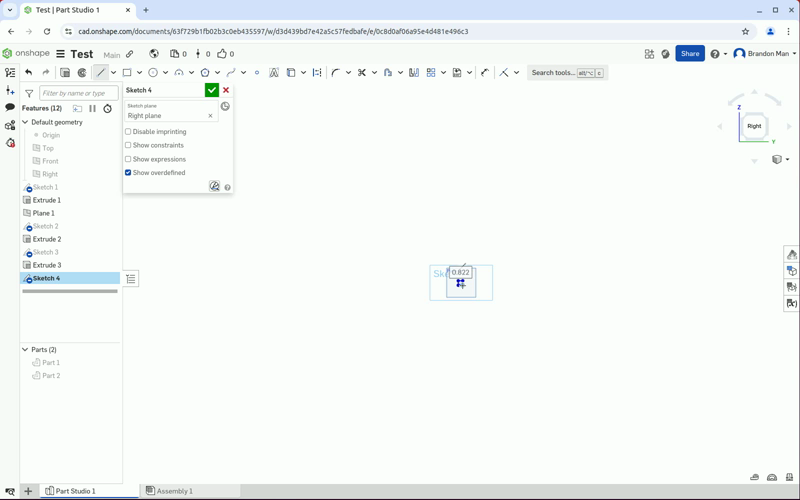
mouse_move(492, 285)
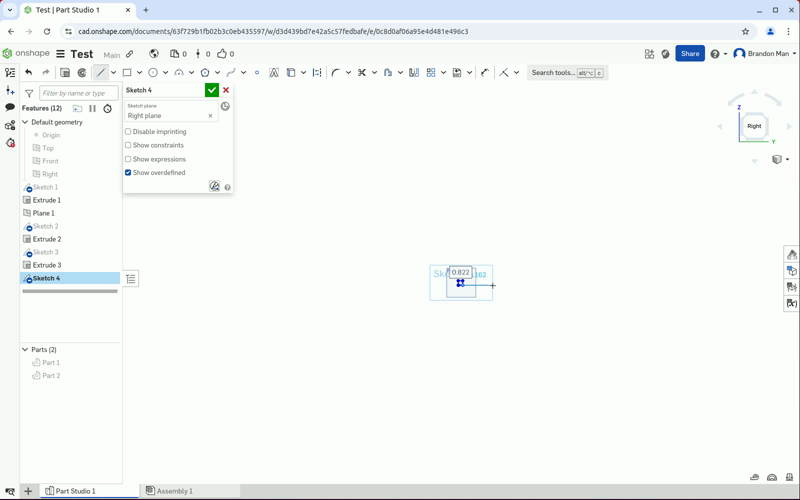
mouse_move(462, 280)
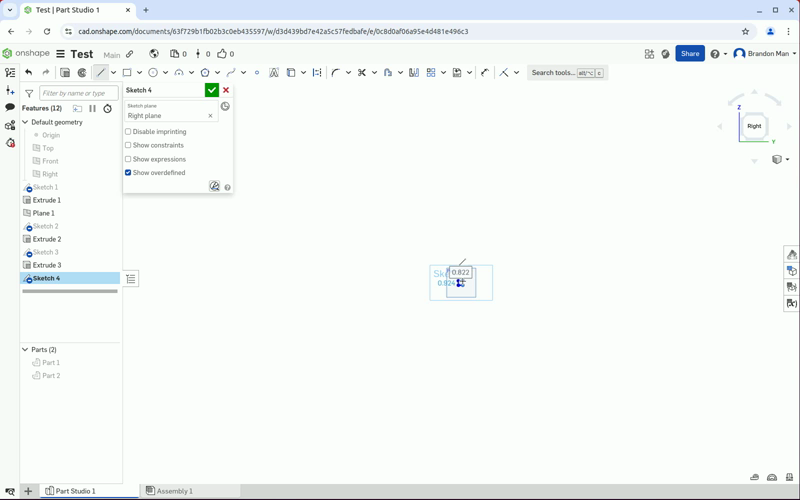
scroll(6)
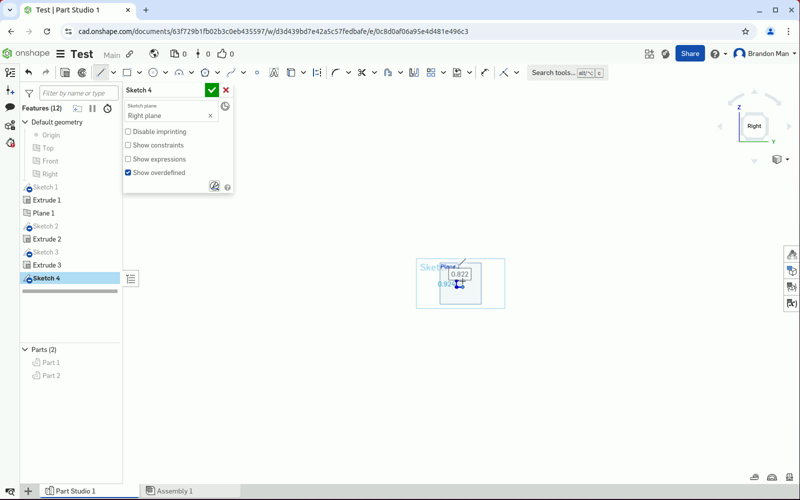
scroll(6)
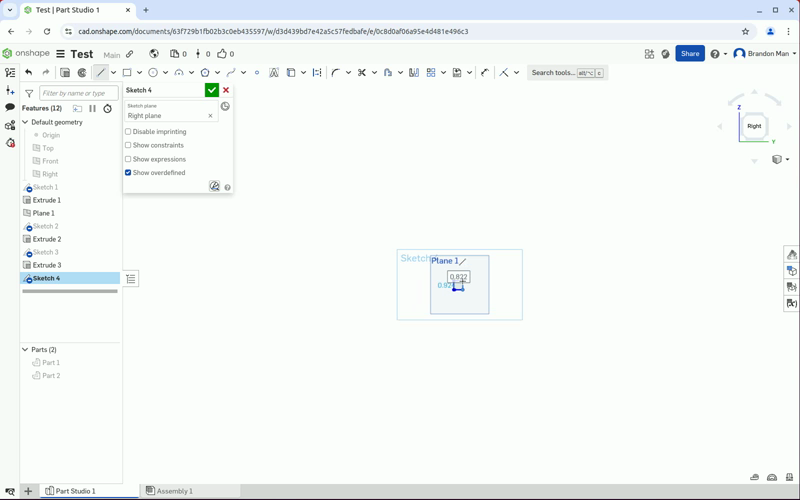
scroll(6)
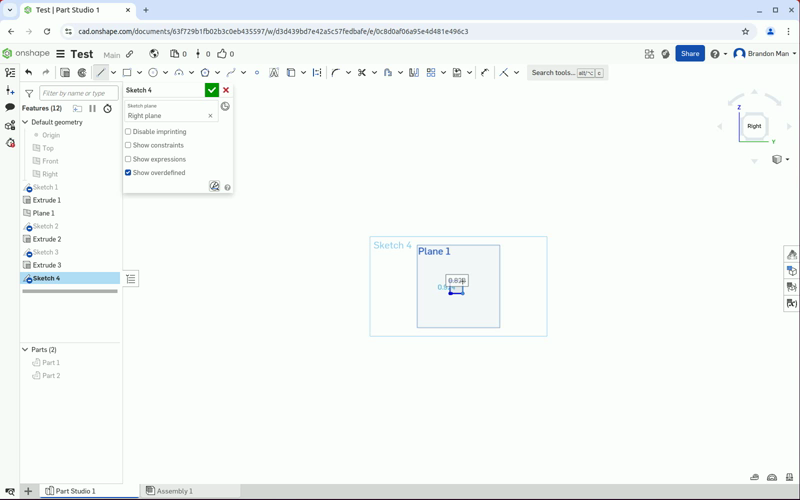
scroll(6)
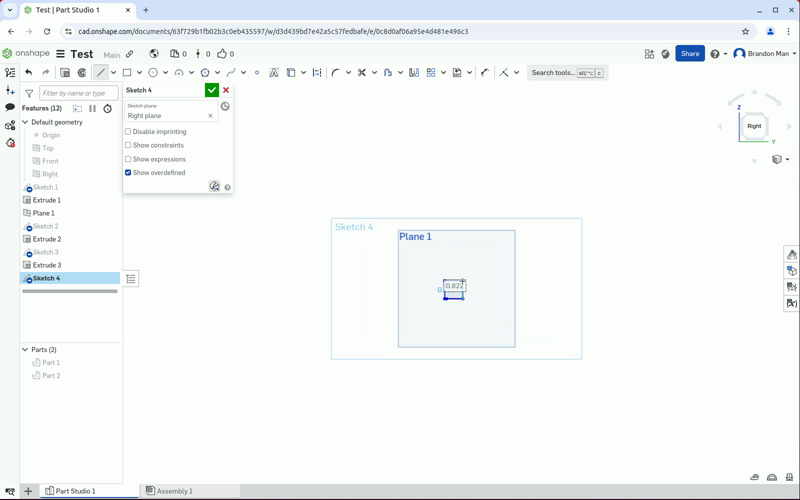
scroll(6)
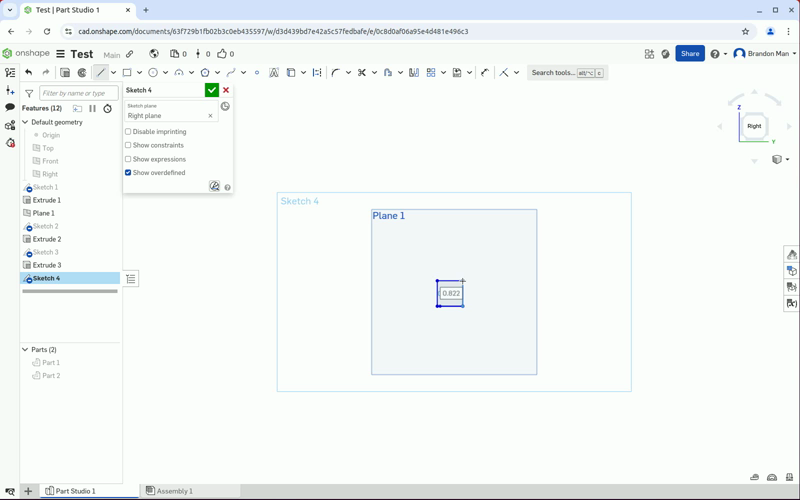
scroll(6)
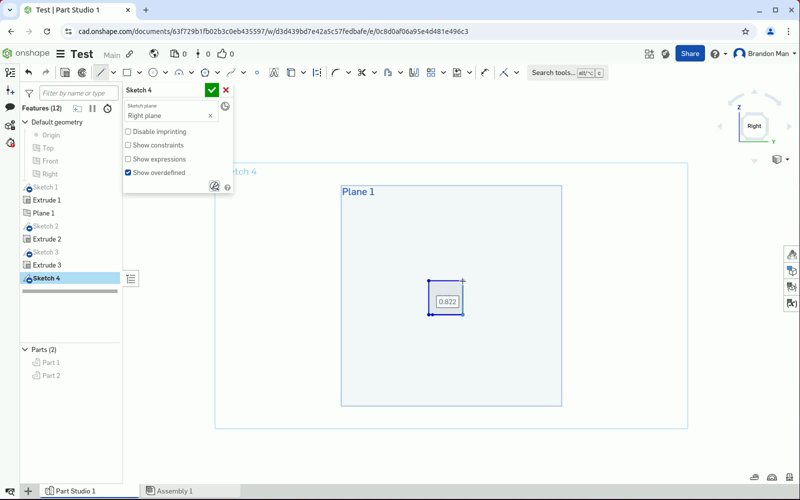
scroll(6)
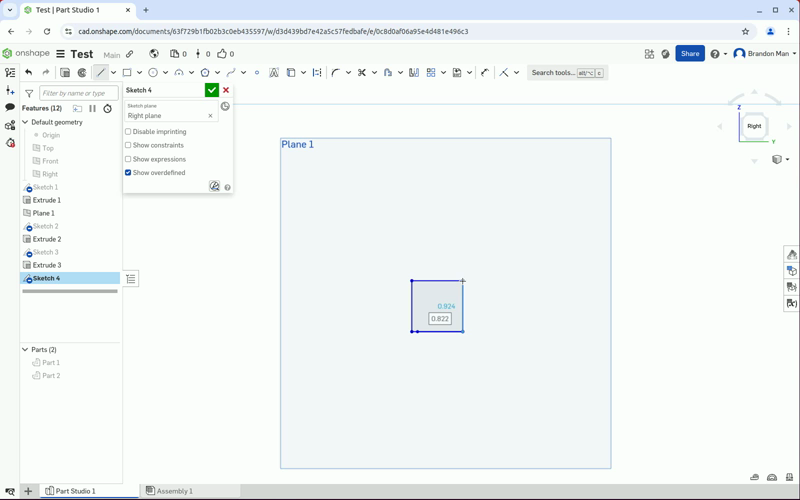
click(462, 280)
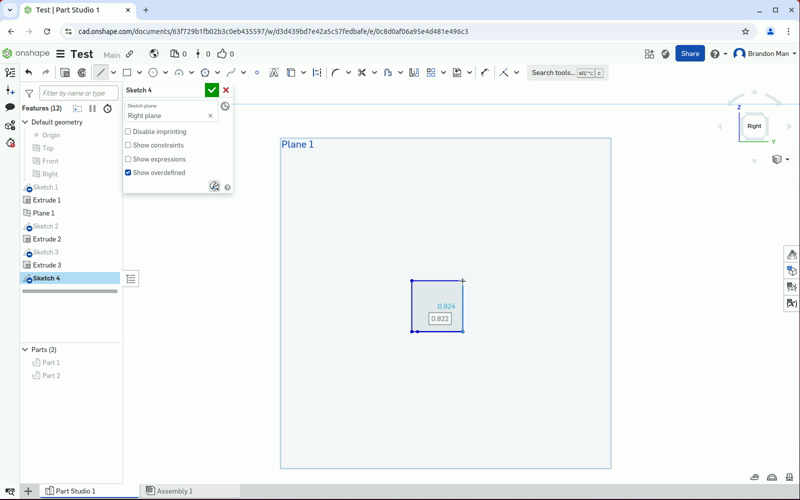
scroll(-6)
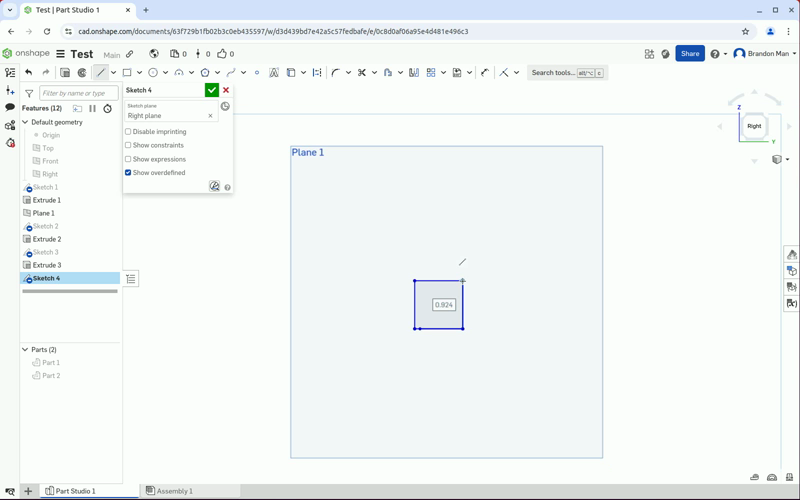
scroll(-6)
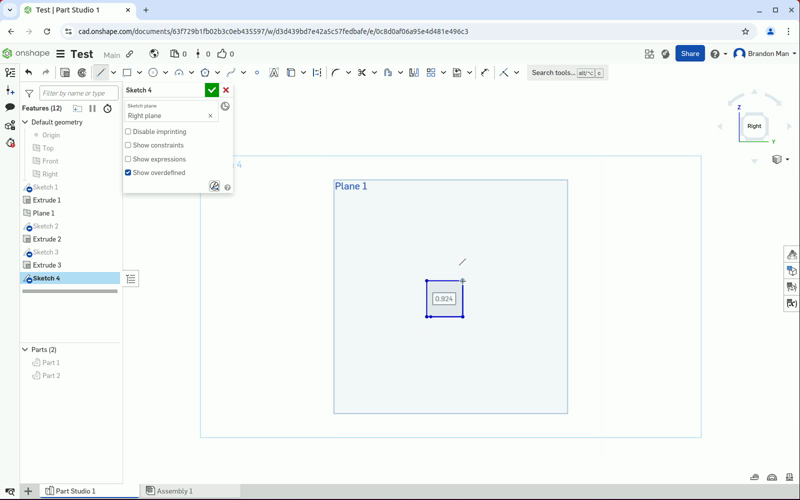
scroll(-6)
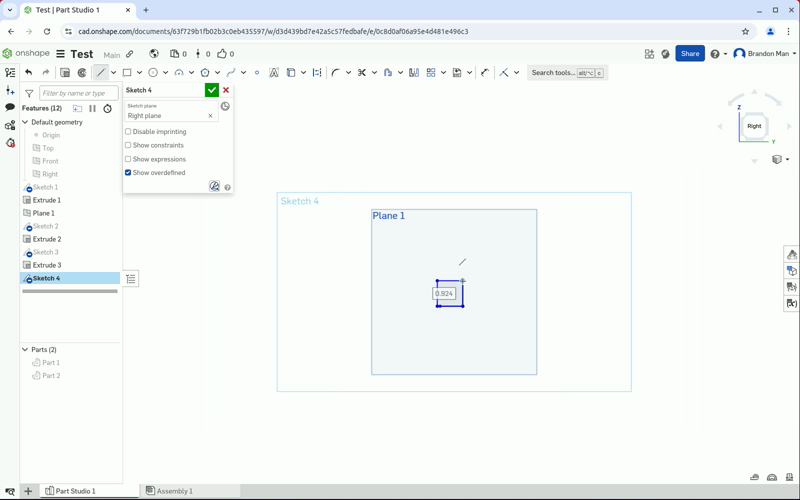
scroll(-6)
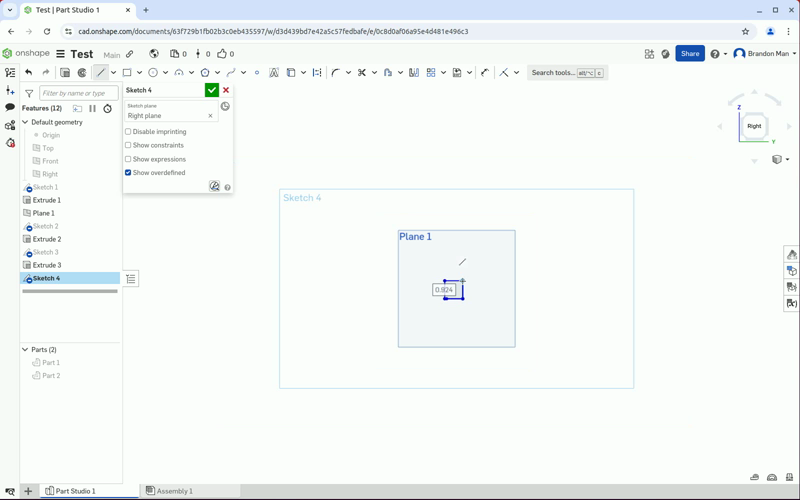
scroll(-6)
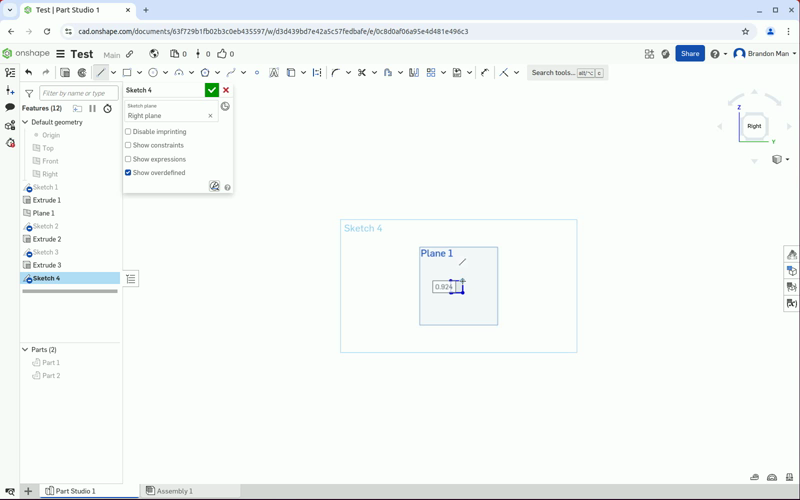
scroll(-6)
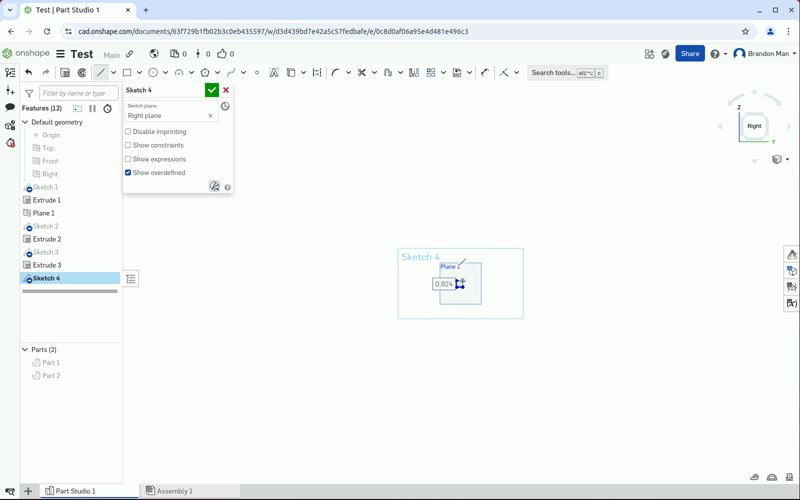
scroll(-6)
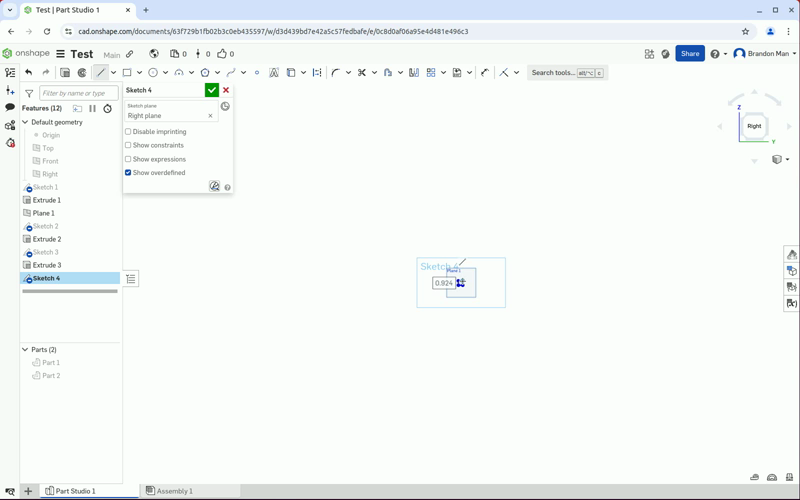
key_up(shift)
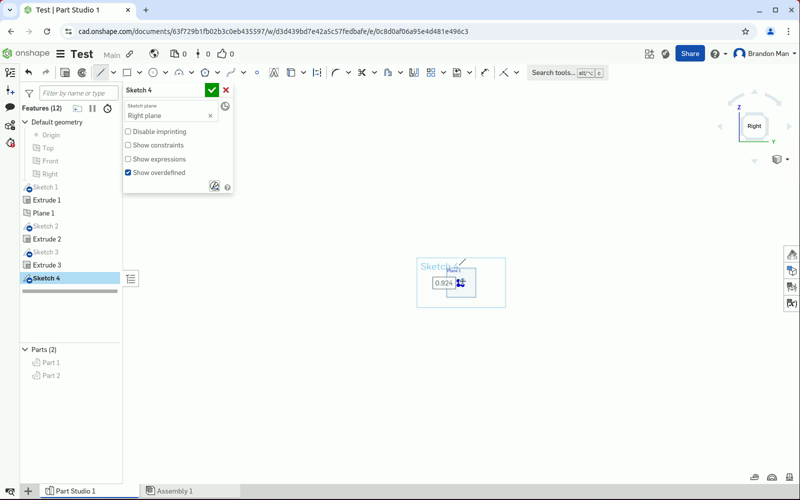
key_down(shift)
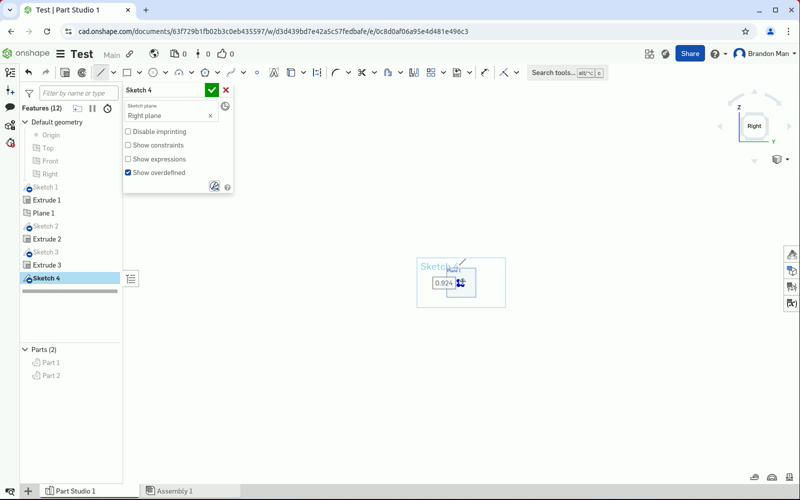
mouse_move(492, 280)
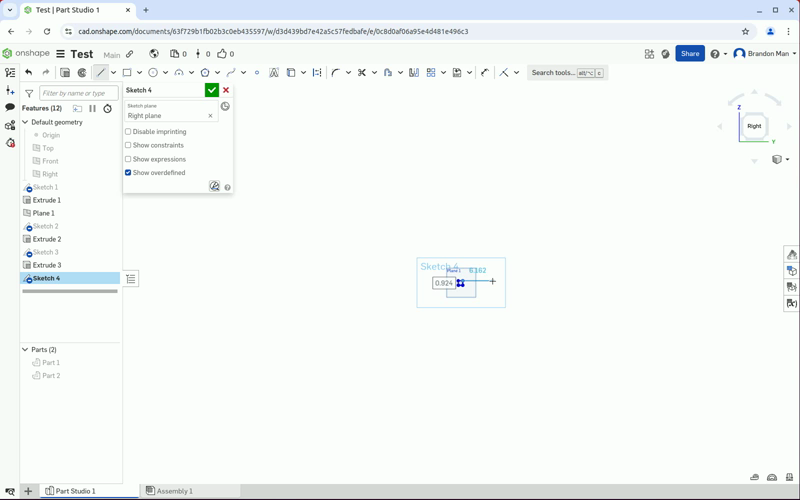
mouse_move(458, 280)
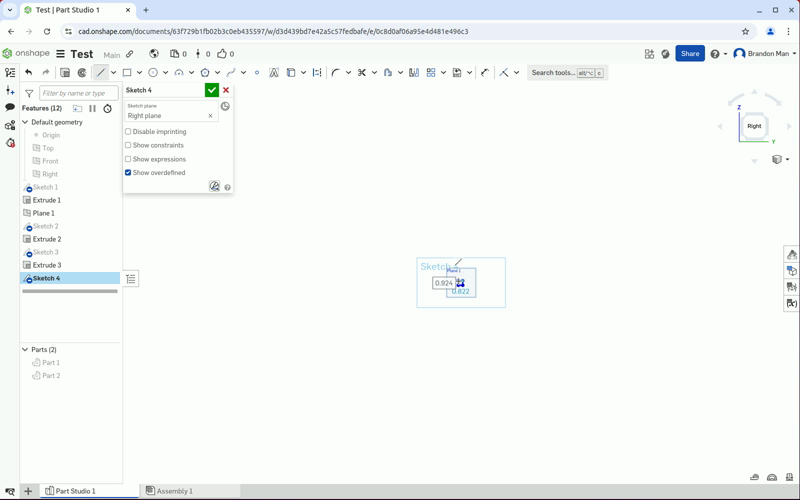
scroll(6)
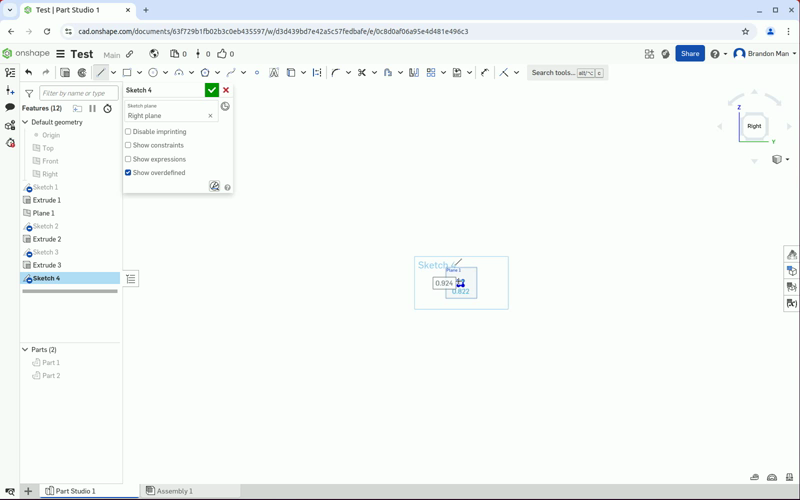
scroll(6)
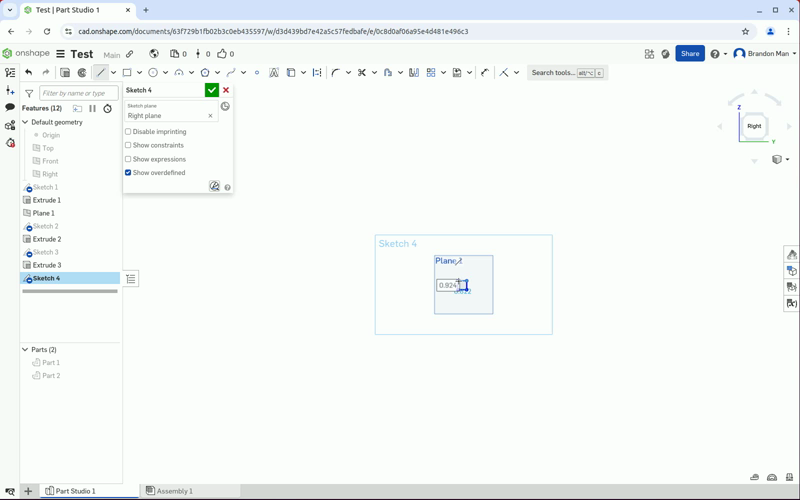
scroll(6)
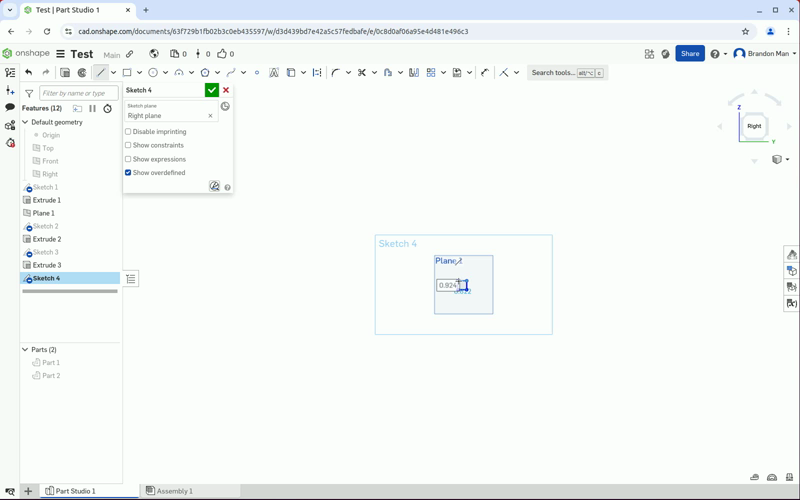
scroll(6)
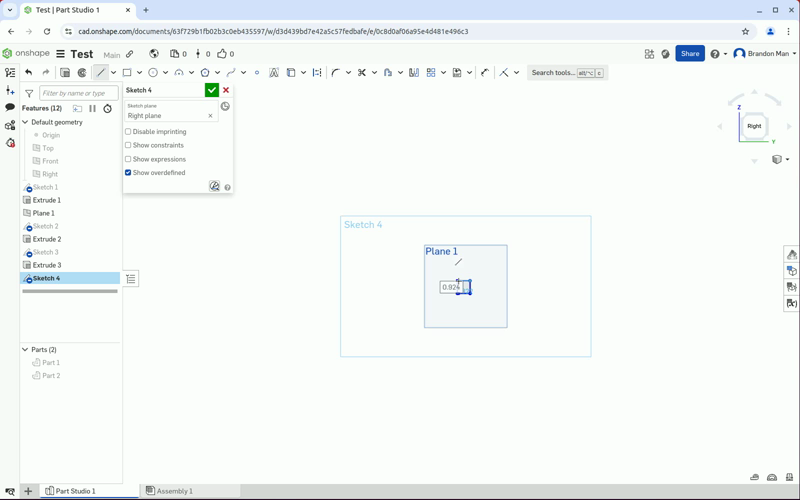
scroll(6)
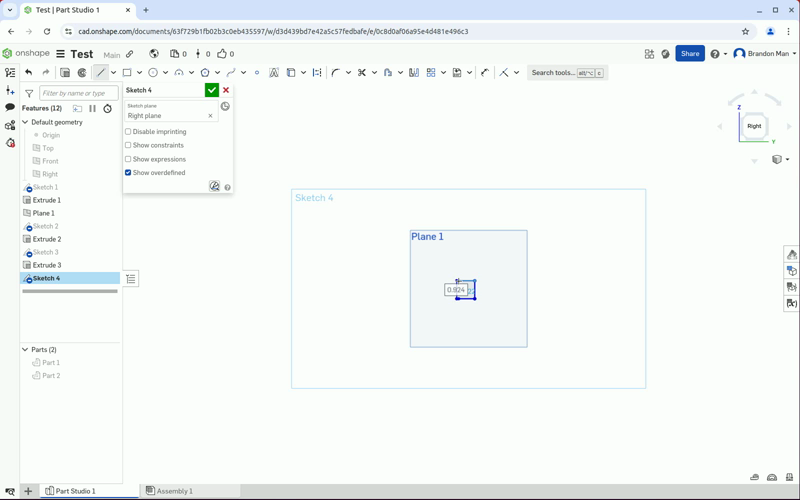
scroll(6)
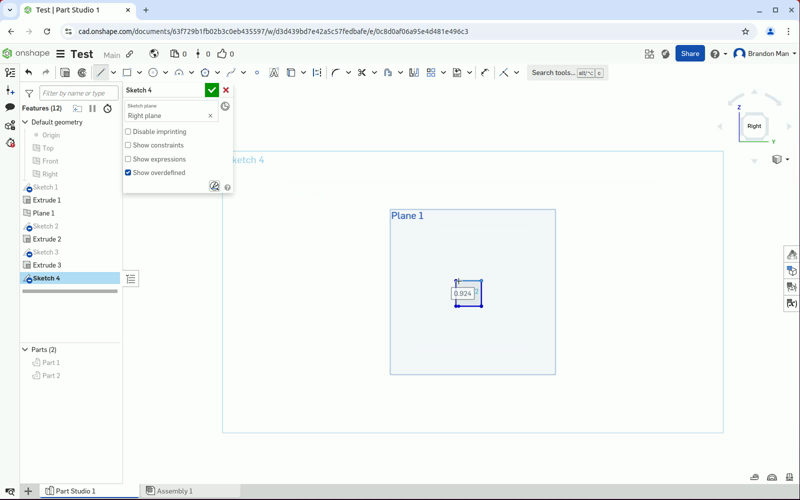
scroll(6)
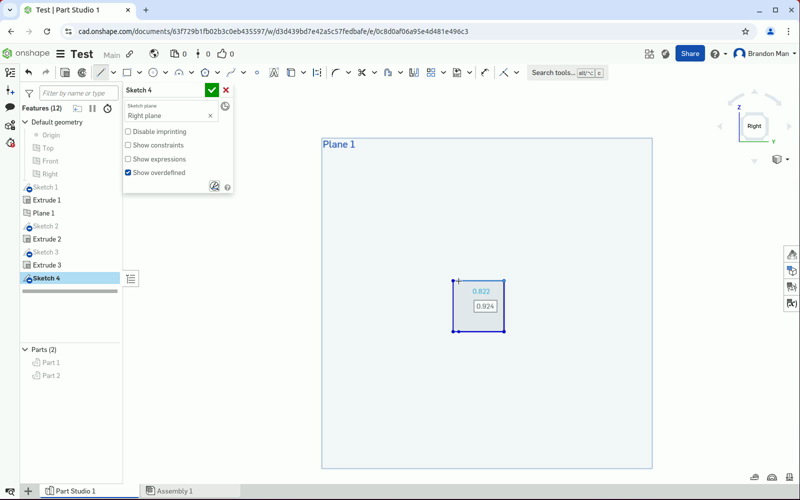
click(458, 280)
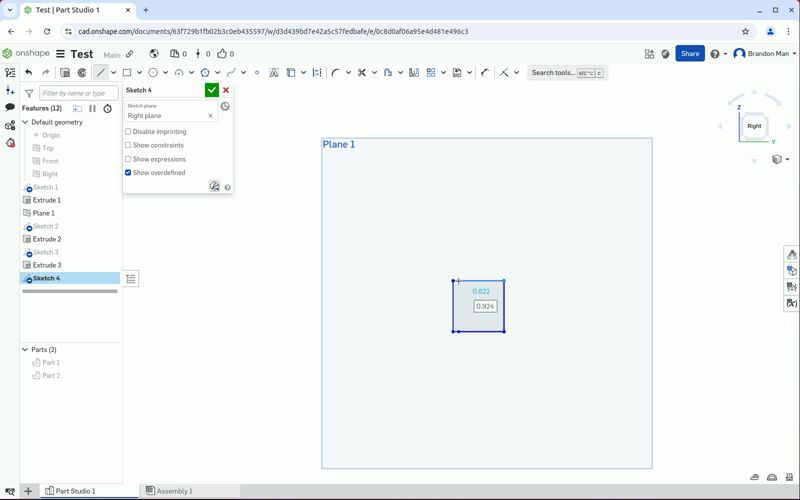
scroll(-6)
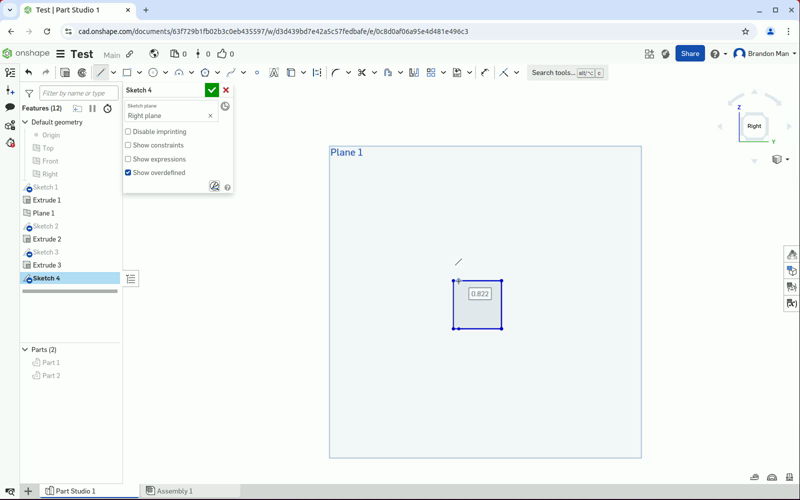
scroll(-6)
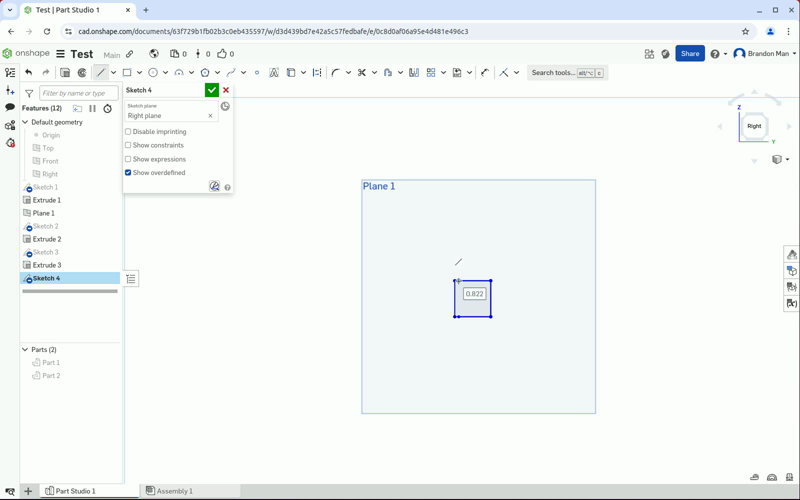
scroll(-6)
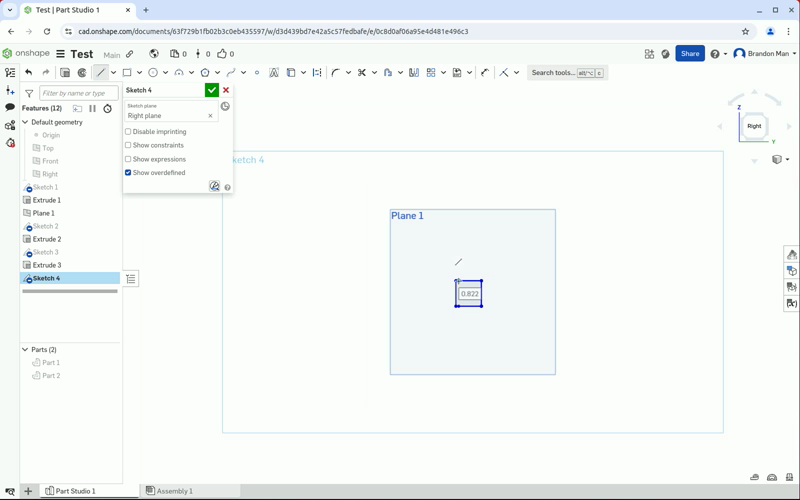
scroll(-6)
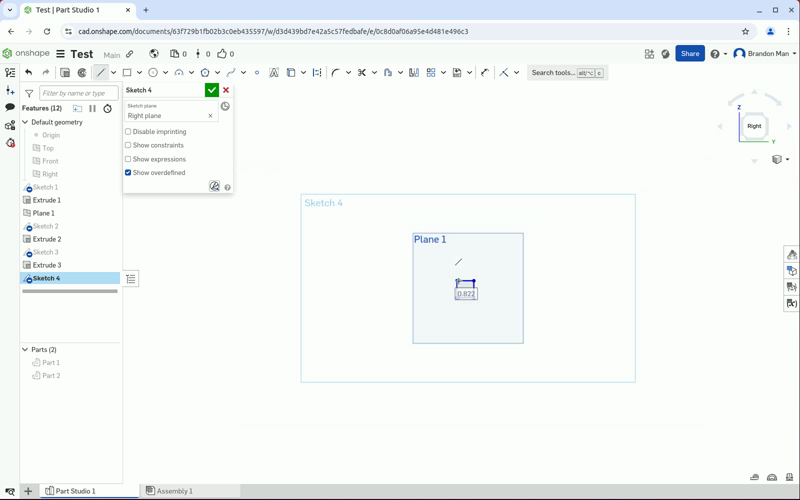
scroll(-6)
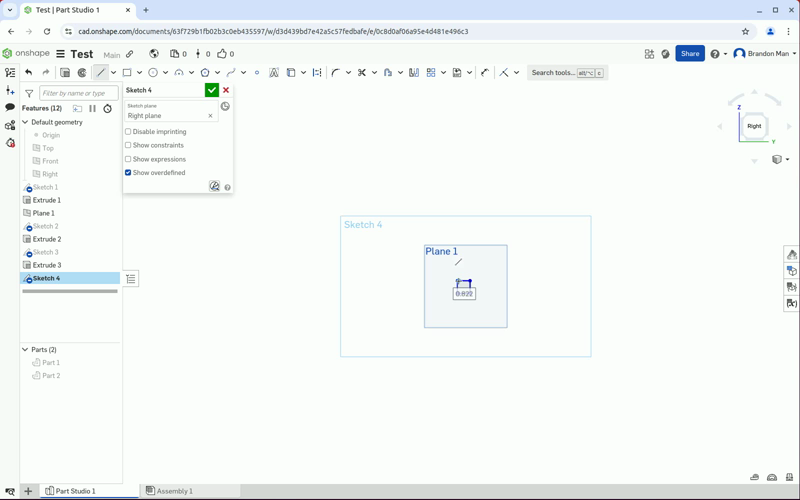
scroll(-6)
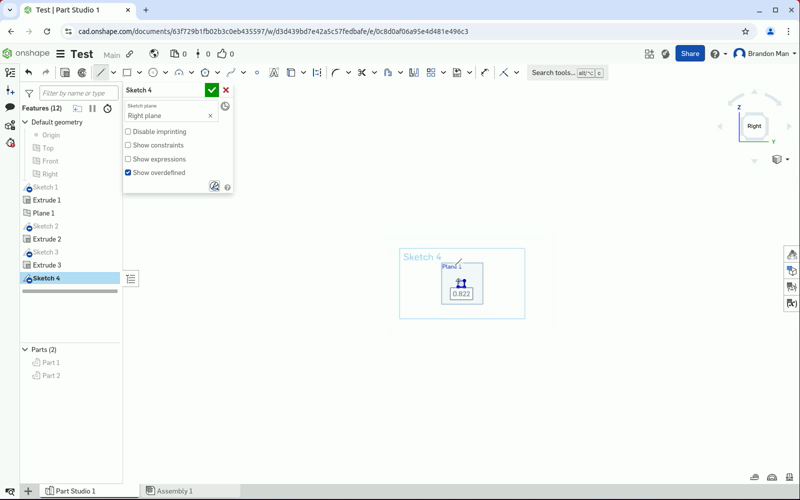
scroll(-6)
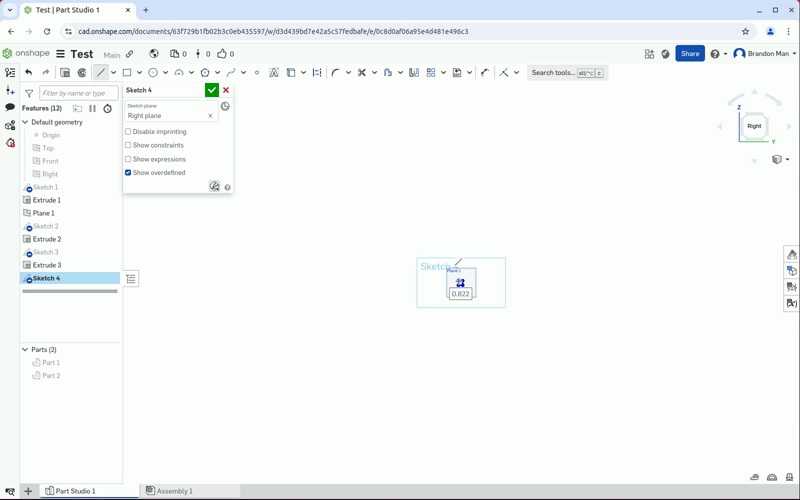
key_up(shift)
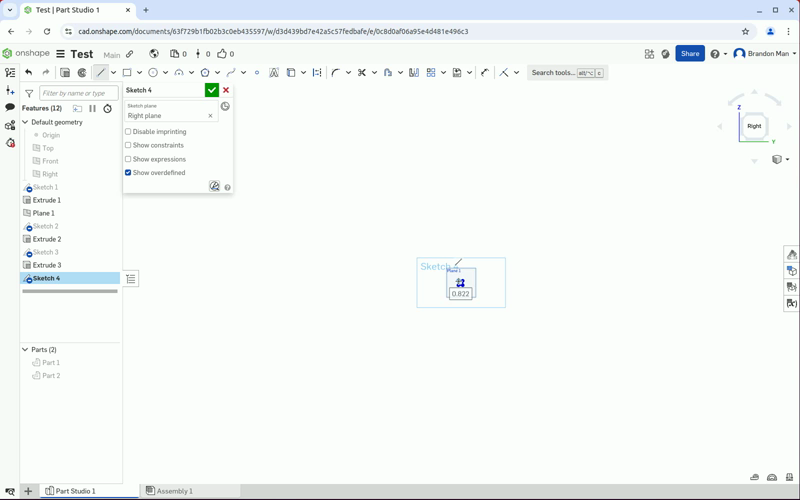
mouse_move(488, 280)
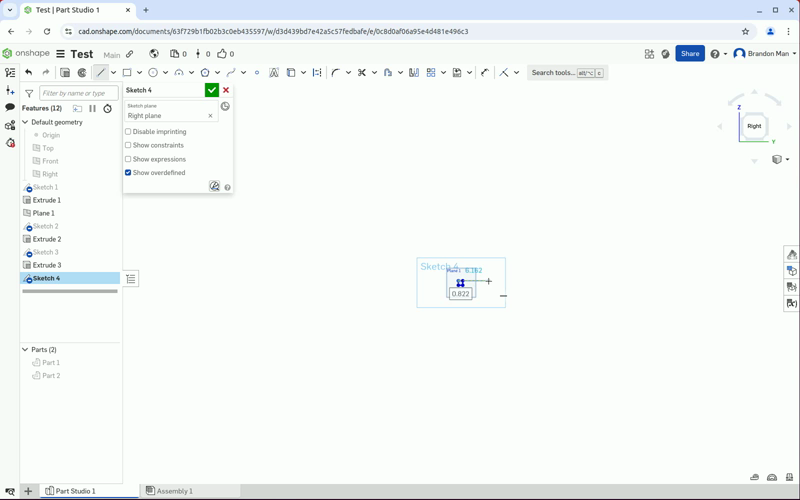
key_down(shift)
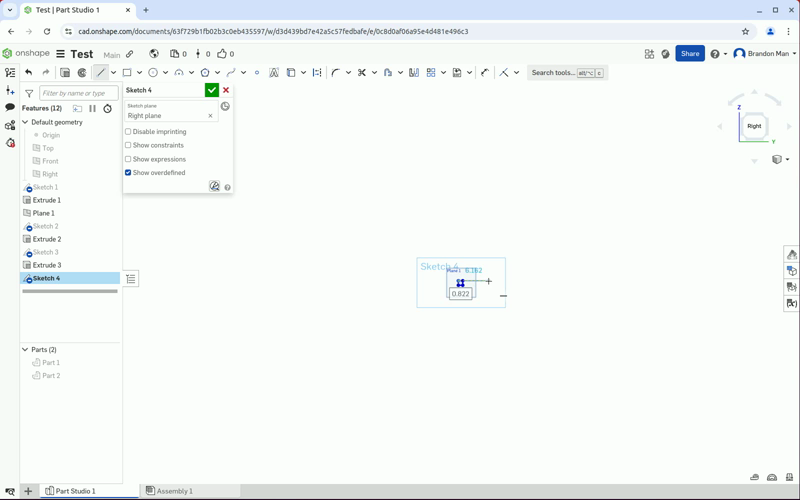
mouse_move(458, 285)
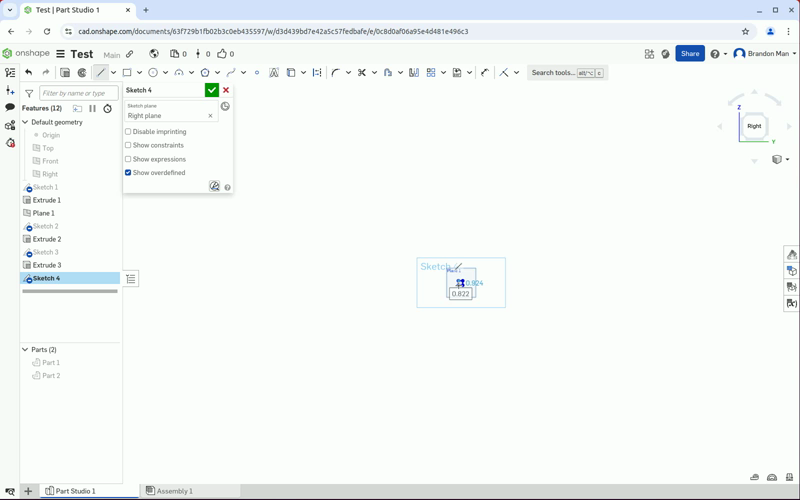
scroll(6)
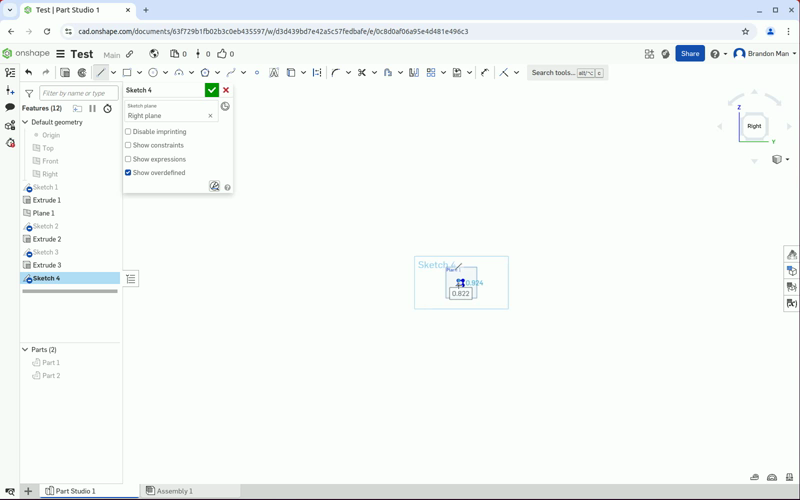
scroll(6)
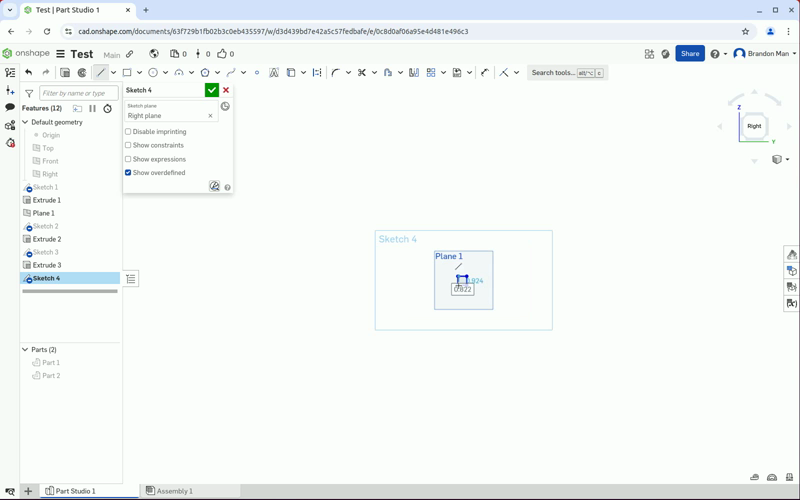
scroll(6)
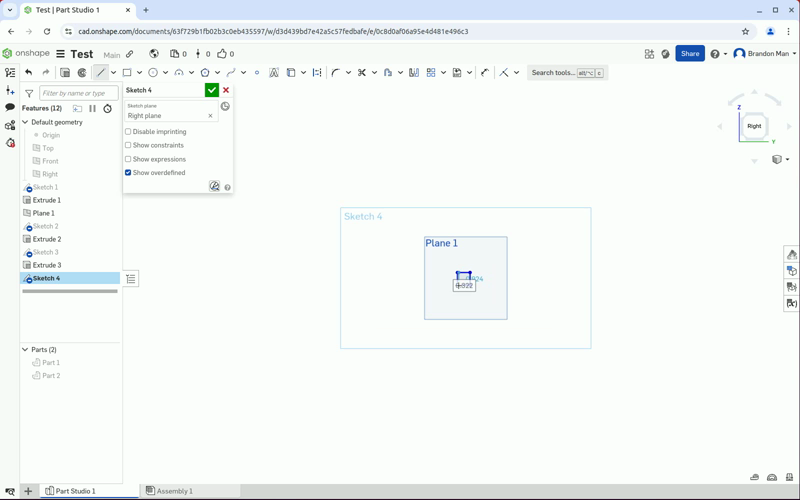
scroll(6)
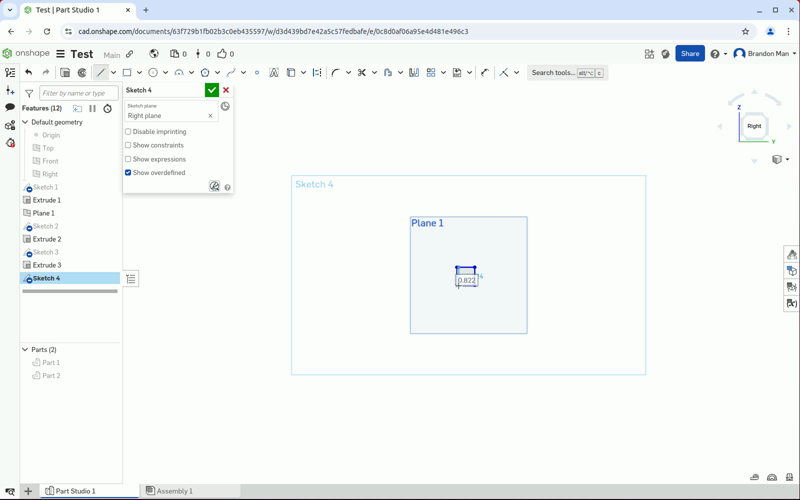
scroll(6)
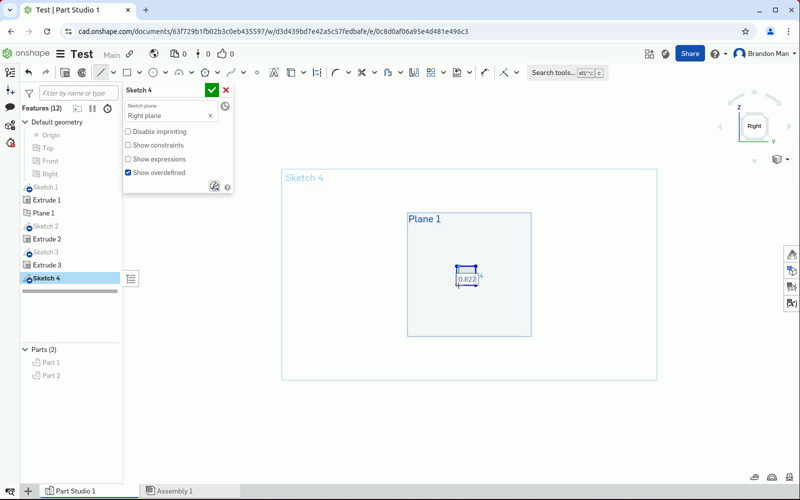
scroll(6)
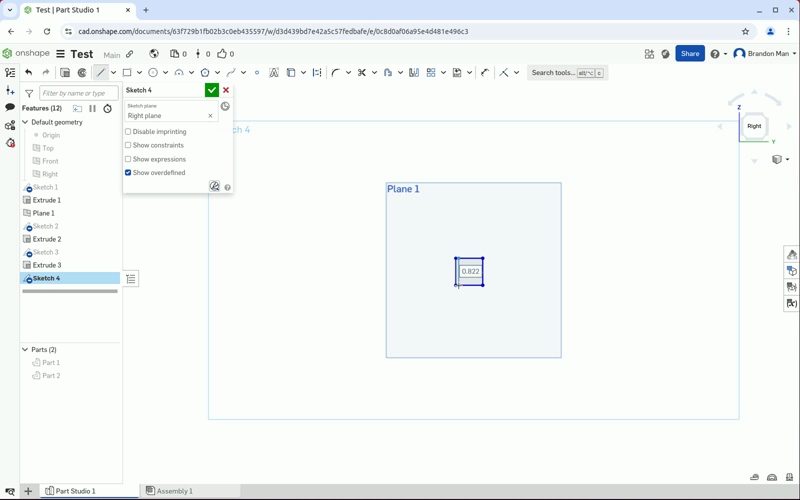
scroll(6)
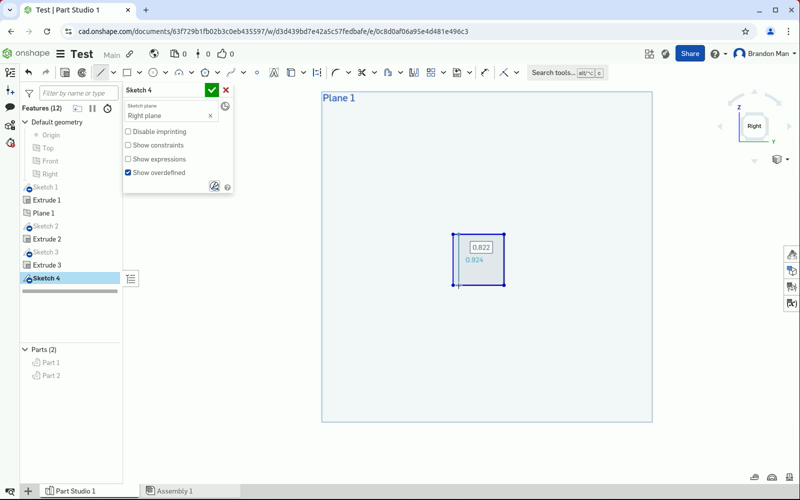
key_up(shift)
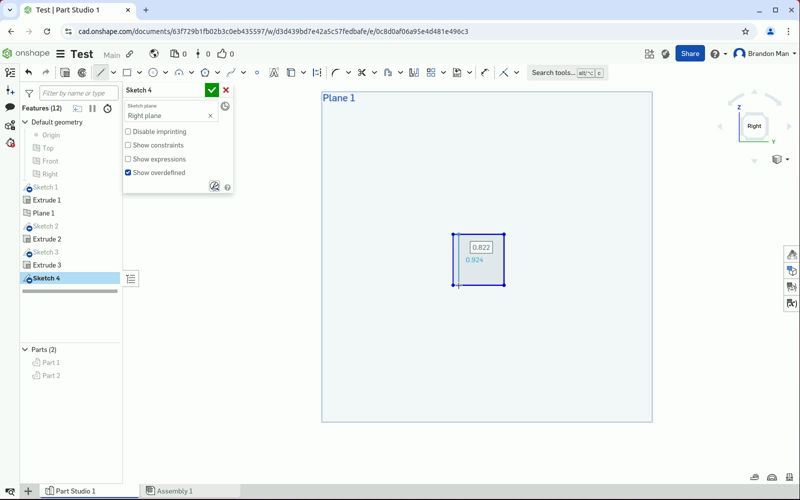
click(458, 285)
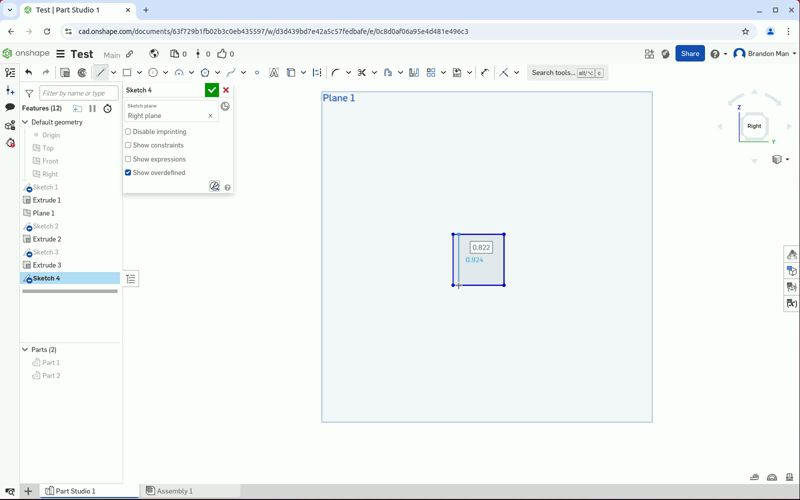
scroll(-6)
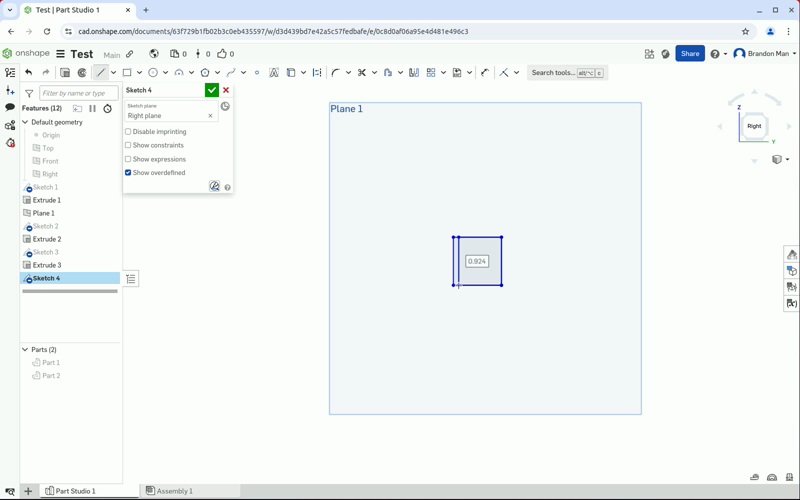
scroll(-6)
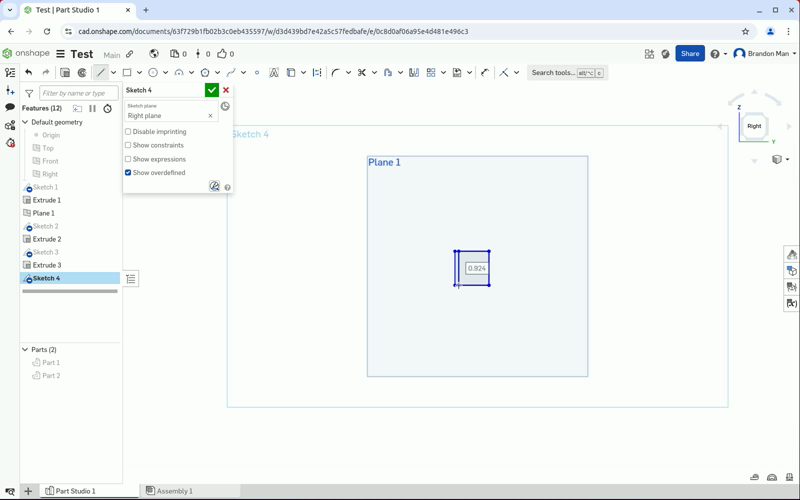
scroll(-6)
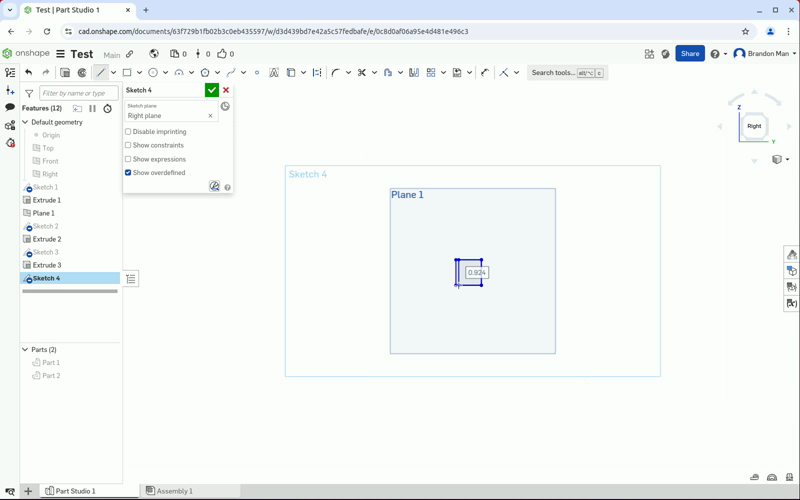
scroll(-6)
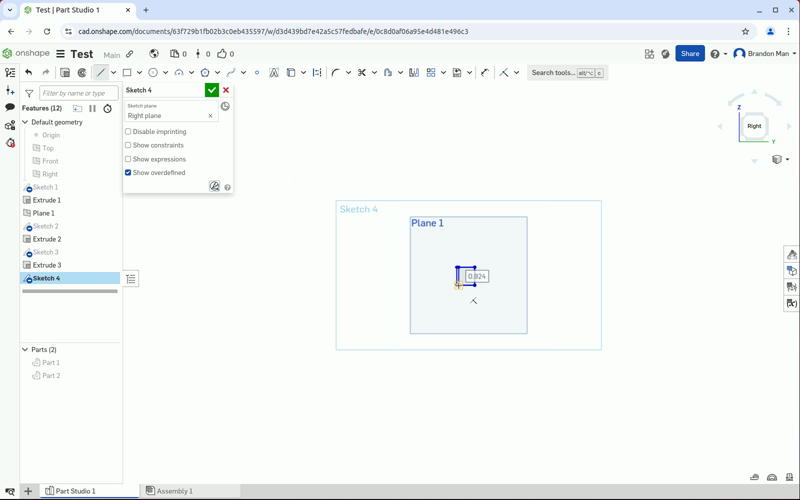
scroll(-6)
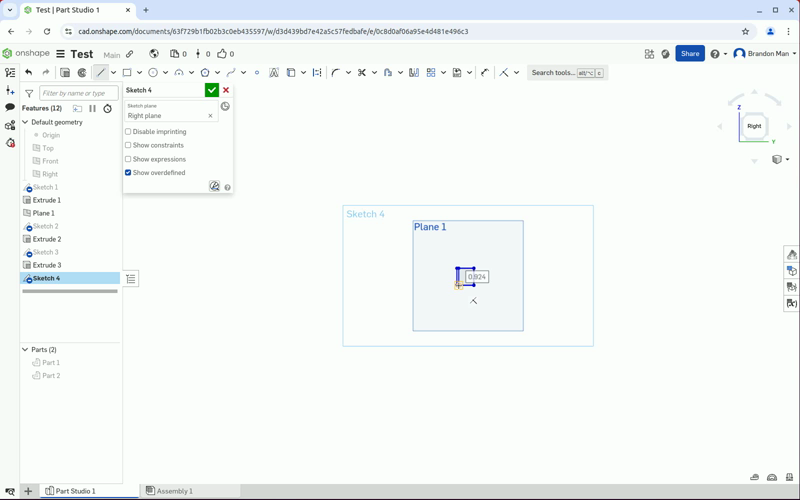
scroll(-6)
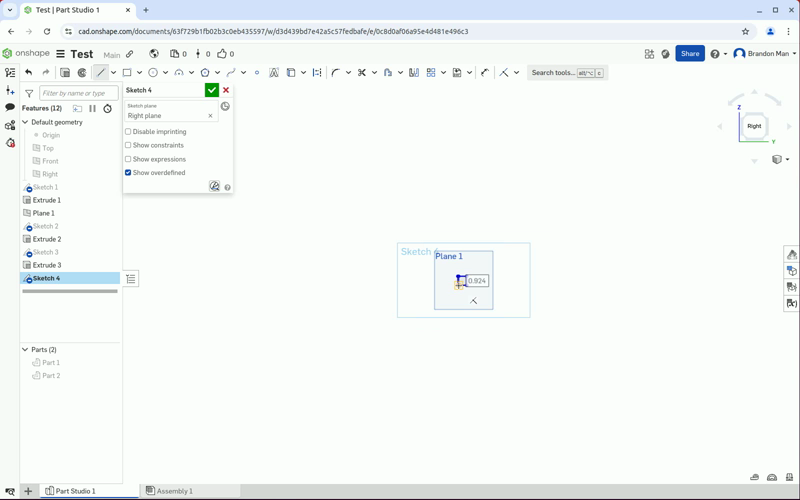
scroll(-6)
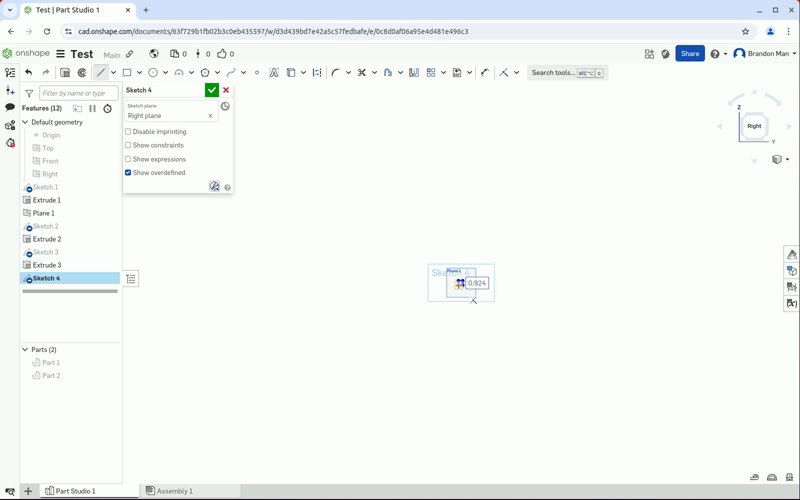
key(esc)
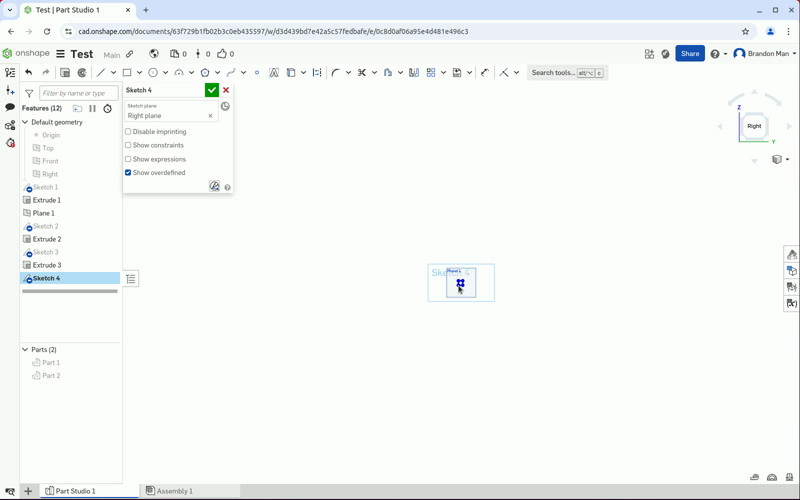
mouse_move(458, 282)
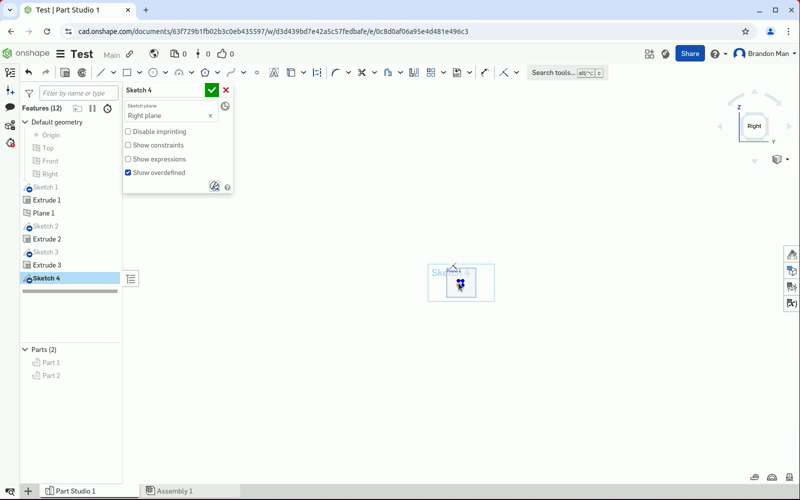
scroll(6)
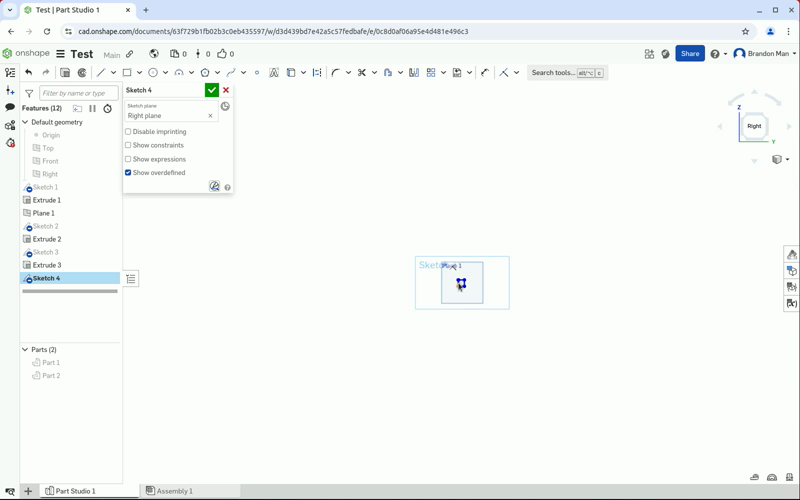
scroll(6)
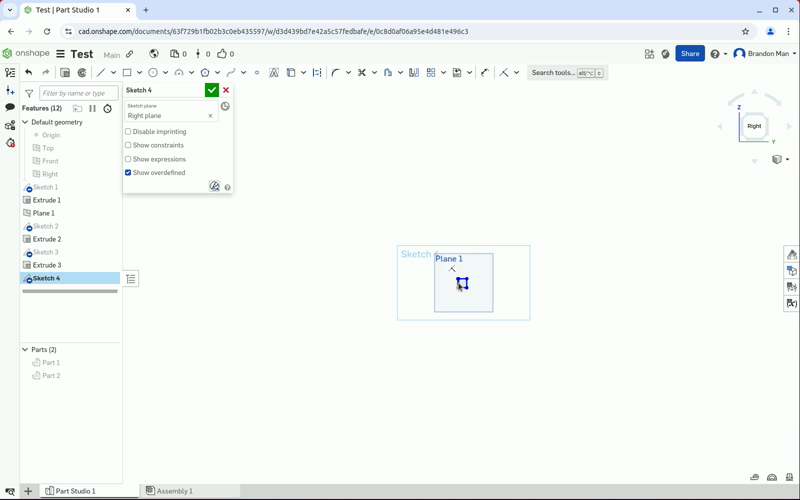
scroll(6)
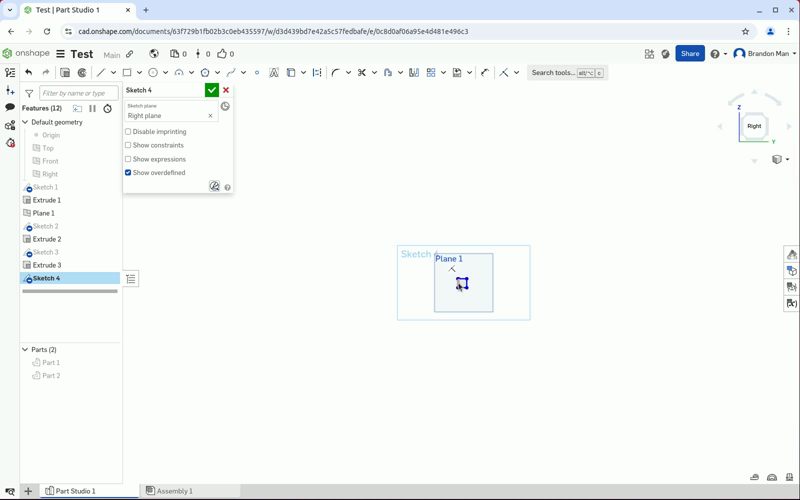
scroll(6)
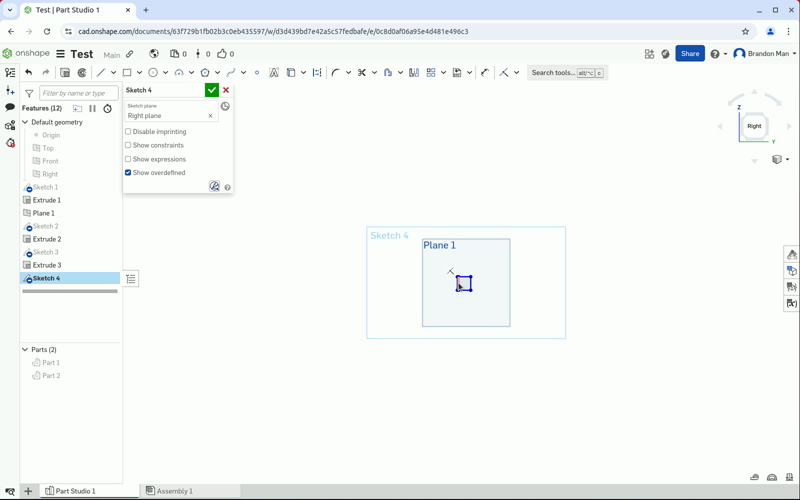
scroll(6)
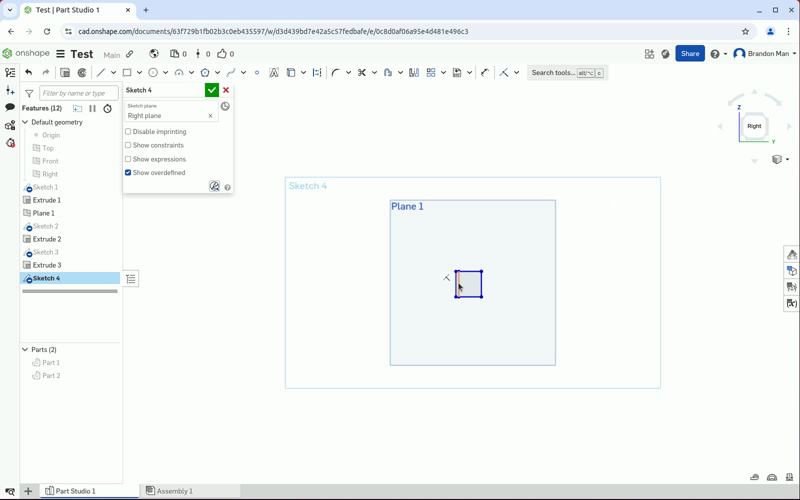
scroll(6)
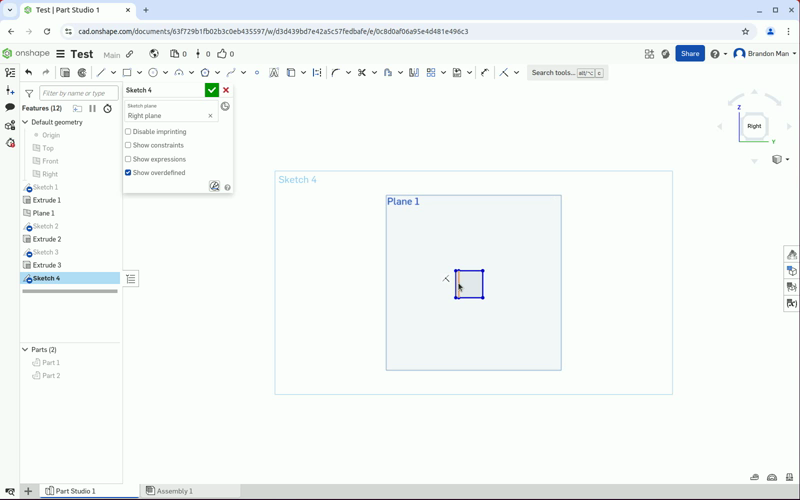
scroll(6)
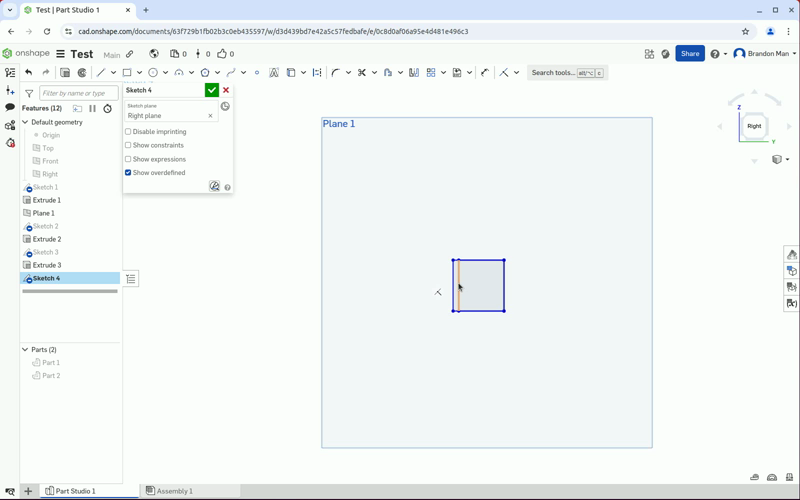
click(458, 282)
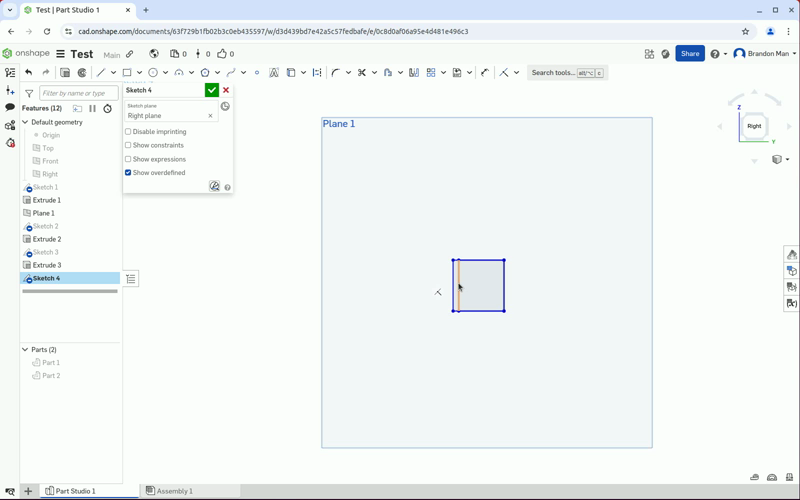
scroll(-6)
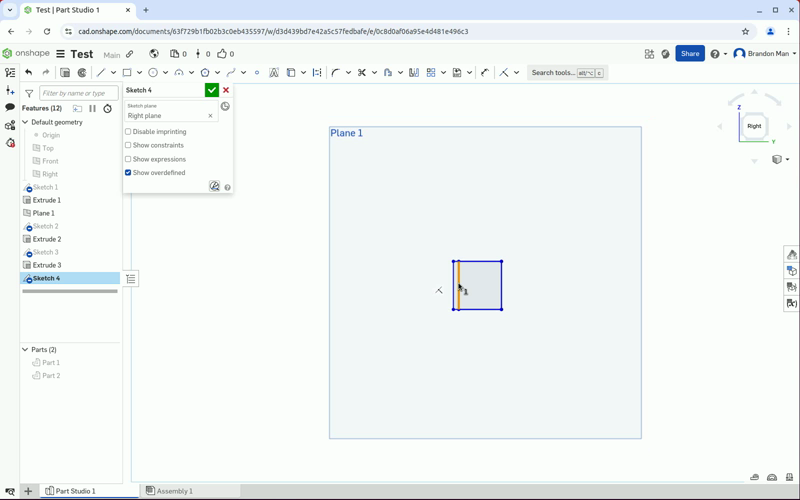
scroll(-6)
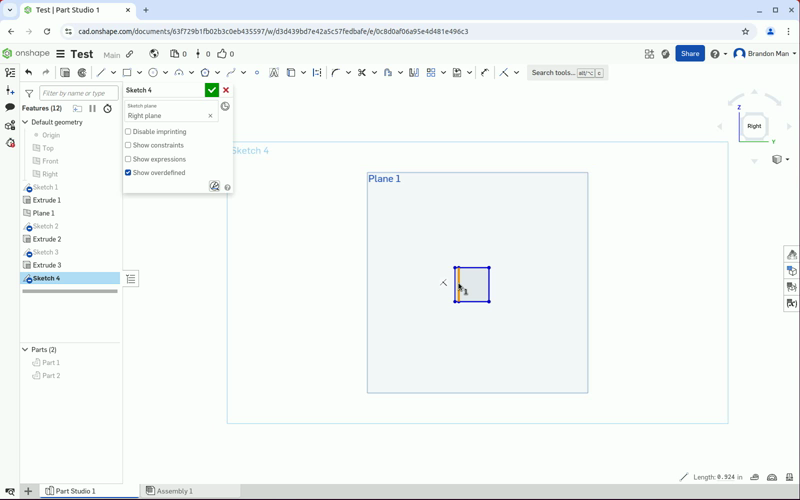
scroll(-6)
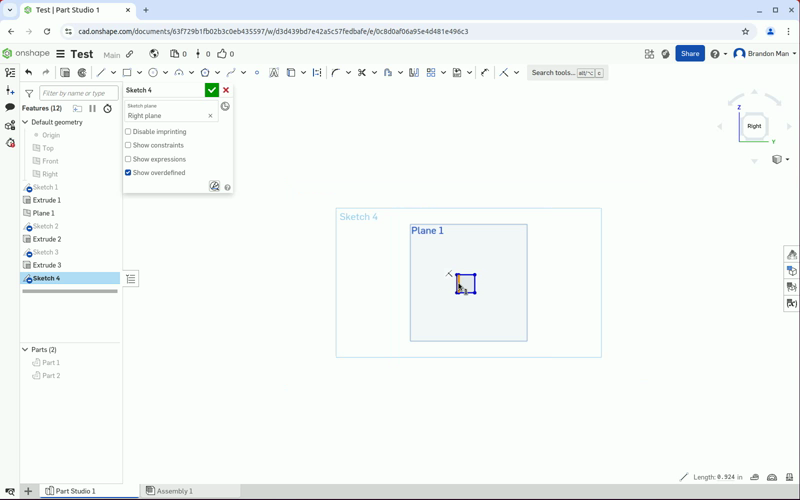
scroll(-6)
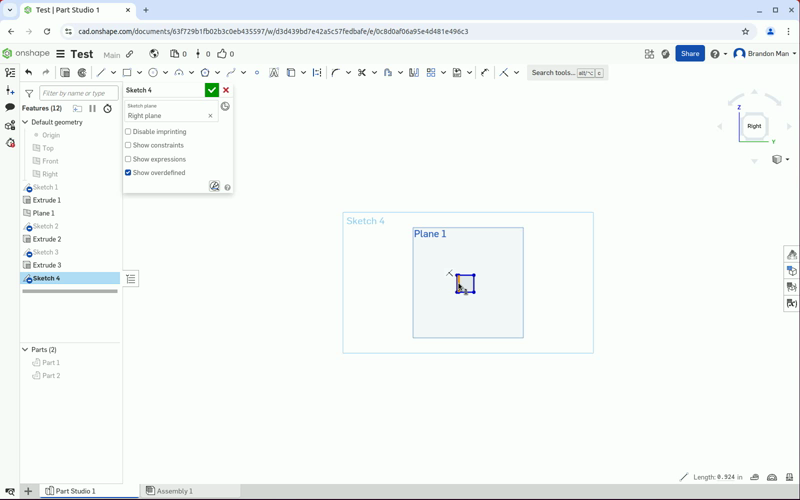
scroll(-6)
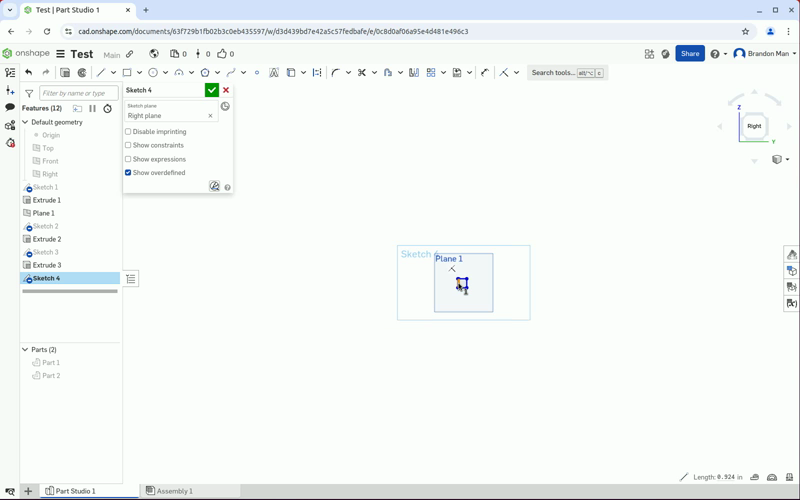
scroll(-6)
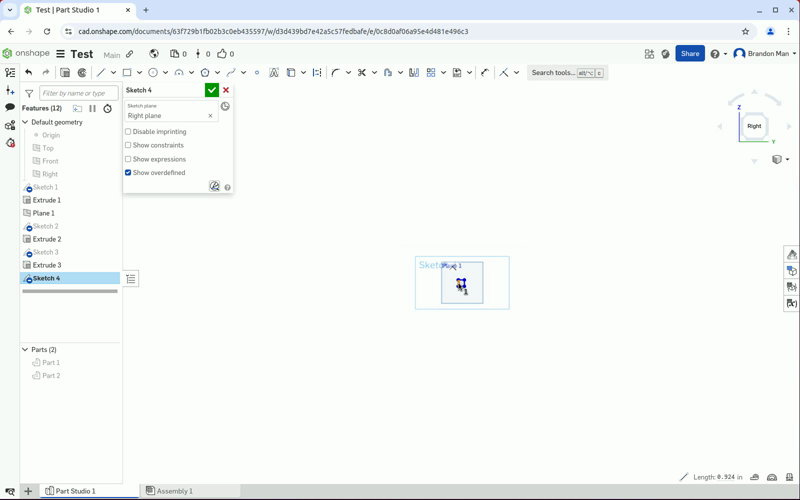
scroll(-6)
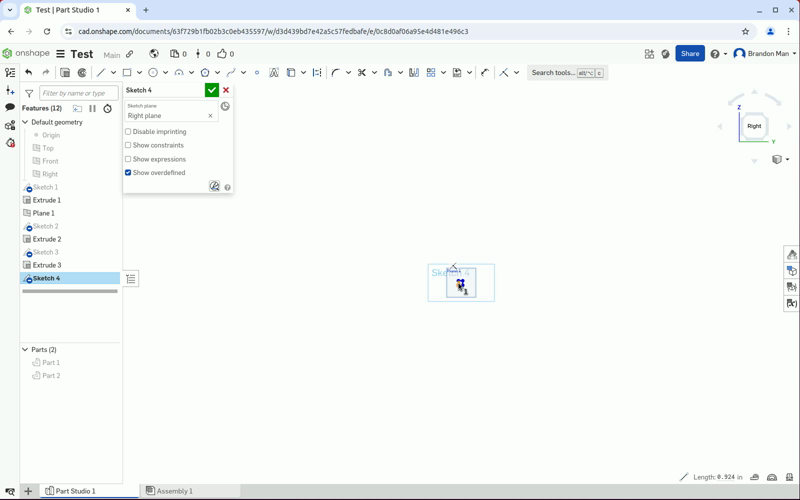
mouse_move(73, 352)
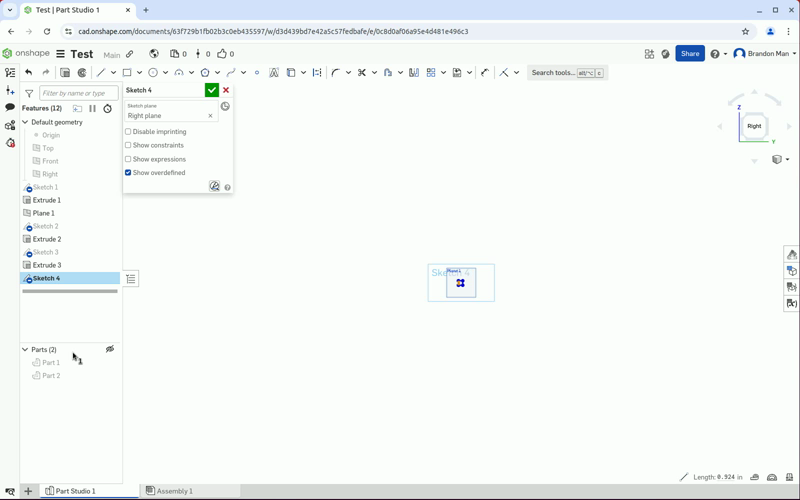
key(shift+y)
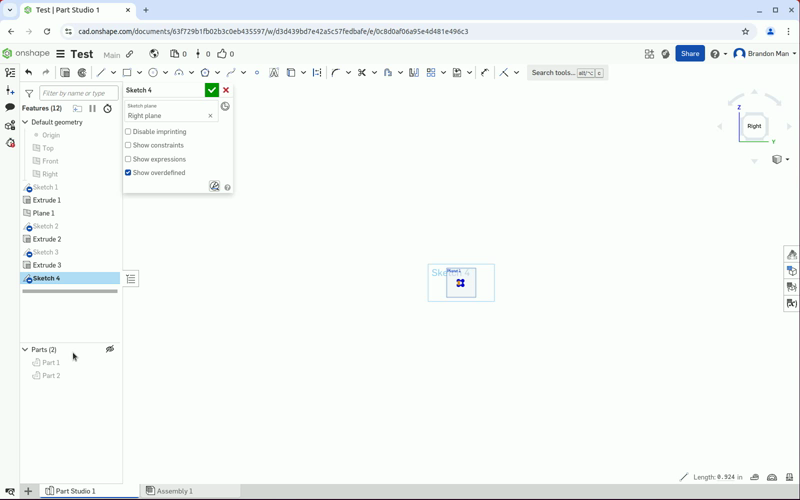
key(shift+e)
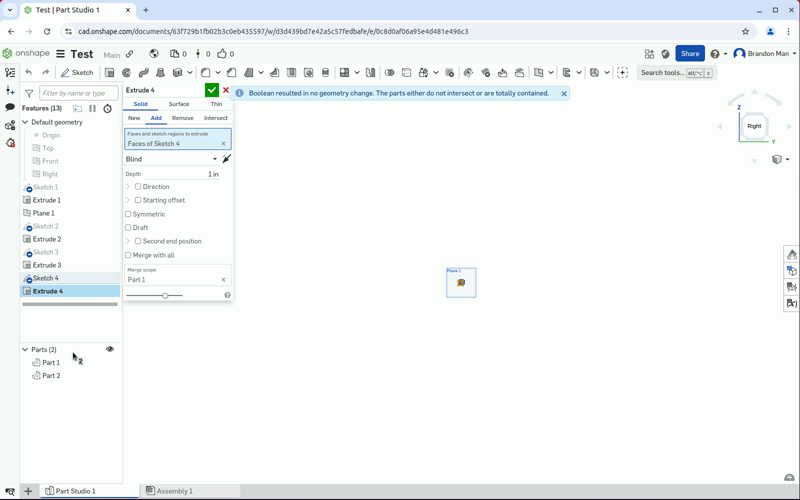
mouse_move(143, 106)
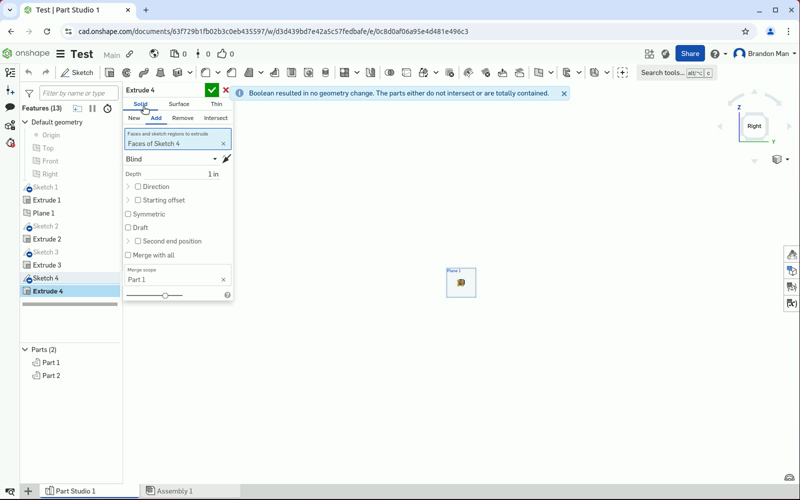
click(143, 106)
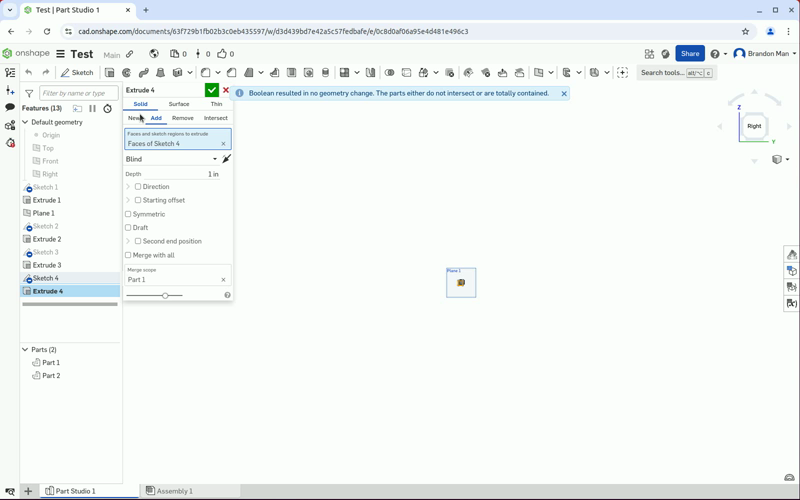
mouse_move(137, 120)
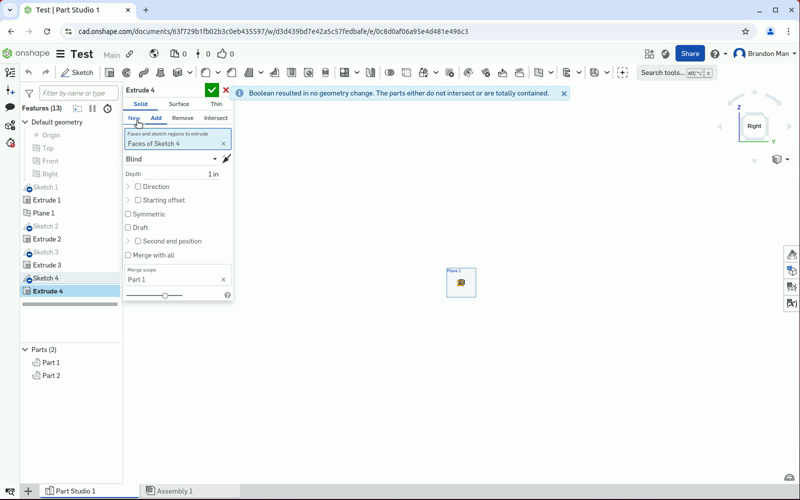
click(137, 120)
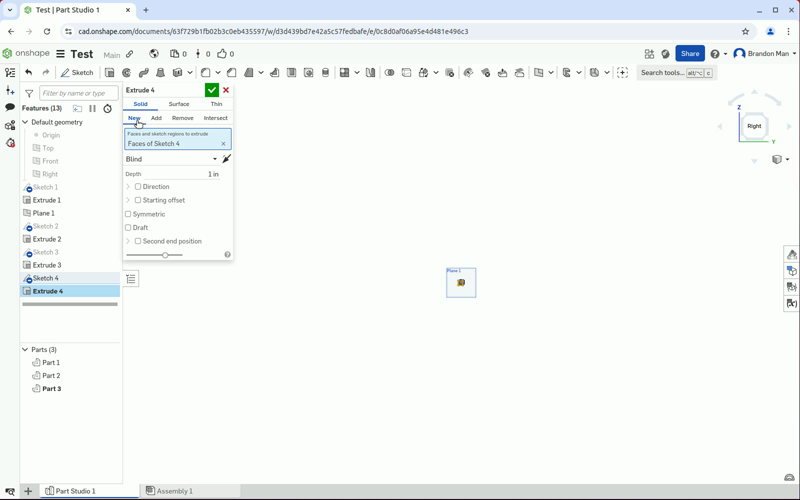
key(tab, 4)
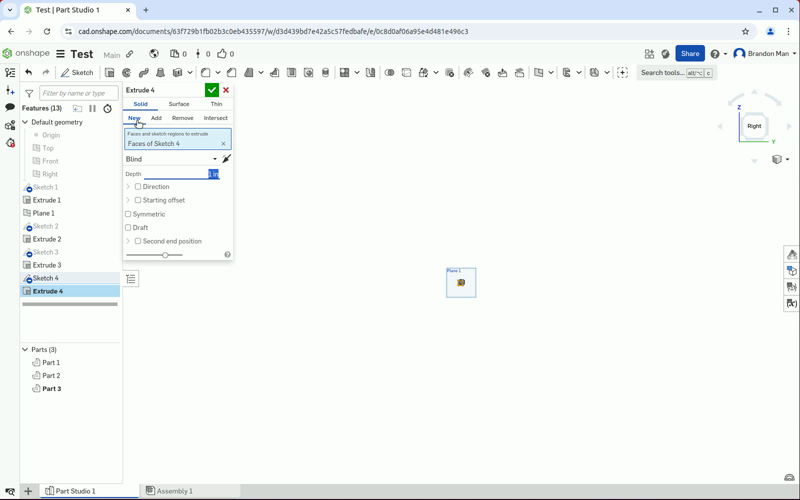
text(-0.241)
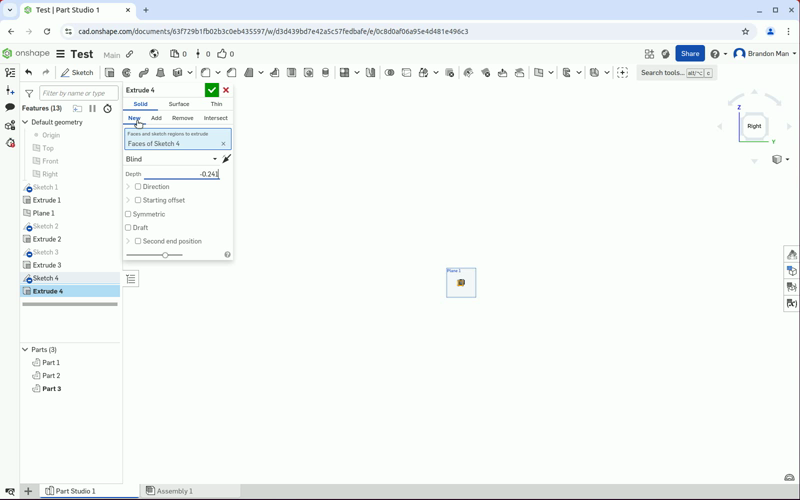
key(enter)
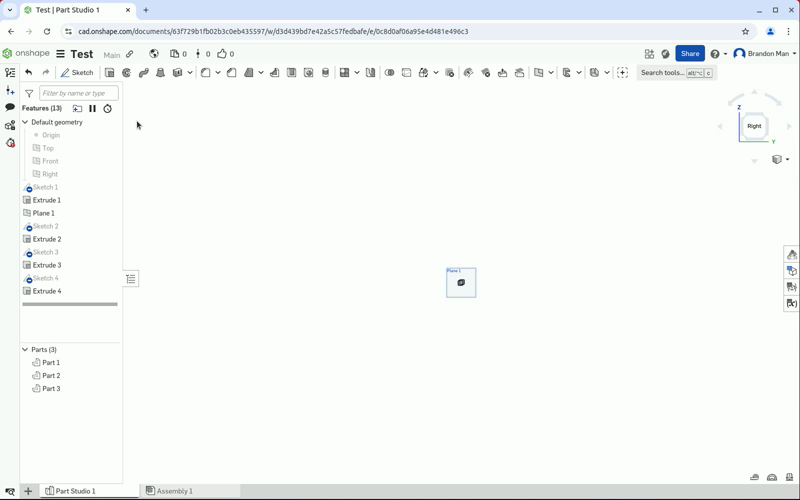
key(shift+h)
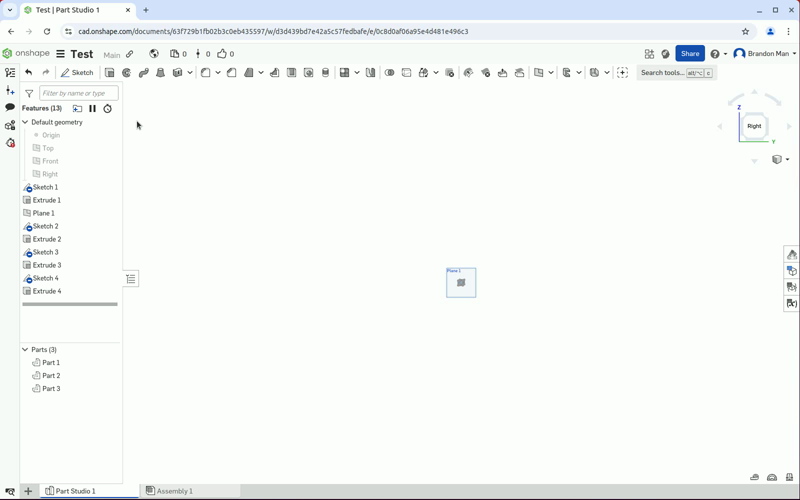
key(shift+h)
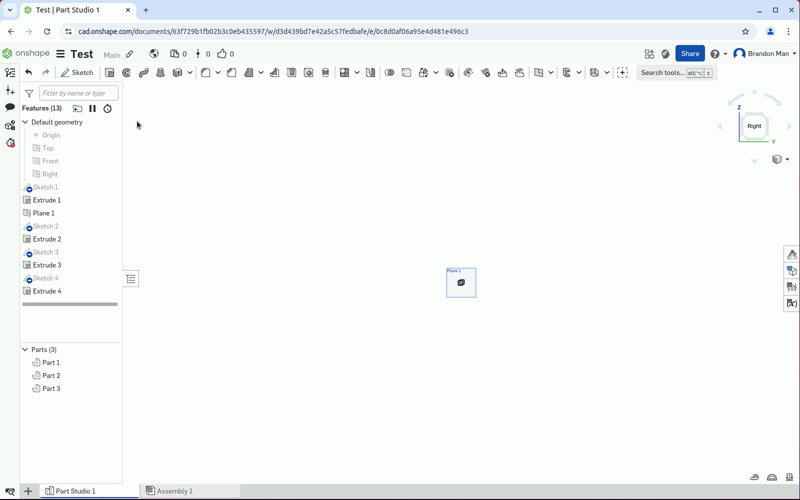
mouse_move(73, 189)
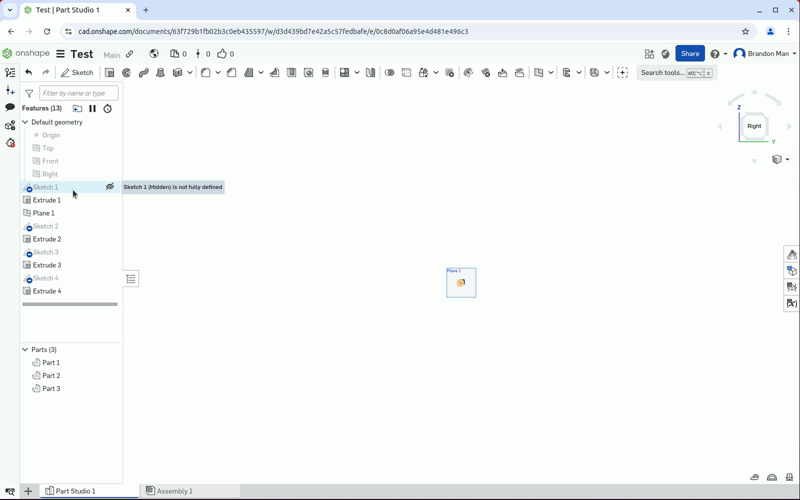
click(73, 189)
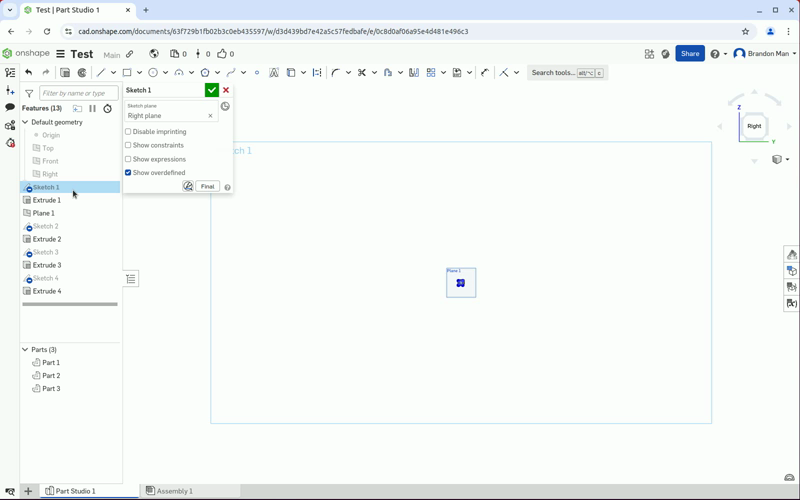
mouse_move(229, 92)
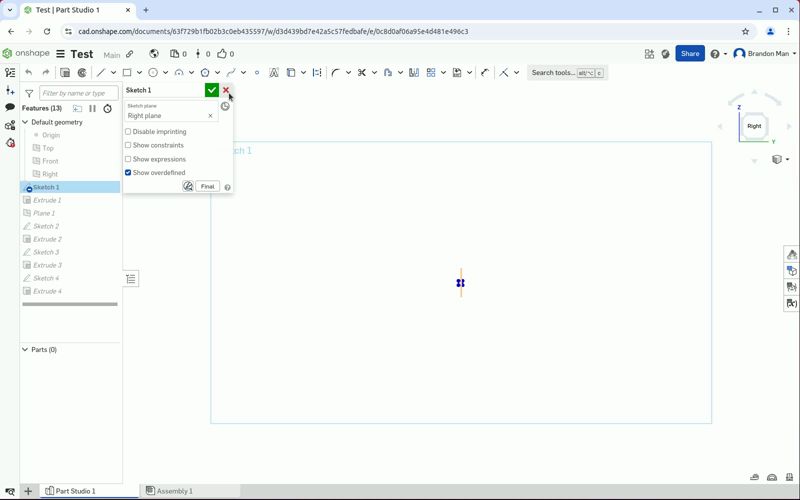
click(229, 92)
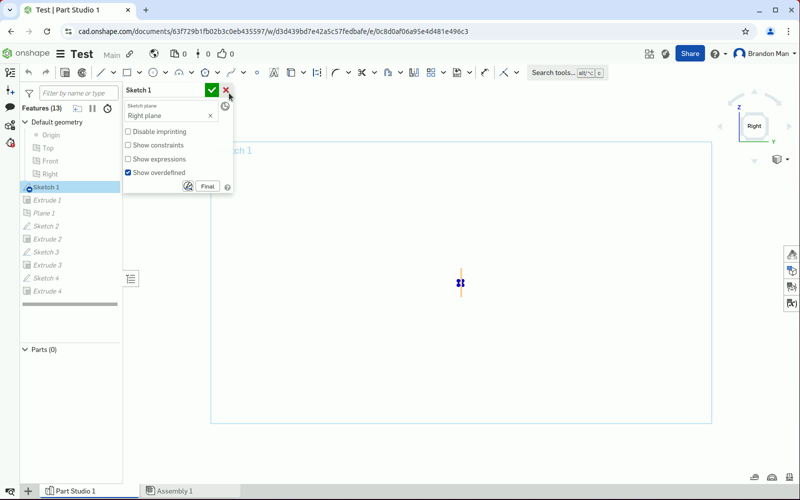
key(shift+s)
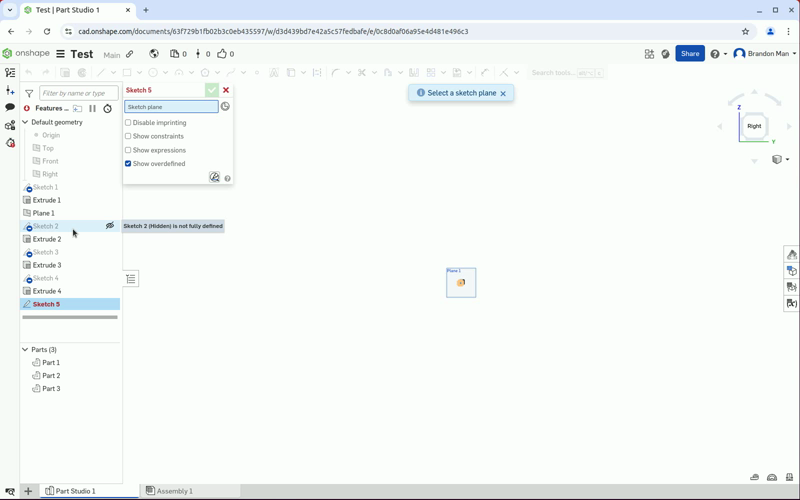
scroll(3)
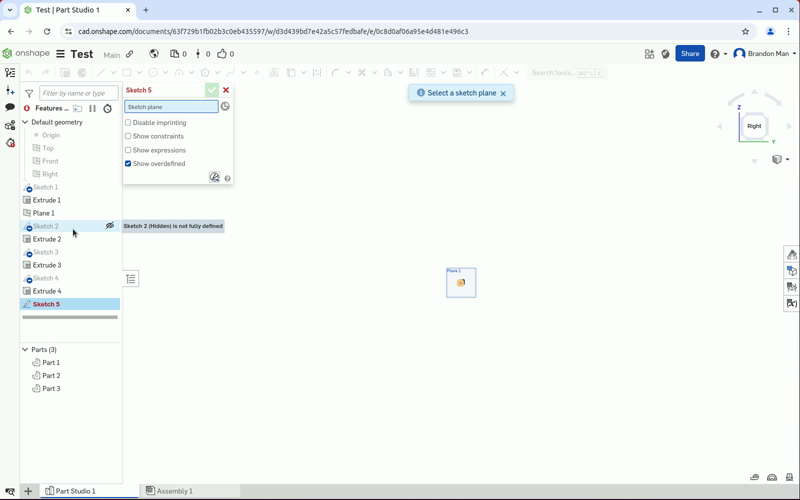
mouse_move(73, 176)
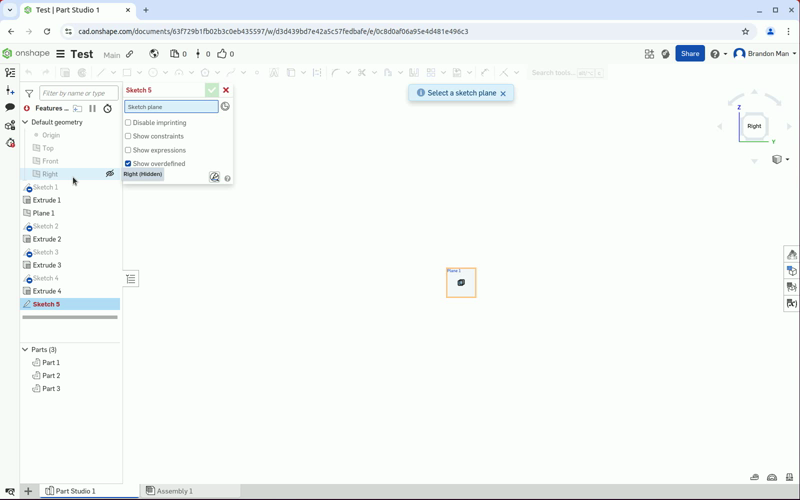
click(73, 176)
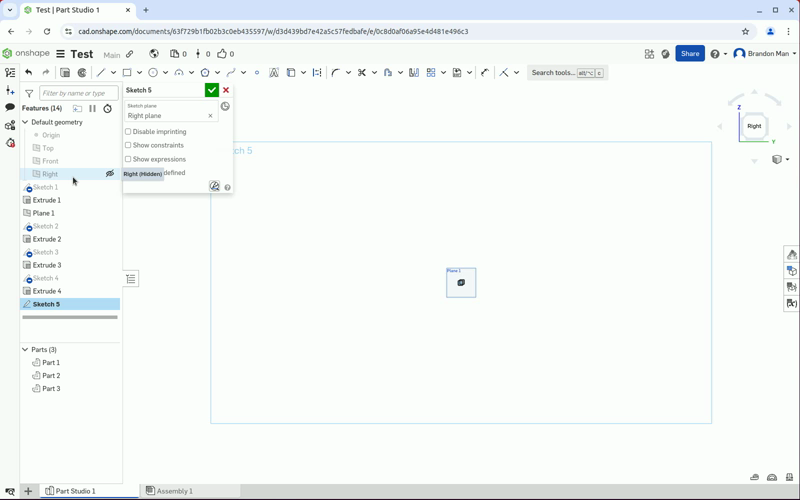
mouse_move(73, 352)
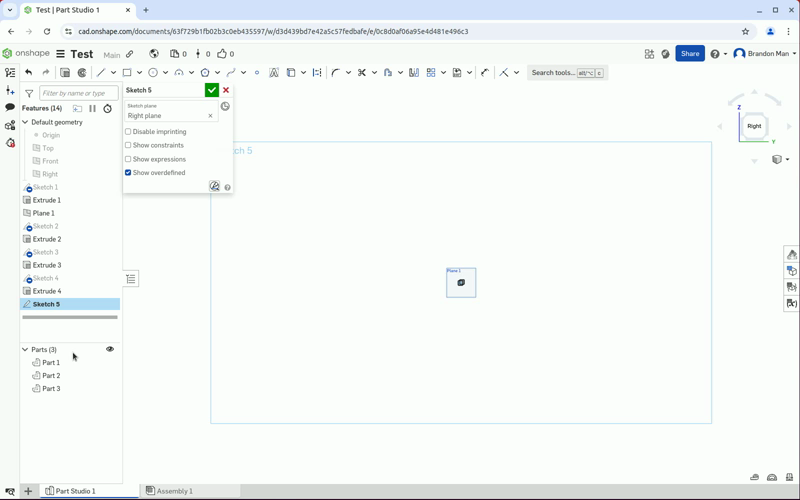
key(y)
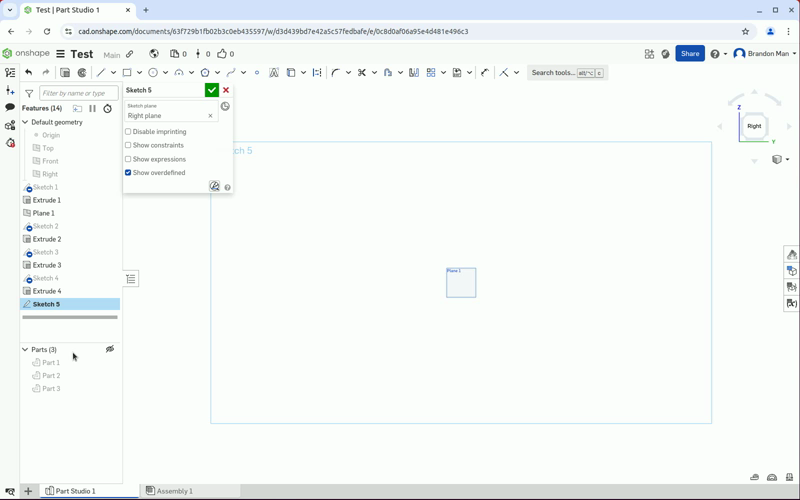
key(l)
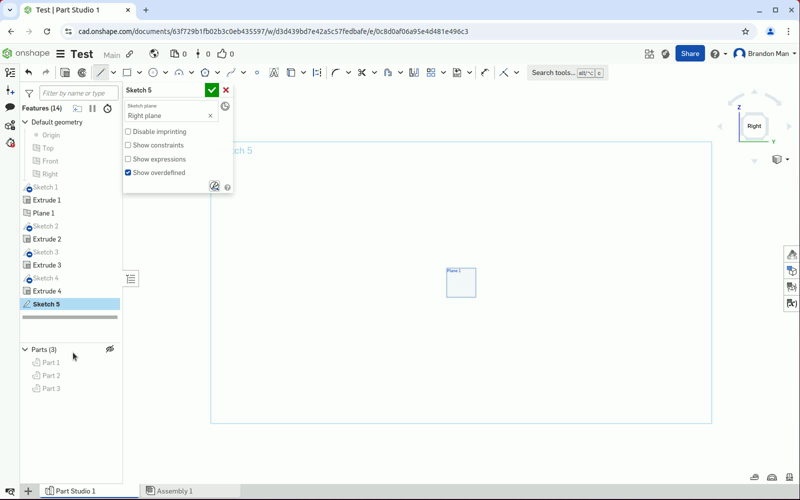
key_down(shift)
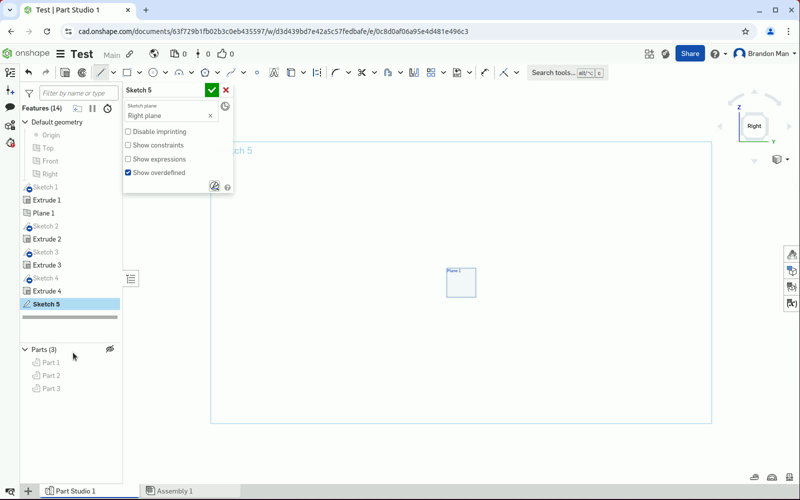
mouse_move(459, 284)
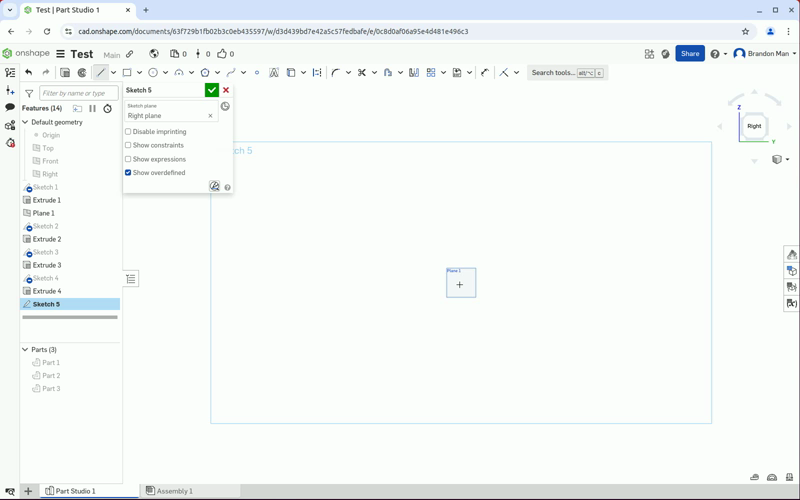
click(459, 284)
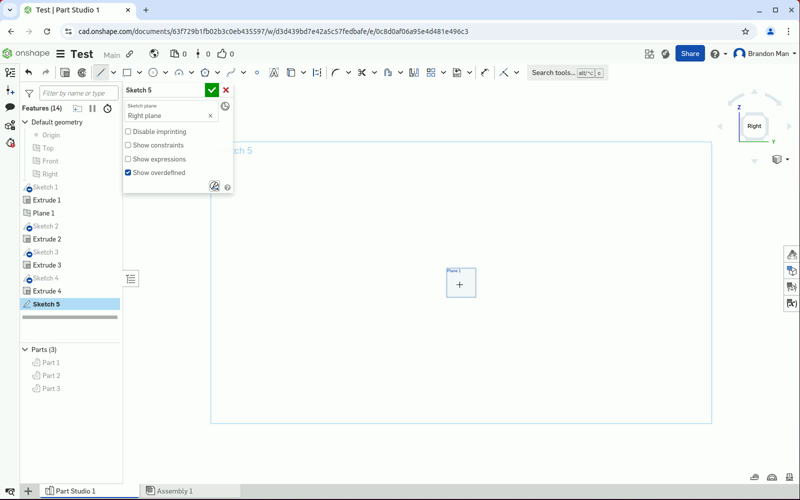
key_up(shift)
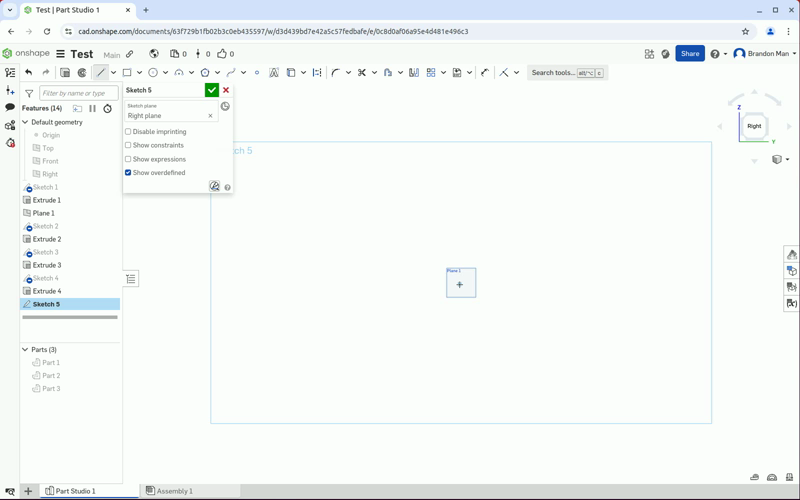
key_down(shift)
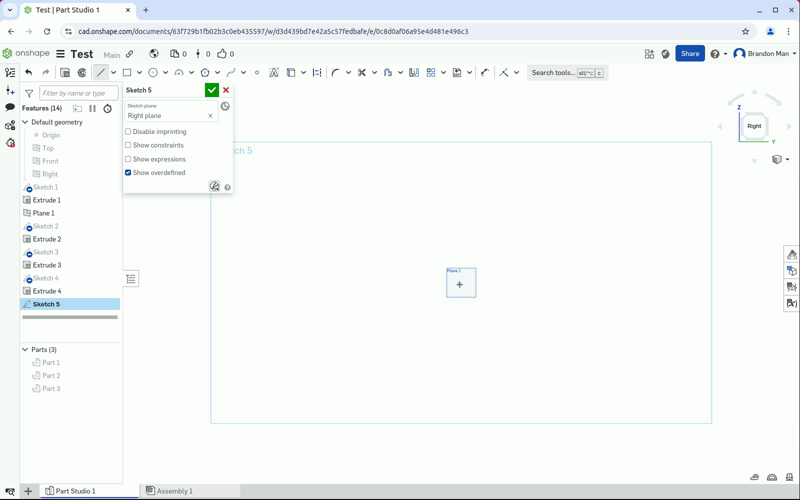
mouse_move(489, 284)
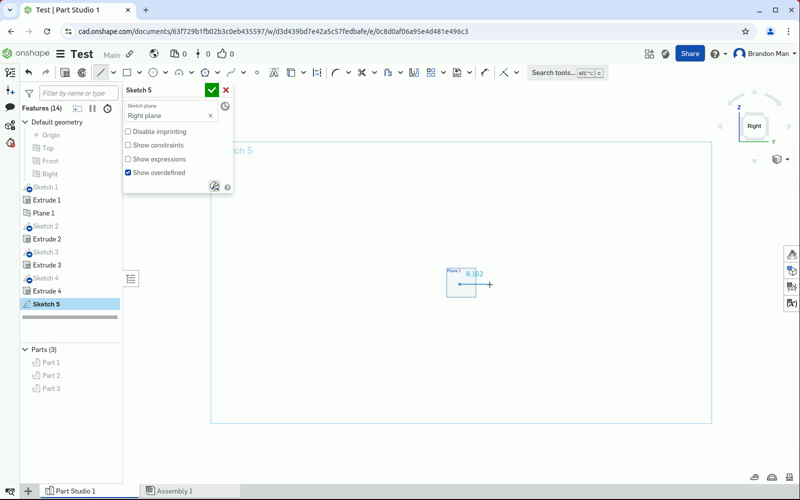
mouse_move(464, 284)
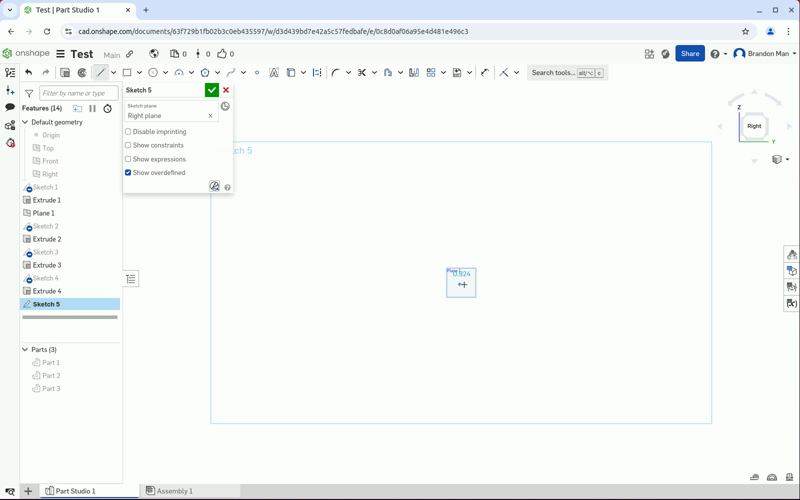
scroll(6)
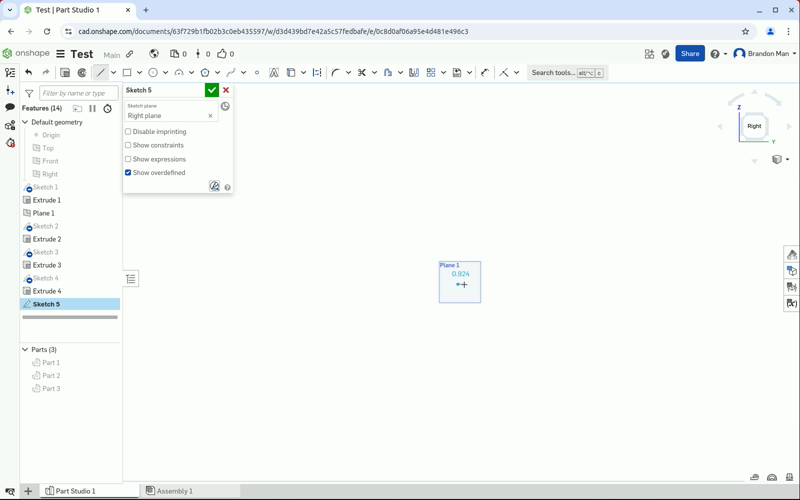
scroll(6)
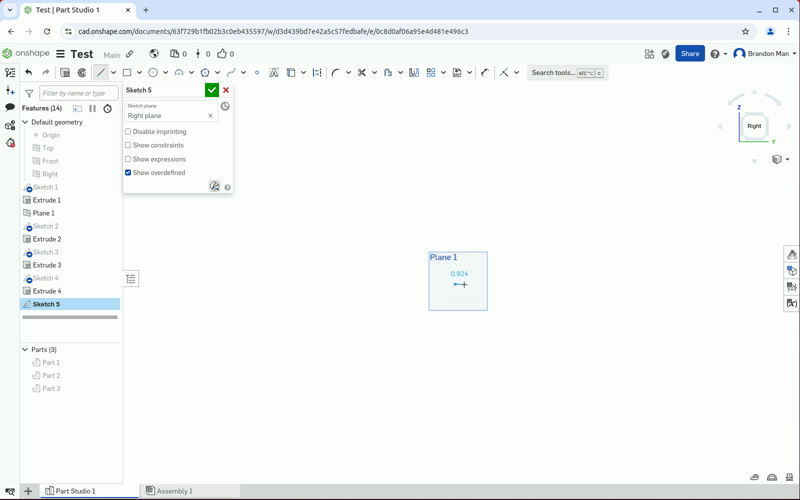
scroll(6)
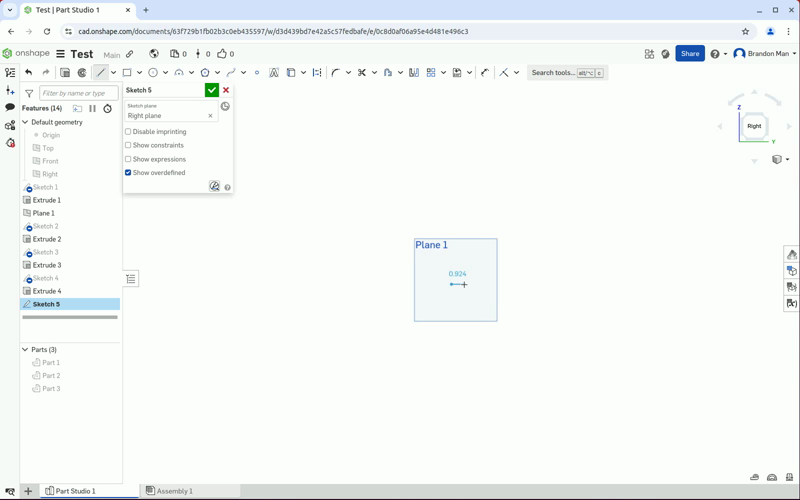
scroll(6)
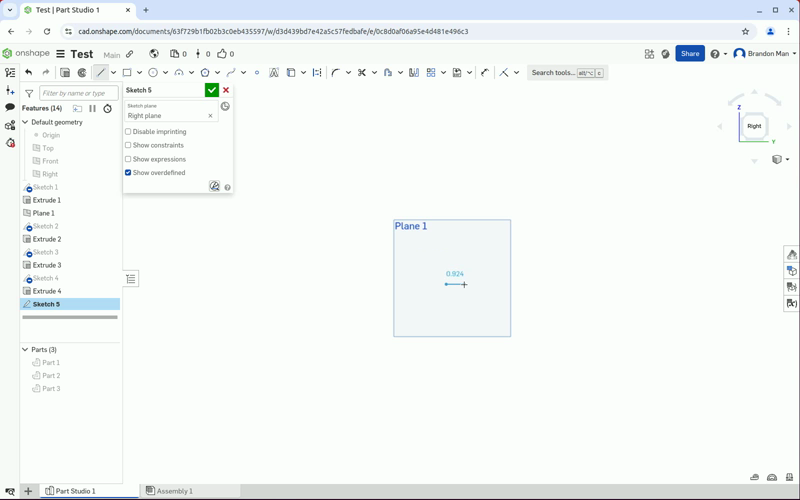
scroll(6)
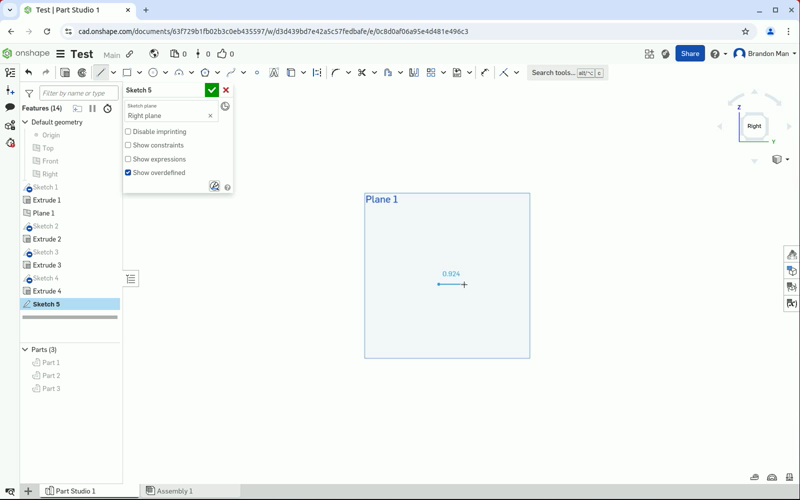
scroll(6)
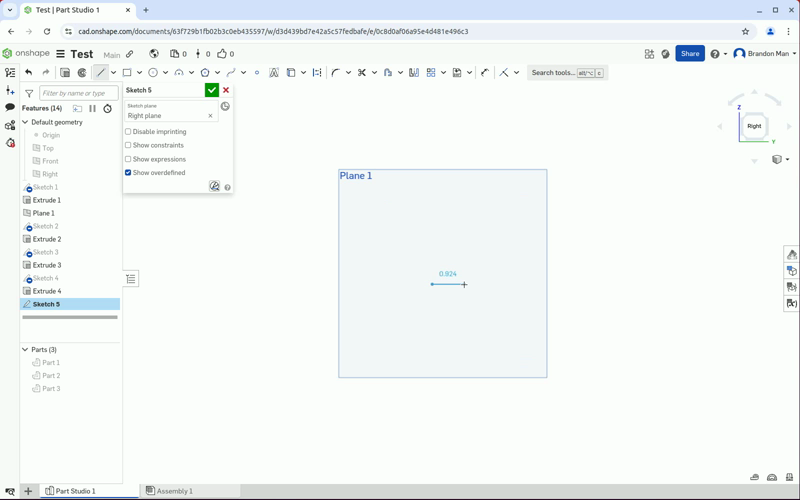
scroll(6)
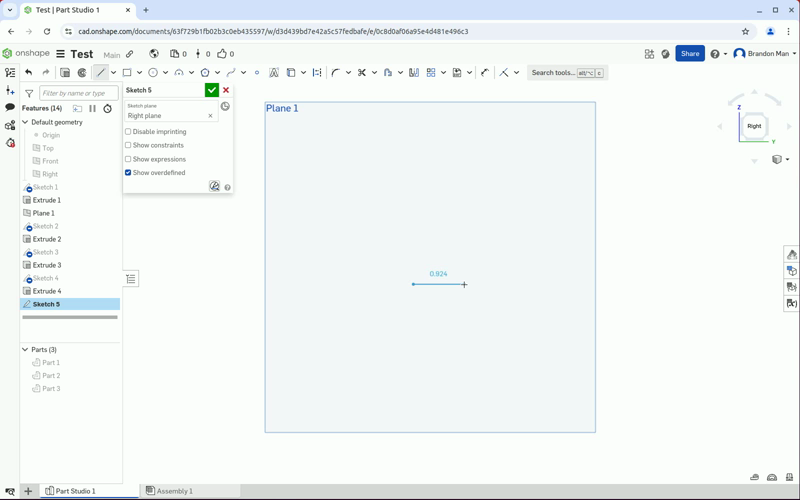
click(464, 284)
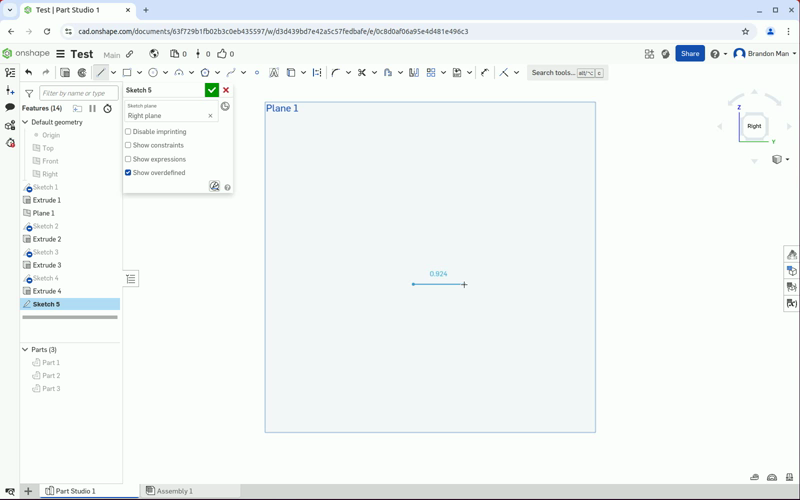
scroll(-6)
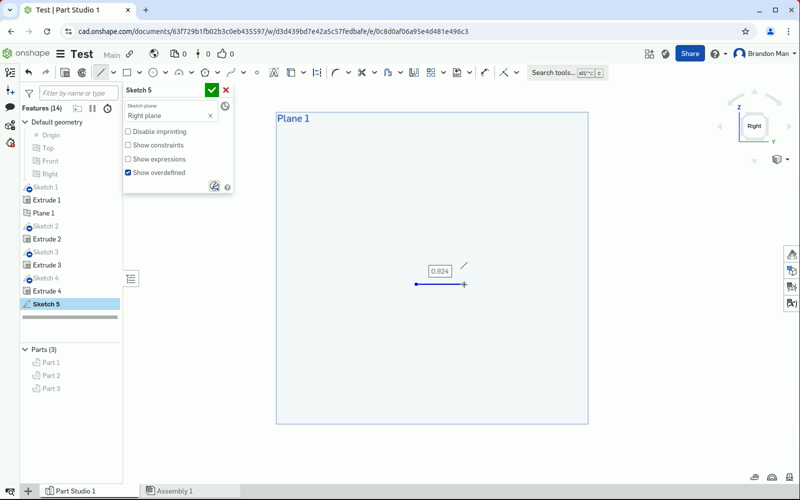
scroll(-6)
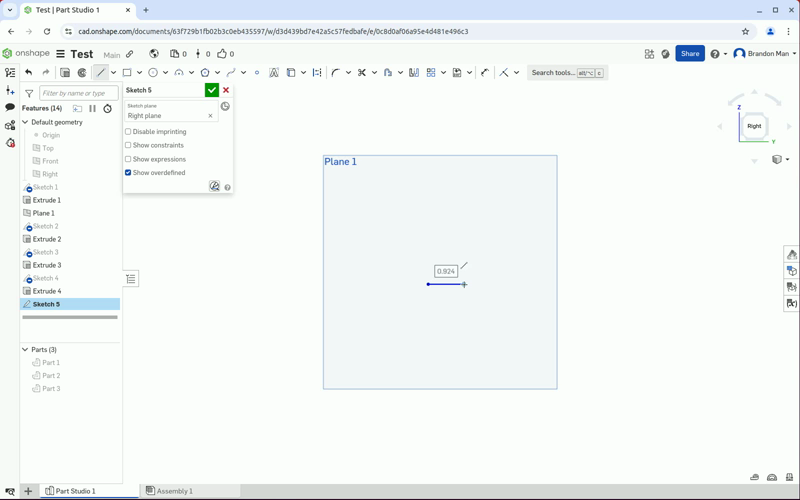
scroll(-6)
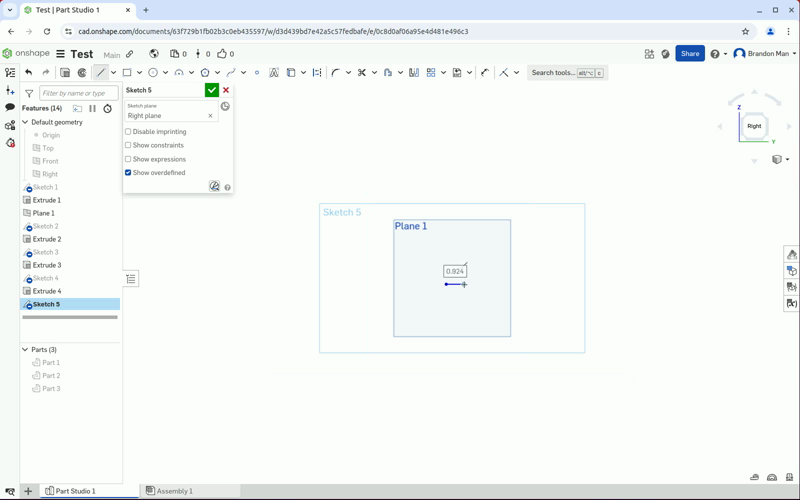
scroll(-6)
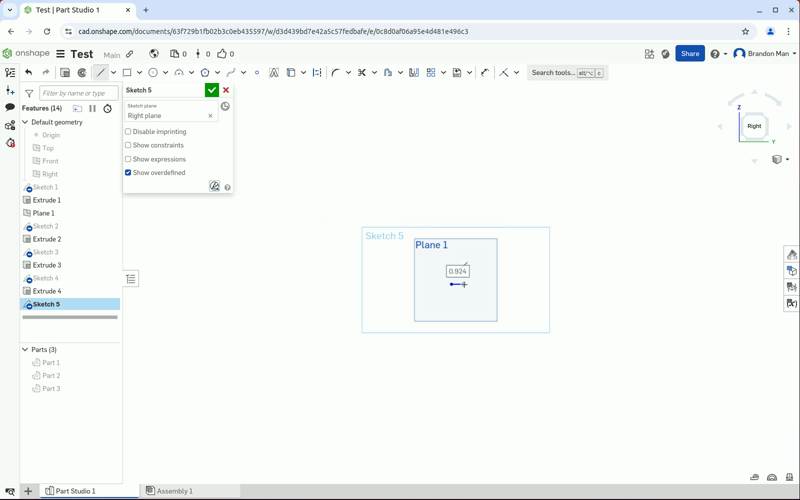
scroll(-6)
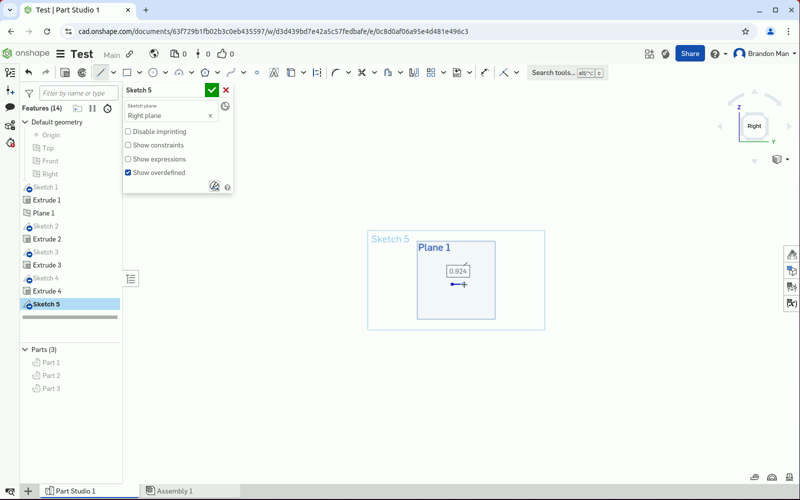
scroll(-6)
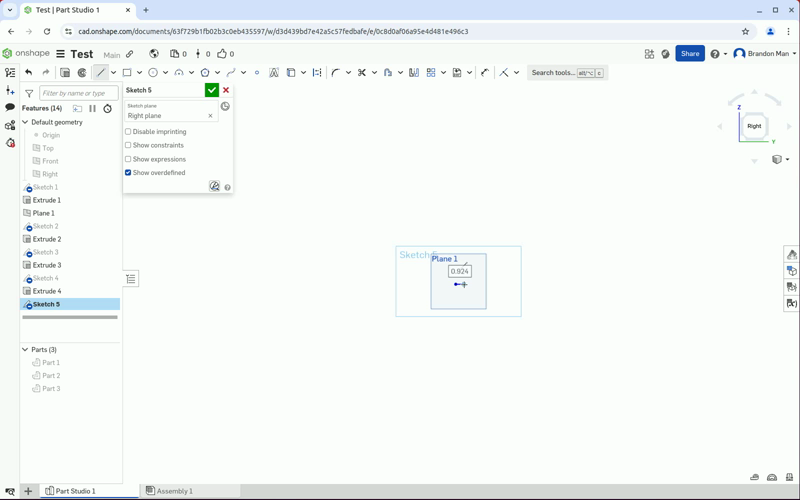
scroll(-6)
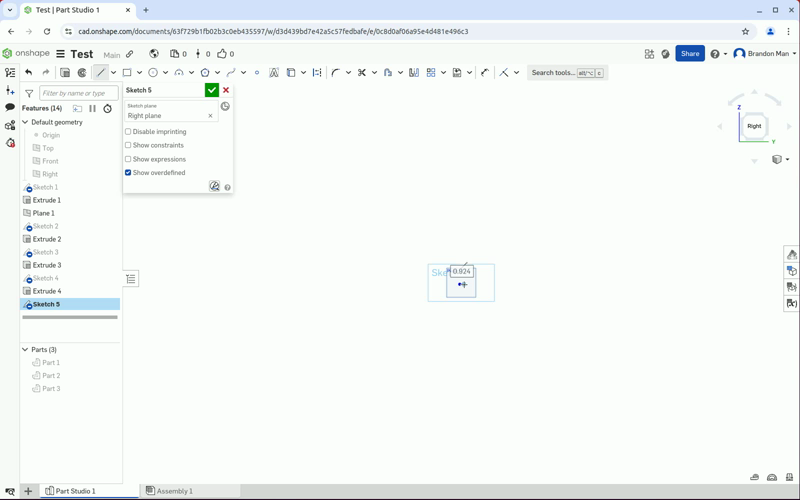
key_up(shift)
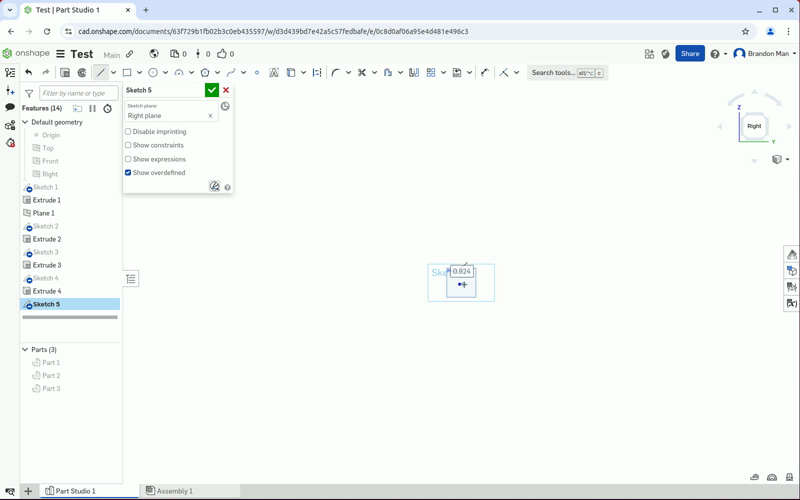
key_down(shift)
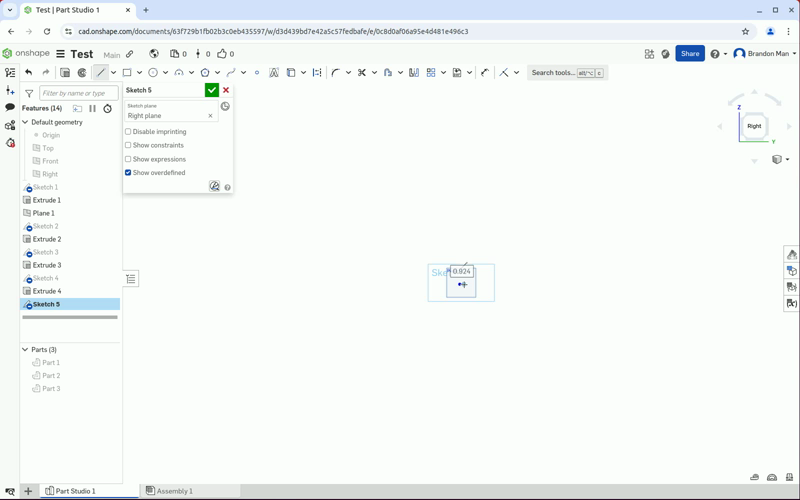
mouse_move(494, 284)
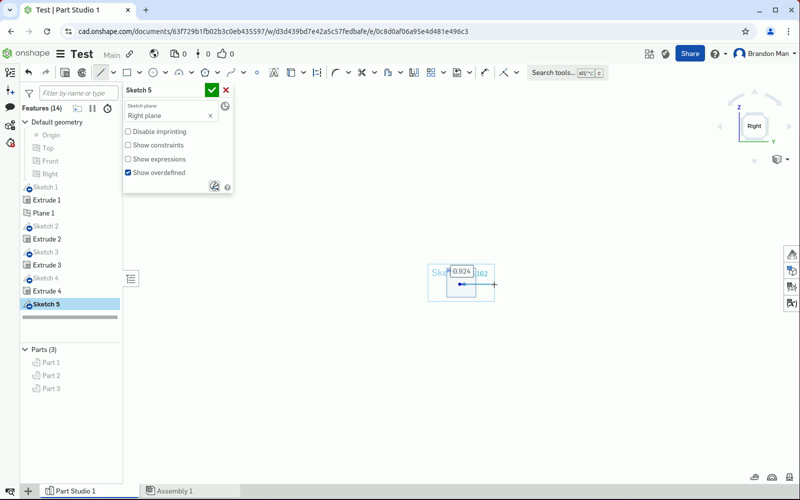
mouse_move(464, 279)
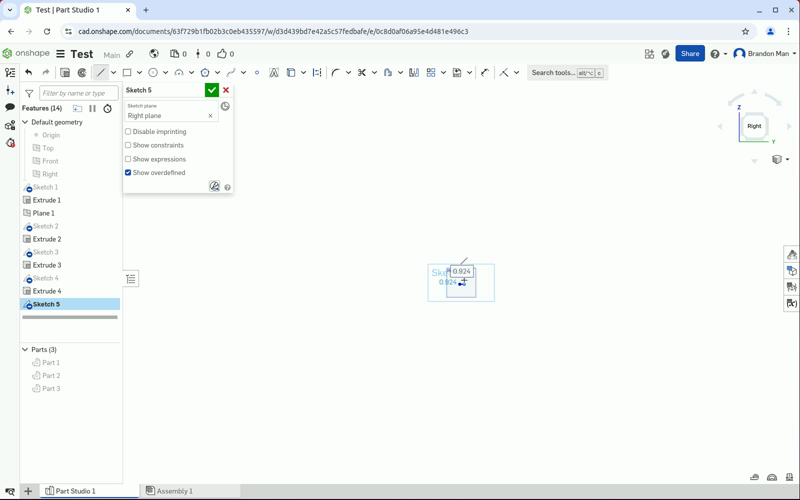
scroll(6)
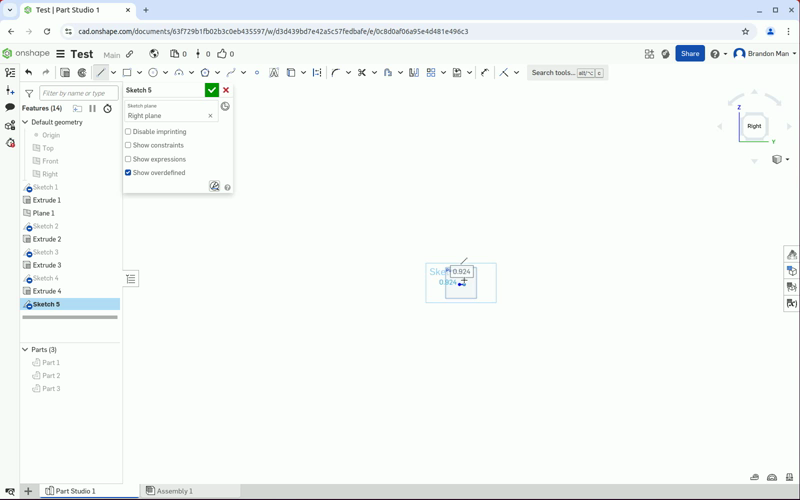
scroll(6)
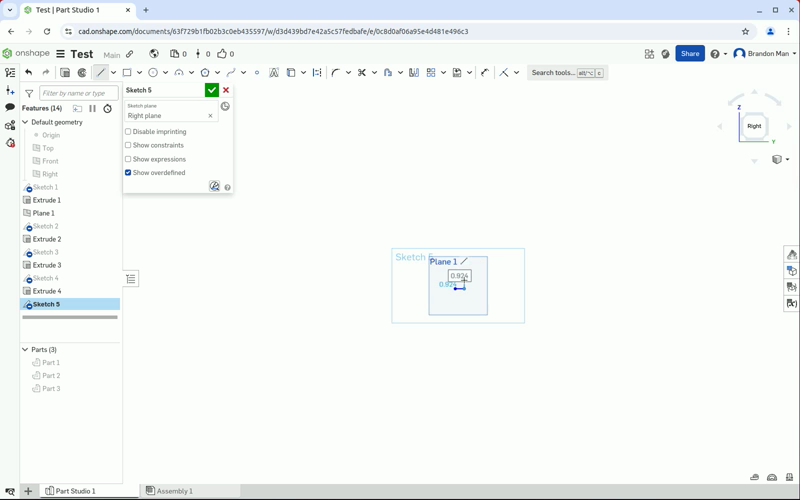
scroll(6)
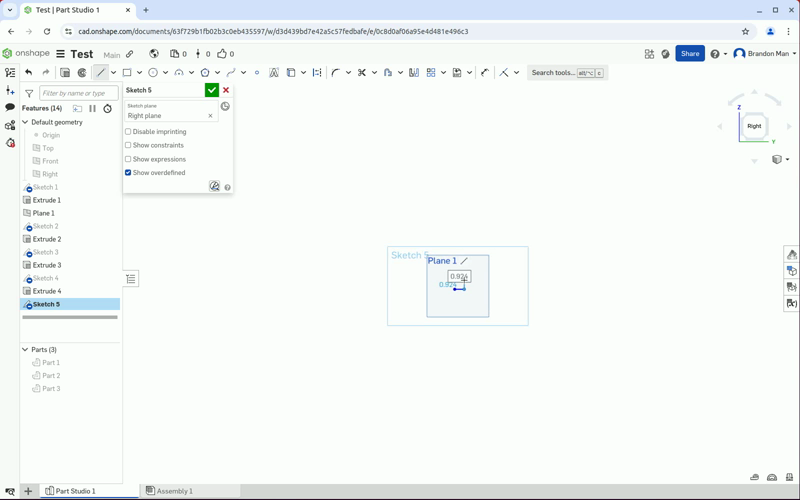
scroll(6)
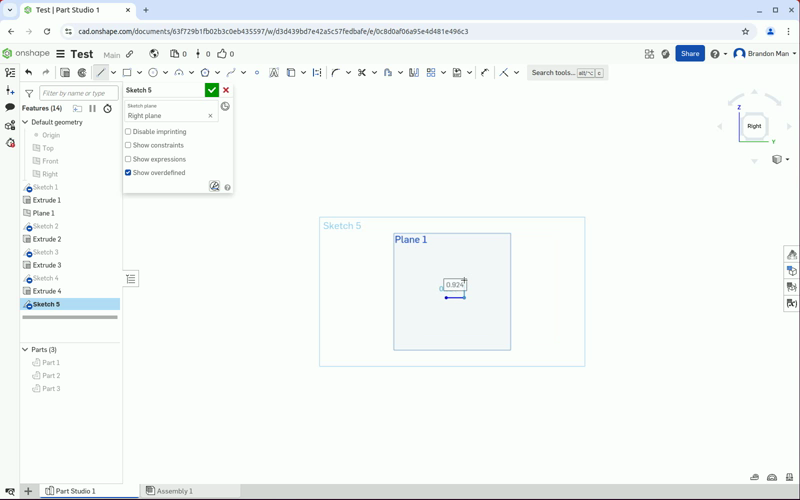
scroll(6)
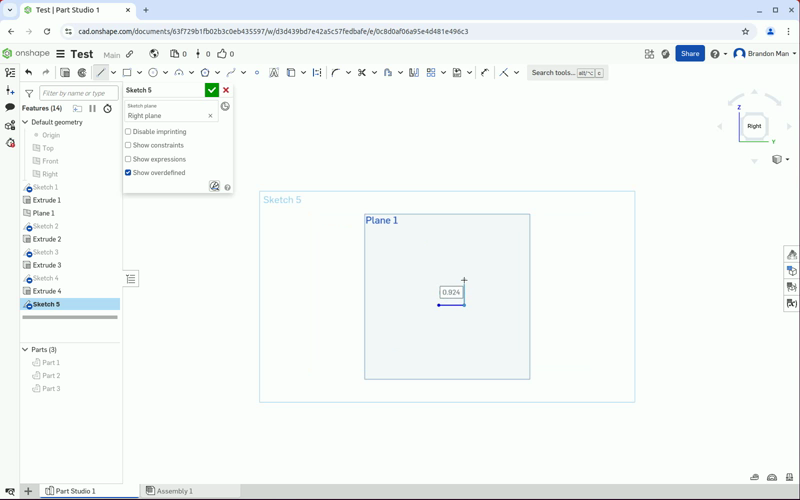
scroll(6)
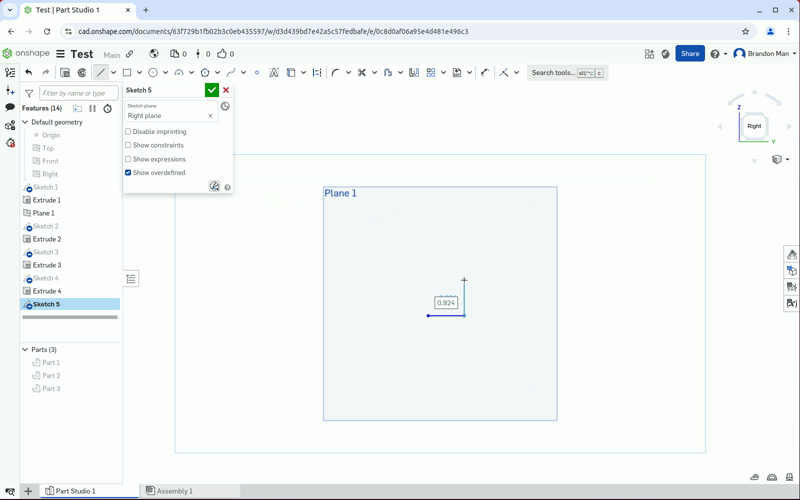
scroll(6)
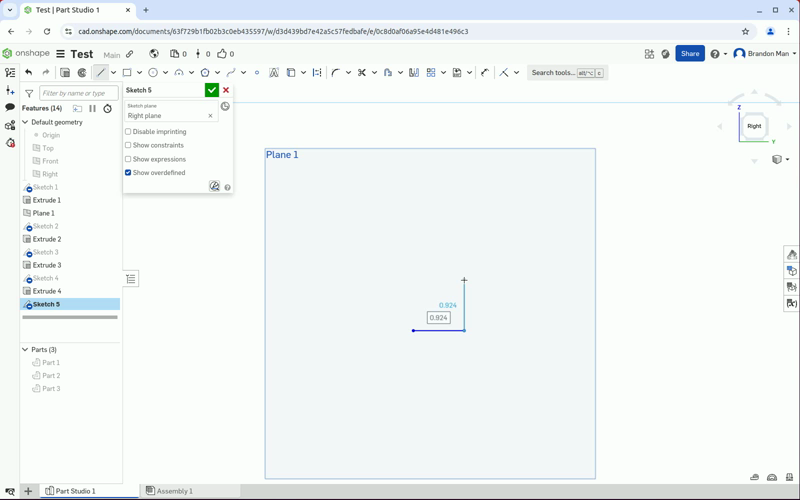
click(464, 279)
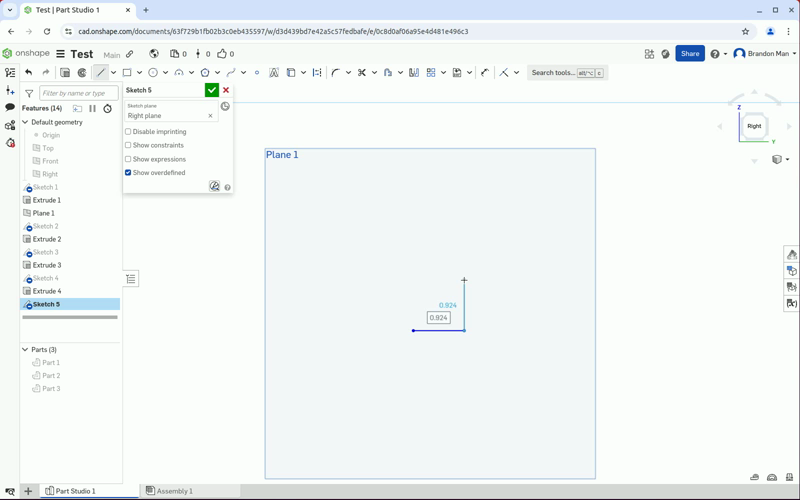
scroll(-6)
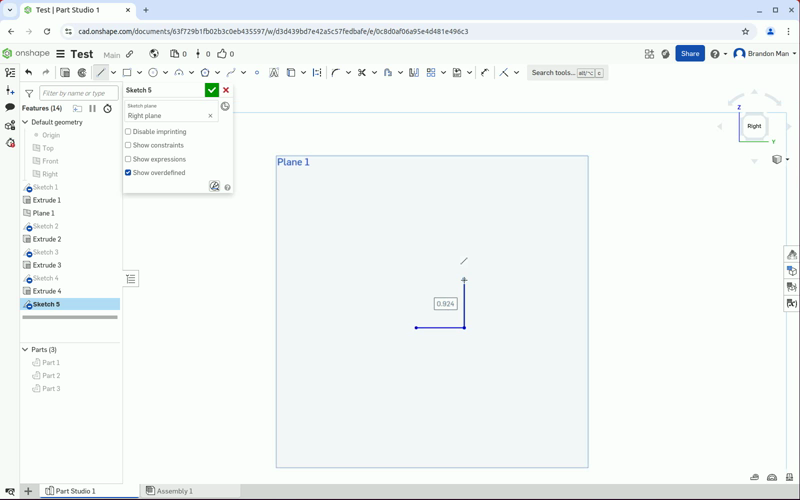
scroll(-6)
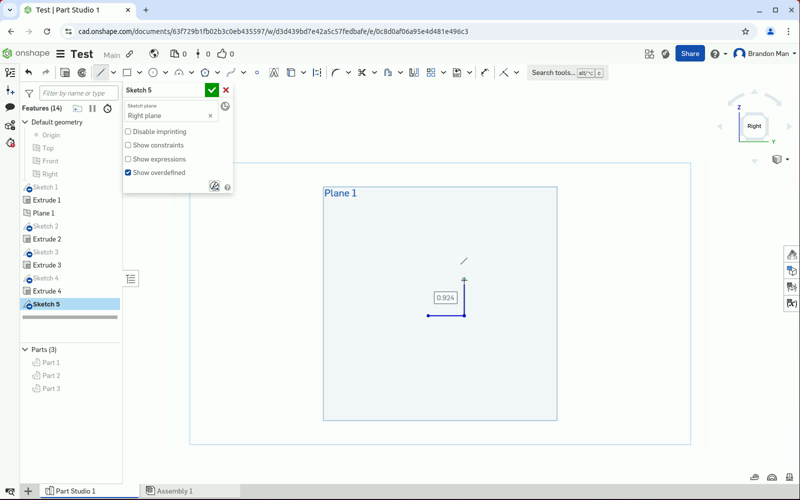
scroll(-6)
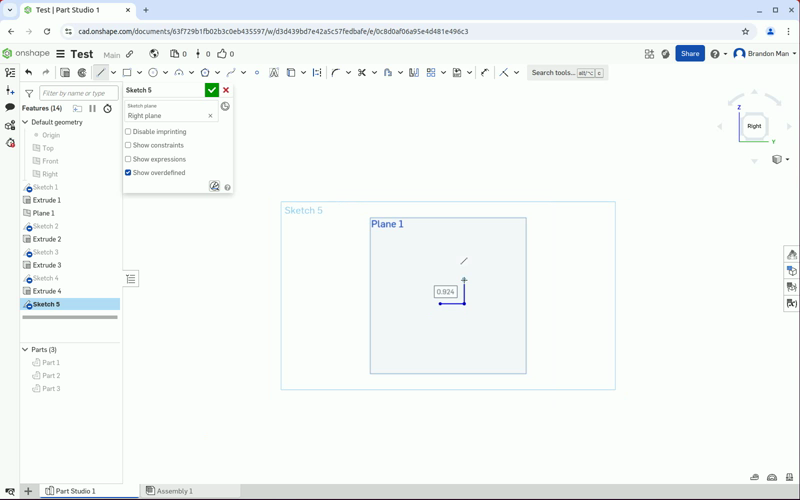
scroll(-6)
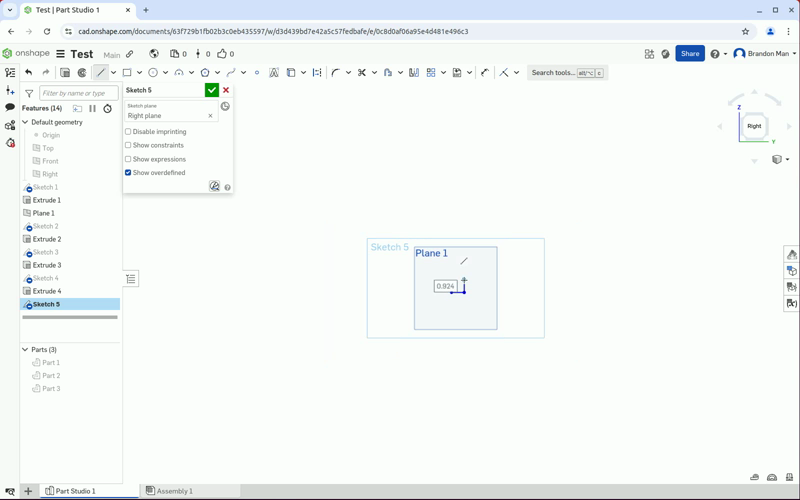
scroll(-6)
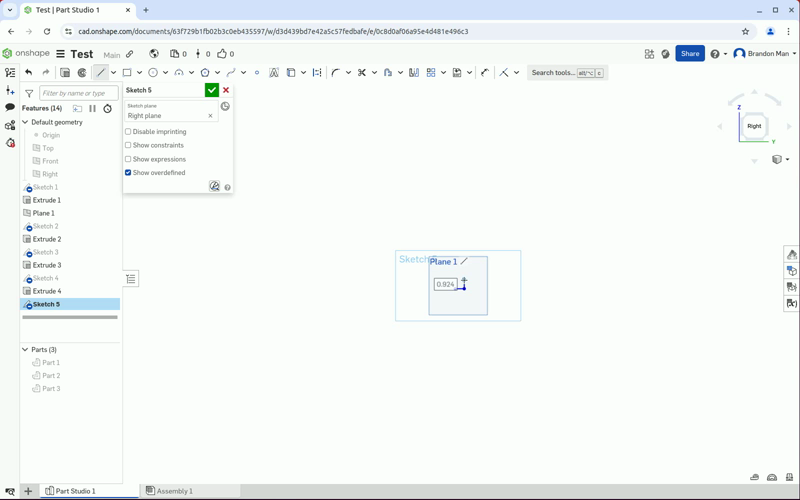
scroll(-6)
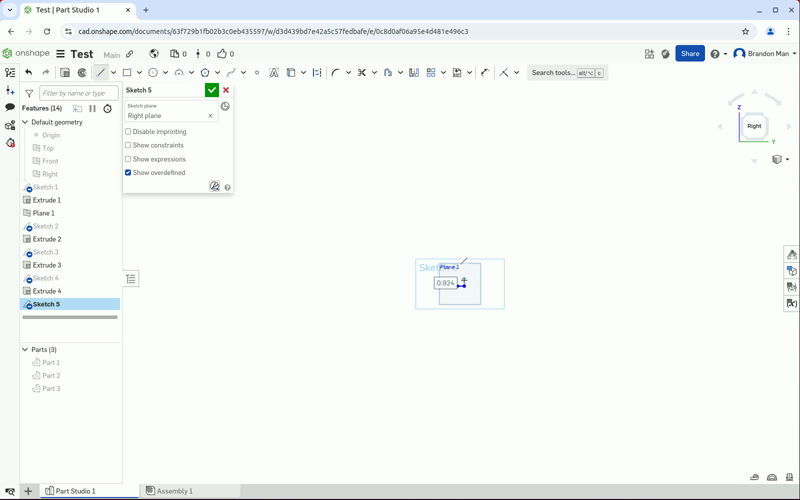
scroll(-6)
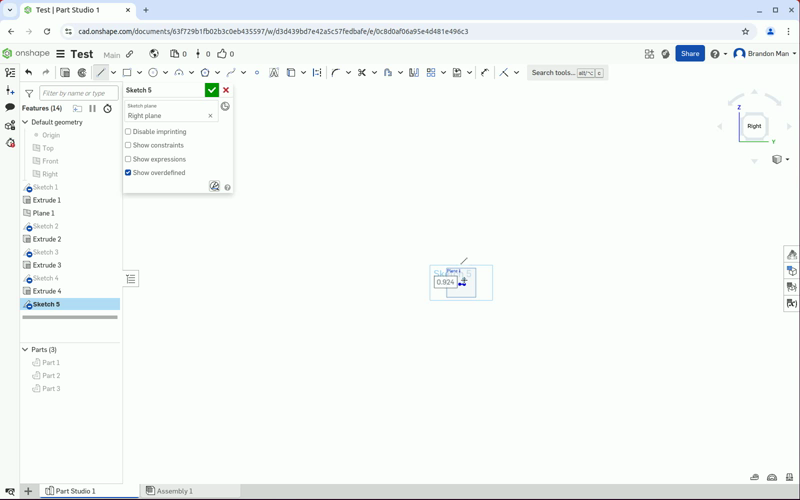
key_up(shift)
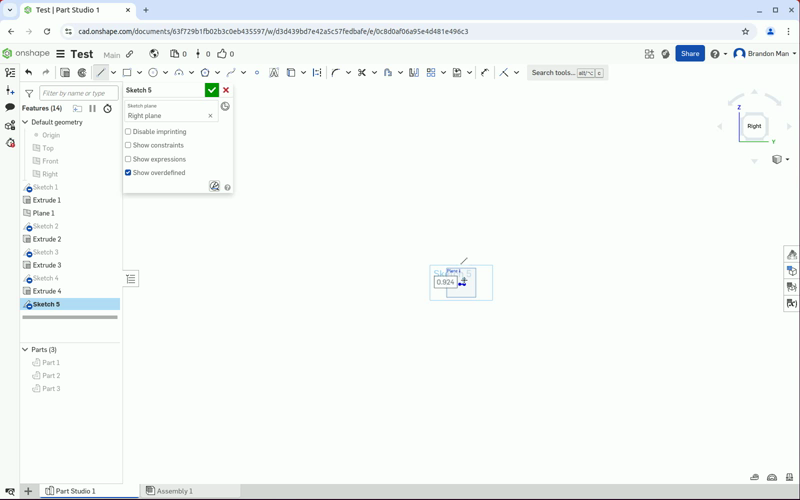
key_down(shift)
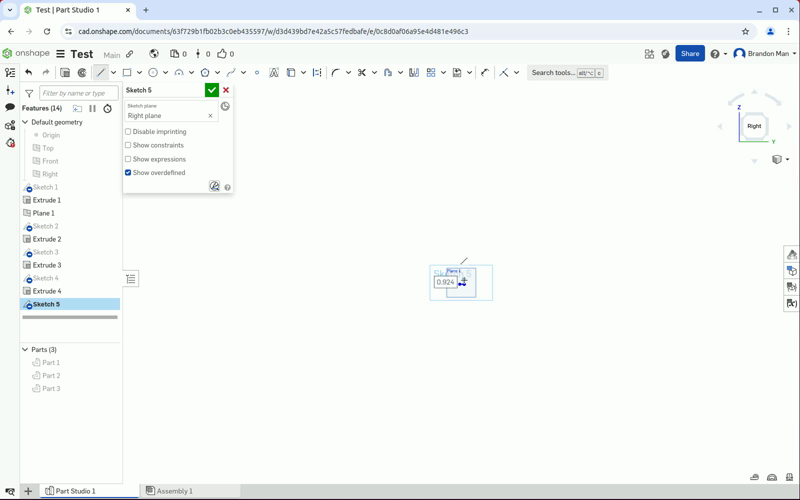
mouse_move(494, 279)
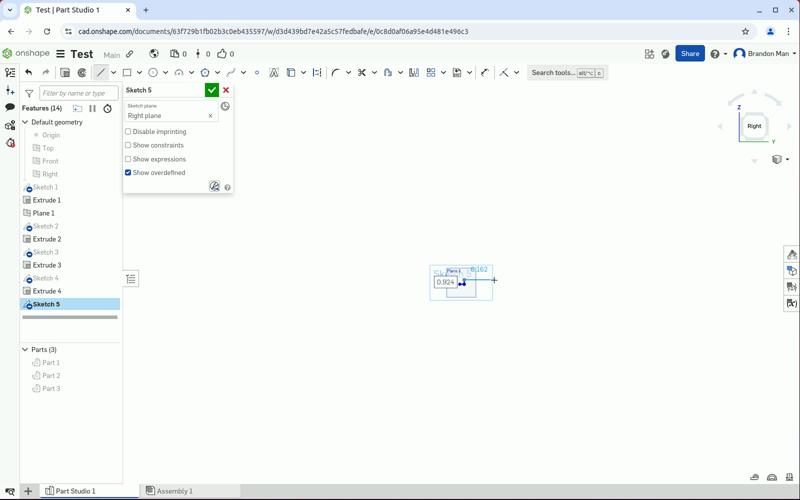
mouse_move(459, 279)
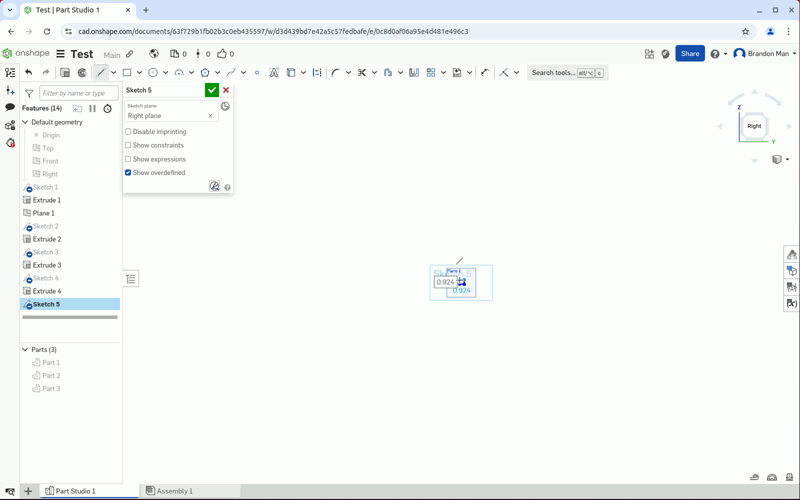
scroll(6)
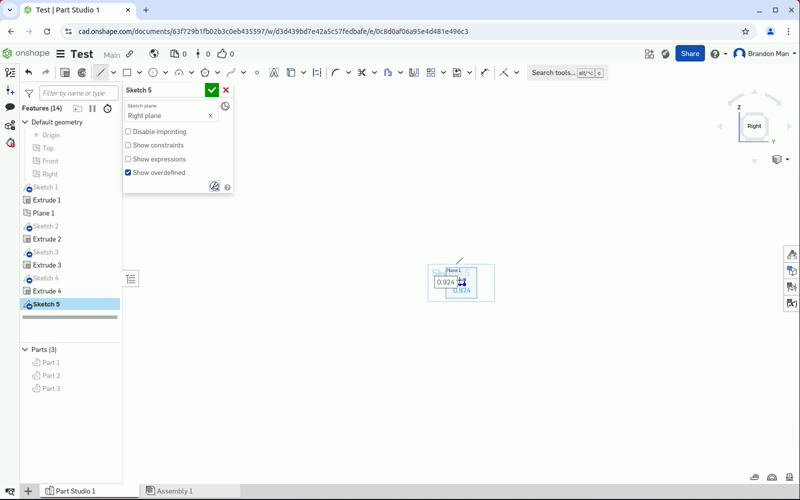
scroll(6)
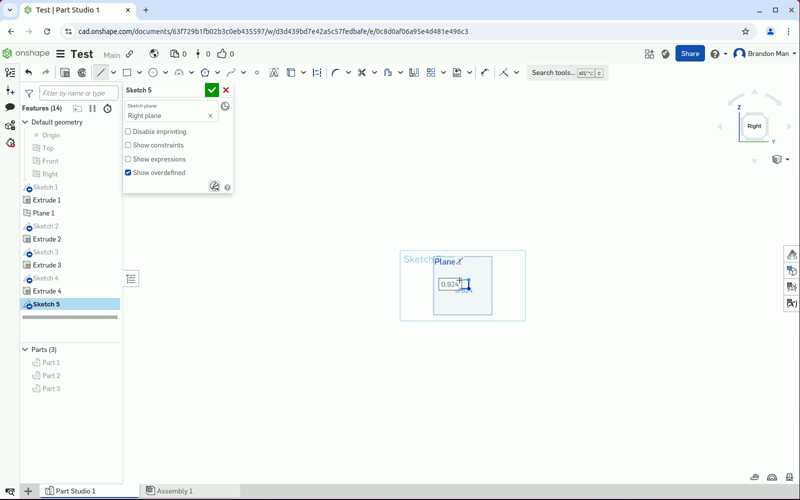
scroll(6)
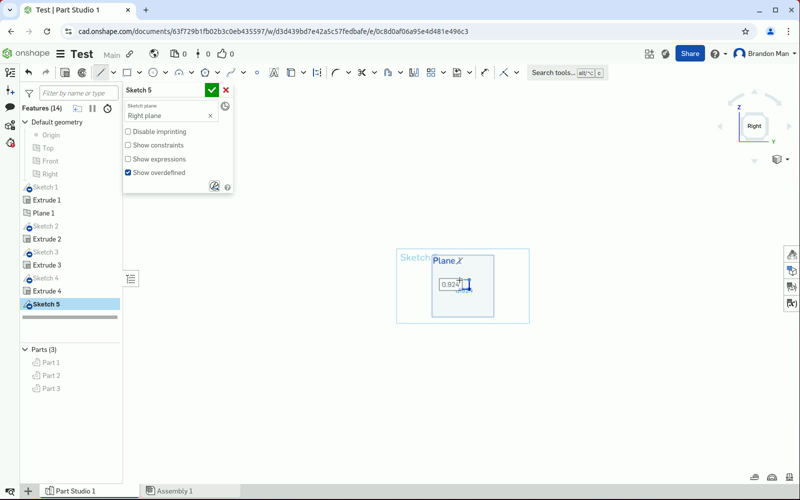
scroll(6)
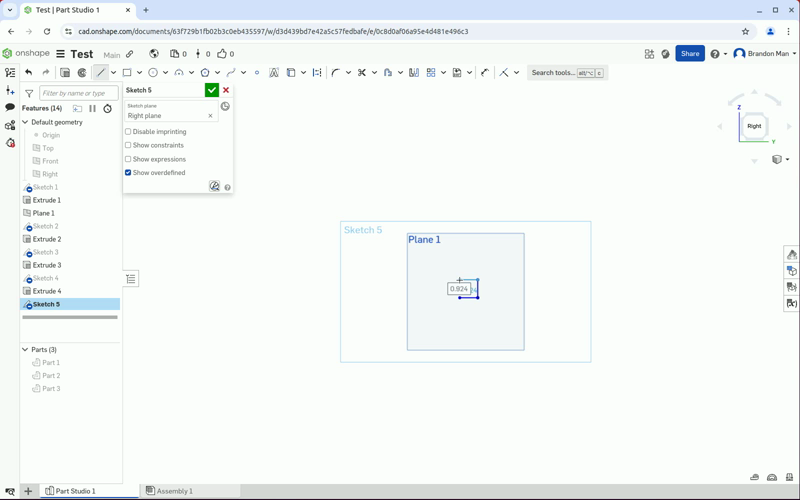
scroll(6)
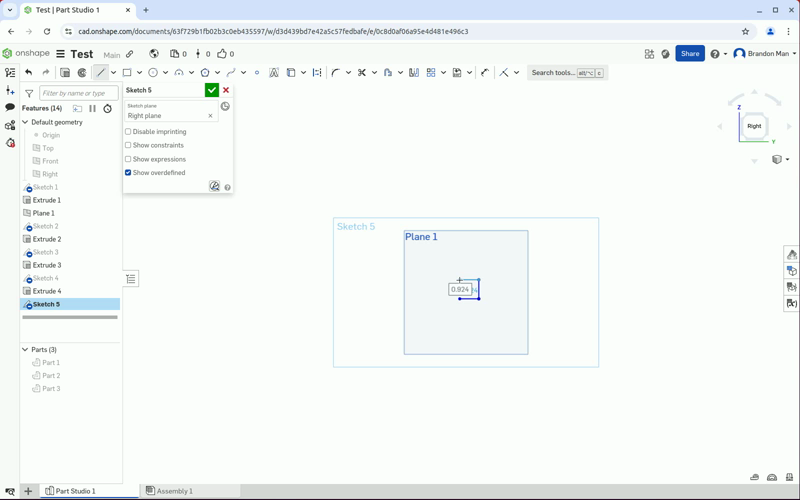
scroll(6)
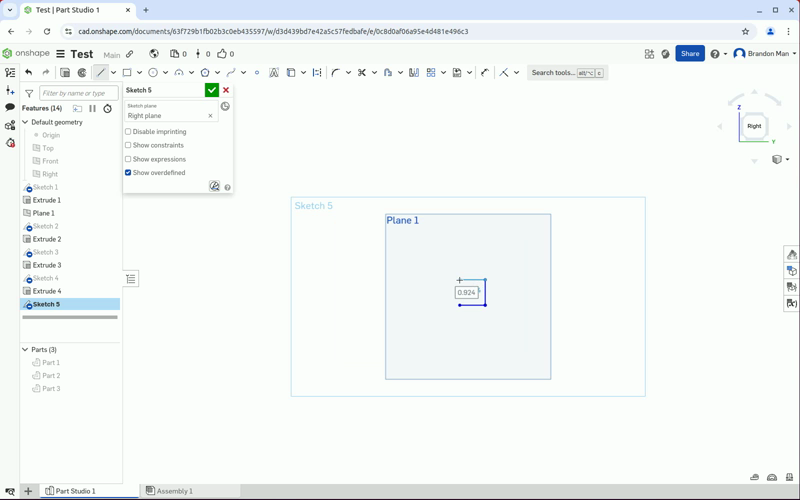
scroll(6)
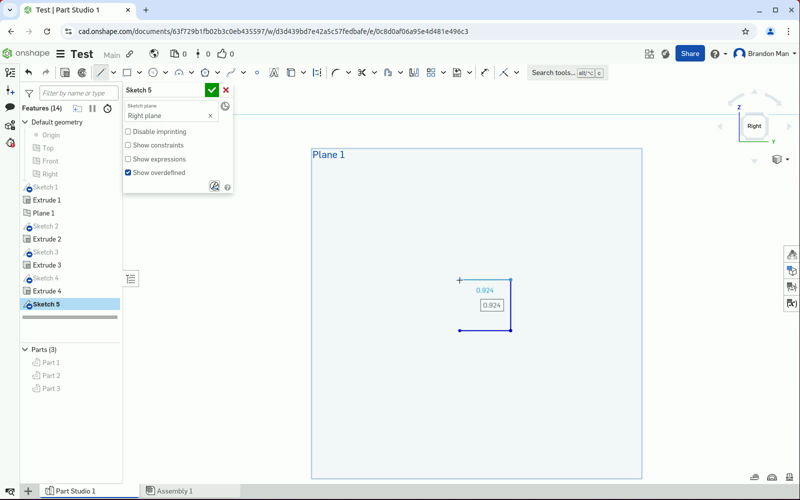
click(459, 279)
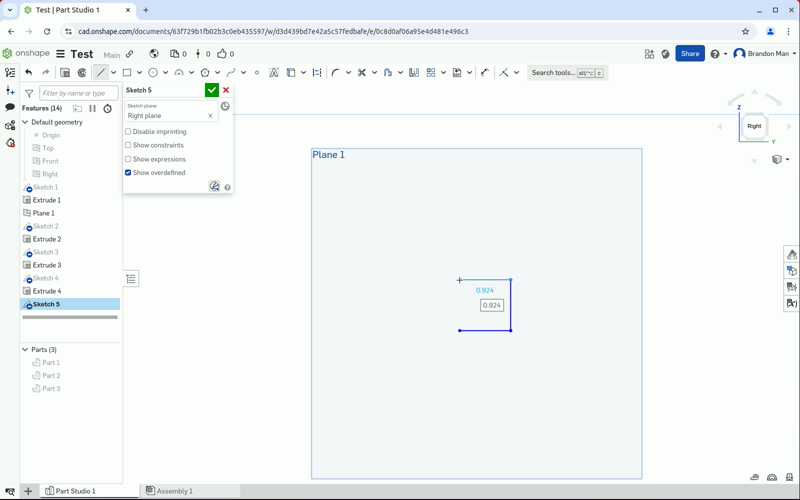
scroll(-6)
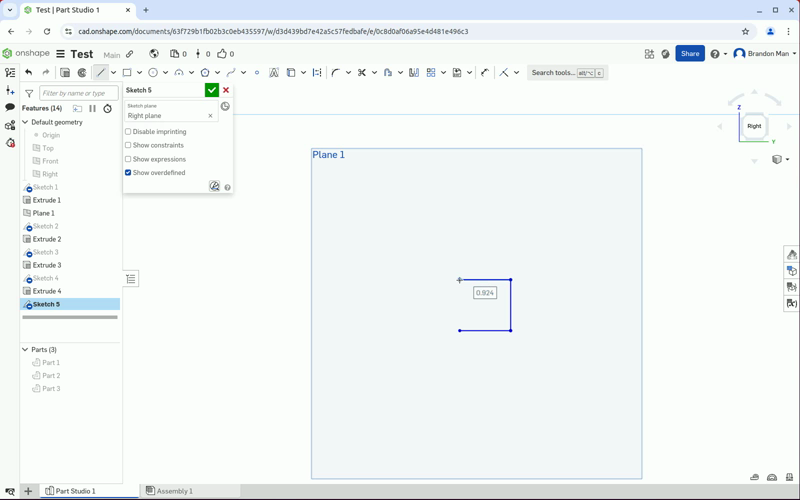
scroll(-6)
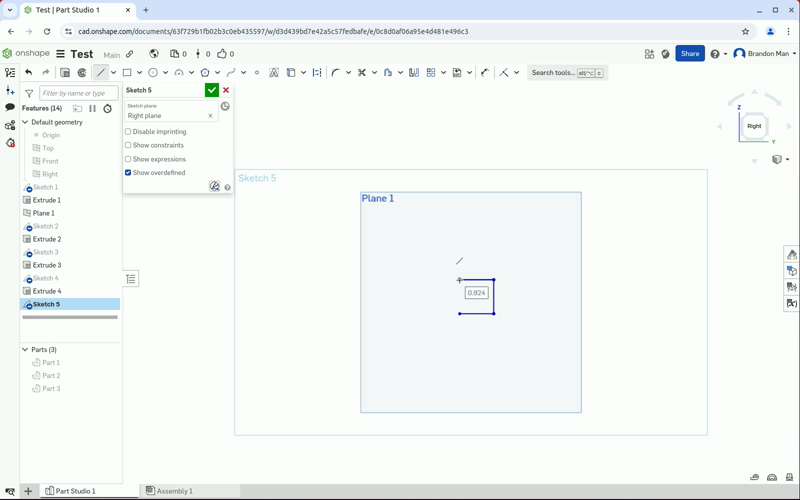
scroll(-6)
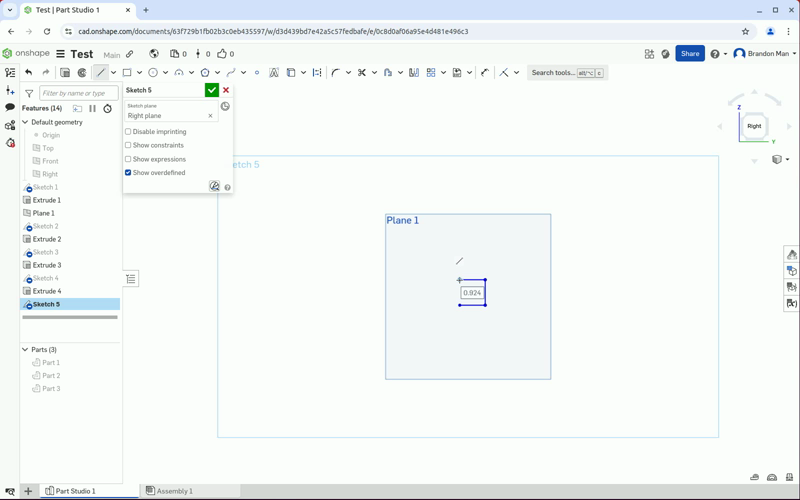
scroll(-6)
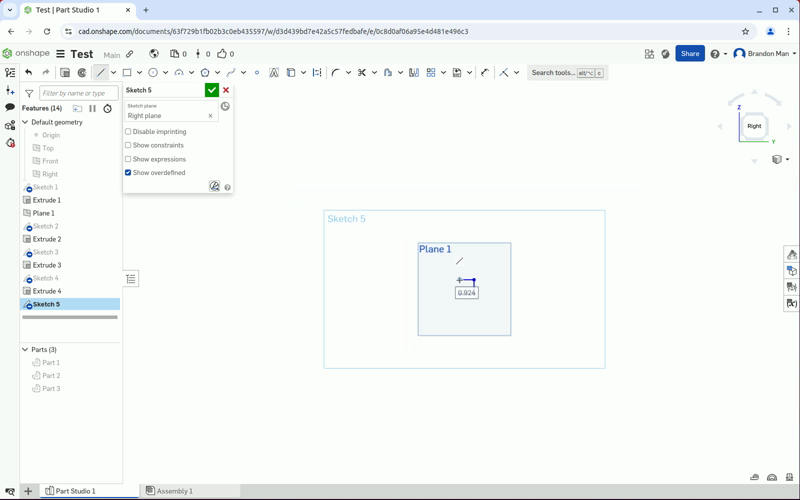
scroll(-6)
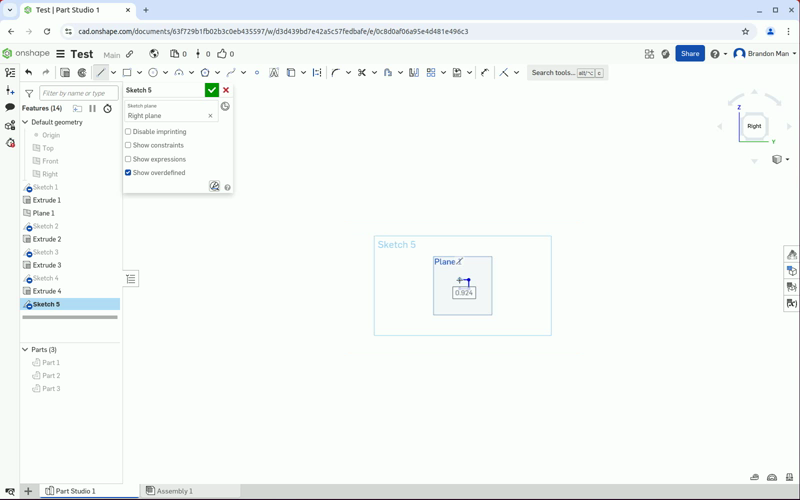
scroll(-6)
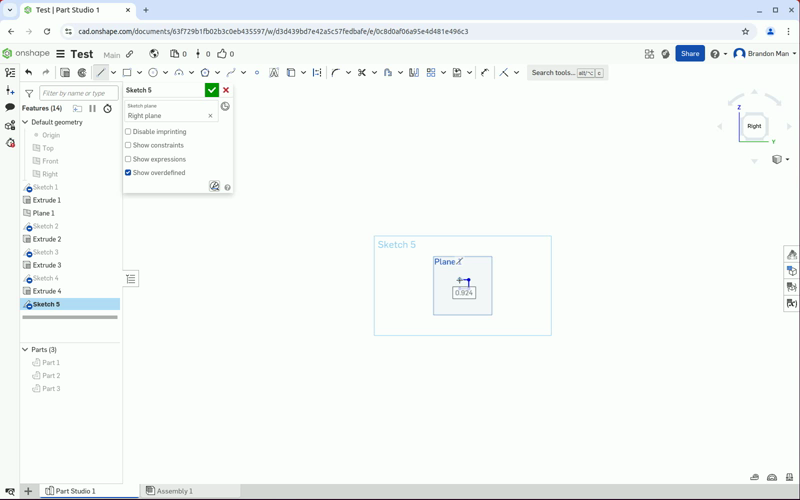
scroll(-6)
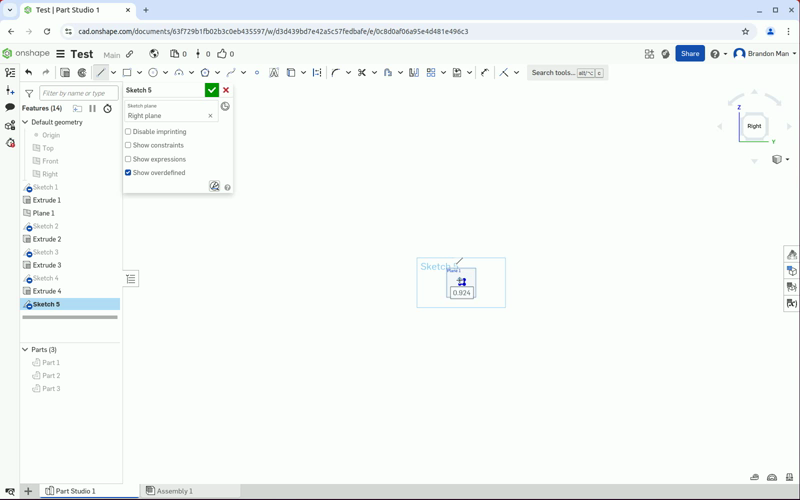
key_up(shift)
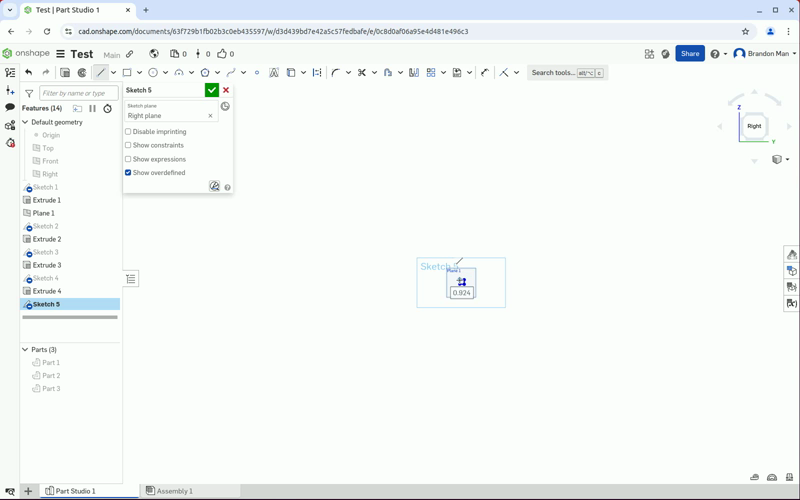
mouse_move(489, 279)
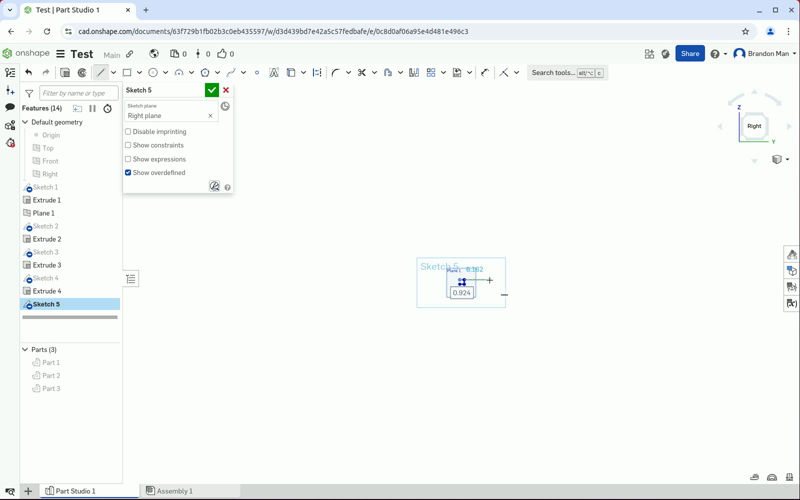
key_down(shift)
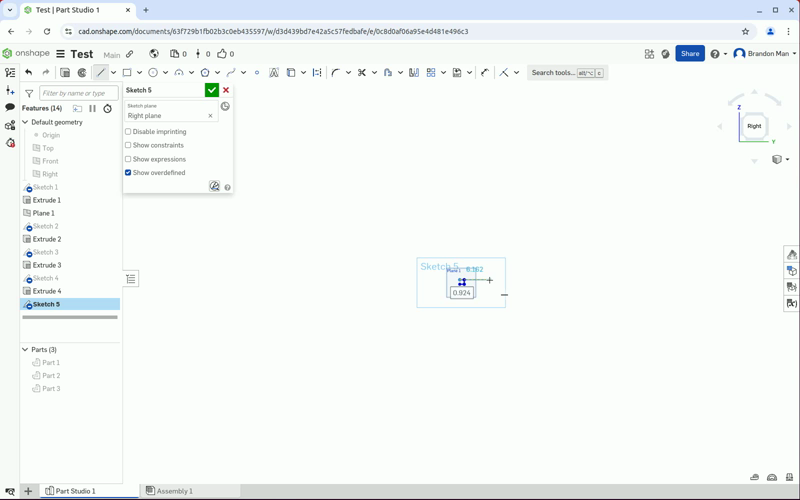
mouse_move(459, 284)
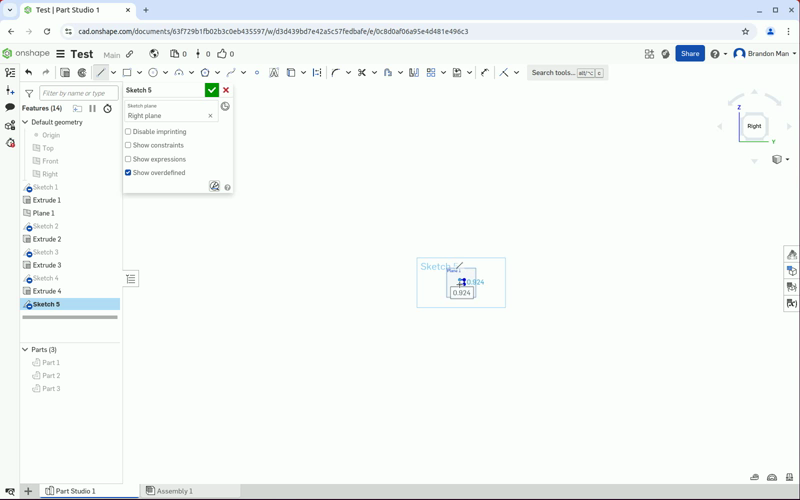
scroll(6)
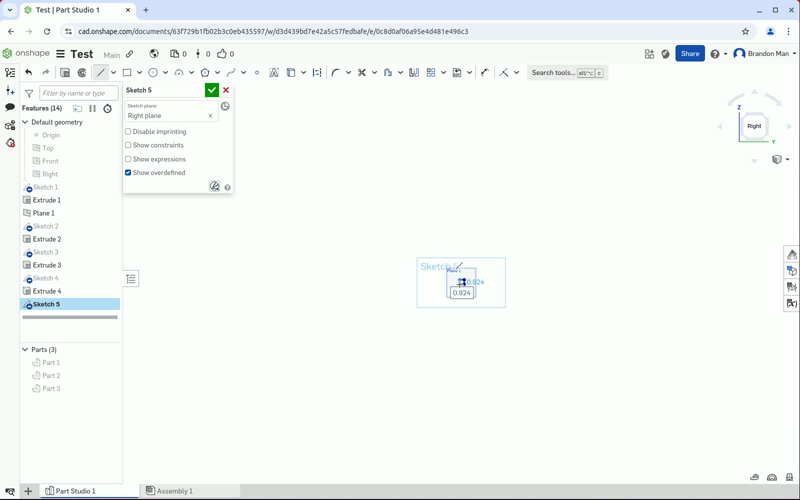
scroll(6)
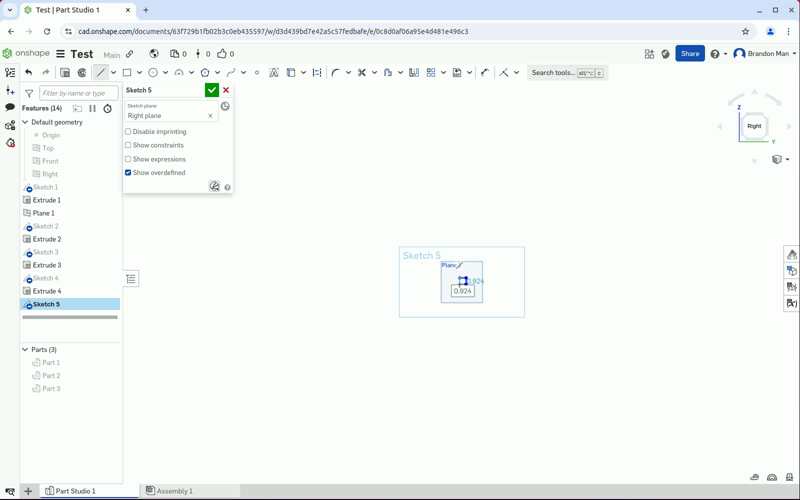
scroll(6)
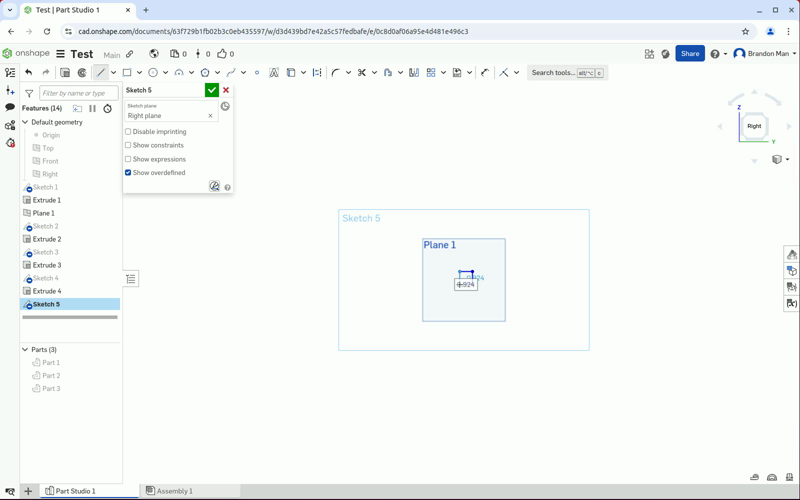
scroll(6)
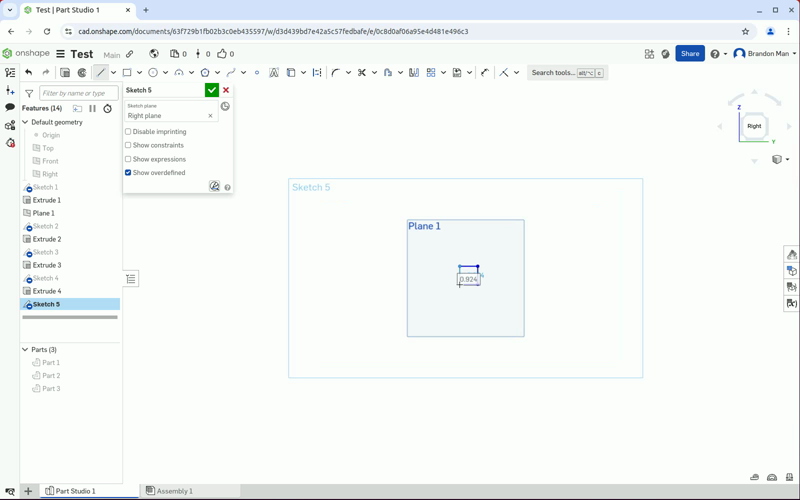
scroll(6)
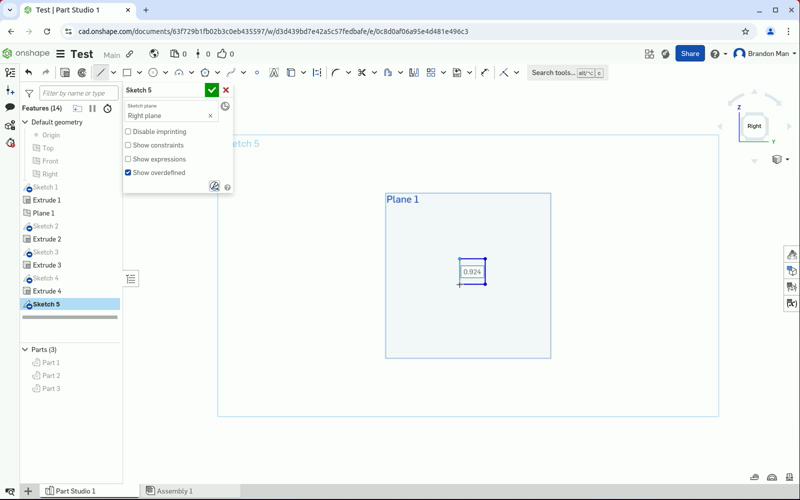
scroll(6)
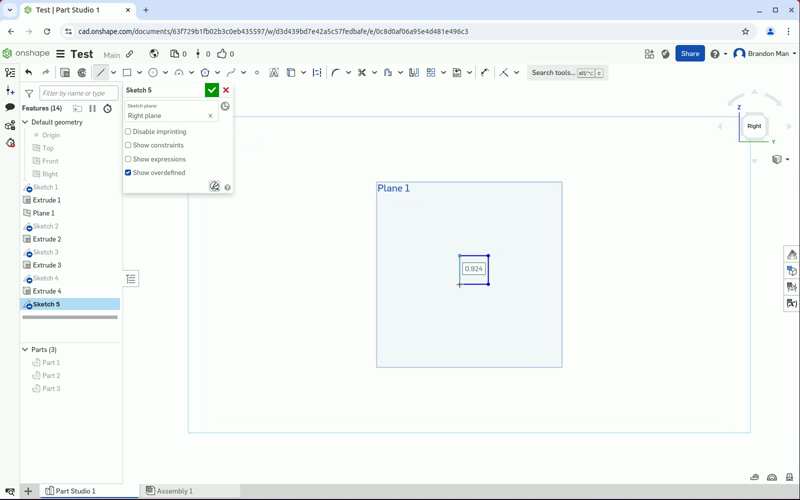
scroll(6)
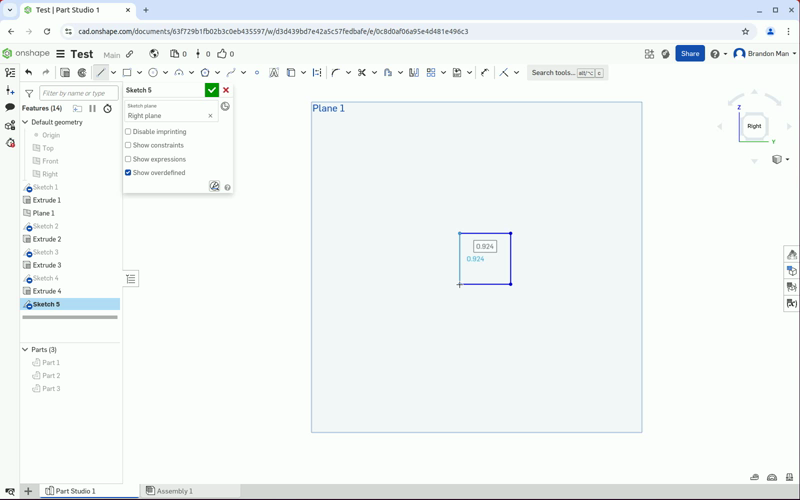
key_up(shift)
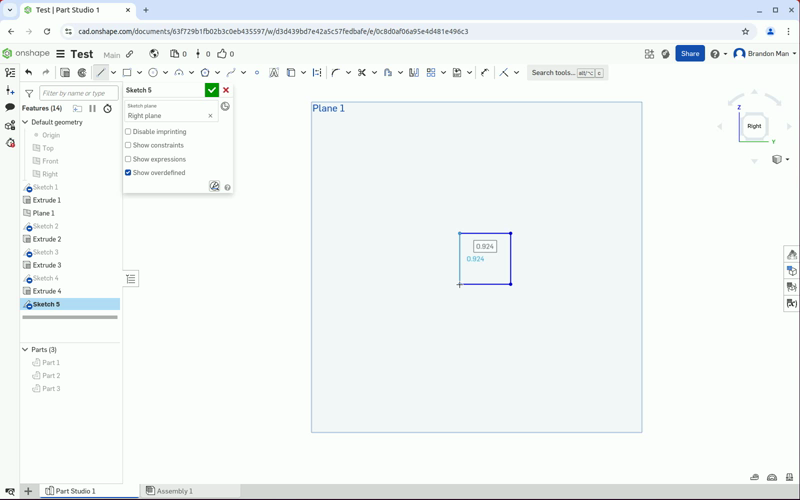
click(459, 284)
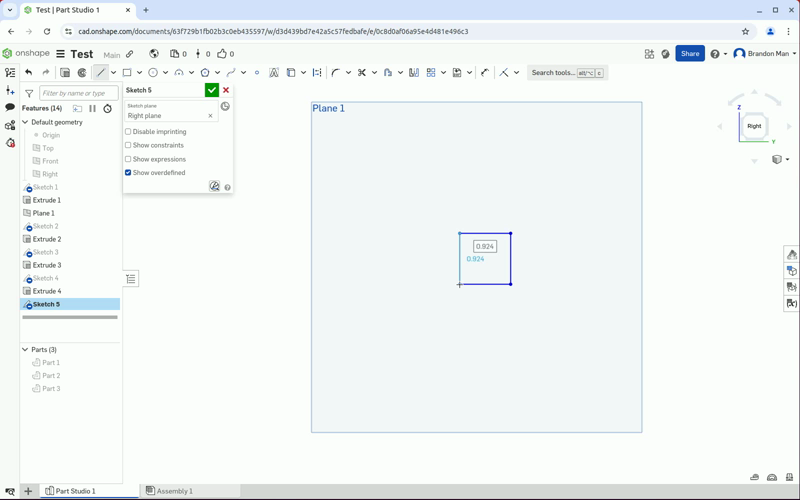
scroll(-6)
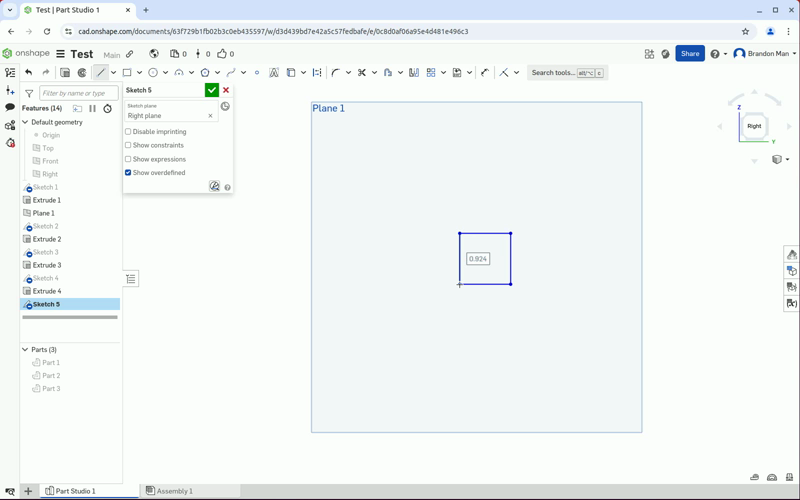
scroll(-6)
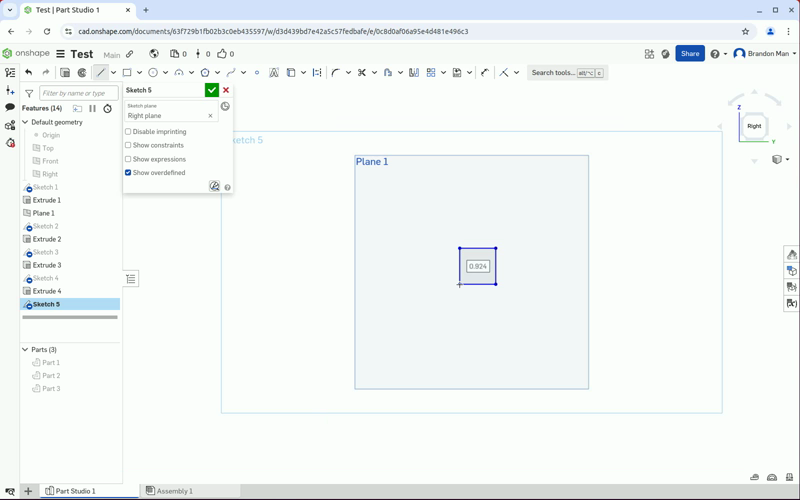
scroll(-6)
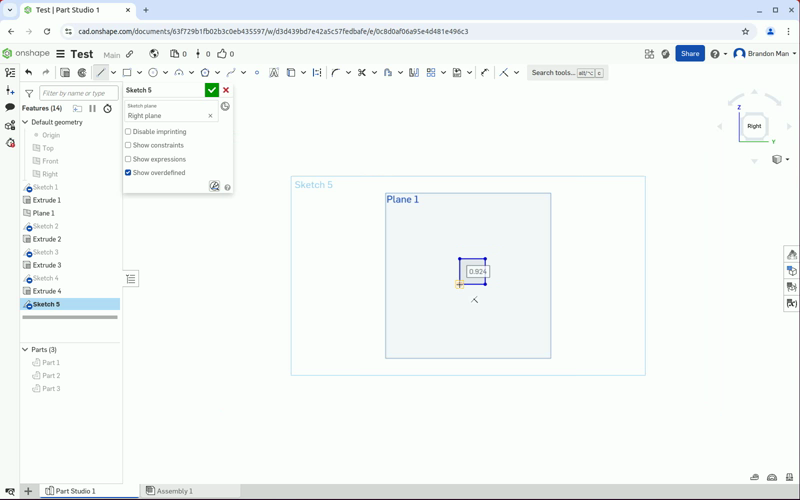
scroll(-6)
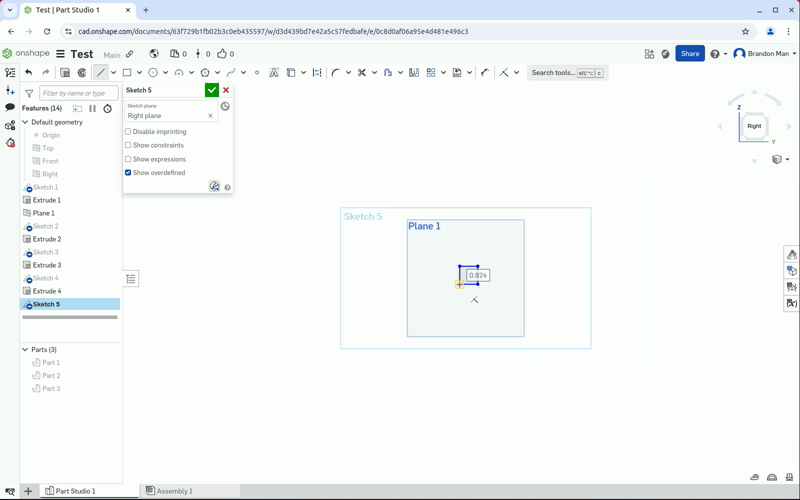
scroll(-6)
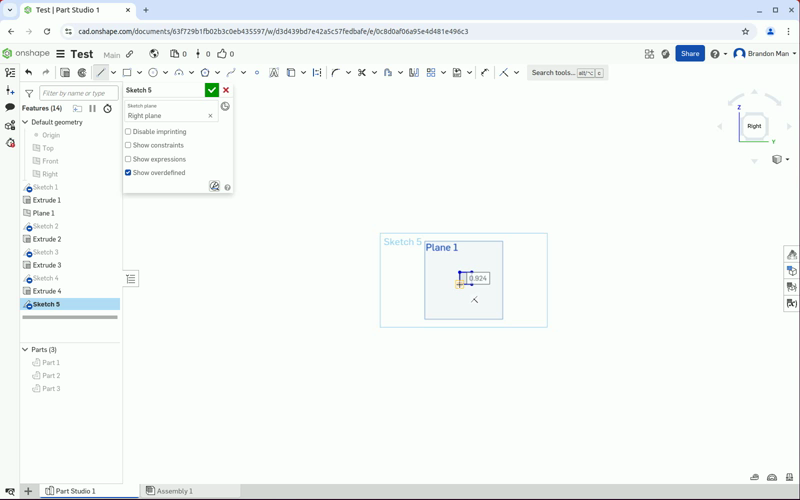
scroll(-6)
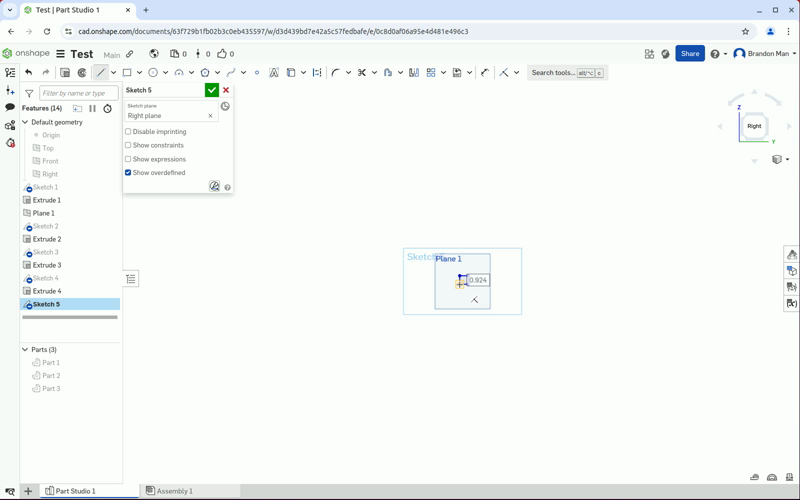
scroll(-6)
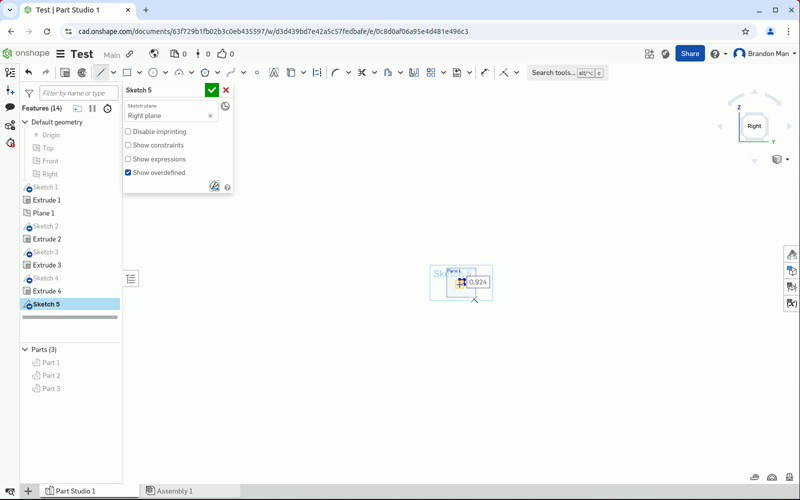
key(esc)
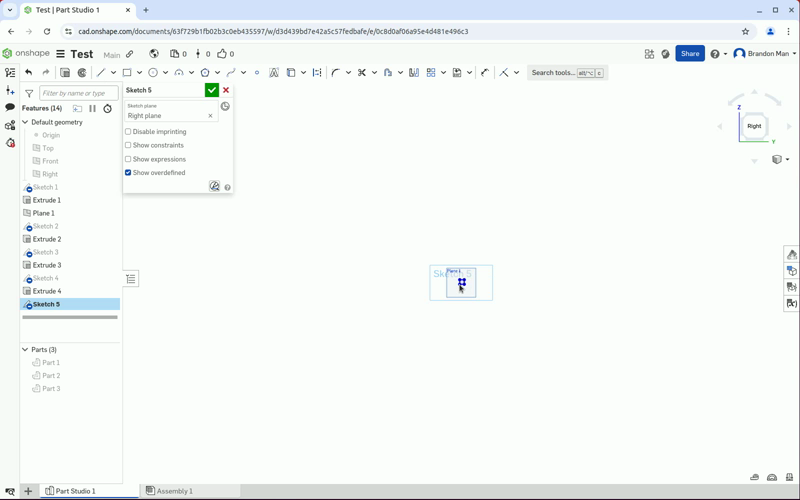
mouse_move(462, 280)
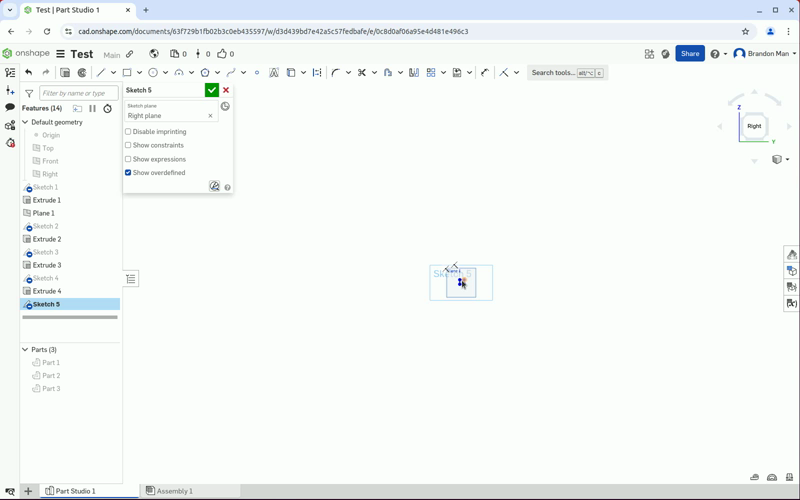
scroll(6)
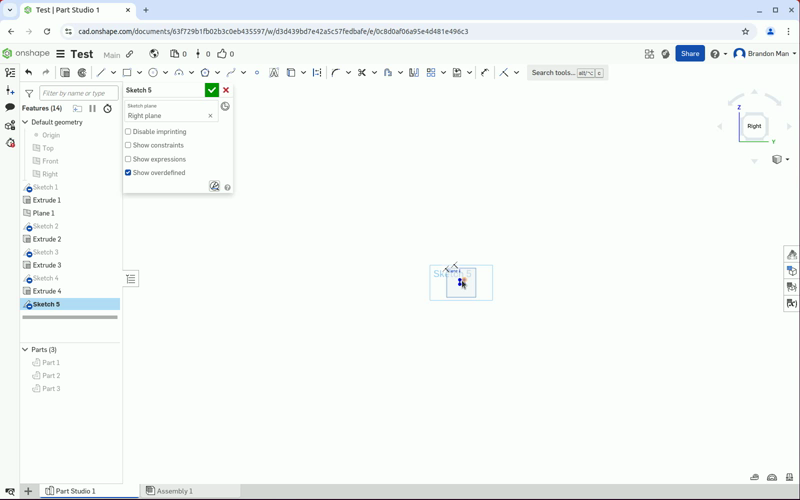
scroll(6)
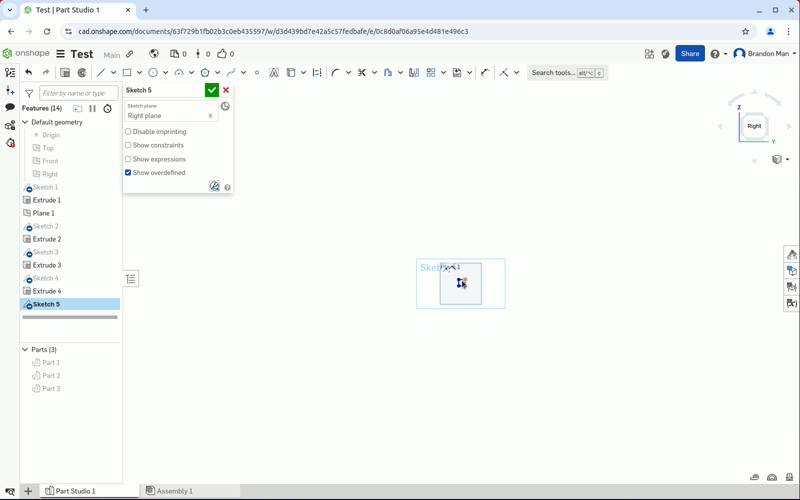
scroll(6)
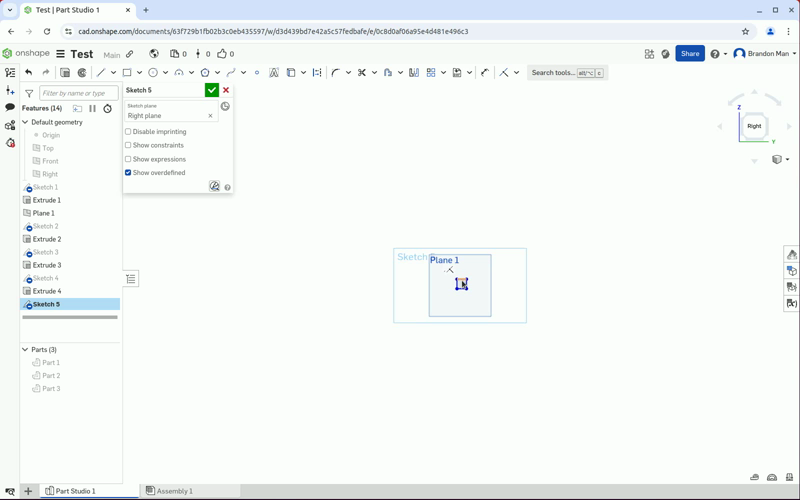
scroll(6)
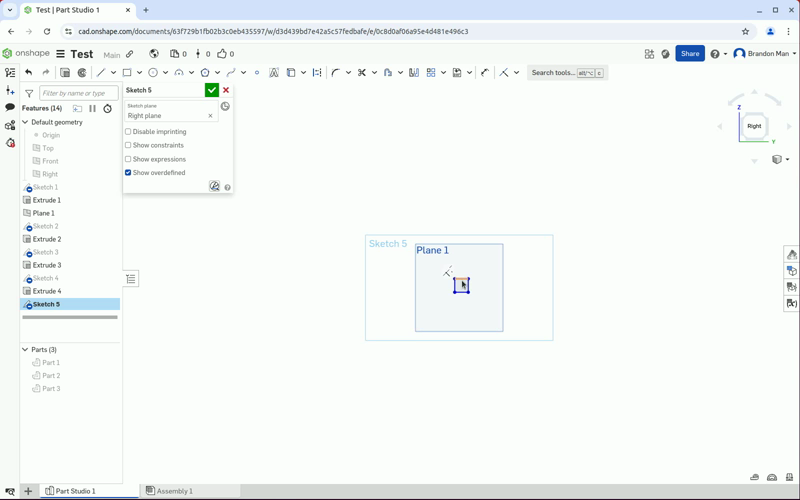
scroll(6)
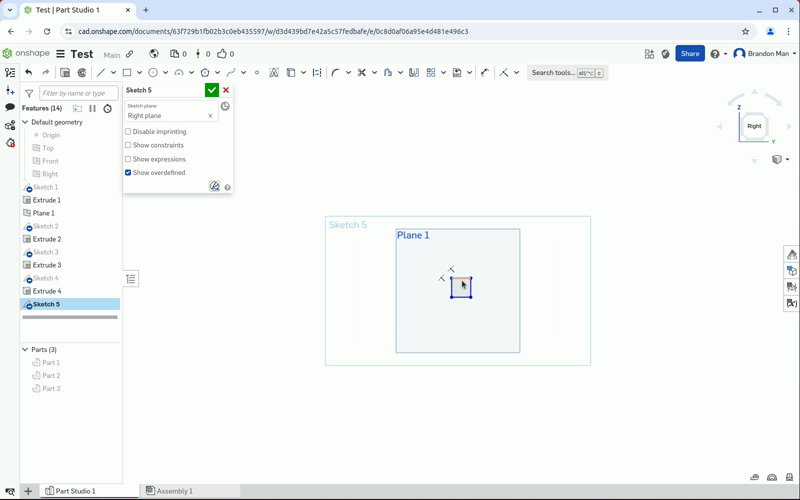
scroll(6)
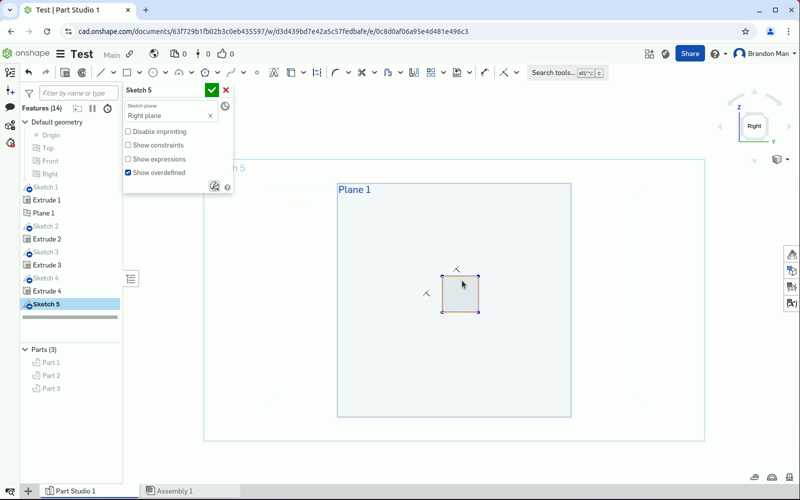
scroll(6)
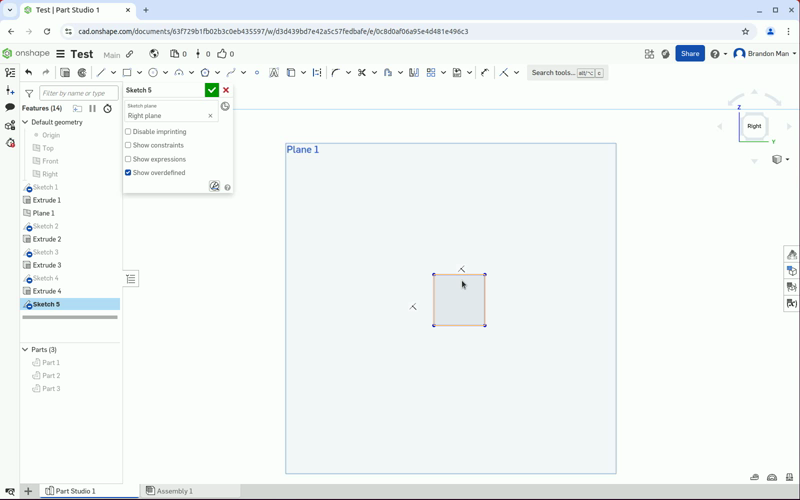
click(462, 280)
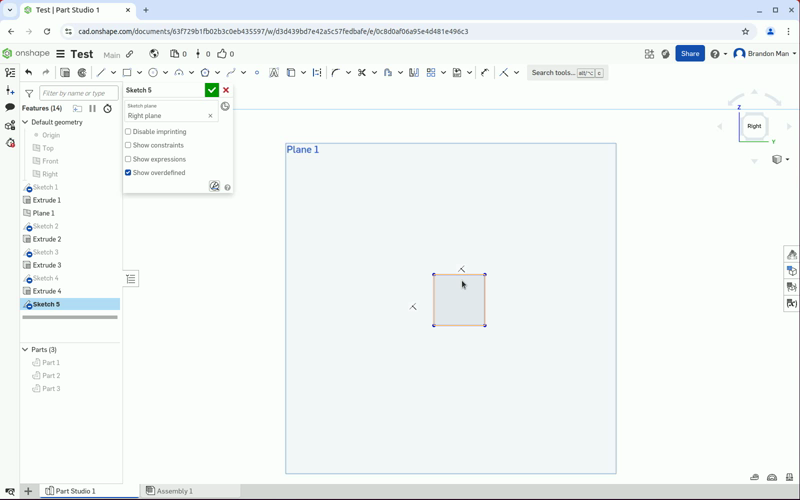
scroll(-6)
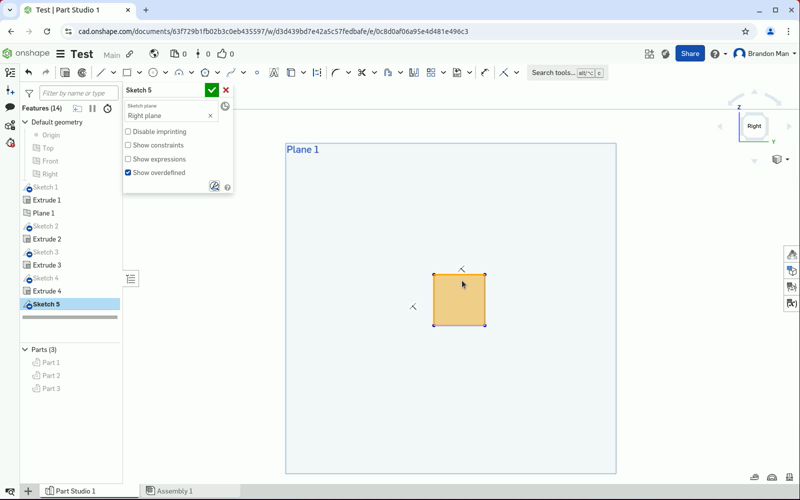
scroll(-6)
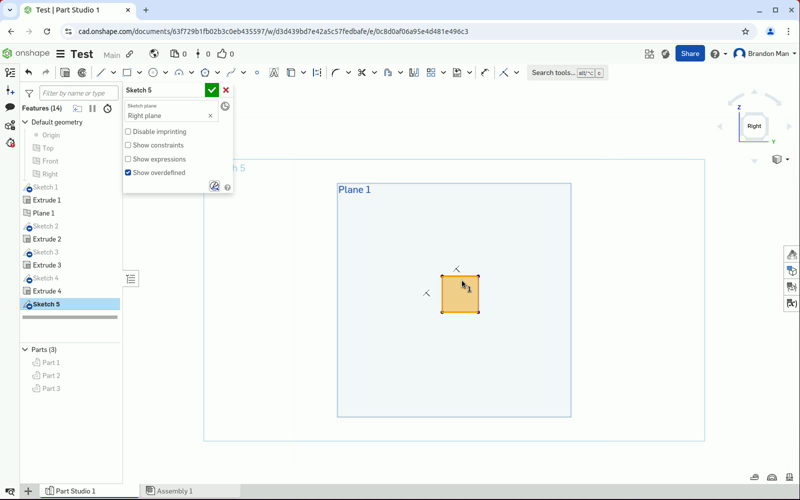
scroll(-6)
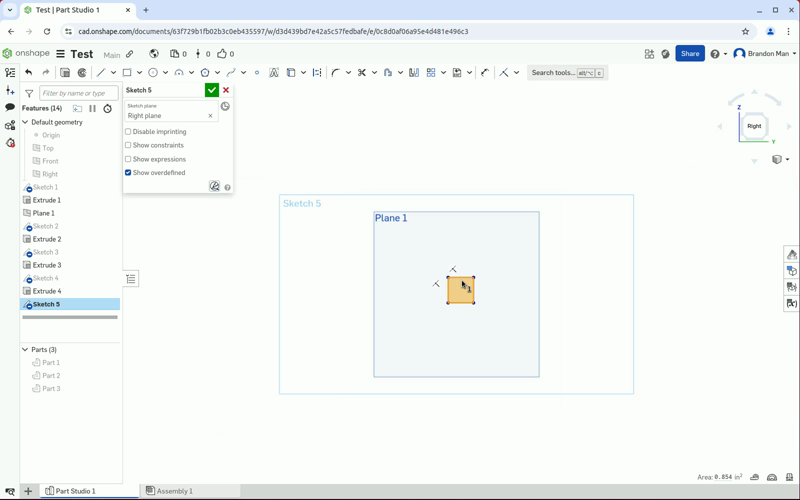
scroll(-6)
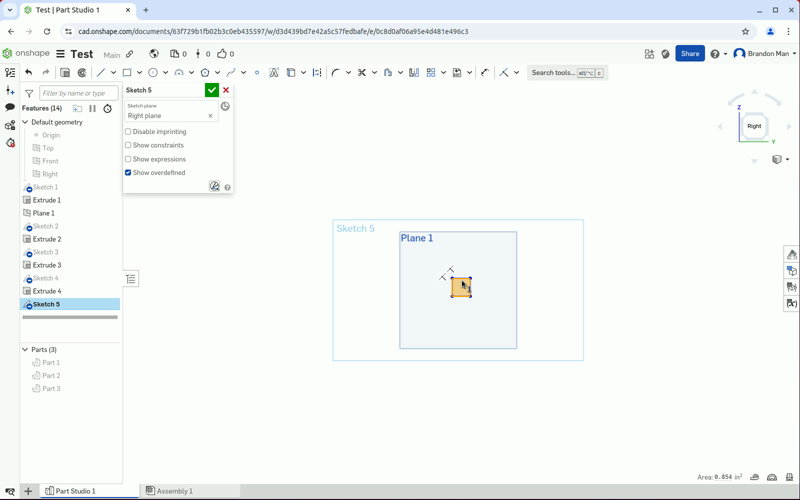
scroll(-6)
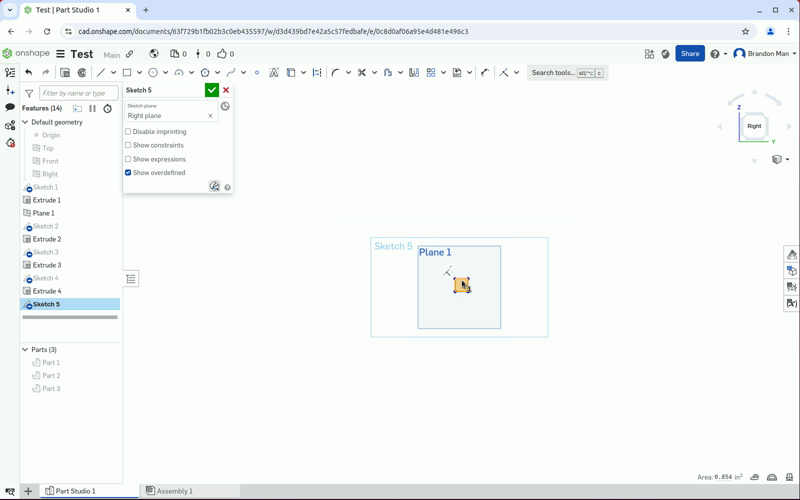
scroll(-6)
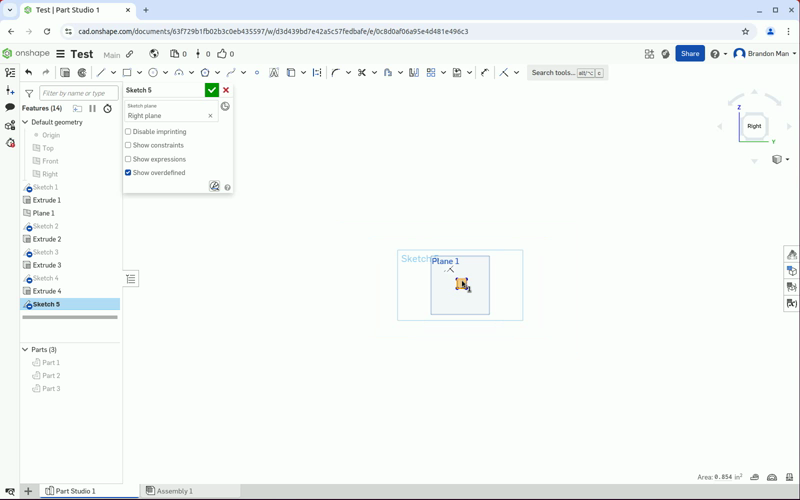
scroll(-6)
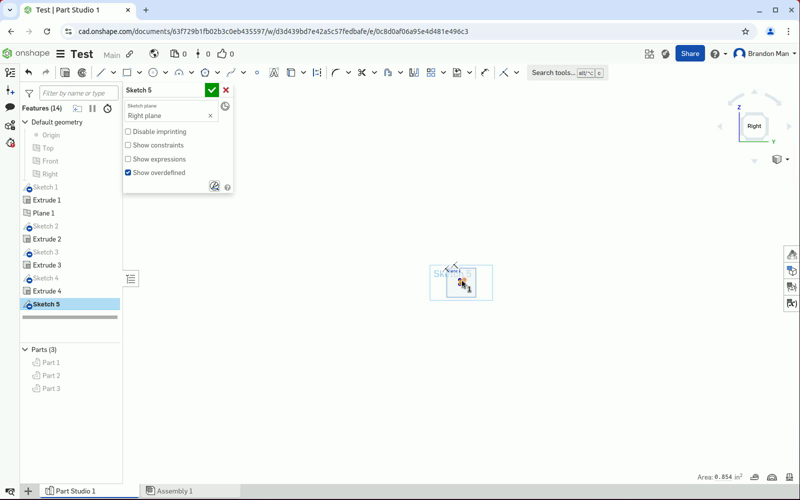
mouse_move(73, 352)
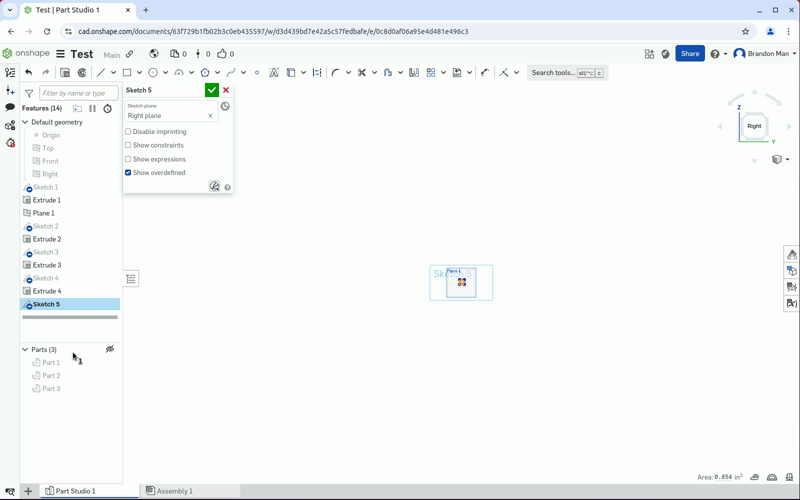
key(shift+y)
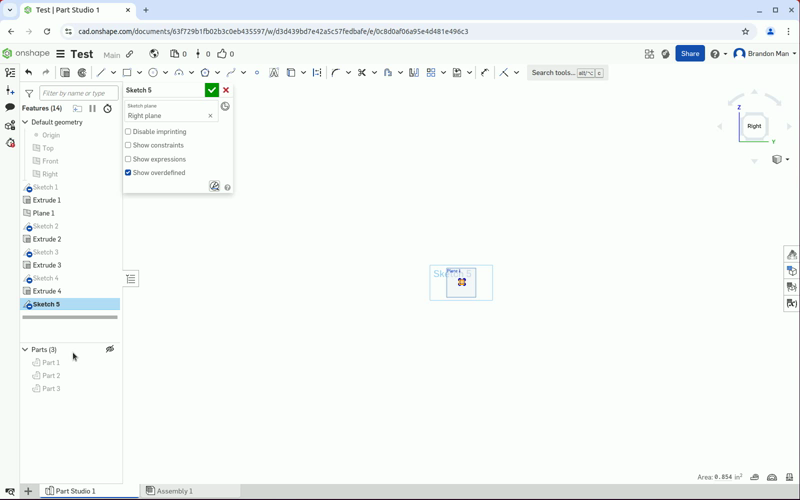
key(shift+e)
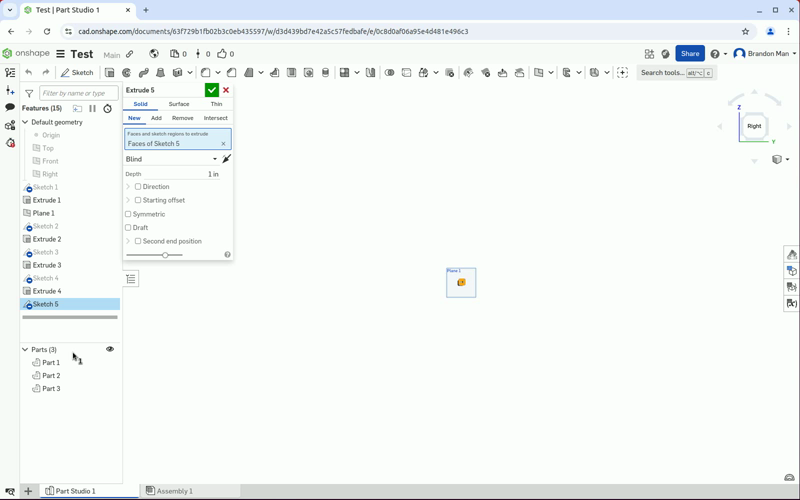
mouse_move(143, 106)
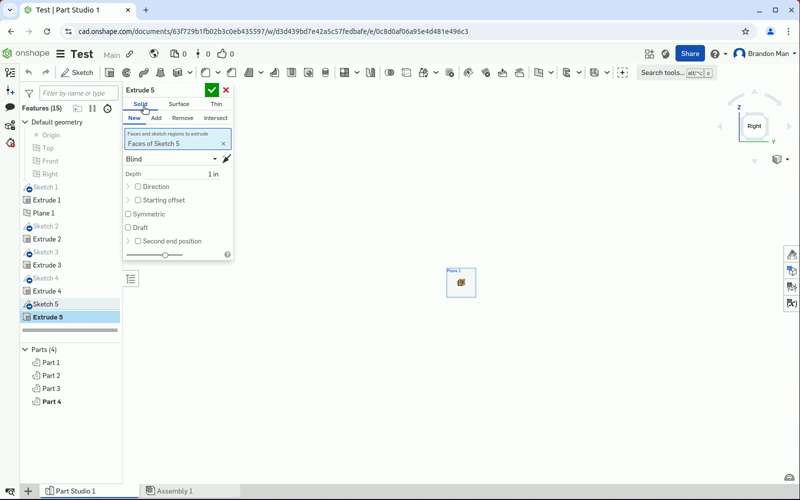
click(143, 106)
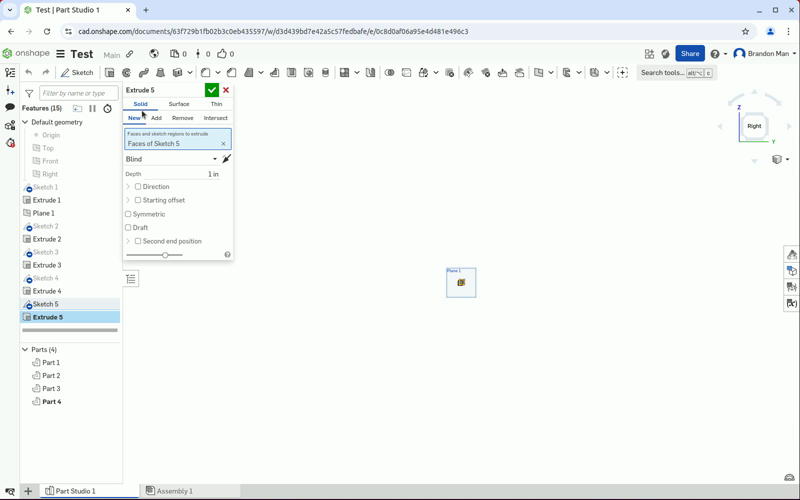
mouse_move(137, 120)
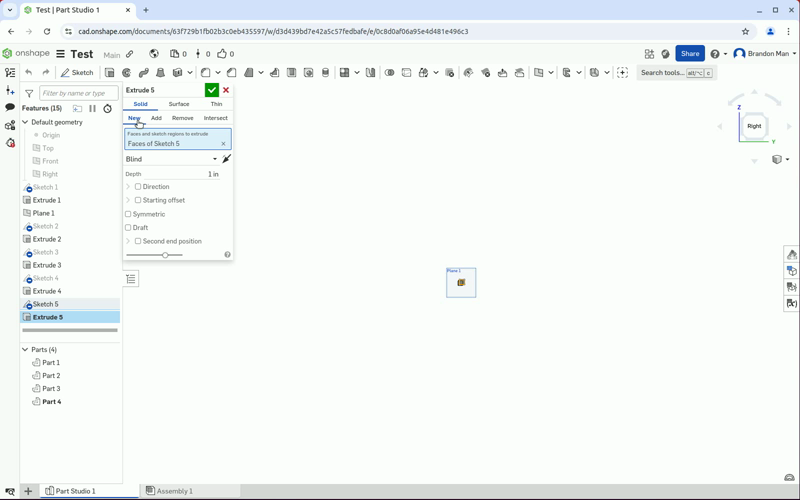
click(137, 120)
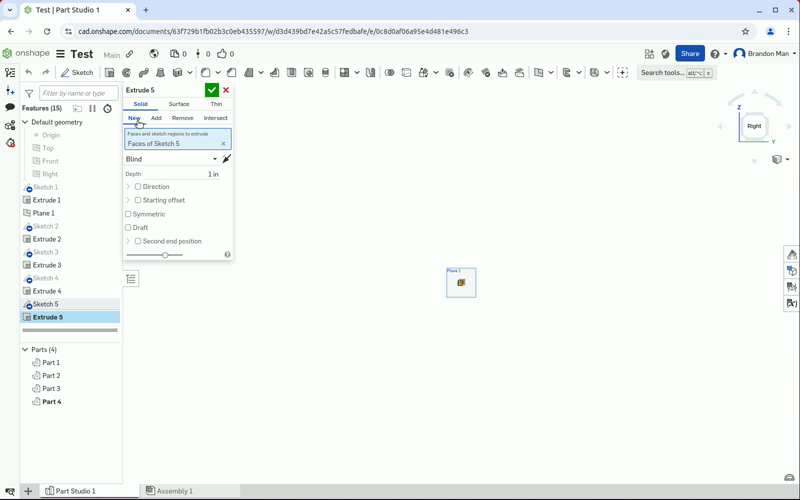
key(tab, 4)
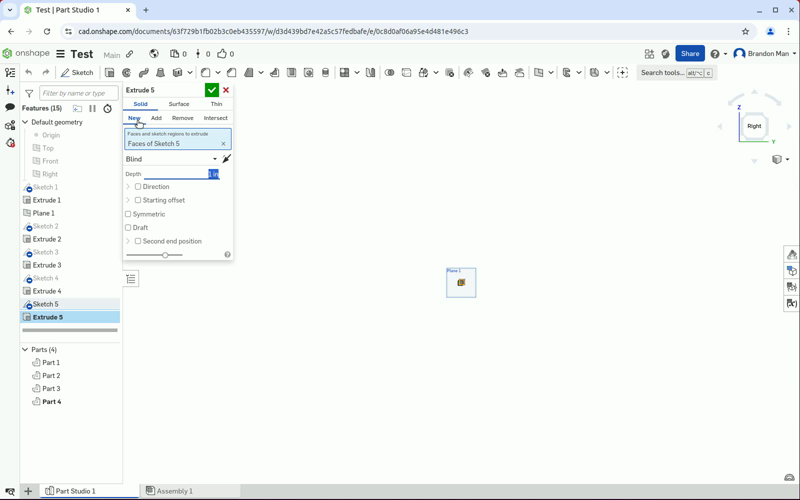
text(-0.241)
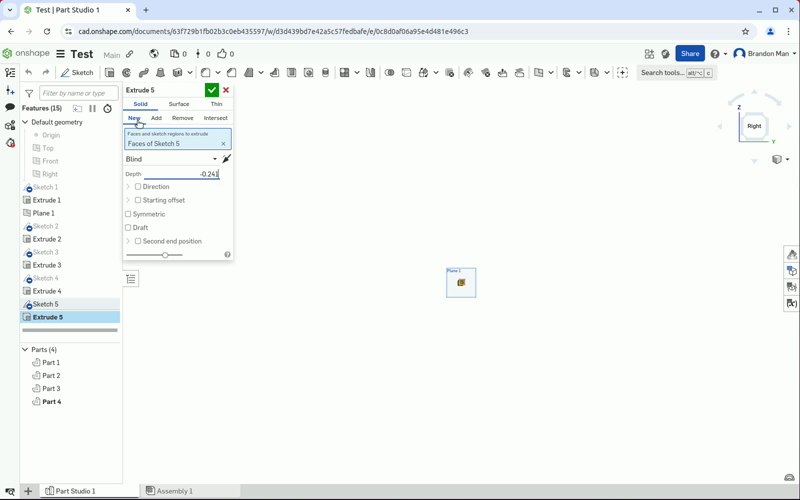
key(enter)
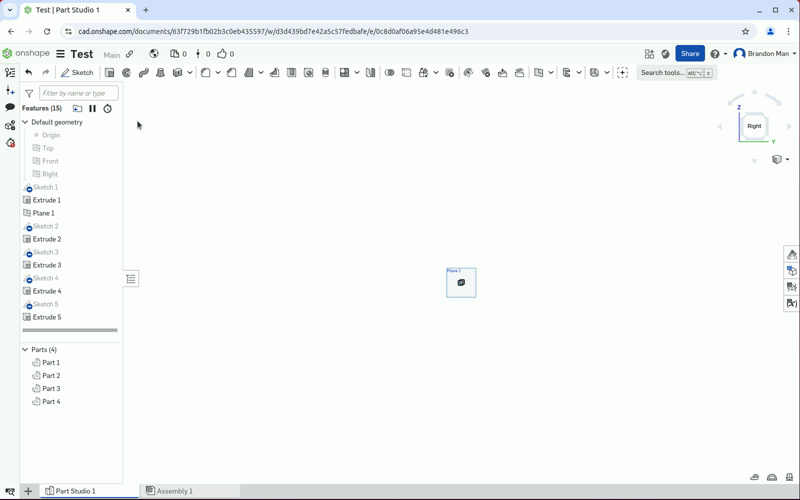
key(shift+h)
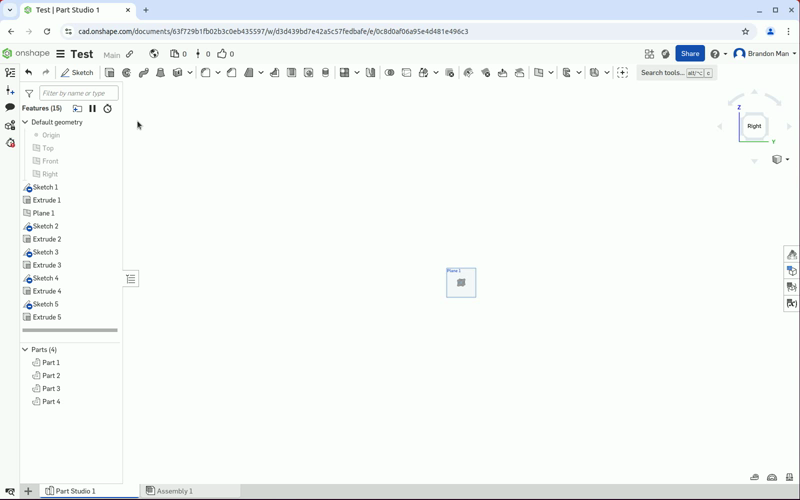
key(shift+h)
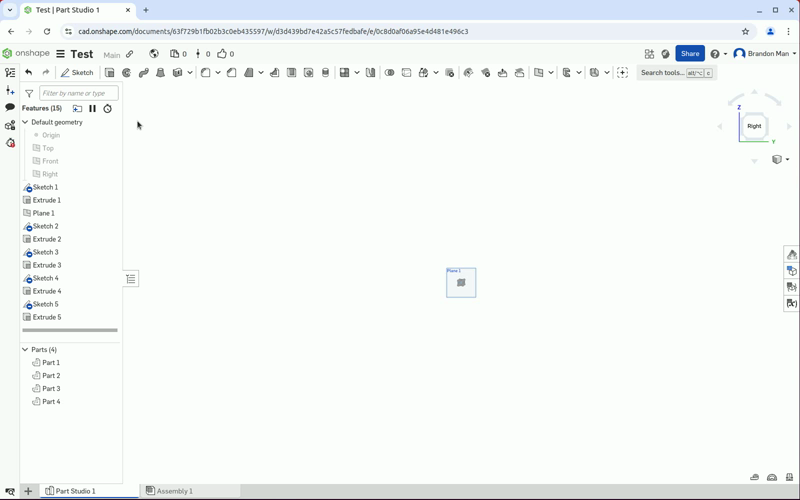
key(shift+7)
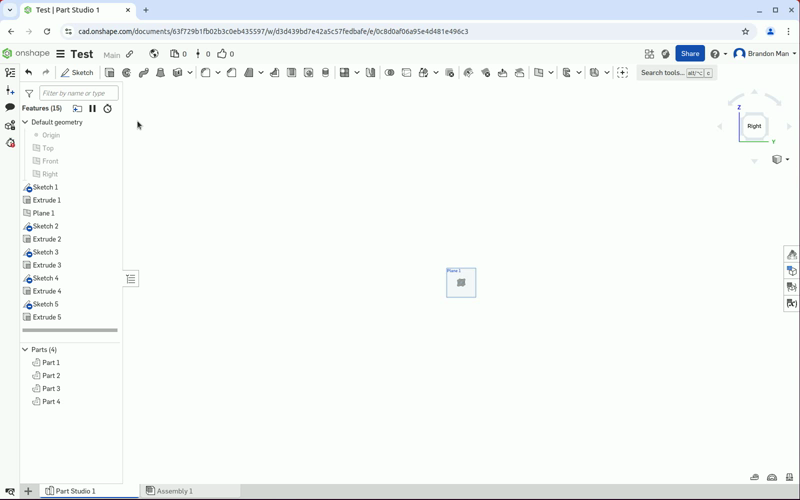
key(right, 2)
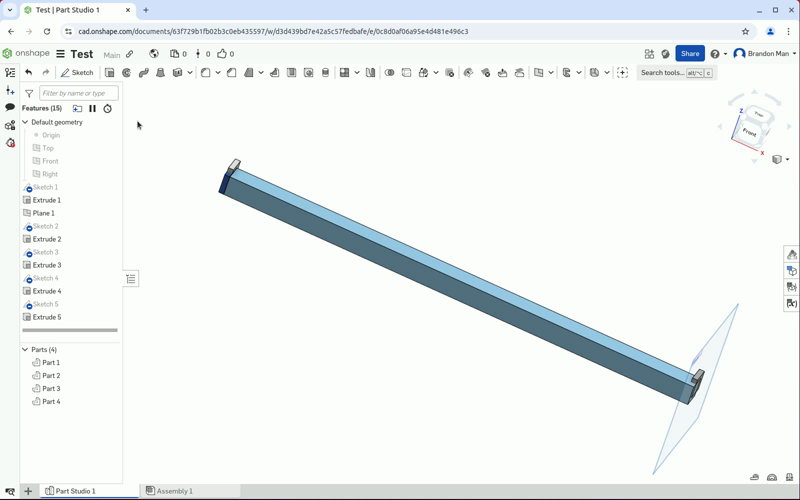
key(down, 2)
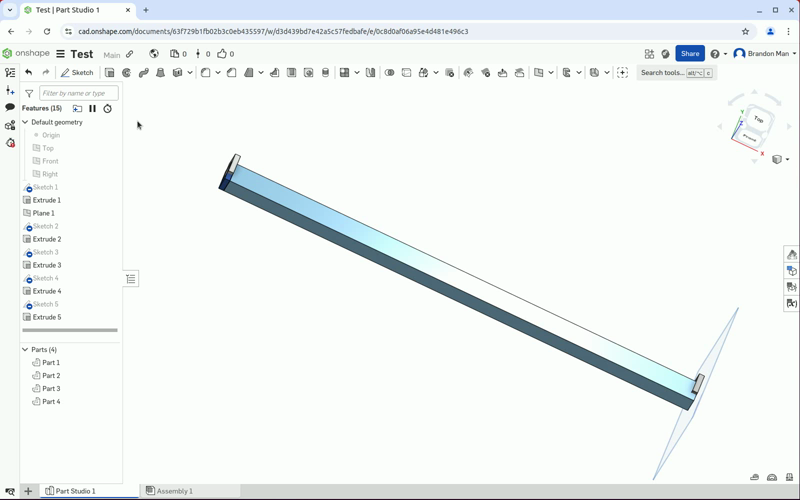
key(up, 2)
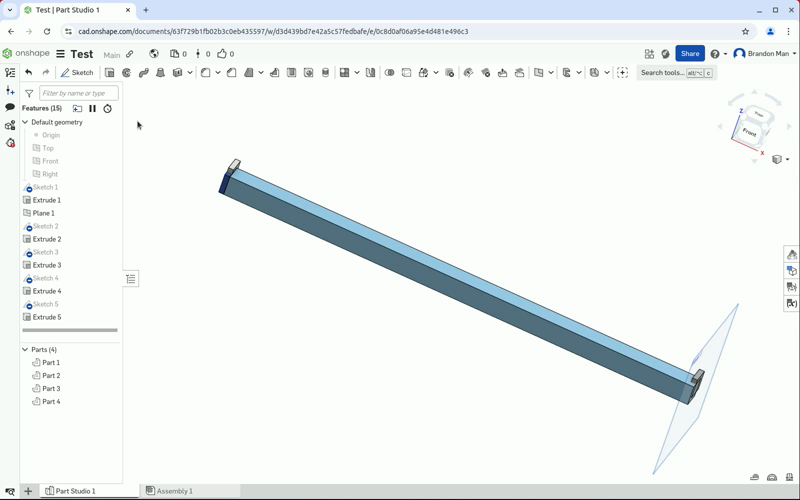
key(left, 2)
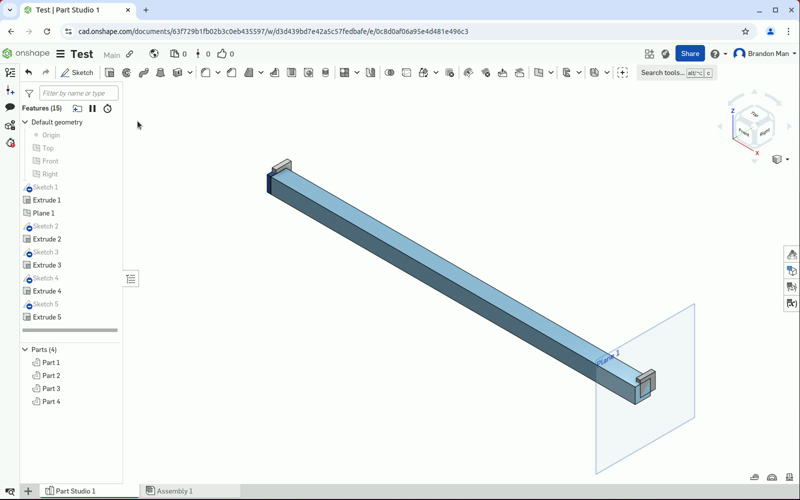
mouse_move(73, 189)
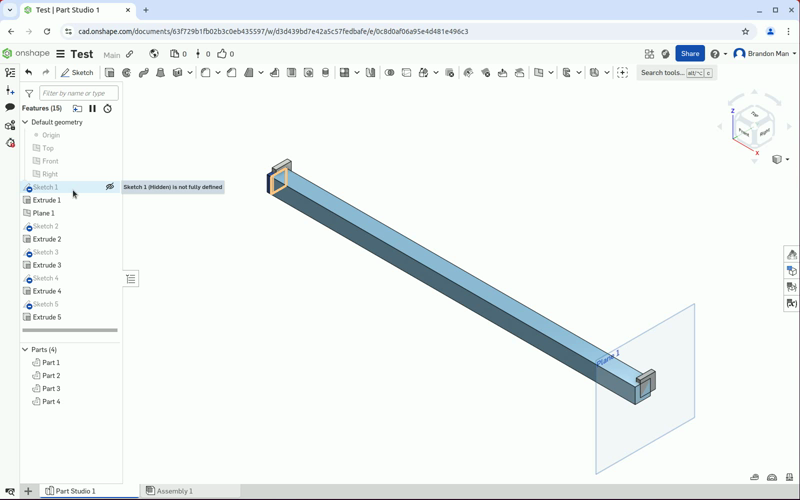
click(73, 189)